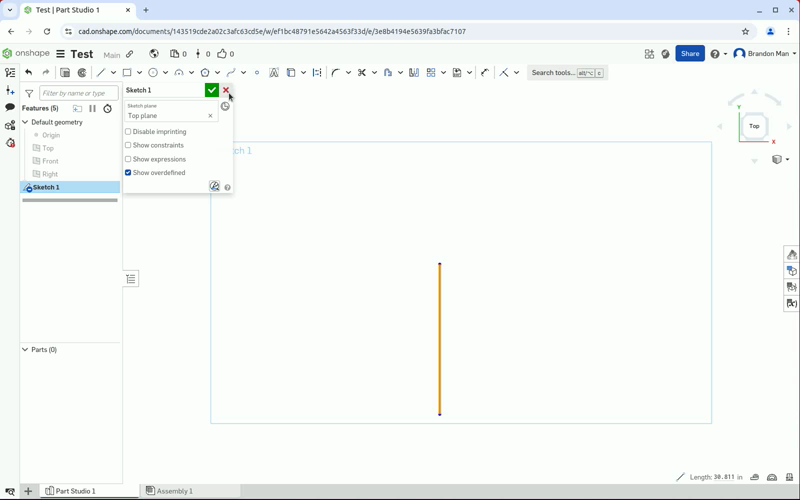
key(shift+h)
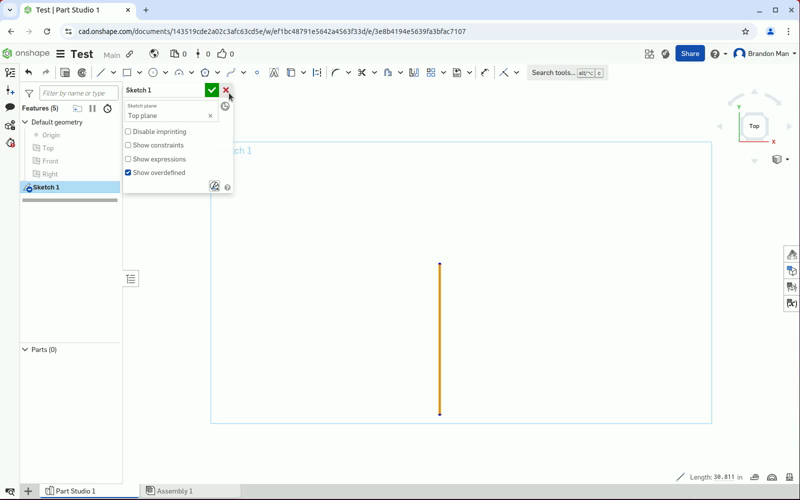
key(shift+s)
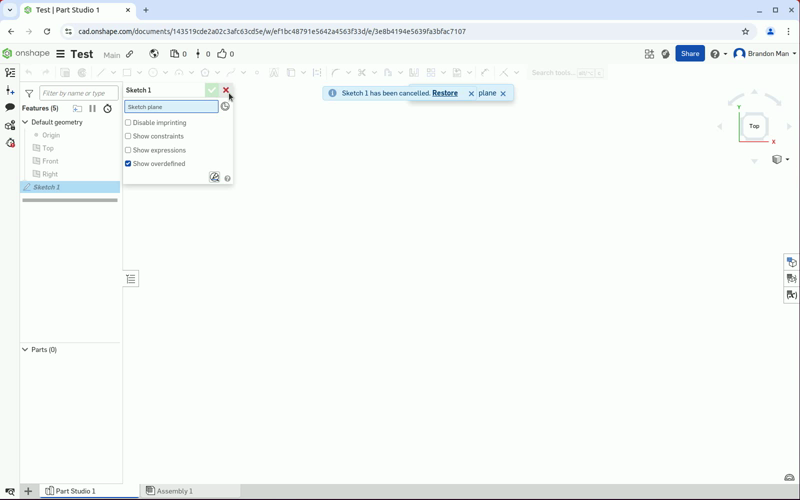
mouse_move(73, 150)
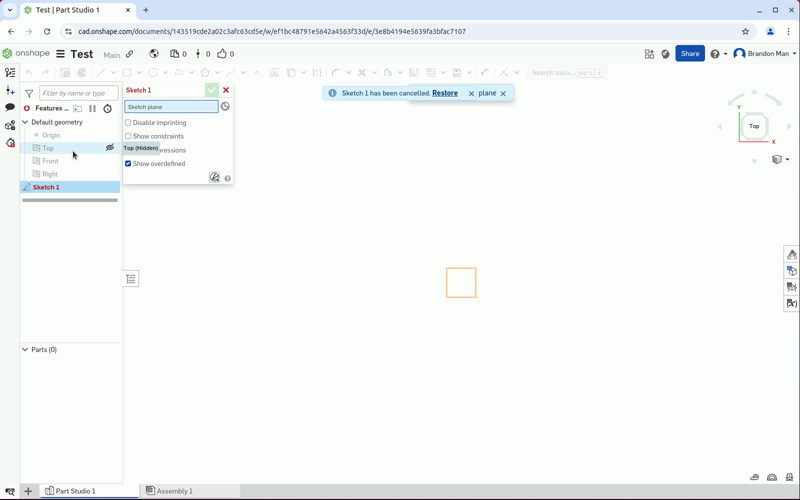
click(73, 150)
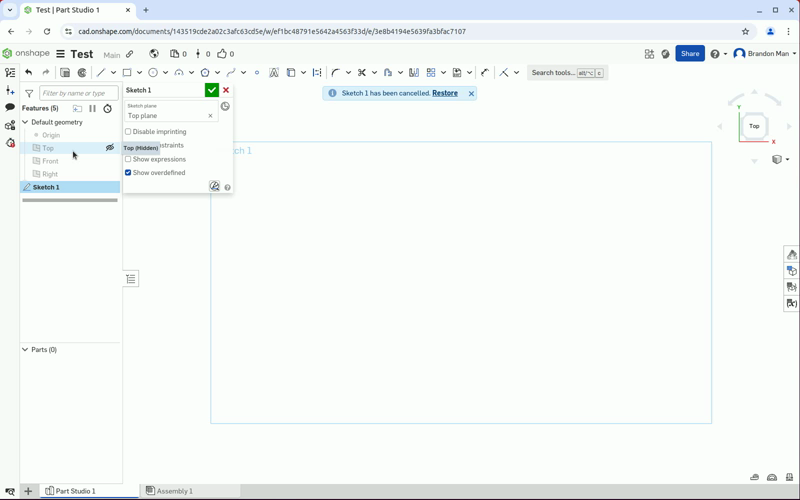
mouse_move(73, 352)
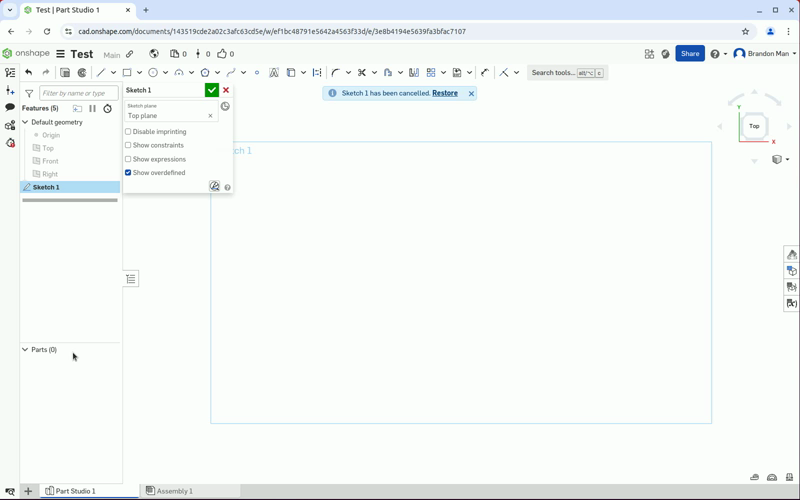
key(y)
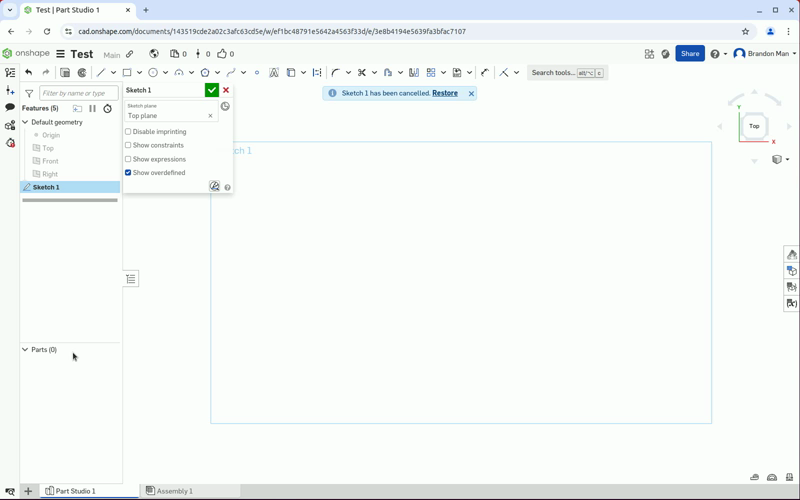
key(l)
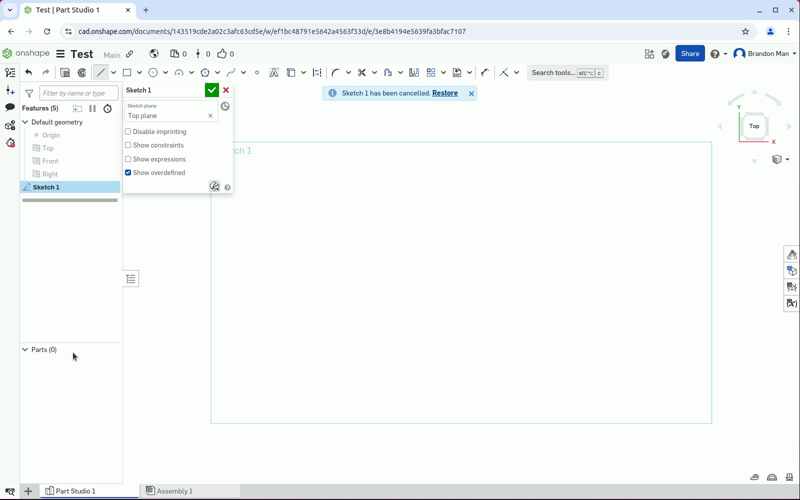
key_down(shift)
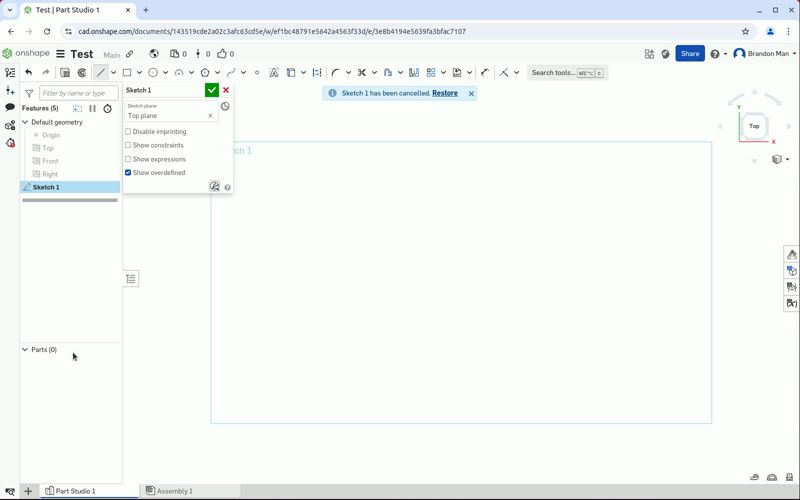
mouse_move(447, 295)
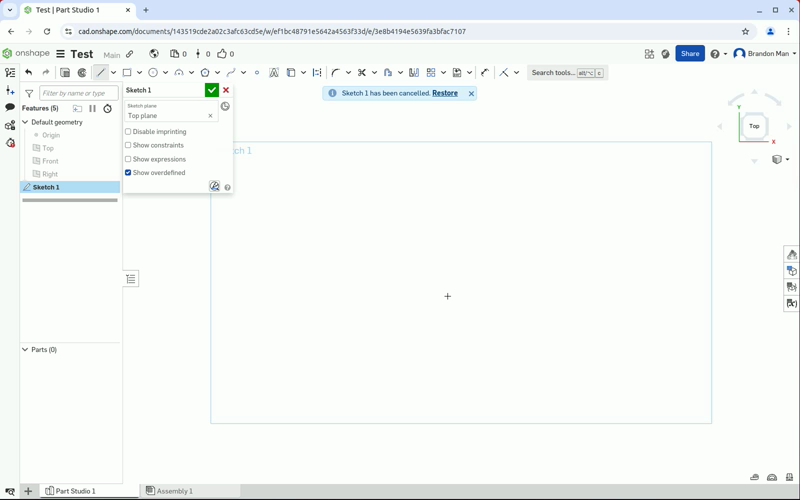
click(447, 295)
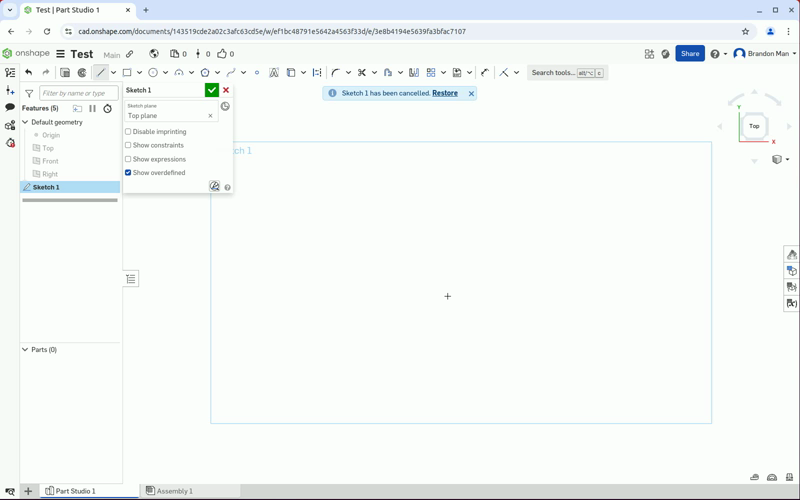
key_up(shift)
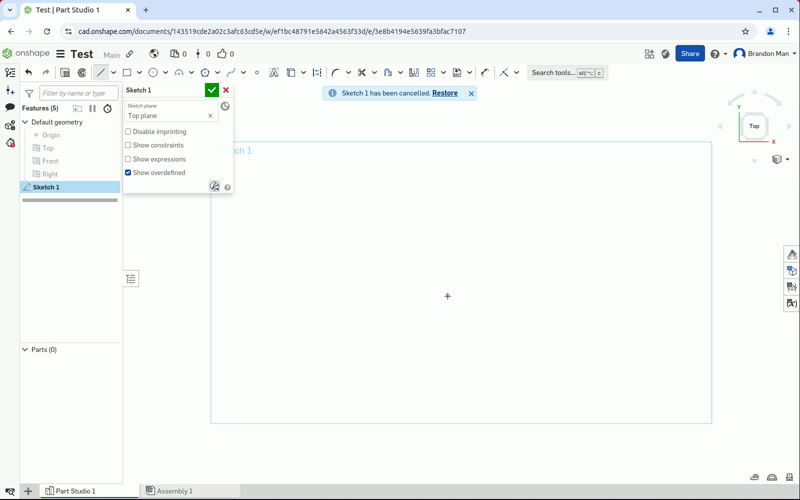
key_down(shift)
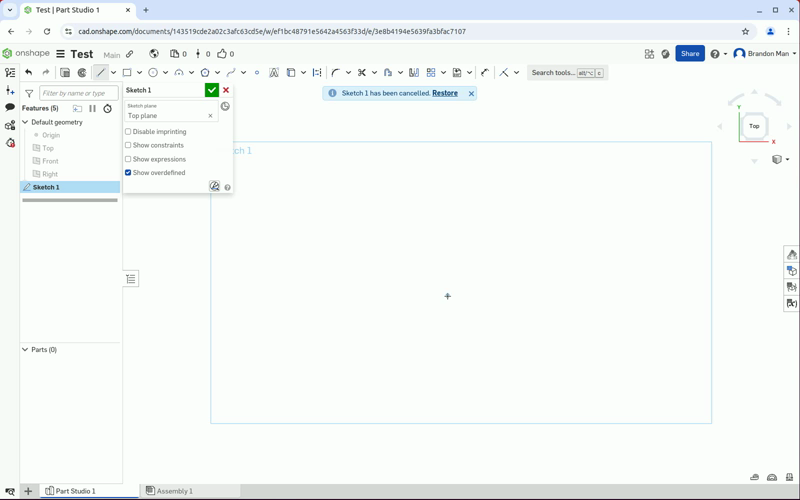
mouse_move(477, 295)
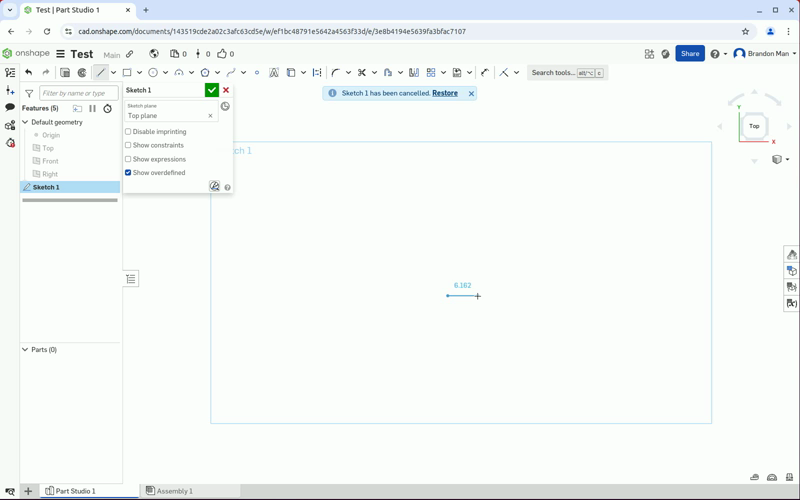
mouse_move(452, 295)
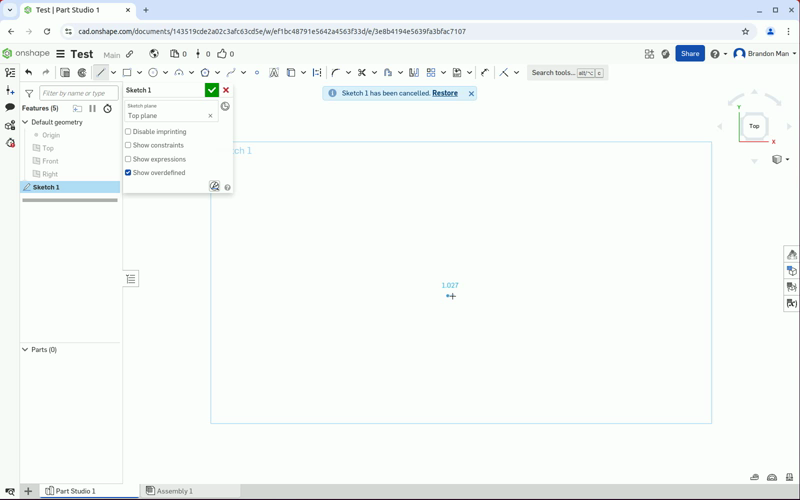
scroll(6)
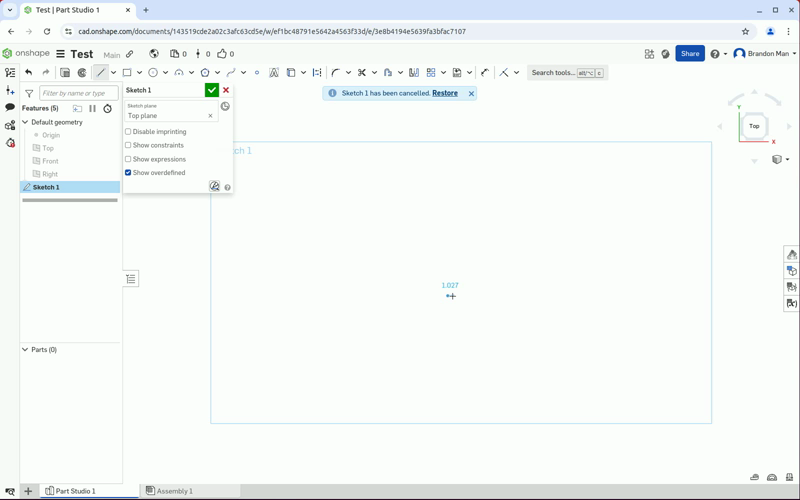
scroll(6)
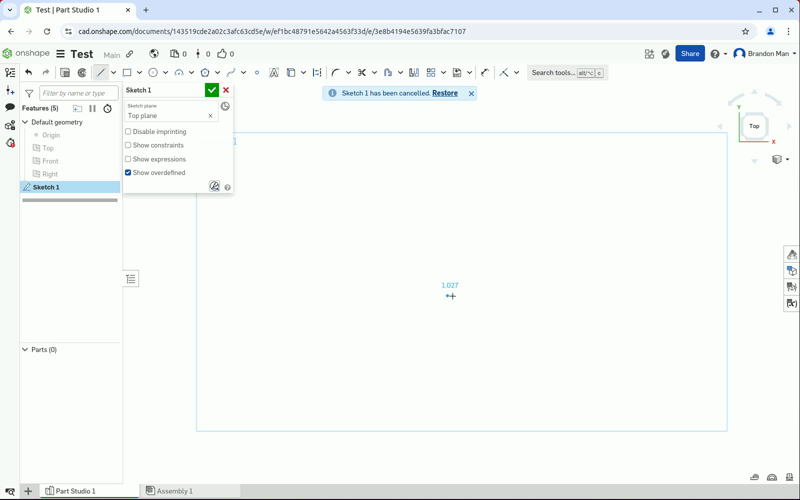
scroll(6)
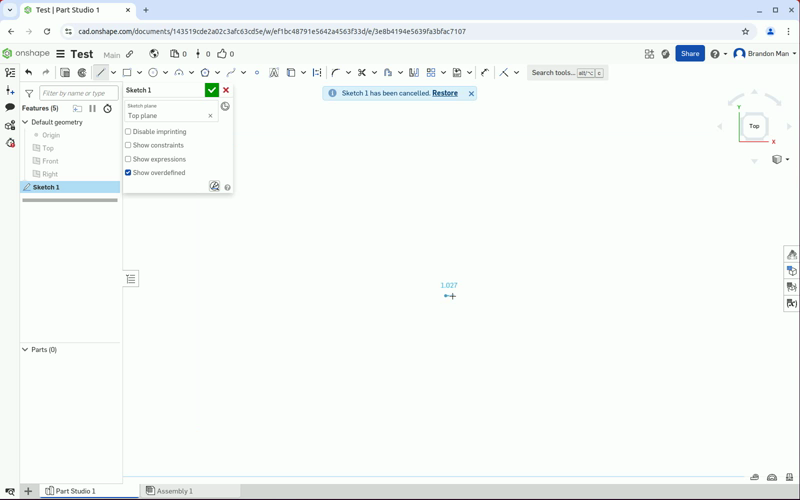
scroll(6)
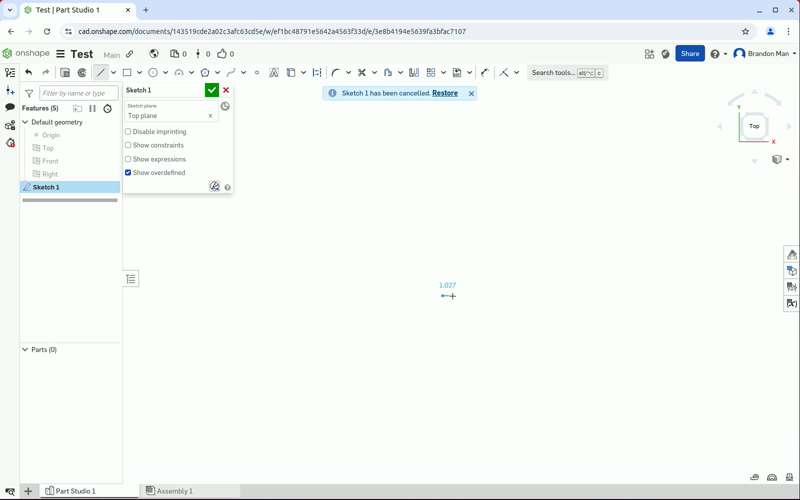
scroll(6)
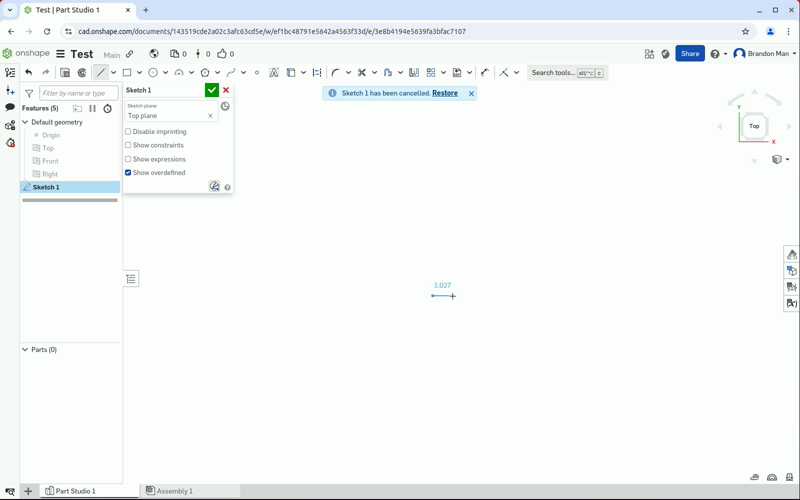
scroll(6)
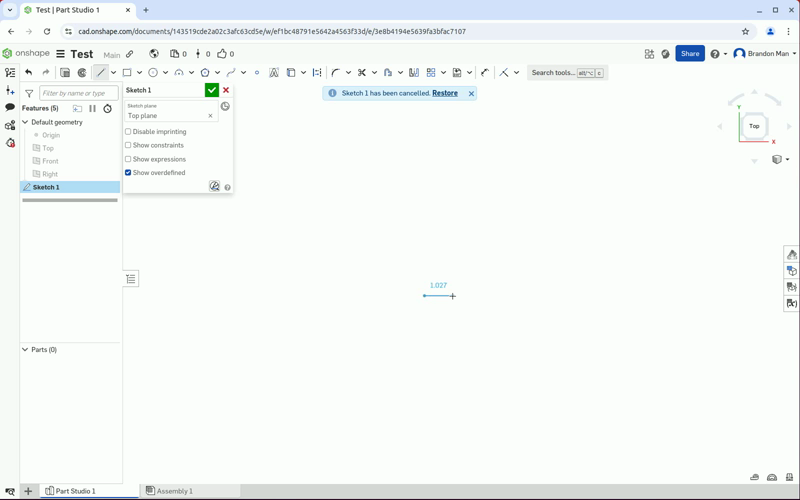
scroll(6)
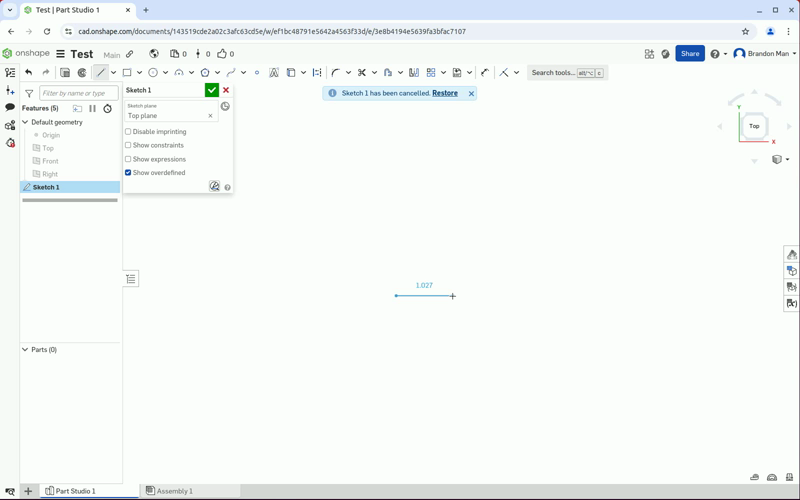
click(452, 295)
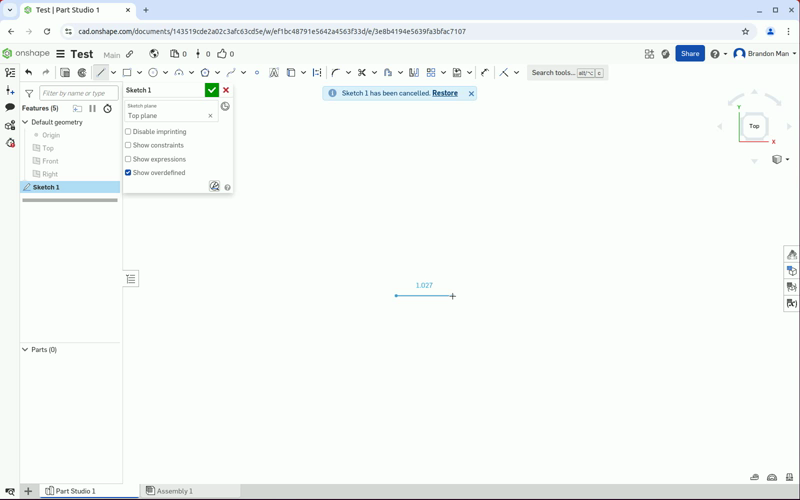
scroll(-6)
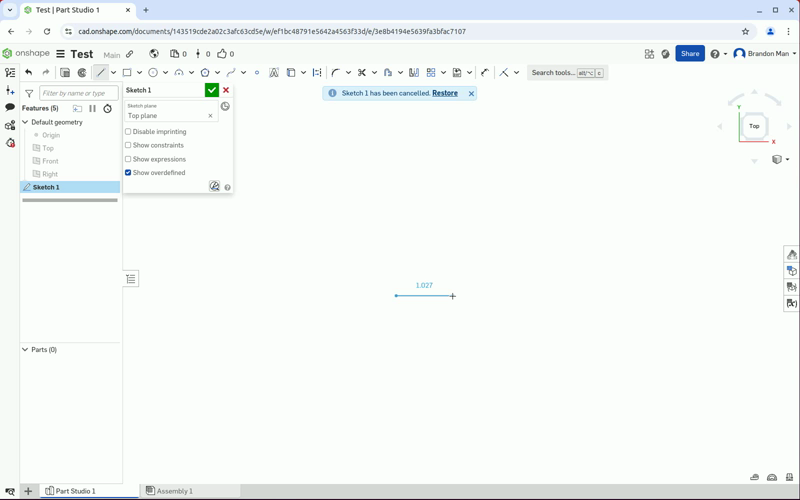
scroll(-6)
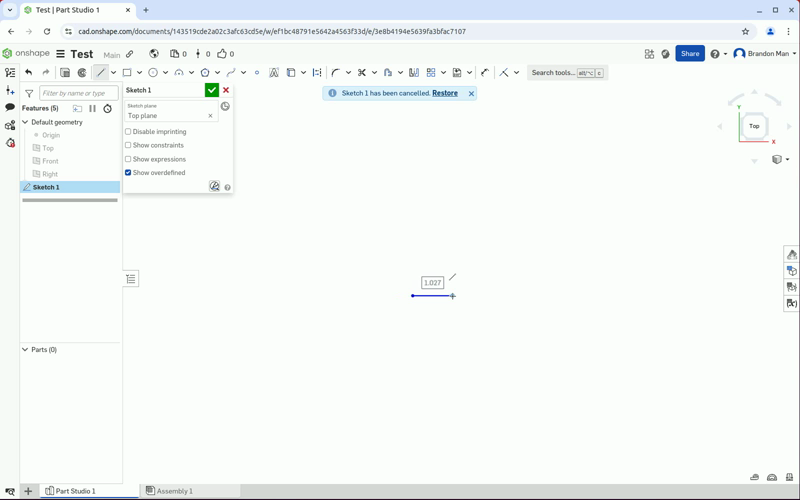
scroll(-6)
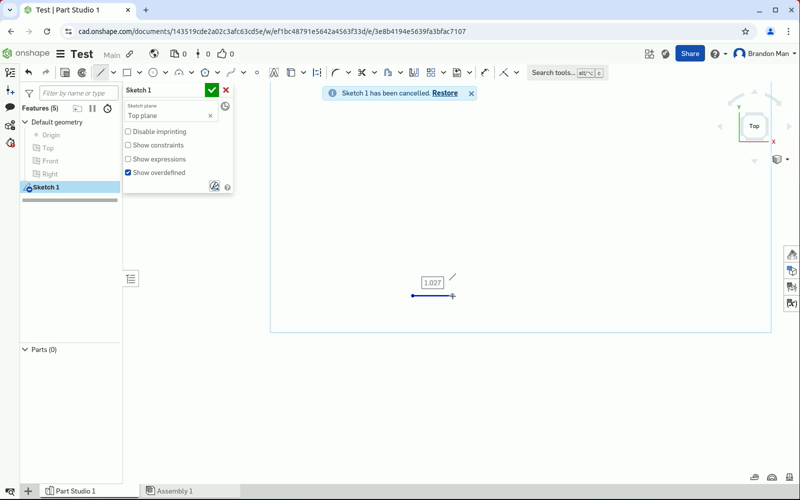
scroll(-6)
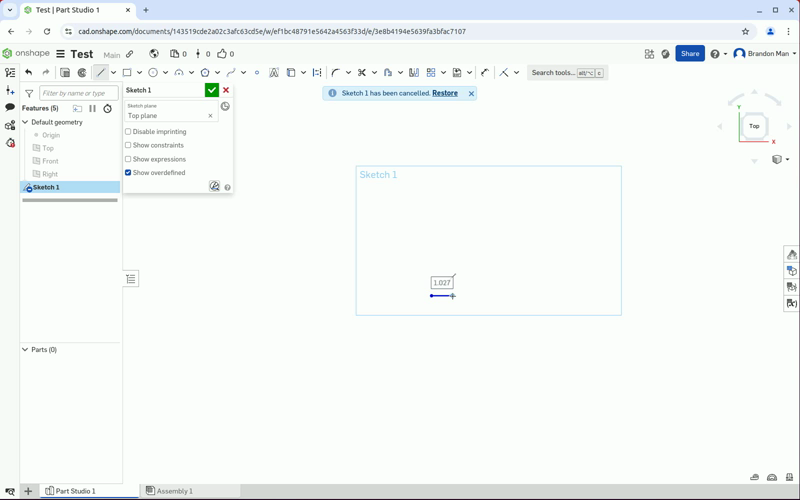
scroll(-6)
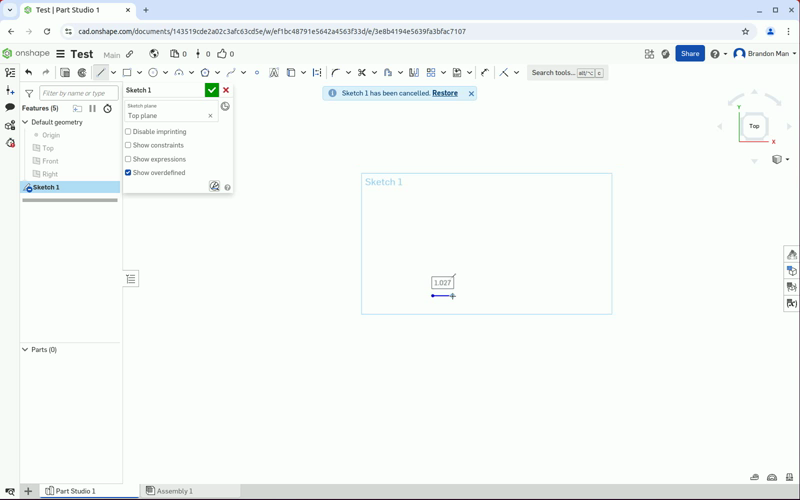
scroll(-6)
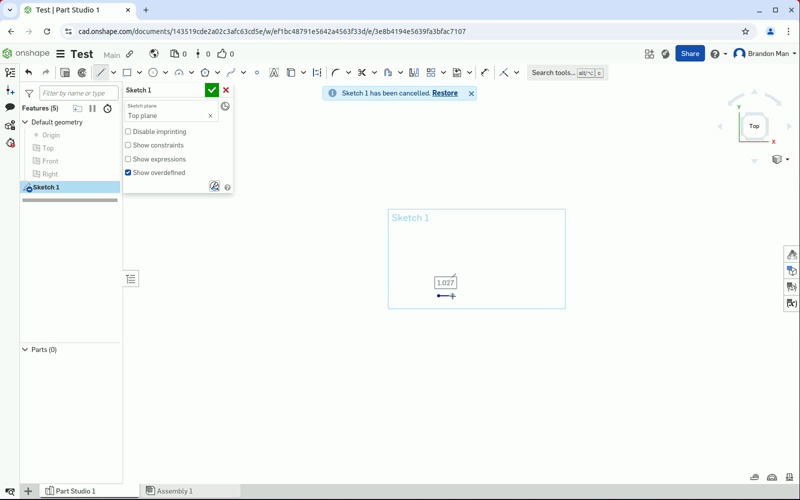
scroll(-6)
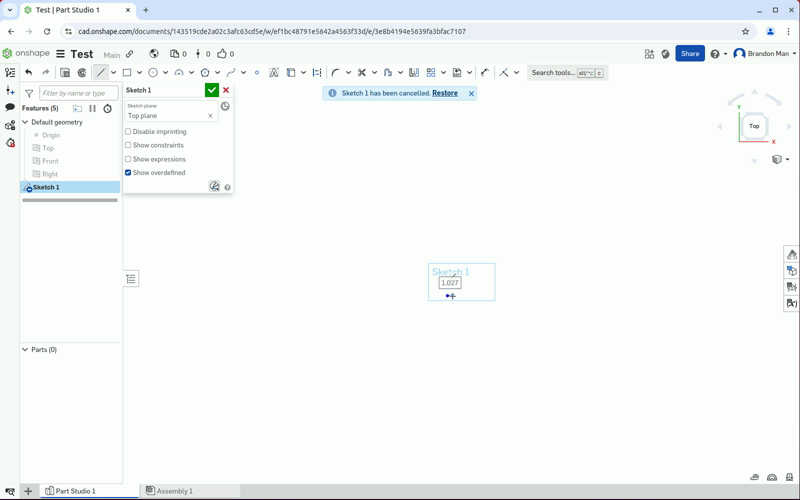
key_up(shift)
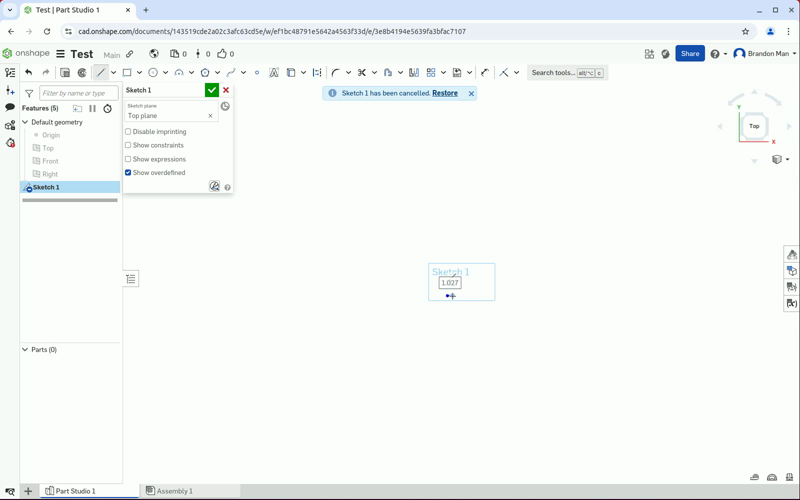
key_down(shift)
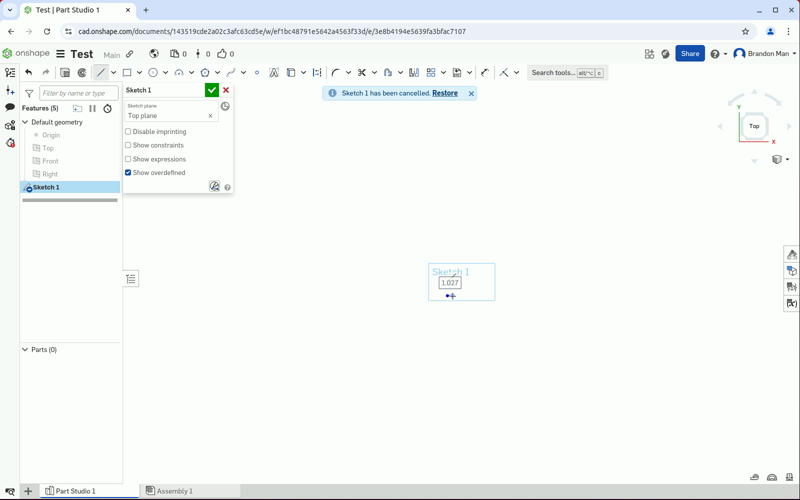
mouse_move(482, 295)
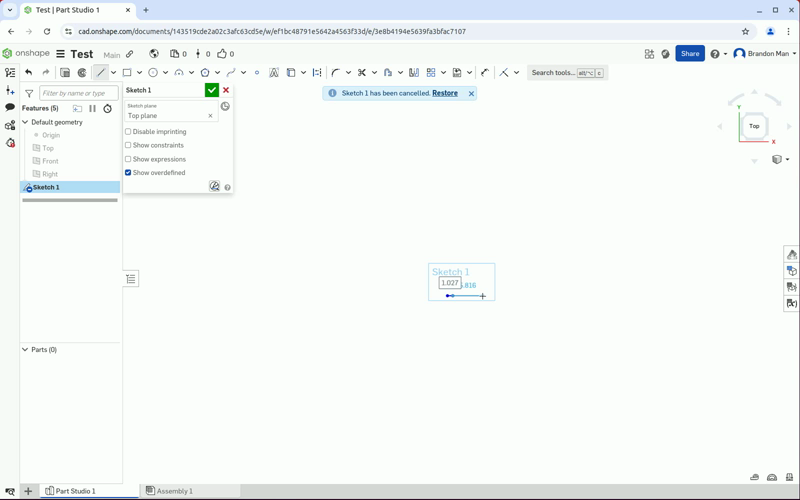
mouse_move(469, 295)
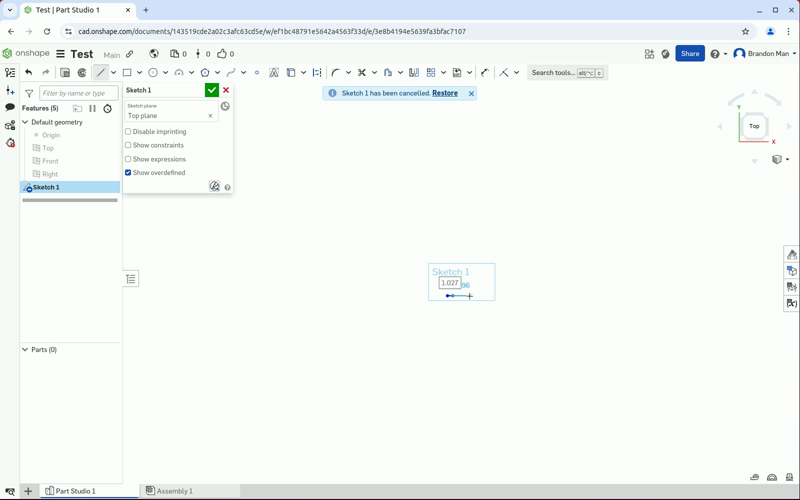
click(469, 295)
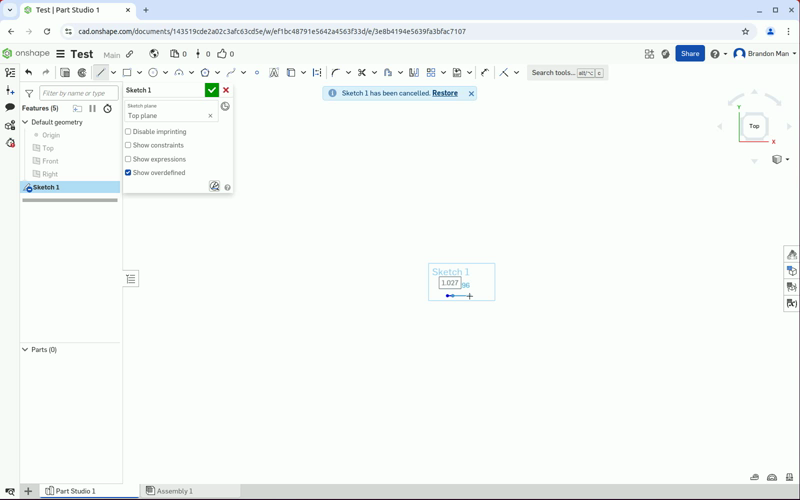
key_up(shift)
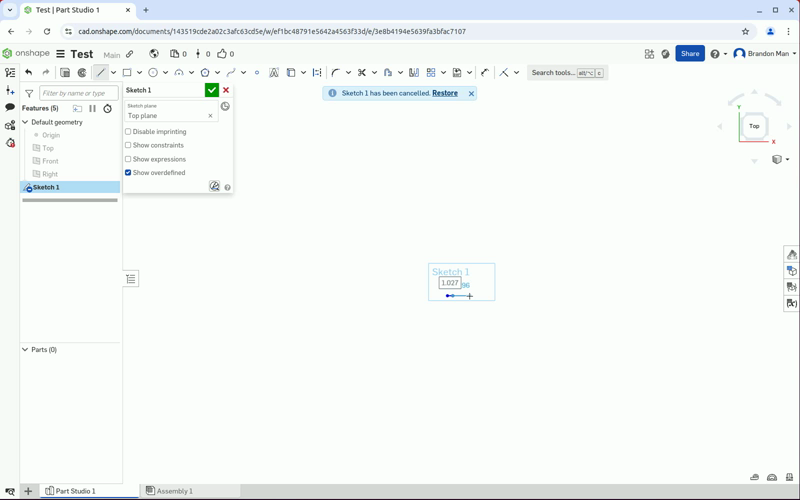
key_down(shift)
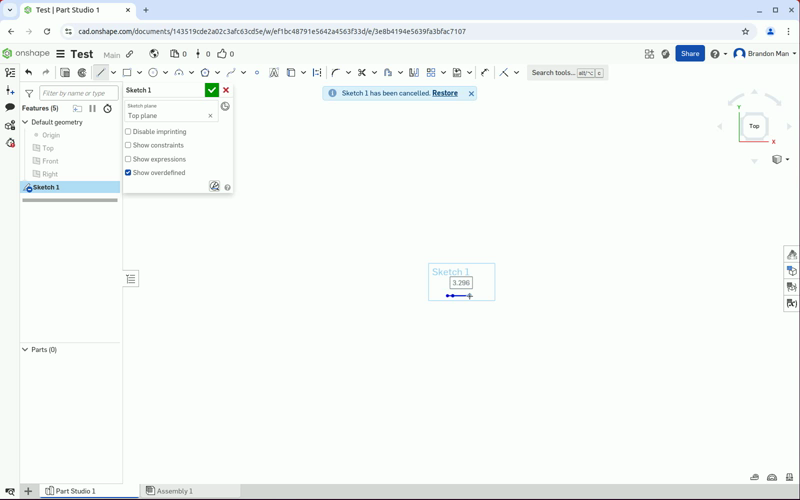
mouse_move(499, 295)
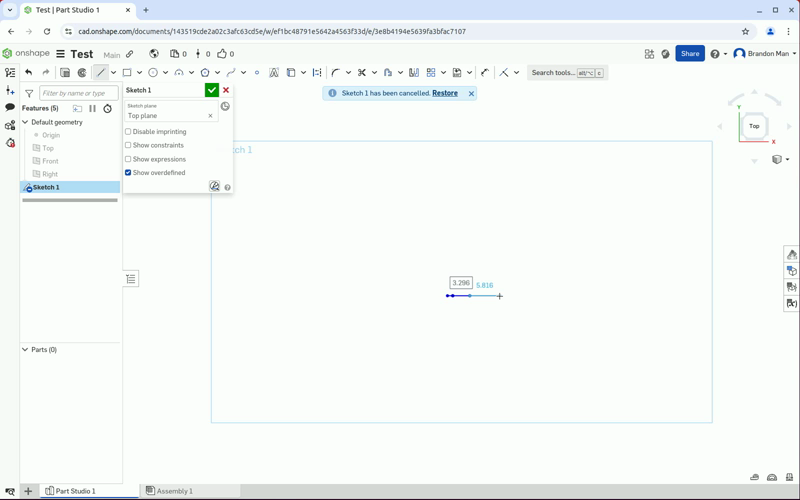
mouse_move(474, 295)
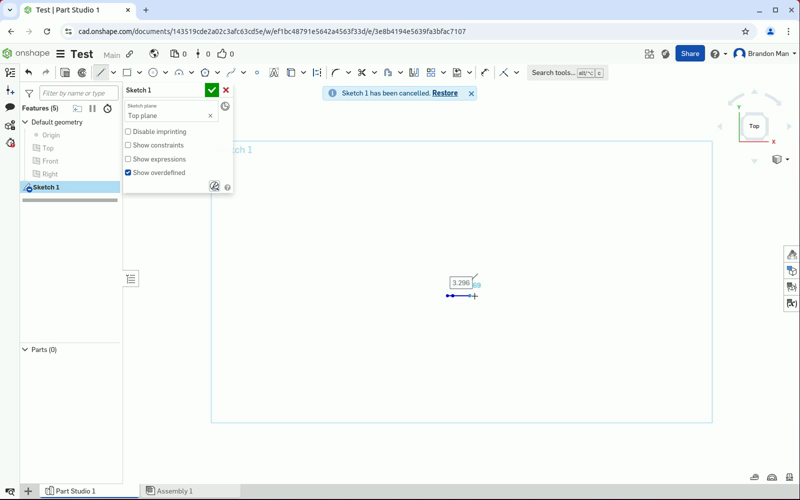
scroll(6)
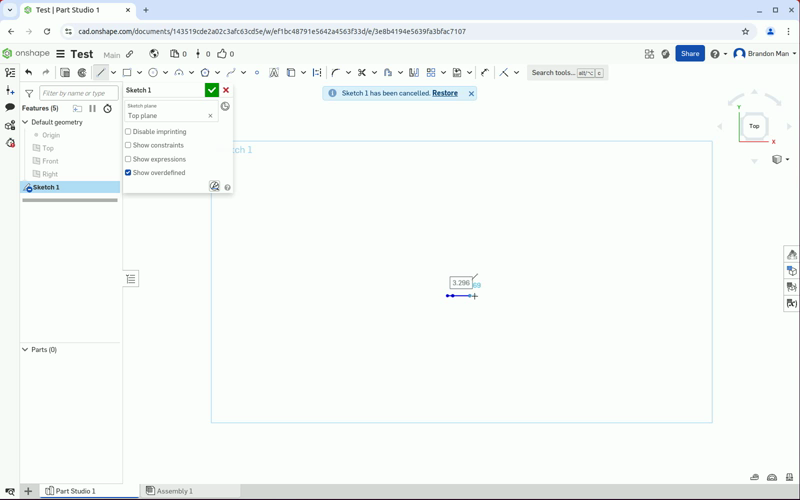
scroll(6)
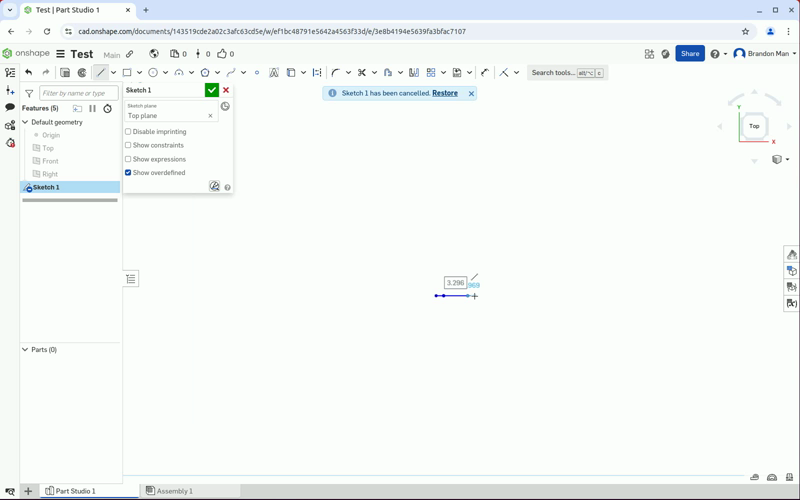
scroll(6)
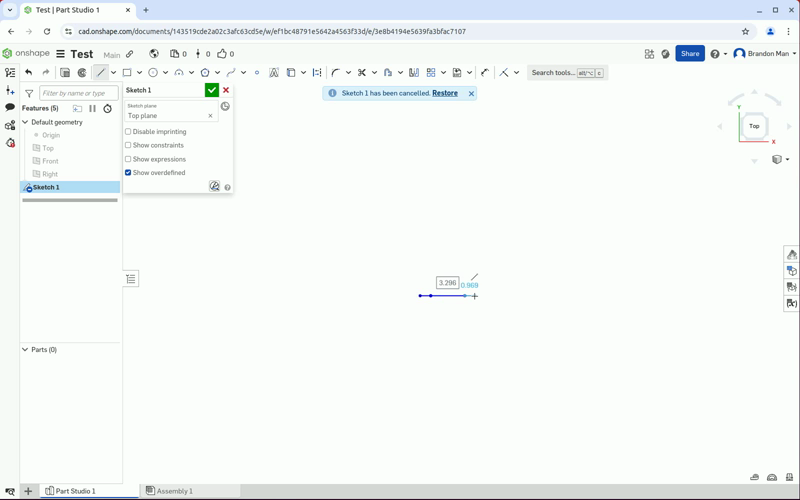
scroll(6)
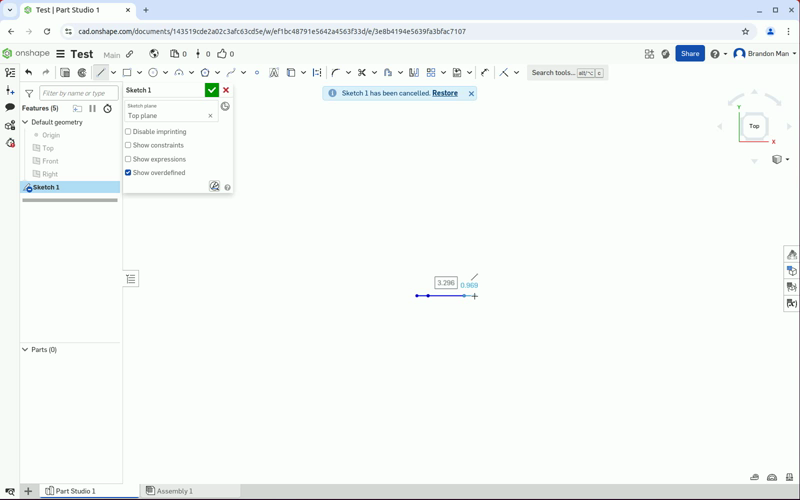
scroll(6)
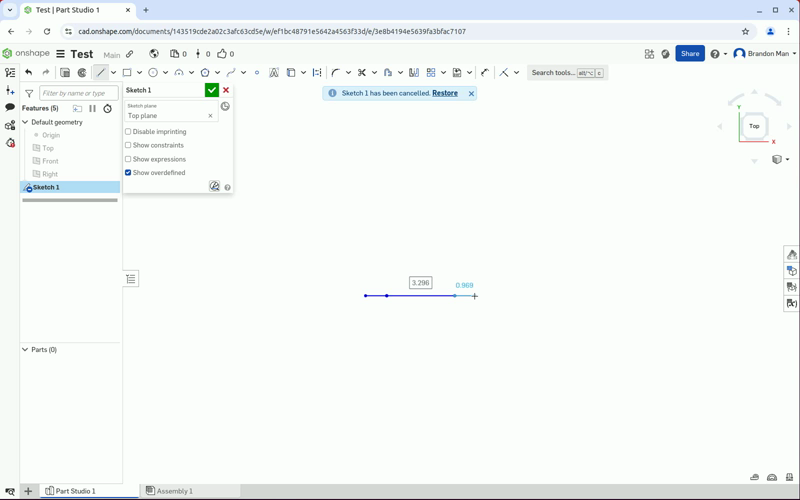
scroll(6)
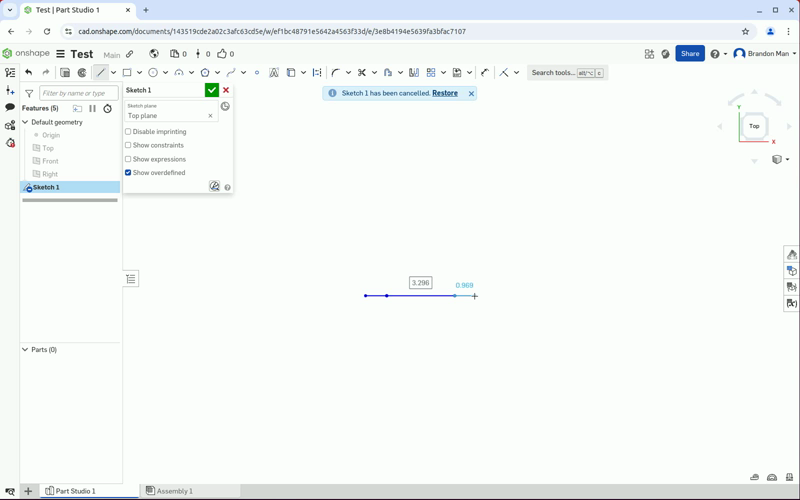
scroll(6)
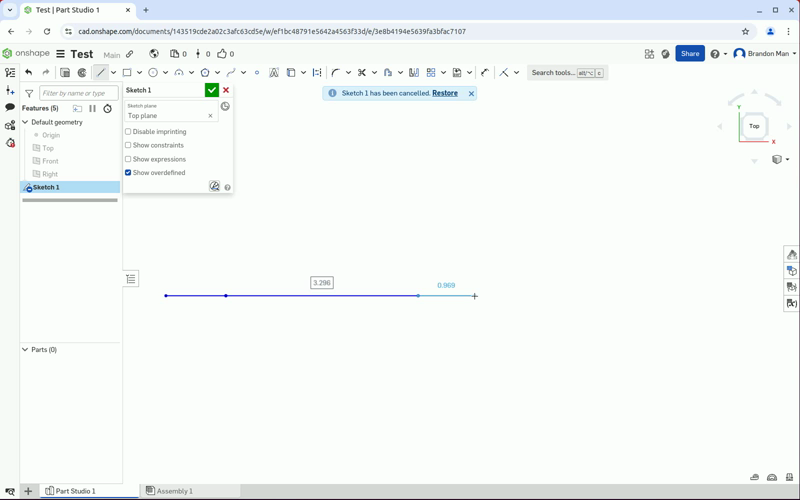
click(474, 295)
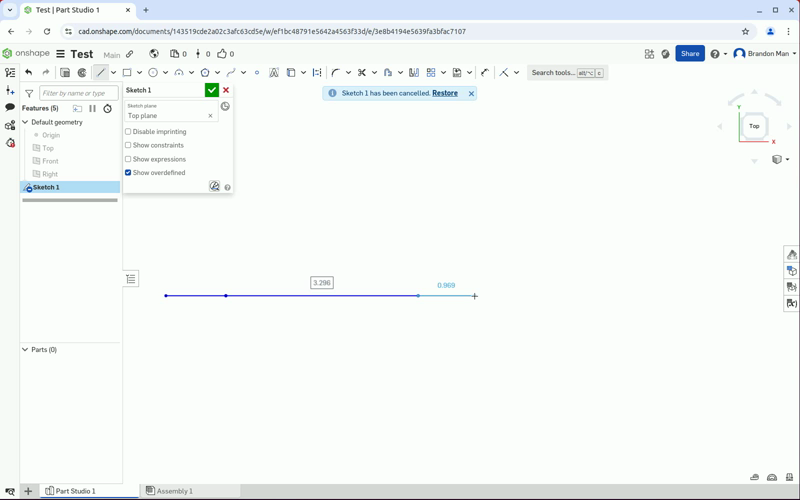
scroll(-6)
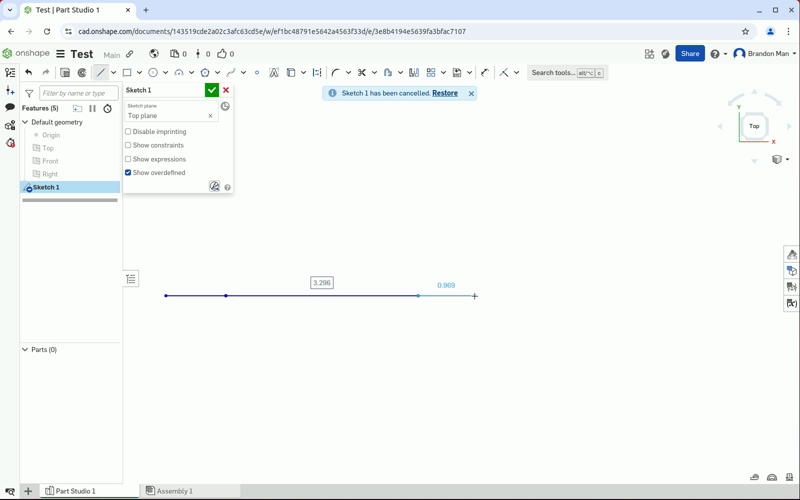
scroll(-6)
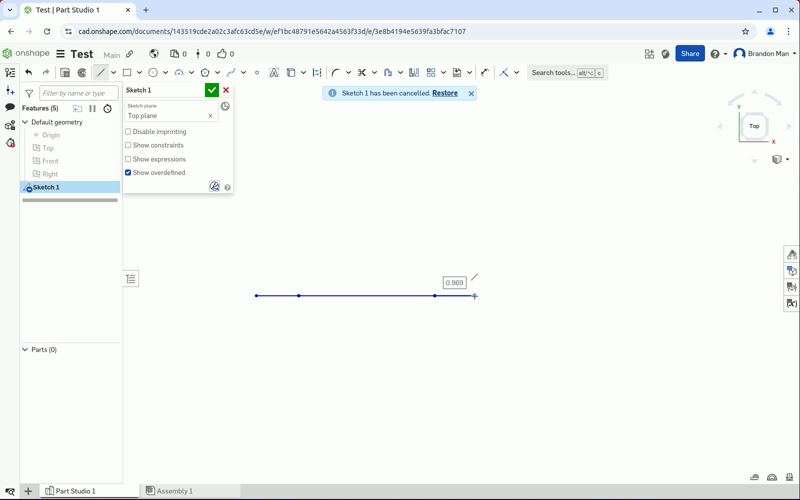
scroll(-6)
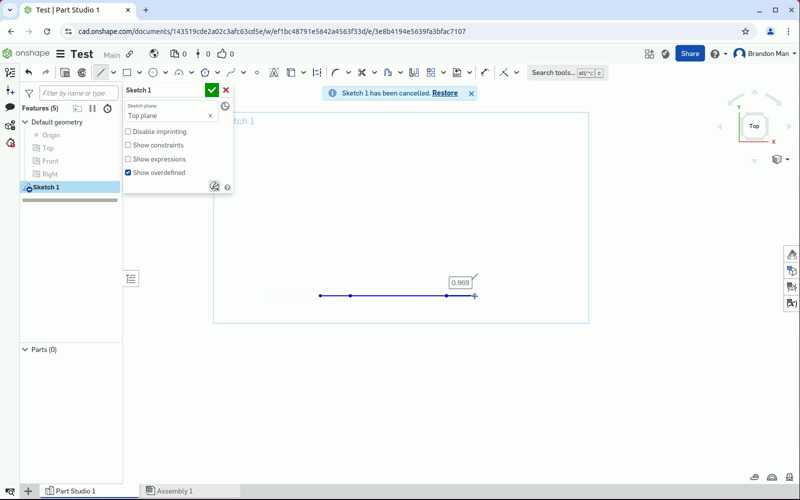
scroll(-6)
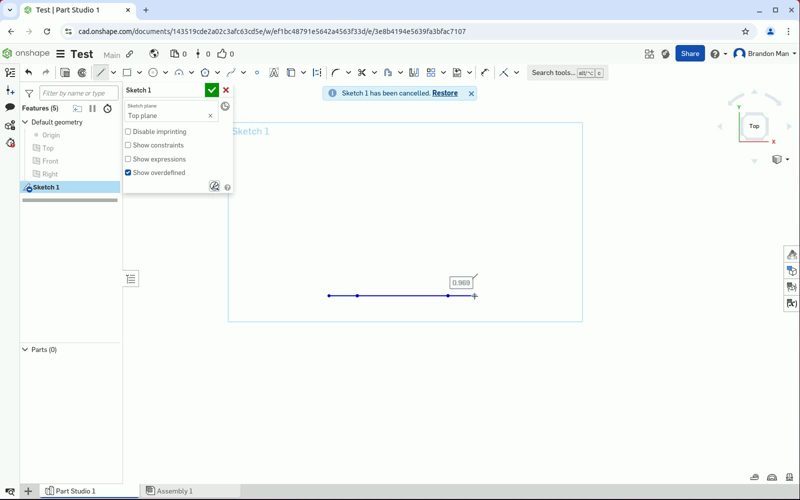
scroll(-6)
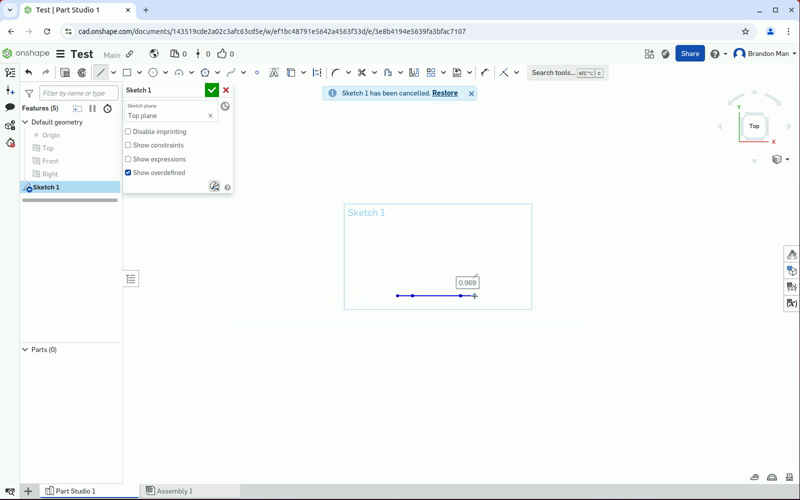
scroll(-6)
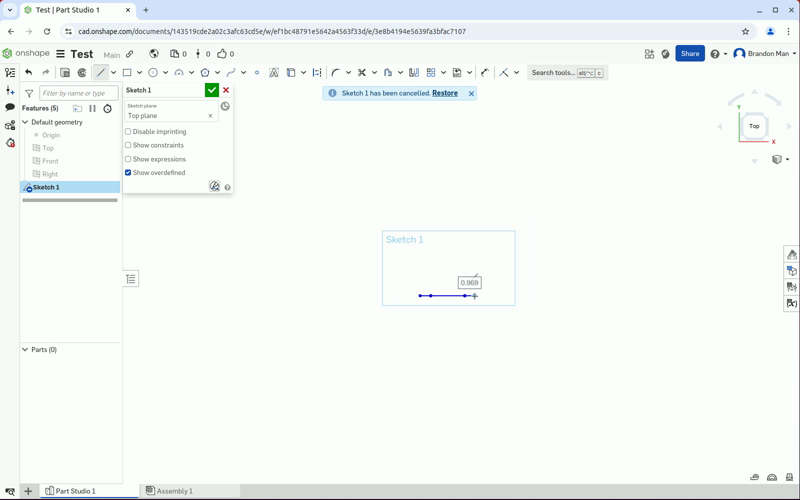
scroll(-6)
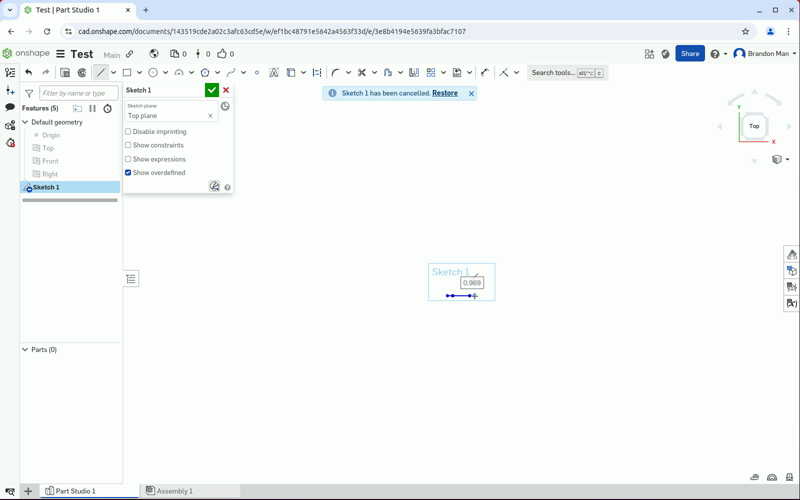
key_up(shift)
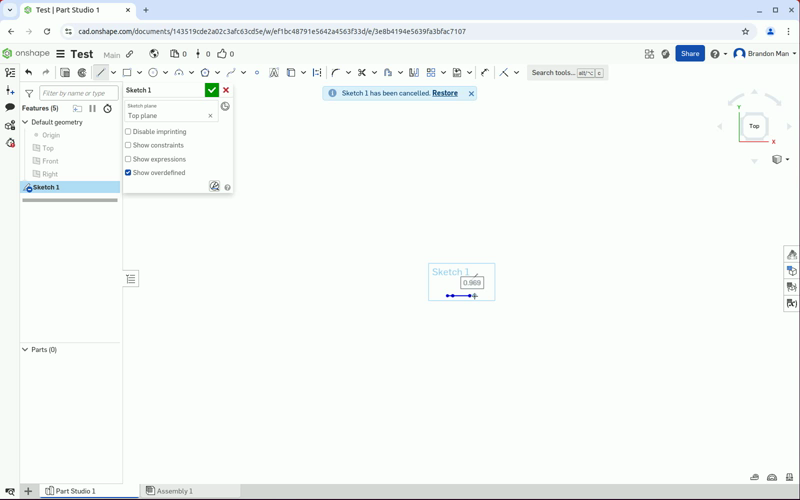
key_down(shift)
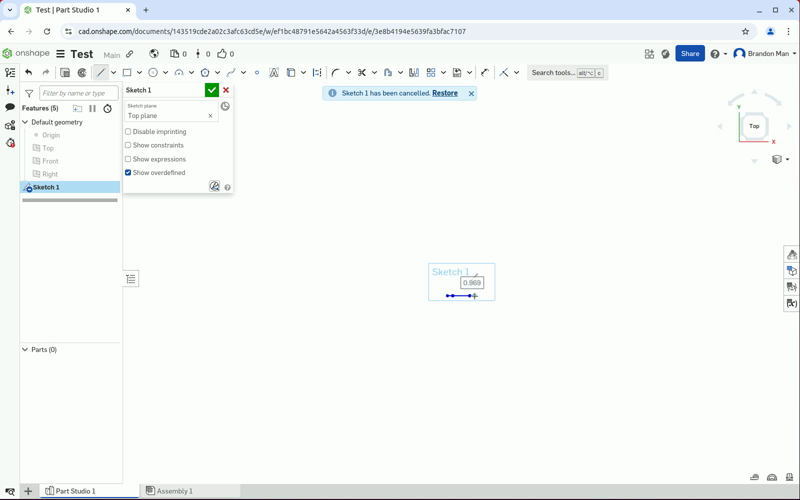
mouse_move(504, 295)
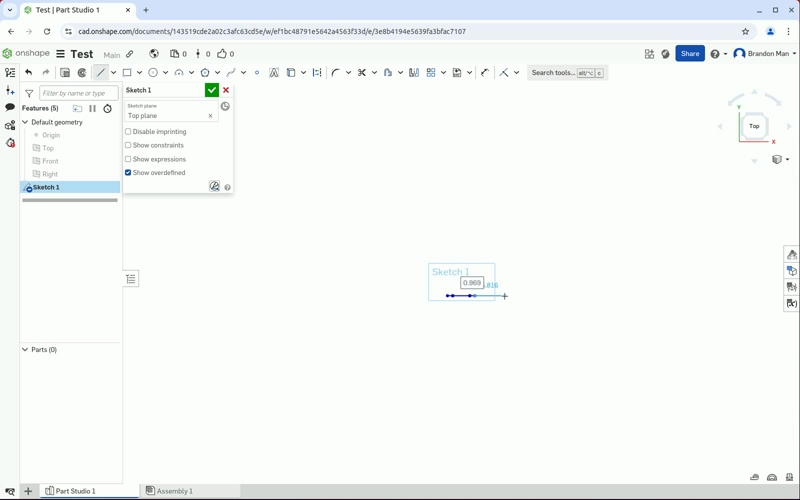
mouse_move(474, 291)
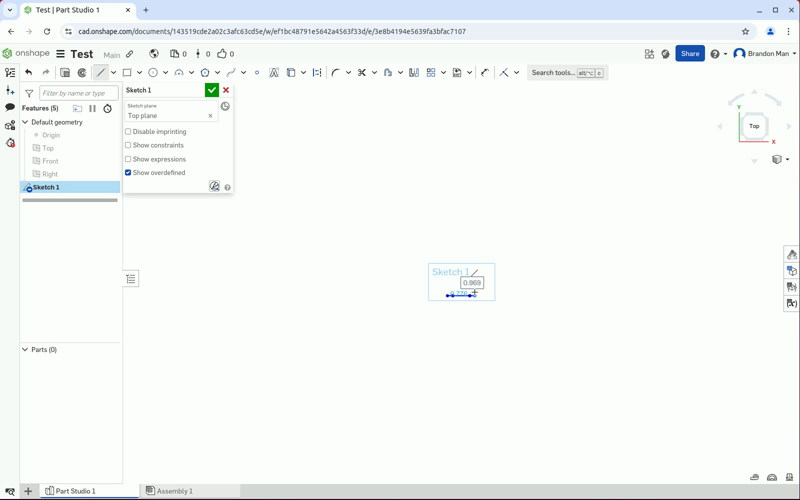
scroll(6)
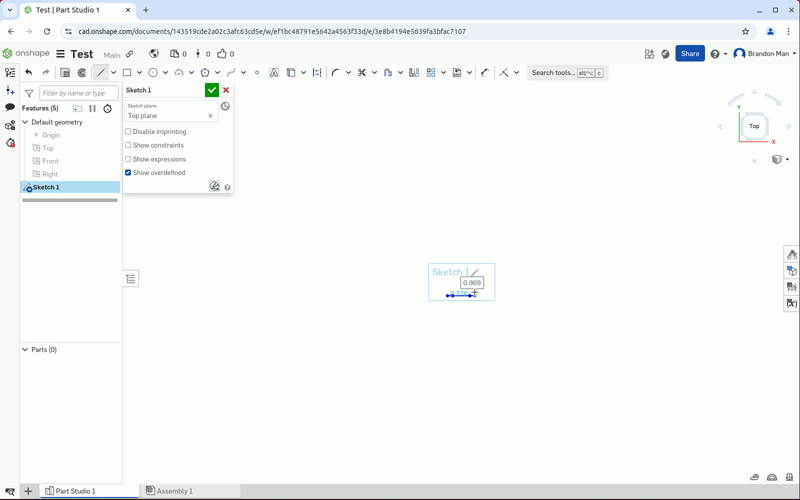
scroll(6)
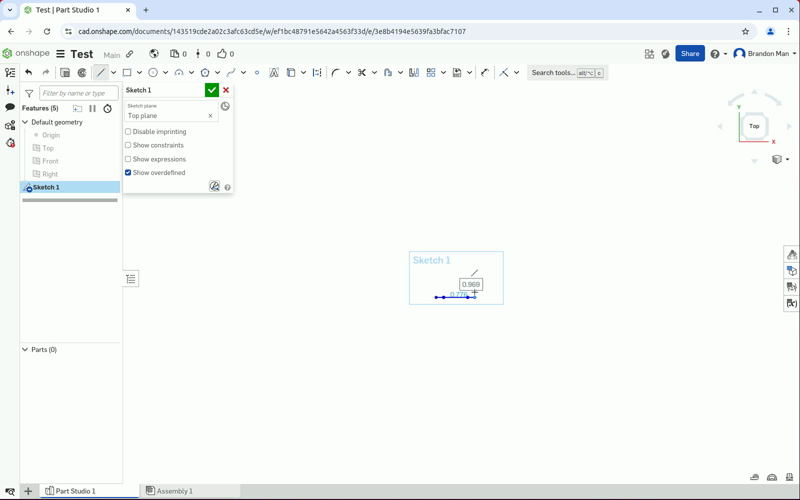
scroll(6)
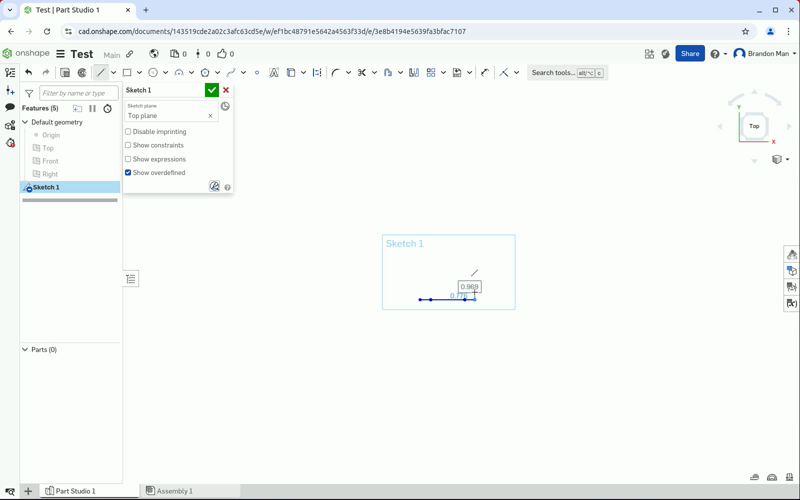
scroll(6)
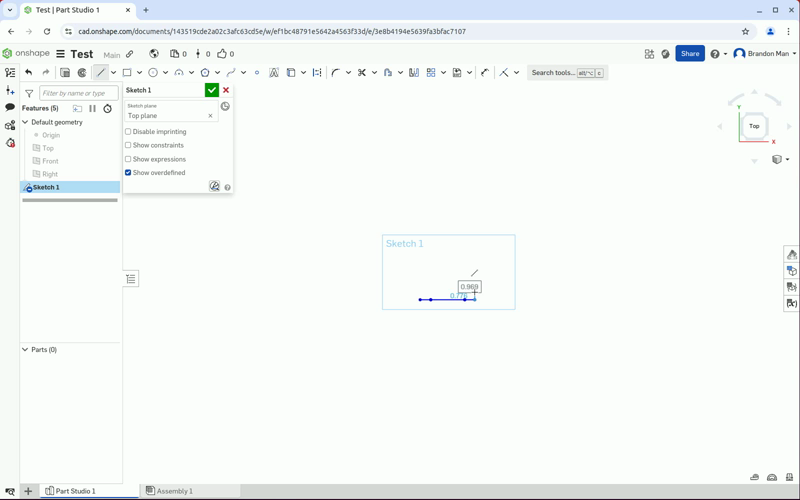
scroll(6)
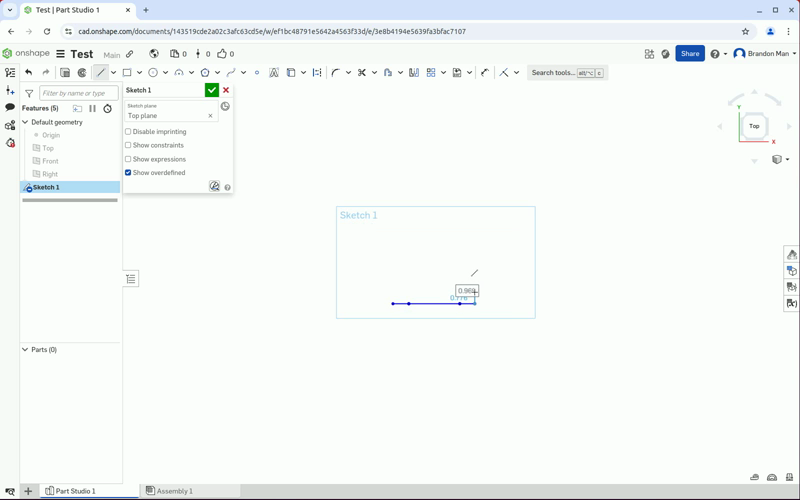
scroll(6)
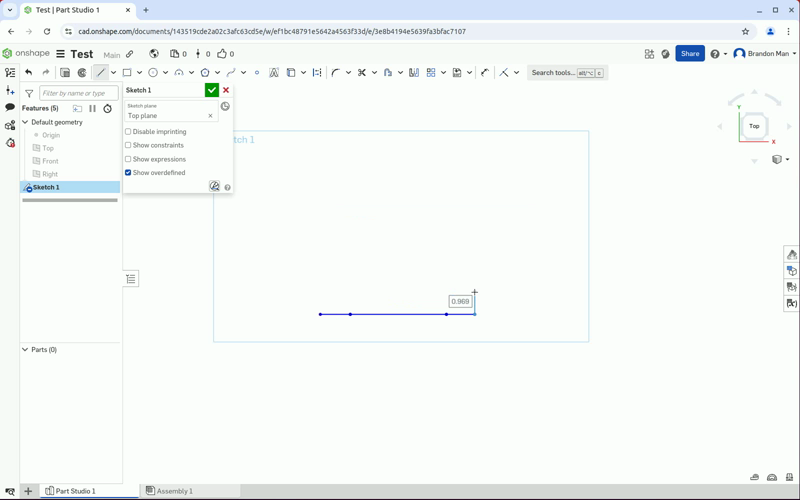
scroll(6)
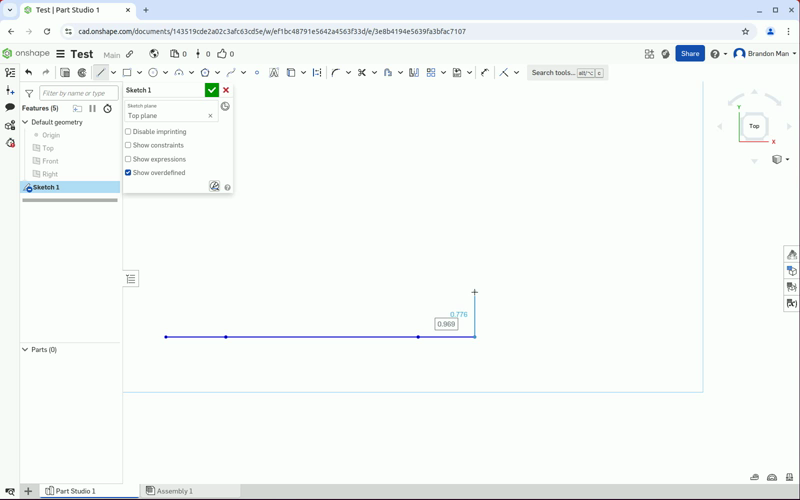
click(474, 291)
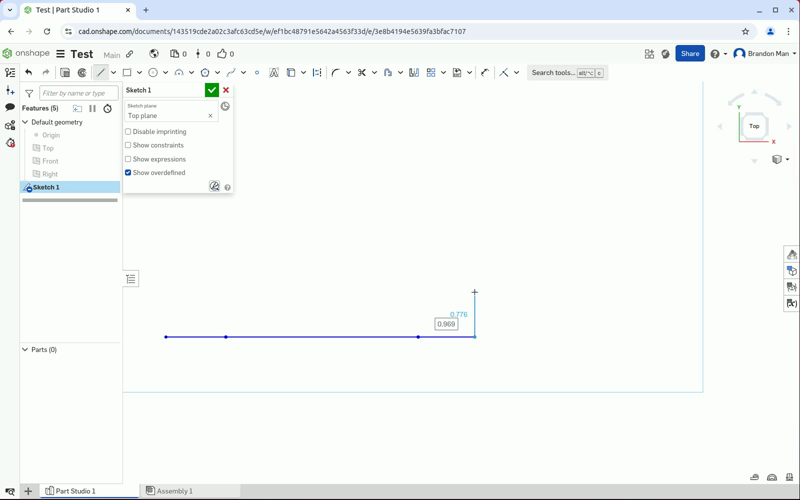
scroll(-6)
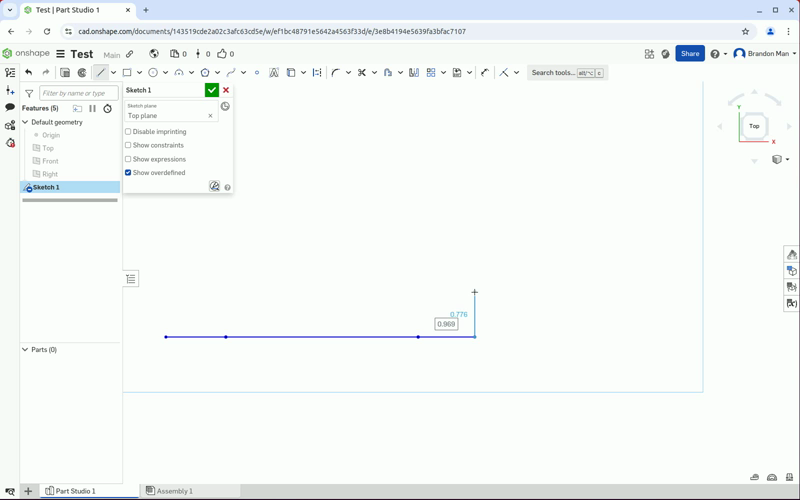
scroll(-6)
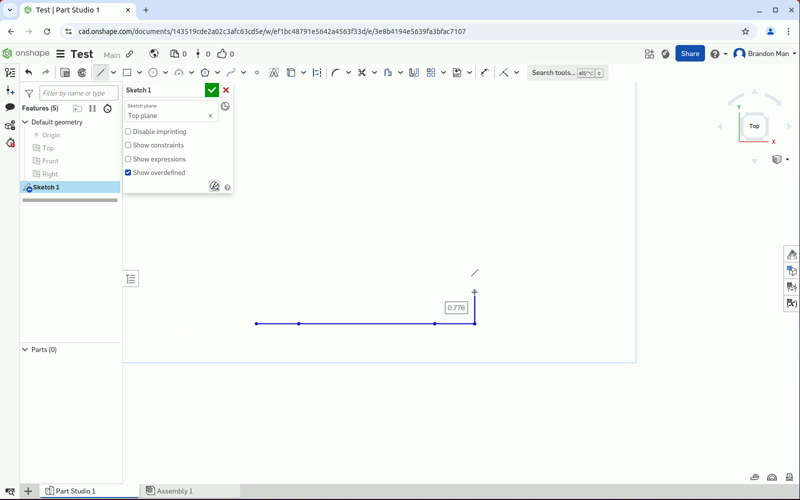
scroll(-6)
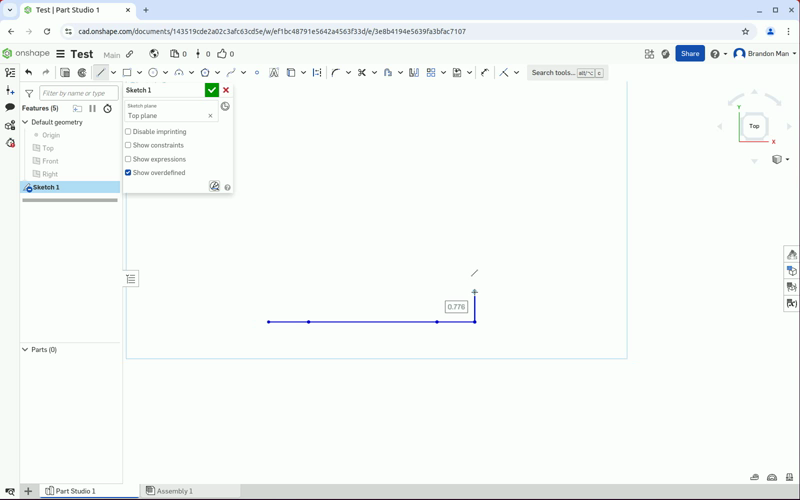
scroll(-6)
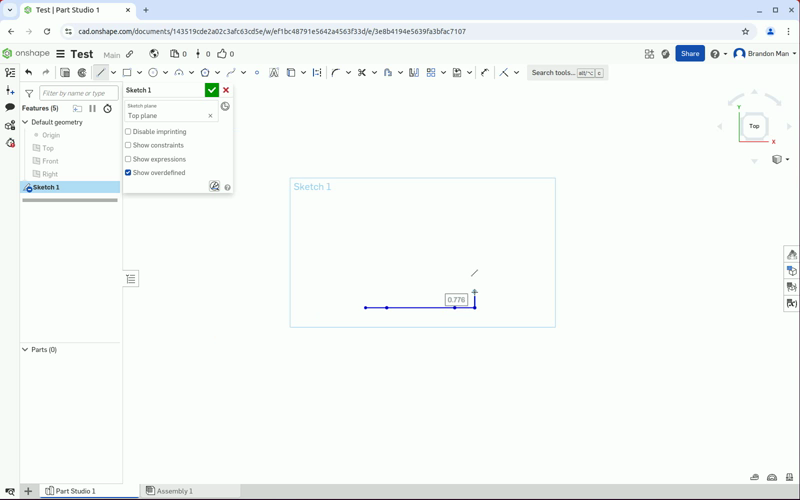
scroll(-6)
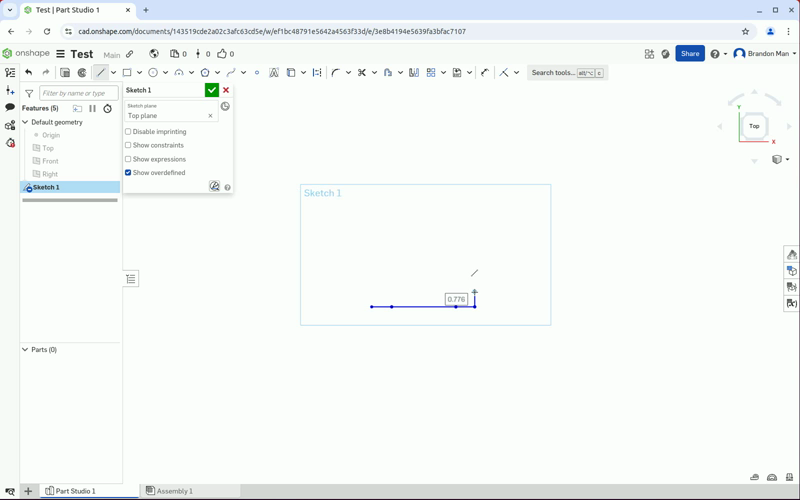
scroll(-6)
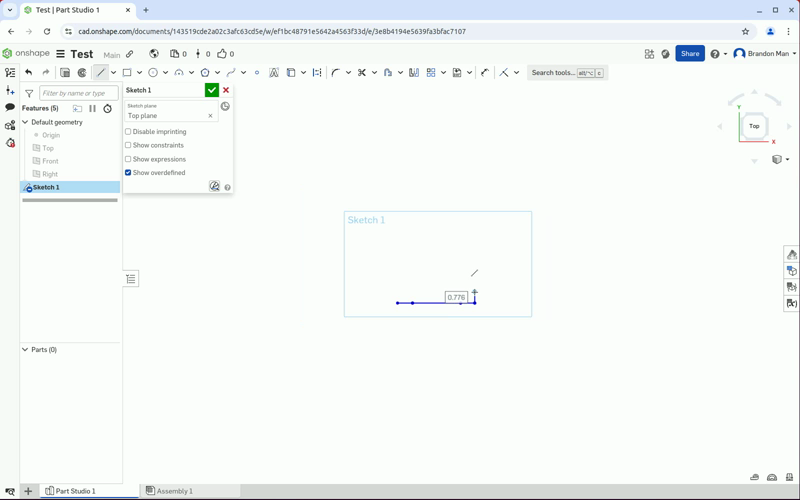
scroll(-6)
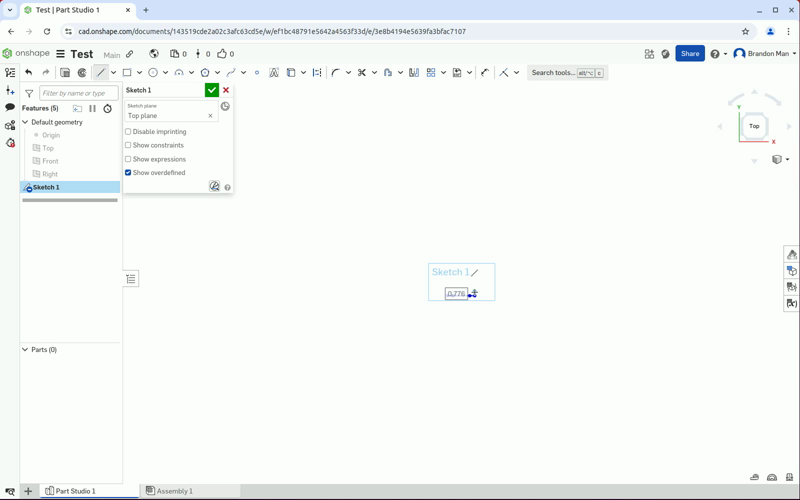
key_up(shift)
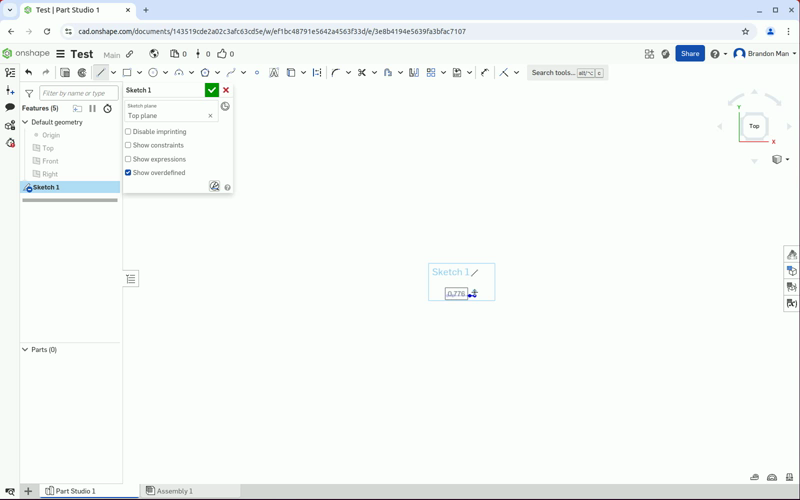
key_down(shift)
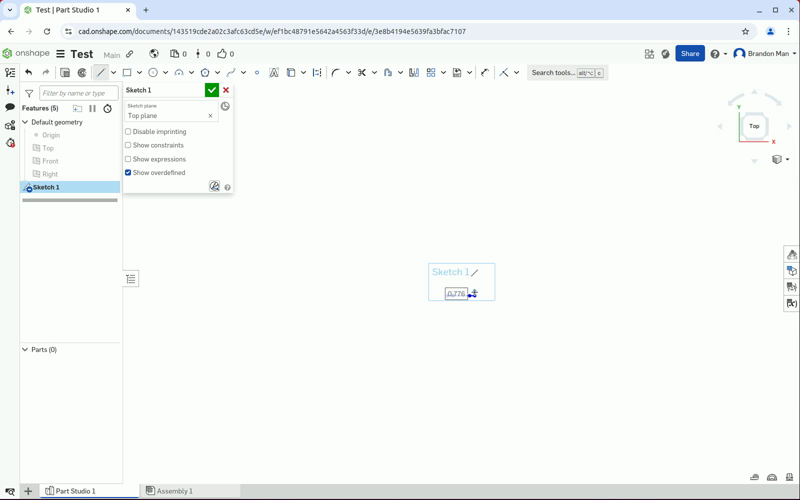
mouse_move(504, 291)
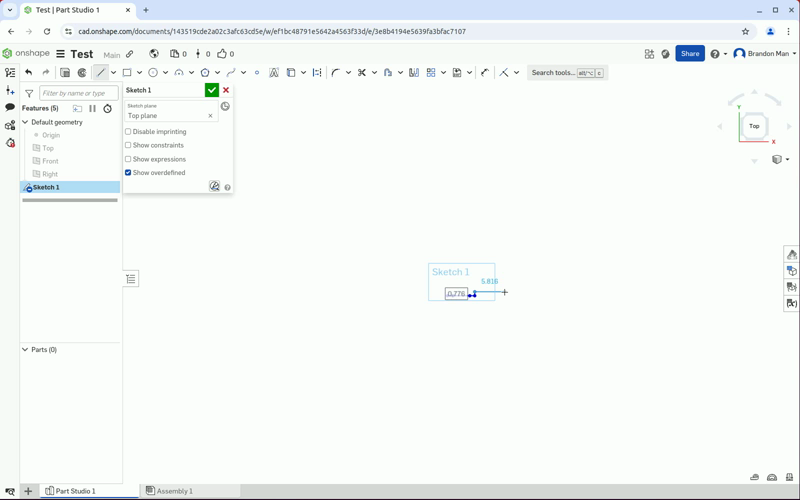
mouse_move(474, 274)
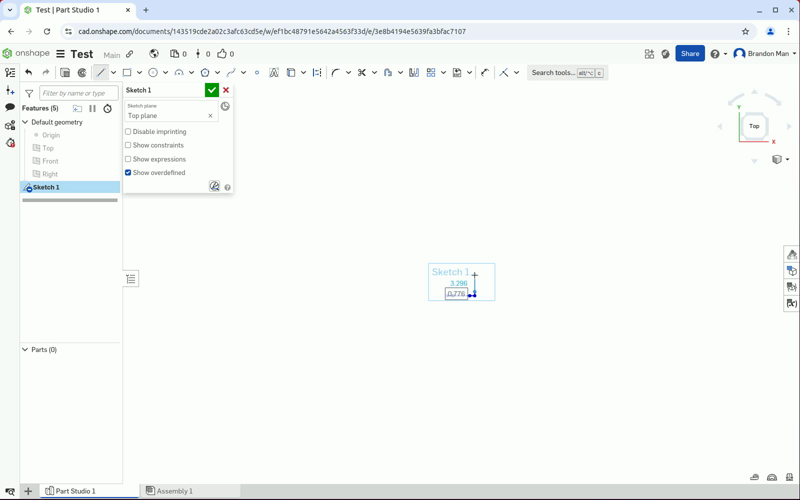
click(474, 274)
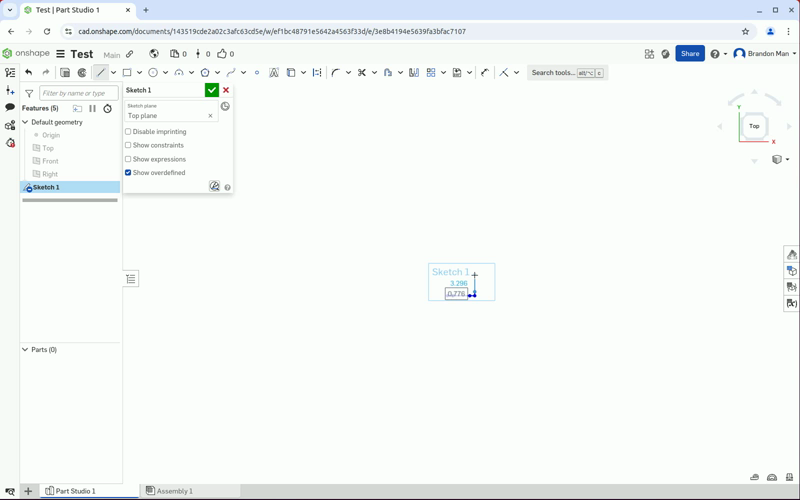
key_up(shift)
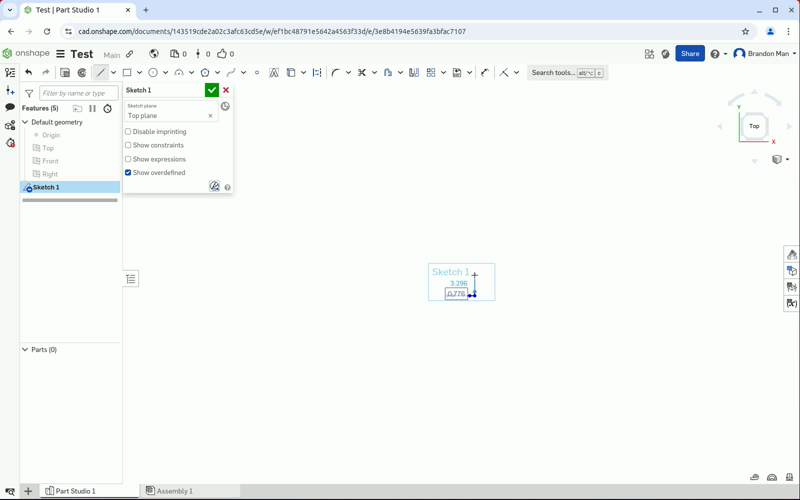
key_down(shift)
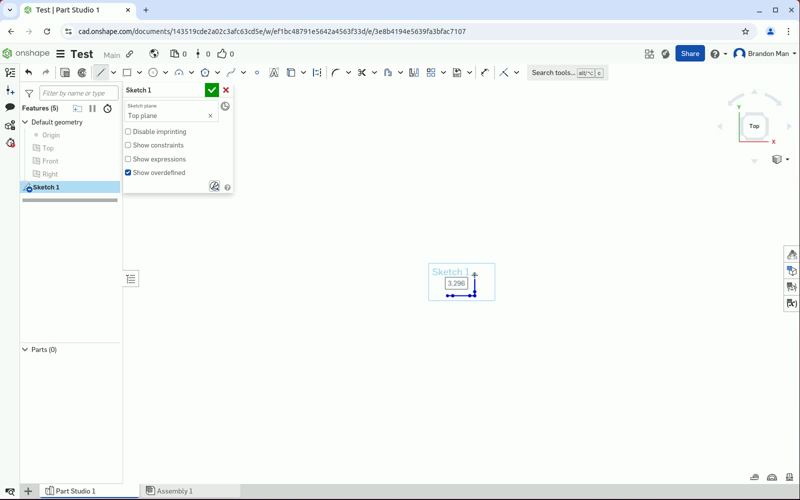
mouse_move(504, 274)
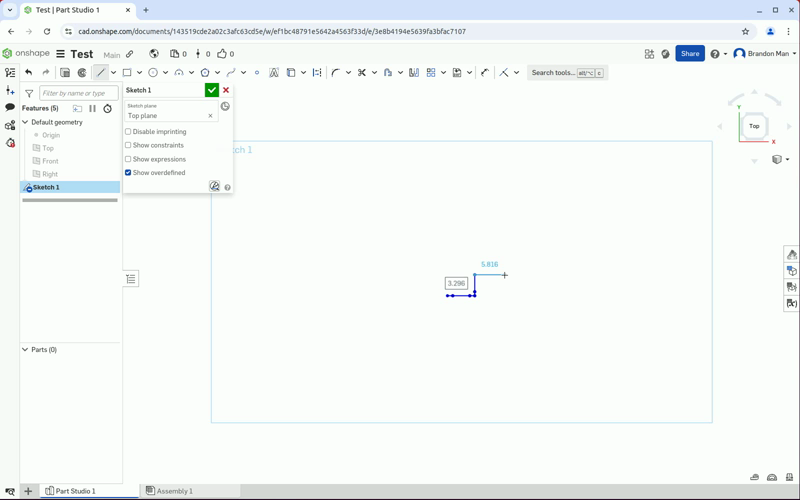
mouse_move(474, 270)
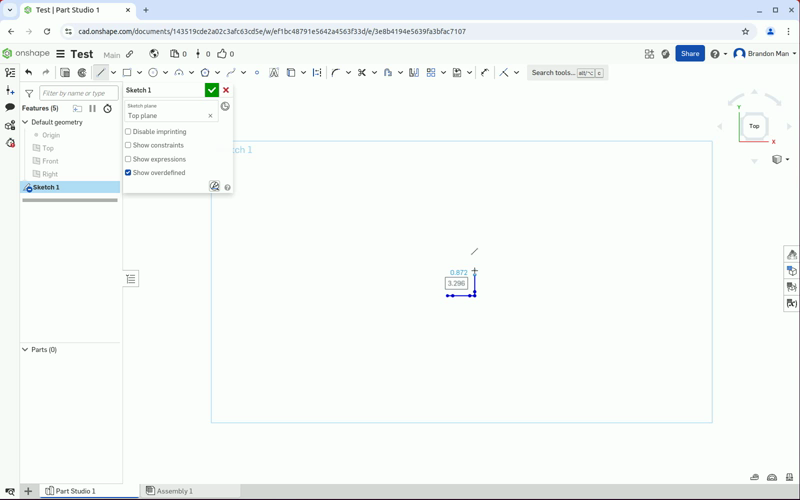
scroll(6)
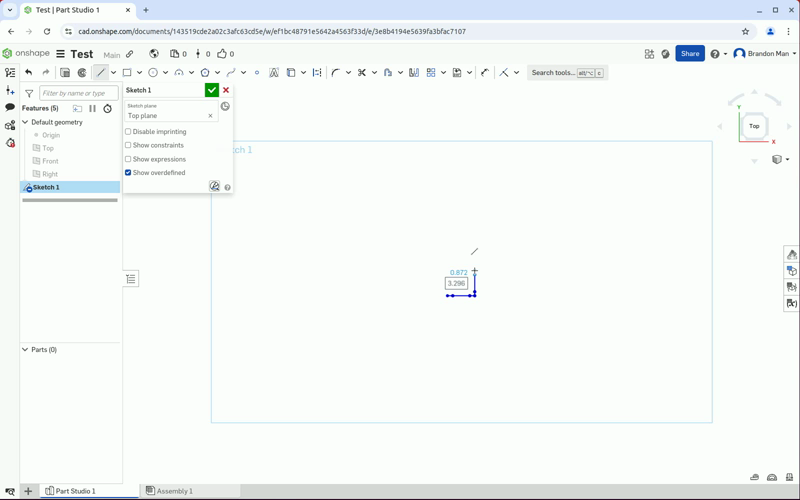
scroll(6)
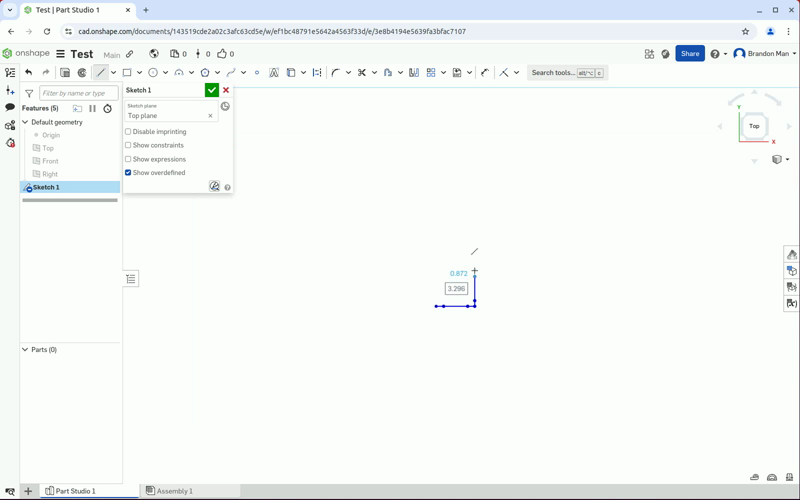
scroll(6)
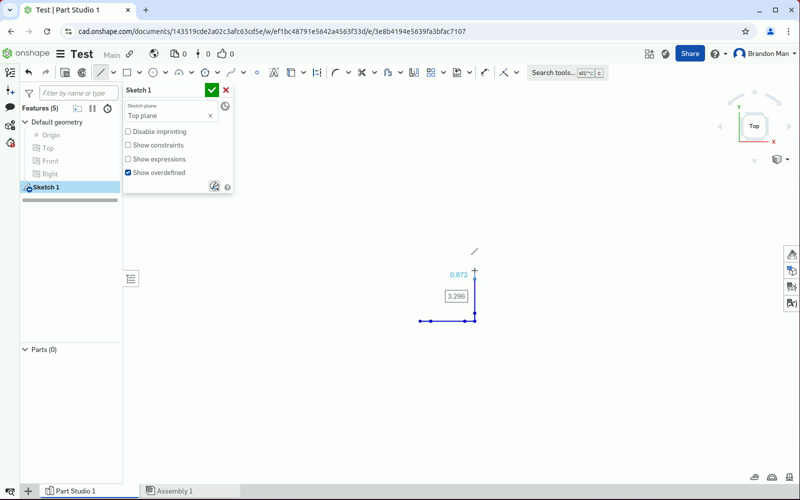
scroll(6)
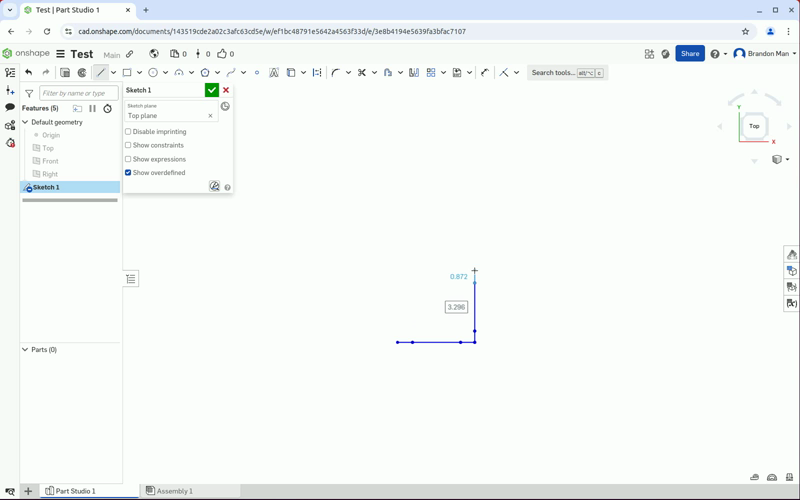
scroll(6)
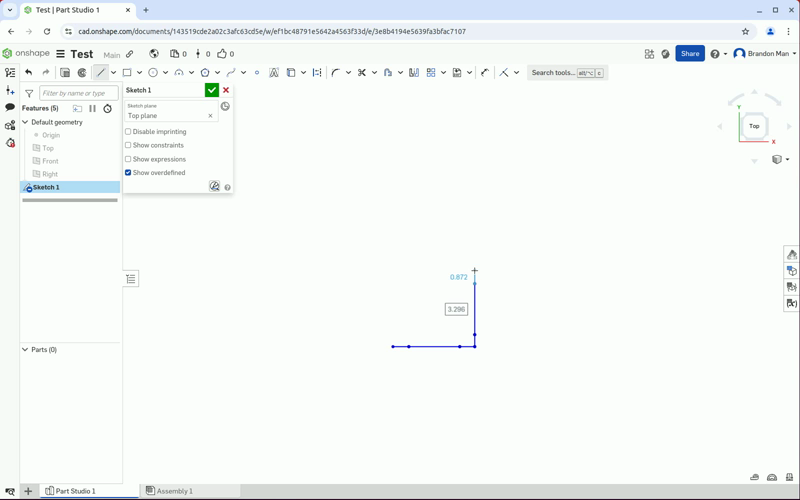
scroll(6)
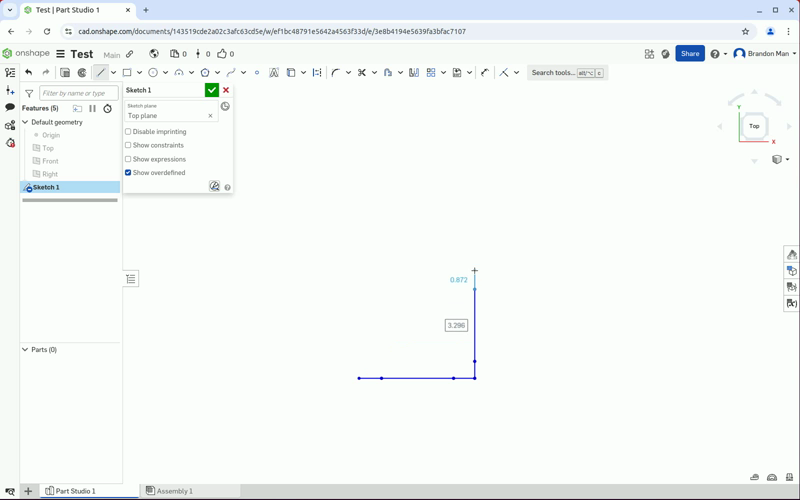
scroll(6)
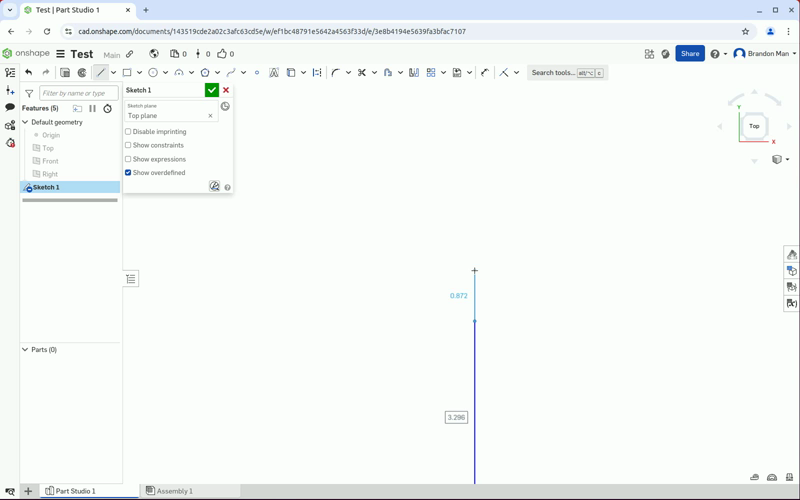
click(474, 270)
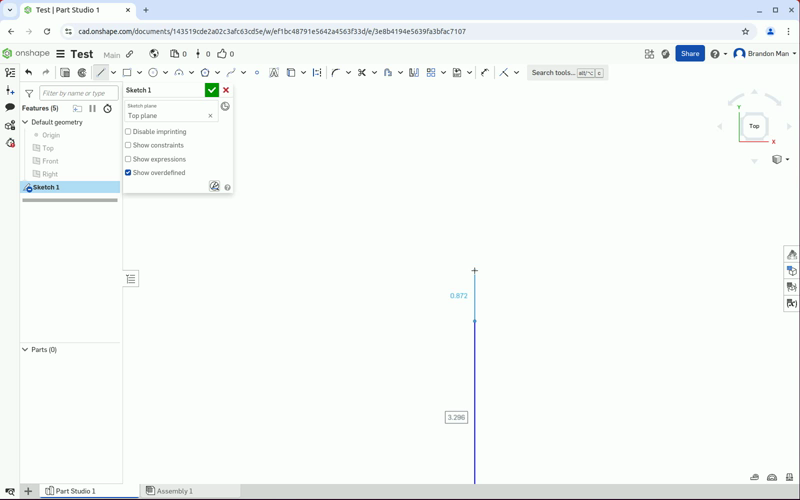
scroll(-6)
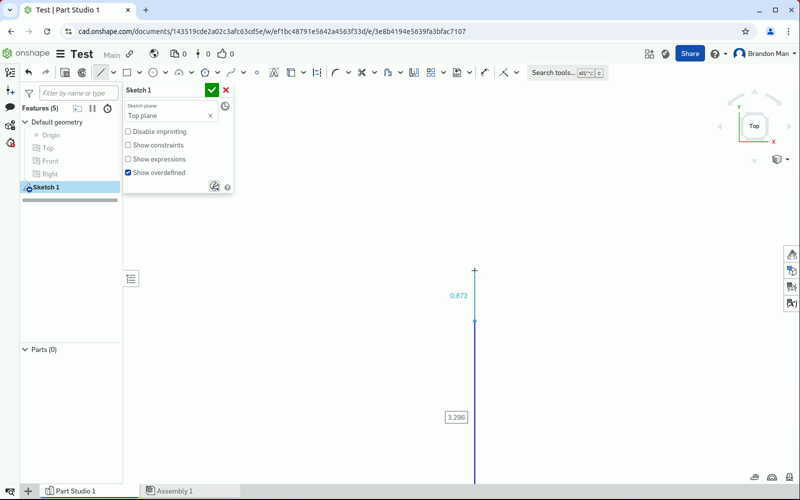
scroll(-6)
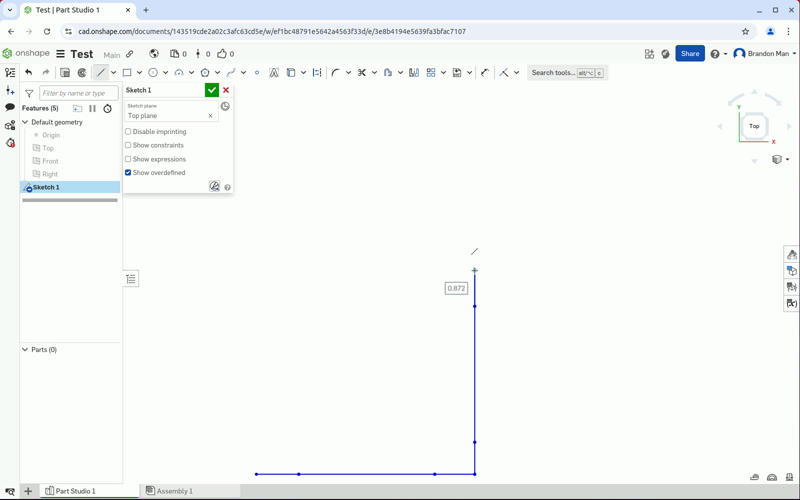
scroll(-6)
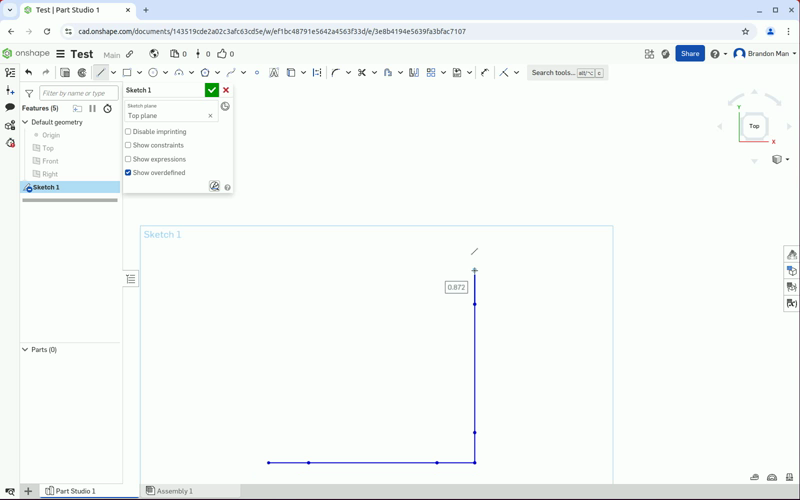
scroll(-6)
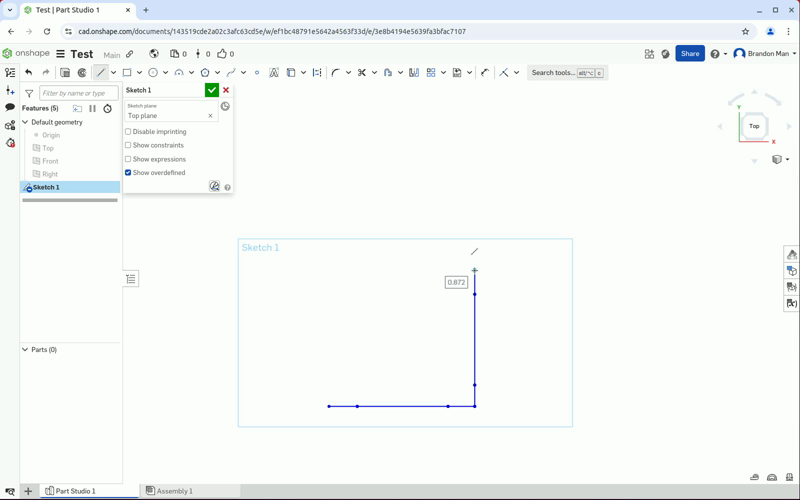
scroll(-6)
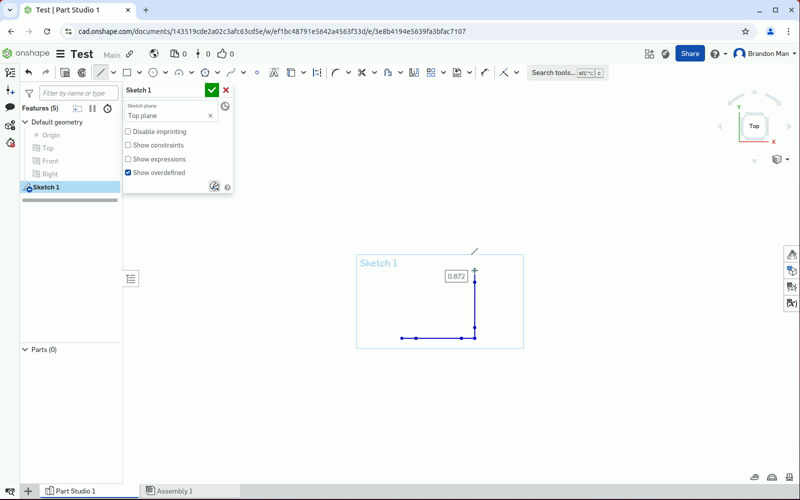
scroll(-6)
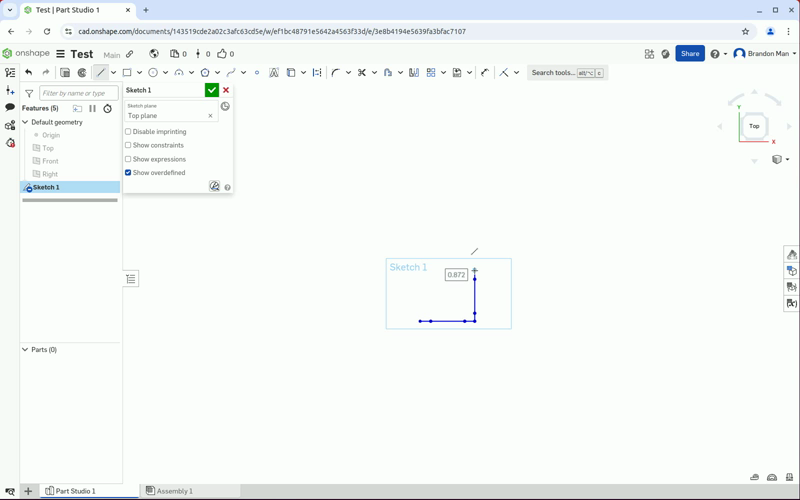
scroll(-6)
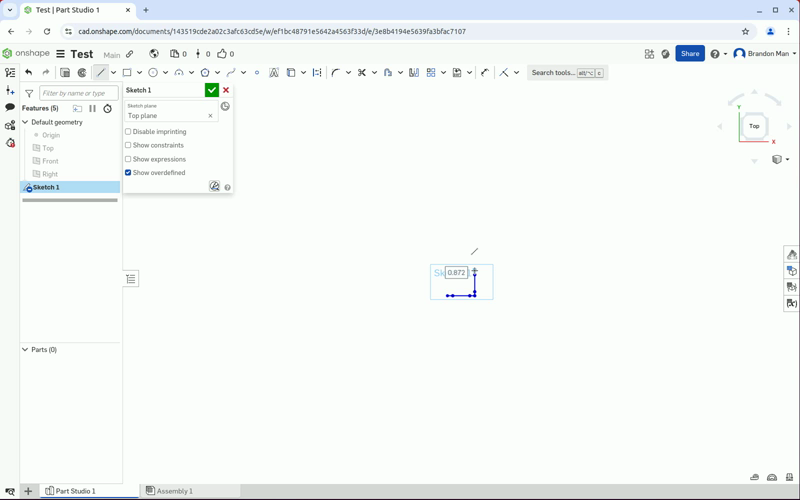
key_up(shift)
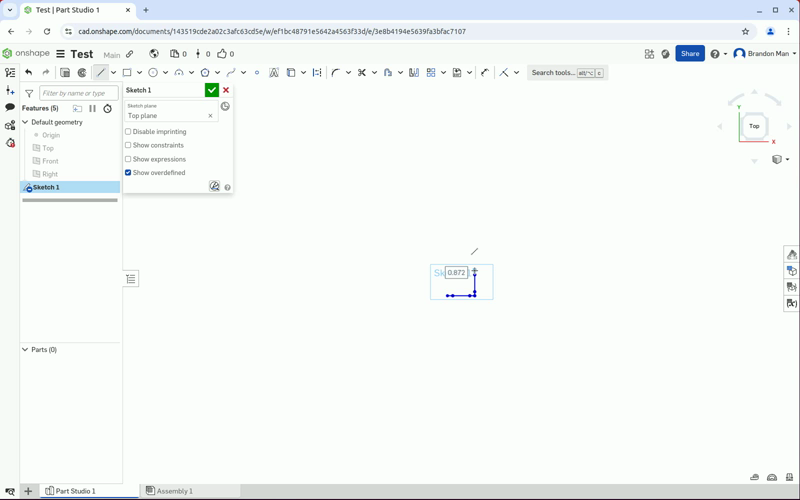
key_down(shift)
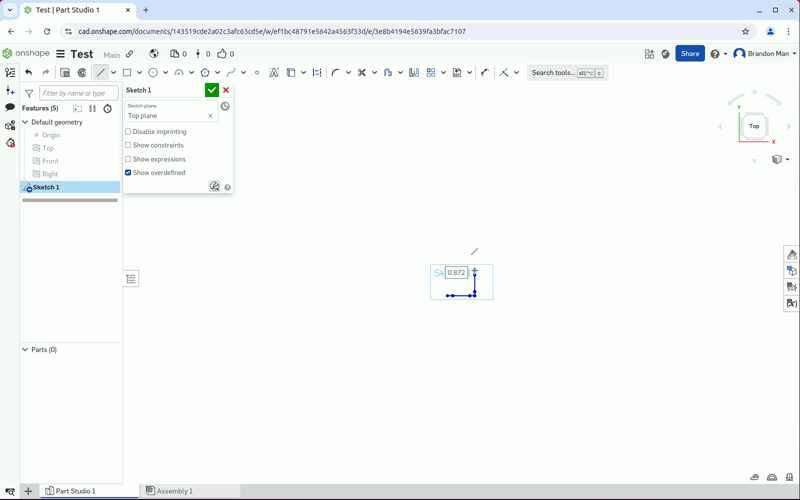
mouse_move(504, 270)
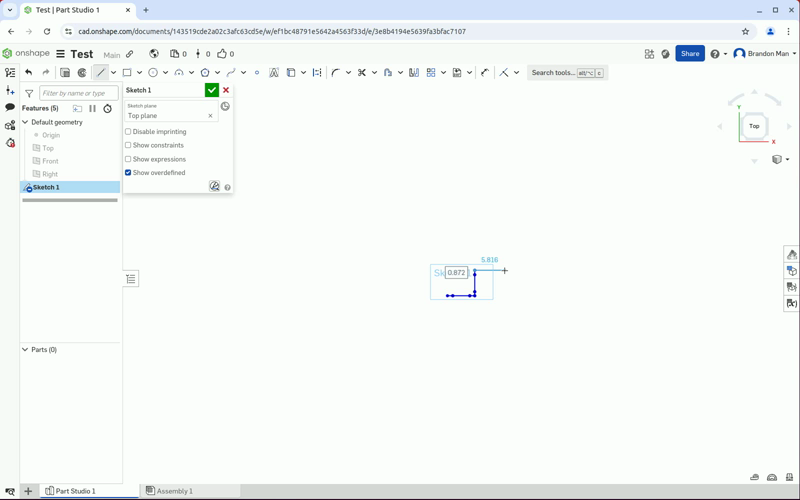
mouse_move(469, 270)
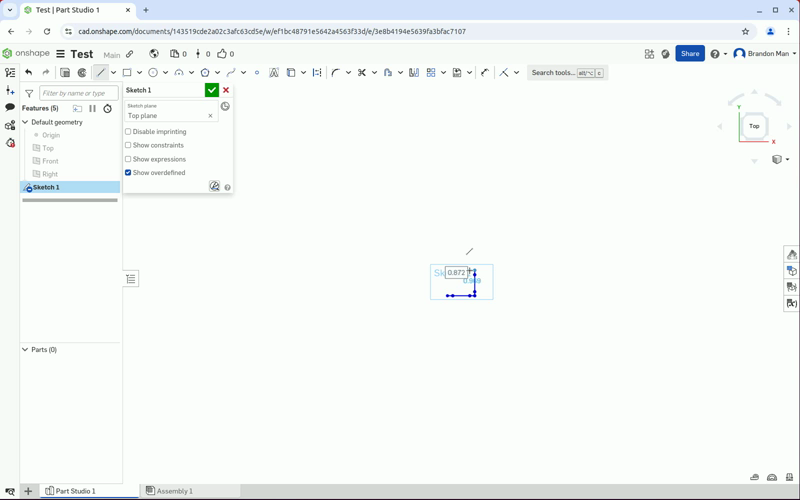
scroll(6)
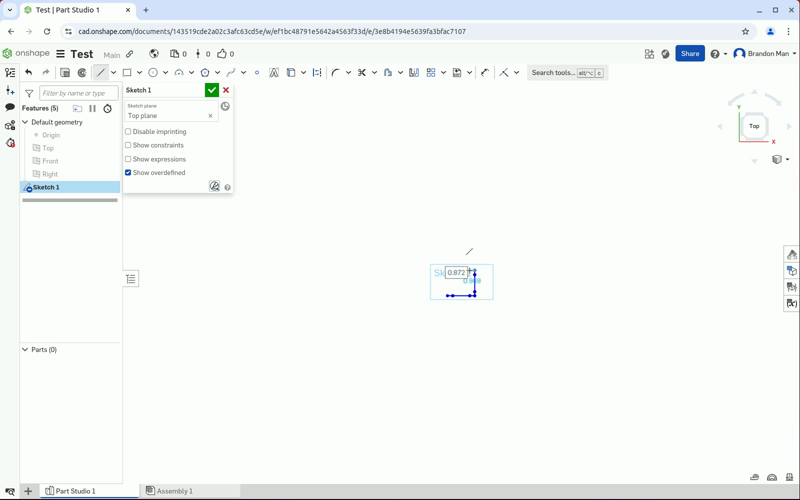
scroll(6)
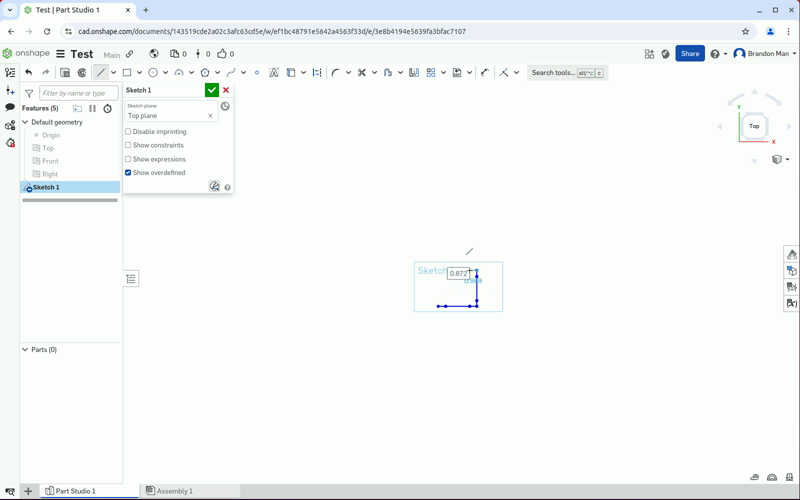
scroll(6)
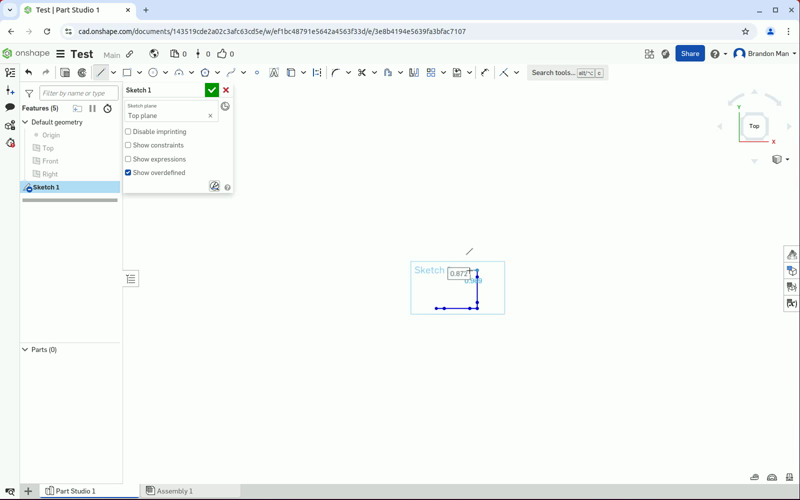
scroll(6)
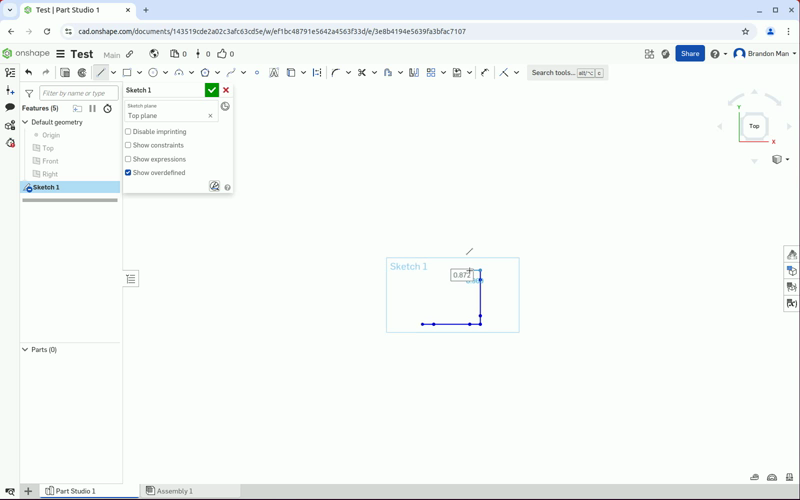
scroll(6)
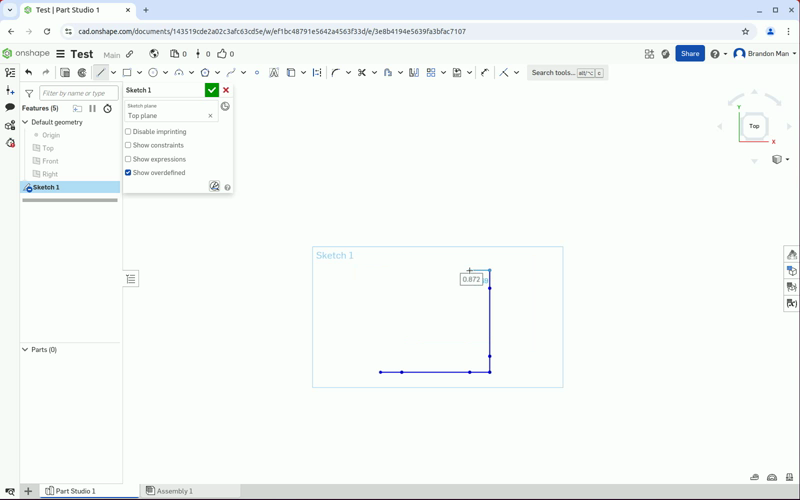
scroll(6)
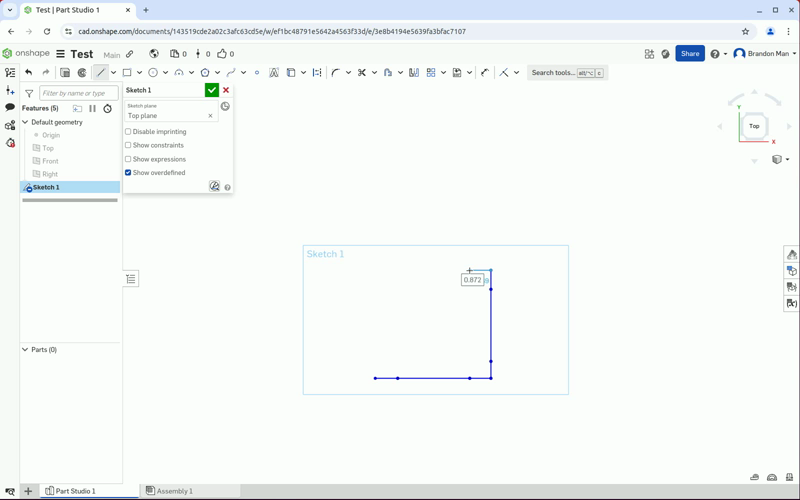
scroll(6)
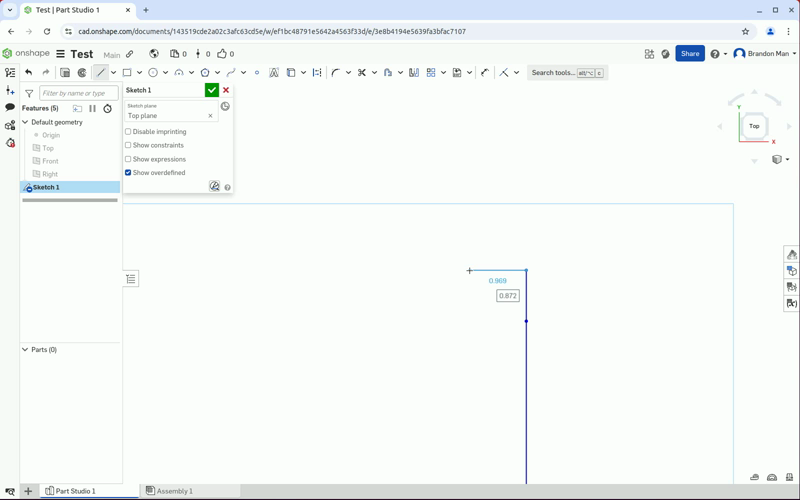
click(469, 270)
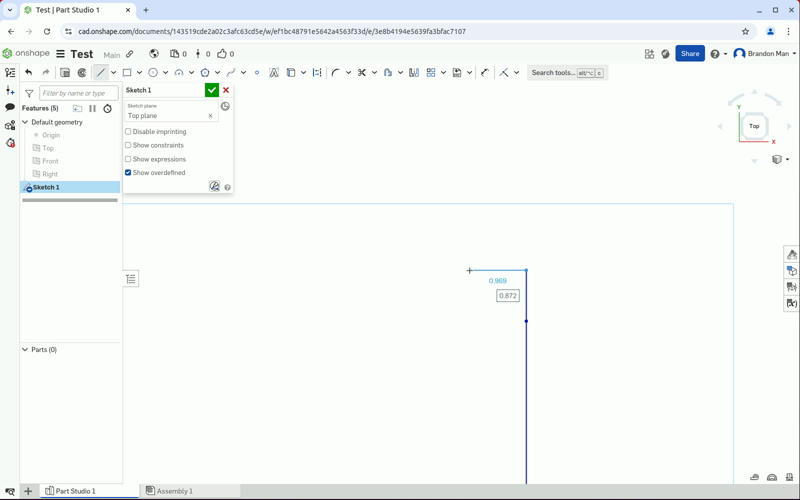
scroll(-6)
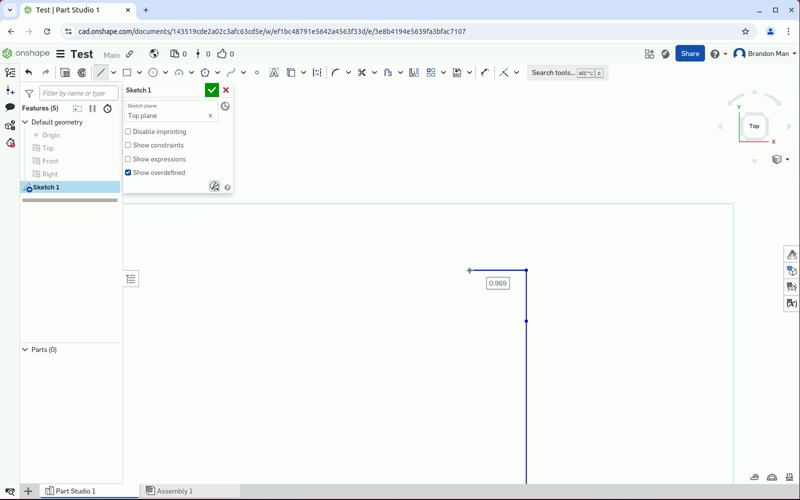
scroll(-6)
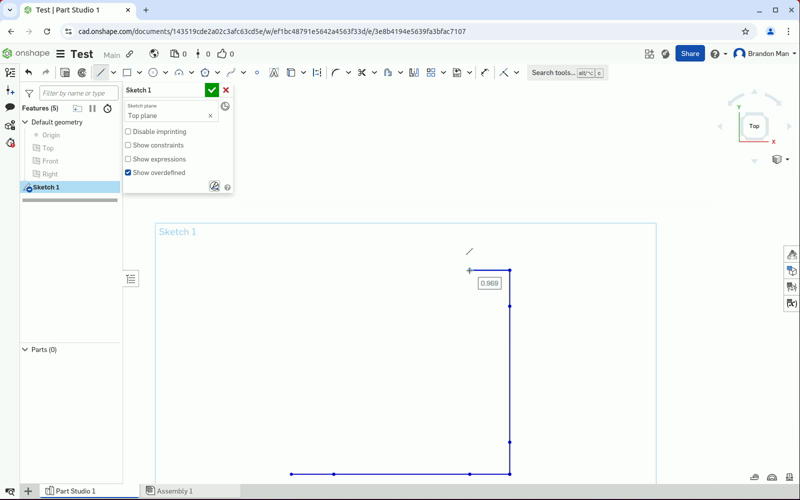
scroll(-6)
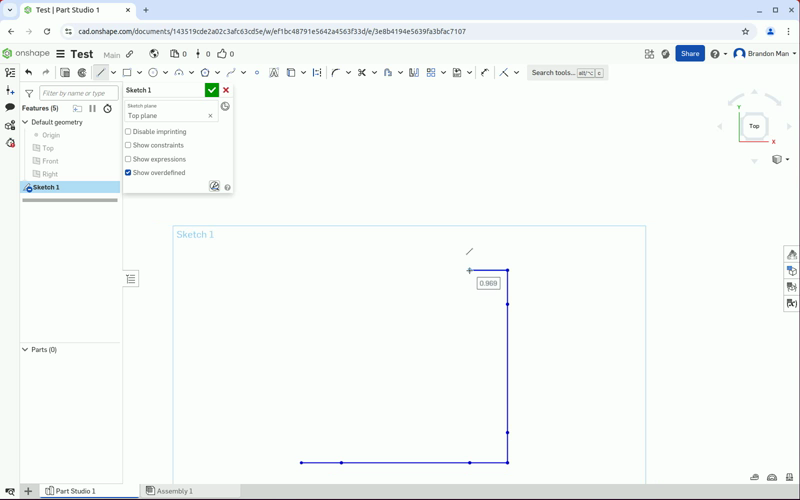
scroll(-6)
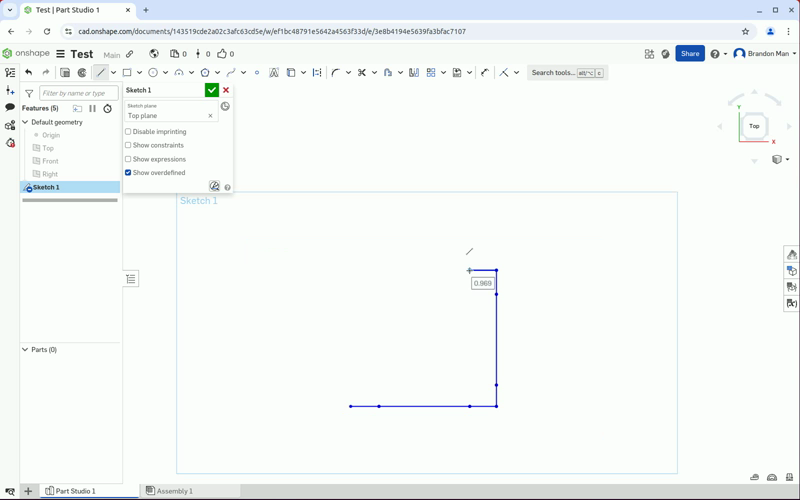
scroll(-6)
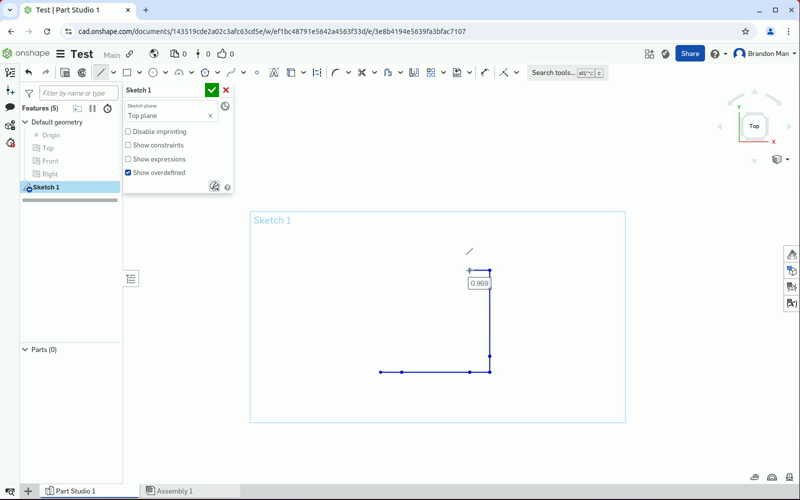
scroll(-6)
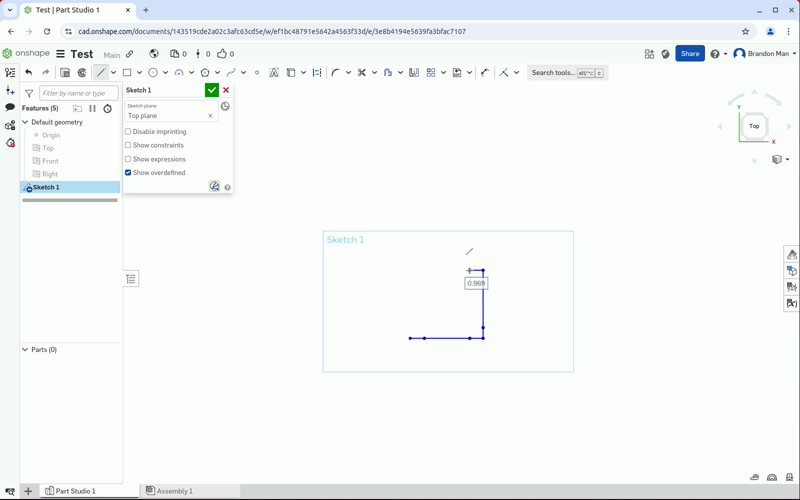
scroll(-6)
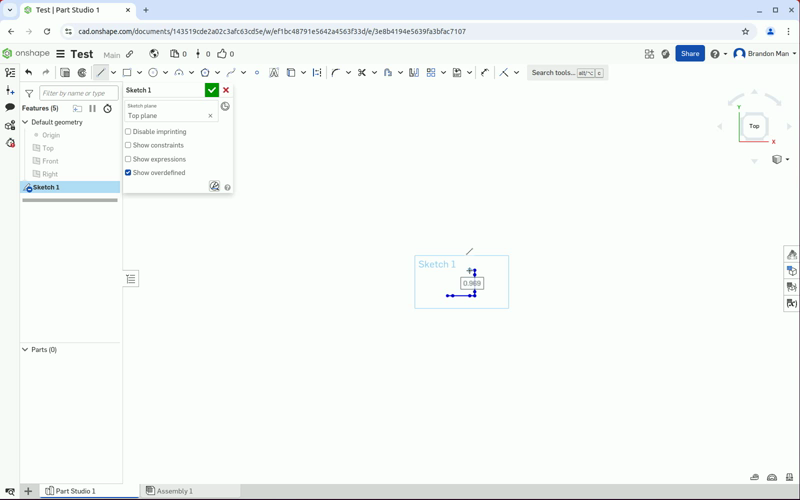
key_up(shift)
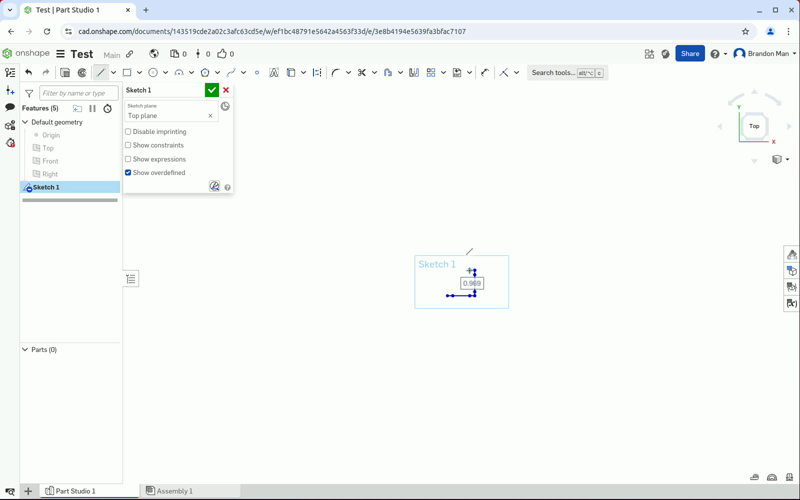
key_down(shift)
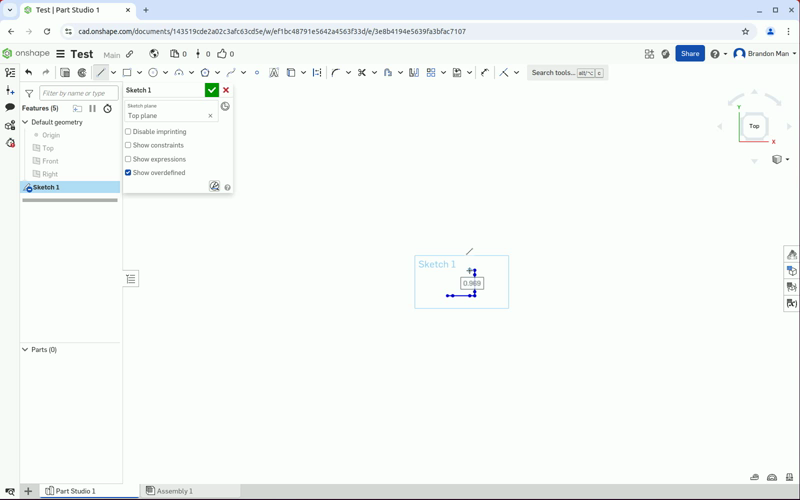
mouse_move(499, 270)
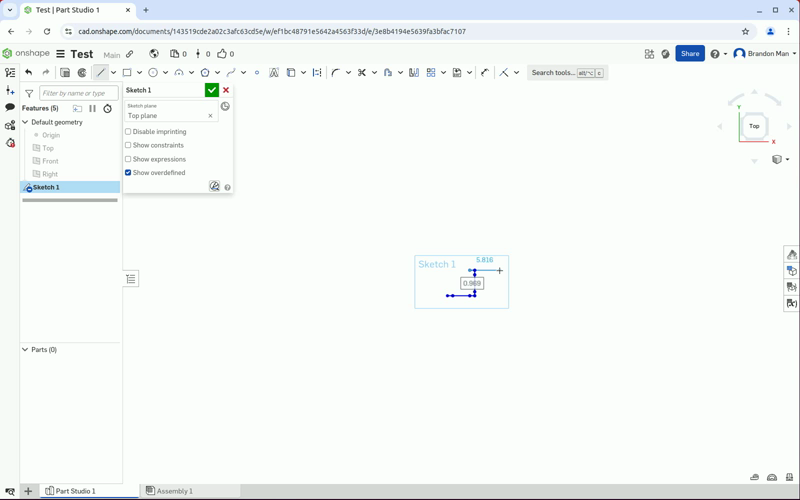
mouse_move(452, 270)
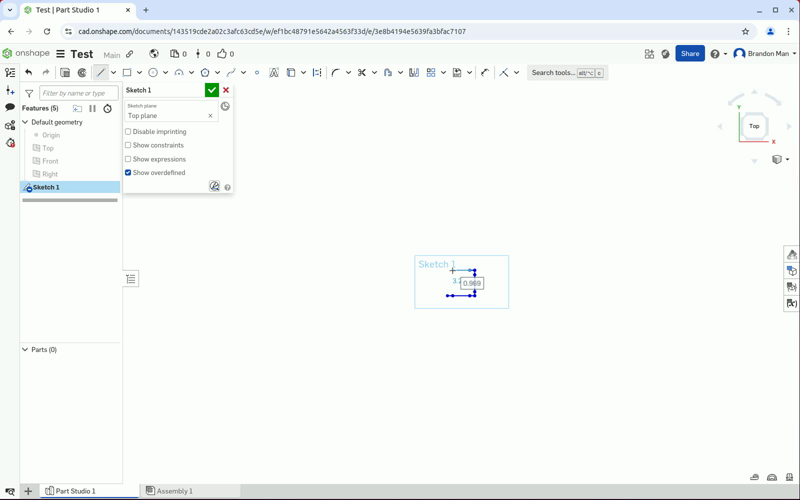
click(452, 270)
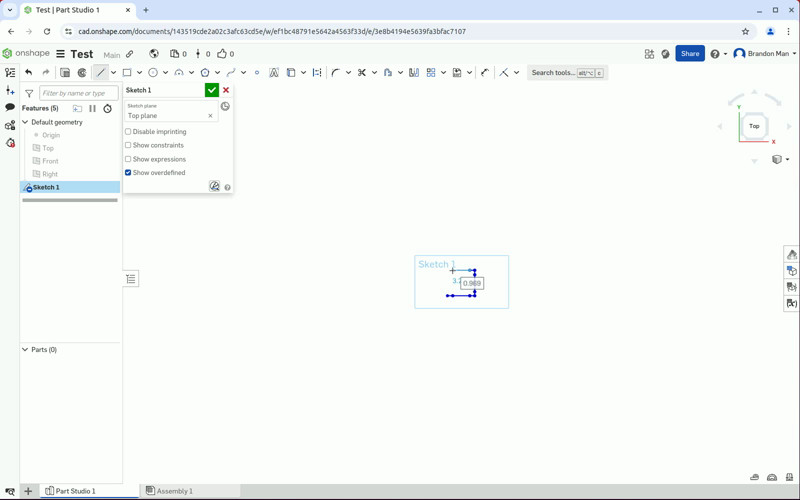
key_up(shift)
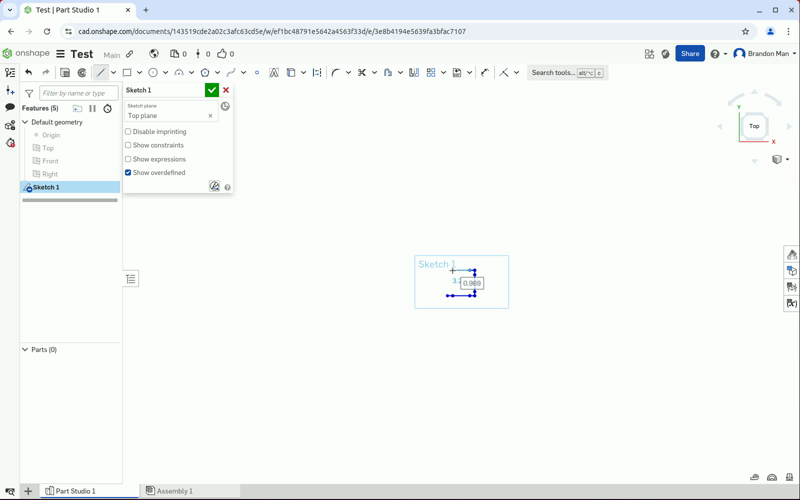
key_down(shift)
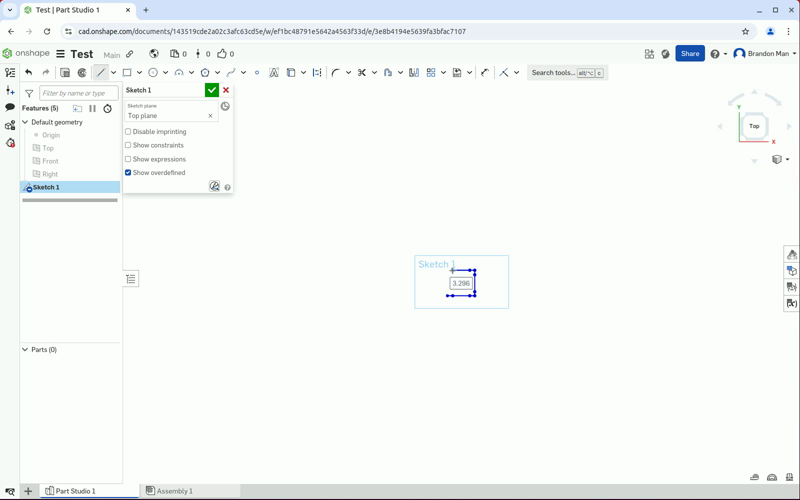
mouse_move(482, 270)
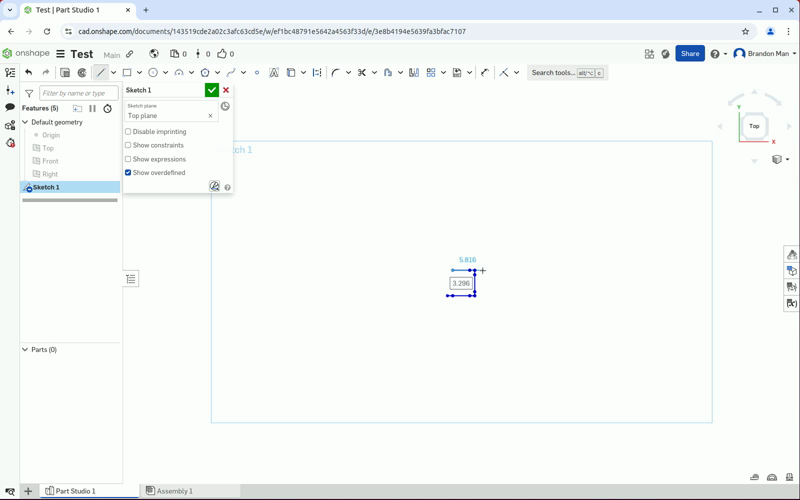
mouse_move(447, 270)
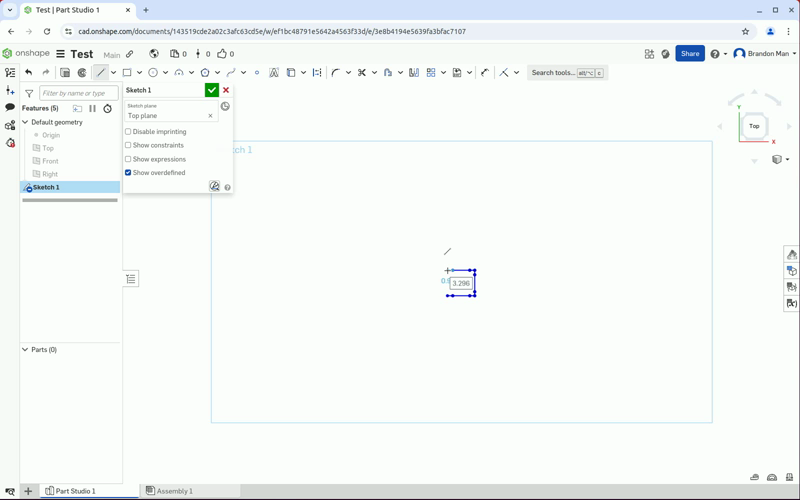
scroll(6)
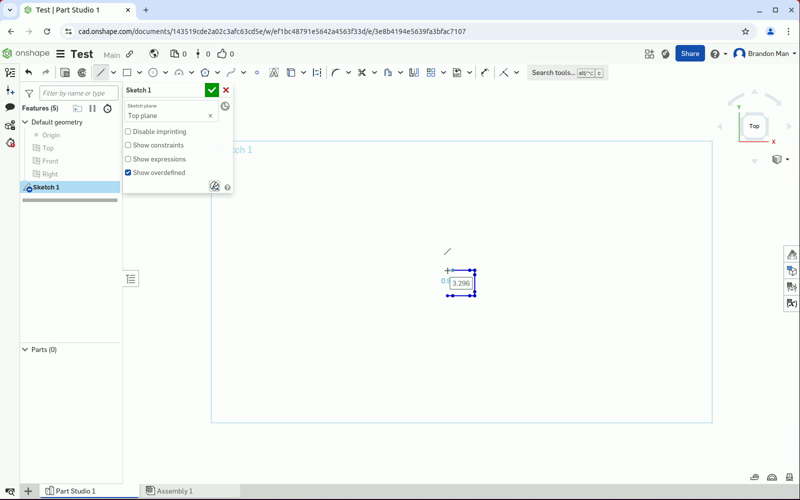
scroll(6)
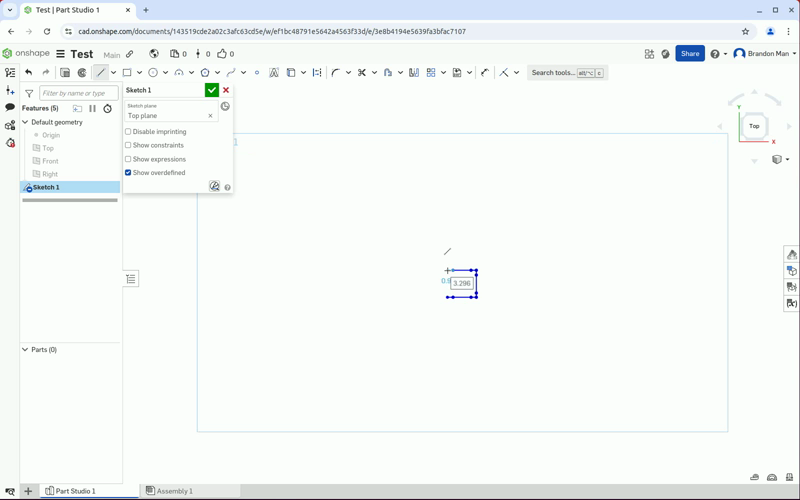
scroll(6)
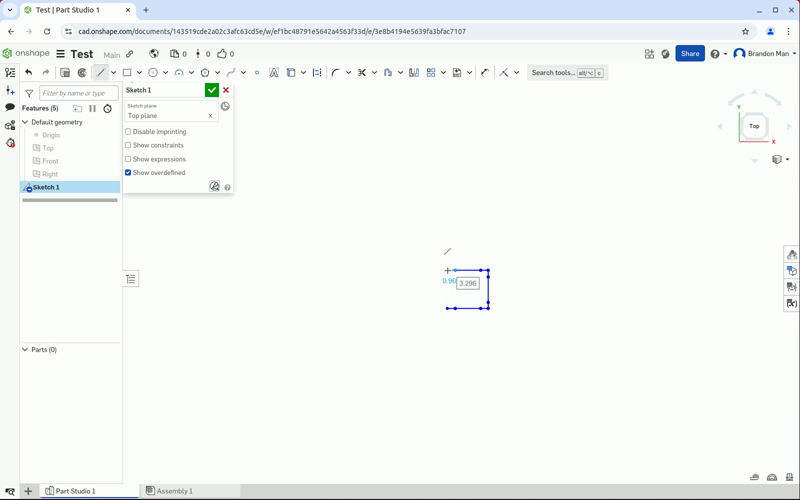
scroll(6)
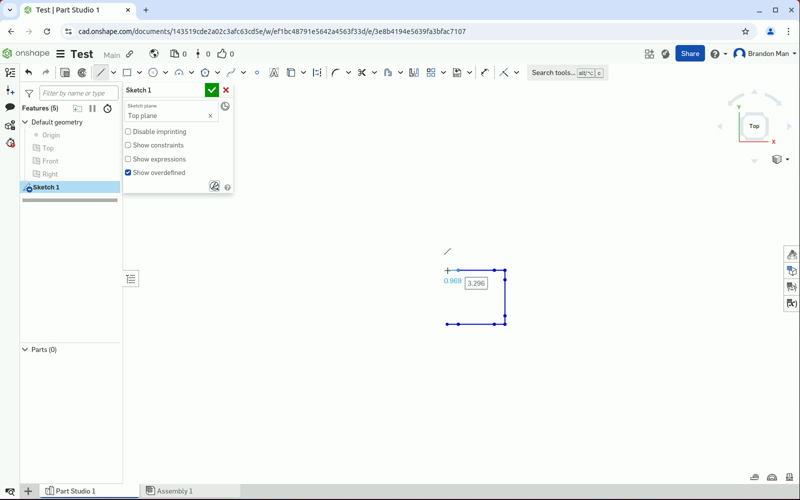
scroll(6)
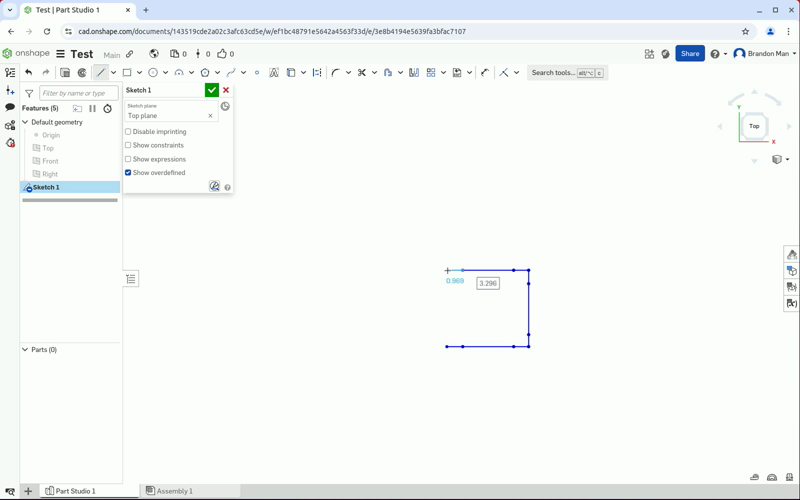
scroll(6)
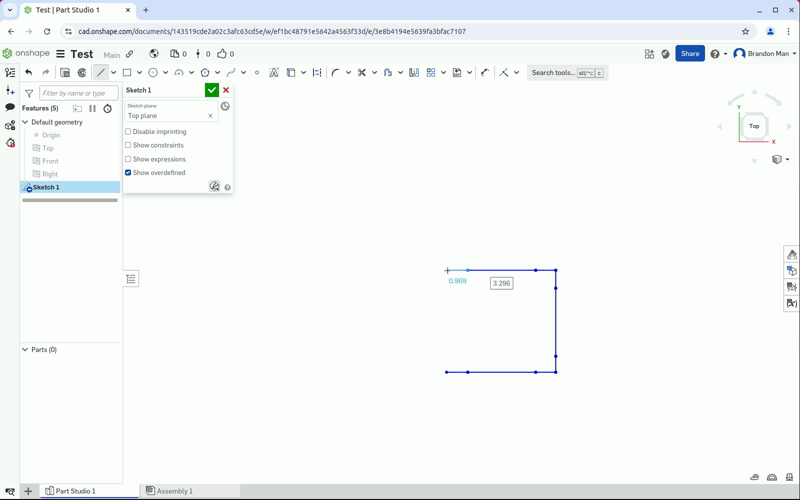
scroll(6)
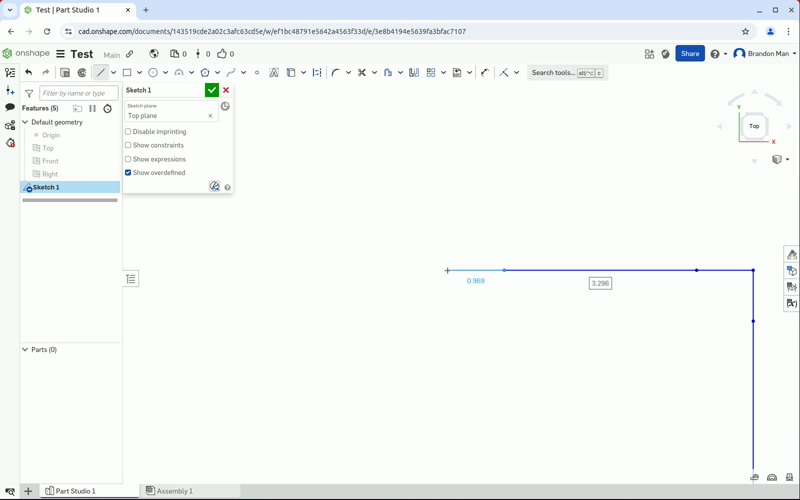
click(447, 270)
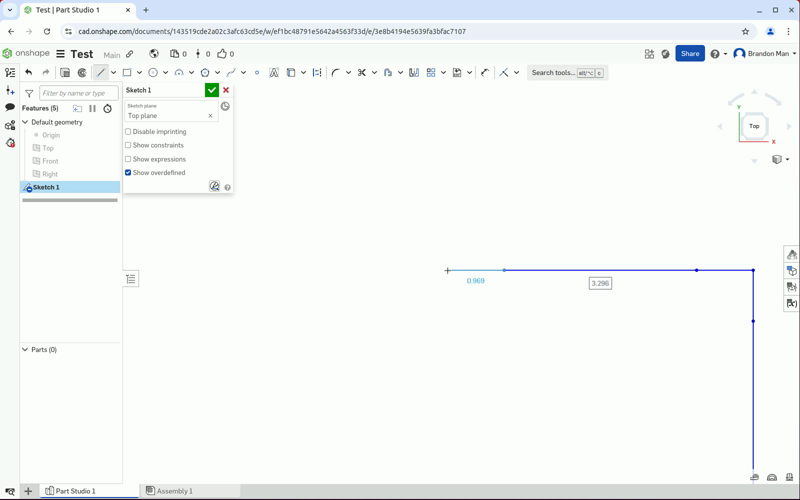
scroll(-6)
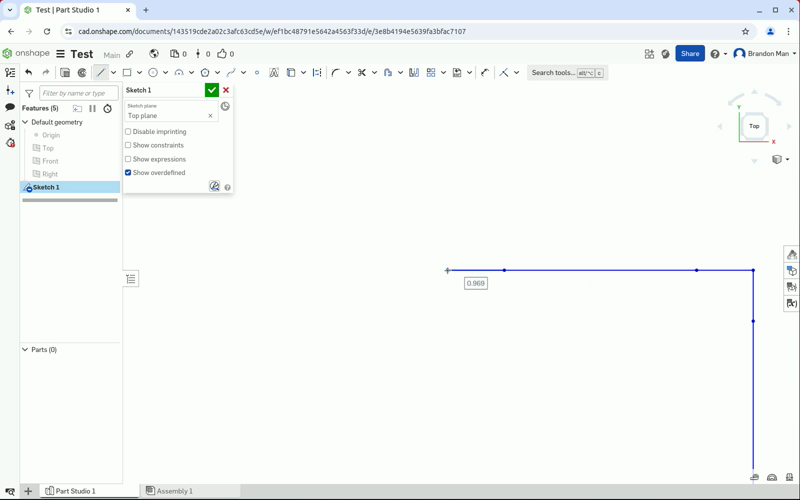
scroll(-6)
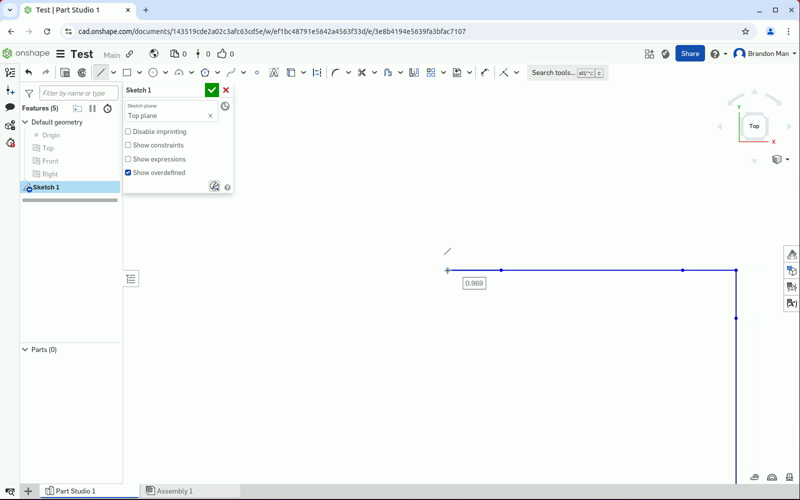
scroll(-6)
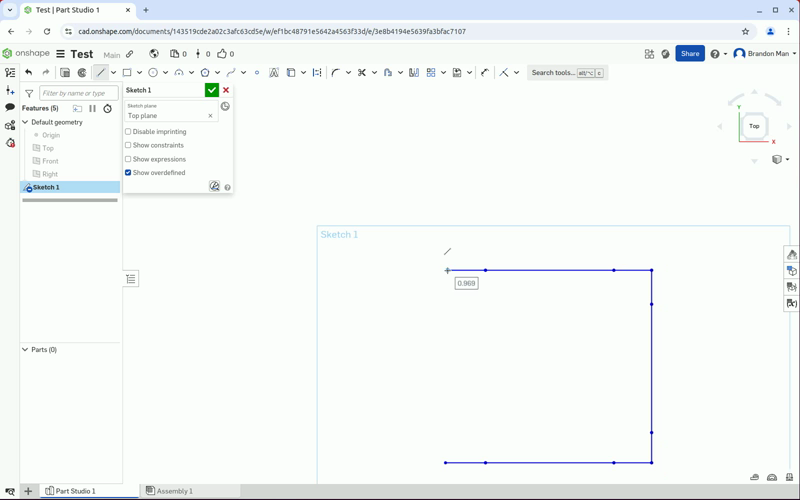
scroll(-6)
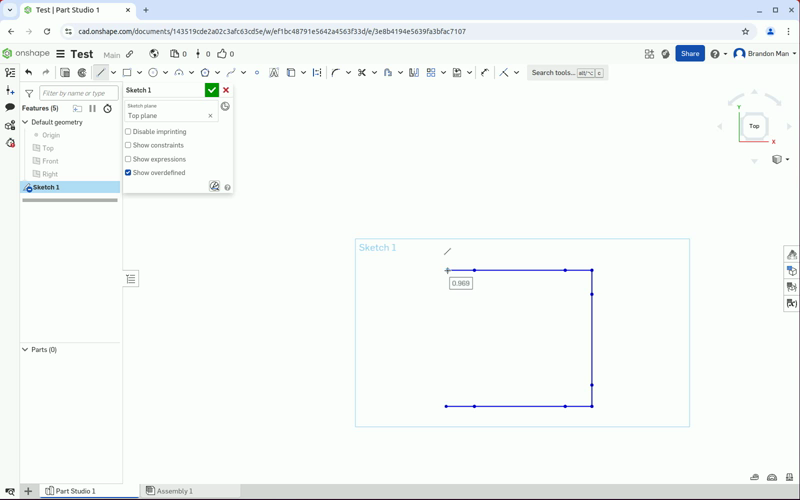
scroll(-6)
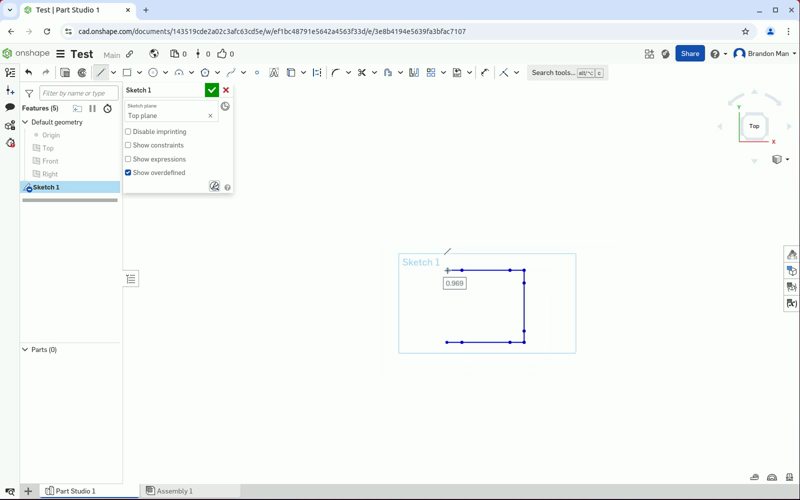
scroll(-6)
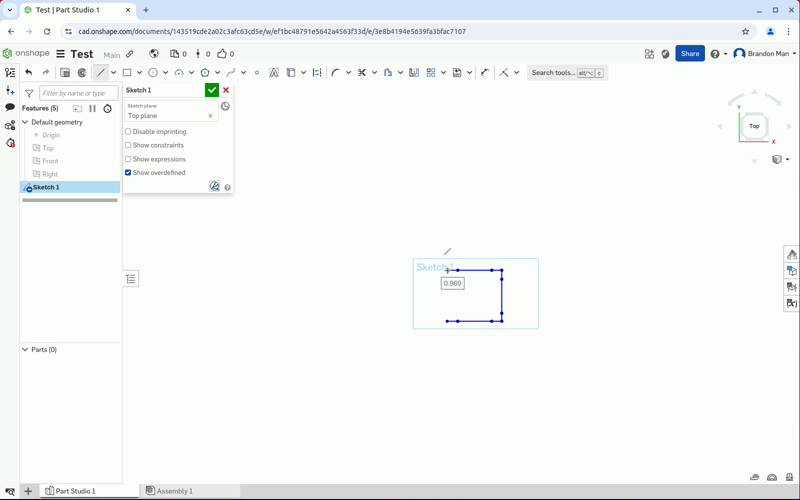
scroll(-6)
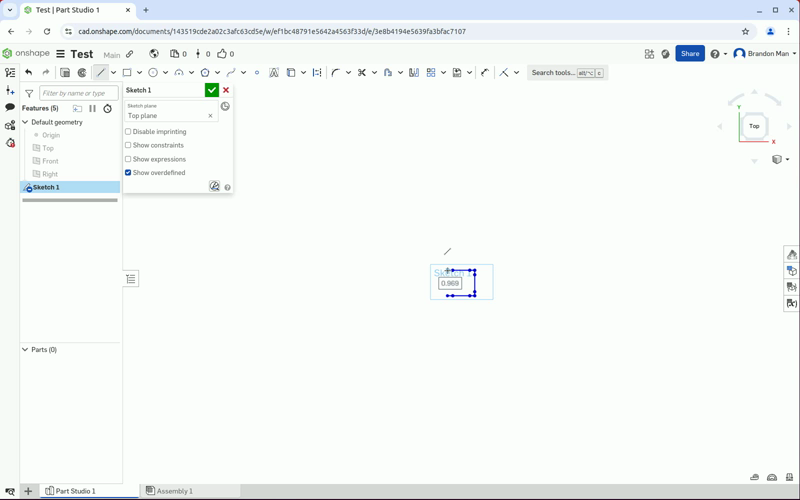
key_up(shift)
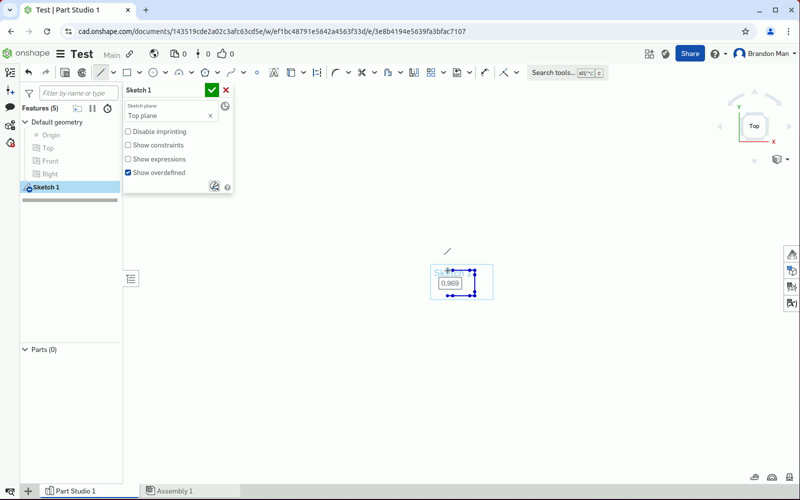
key_down(shift)
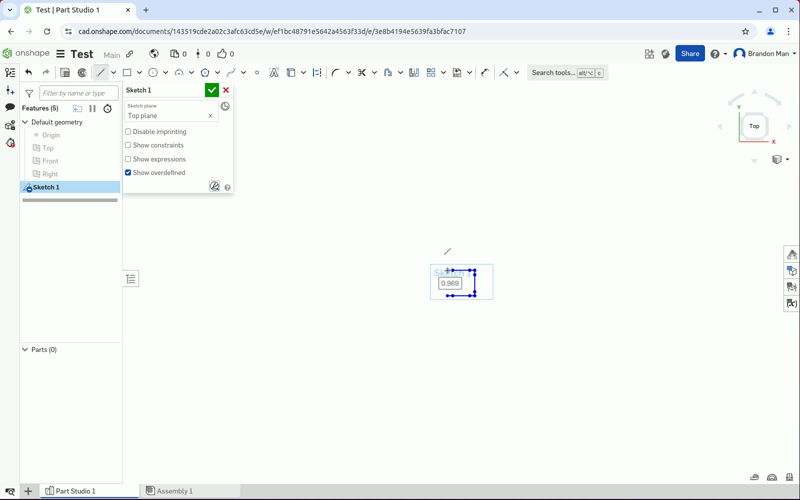
mouse_move(477, 270)
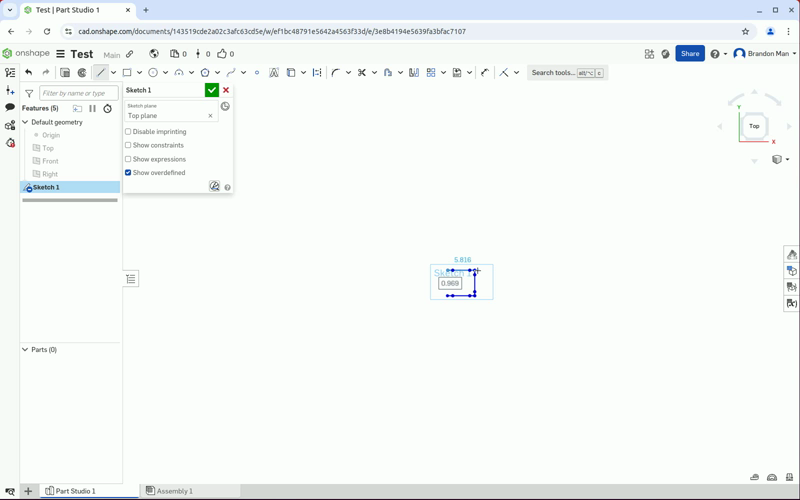
mouse_move(447, 274)
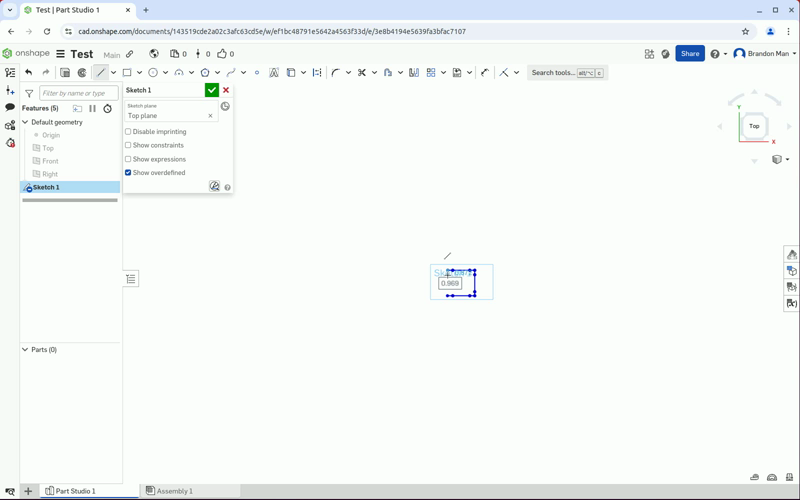
scroll(6)
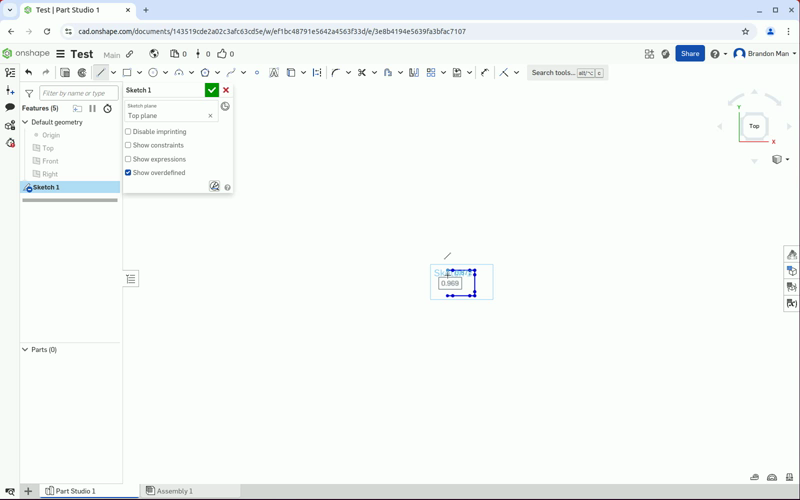
scroll(6)
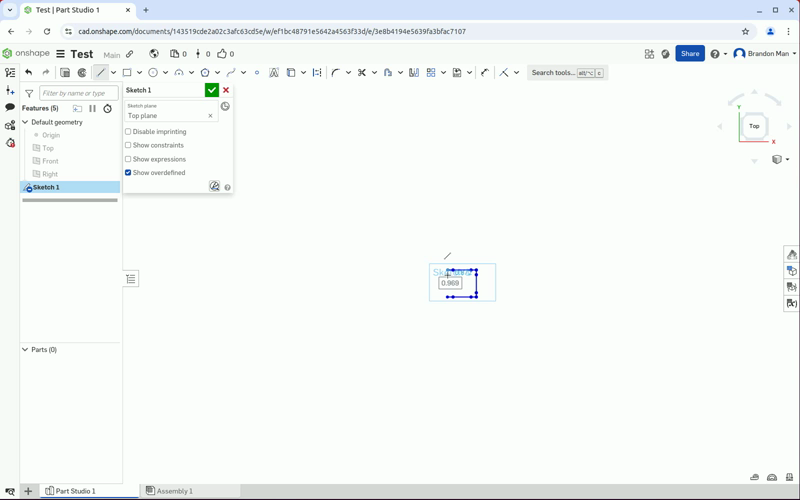
scroll(6)
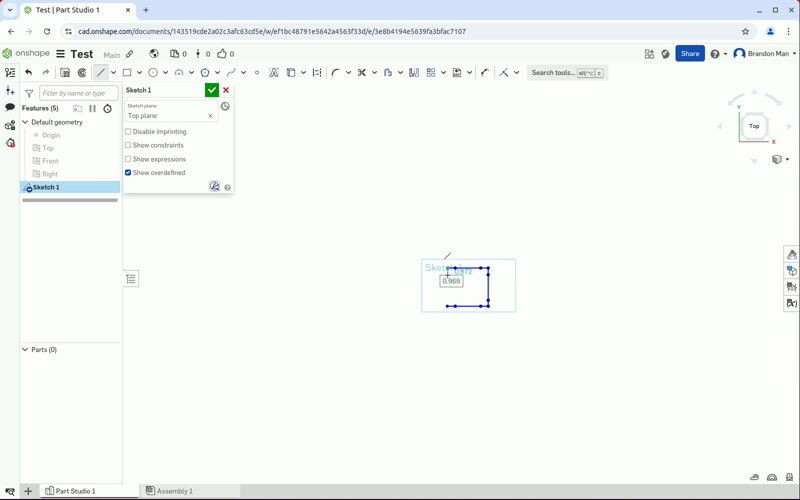
scroll(6)
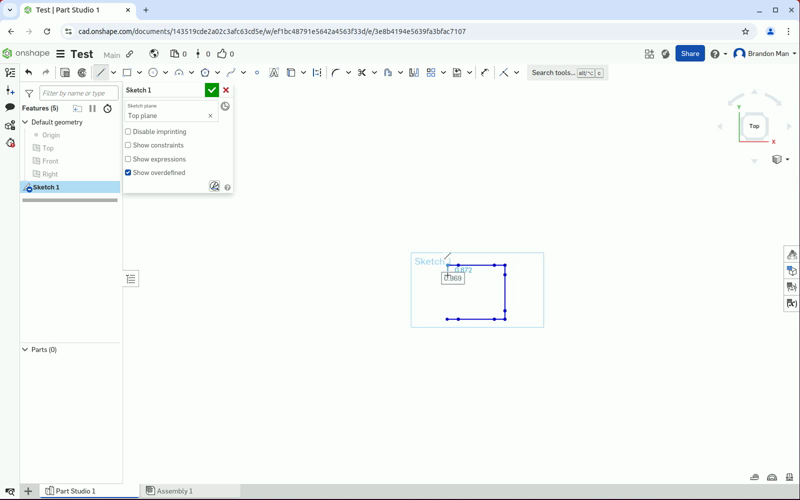
scroll(6)
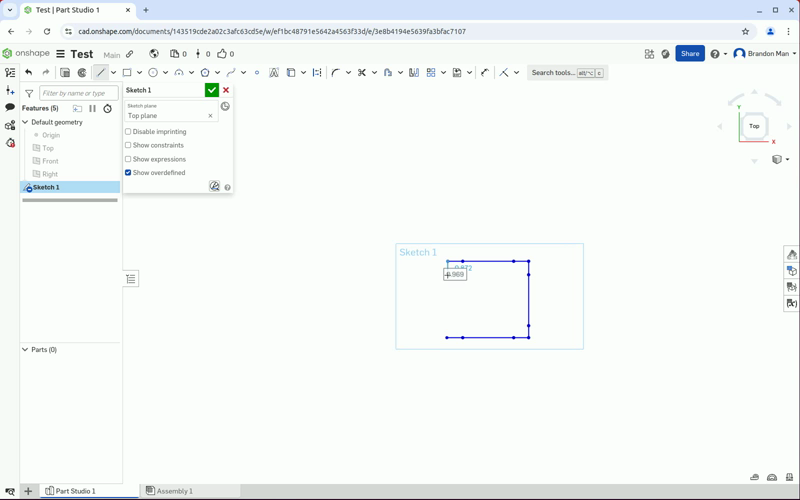
scroll(6)
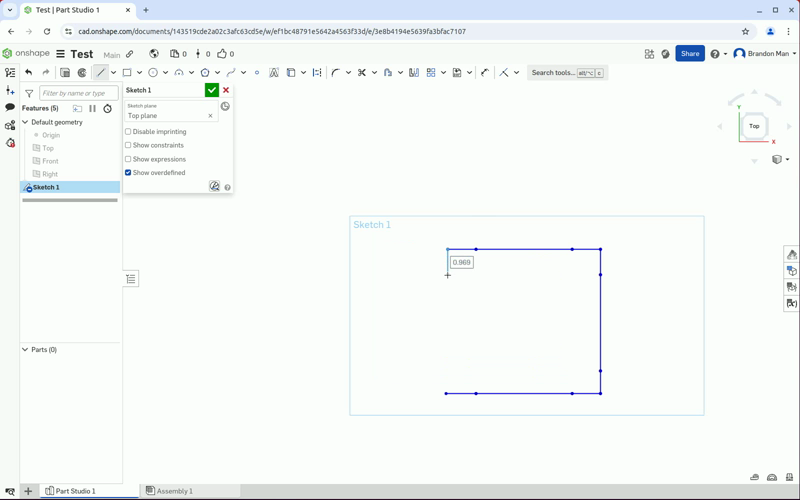
scroll(6)
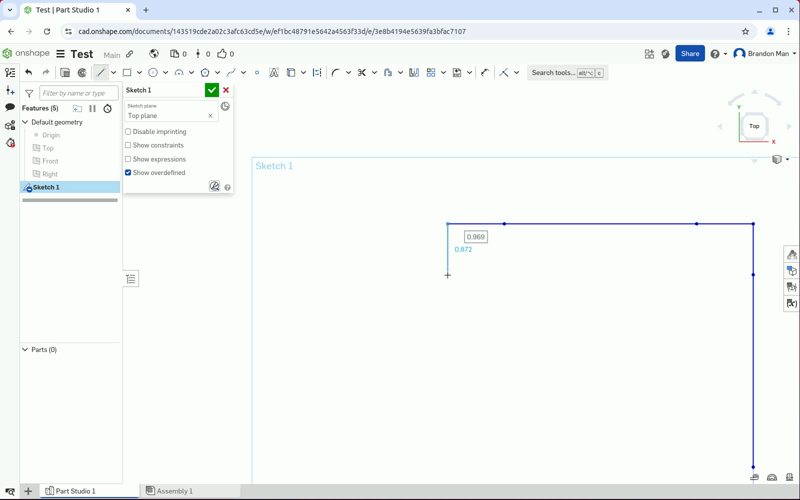
click(447, 274)
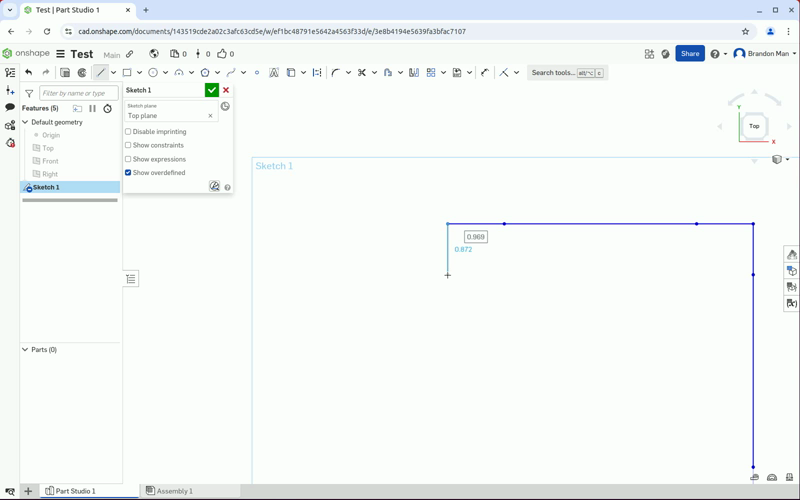
scroll(-6)
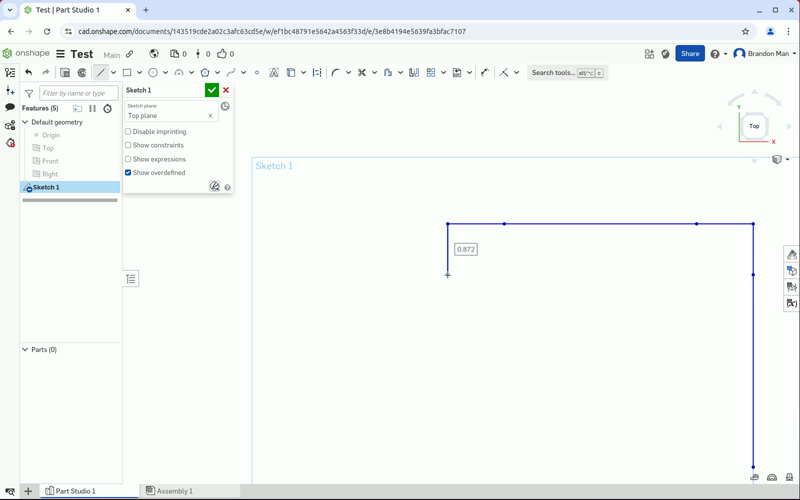
scroll(-6)
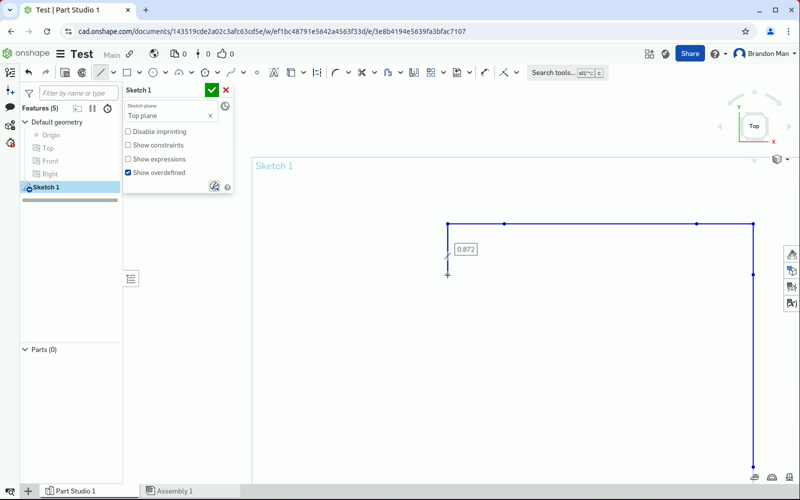
scroll(-6)
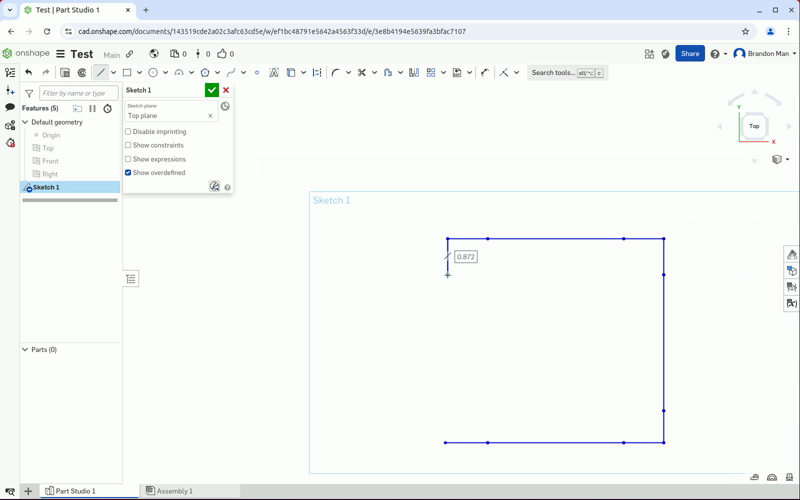
scroll(-6)
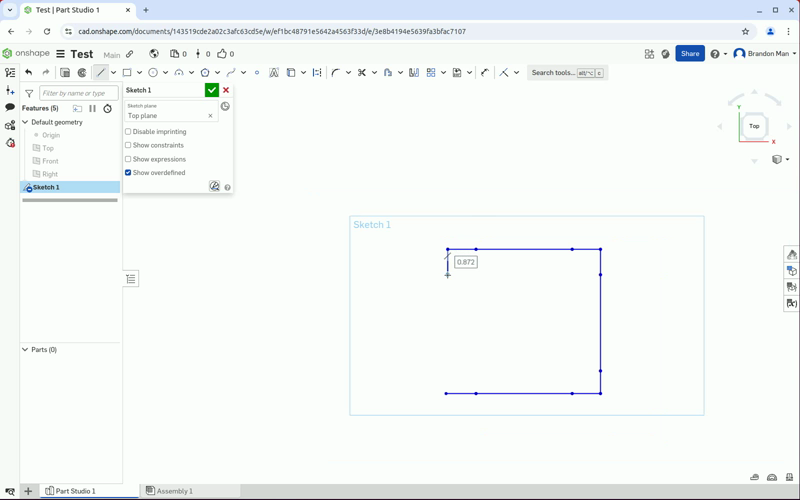
scroll(-6)
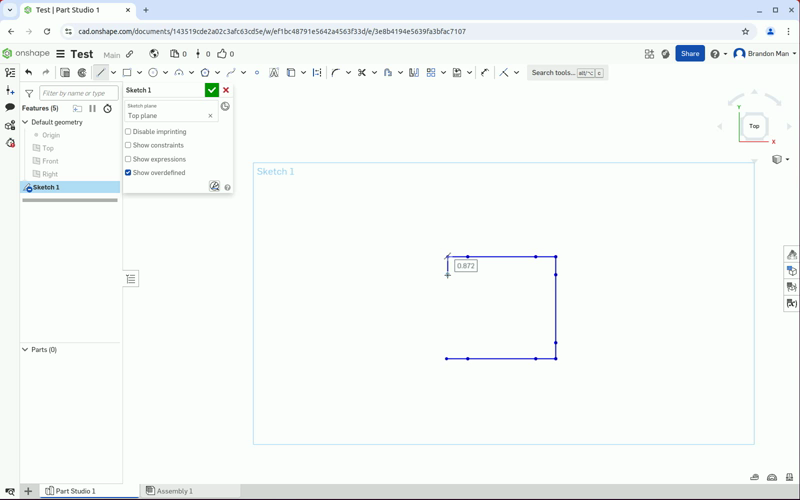
scroll(-6)
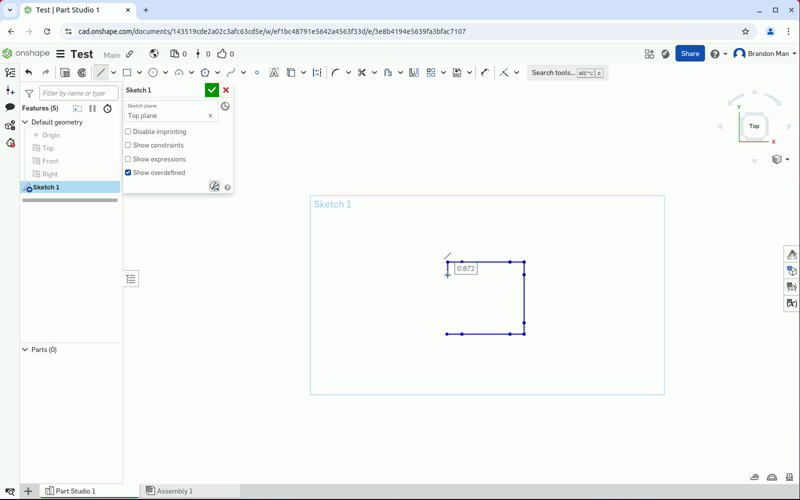
scroll(-6)
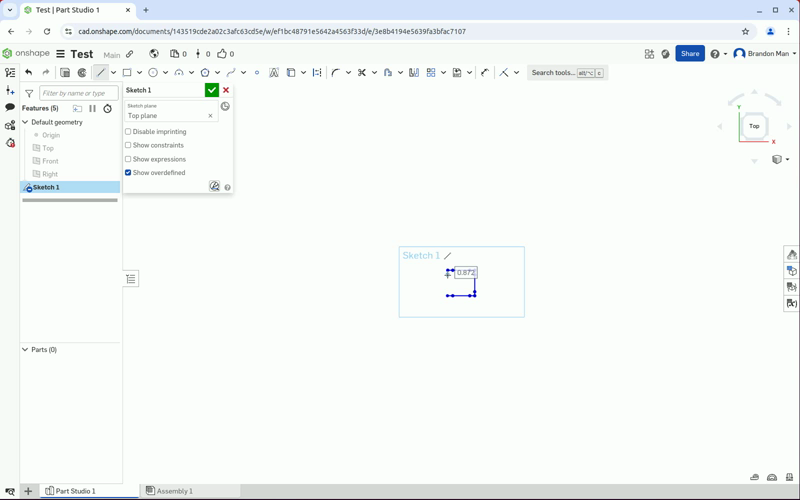
key_up(shift)
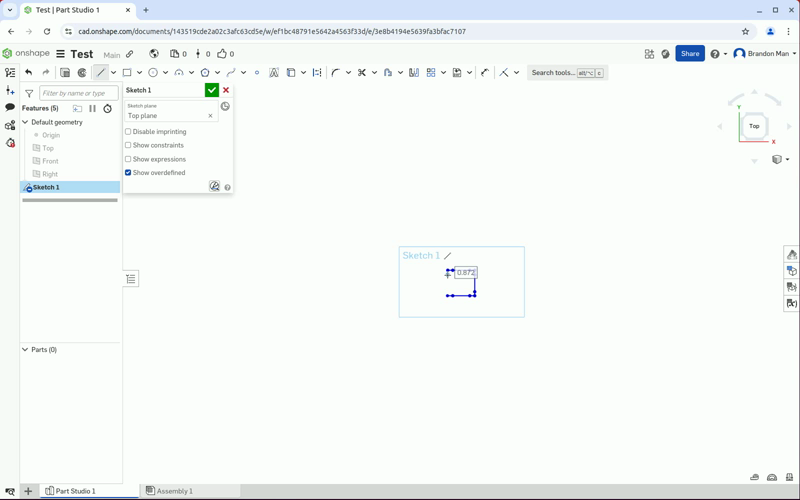
key_down(shift)
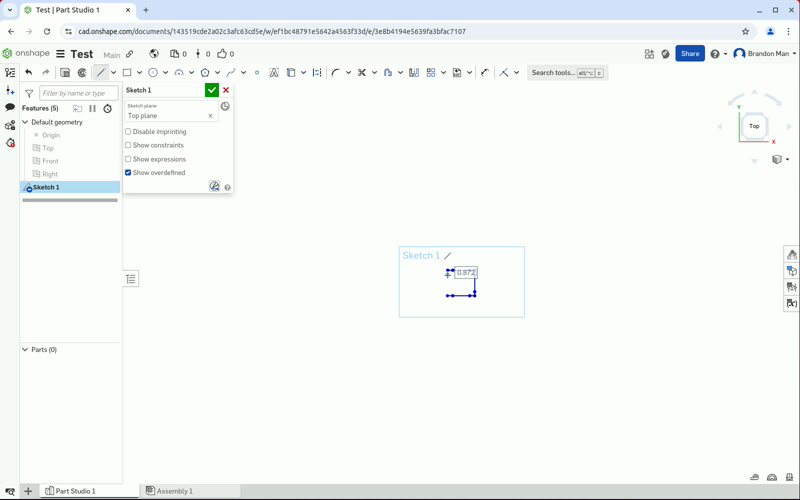
mouse_move(477, 274)
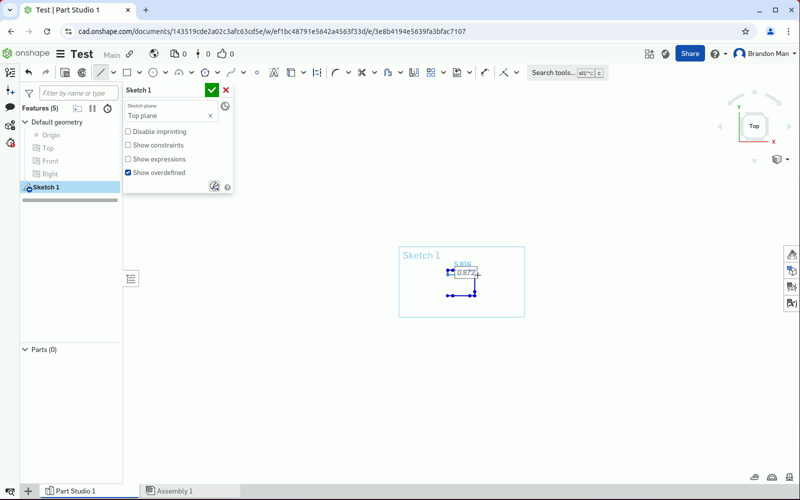
mouse_move(447, 291)
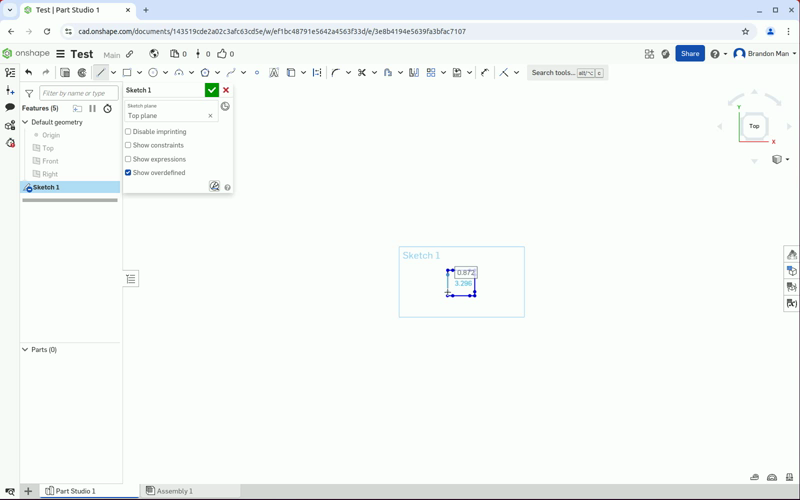
scroll(6)
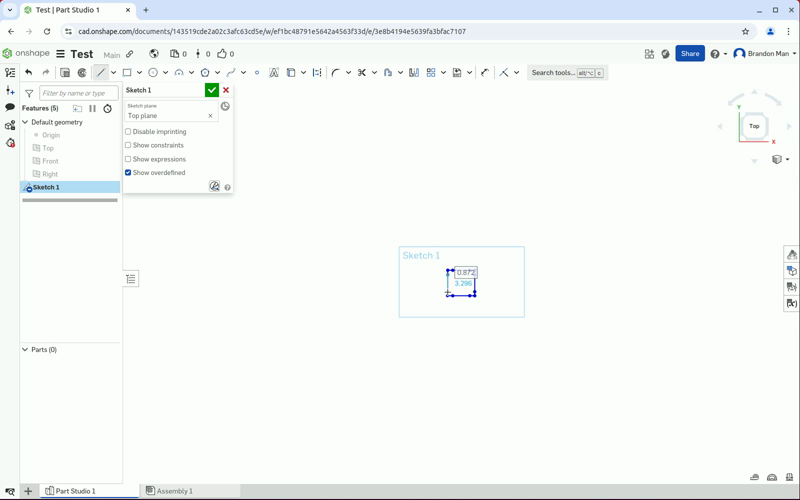
scroll(6)
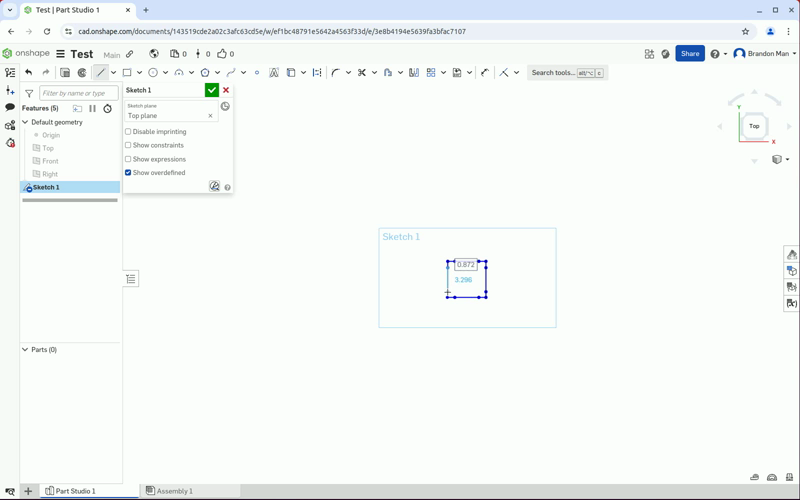
scroll(6)
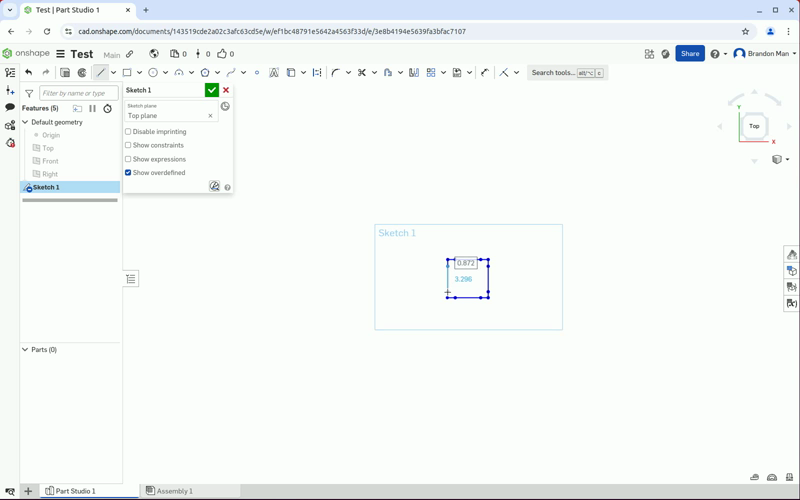
scroll(6)
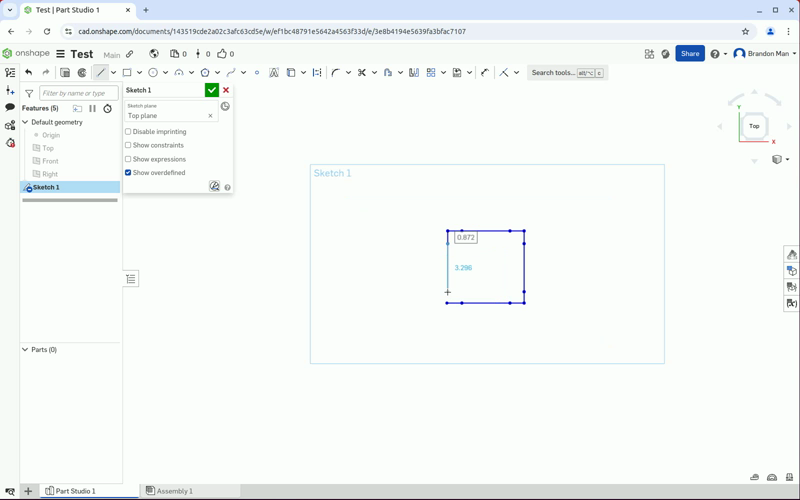
scroll(6)
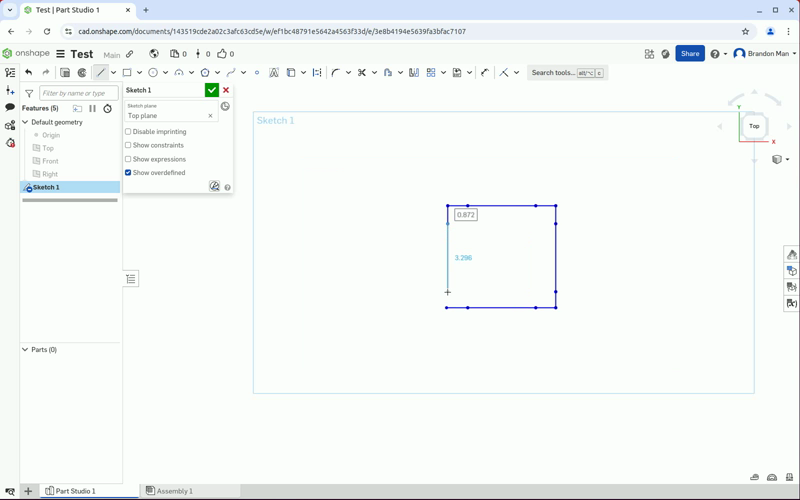
scroll(6)
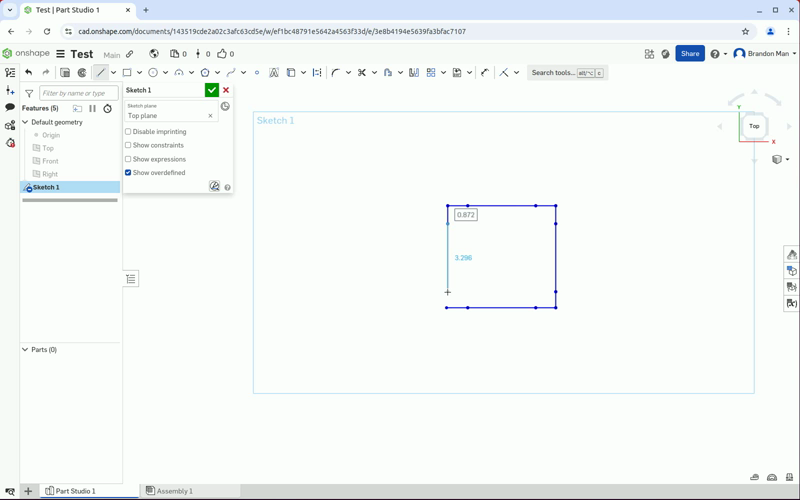
scroll(6)
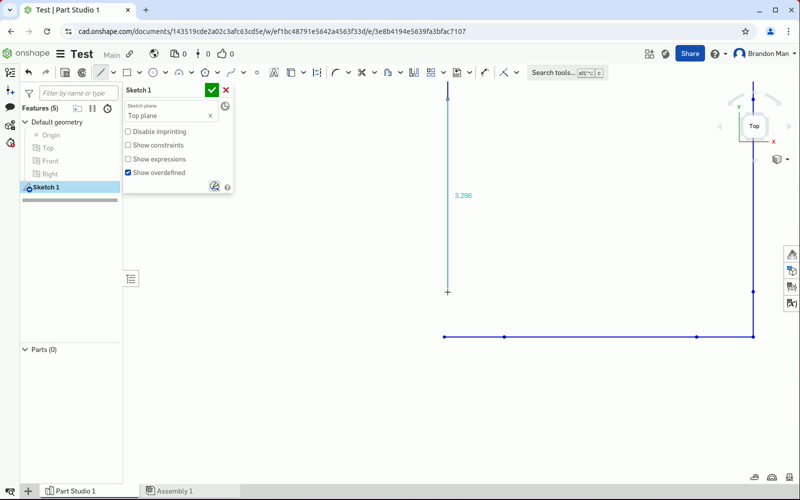
click(447, 291)
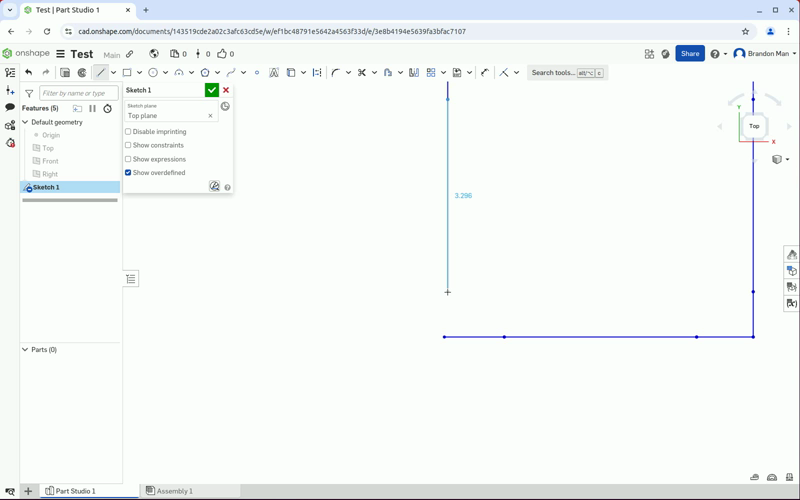
scroll(-6)
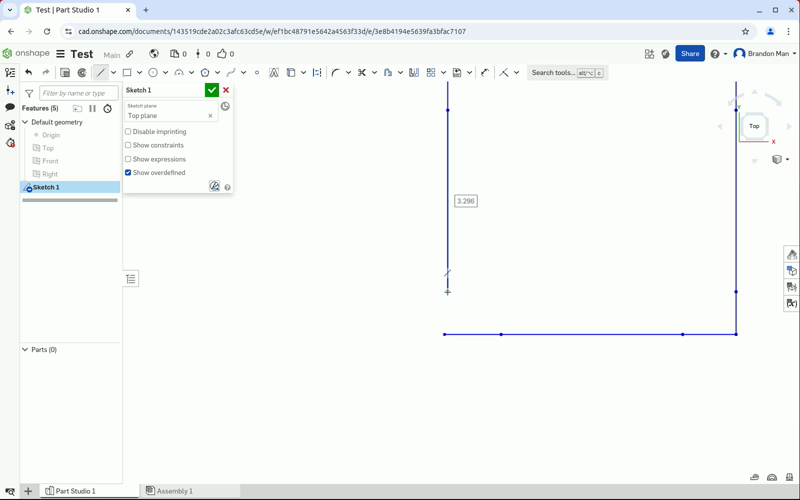
scroll(-6)
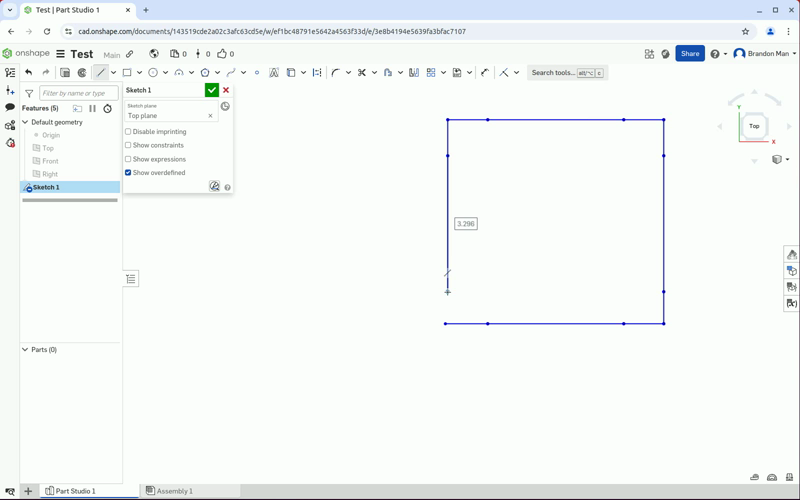
scroll(-6)
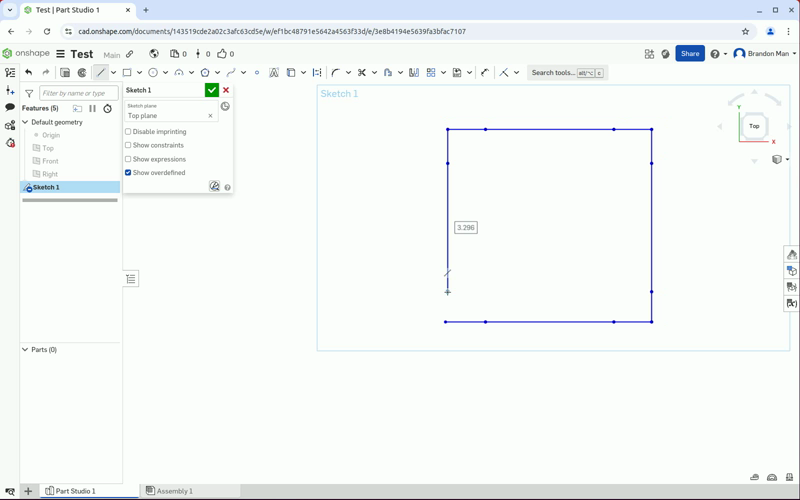
scroll(-6)
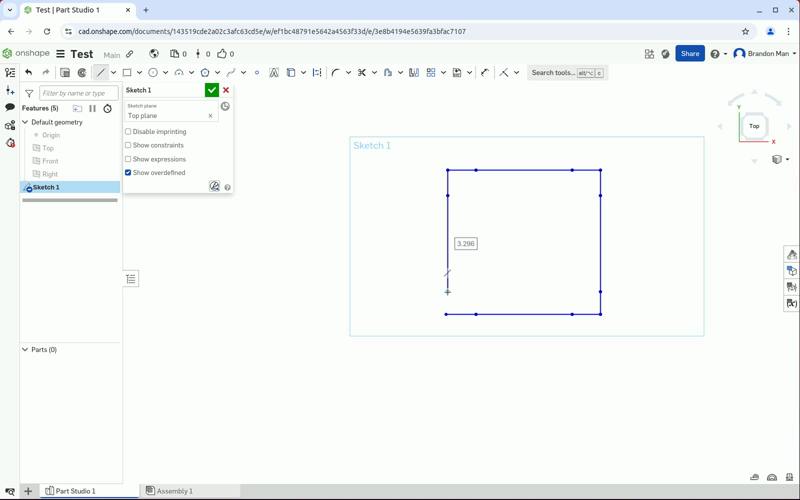
scroll(-6)
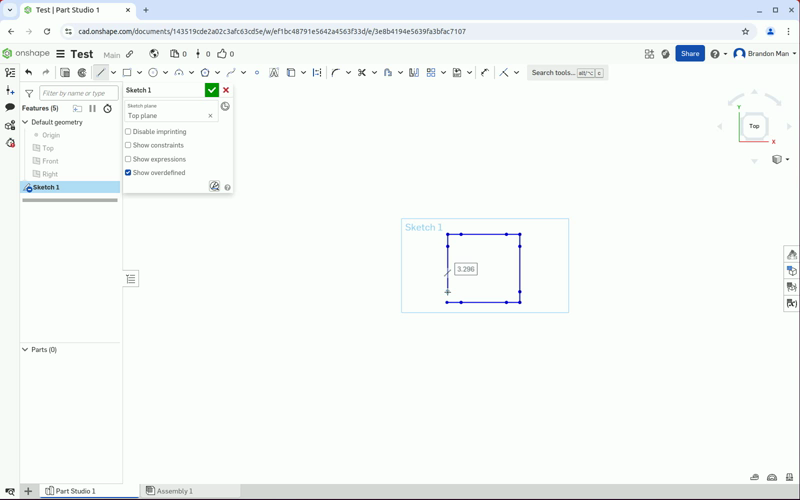
scroll(-6)
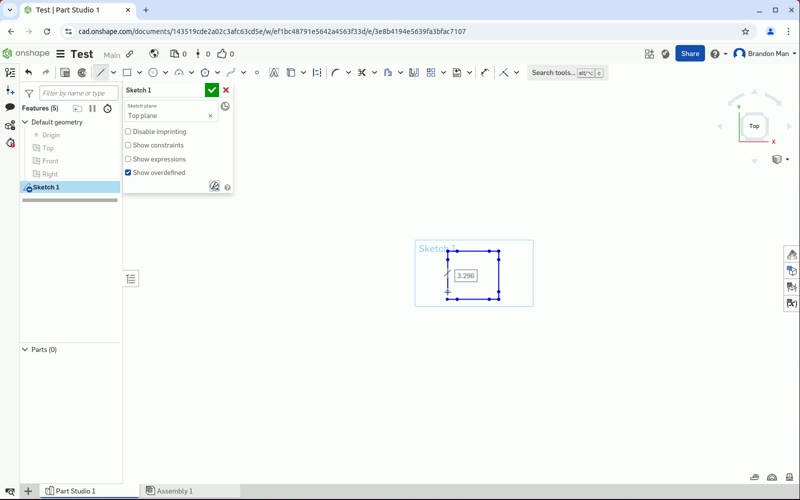
scroll(-6)
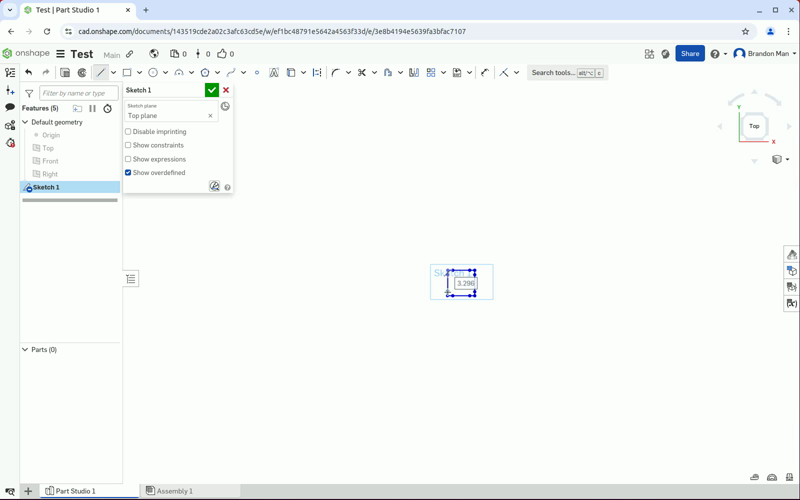
key_up(shift)
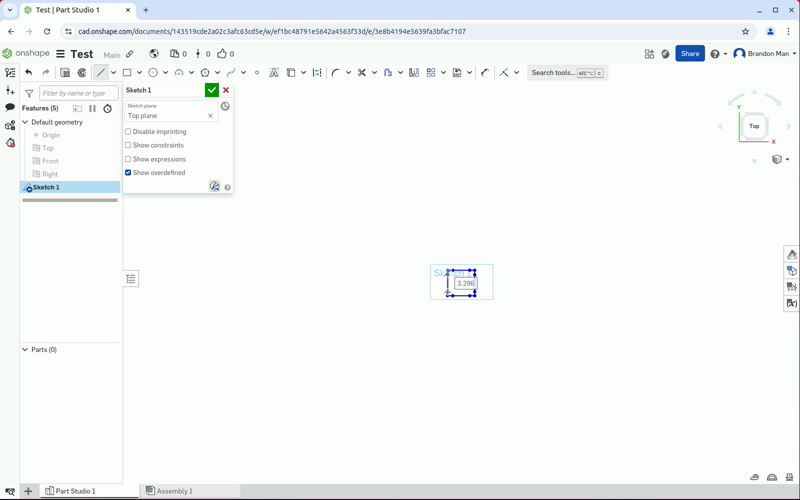
mouse_move(477, 291)
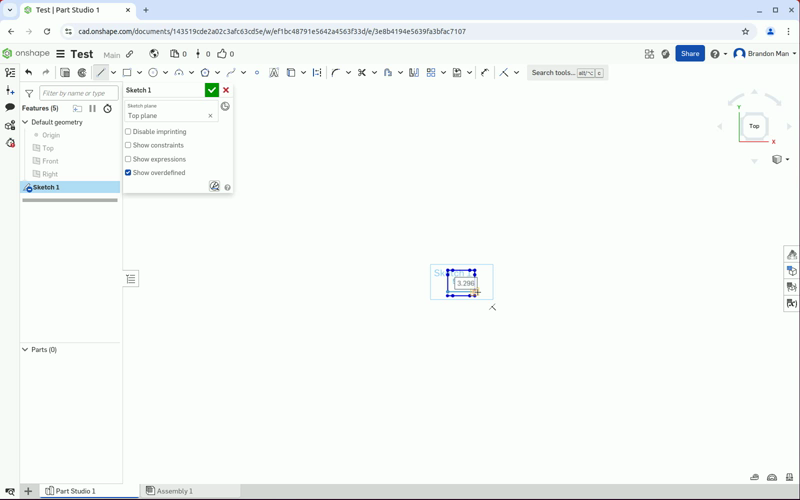
key_down(shift)
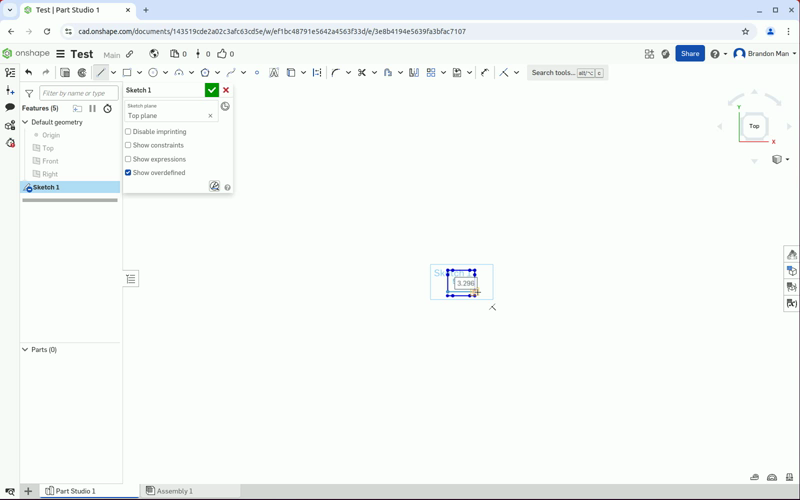
mouse_move(447, 295)
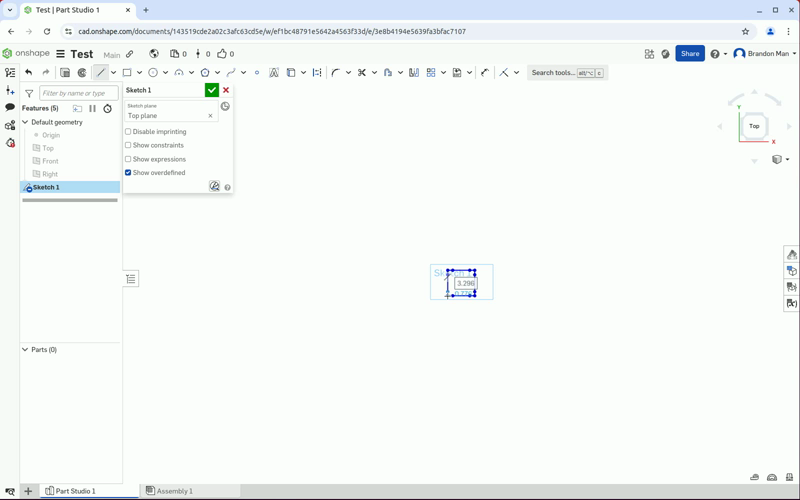
scroll(6)
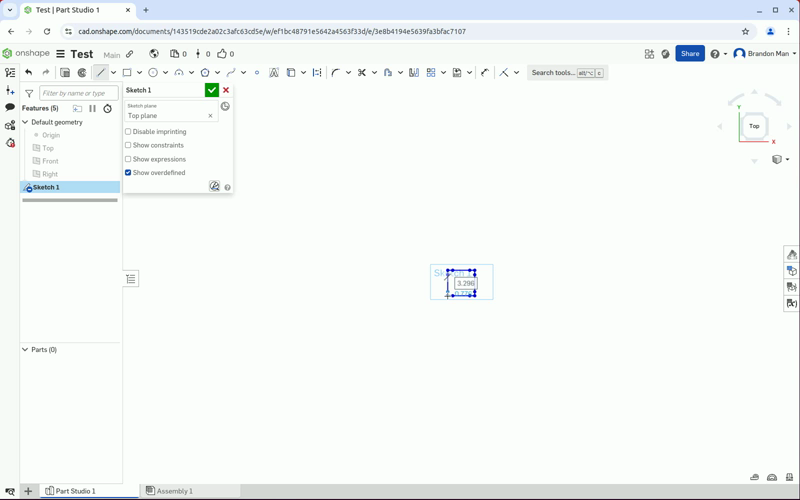
scroll(6)
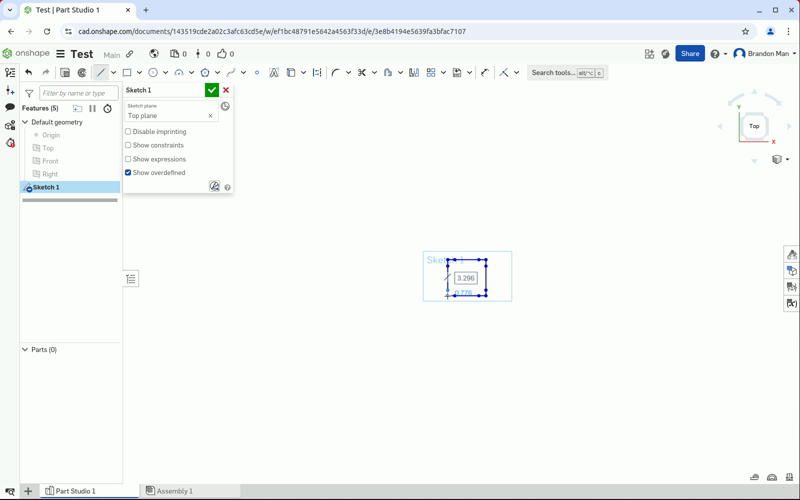
scroll(6)
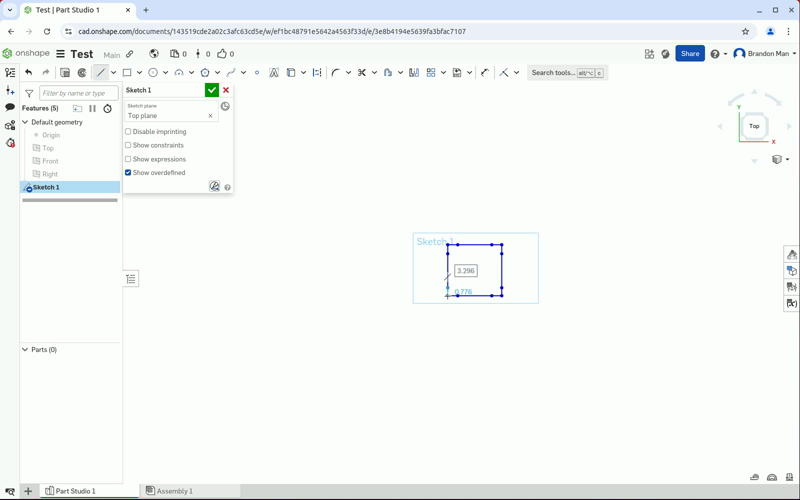
scroll(6)
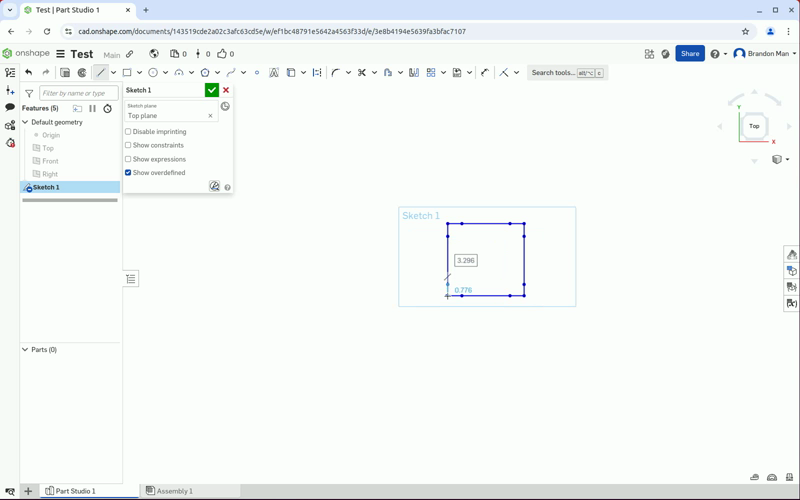
scroll(6)
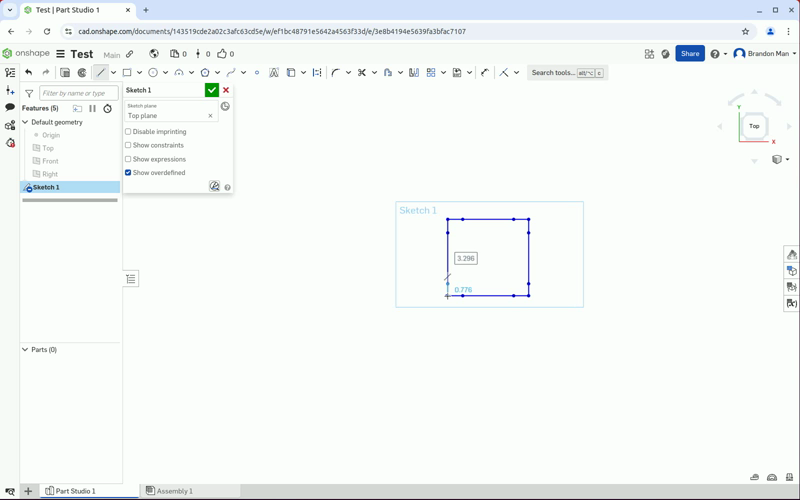
scroll(6)
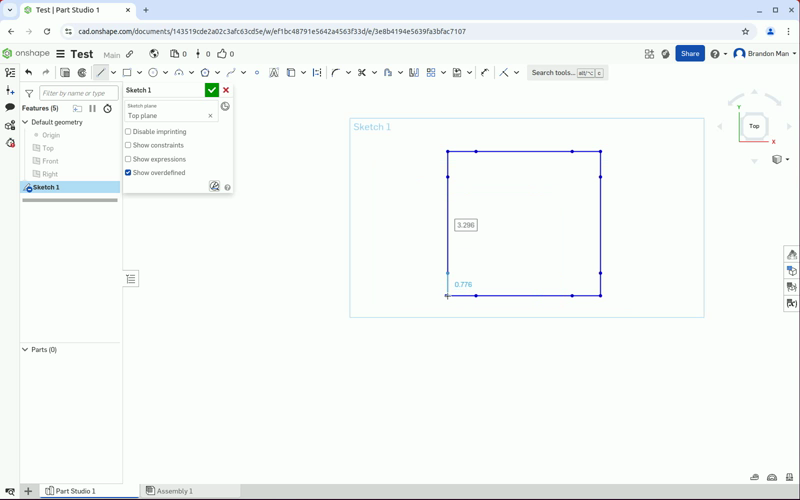
scroll(6)
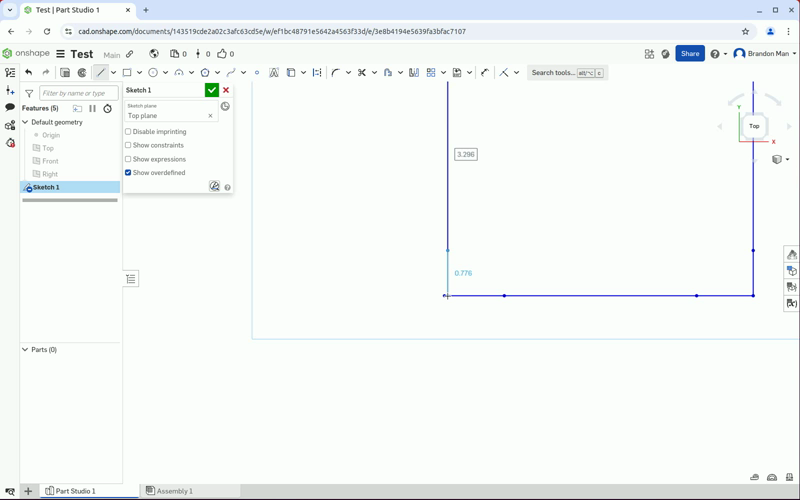
key_up(shift)
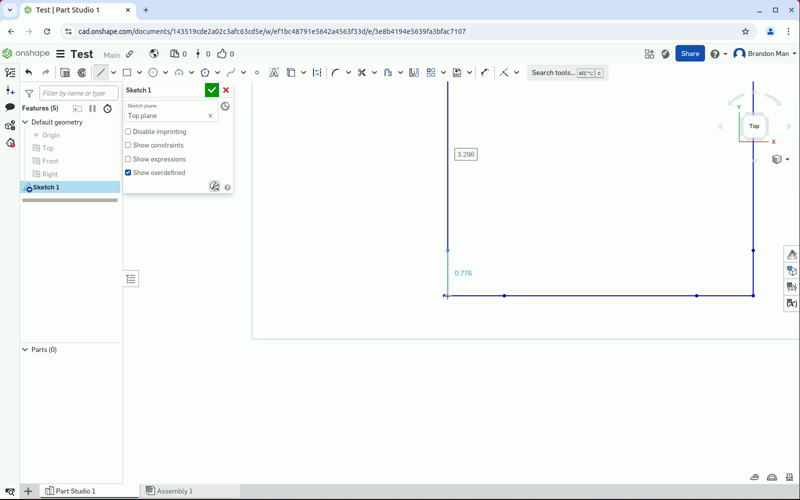
click(447, 295)
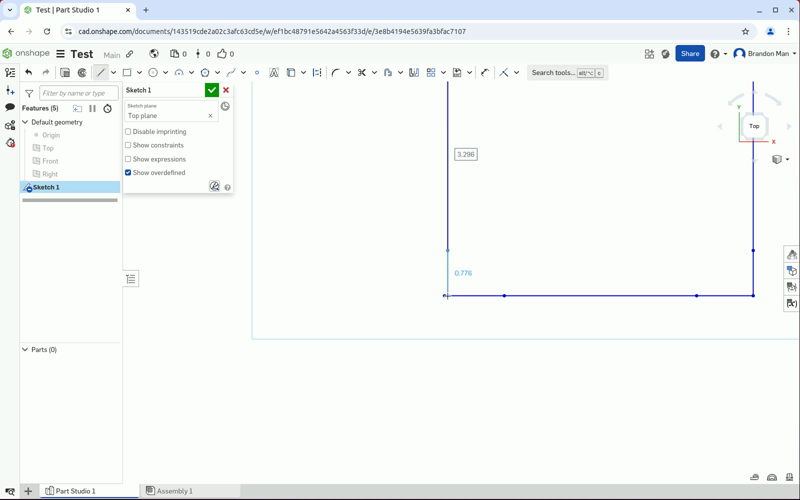
scroll(-6)
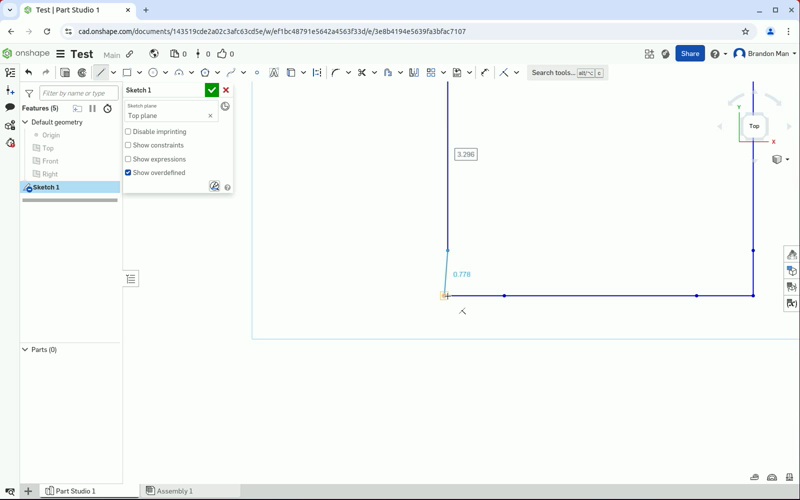
scroll(-6)
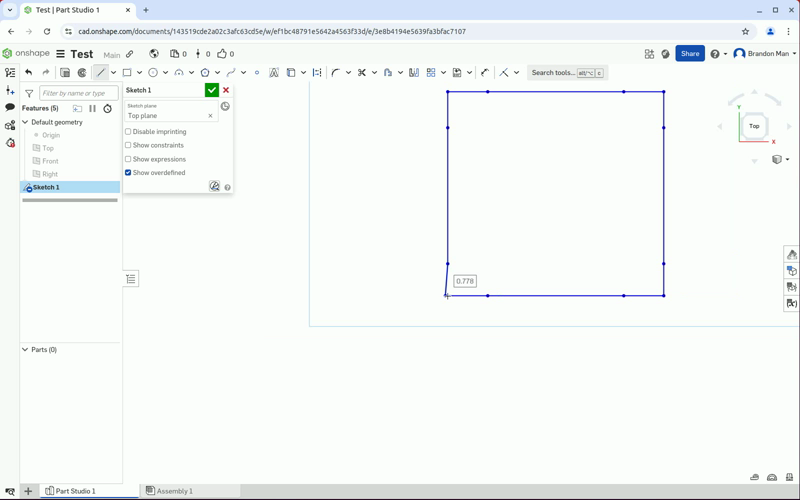
scroll(-6)
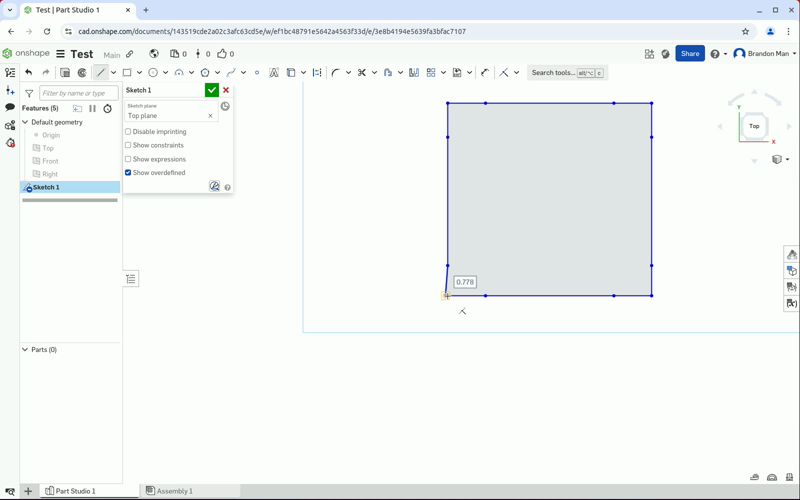
scroll(-6)
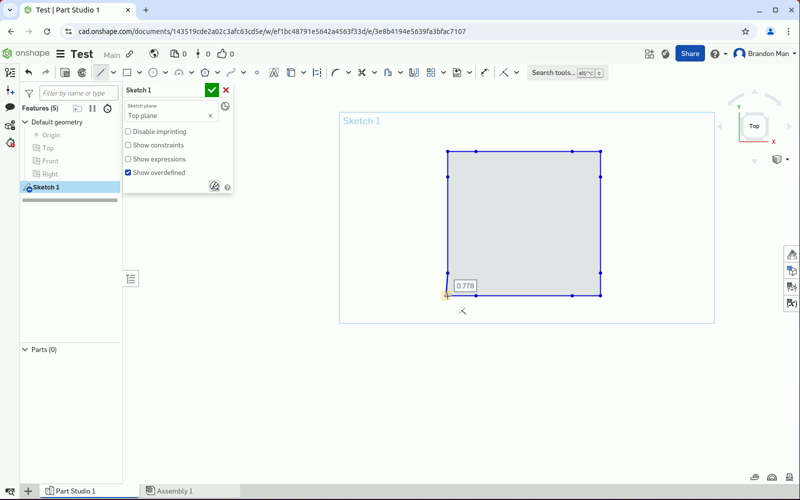
scroll(-6)
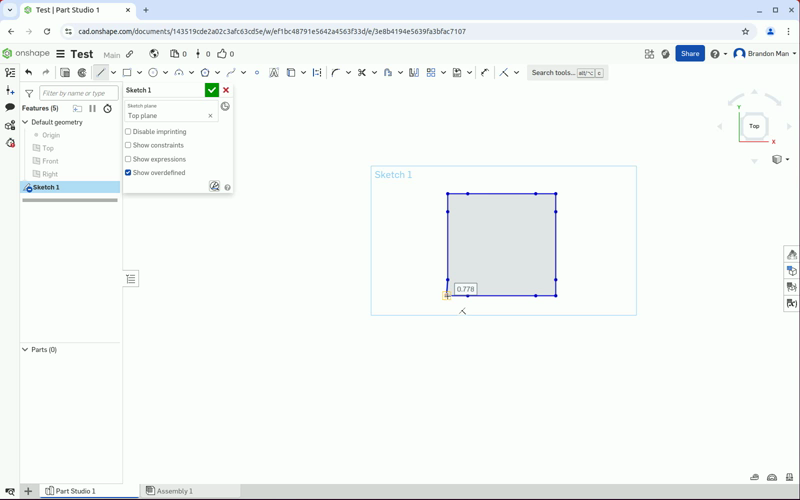
scroll(-6)
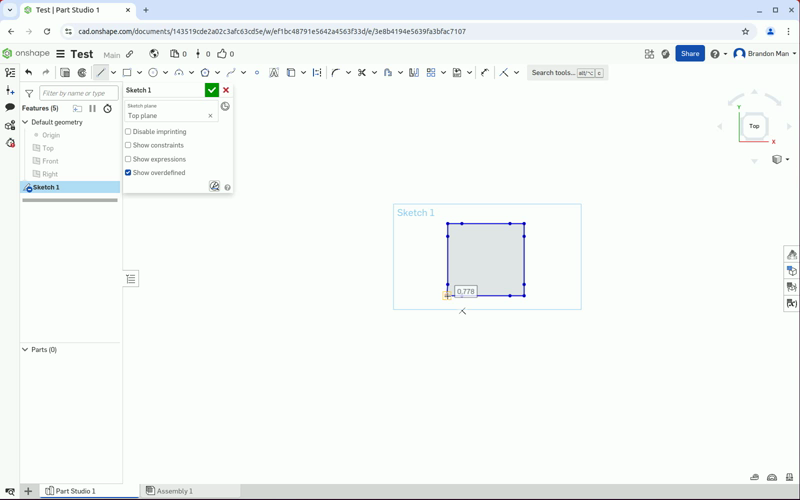
scroll(-6)
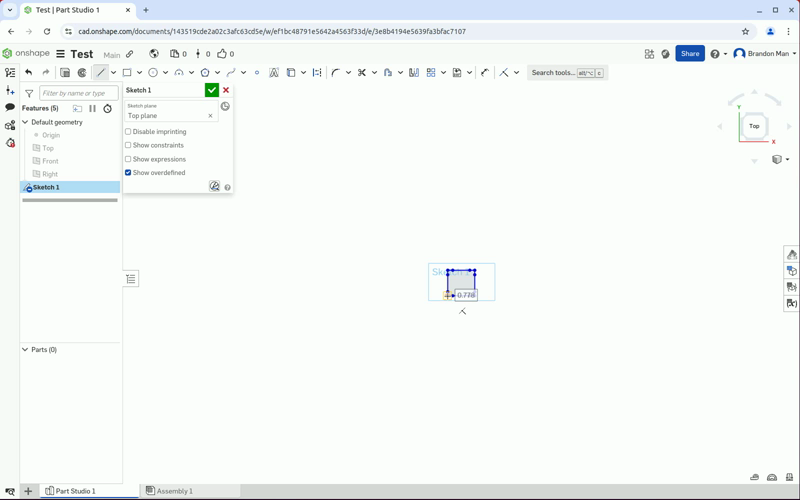
key(esc)
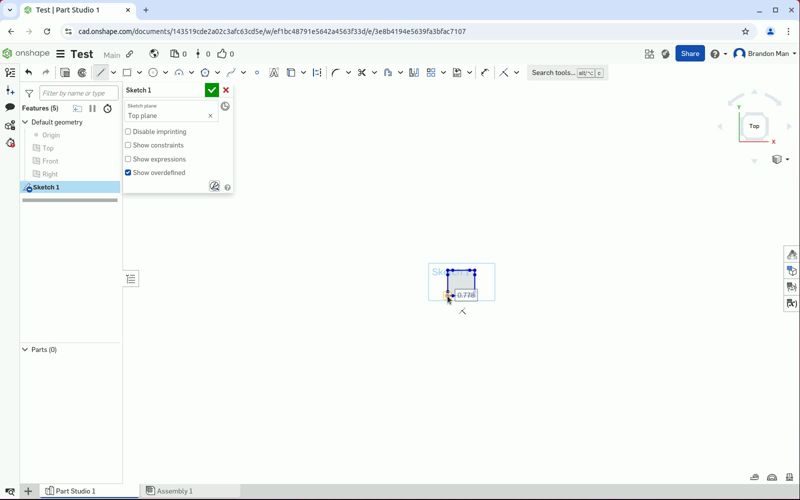
key(c)
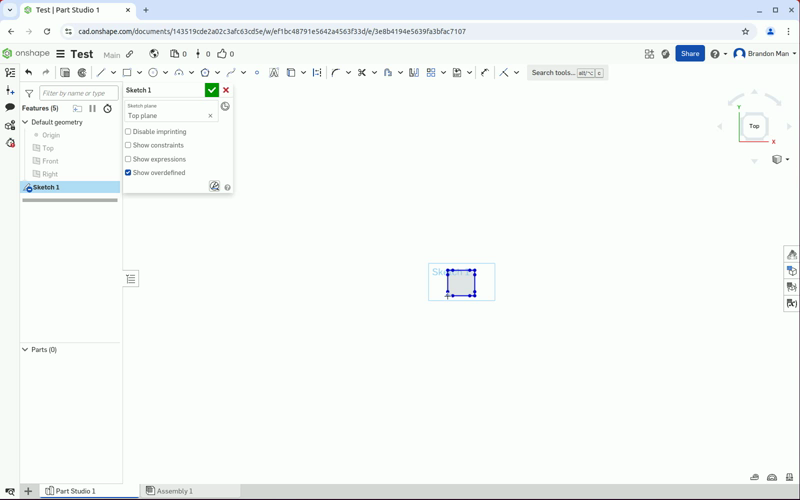
key_down(shift)
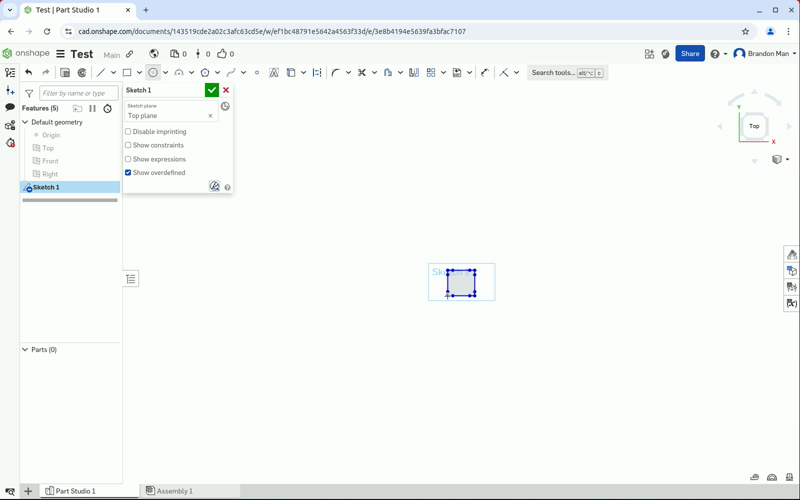
mouse_move(461, 282)
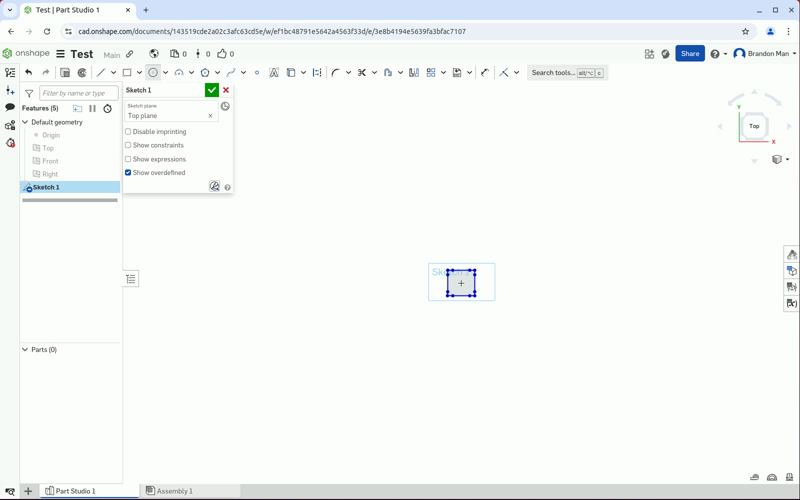
click(461, 282)
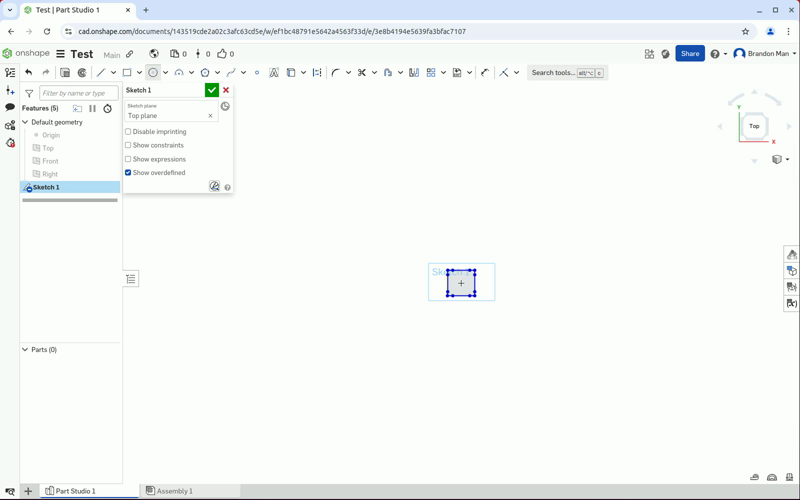
key_up(shift)
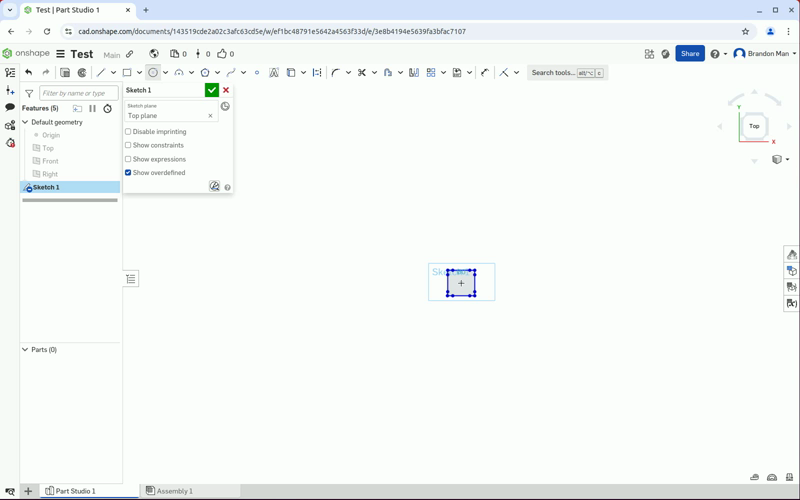
mouse_move(472, 282)
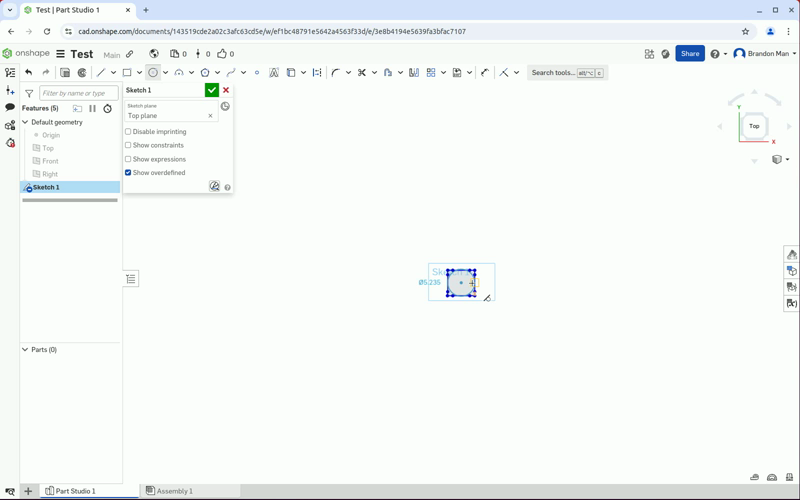
click(472, 282)
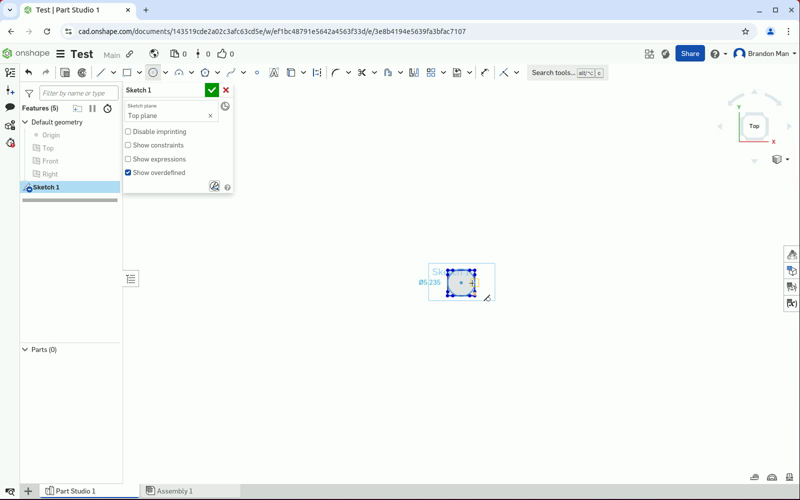
key(esc)
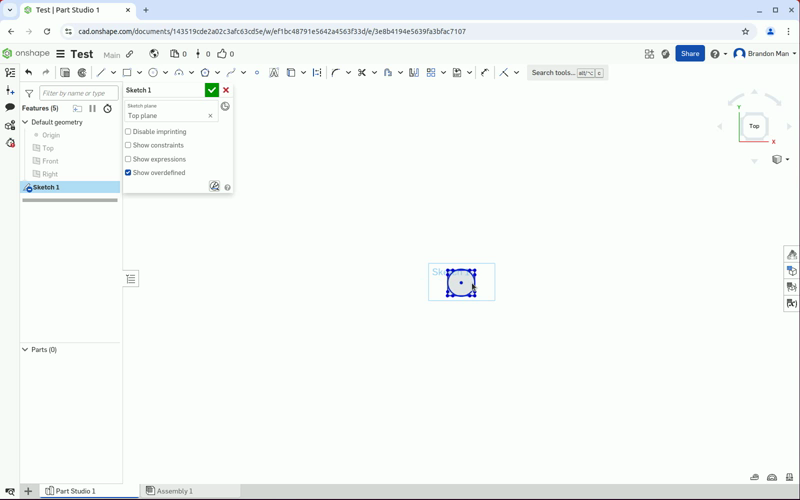
mouse_move(457, 293)
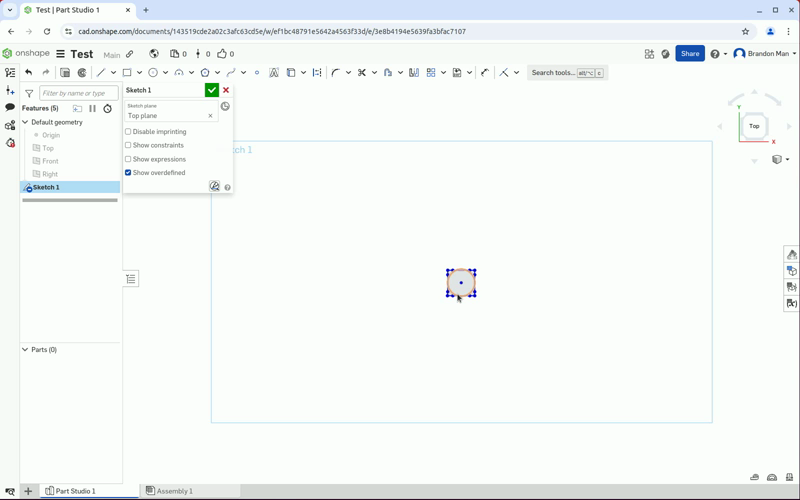
scroll(6)
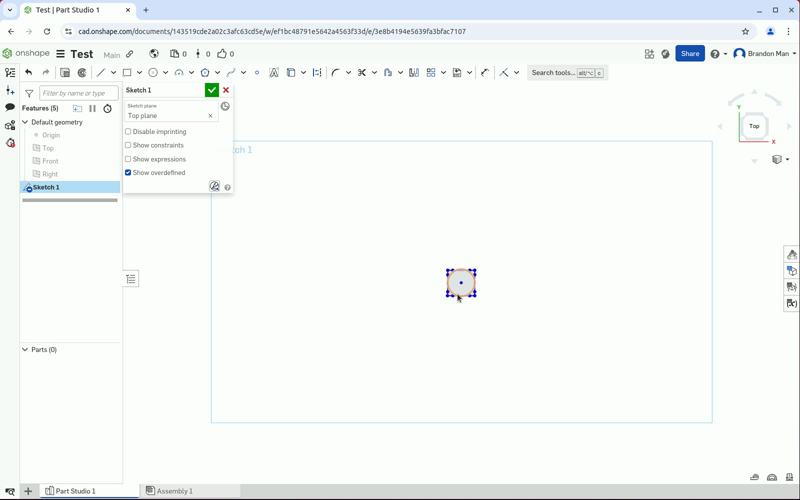
scroll(6)
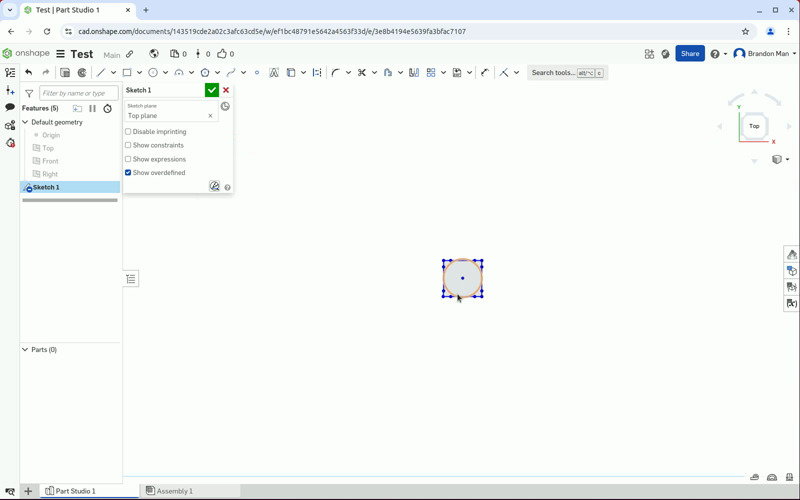
scroll(6)
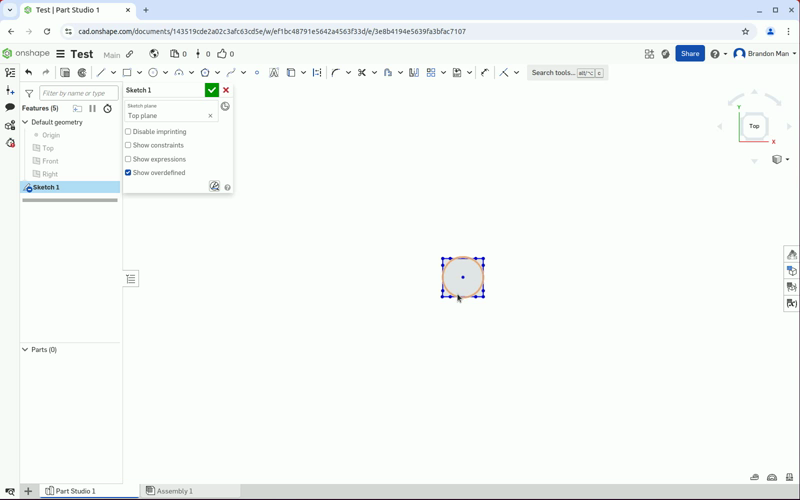
scroll(6)
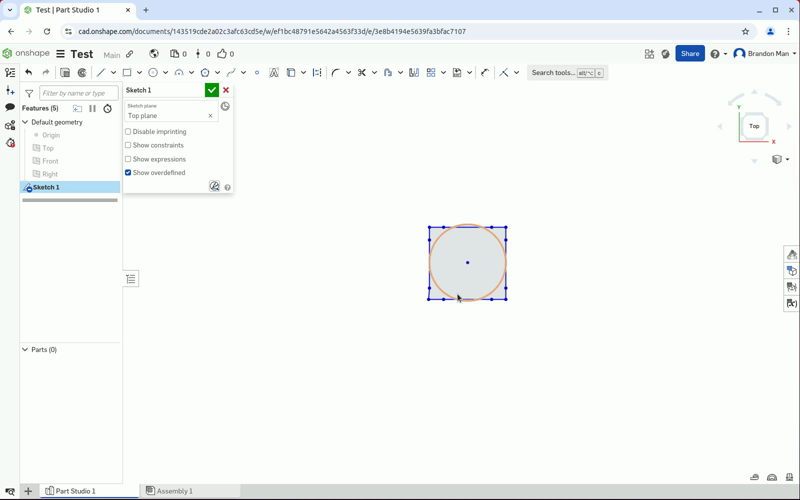
scroll(6)
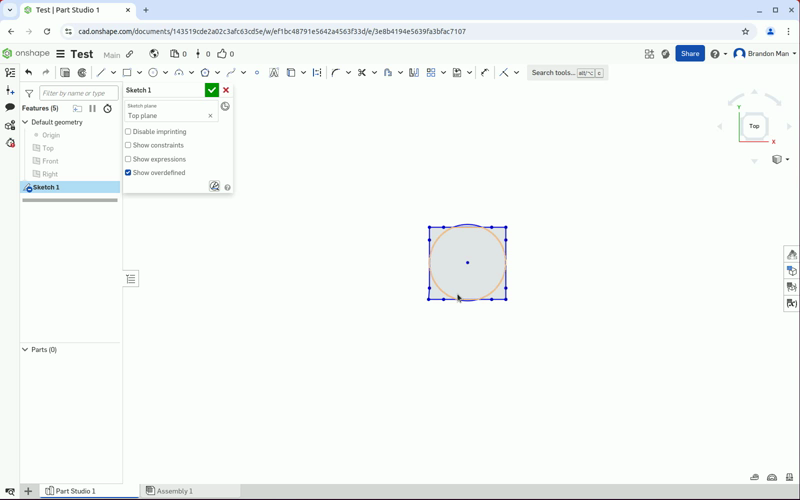
scroll(6)
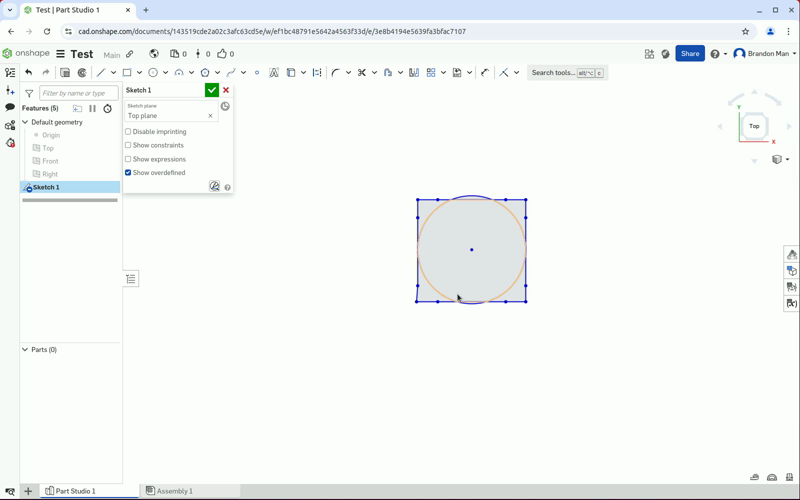
scroll(6)
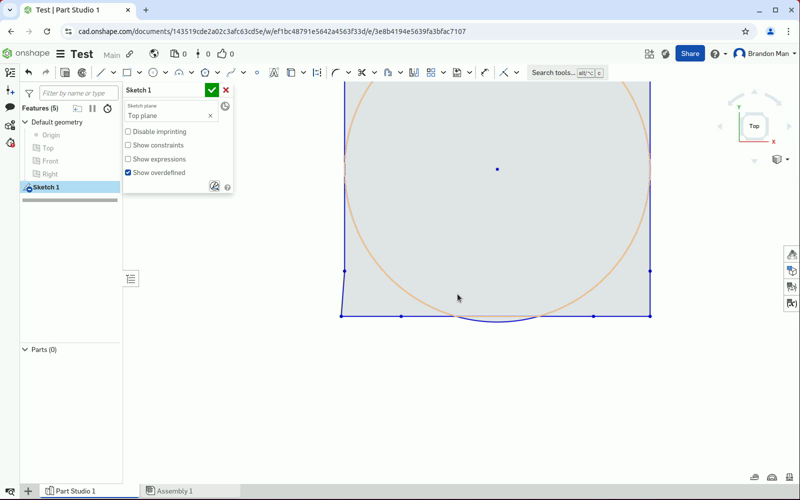
click(457, 293)
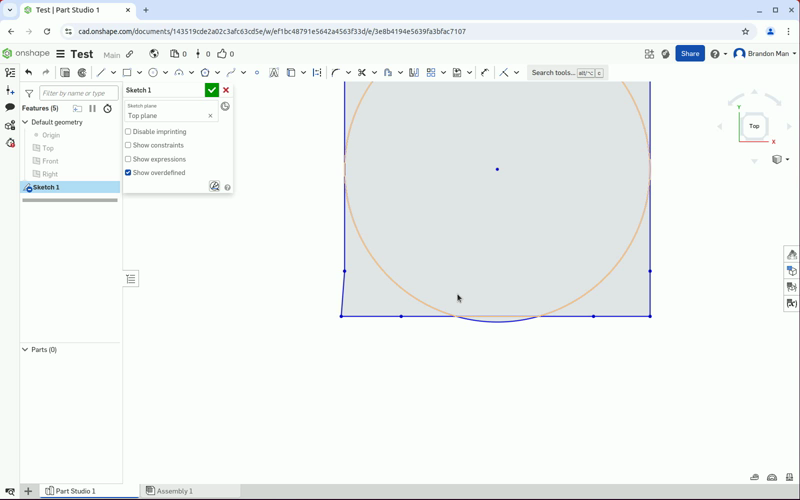
scroll(-6)
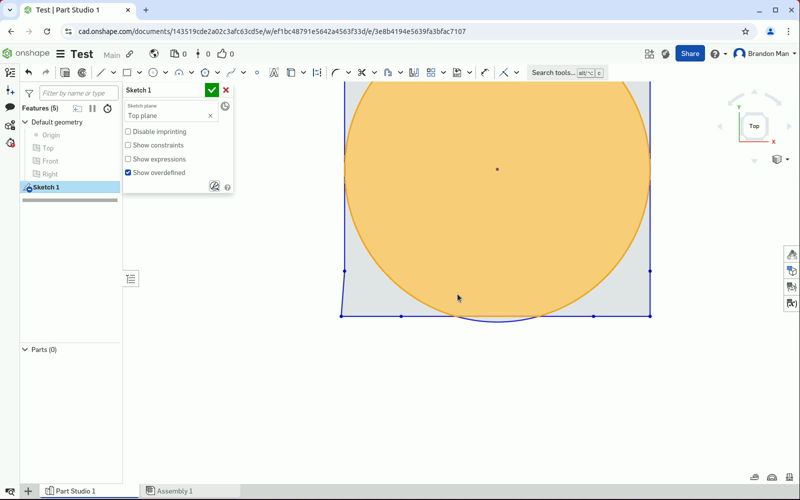
scroll(-6)
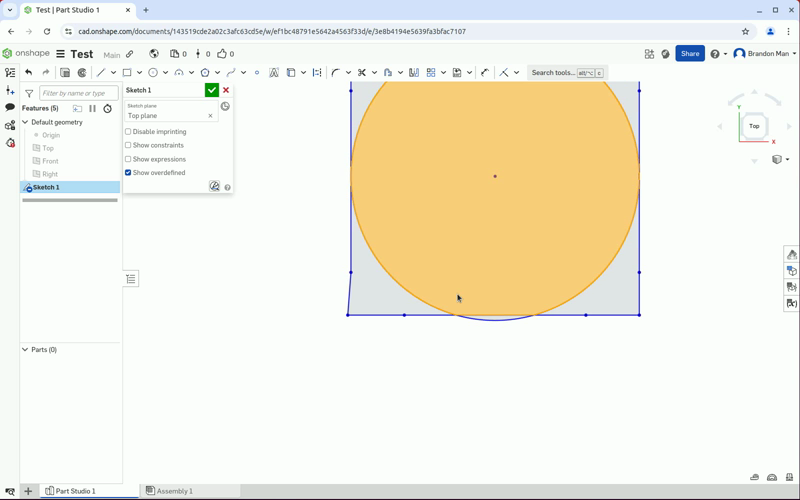
scroll(-6)
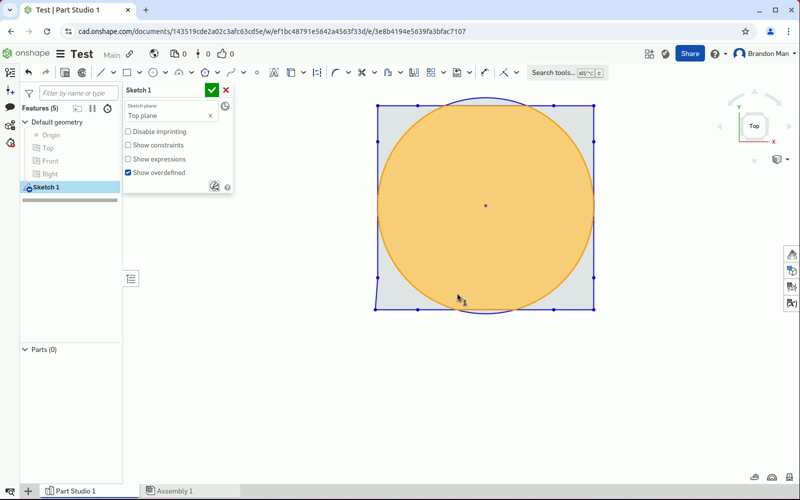
scroll(-6)
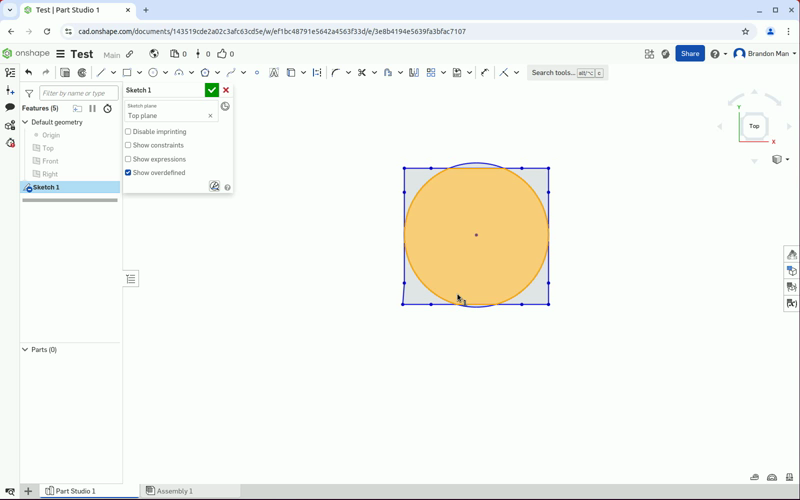
scroll(-6)
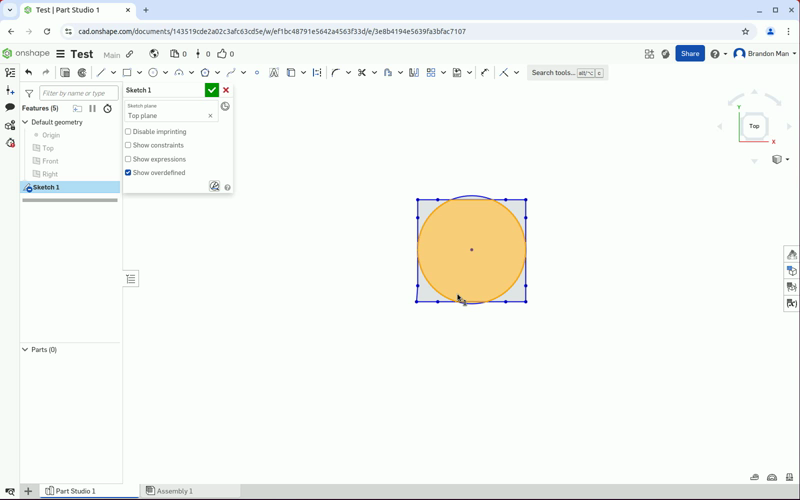
scroll(-6)
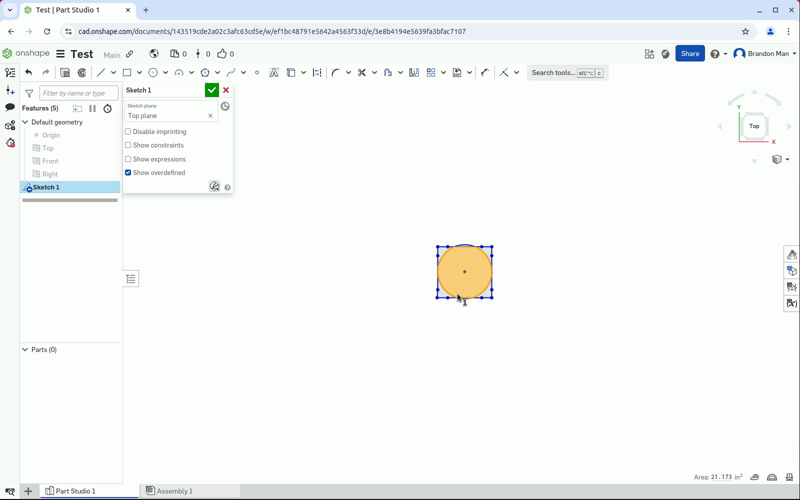
scroll(-6)
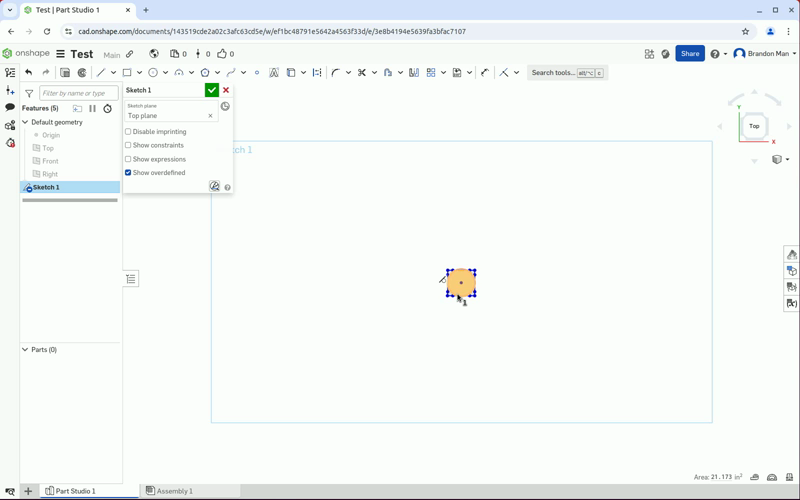
mouse_move(73, 352)
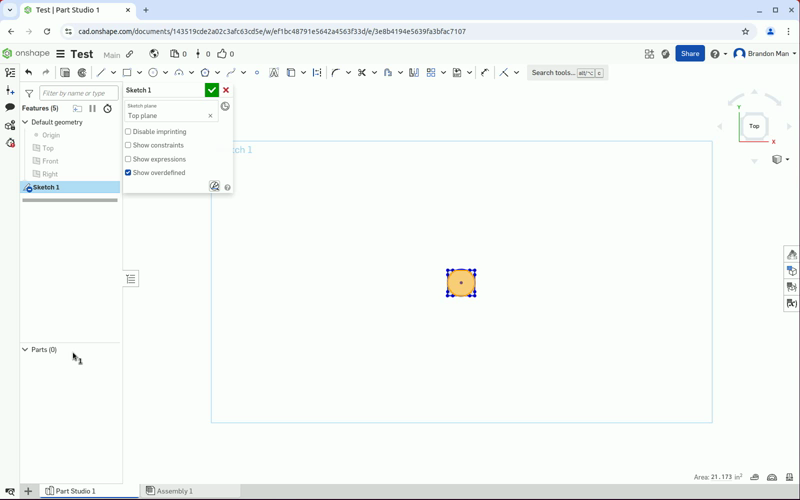
key(shift+y)
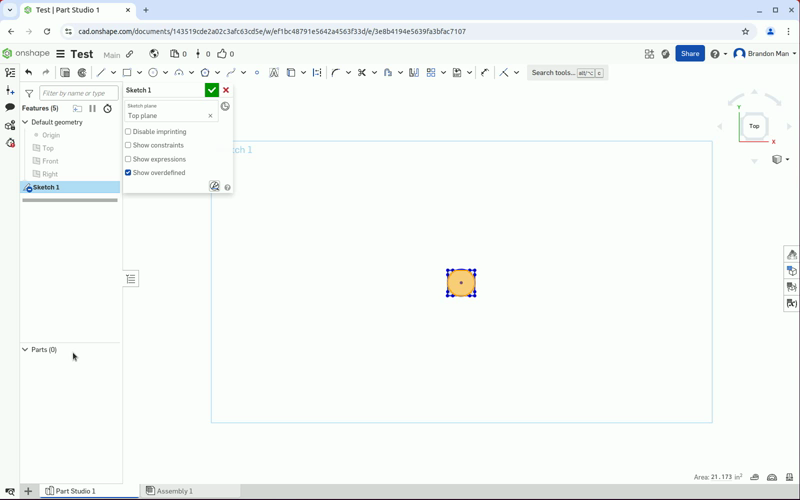
key(shift+e)
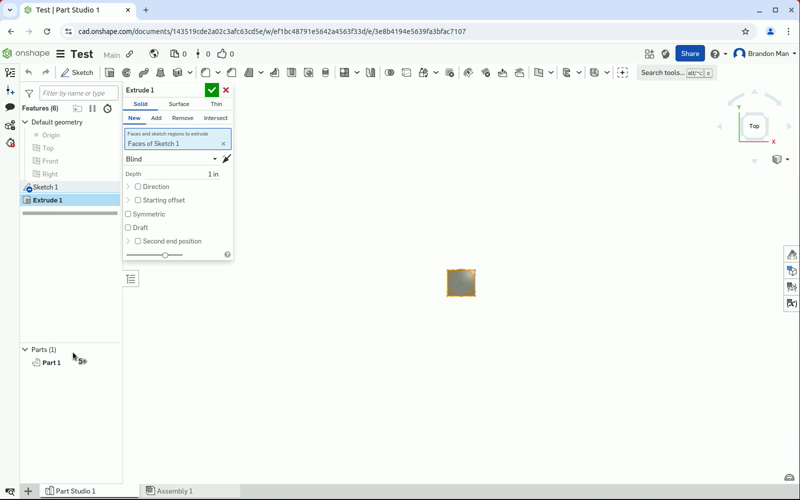
mouse_move(143, 106)
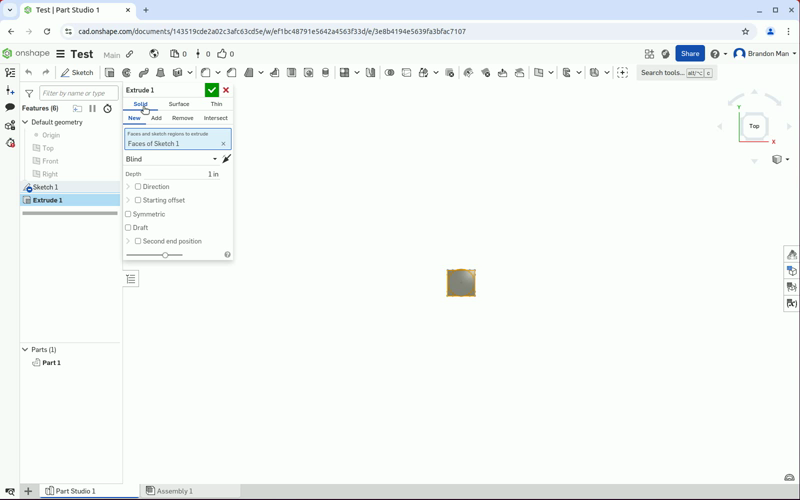
click(143, 106)
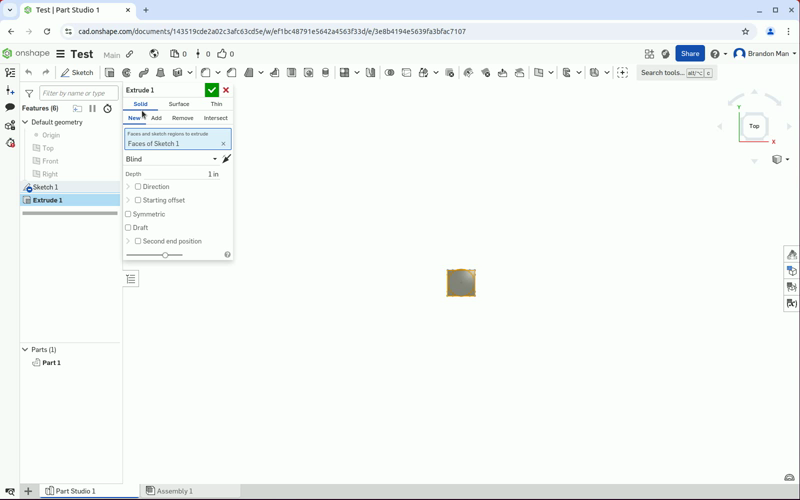
mouse_move(137, 120)
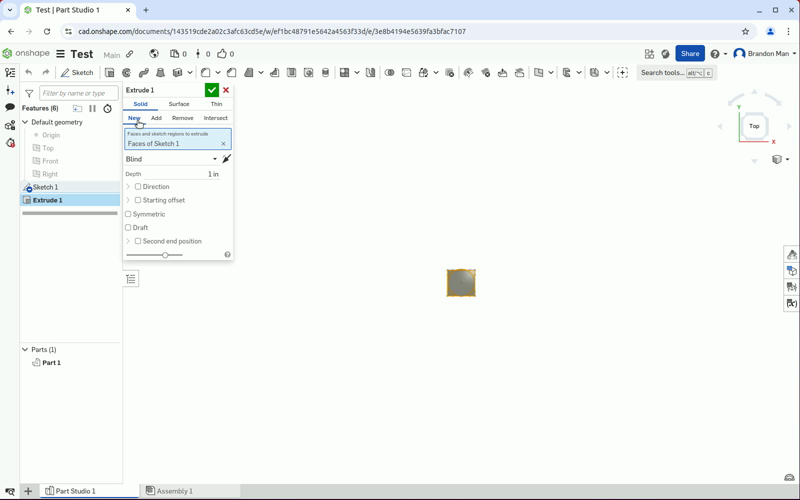
click(137, 120)
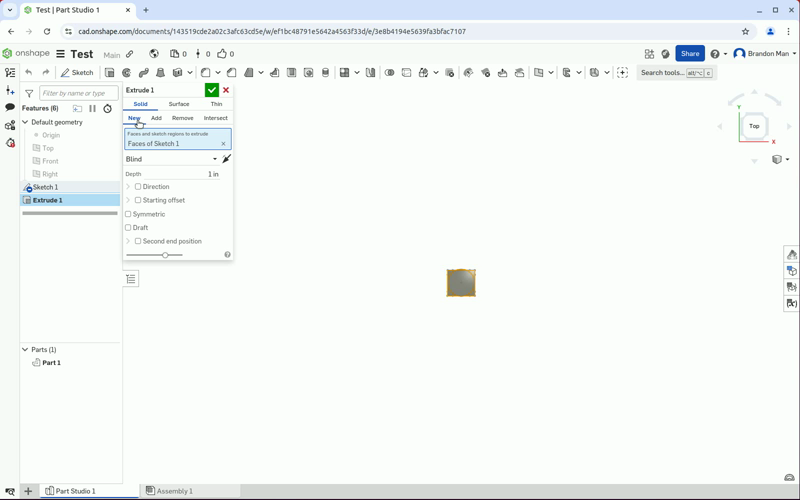
key(tab, 4)
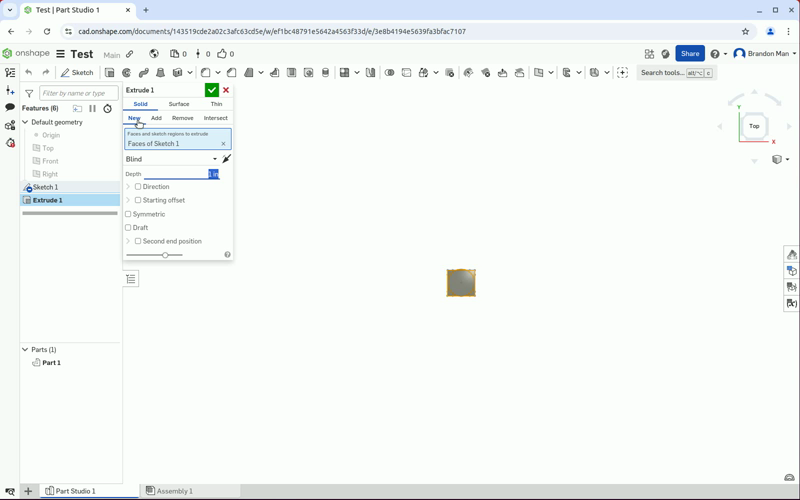
text(9.388)
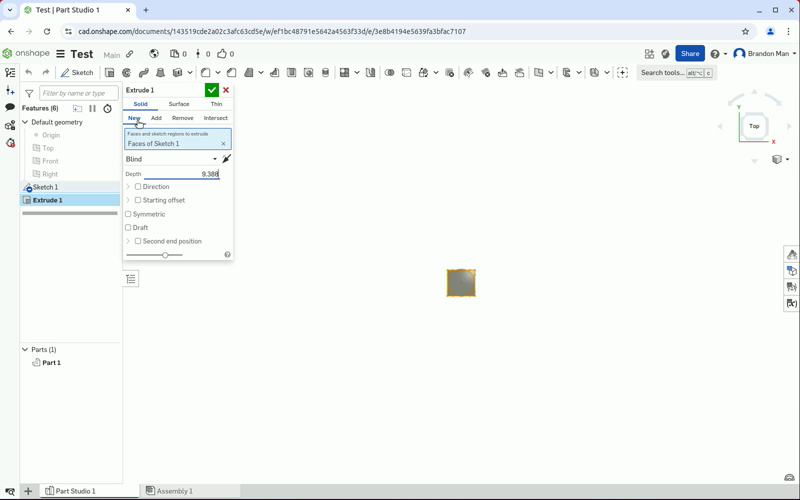
key(enter)
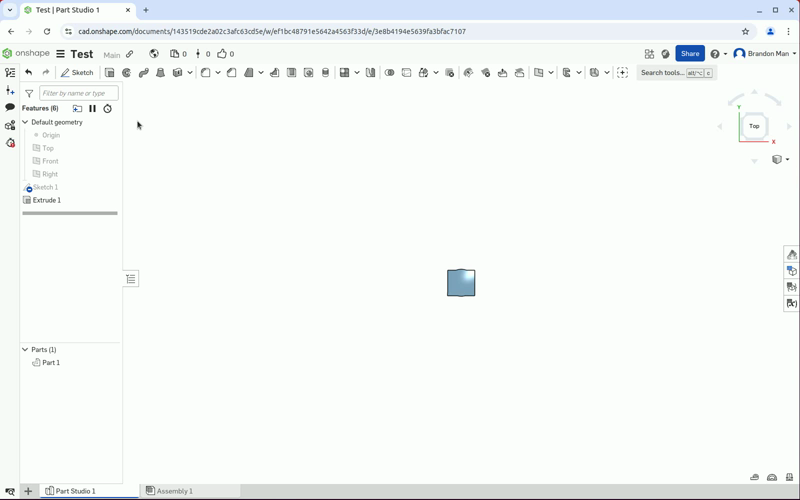
key(shift+h)
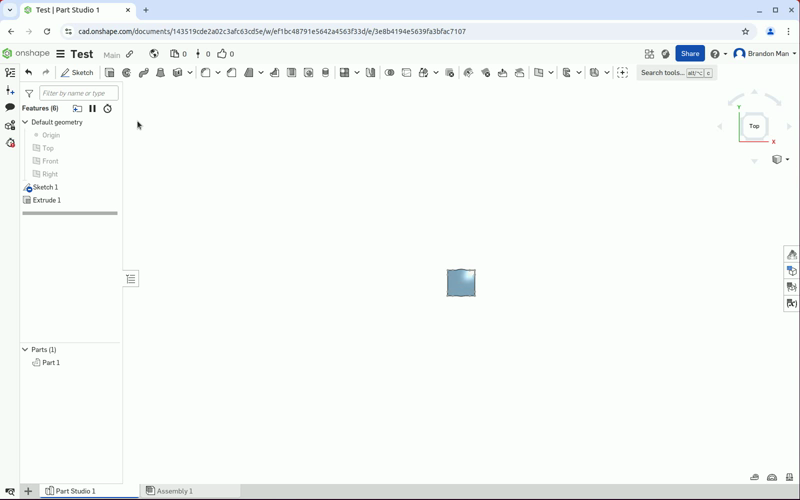
key(shift+h)
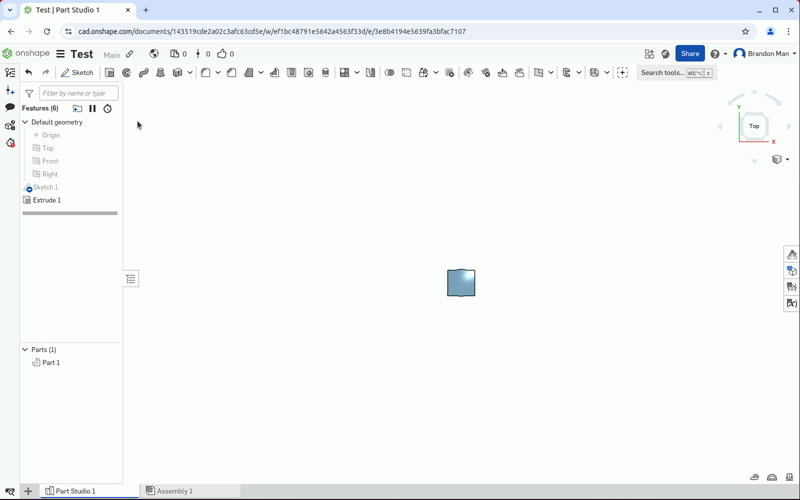
mouse_move(73, 189)
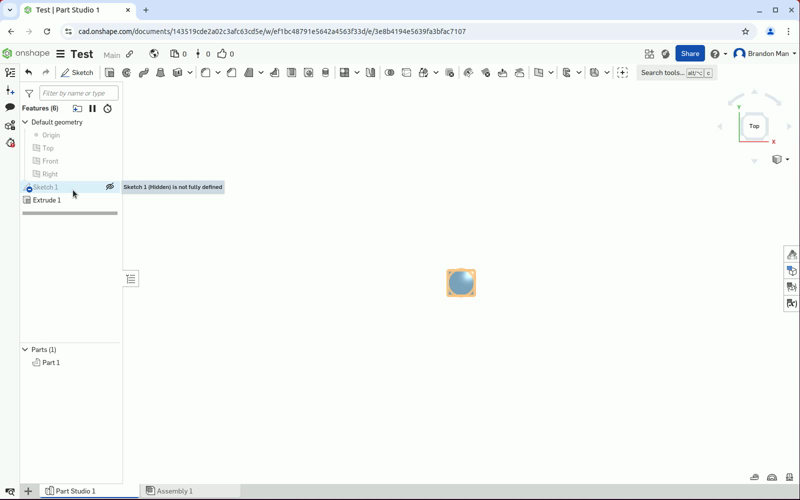
click(73, 189)
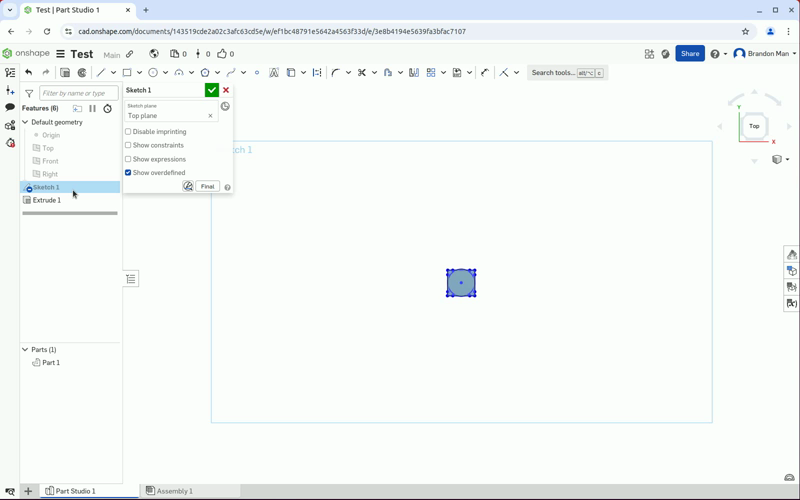
mouse_move(229, 92)
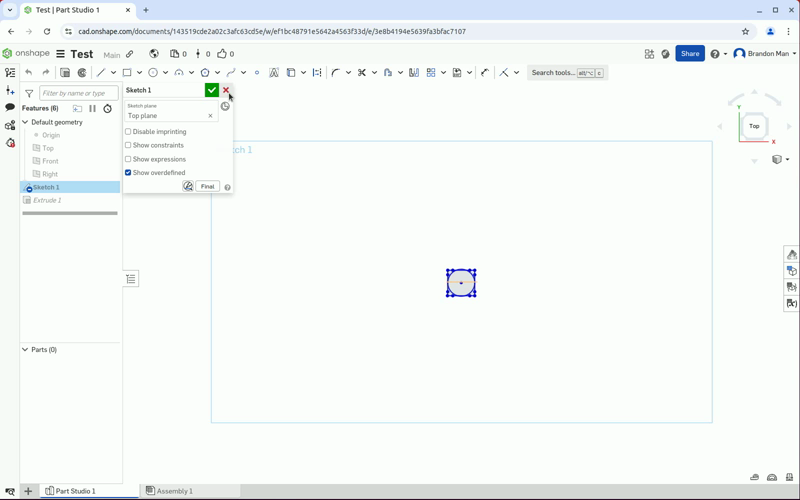
click(229, 92)
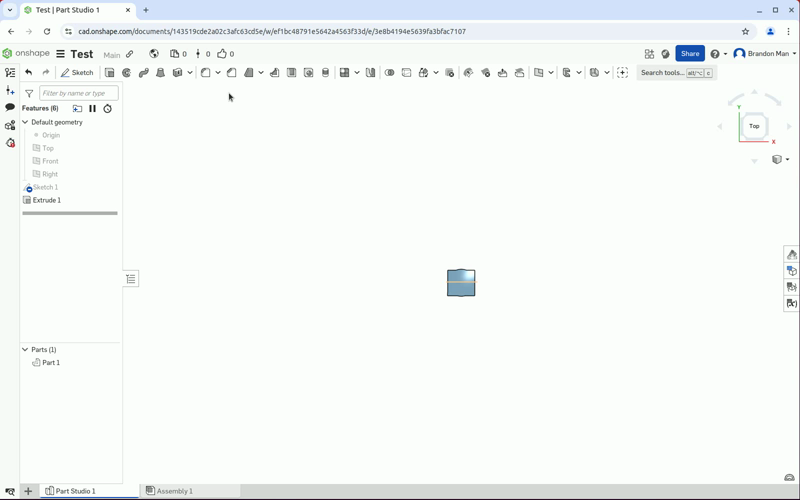
mouse_move(73, 352)
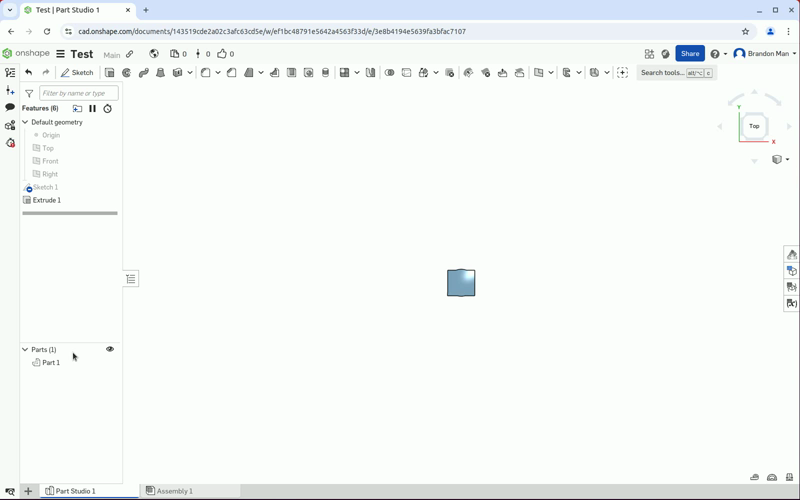
key(y)
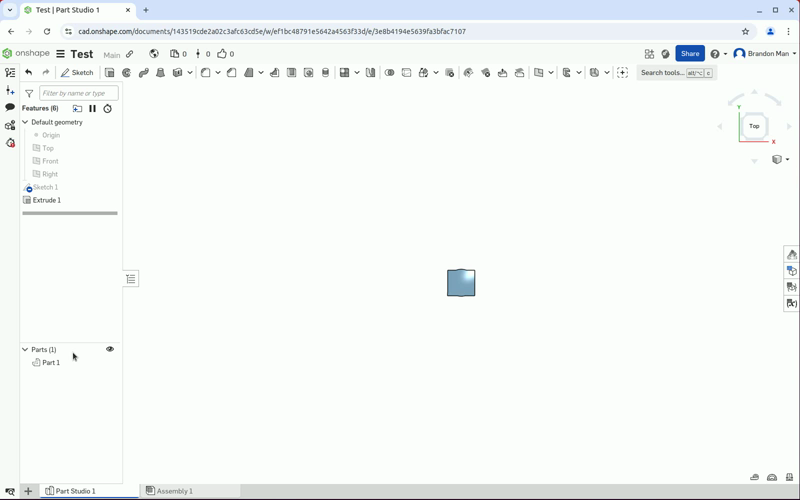
key(shift+p)
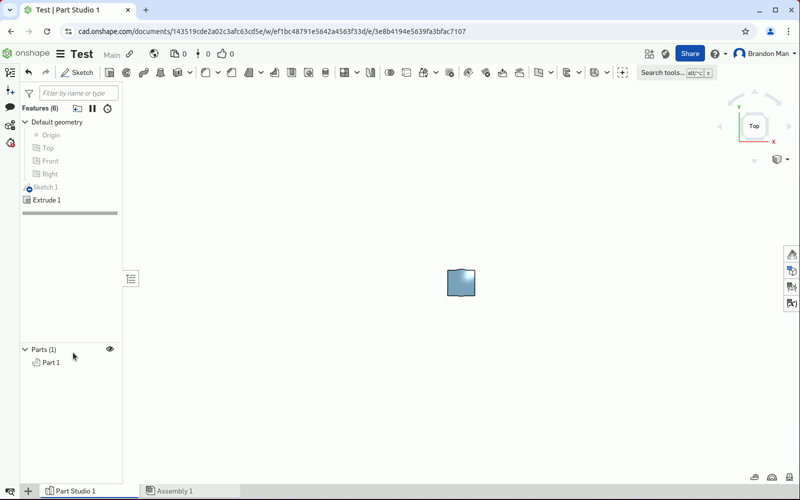
key(space)
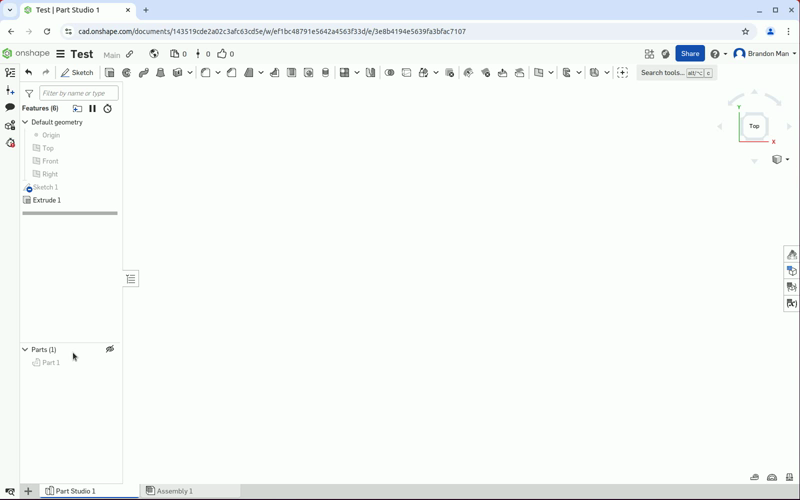
key_down(shift)
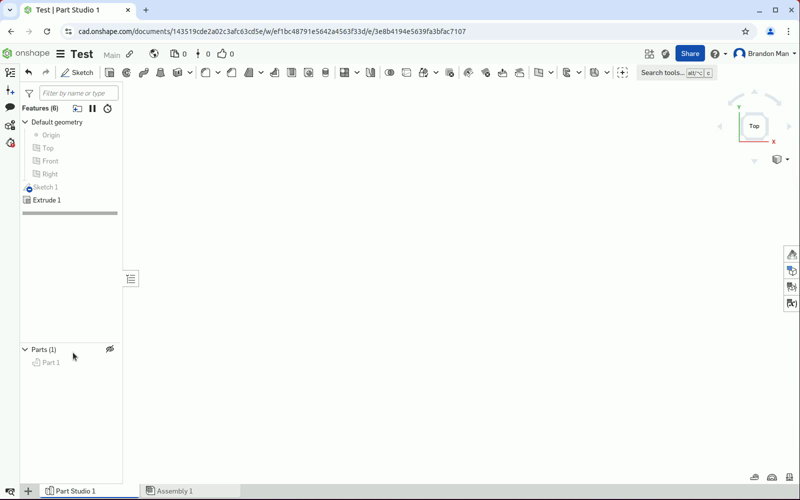
key(up)
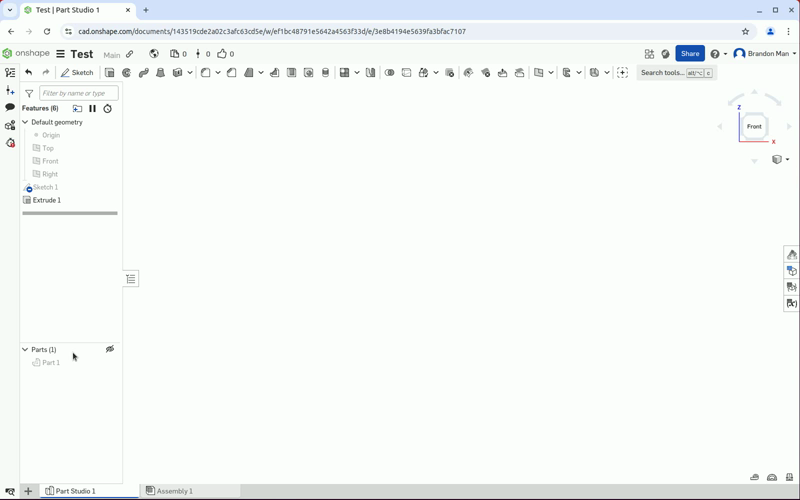
key_up(shift)
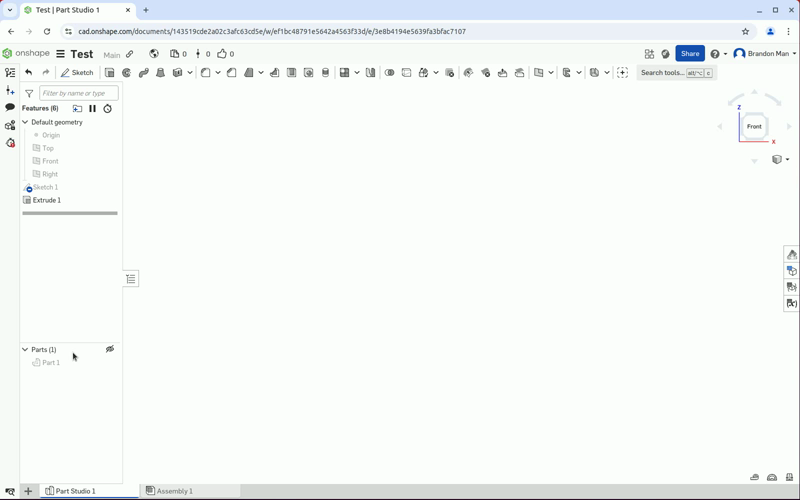
mouse_move(73, 352)
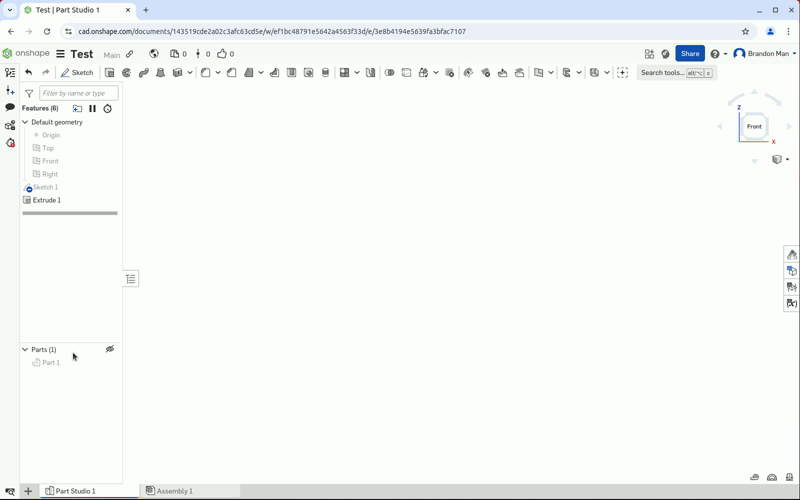
key(shift+y)
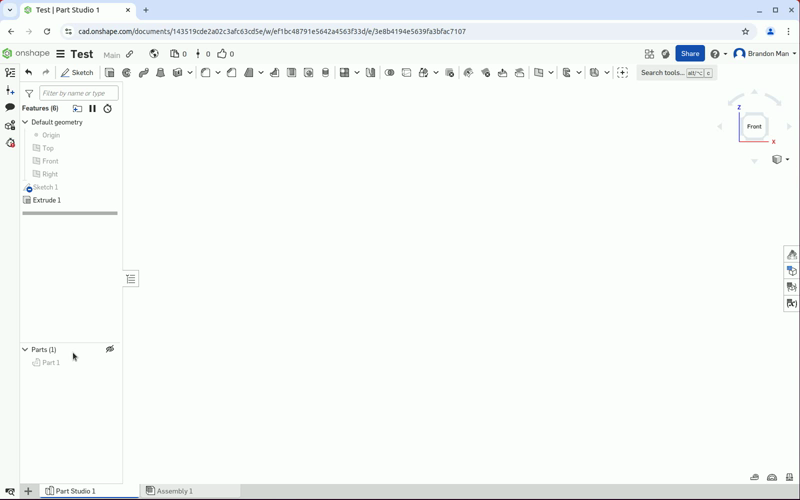
key(shift+s)
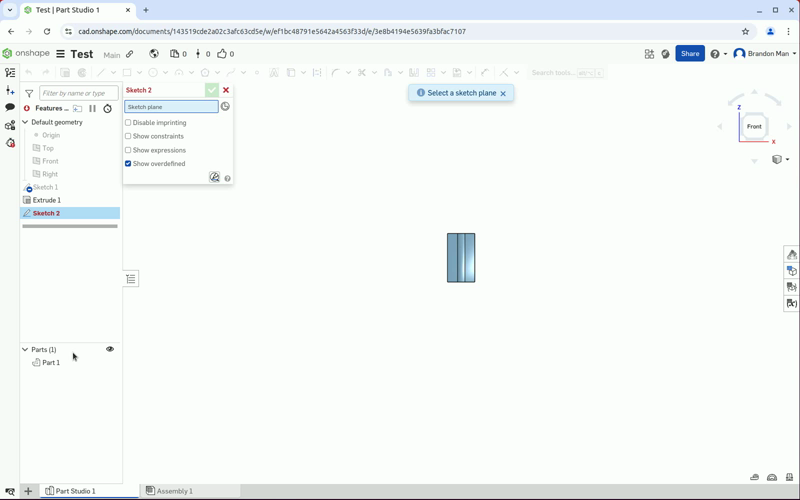
mouse_move(73, 163)
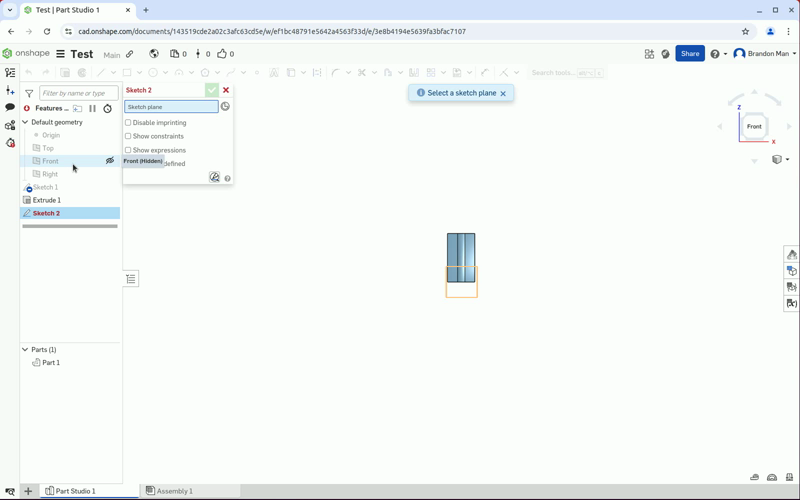
click(73, 163)
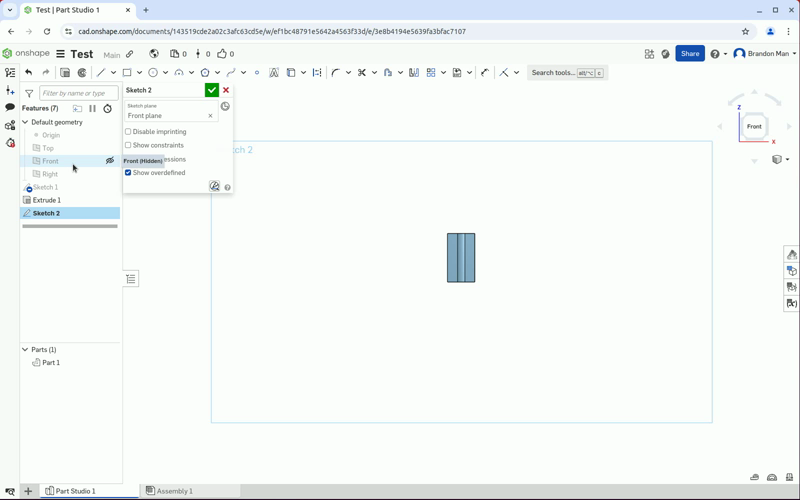
mouse_move(73, 352)
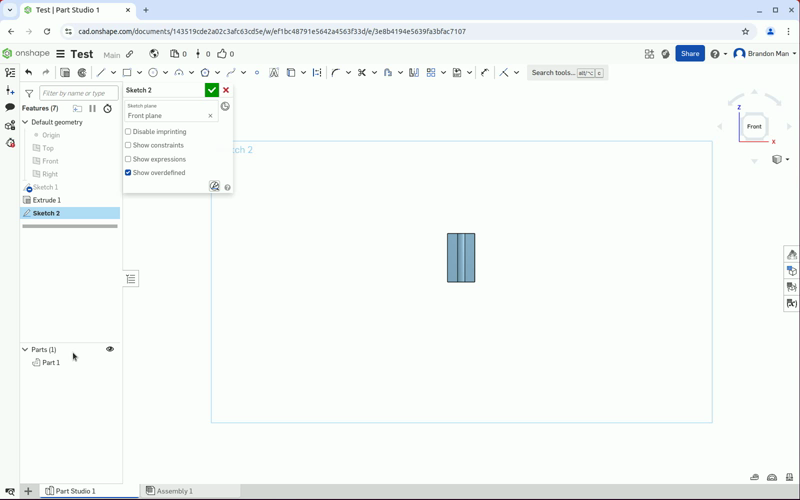
key(y)
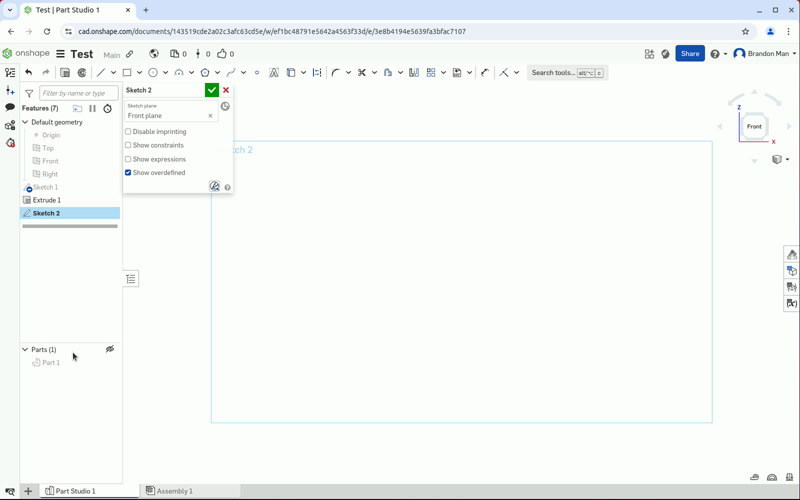
key(l)
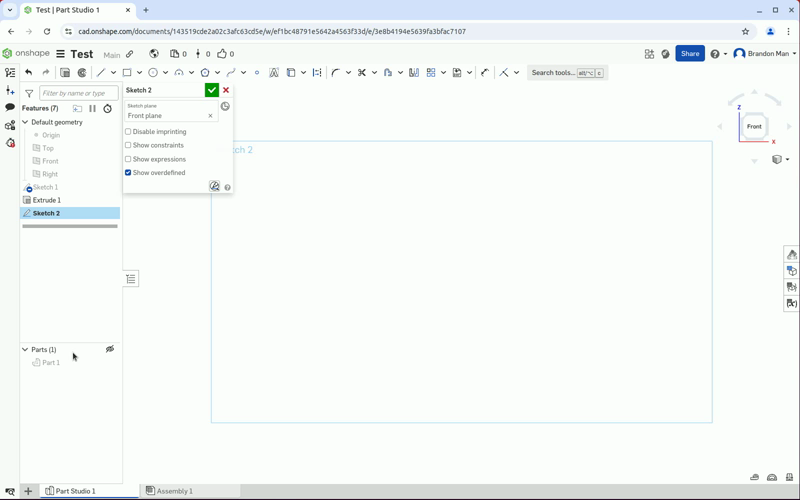
key_down(shift)
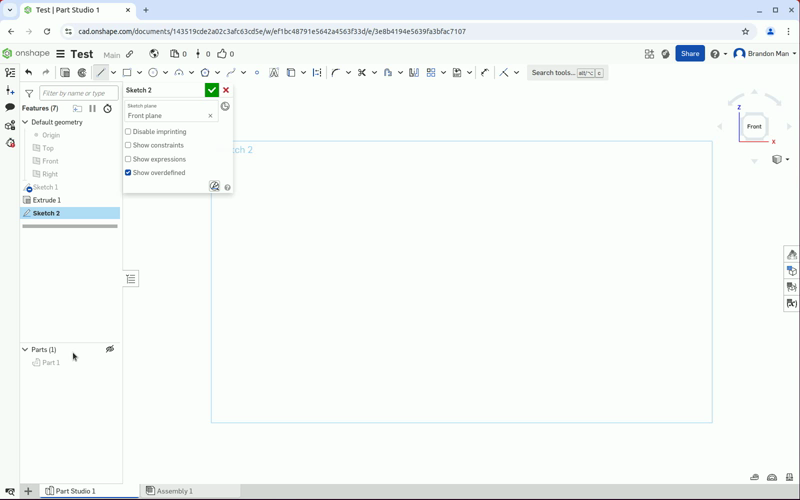
mouse_move(472, 282)
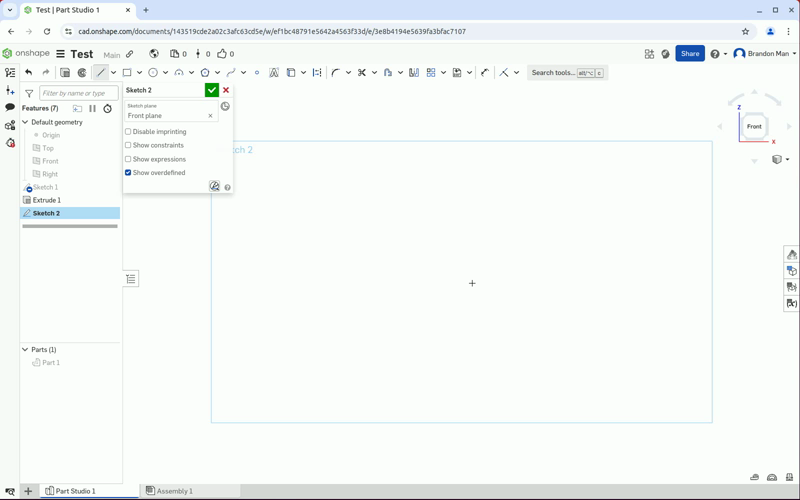
click(472, 282)
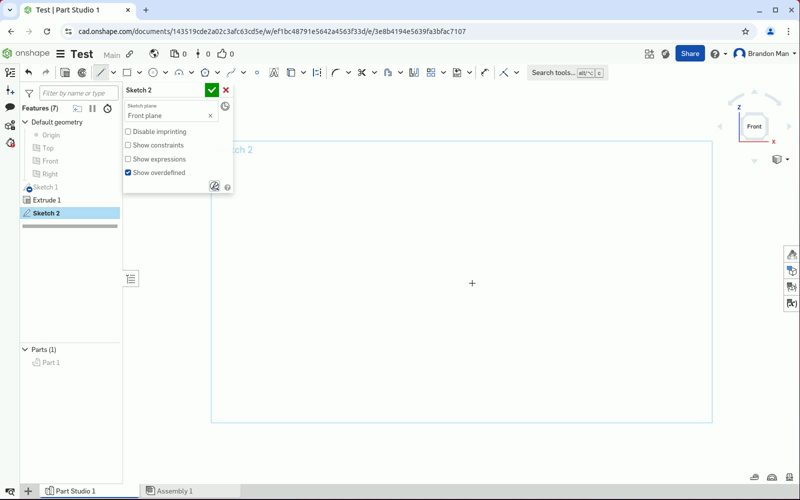
key_up(shift)
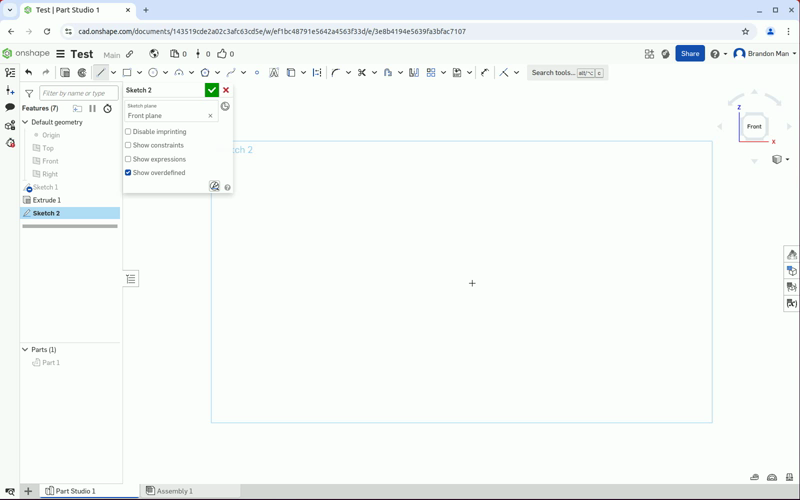
key_down(shift)
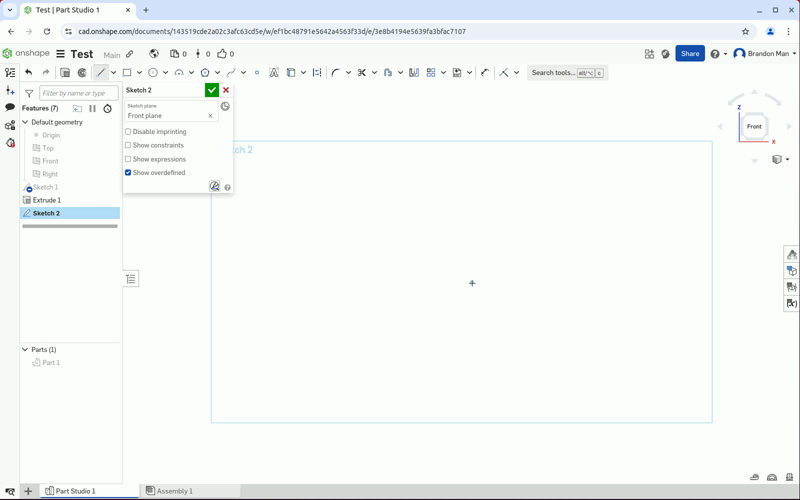
mouse_move(502, 282)
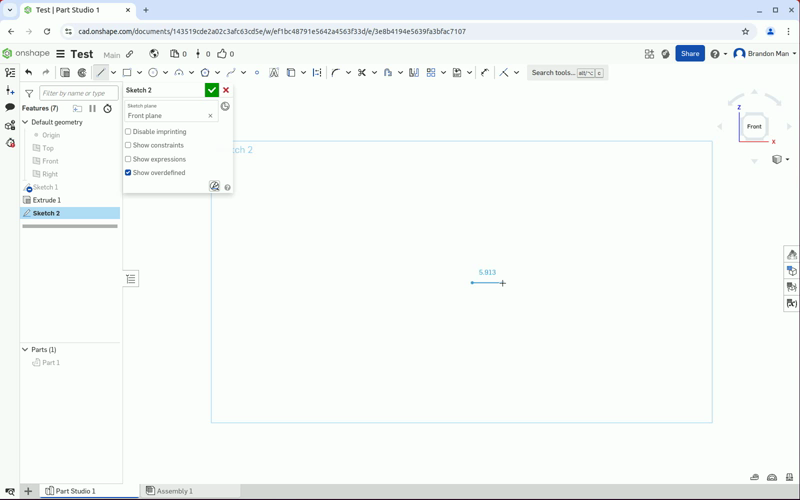
mouse_move(473, 282)
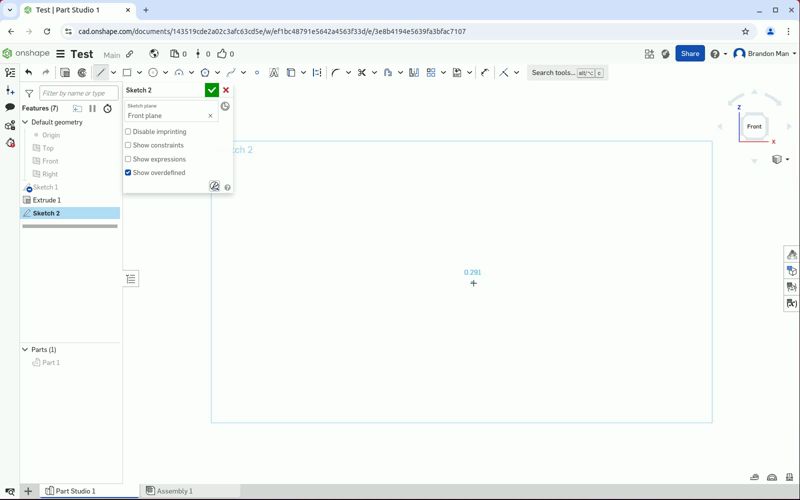
scroll(6)
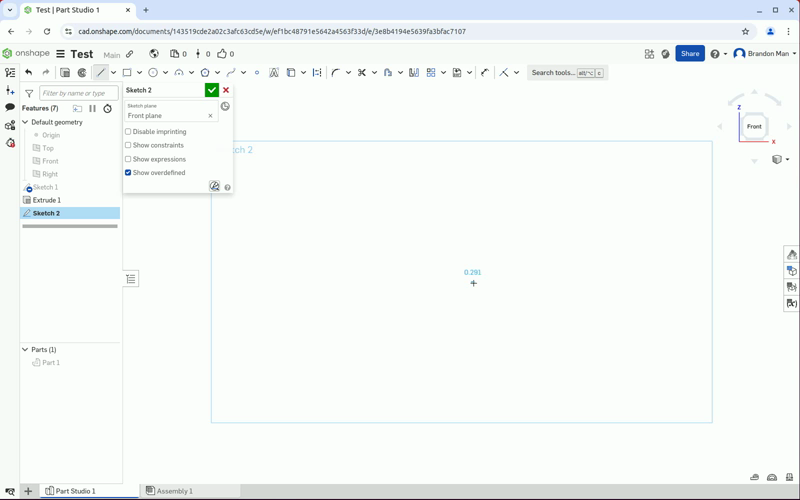
scroll(6)
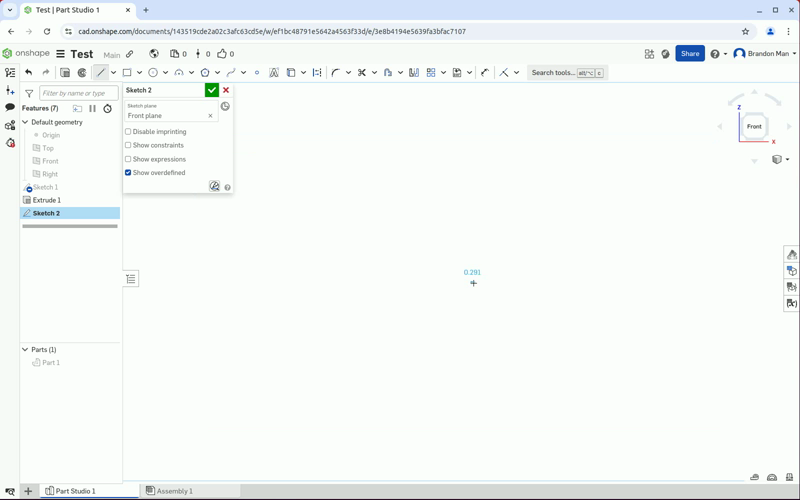
scroll(6)
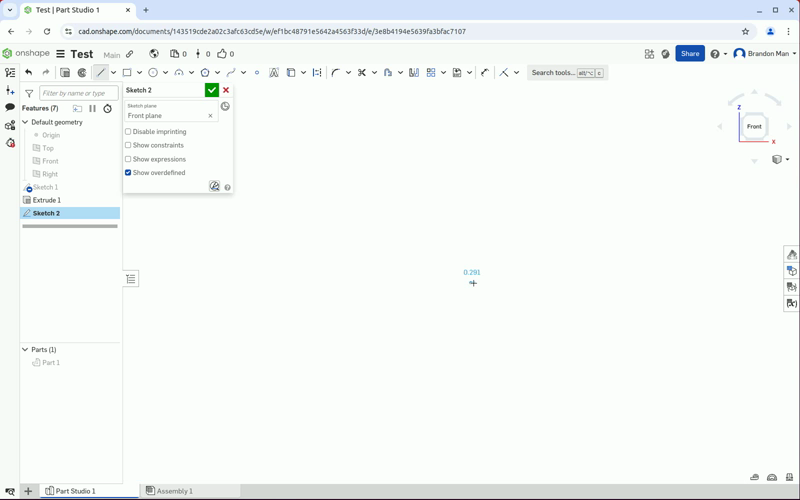
scroll(6)
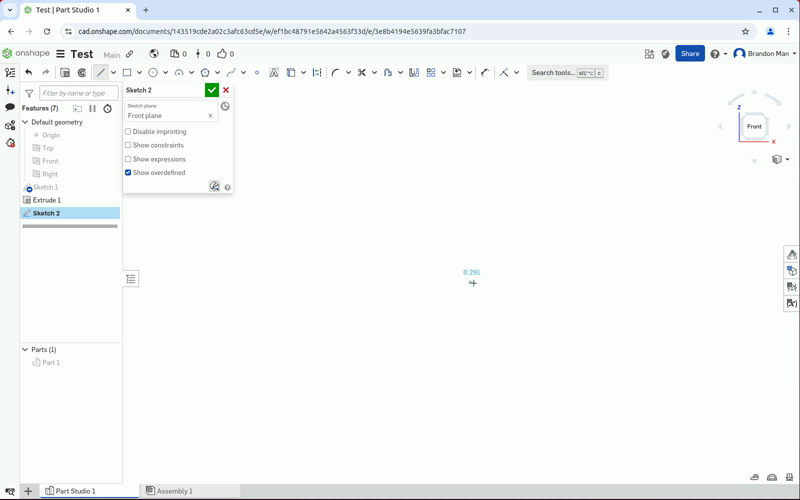
scroll(6)
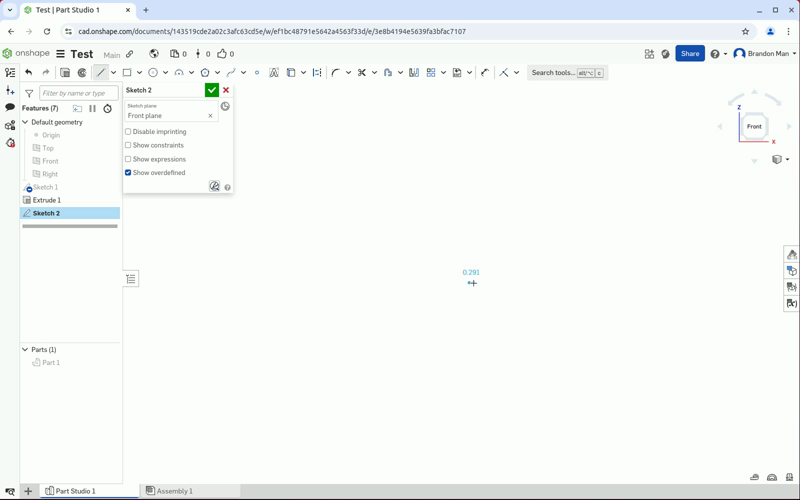
scroll(6)
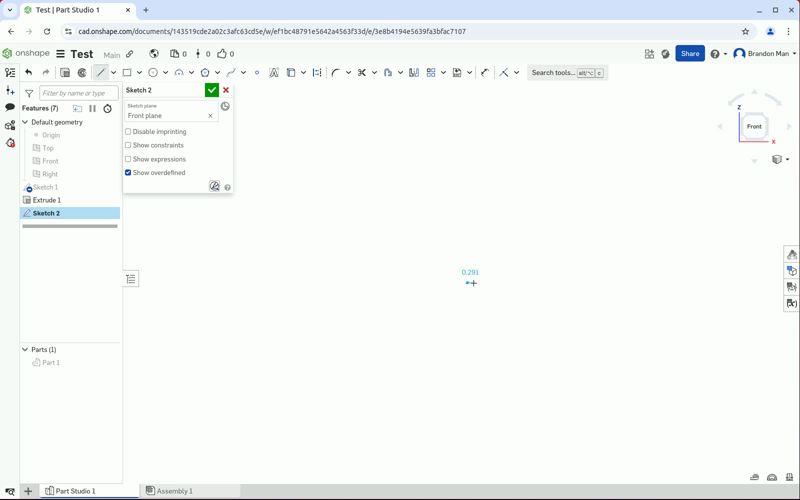
scroll(6)
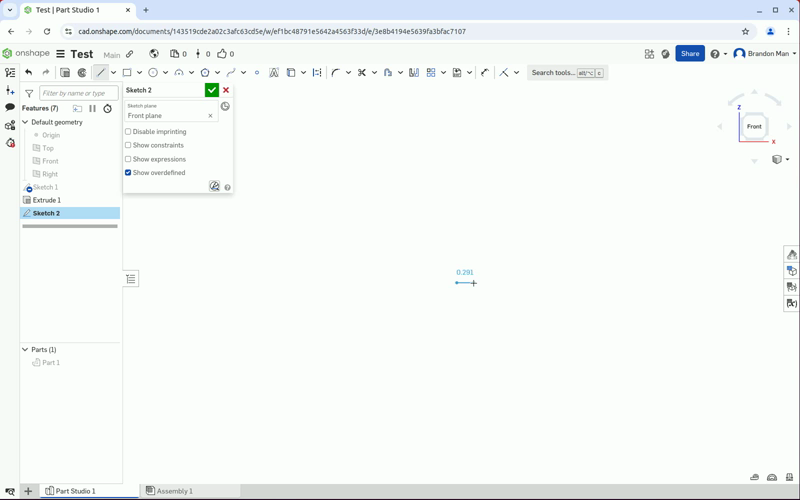
click(473, 282)
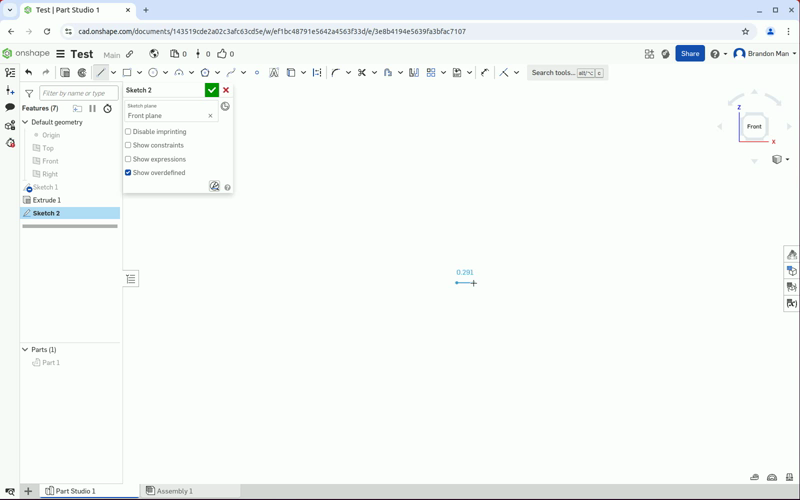
scroll(-6)
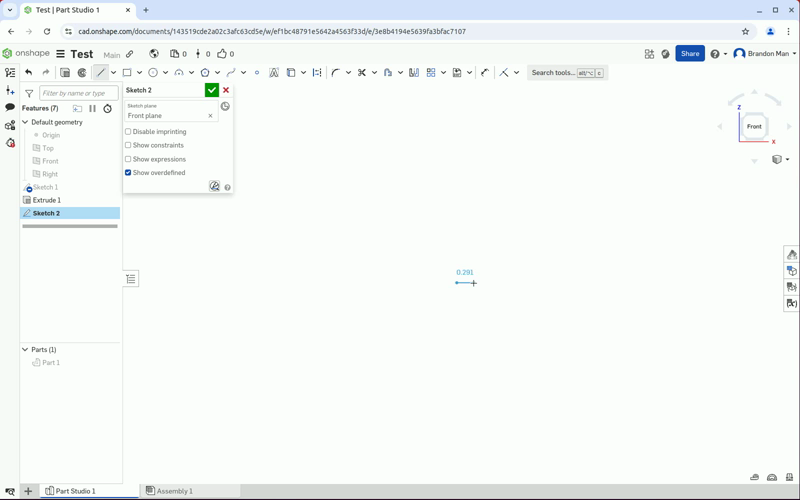
scroll(-6)
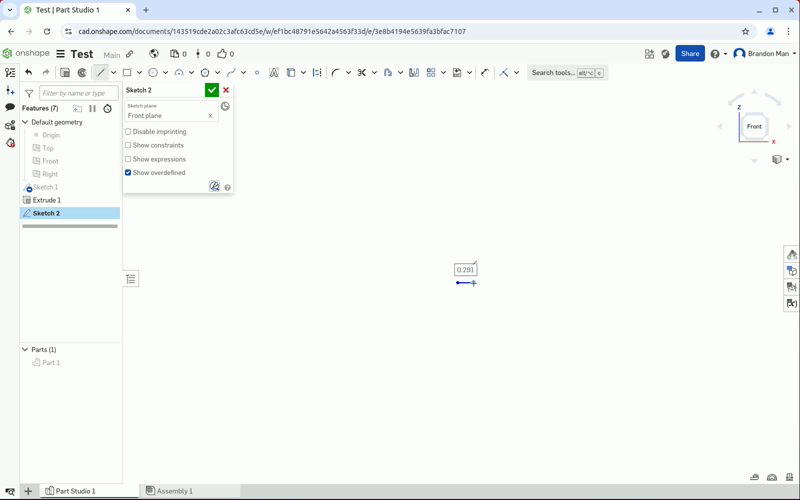
scroll(-6)
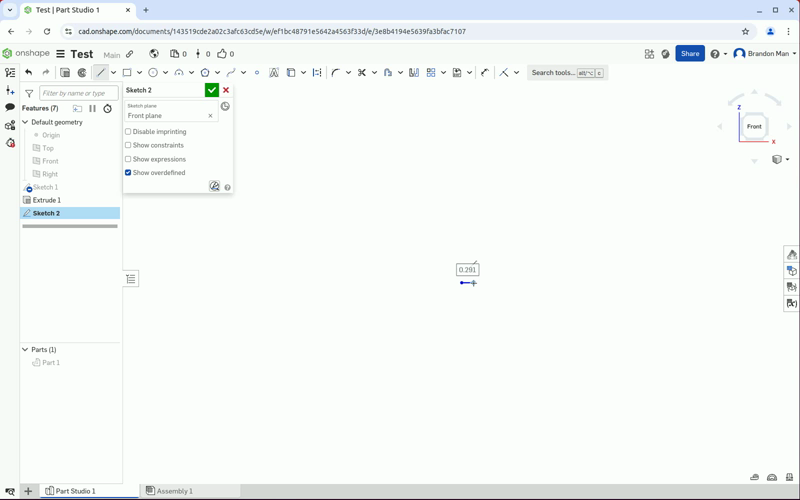
scroll(-6)
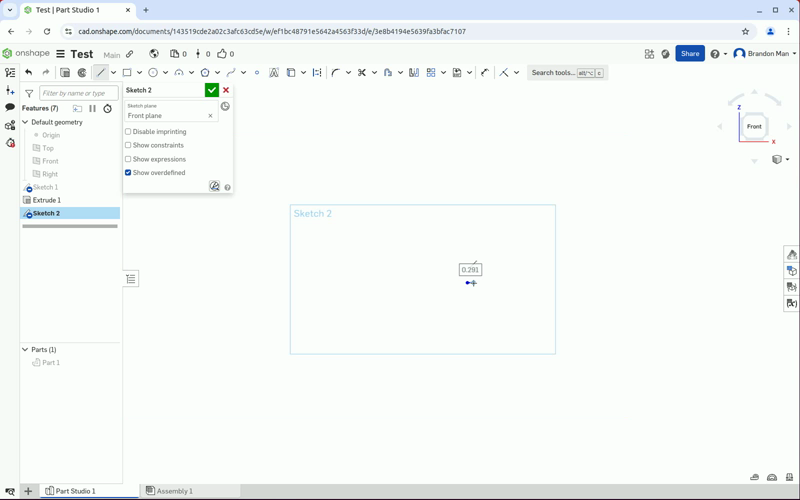
scroll(-6)
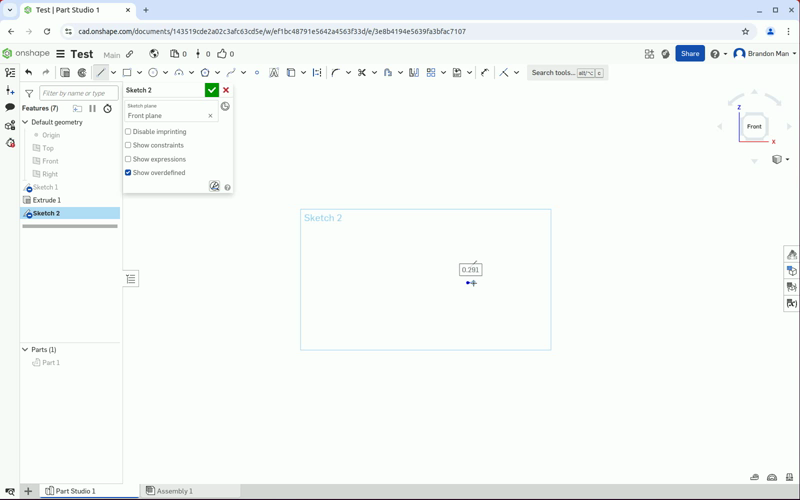
scroll(-6)
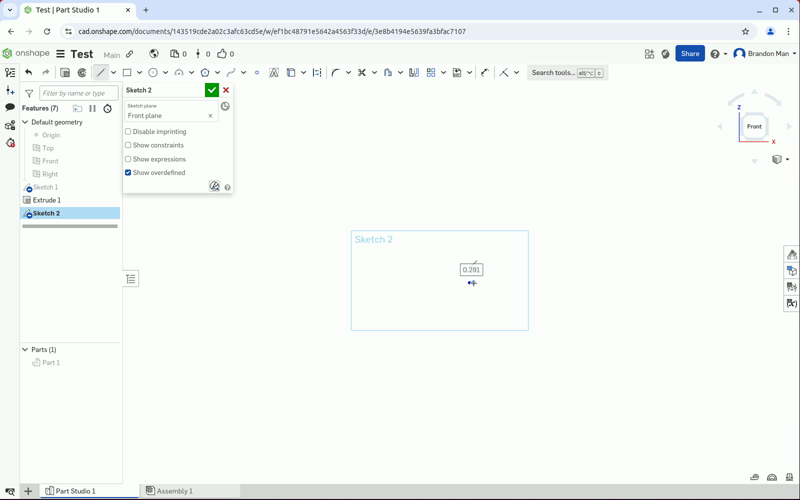
scroll(-6)
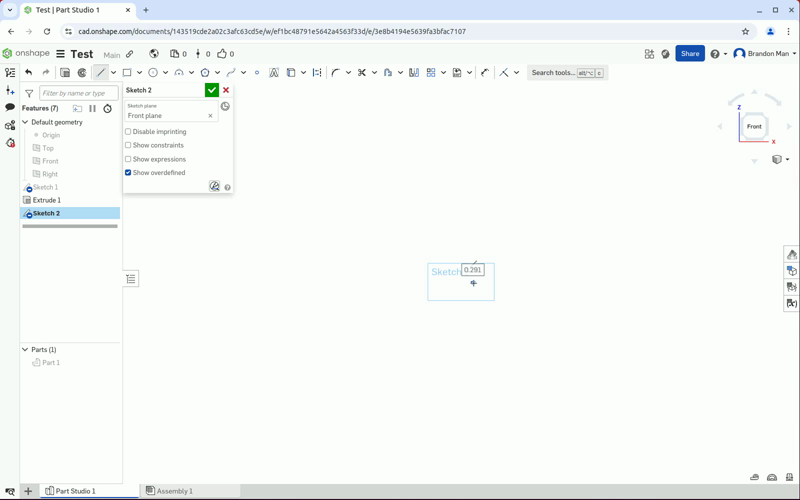
key_up(shift)
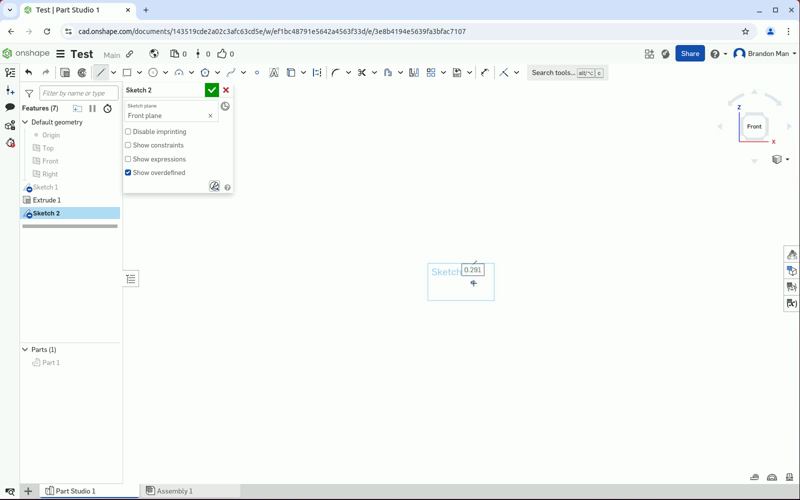
key_down(shift)
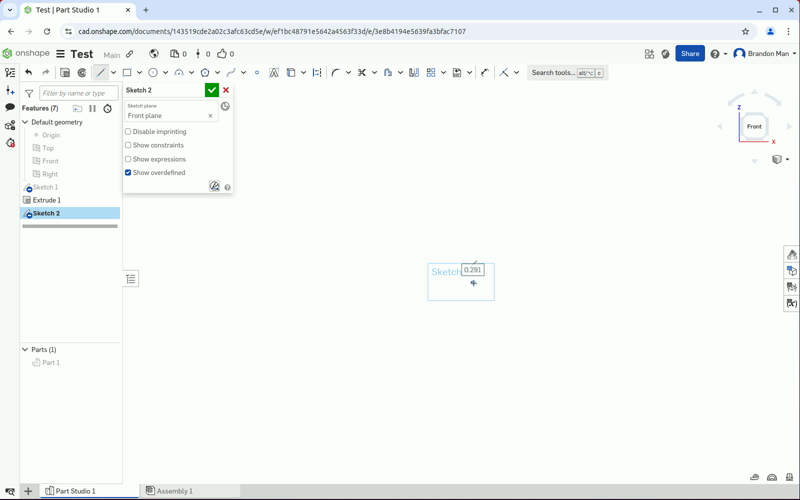
mouse_move(573, 282)
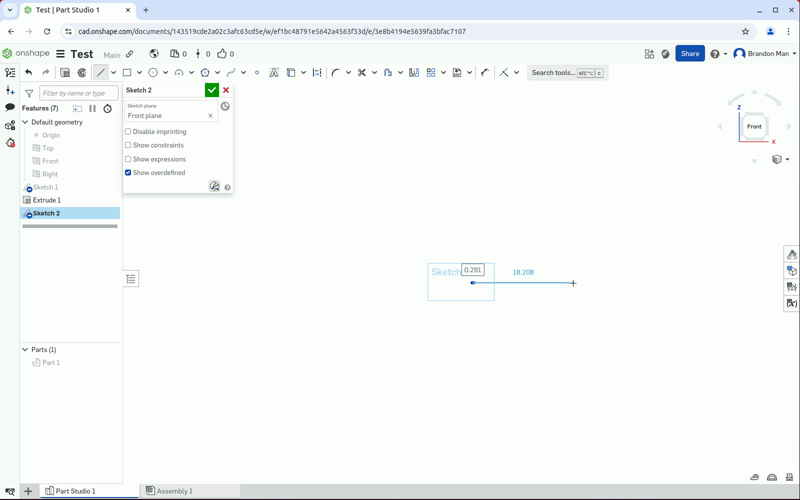
click(573, 282)
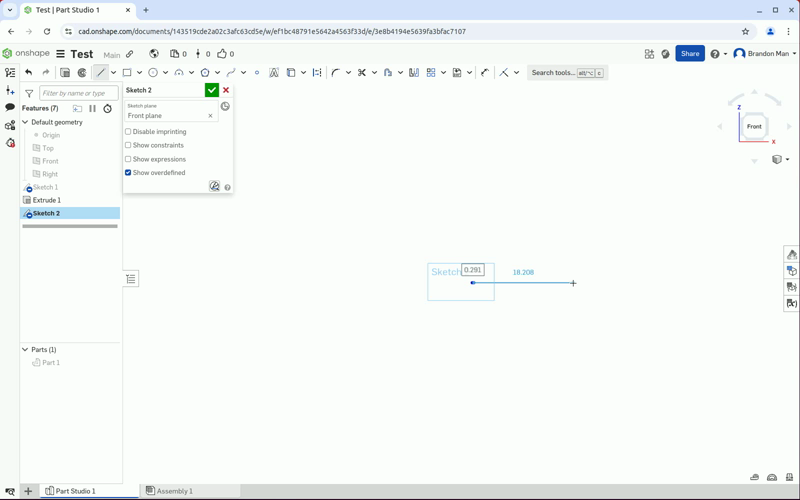
key_up(shift)
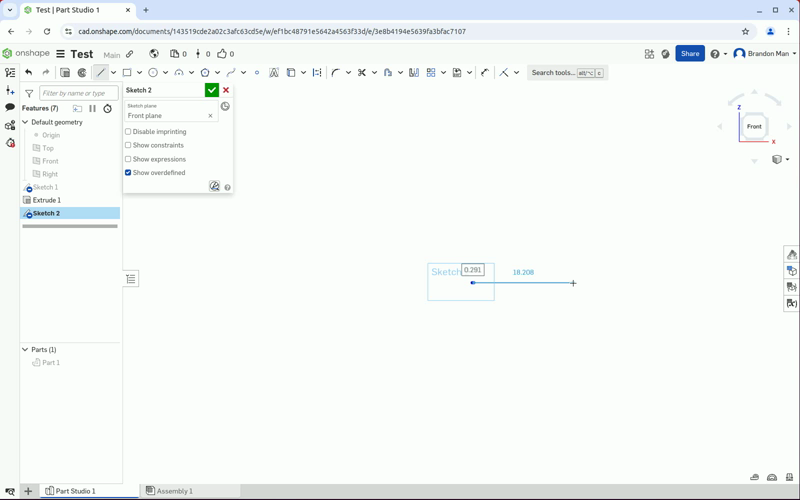
key_down(shift)
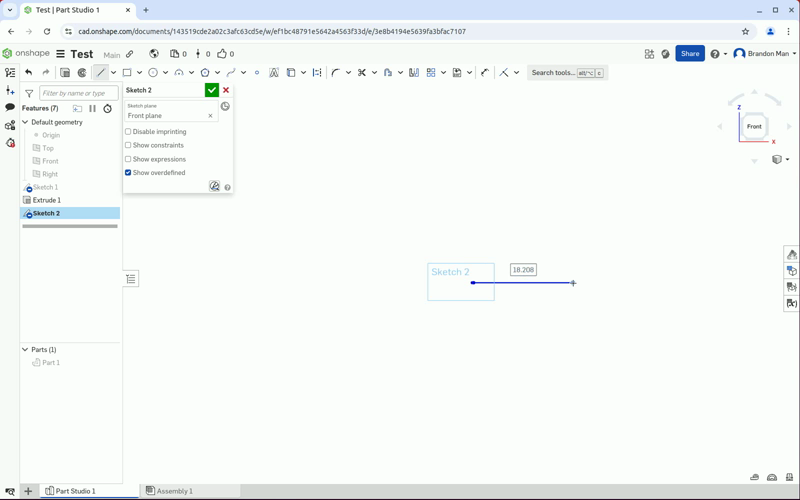
mouse_move(472, 249)
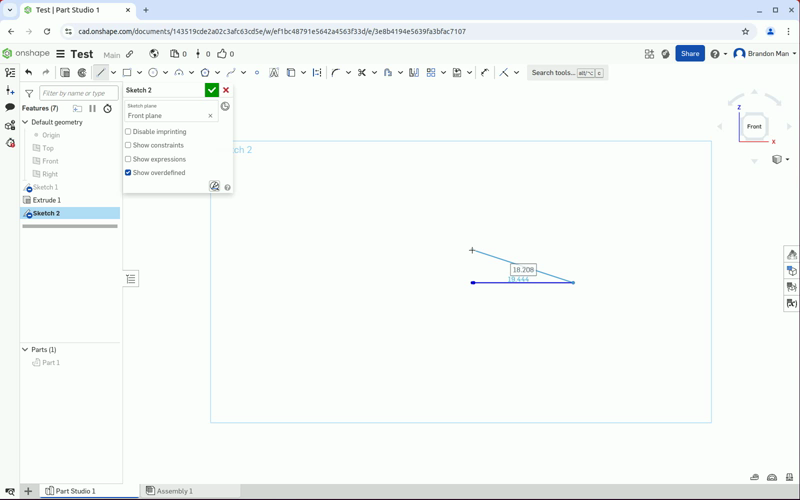
click(472, 249)
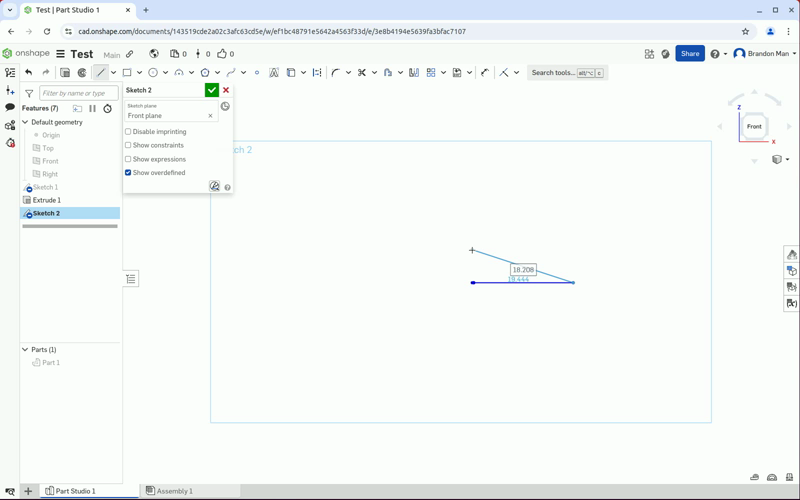
key_up(shift)
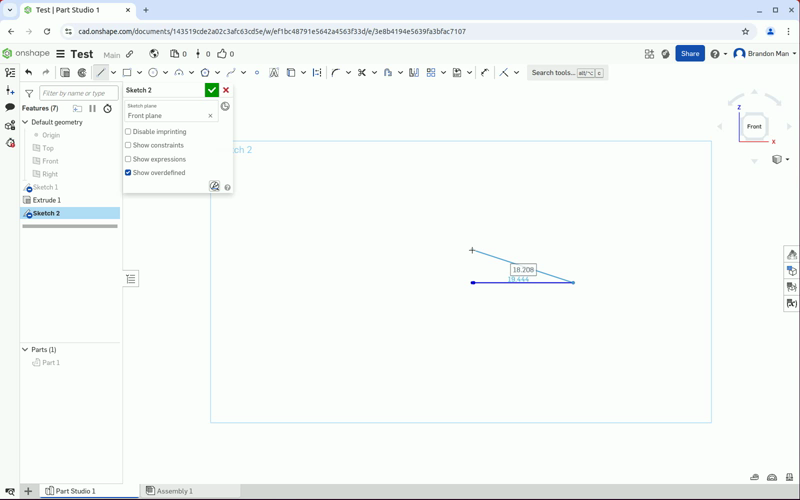
mouse_move(502, 249)
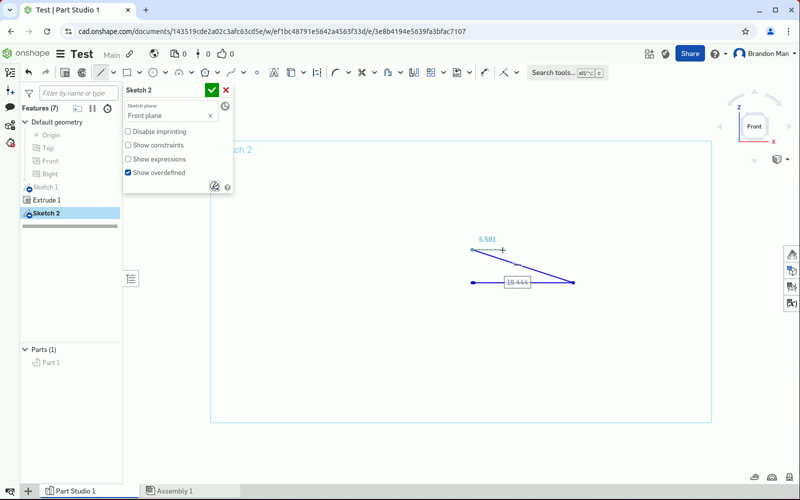
key_down(shift)
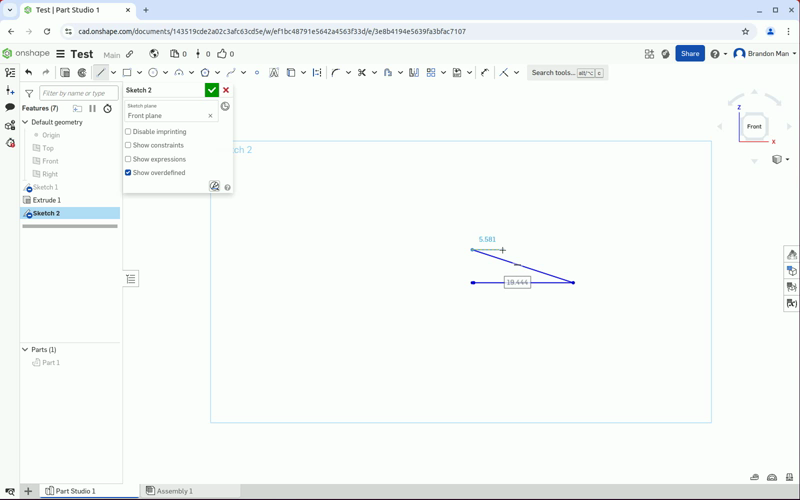
mouse_move(472, 282)
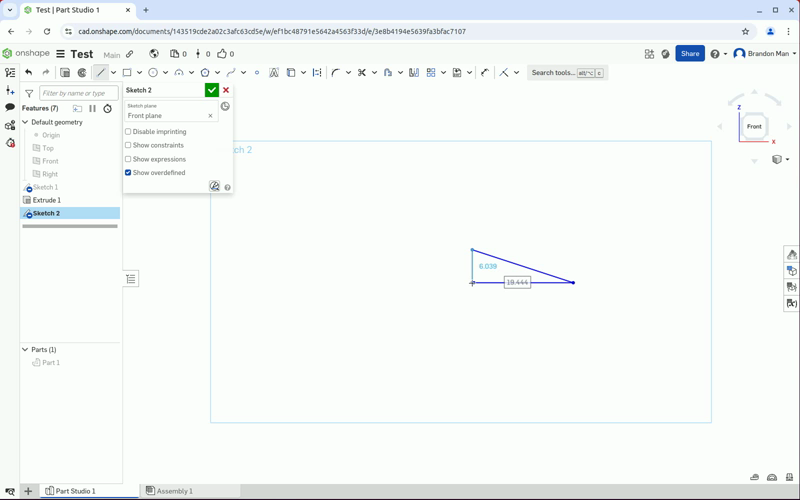
scroll(6)
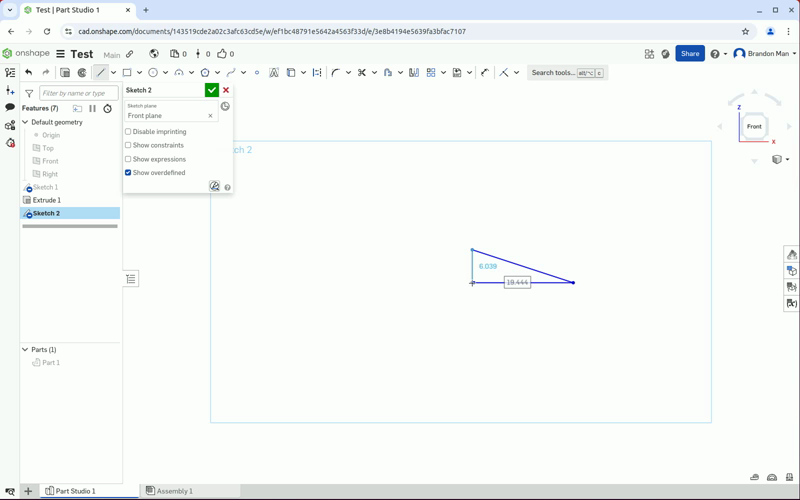
scroll(6)
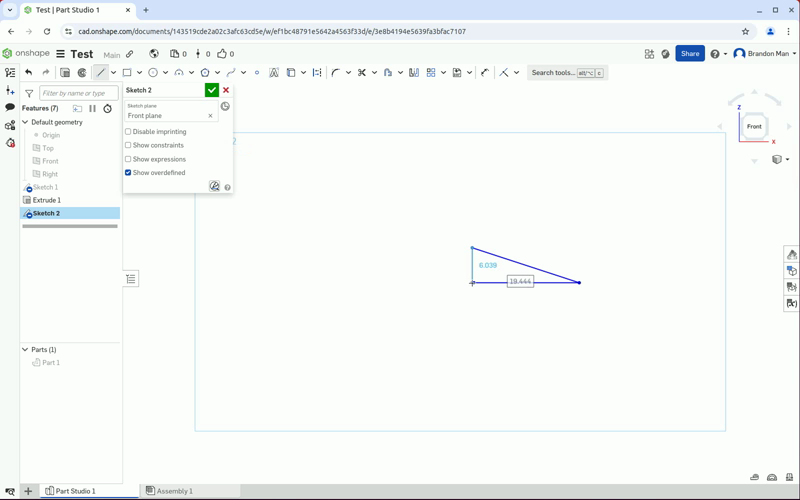
scroll(6)
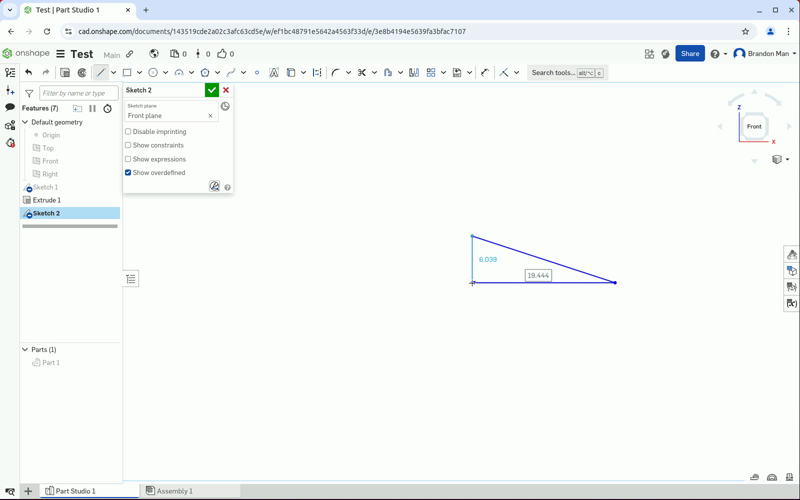
scroll(6)
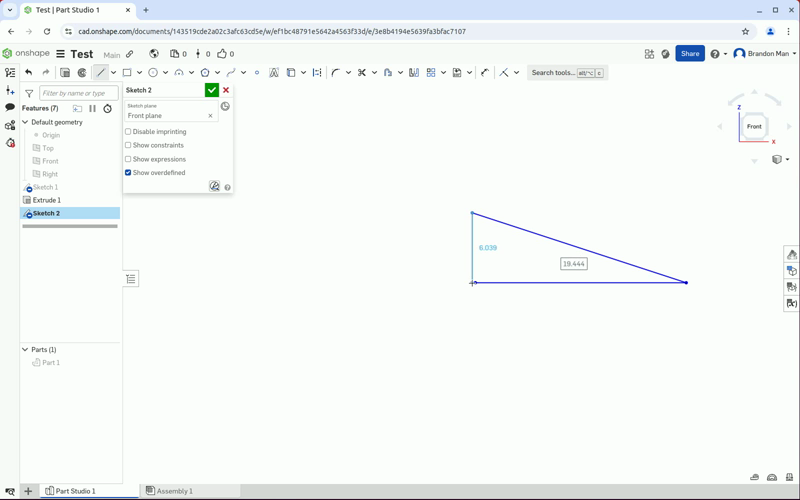
scroll(6)
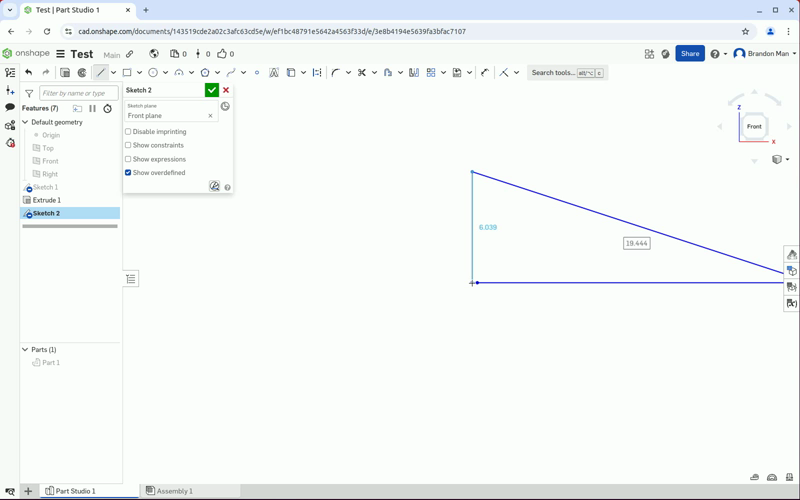
scroll(6)
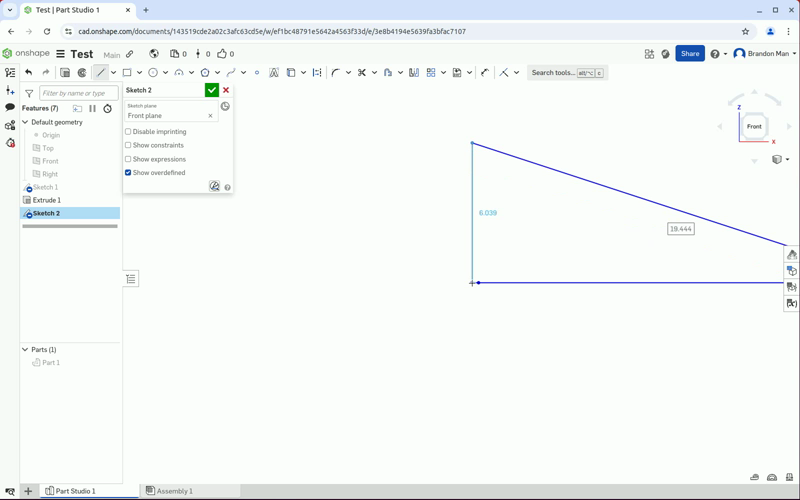
scroll(6)
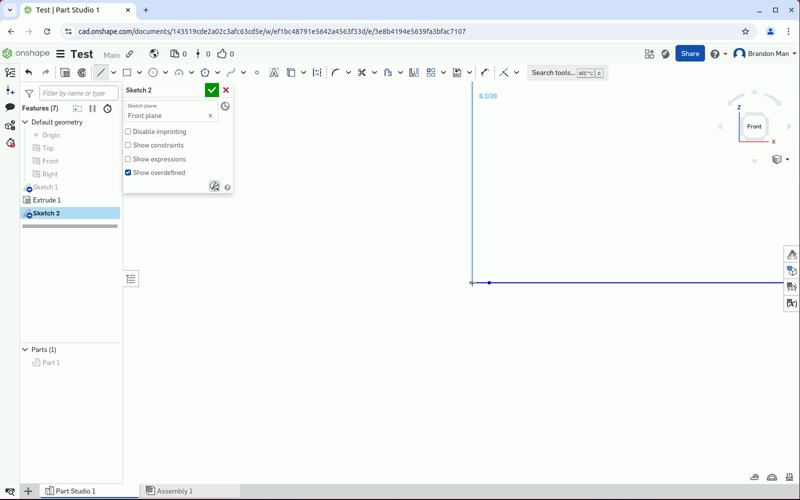
key_up(shift)
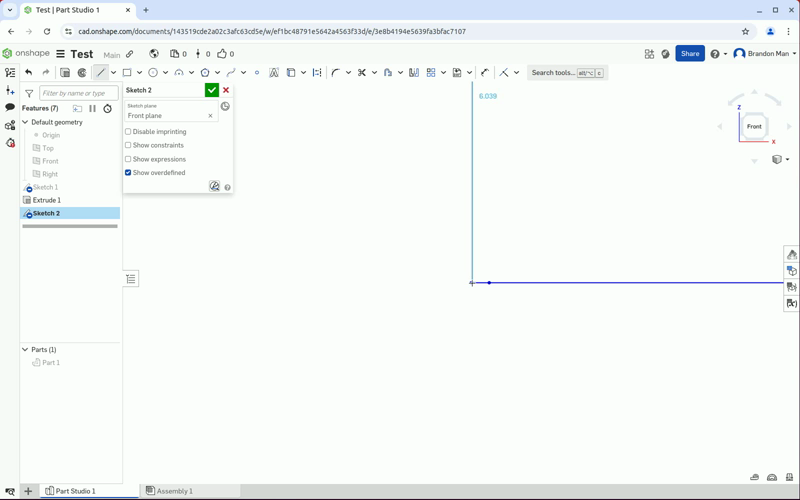
click(472, 282)
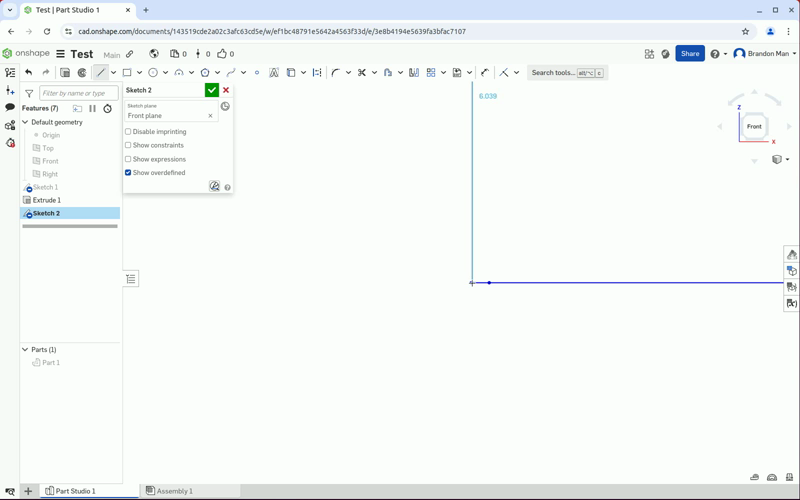
scroll(-6)
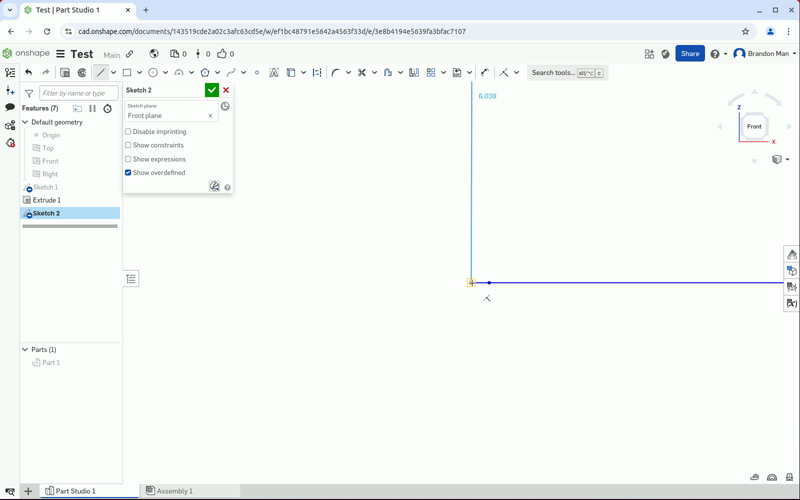
scroll(-6)
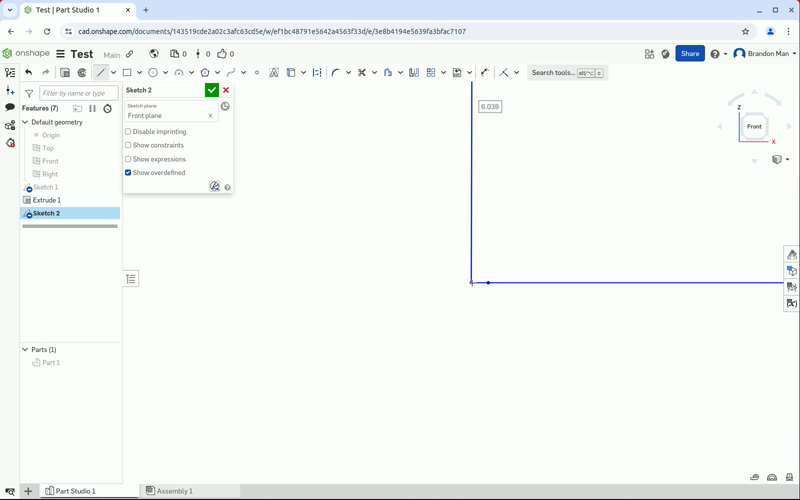
scroll(-6)
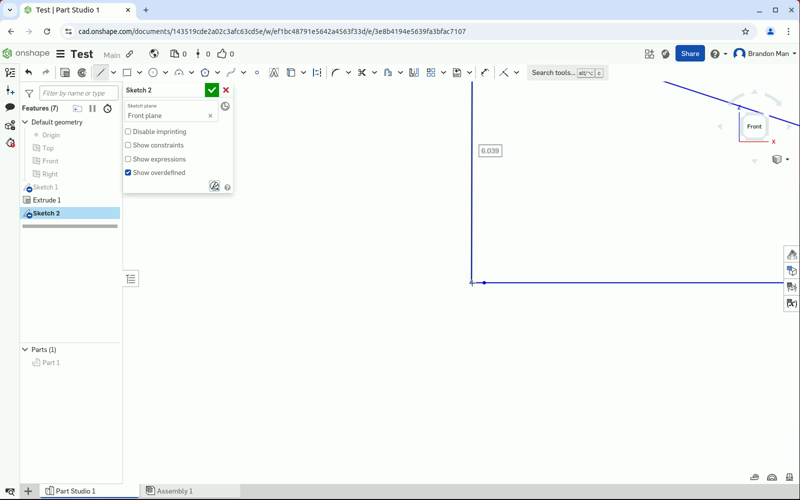
scroll(-6)
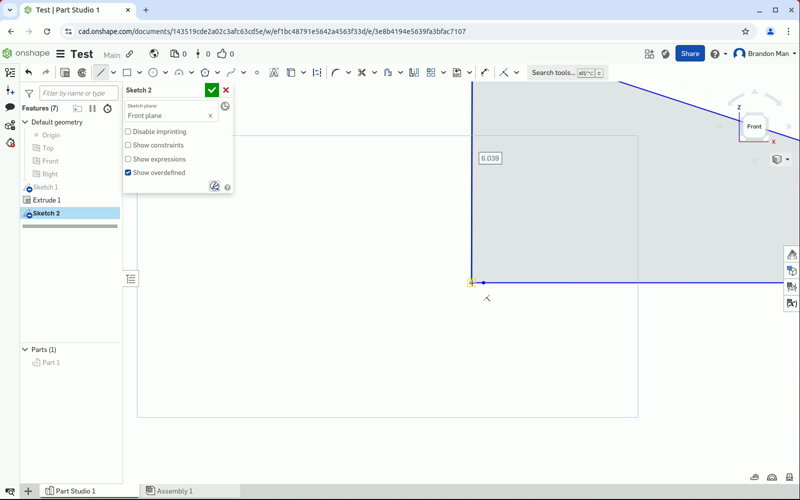
scroll(-6)
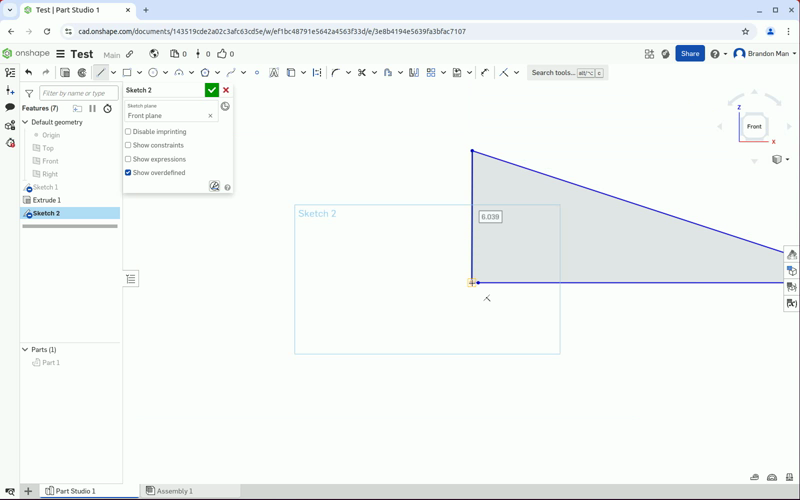
scroll(-6)
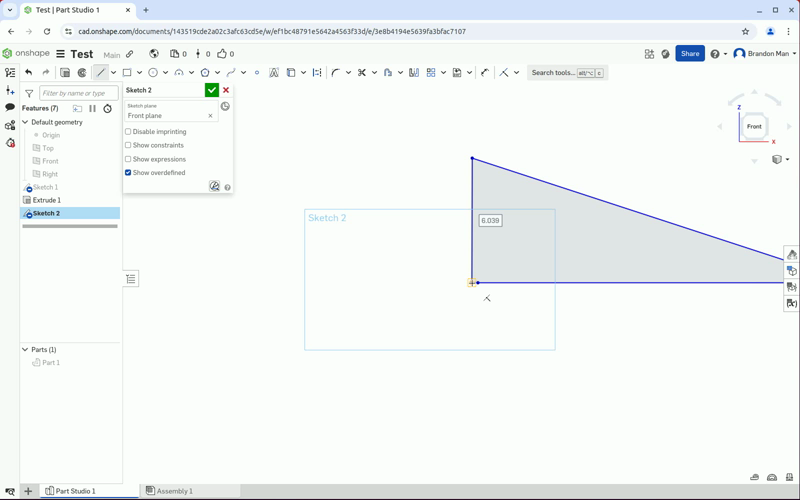
scroll(-6)
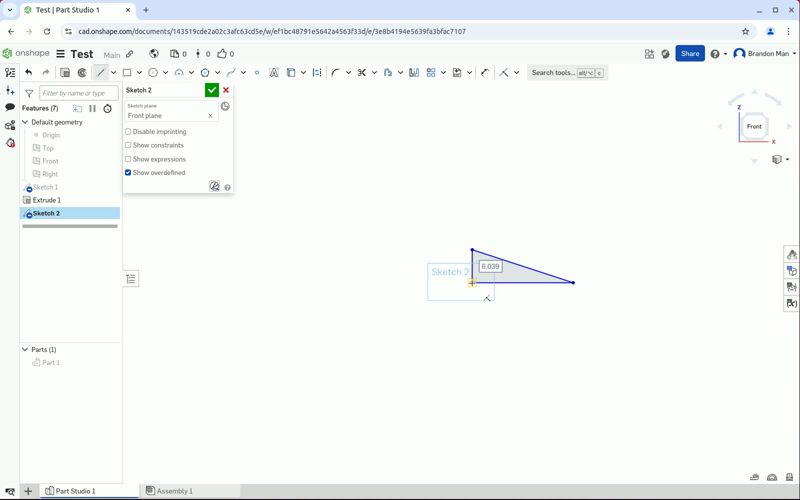
key(esc)
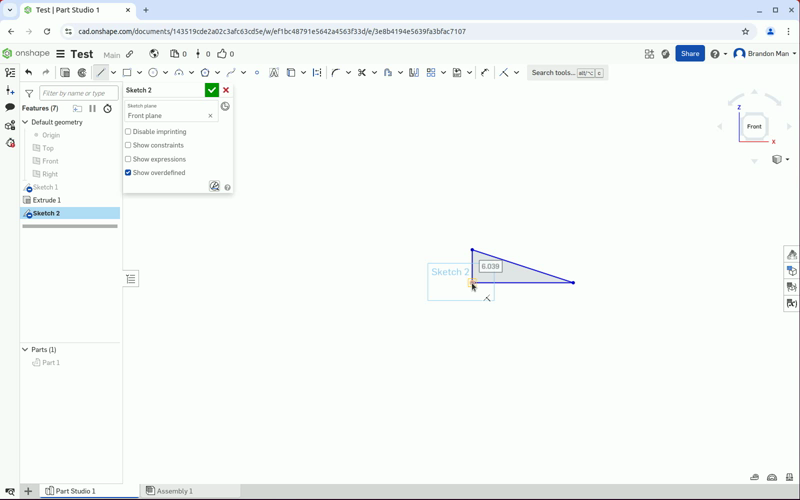
mouse_move(483, 266)
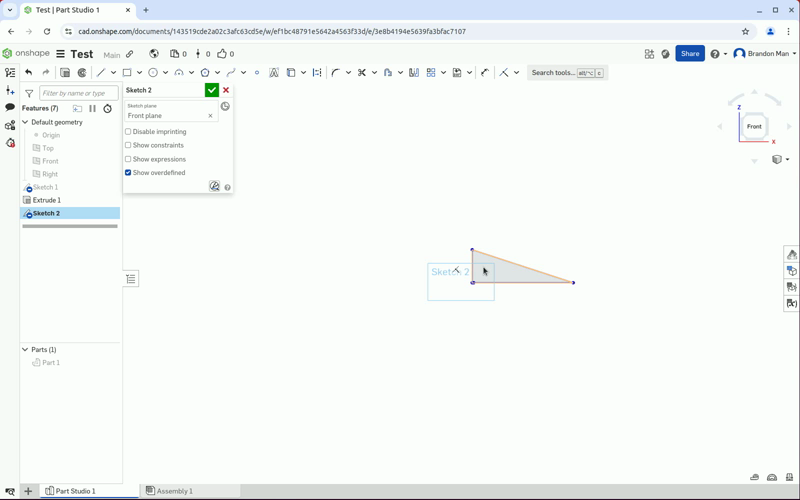
scroll(6)
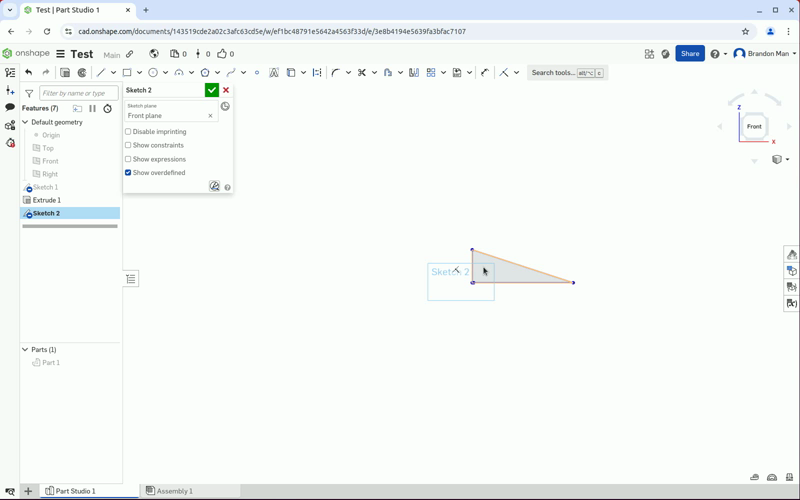
scroll(6)
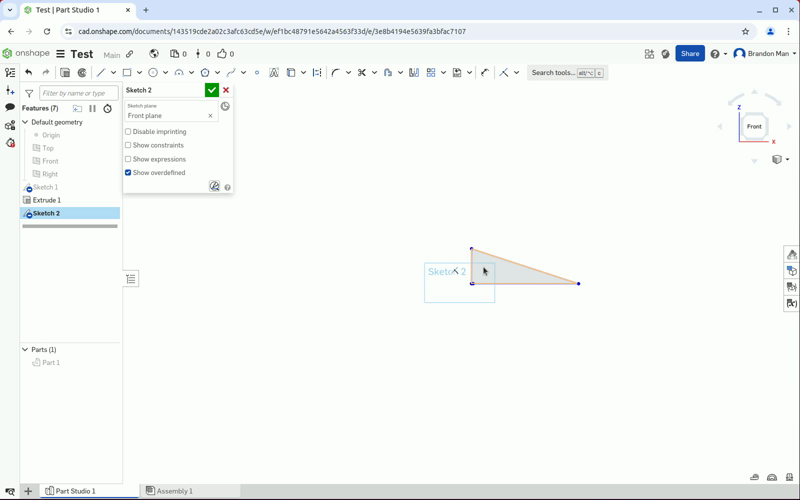
scroll(6)
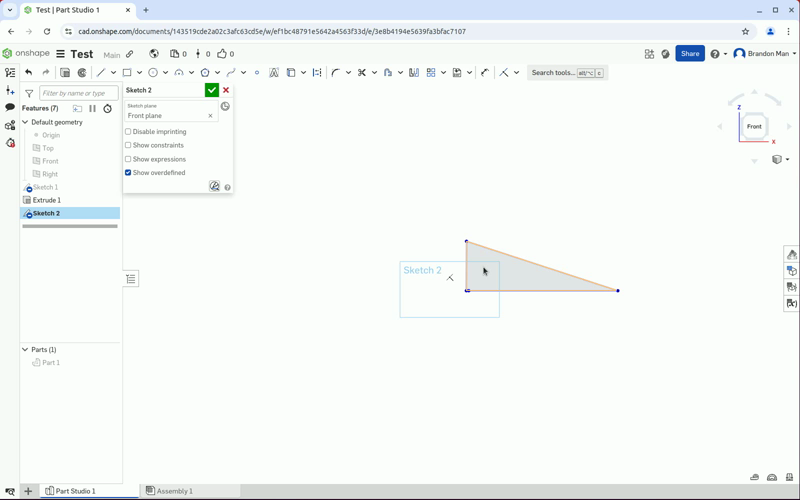
scroll(6)
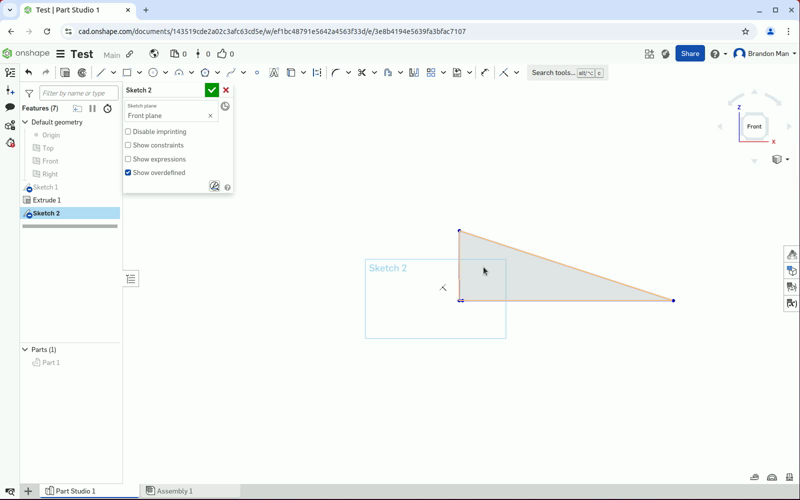
scroll(6)
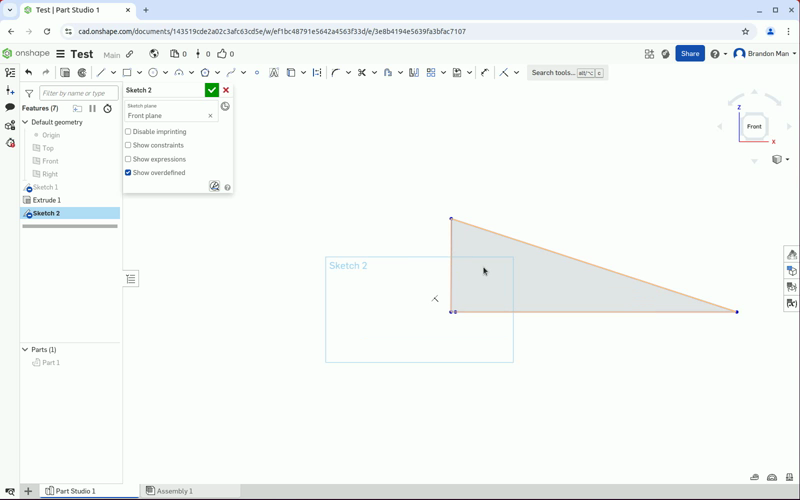
scroll(6)
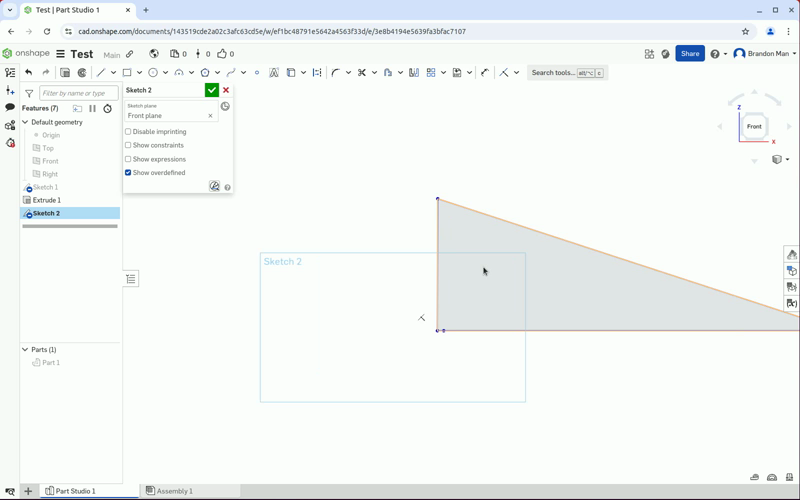
scroll(6)
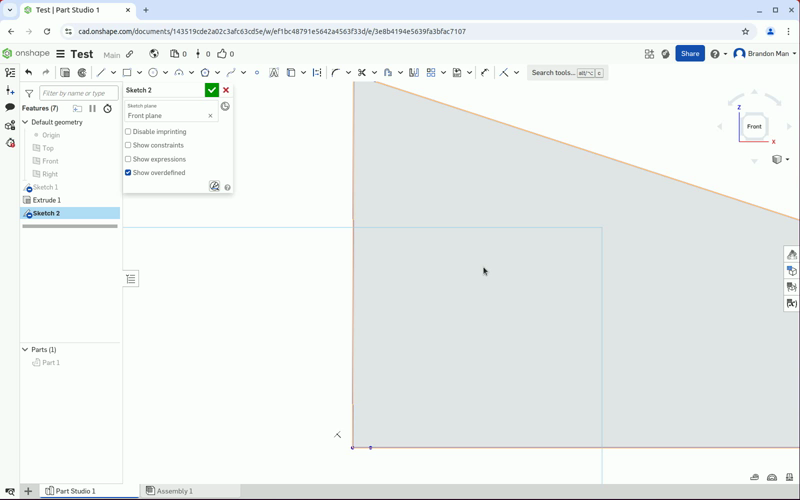
click(483, 266)
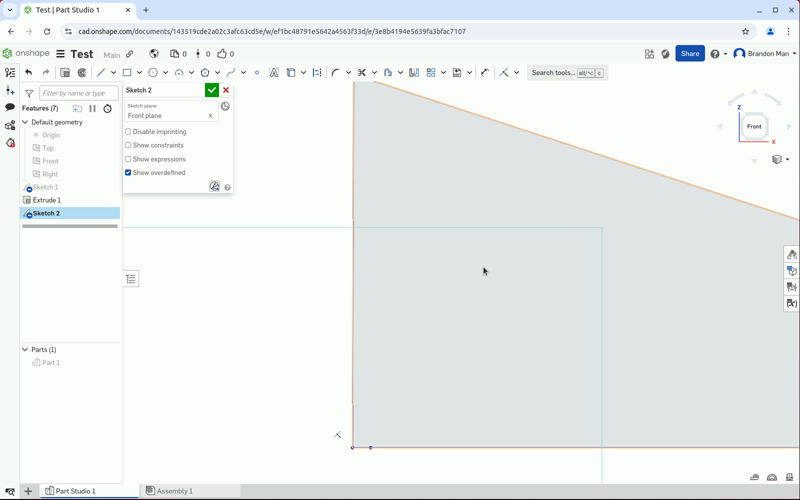
scroll(-6)
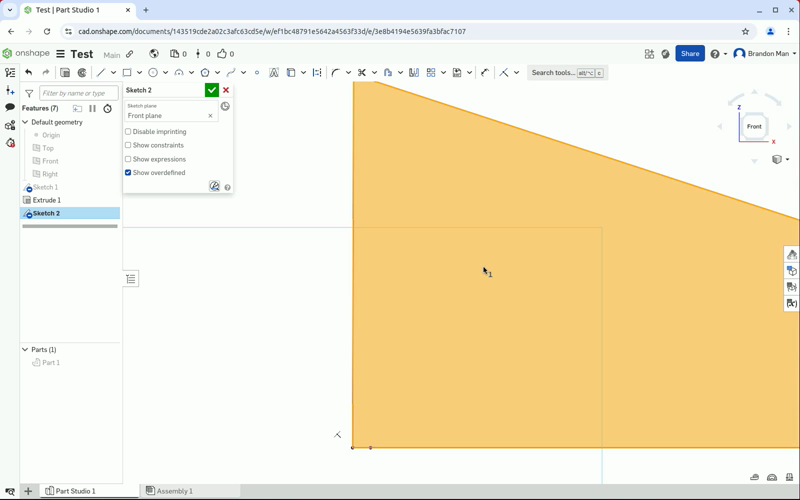
scroll(-6)
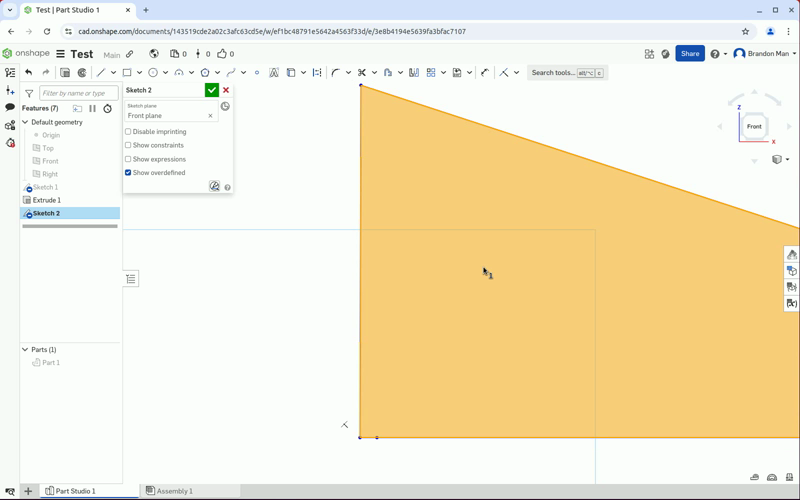
scroll(-6)
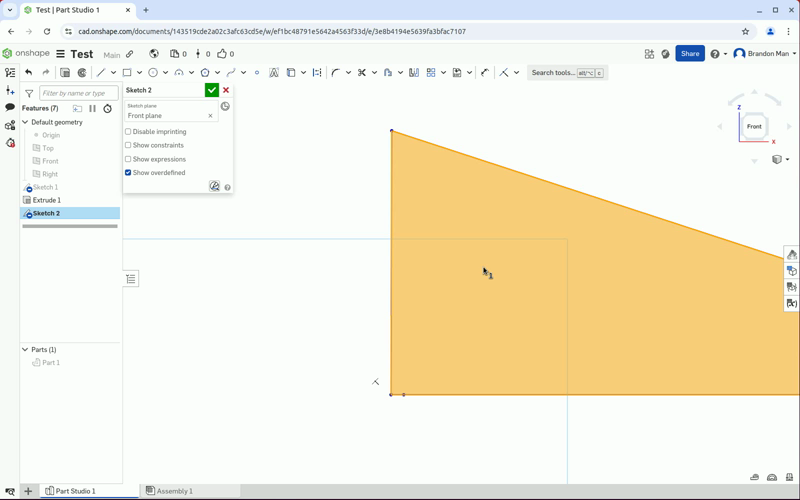
scroll(-6)
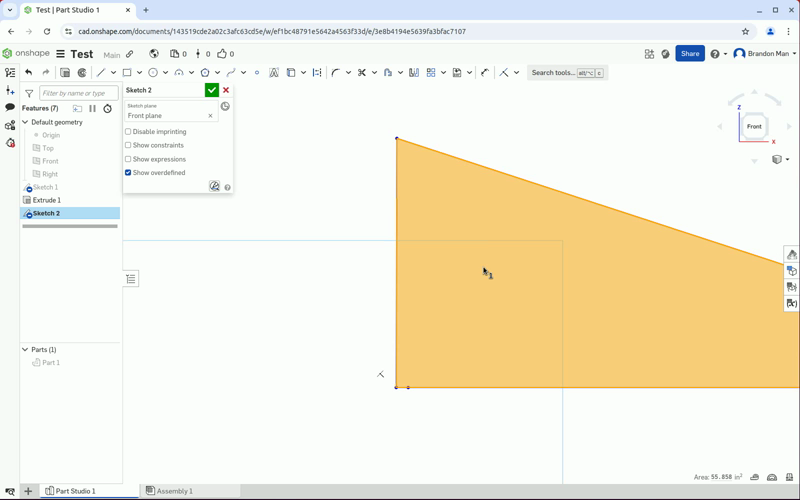
scroll(-6)
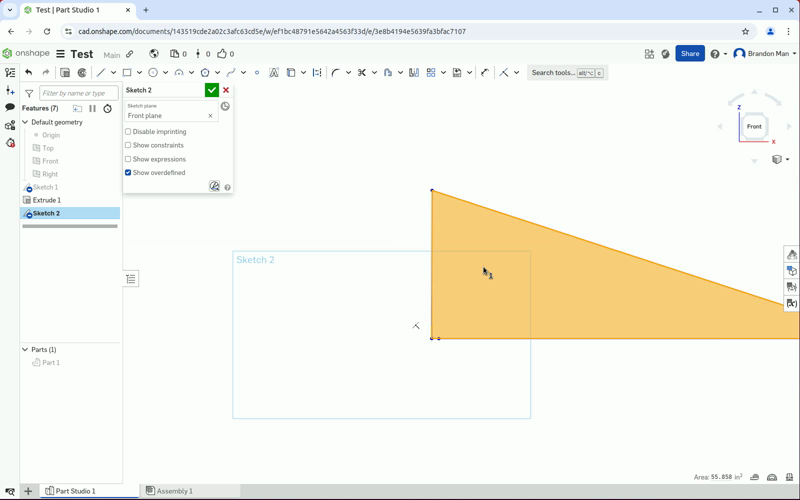
scroll(-6)
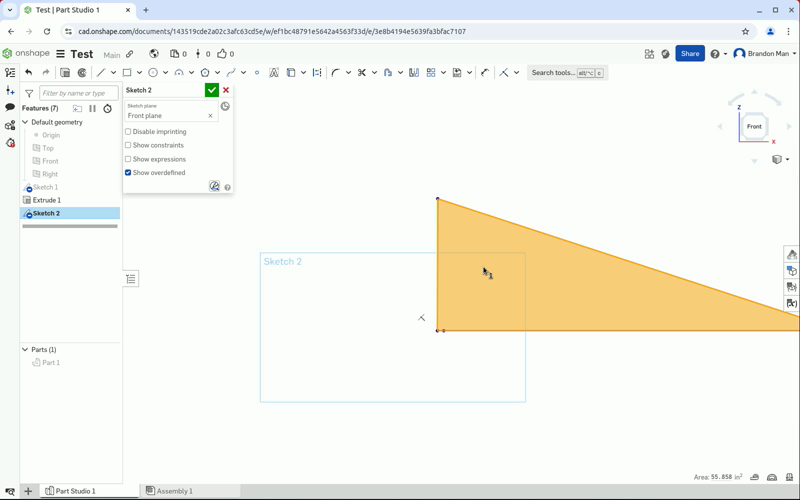
scroll(-6)
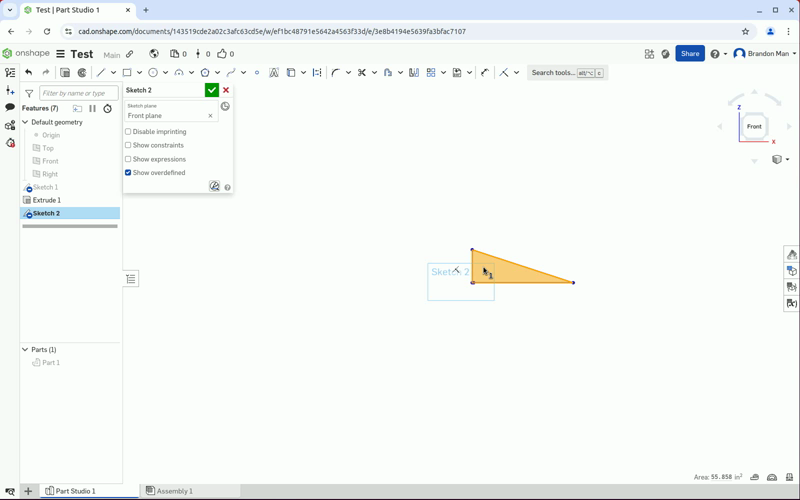
mouse_move(73, 352)
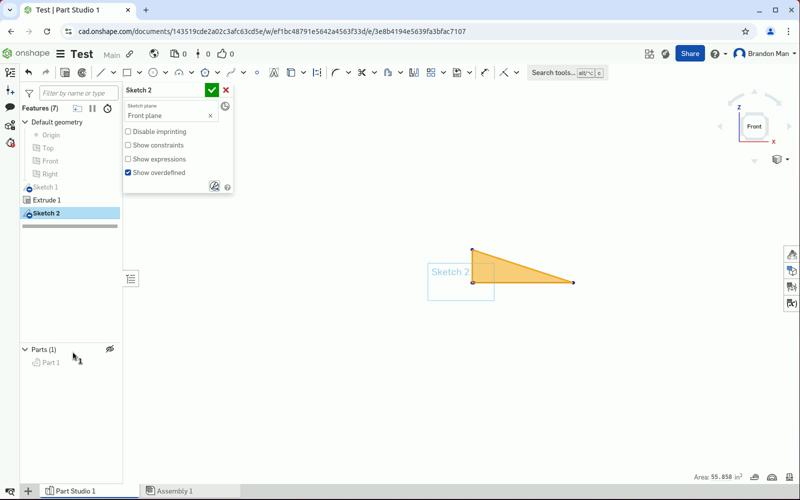
key(shift+y)
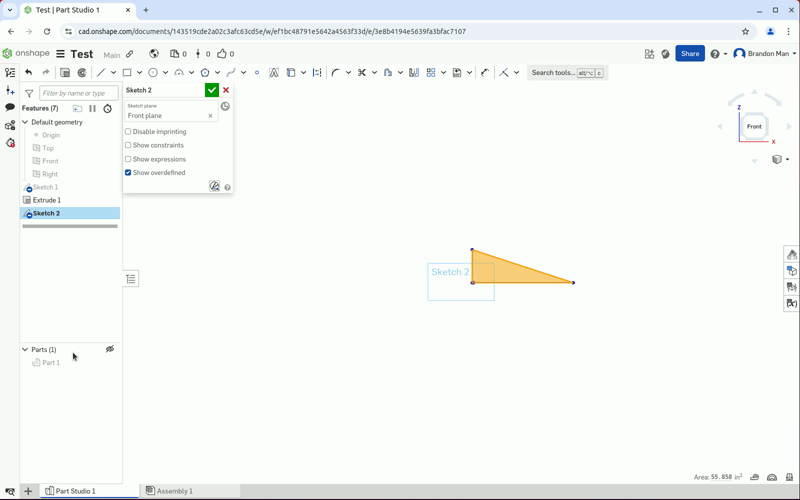
key(shift+e)
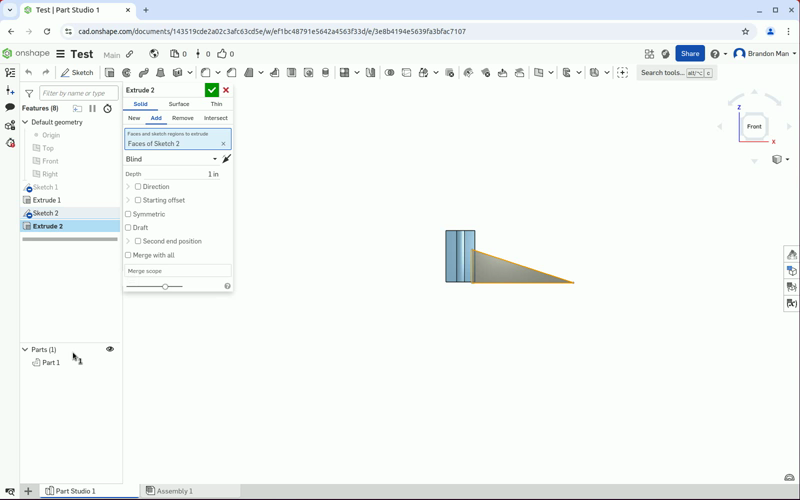
mouse_move(143, 106)
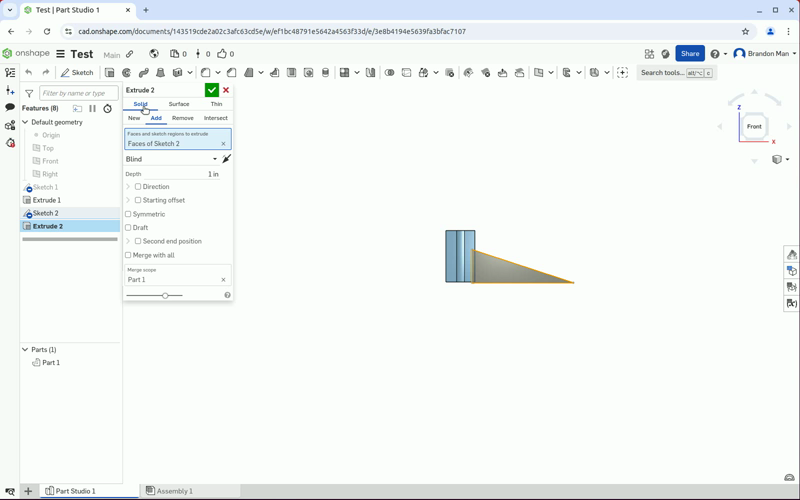
click(143, 106)
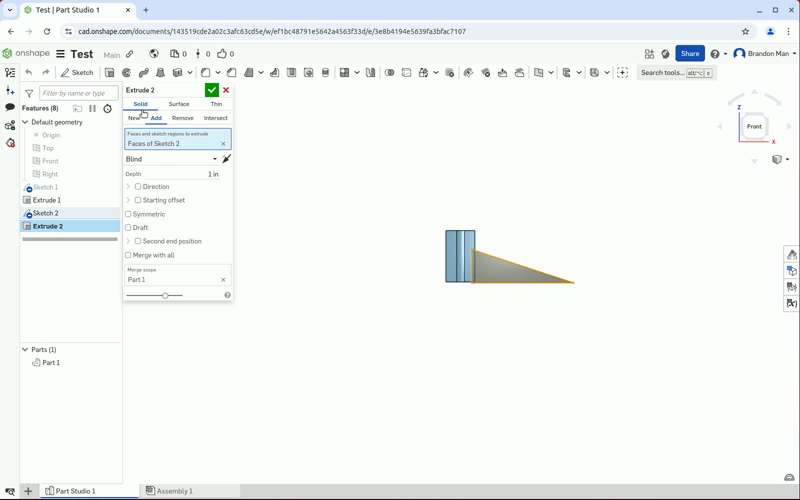
mouse_move(137, 120)
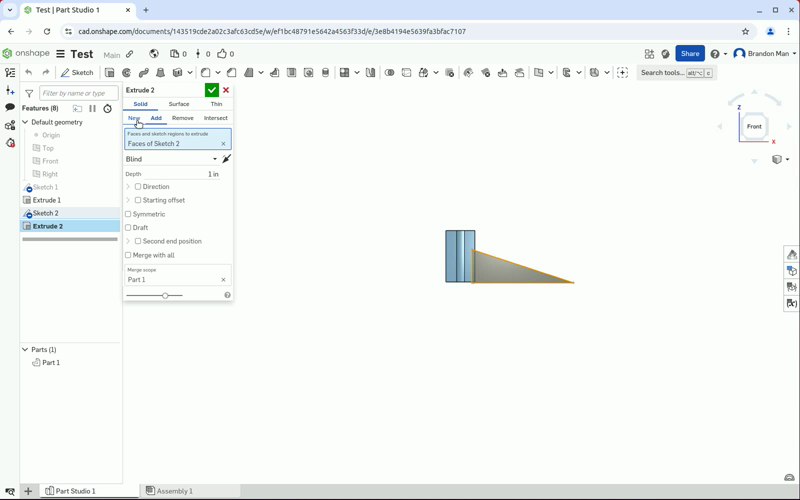
click(137, 120)
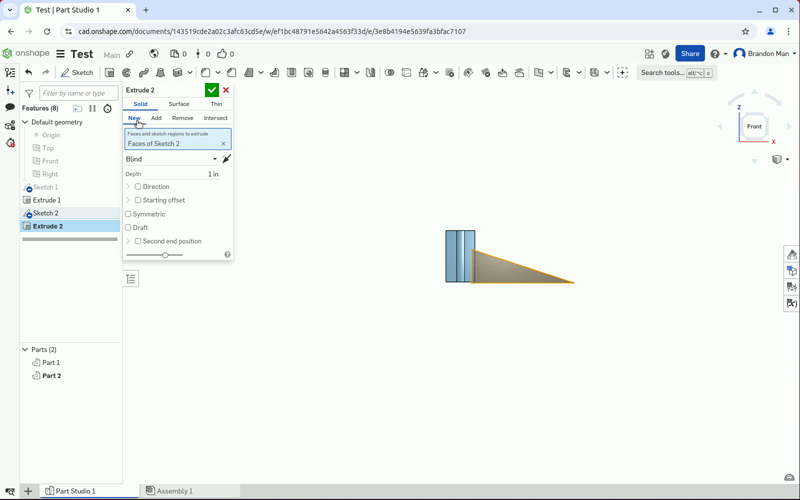
key(tab, 4)
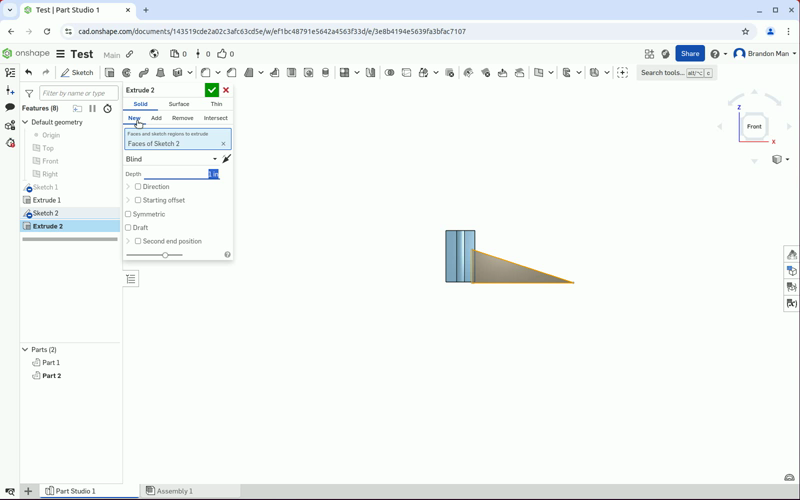
text(3.37)
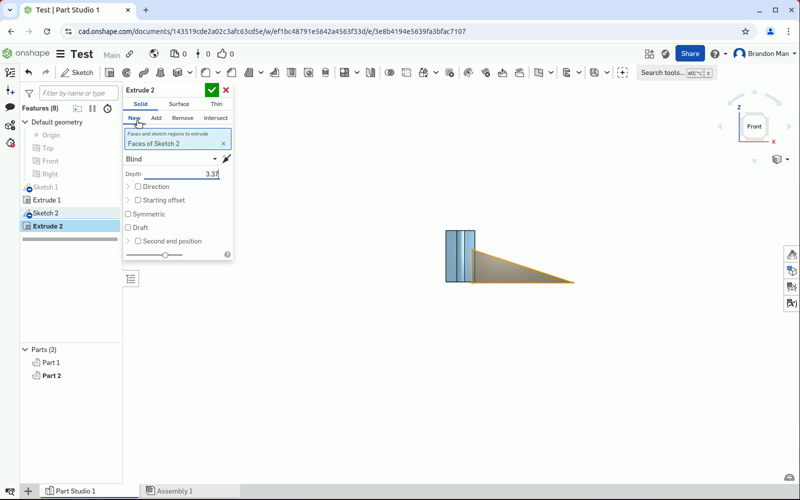
key(tab, 3)
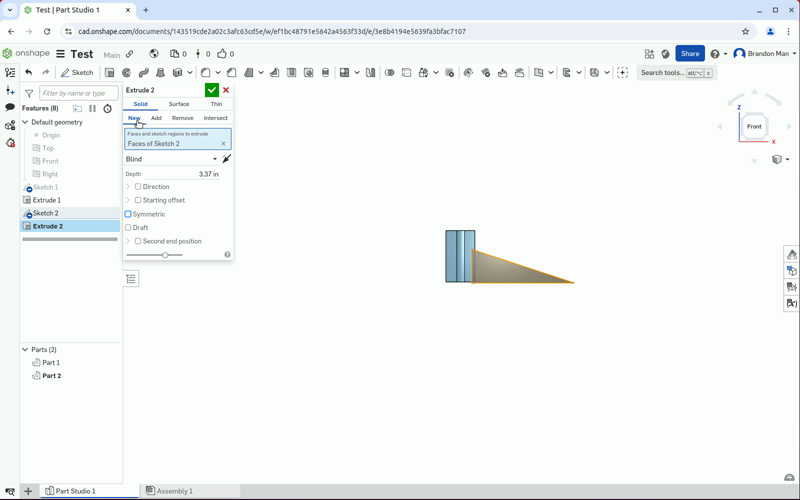
key(space)
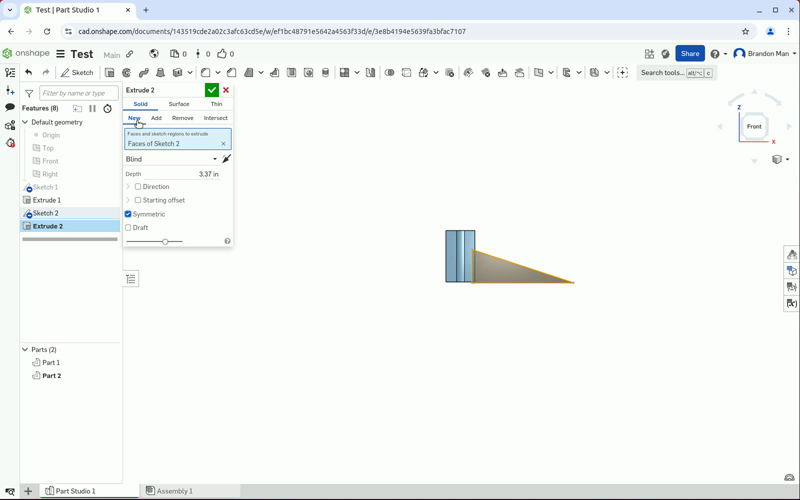
key(enter)
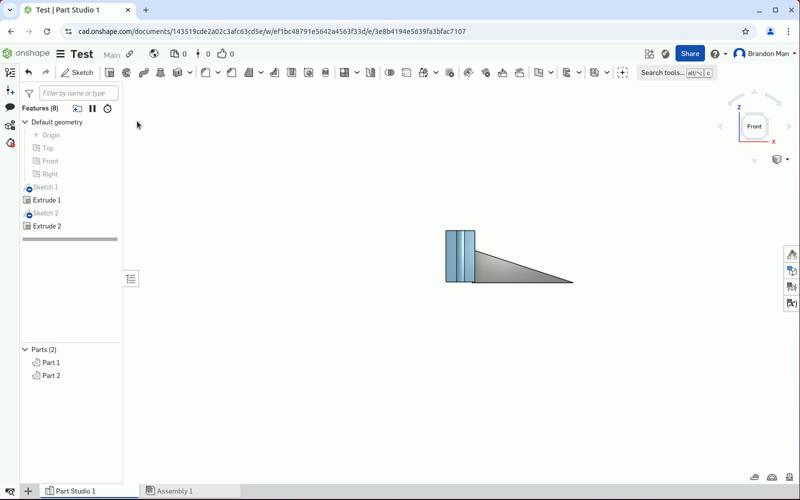
key(shift+h)
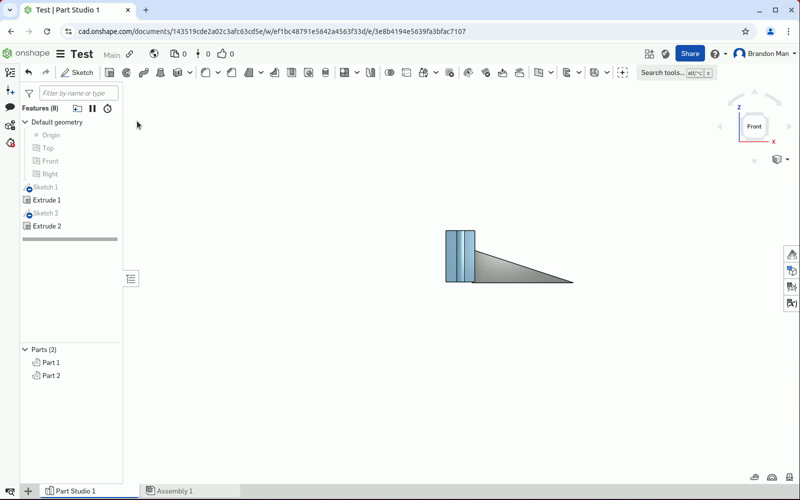
key(shift+h)
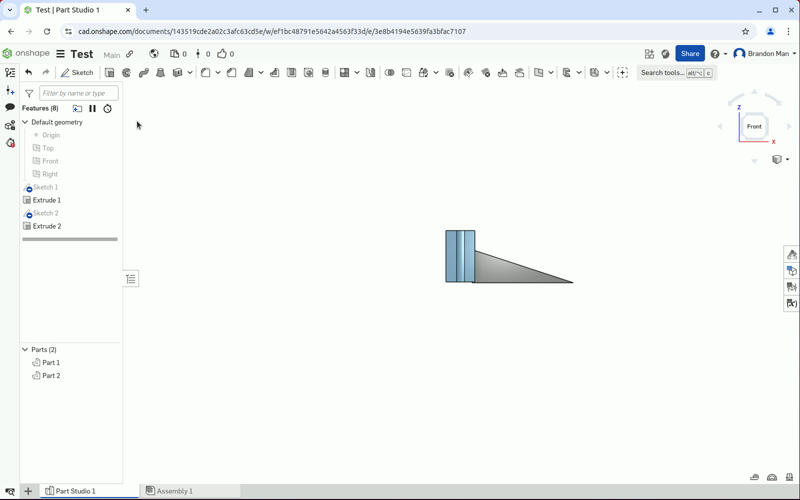
mouse_move(73, 189)
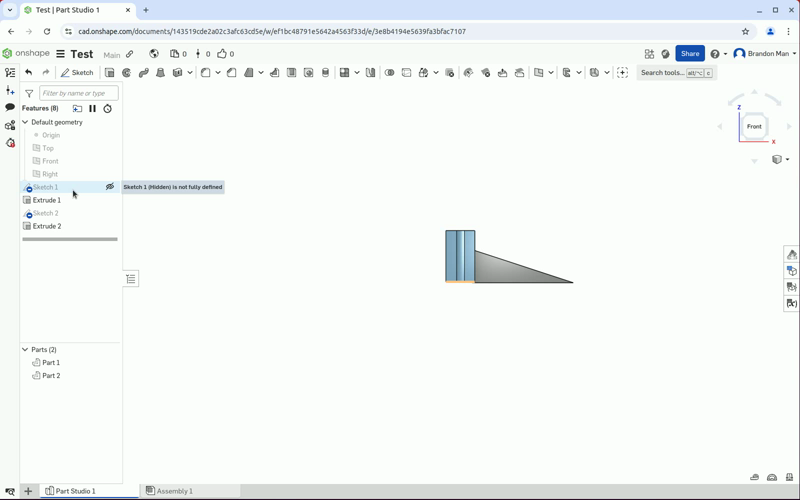
click(73, 189)
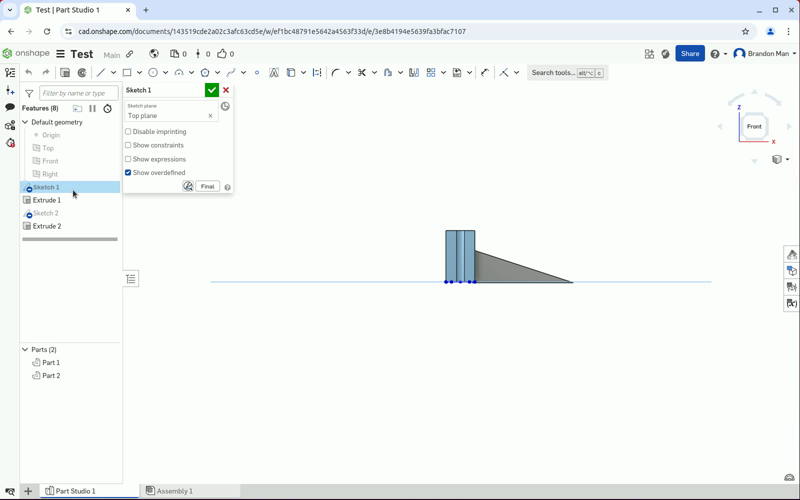
mouse_move(229, 92)
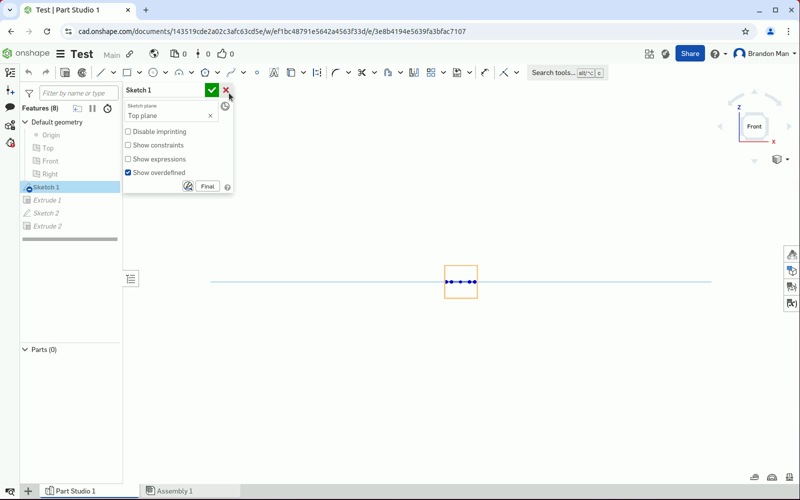
click(229, 92)
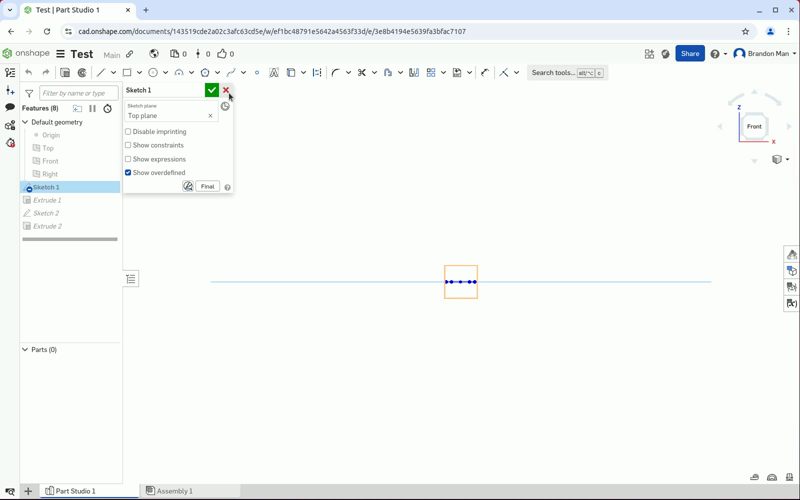
key(shift+s)
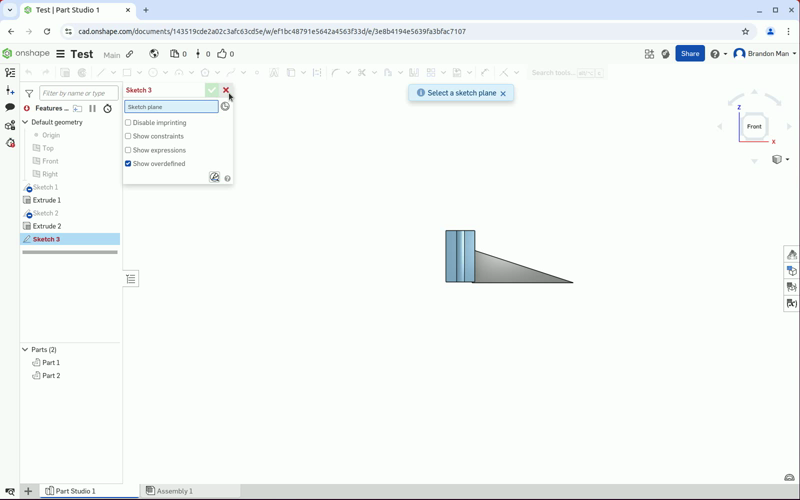
mouse_move(73, 163)
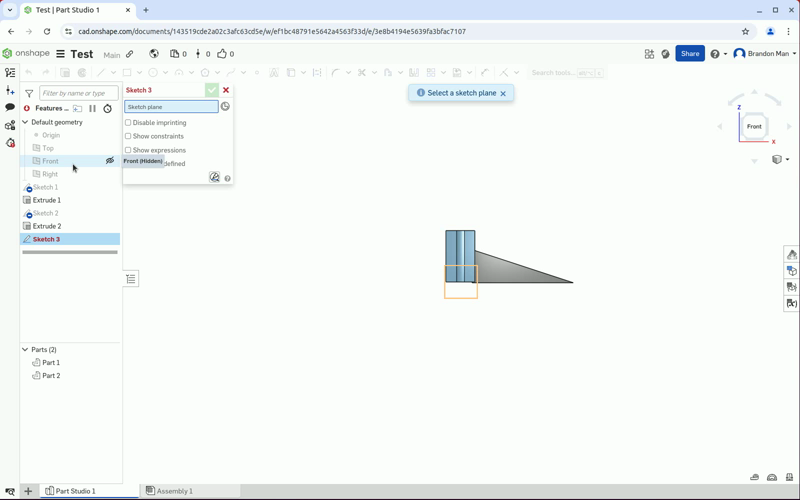
click(73, 163)
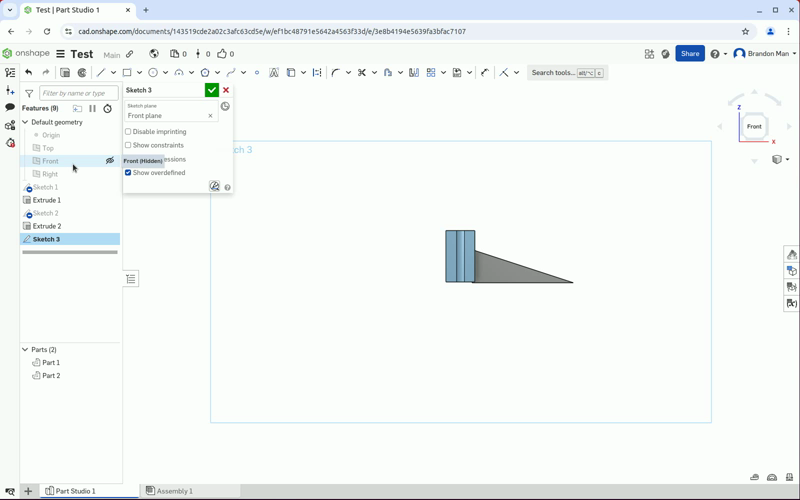
mouse_move(73, 352)
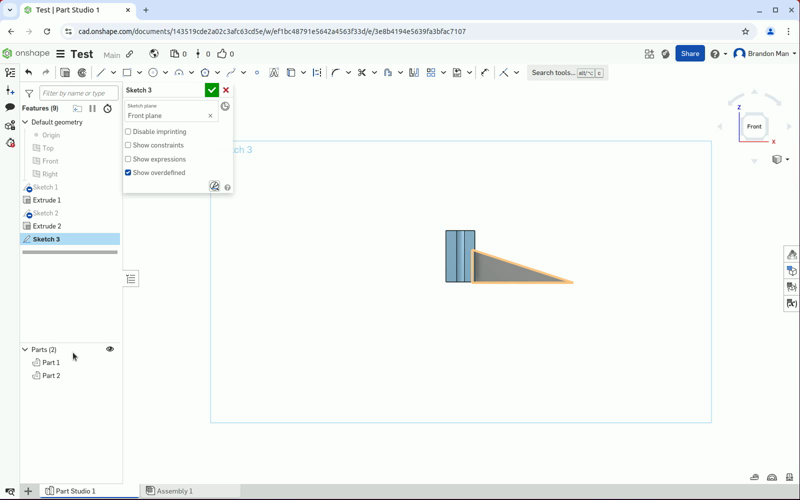
key(y)
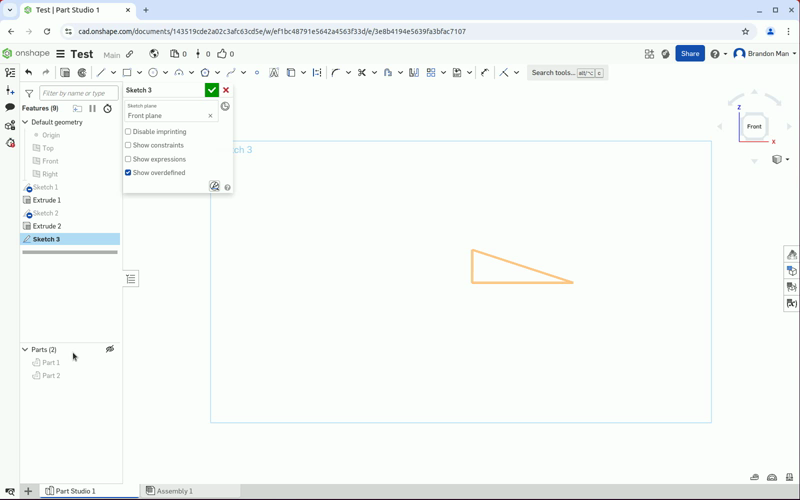
key(l)
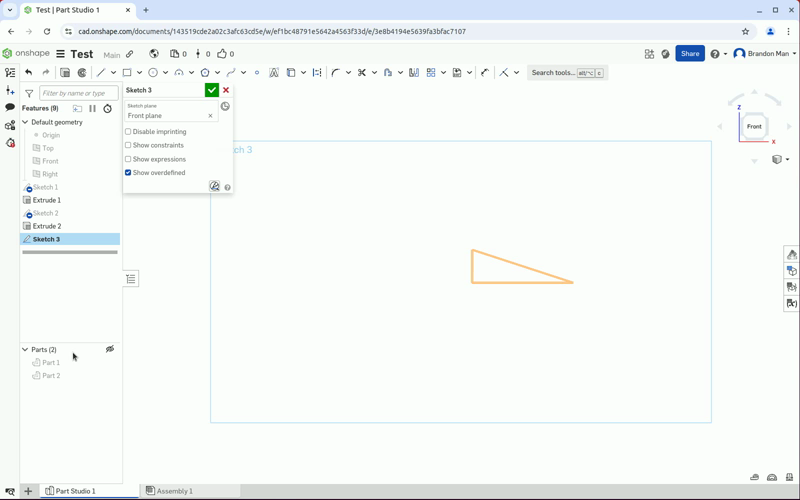
key_down(shift)
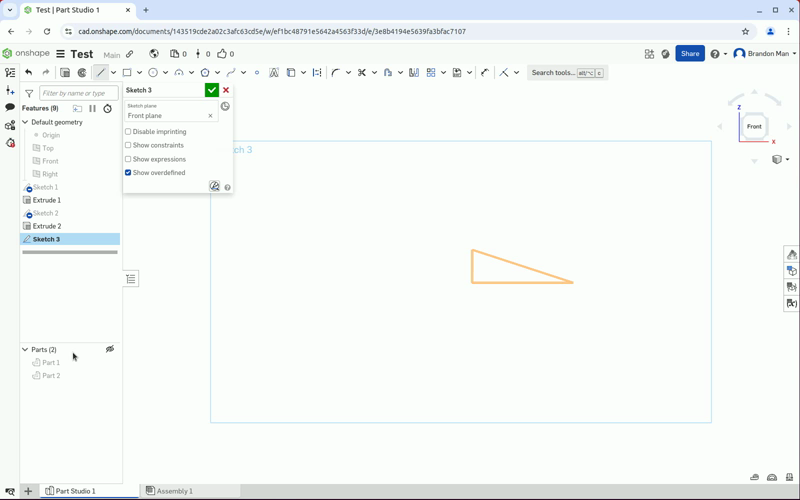
mouse_move(349, 282)
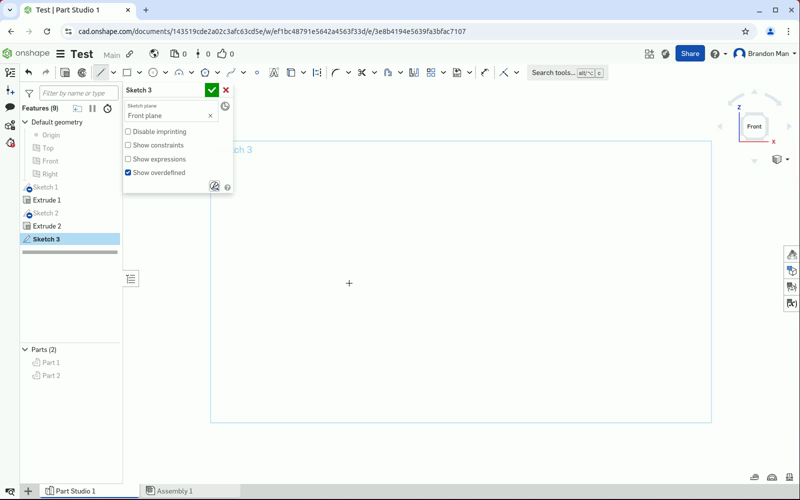
click(349, 282)
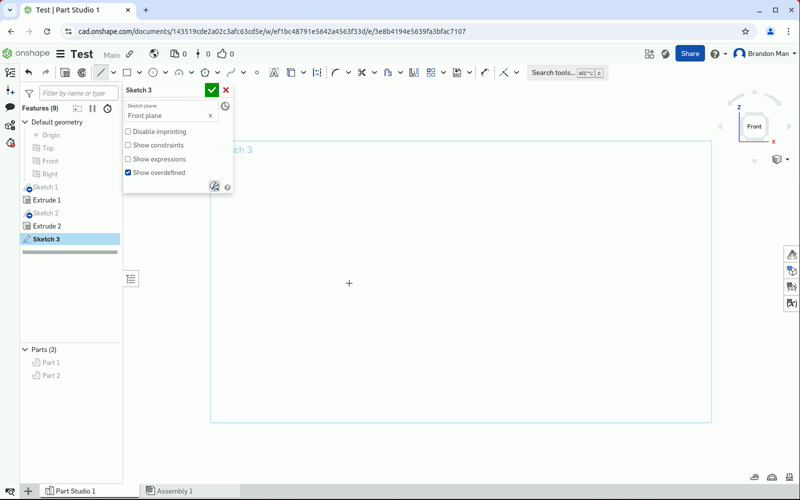
key_up(shift)
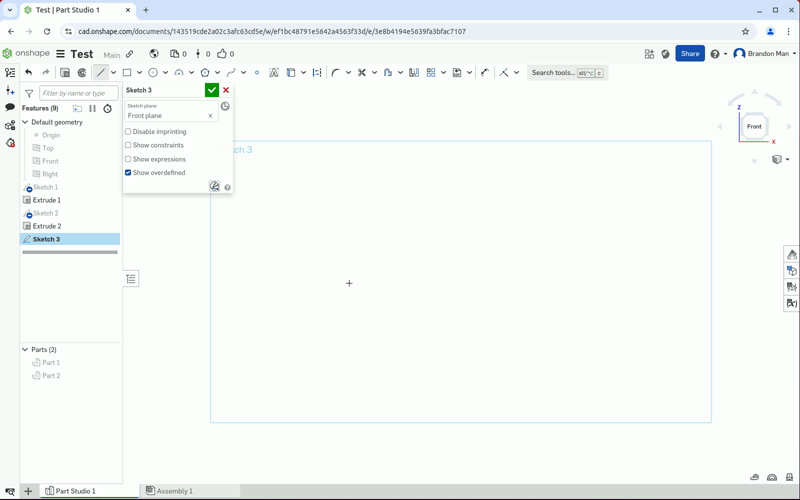
key_down(shift)
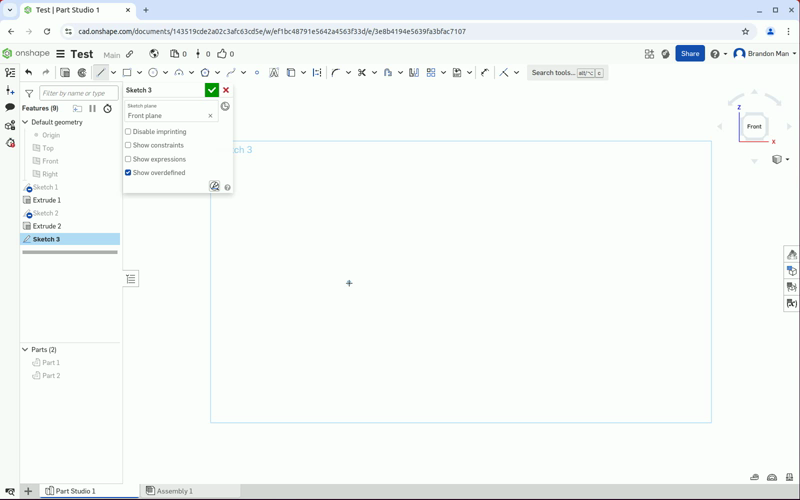
mouse_move(448, 282)
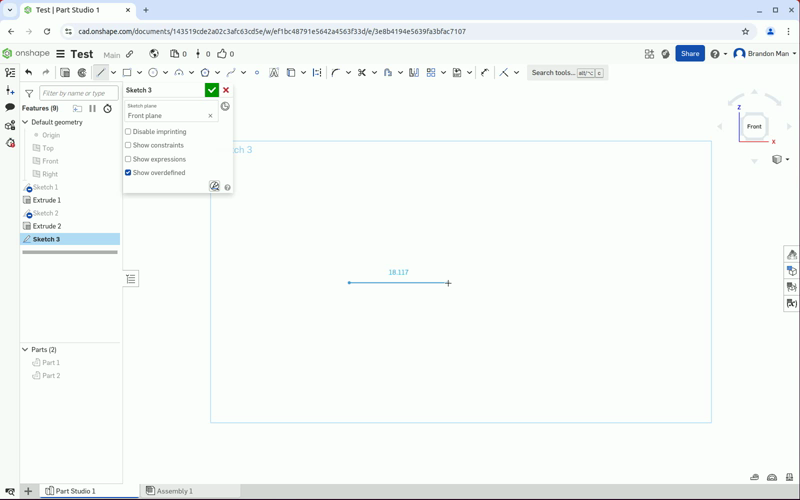
click(448, 282)
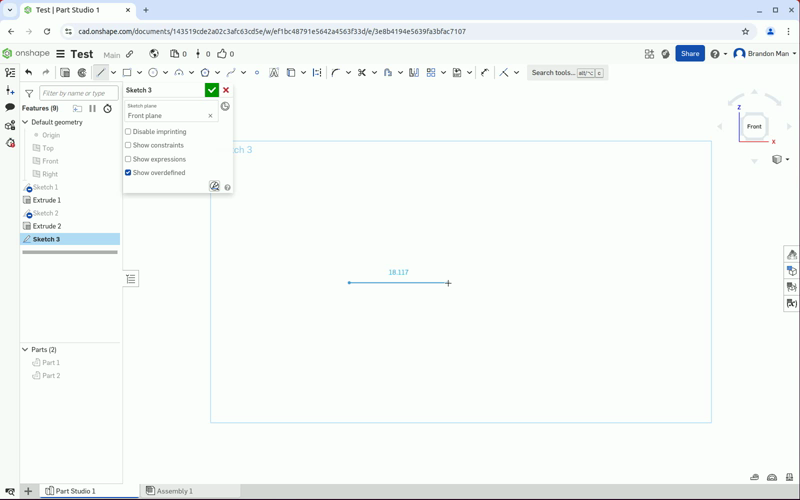
key_up(shift)
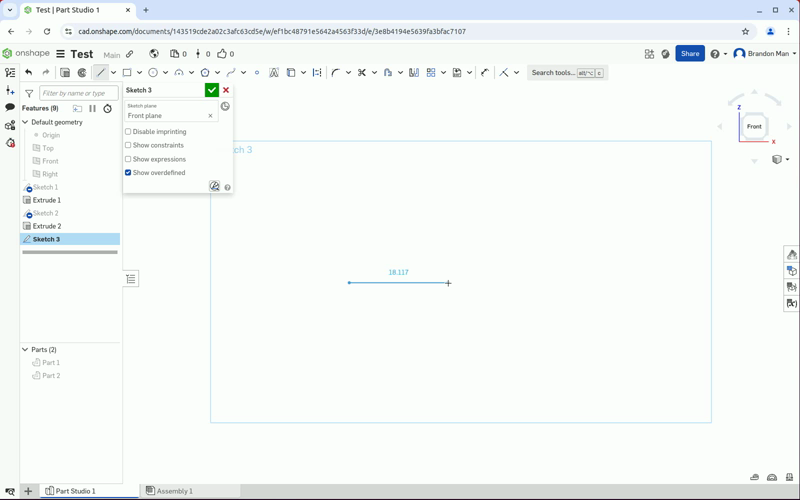
key_down(shift)
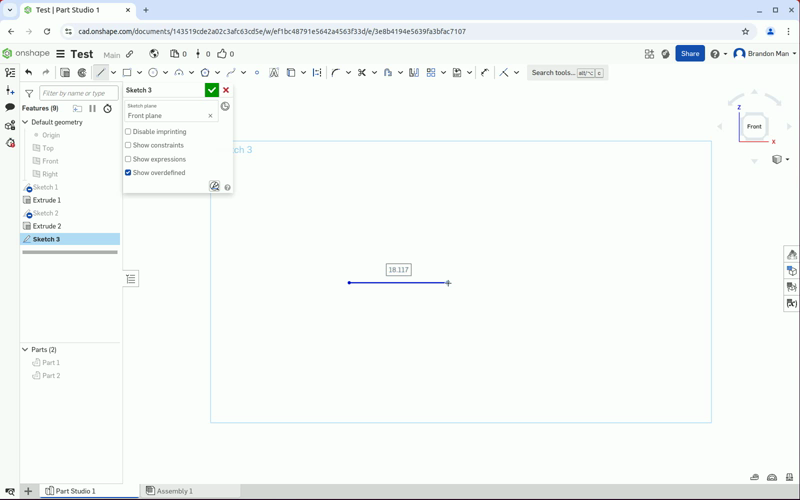
mouse_move(478, 282)
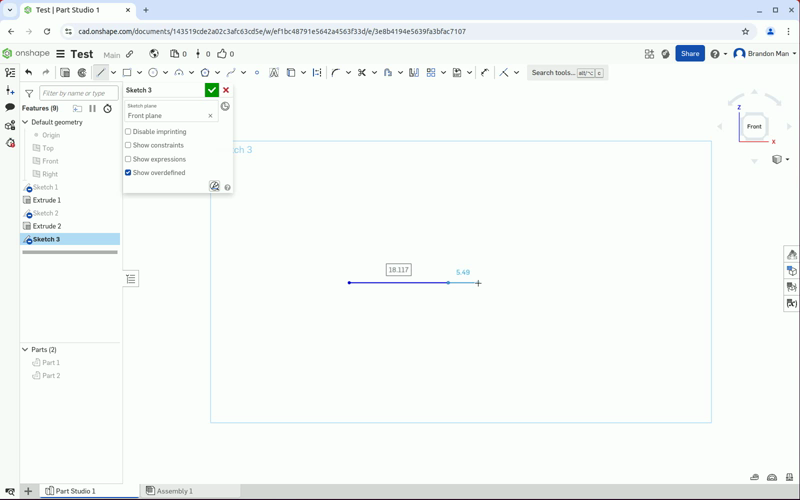
mouse_move(448, 249)
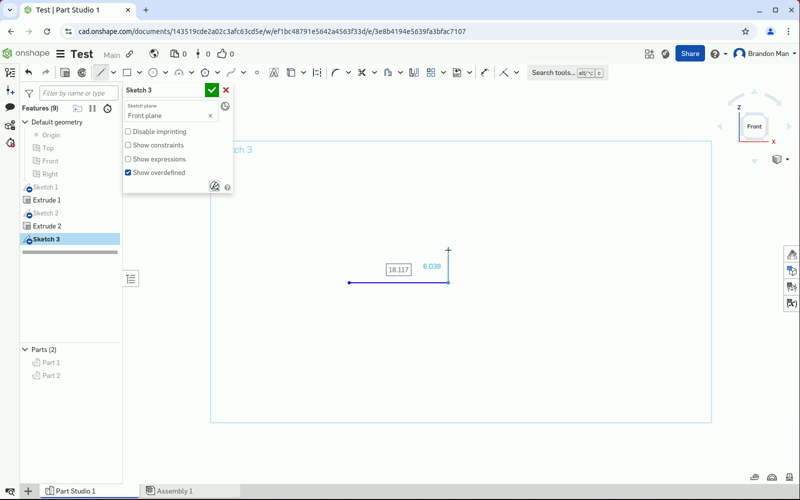
click(448, 249)
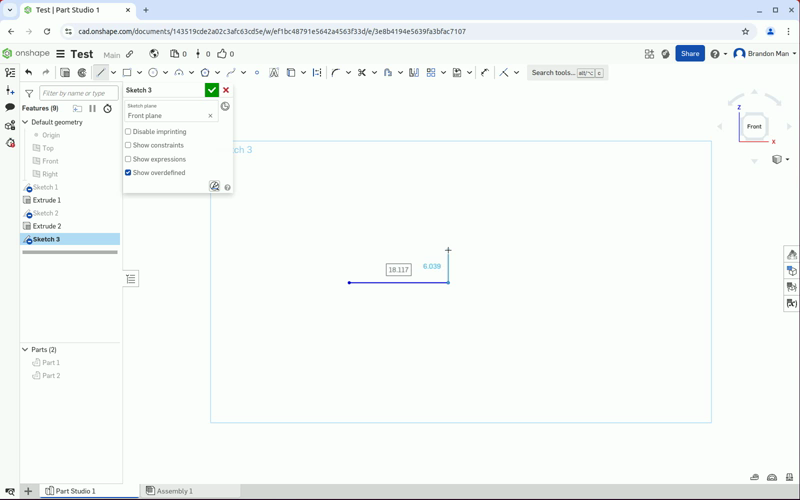
key_up(shift)
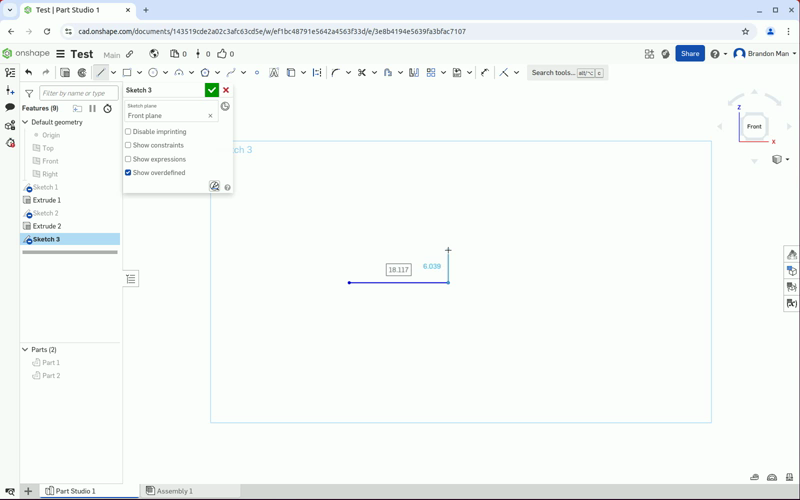
key_down(shift)
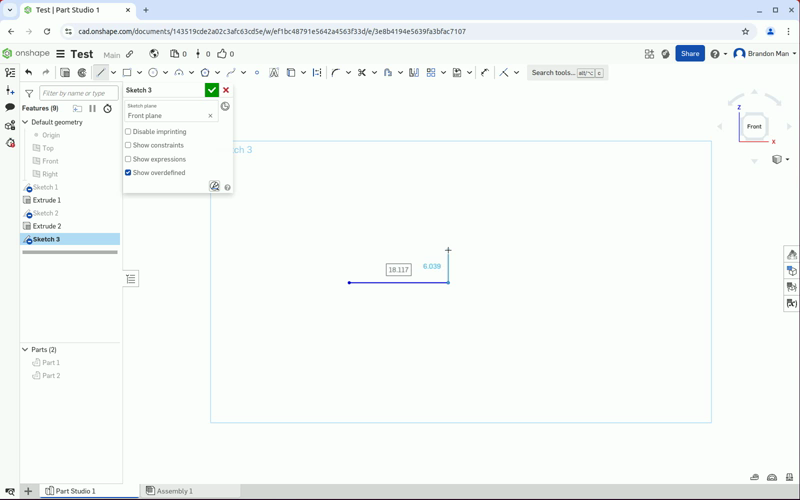
mouse_move(349, 282)
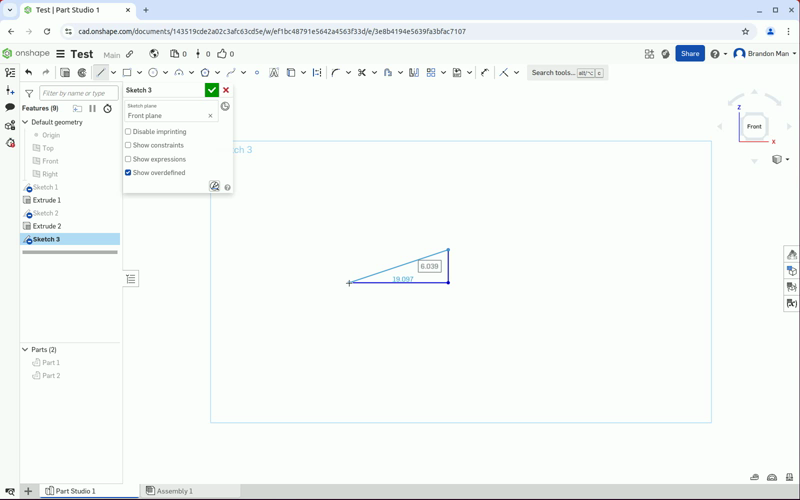
key_up(shift)
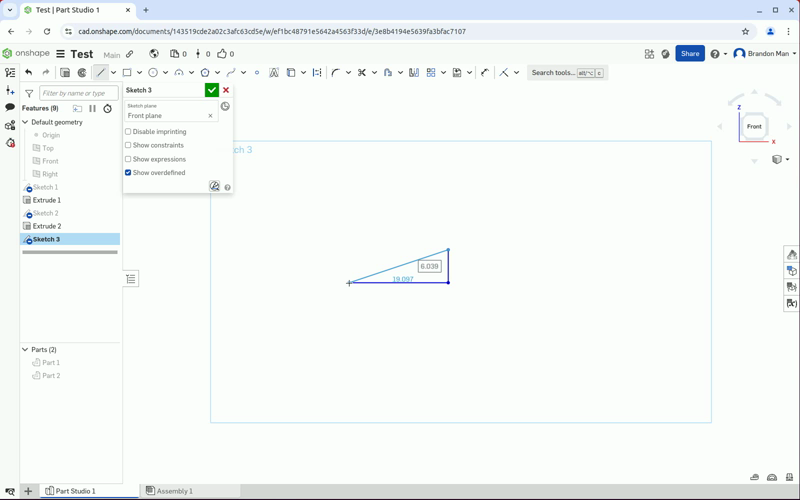
click(349, 282)
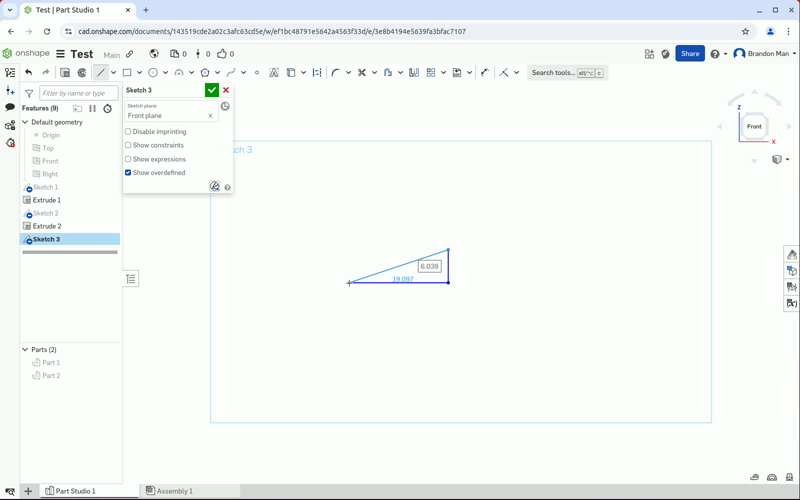
key(esc)
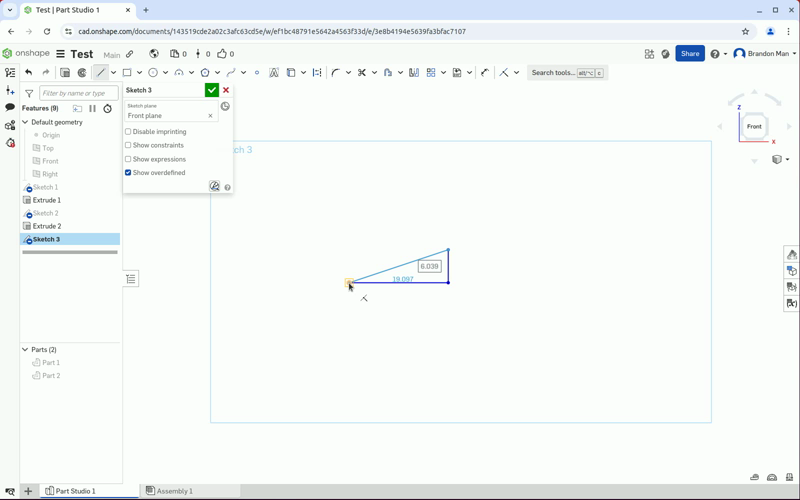
mouse_move(446, 257)
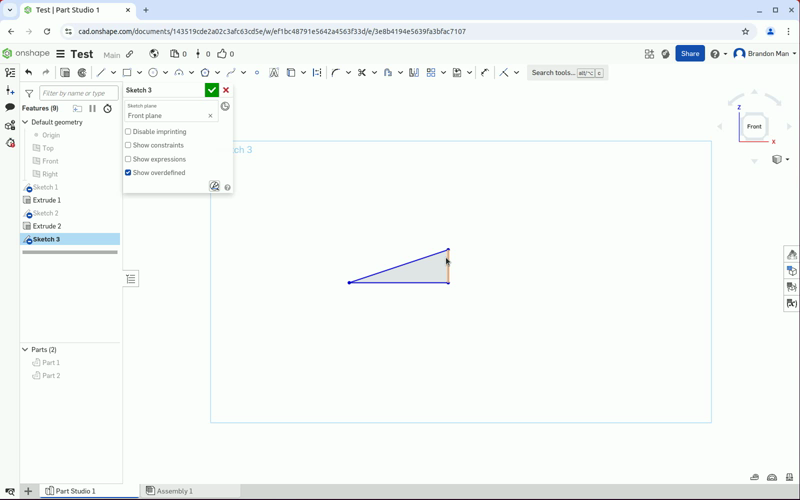
scroll(6)
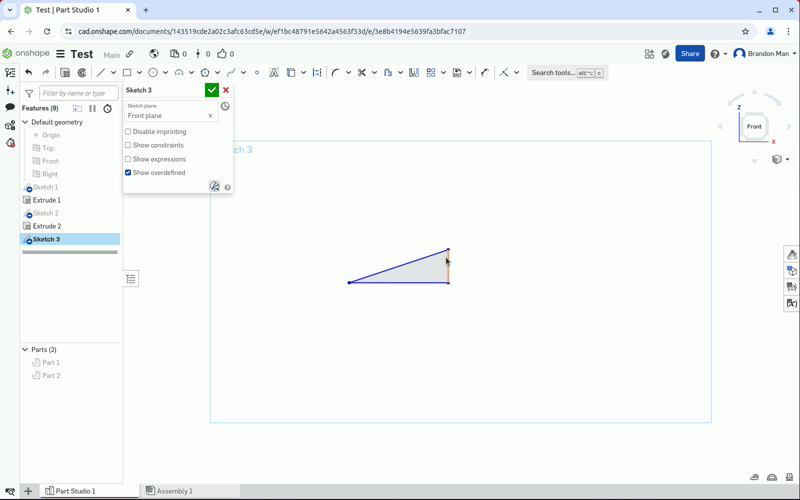
scroll(6)
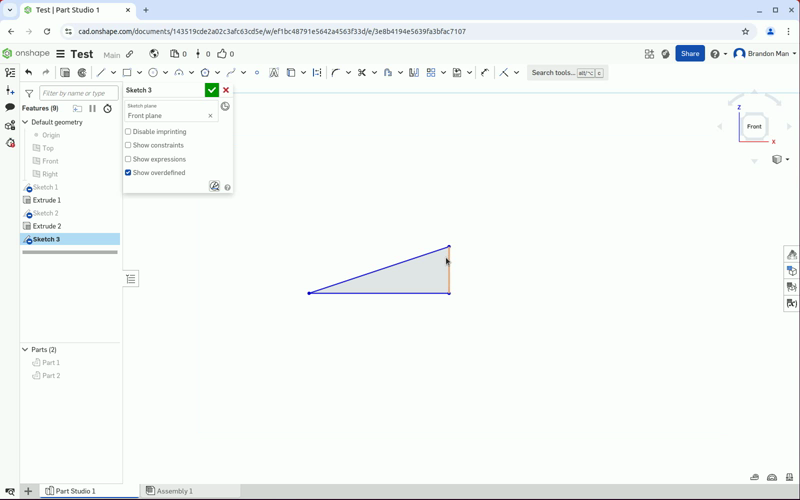
scroll(6)
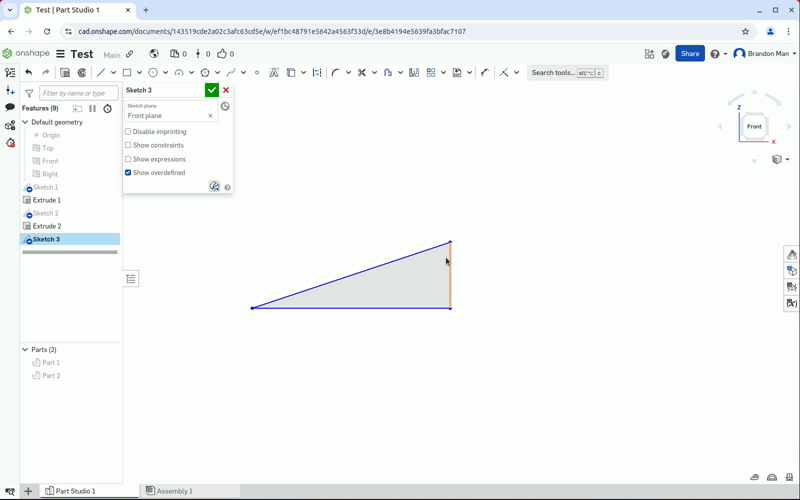
scroll(6)
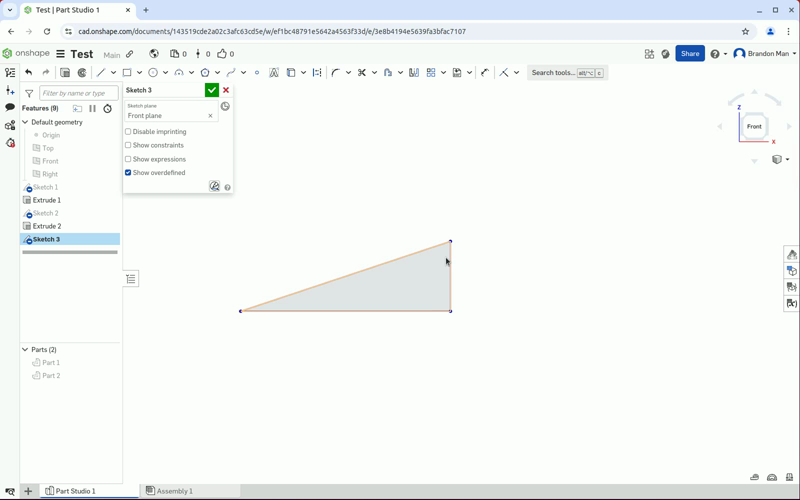
scroll(6)
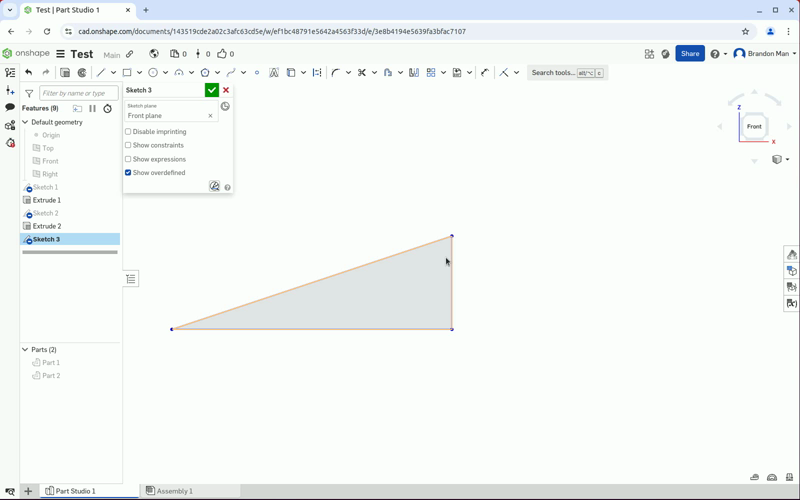
scroll(6)
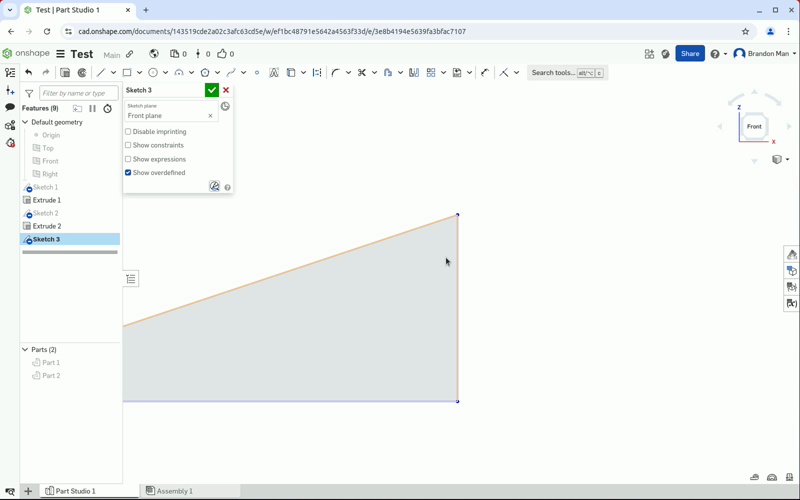
scroll(6)
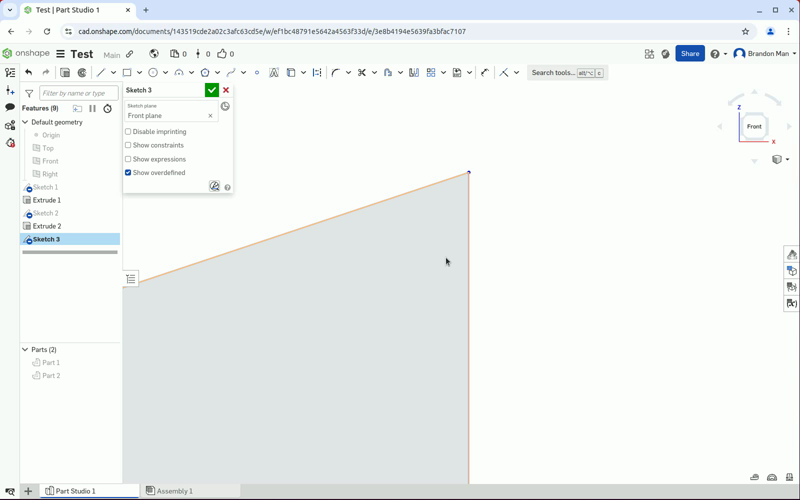
click(446, 257)
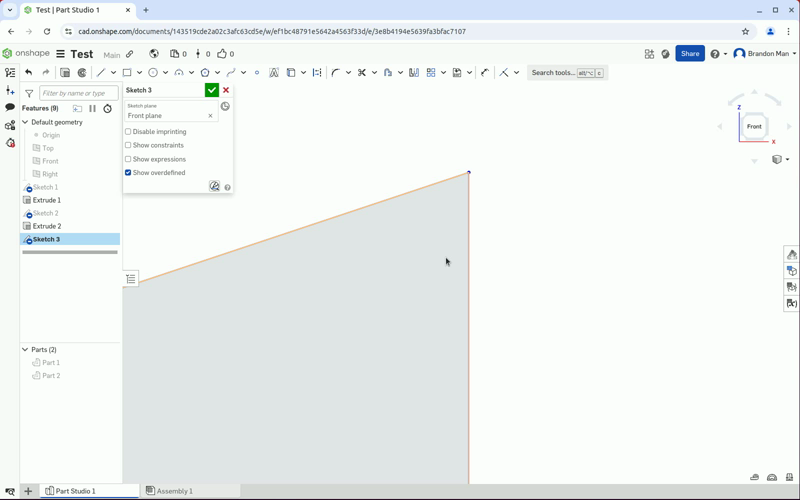
scroll(-6)
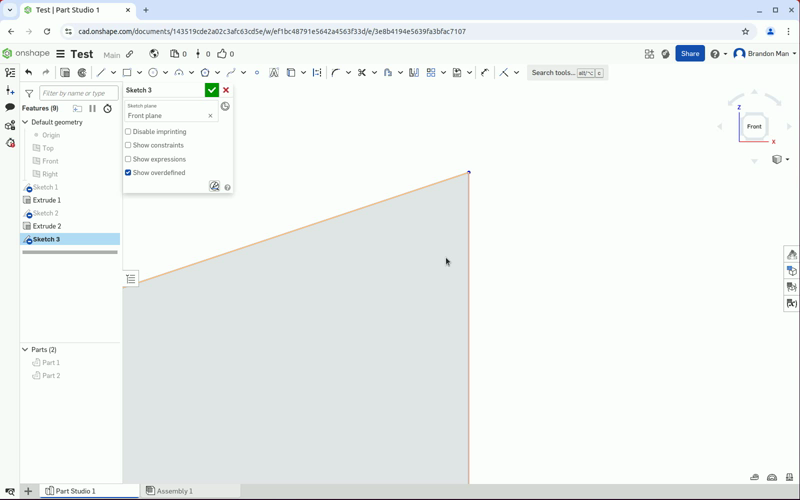
scroll(-6)
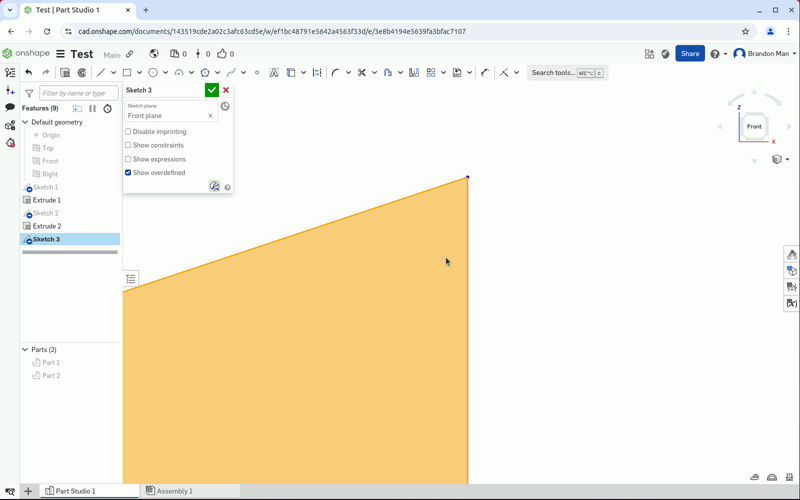
scroll(-6)
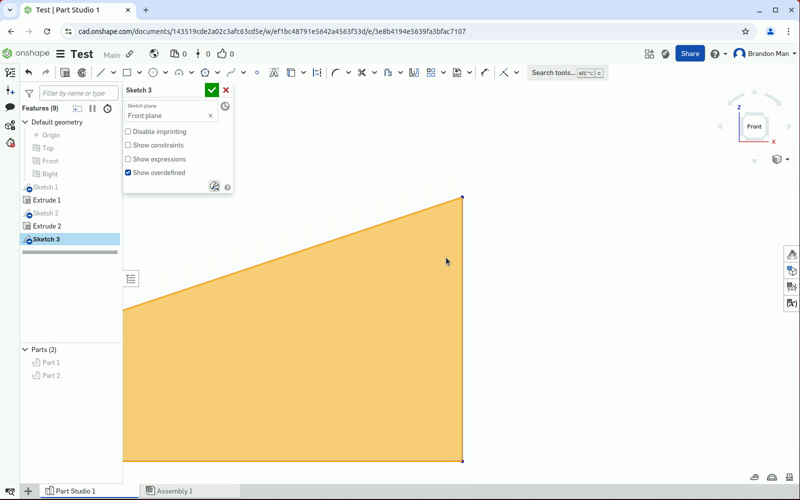
scroll(-6)
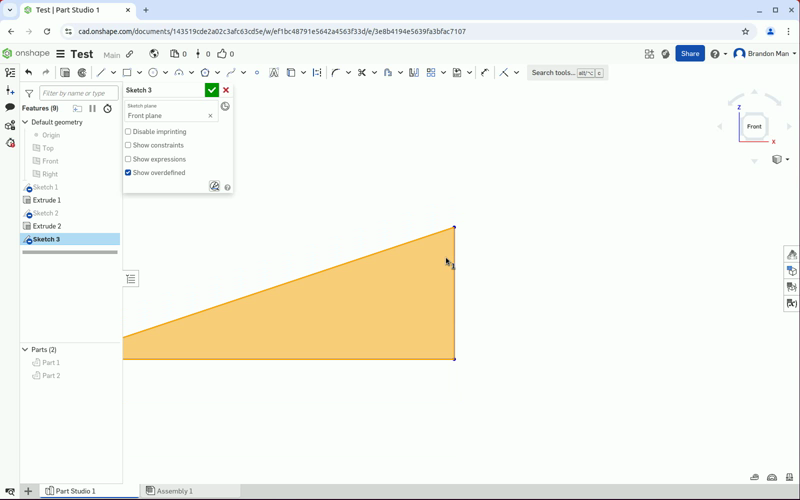
scroll(-6)
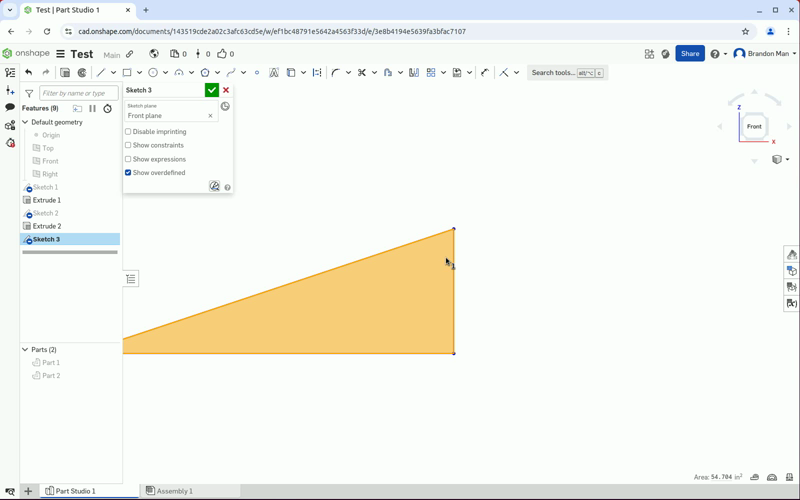
scroll(-6)
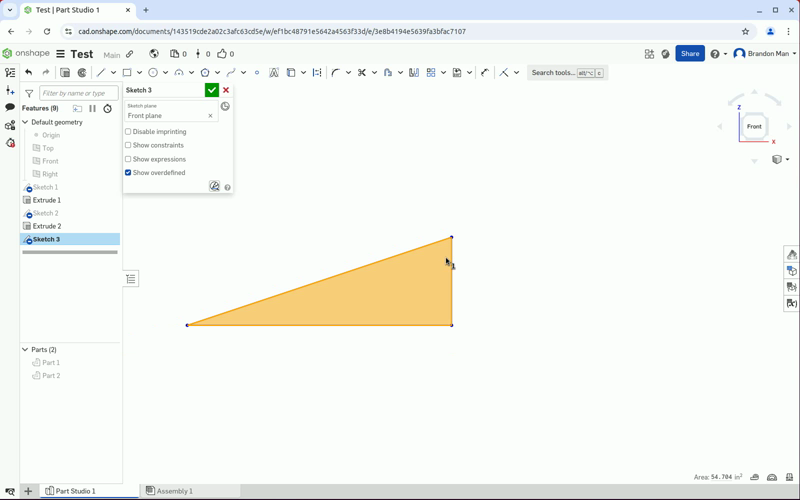
scroll(-6)
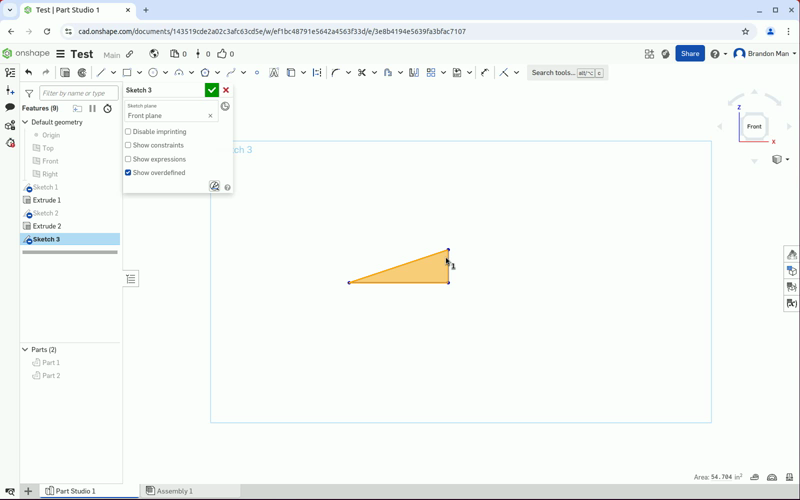
mouse_move(73, 352)
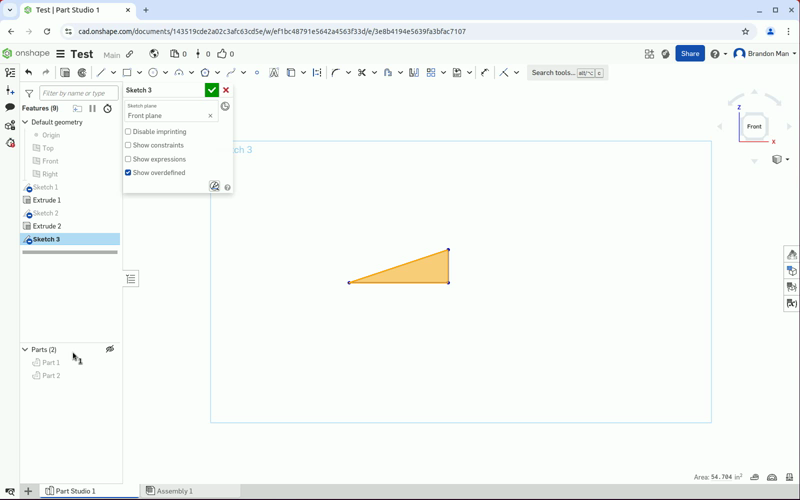
key(shift+y)
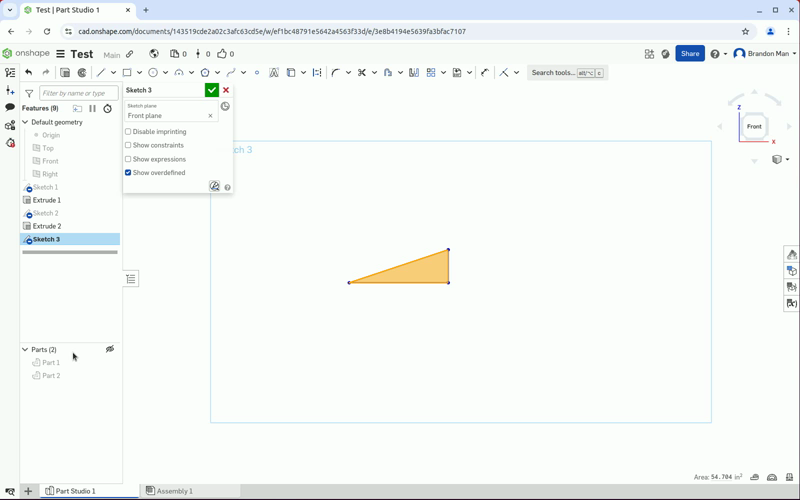
key(shift+e)
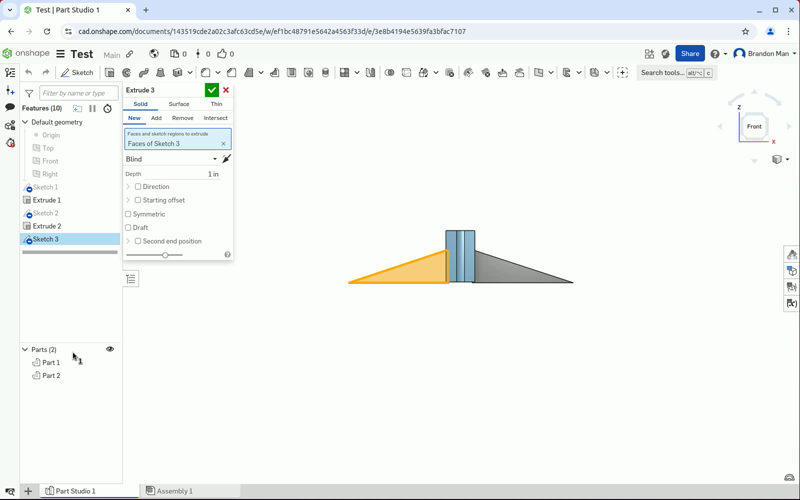
mouse_move(143, 106)
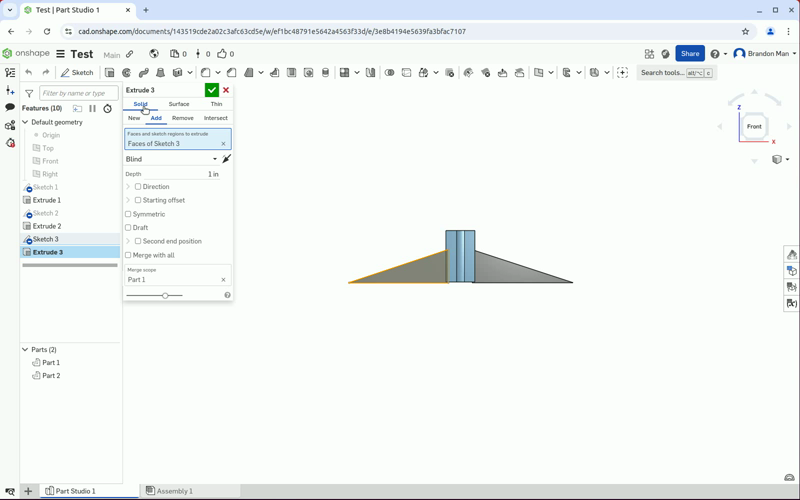
click(143, 106)
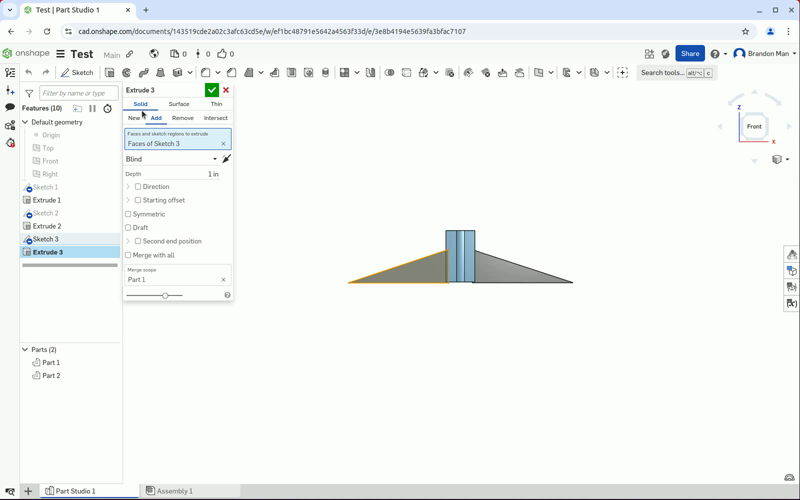
mouse_move(137, 120)
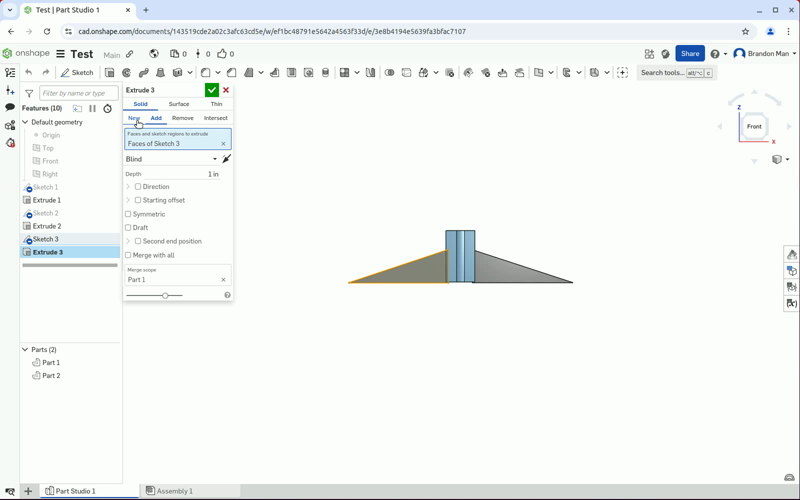
click(137, 120)
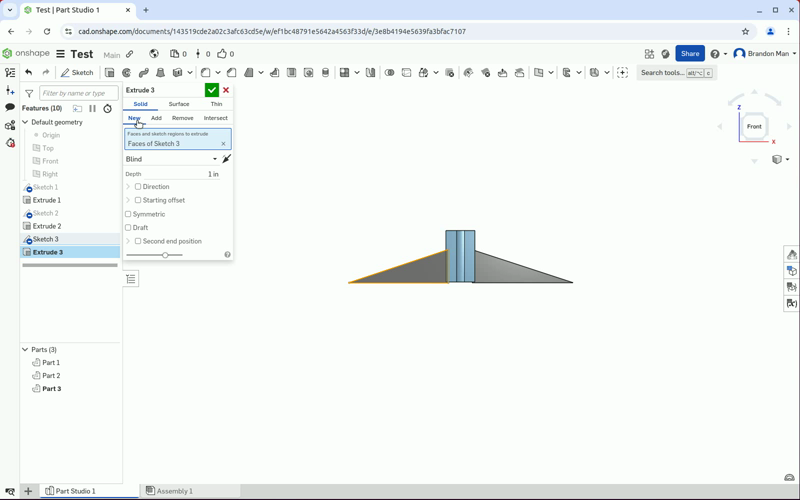
key(tab, 4)
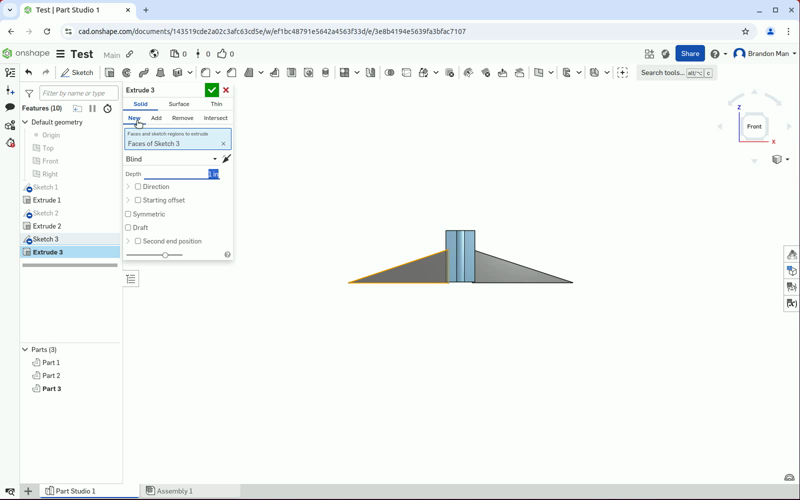
text(3.37)
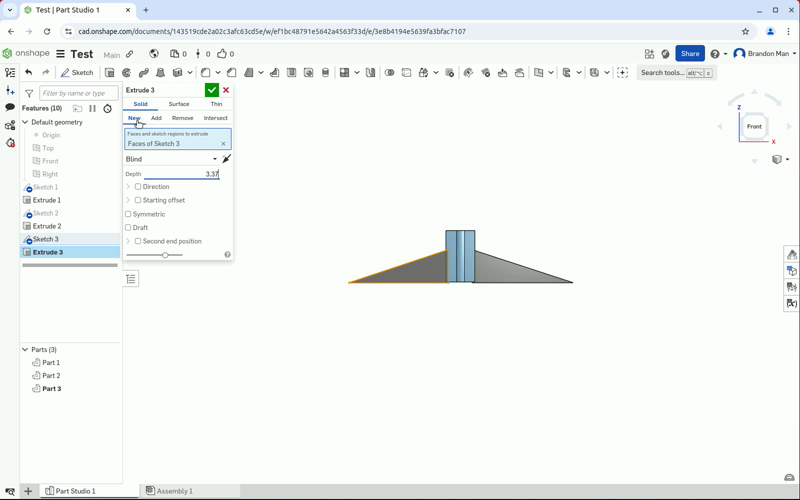
key(tab, 3)
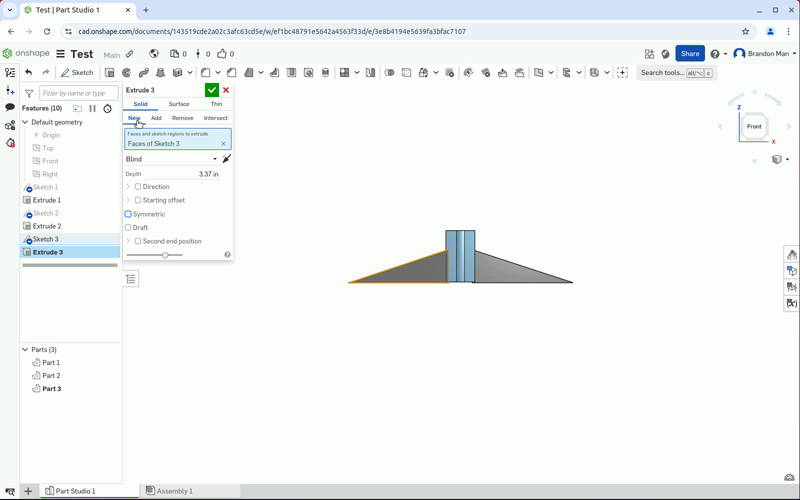
key(space)
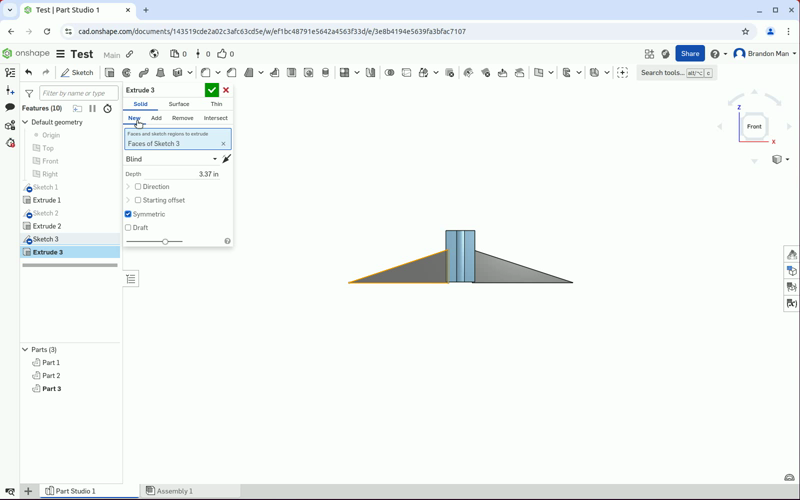
key(enter)
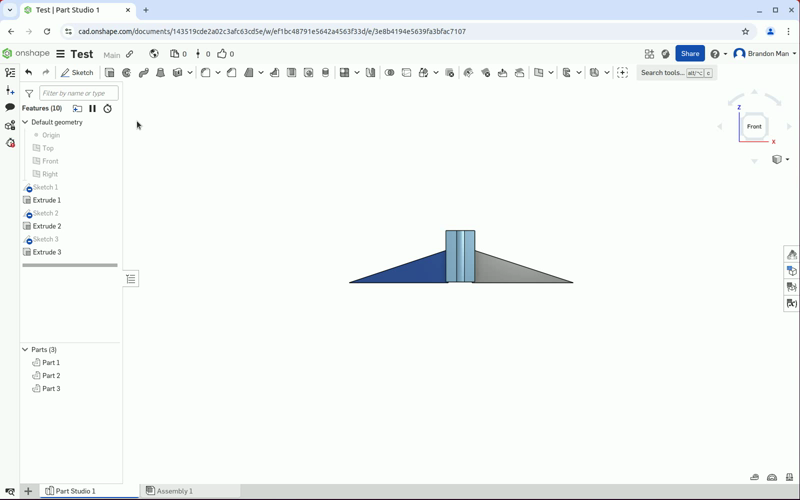
key(shift+h)
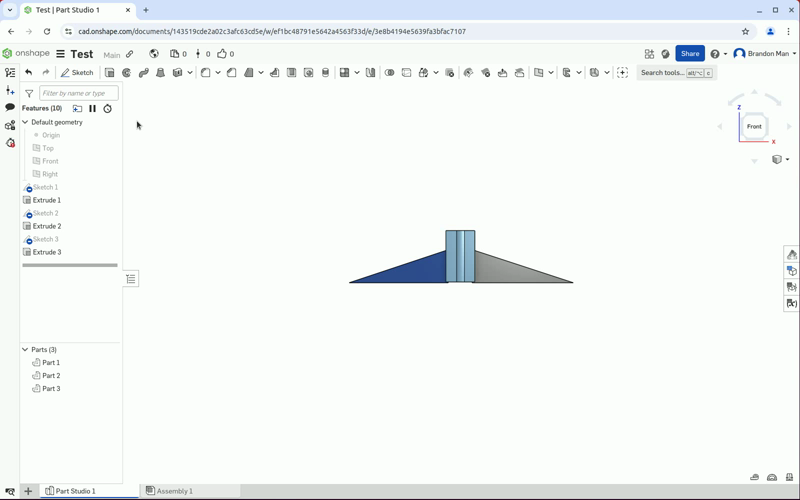
key(shift+h)
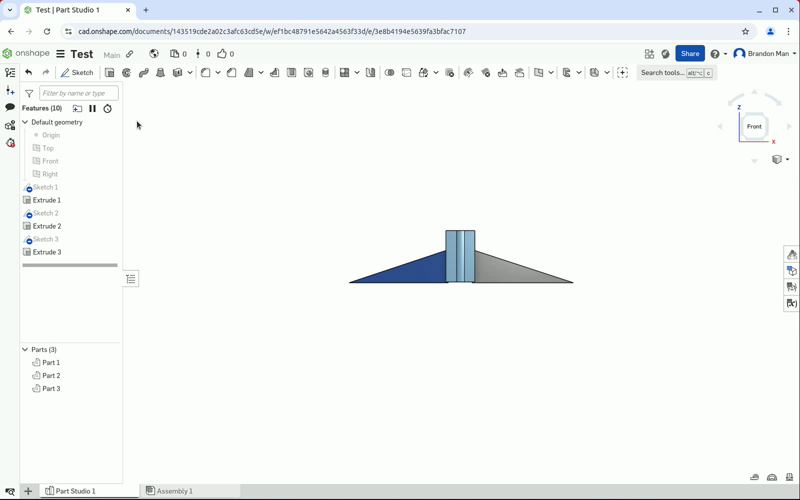
mouse_move(73, 189)
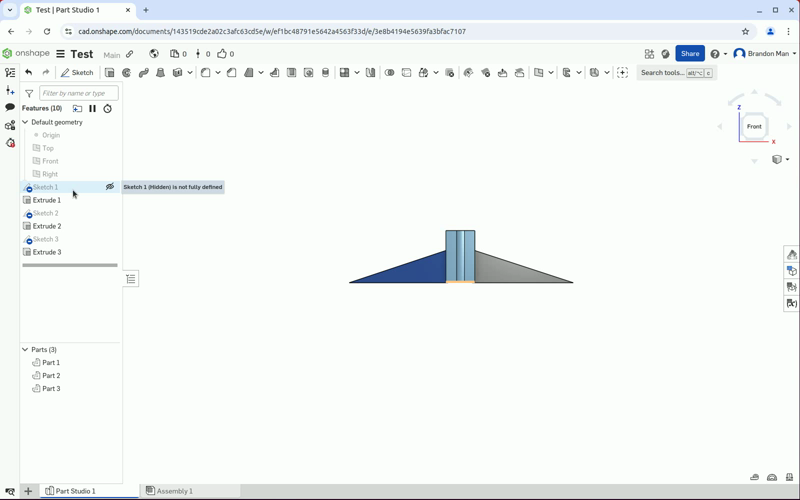
click(73, 189)
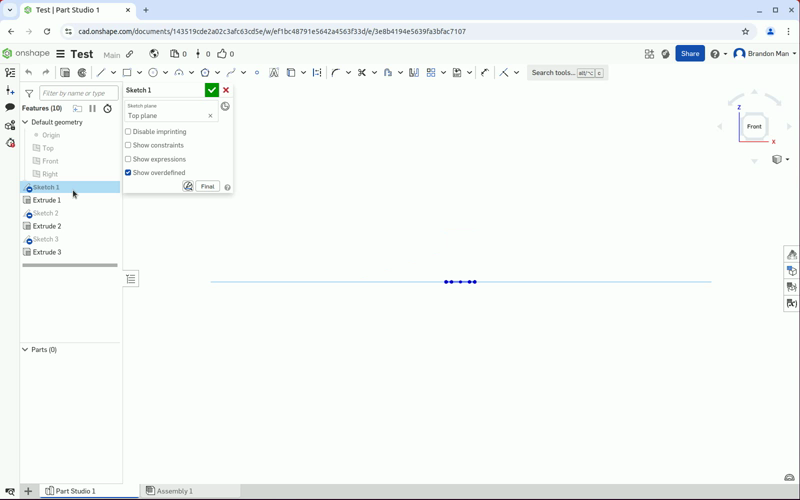
mouse_move(229, 92)
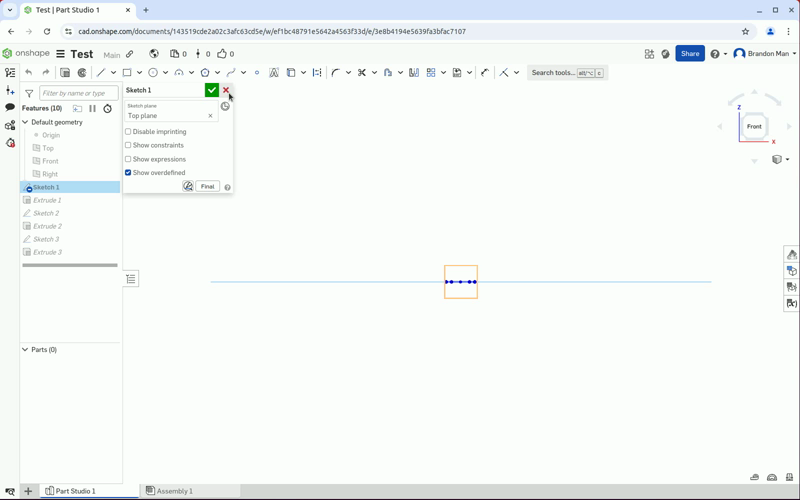
click(229, 92)
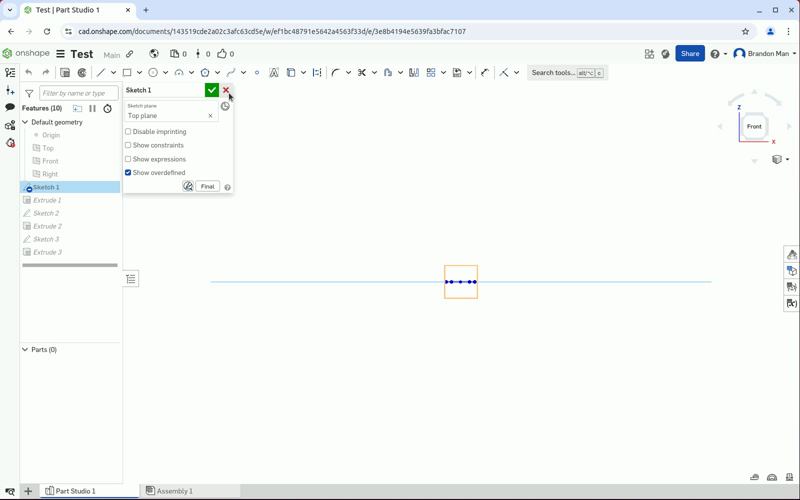
key(shift+s)
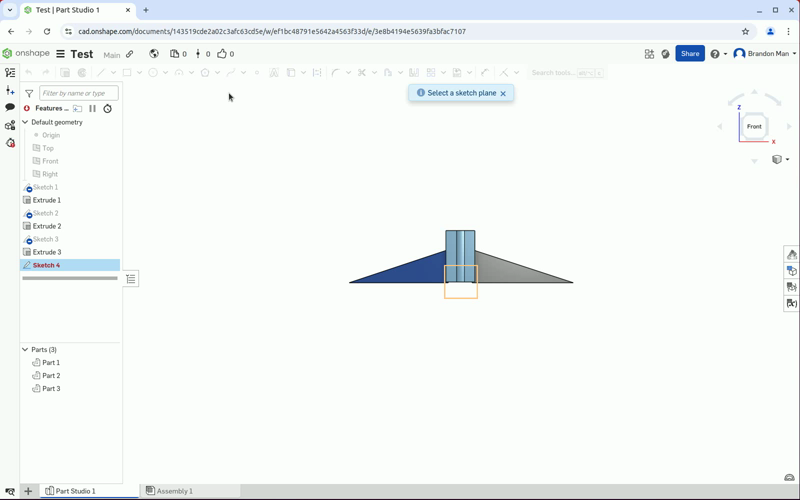
mouse_move(73, 163)
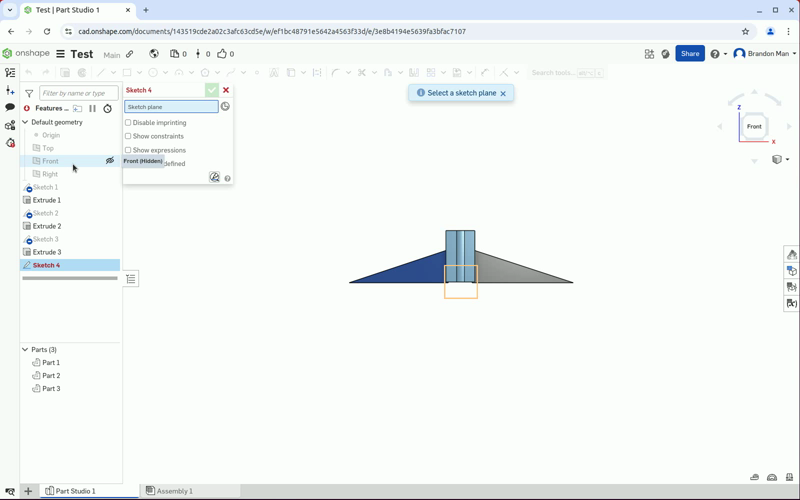
click(73, 163)
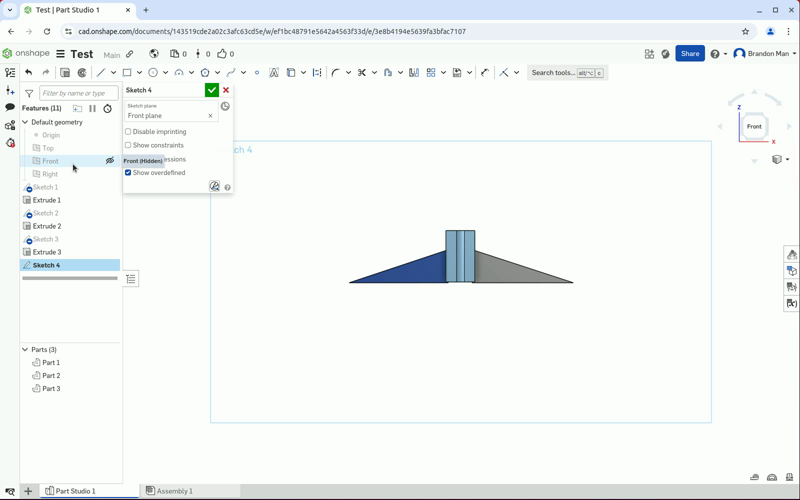
mouse_move(73, 352)
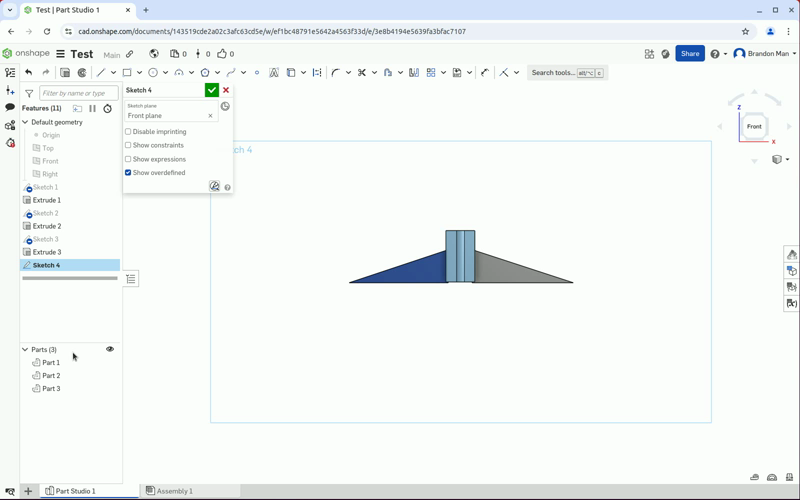
key(y)
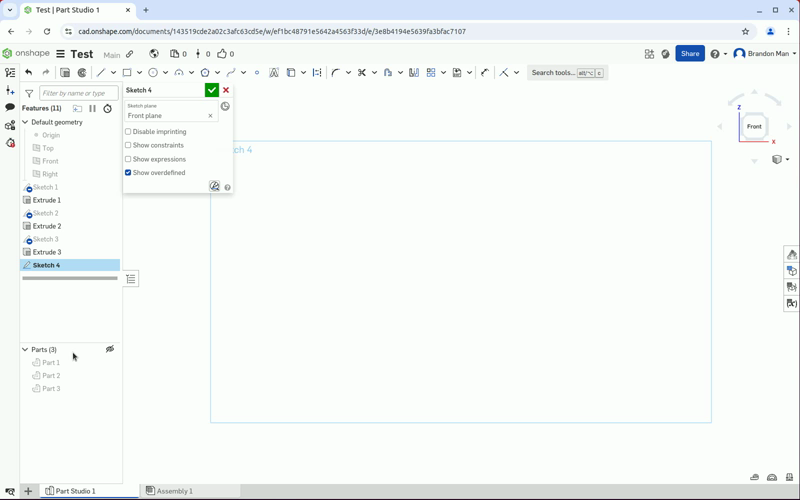
key(l)
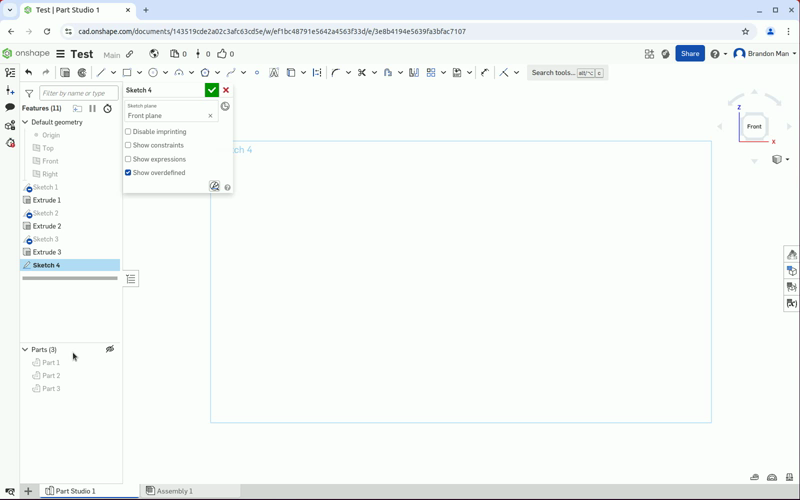
key_down(shift)
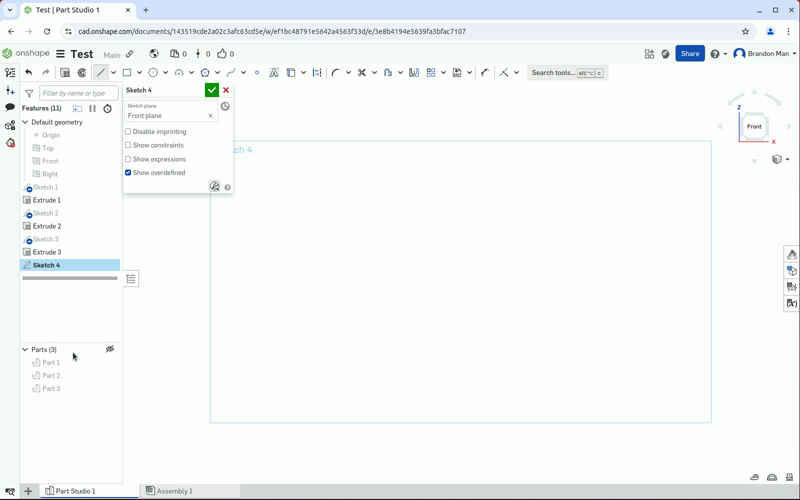
mouse_move(447, 282)
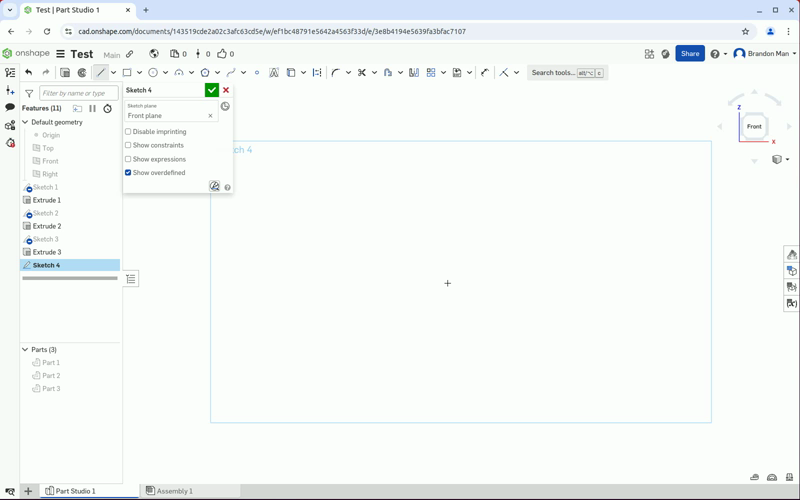
click(447, 282)
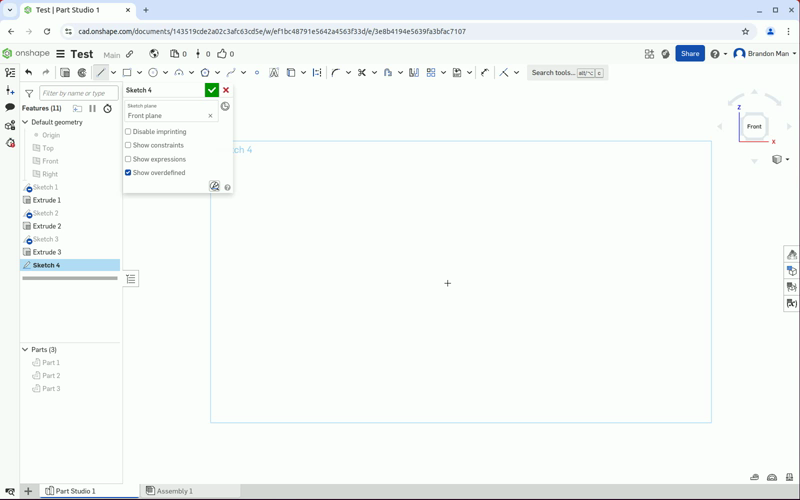
key_up(shift)
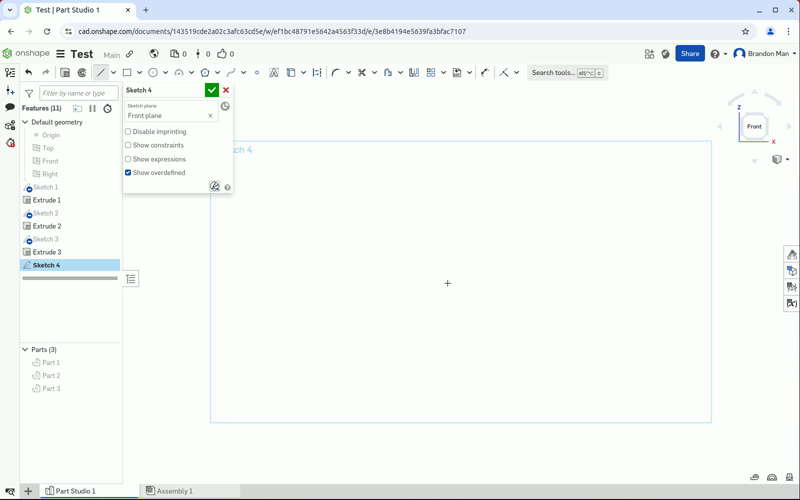
key_down(shift)
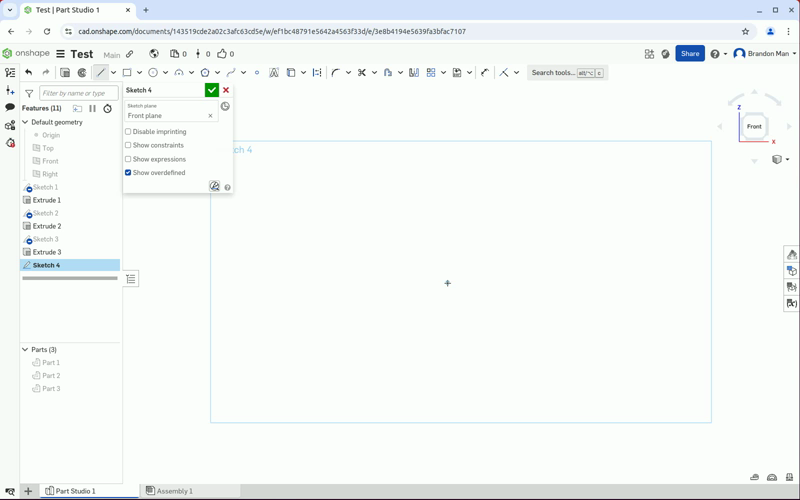
mouse_move(477, 282)
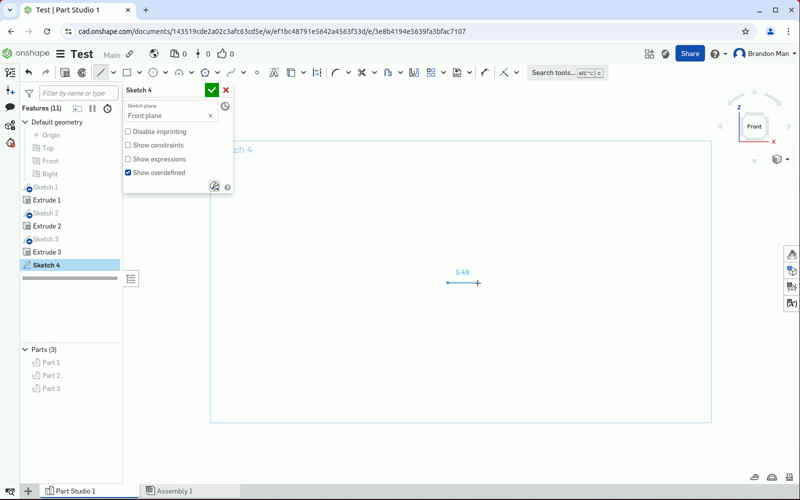
mouse_move(473, 282)
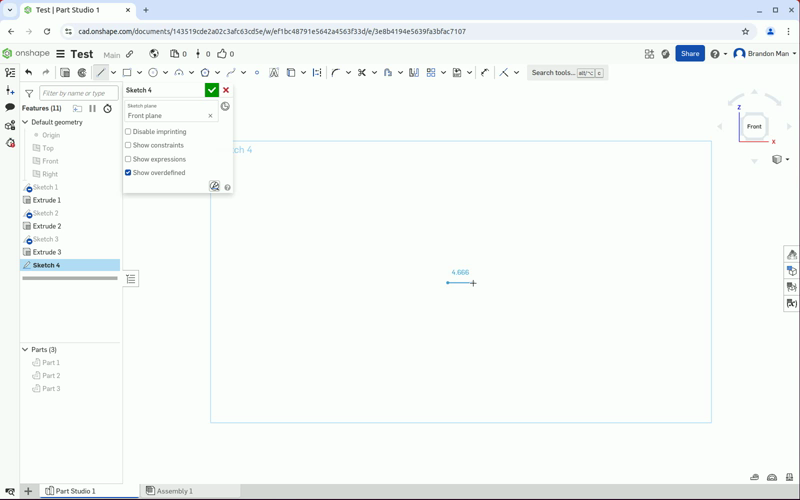
click(473, 282)
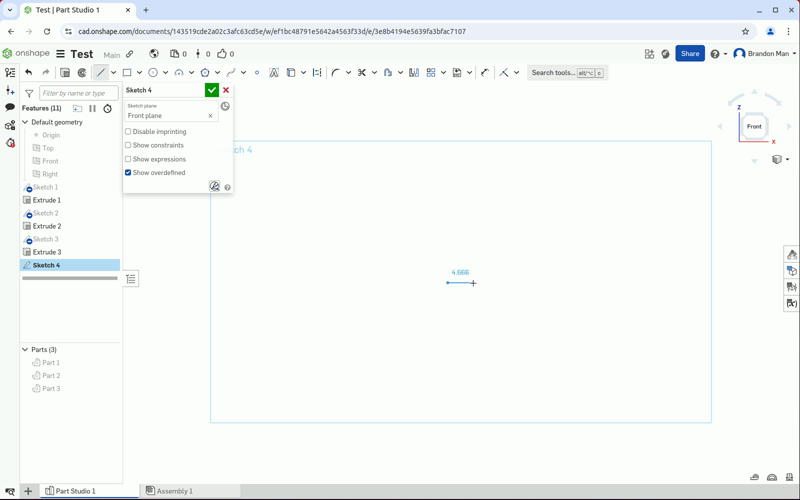
key_up(shift)
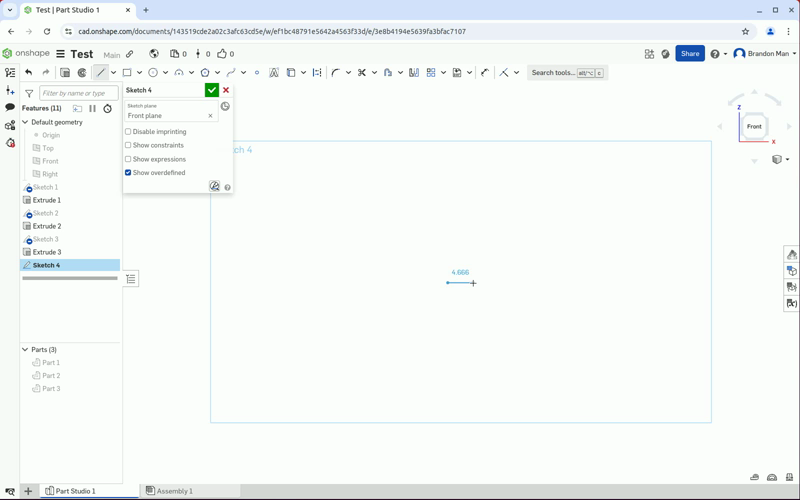
key_down(shift)
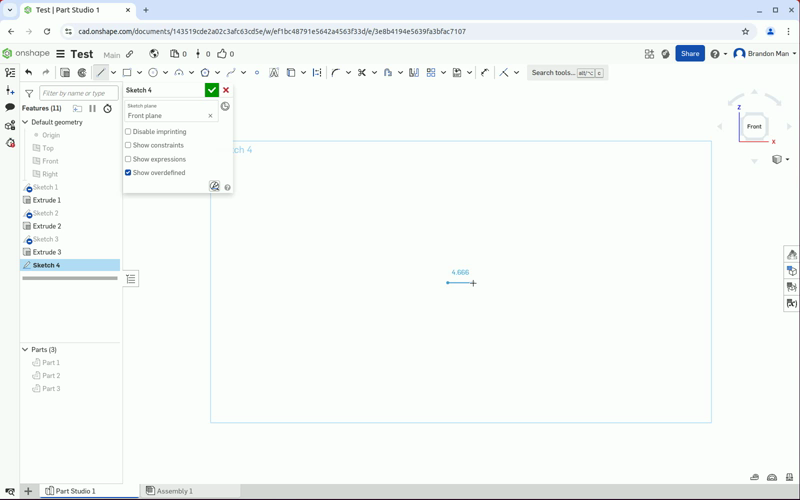
mouse_move(503, 282)
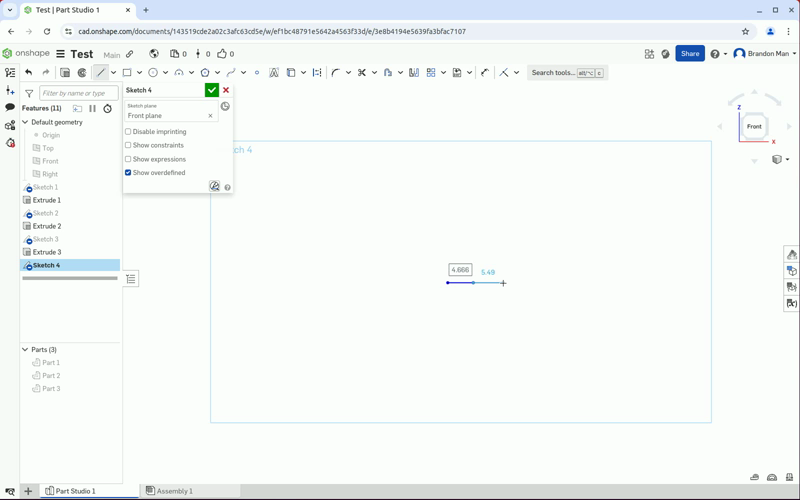
mouse_move(473, 249)
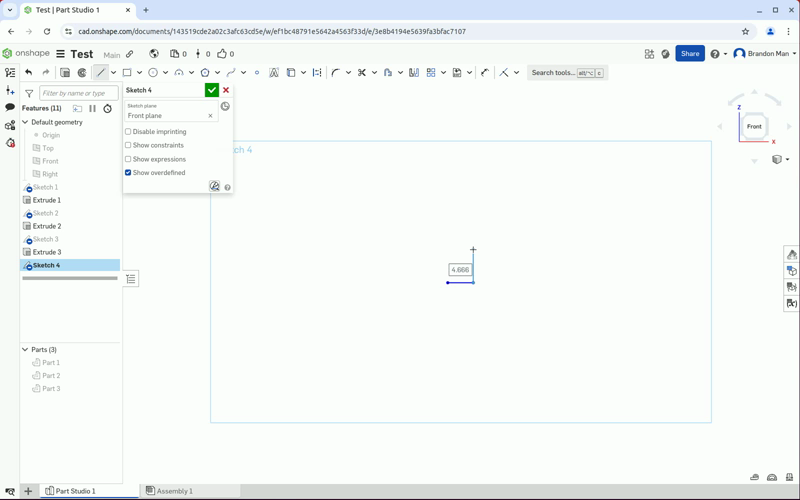
click(473, 249)
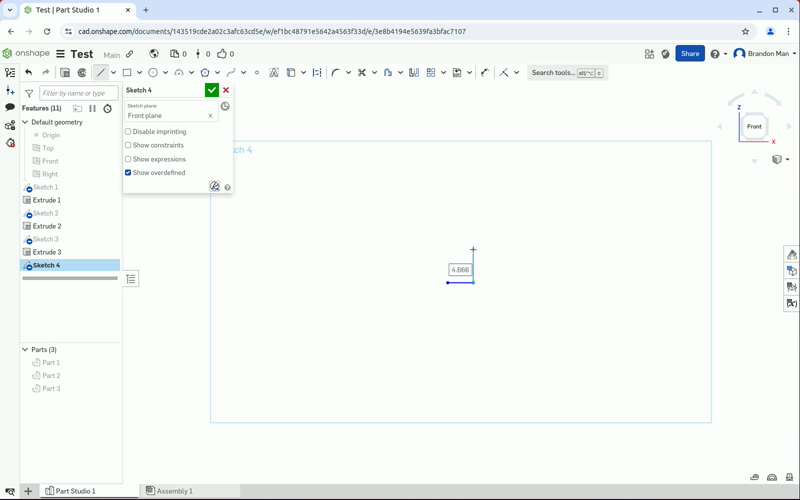
key_up(shift)
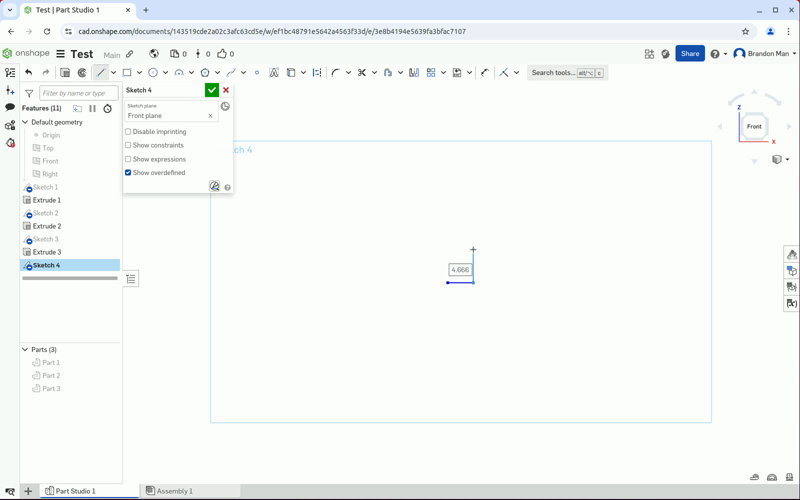
key_down(shift)
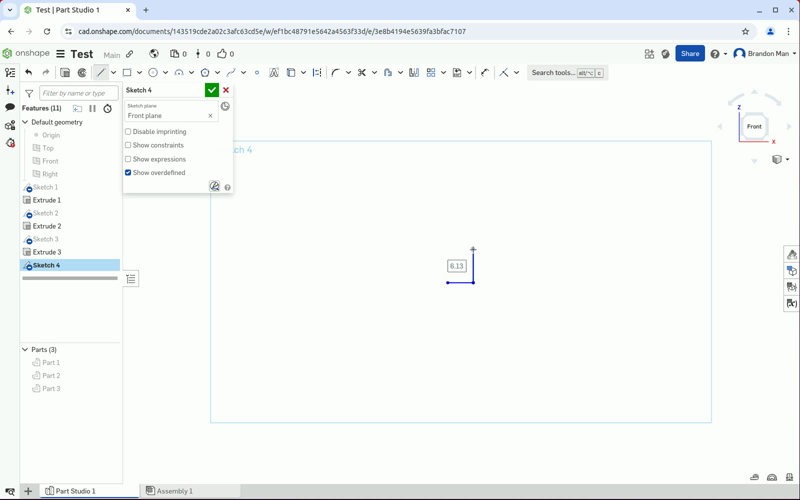
mouse_move(503, 249)
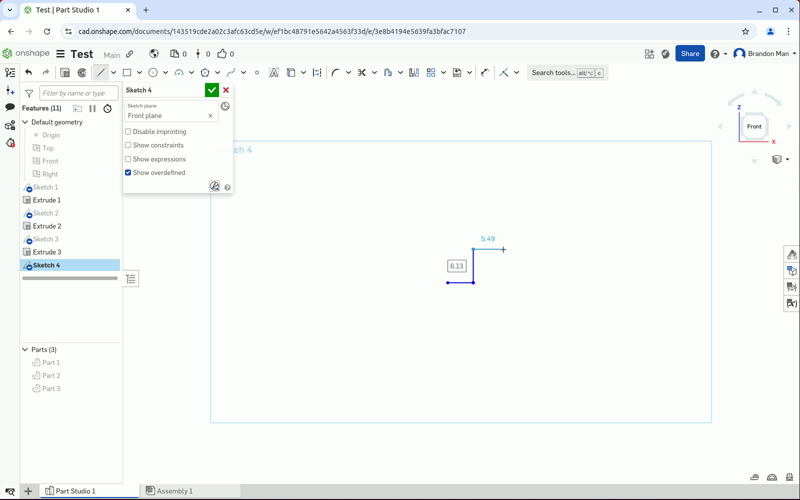
mouse_move(447, 249)
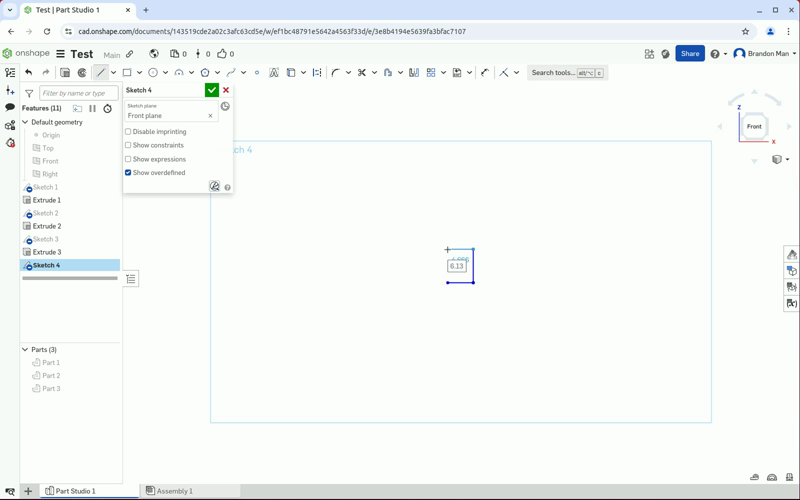
click(447, 249)
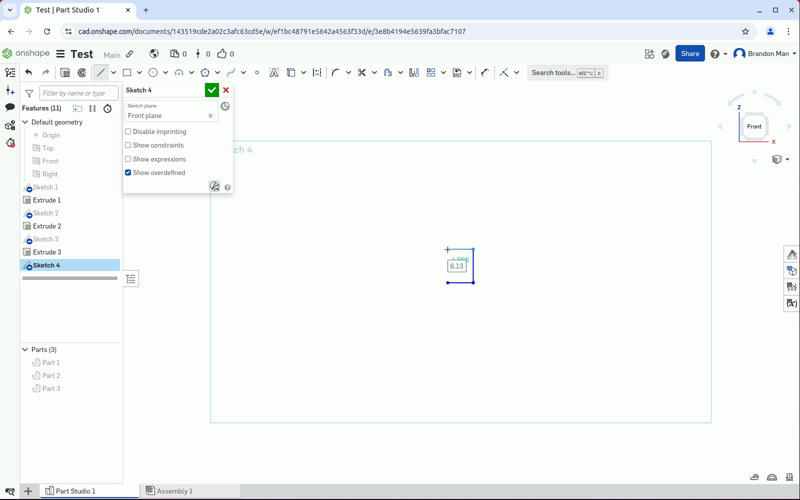
key_up(shift)
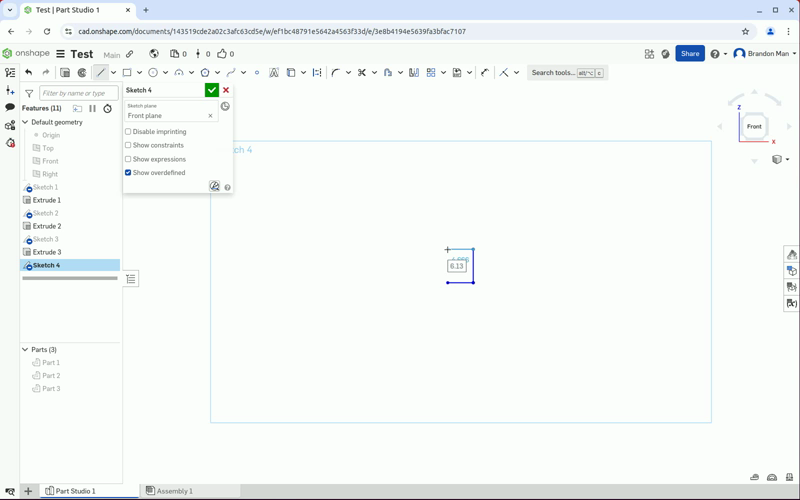
mouse_move(477, 249)
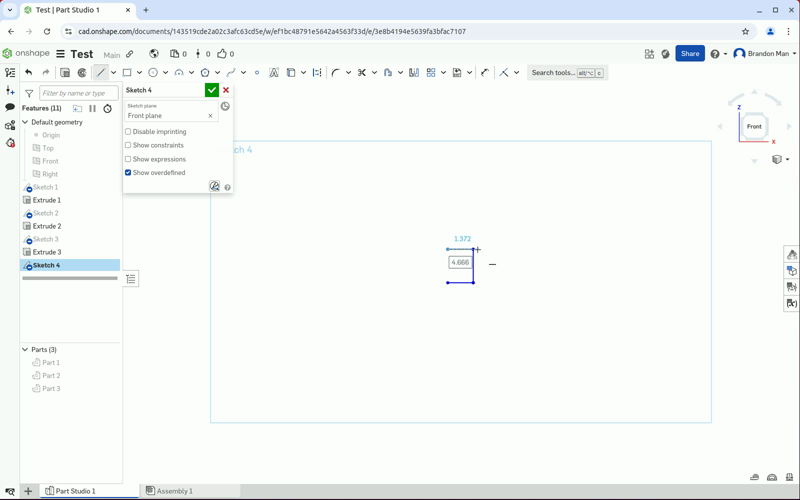
key_down(shift)
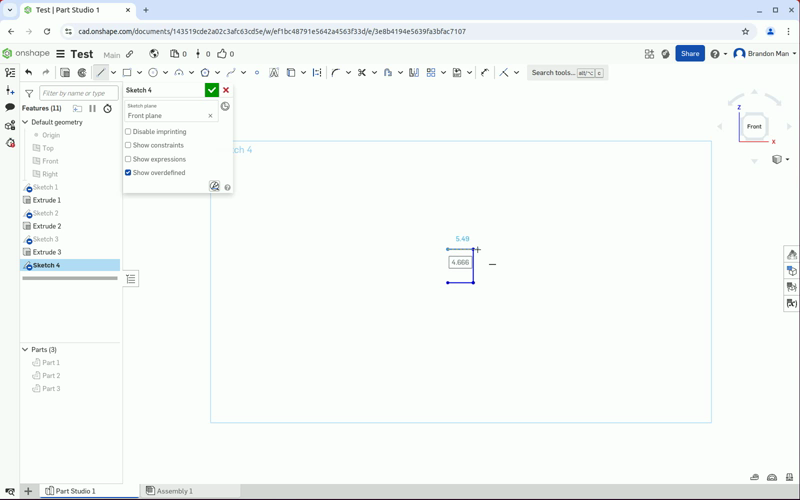
mouse_move(447, 282)
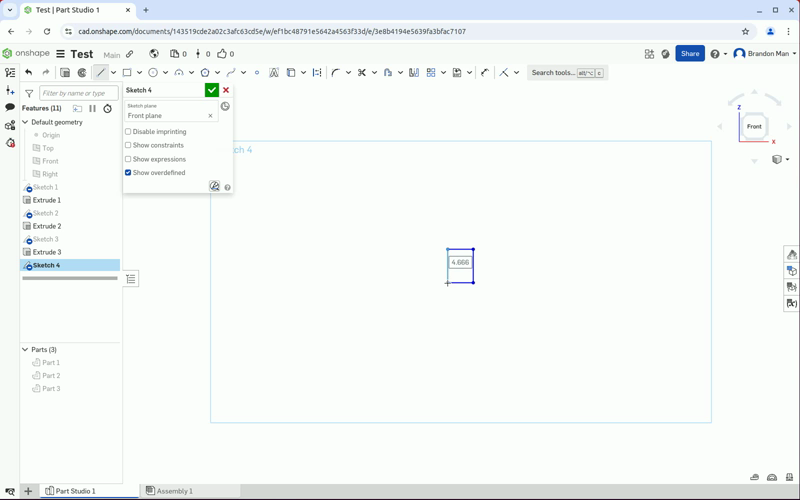
key_up(shift)
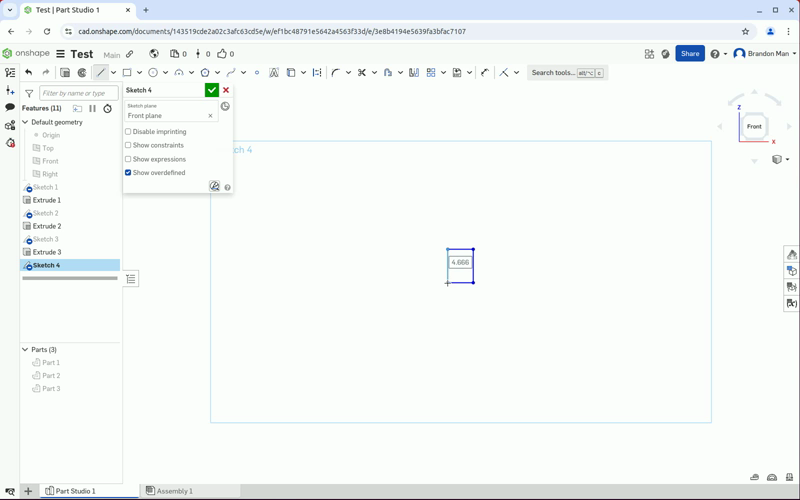
click(447, 282)
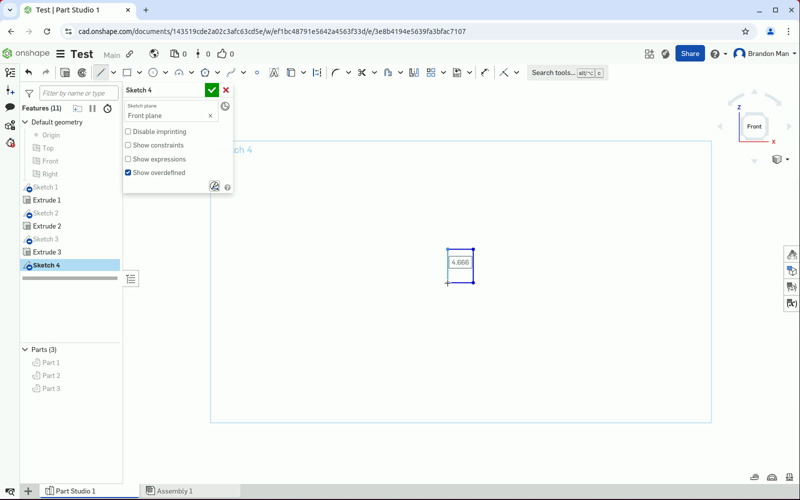
key(esc)
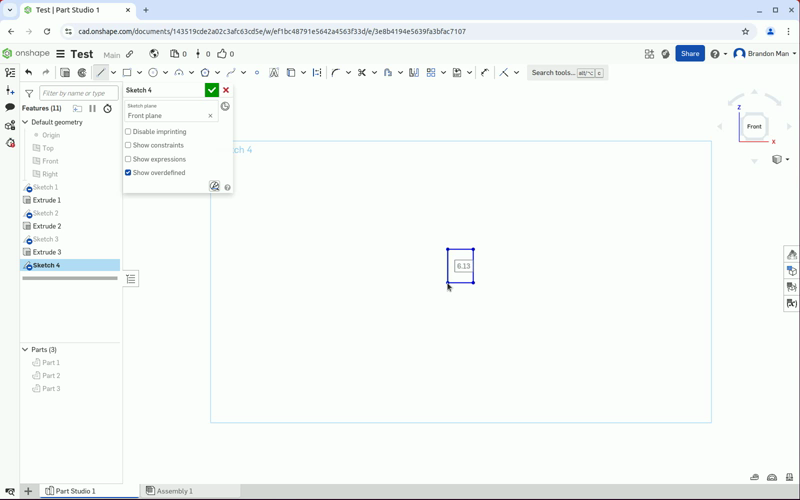
mouse_move(471, 279)
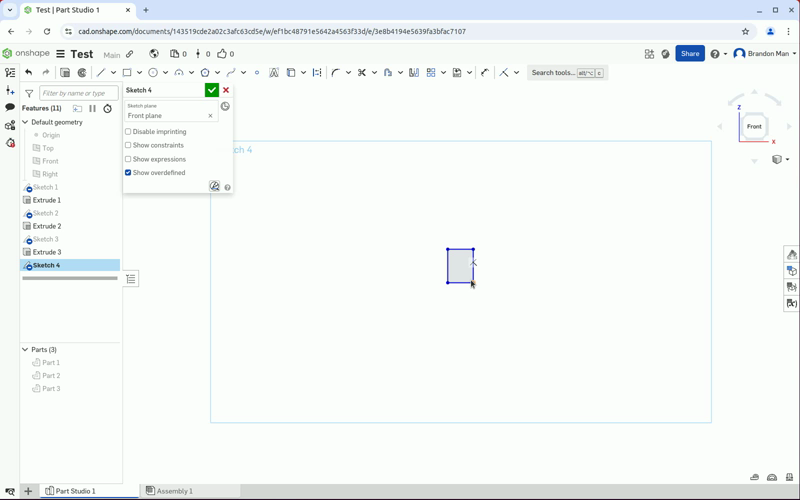
scroll(6)
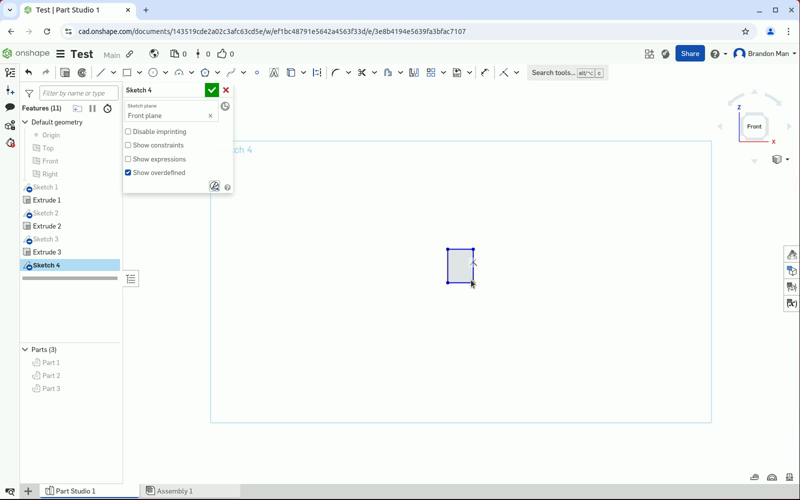
scroll(6)
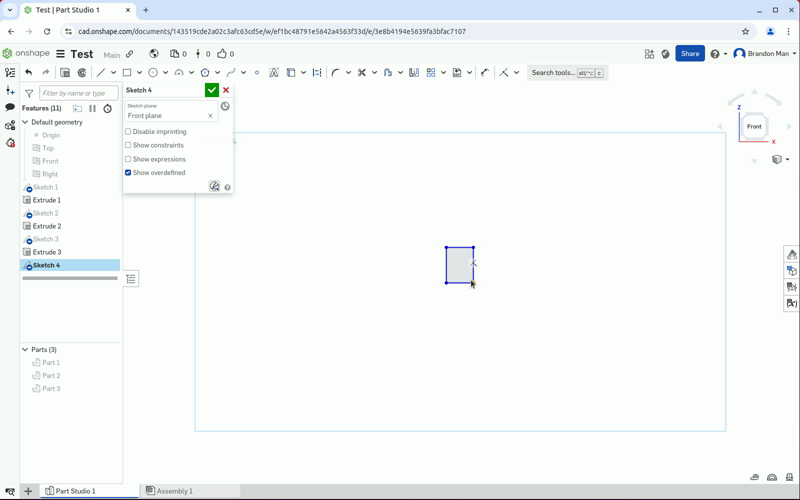
scroll(6)
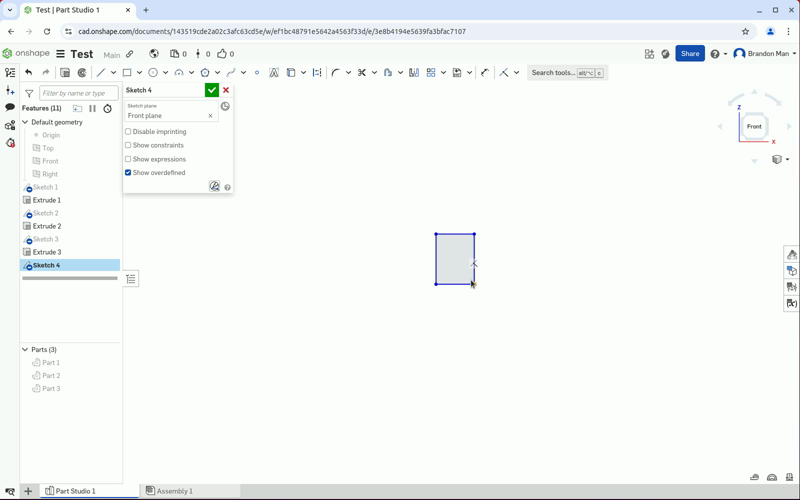
scroll(6)
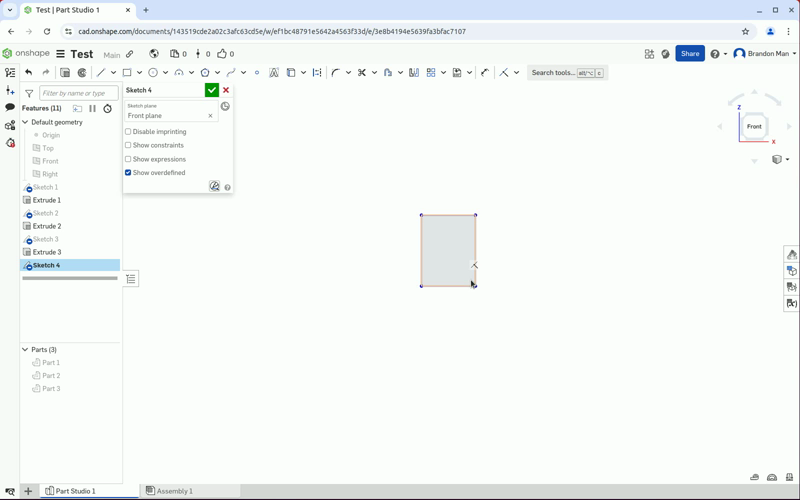
scroll(6)
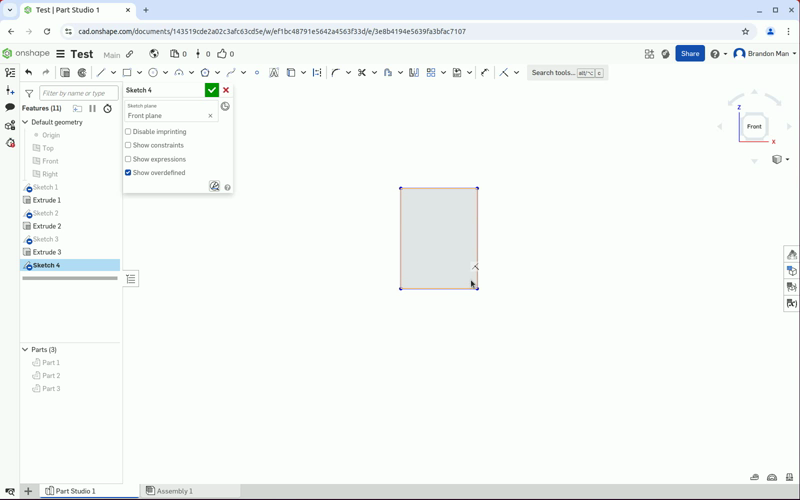
scroll(6)
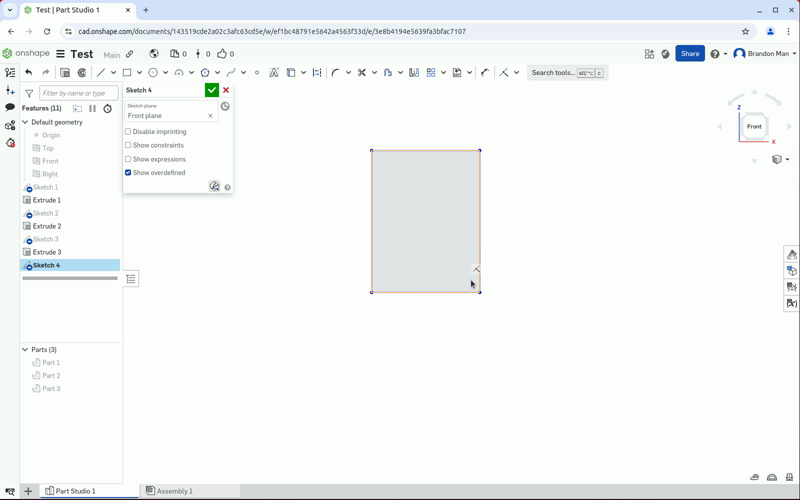
scroll(6)
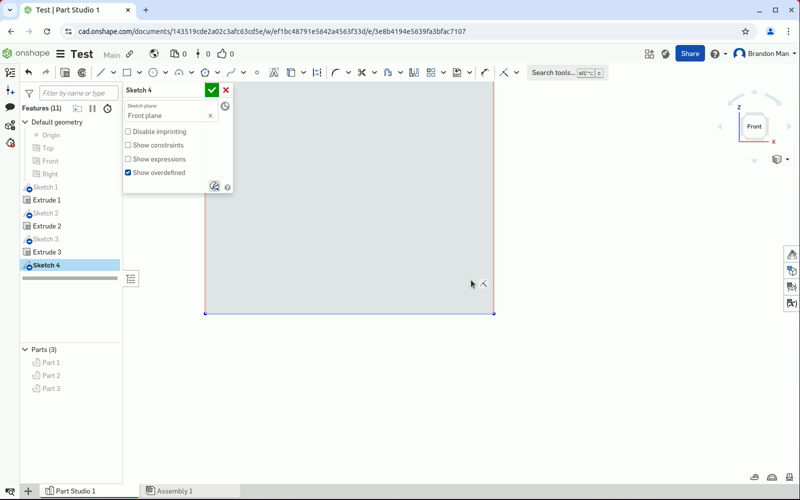
click(471, 279)
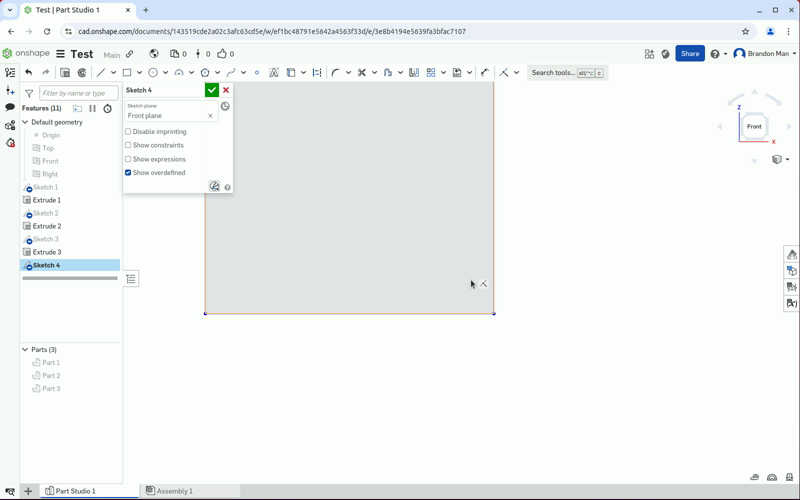
scroll(-6)
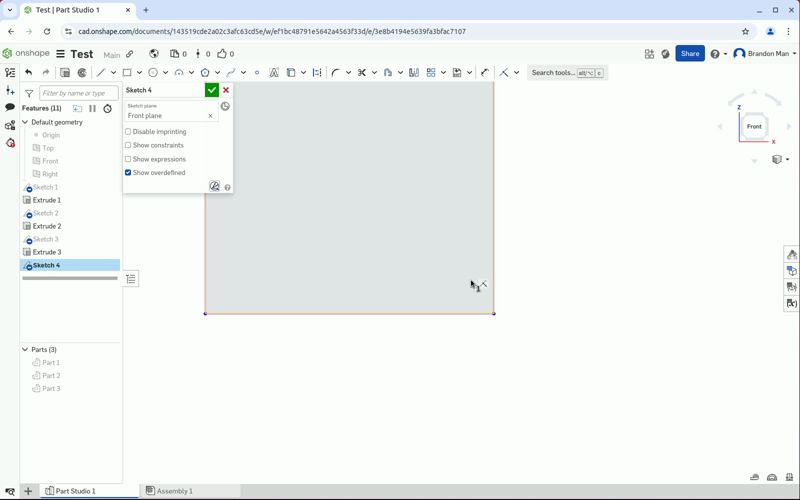
scroll(-6)
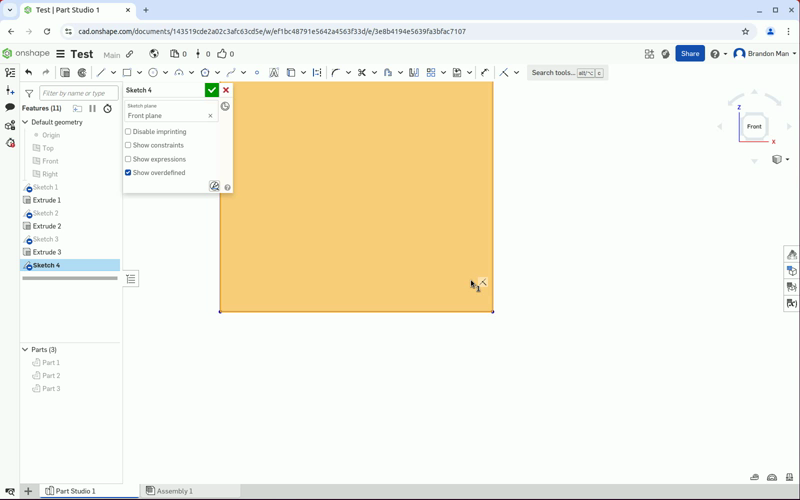
scroll(-6)
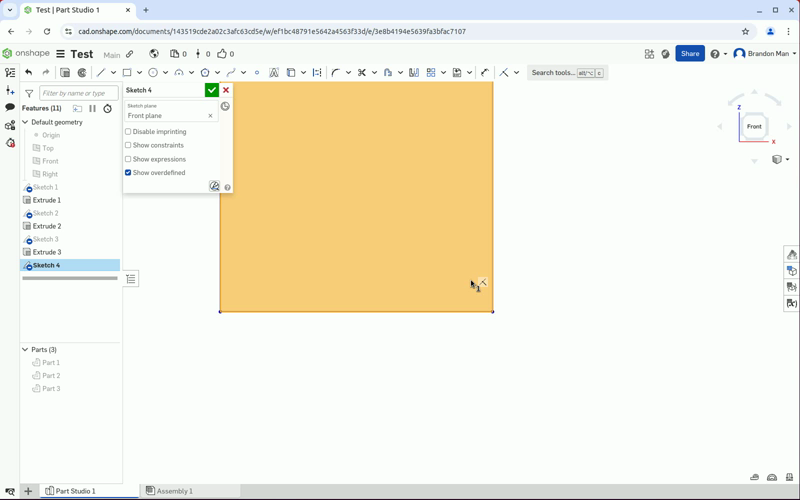
scroll(-6)
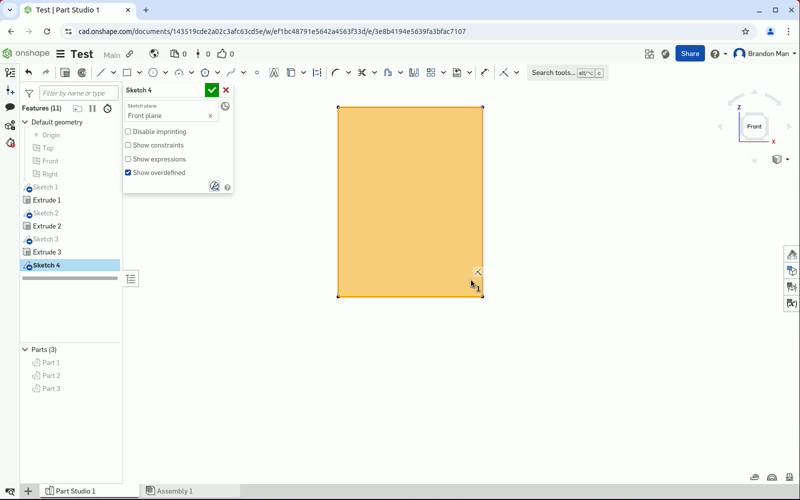
scroll(-6)
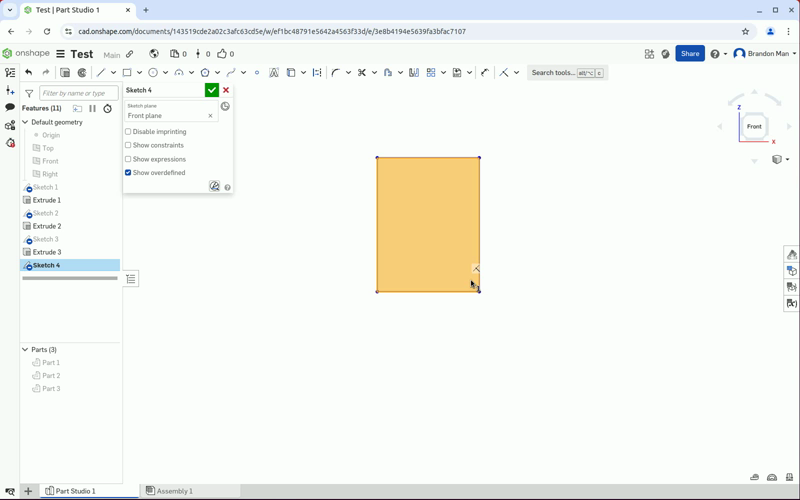
scroll(-6)
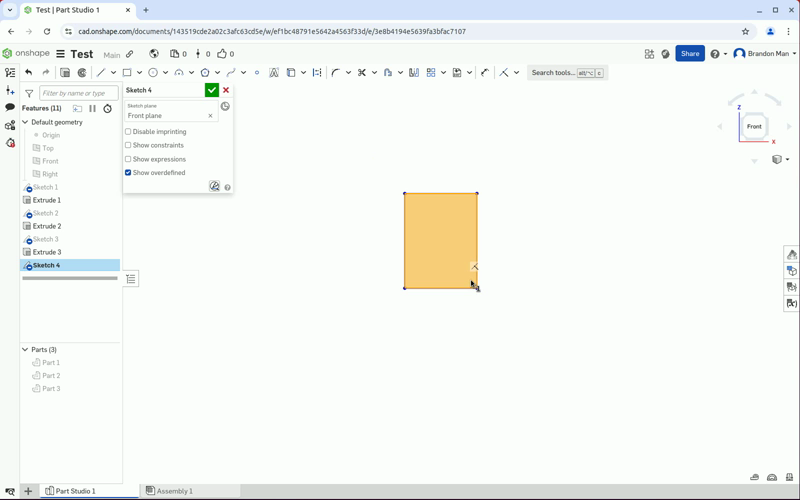
scroll(-6)
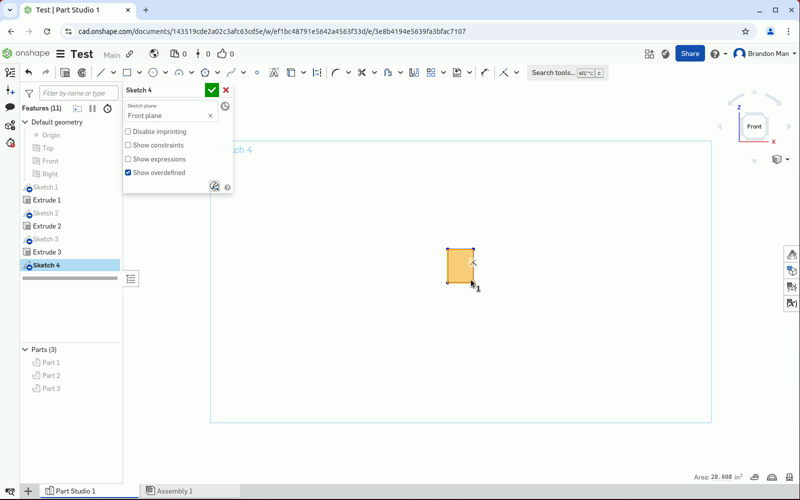
mouse_move(73, 352)
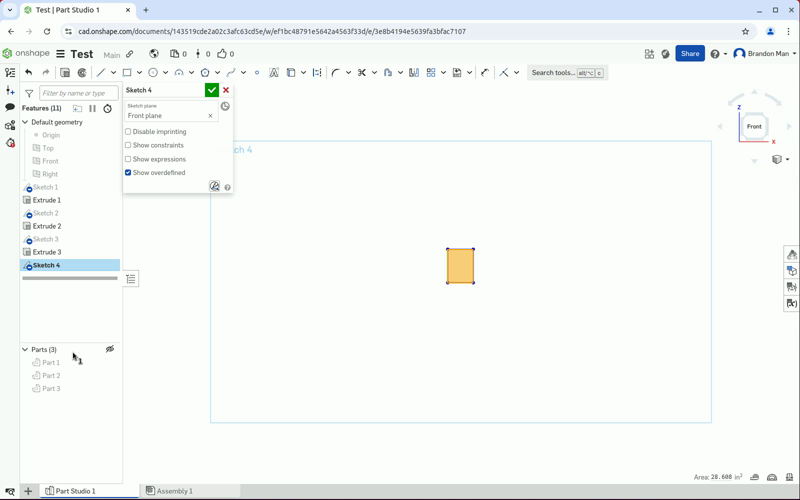
key(shift+y)
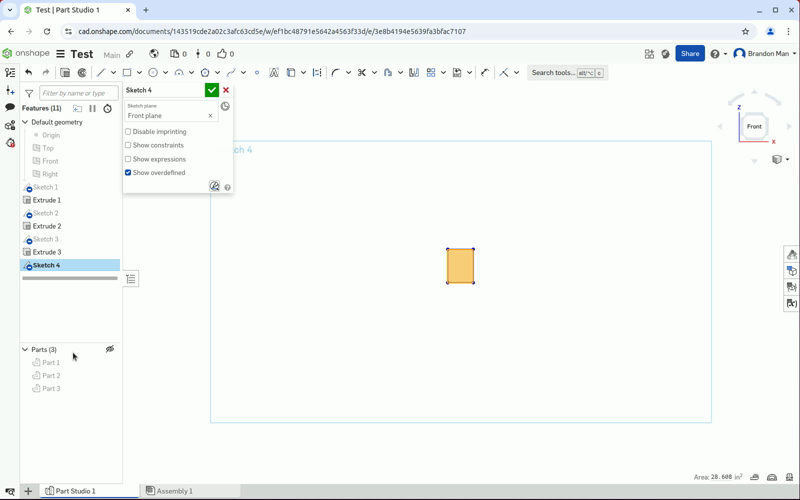
key(shift+e)
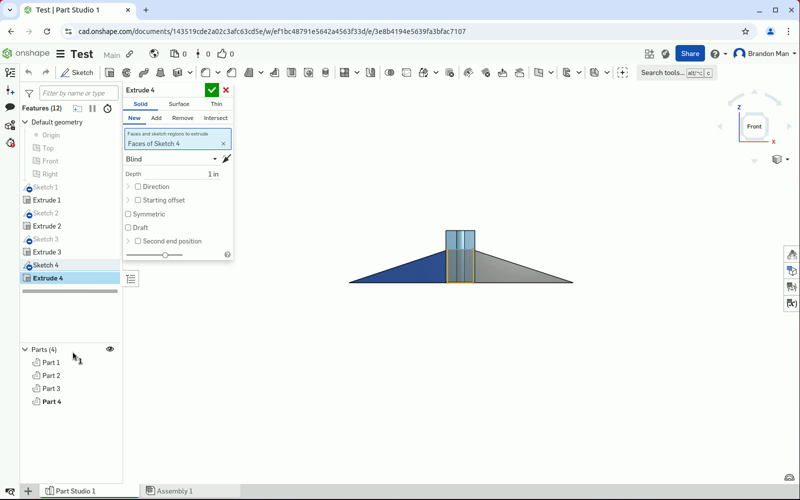
mouse_move(143, 106)
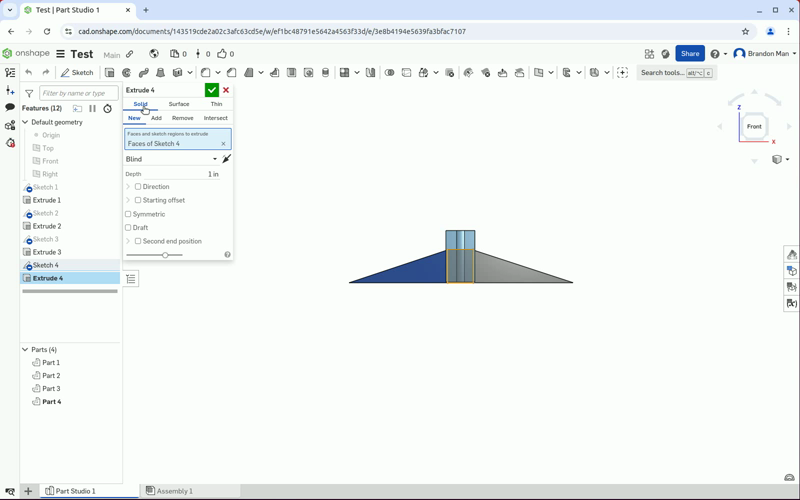
click(143, 106)
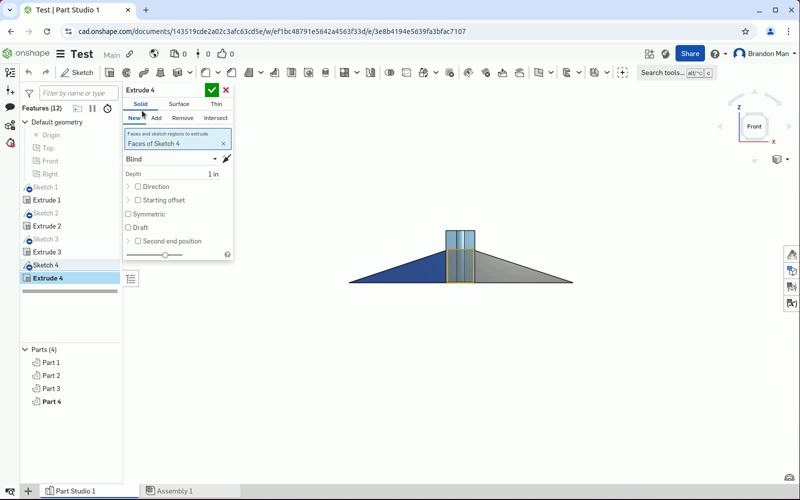
mouse_move(137, 120)
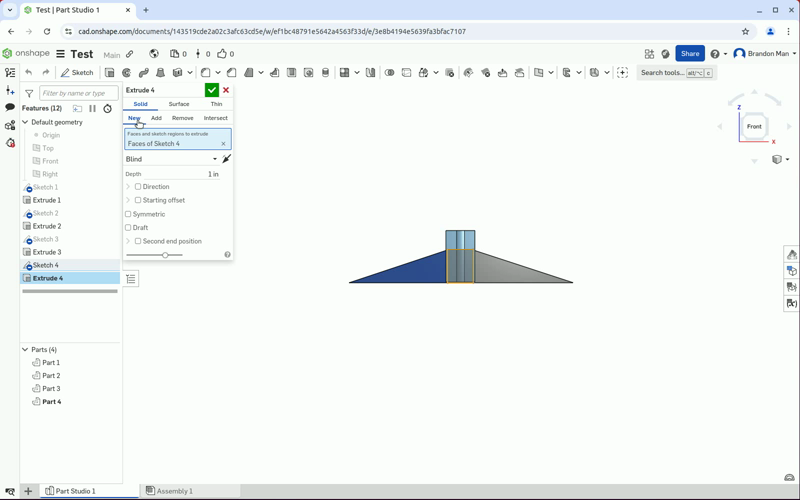
click(137, 120)
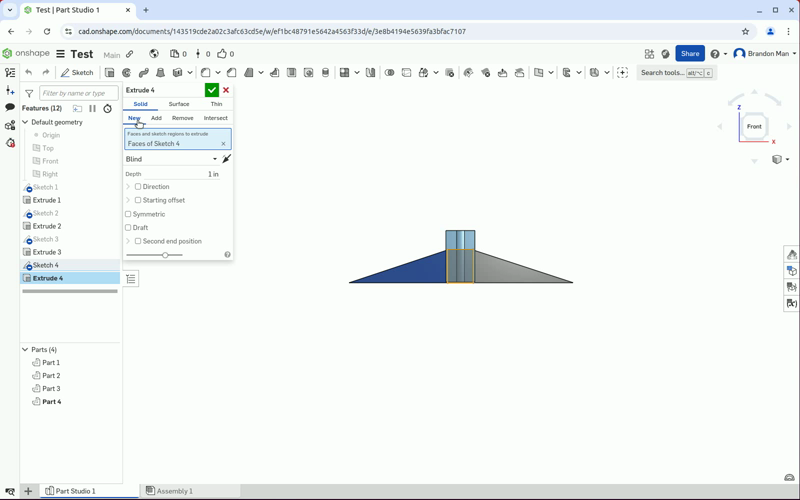
key(tab, 4)
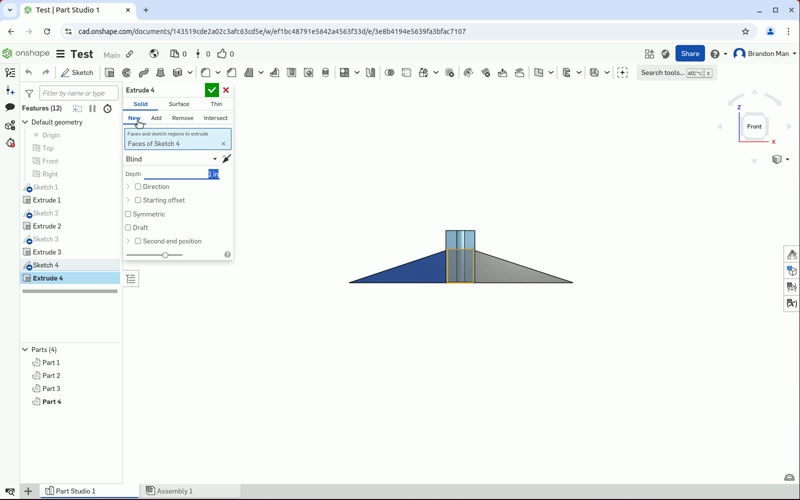
text(3.37)
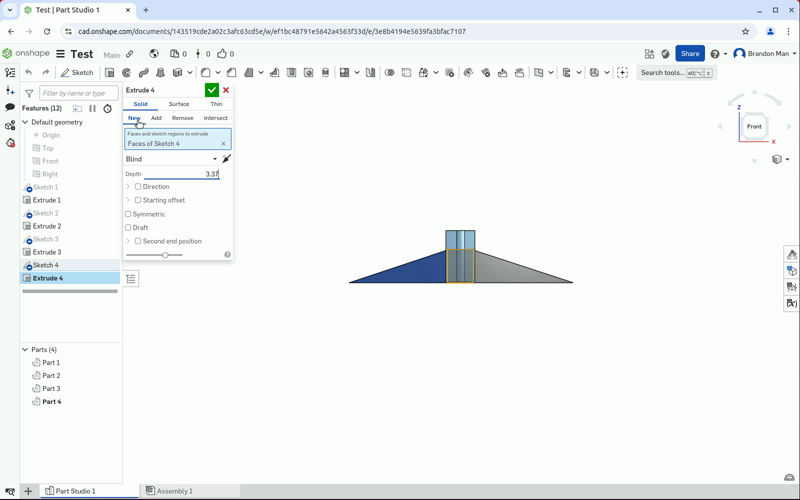
key(tab, 3)
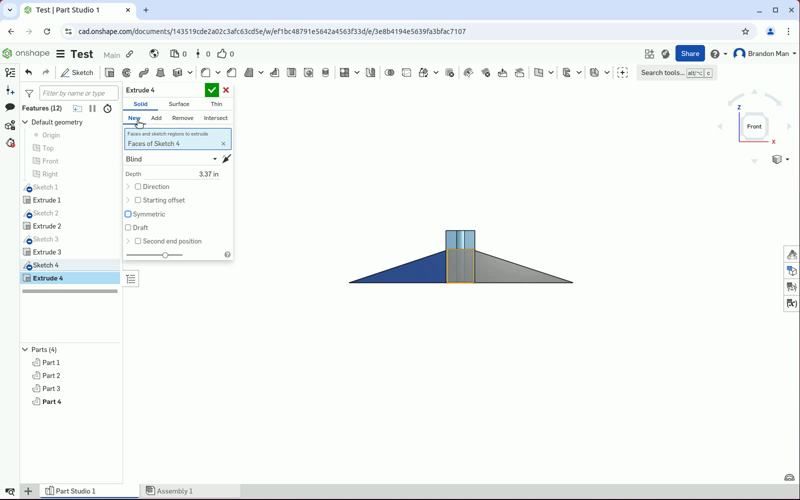
key(space)
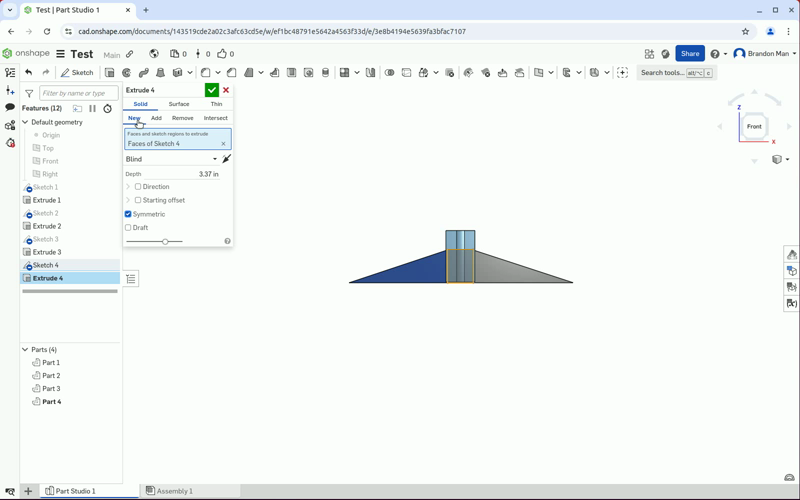
key(enter)
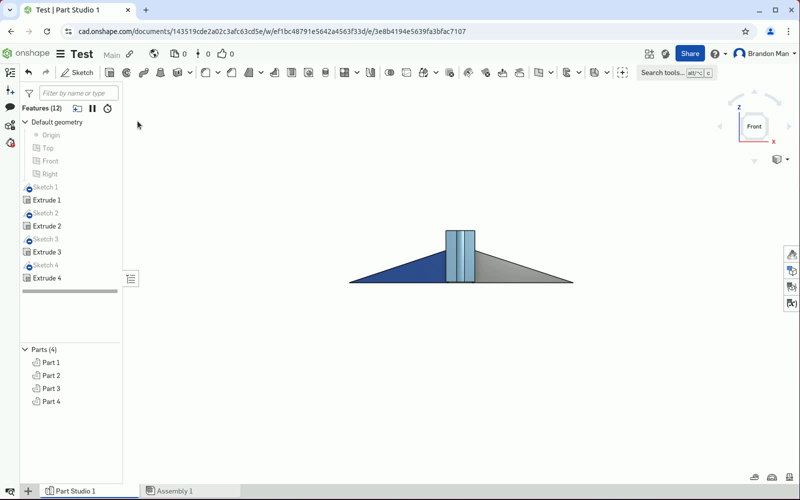
key(shift+h)
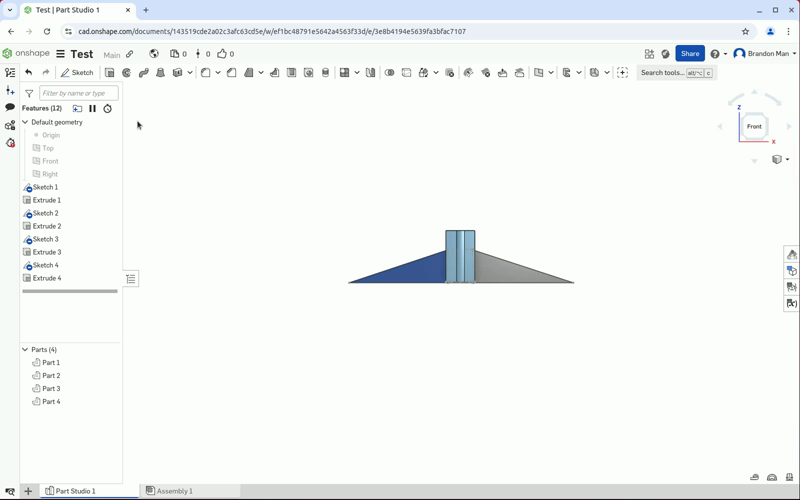
key(shift+h)
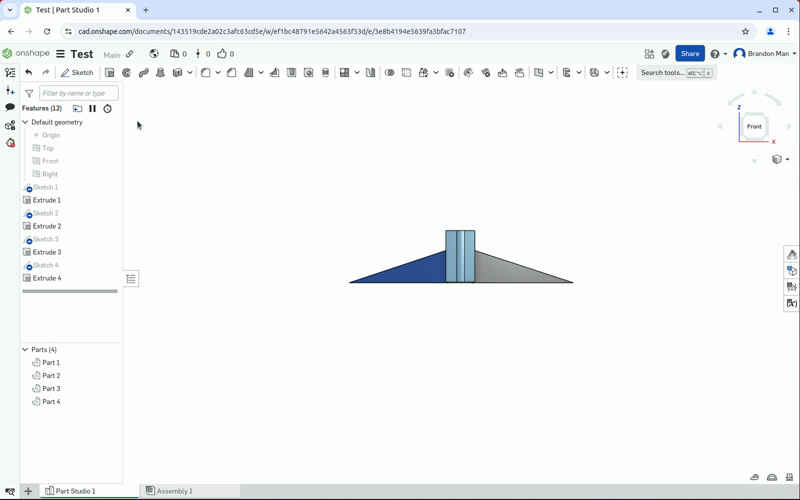
mouse_move(73, 189)
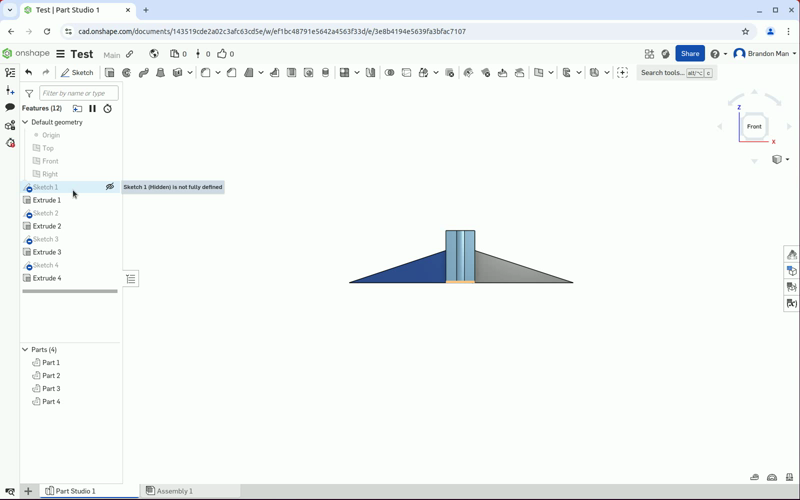
click(73, 189)
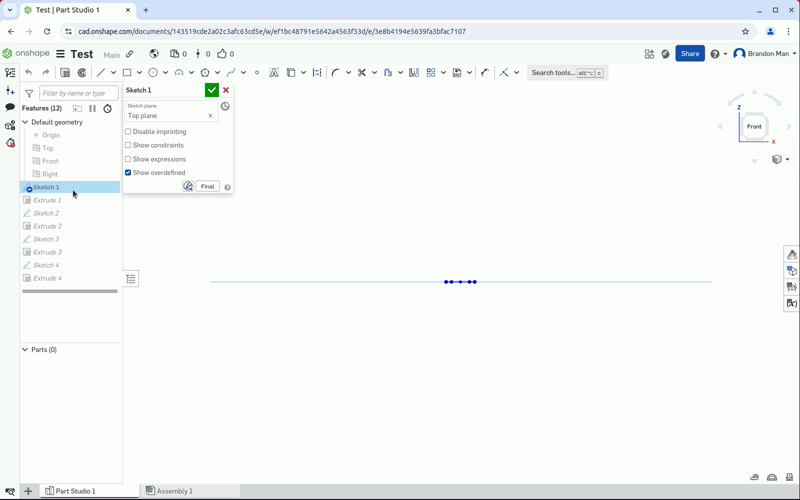
mouse_move(229, 92)
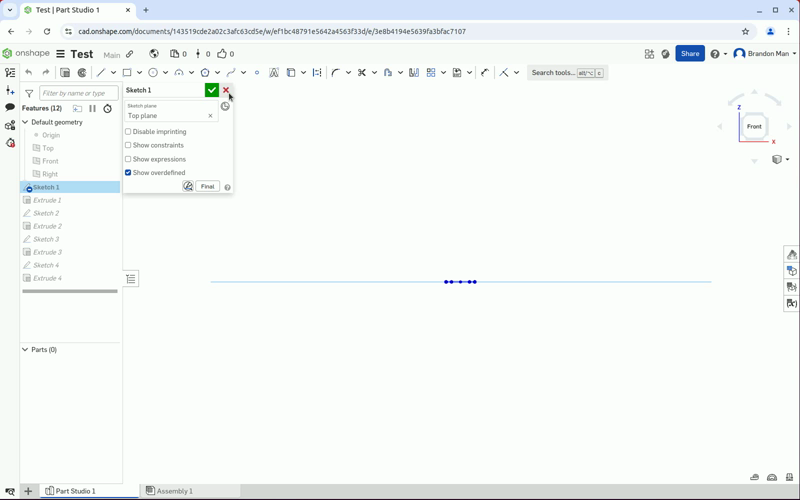
click(229, 92)
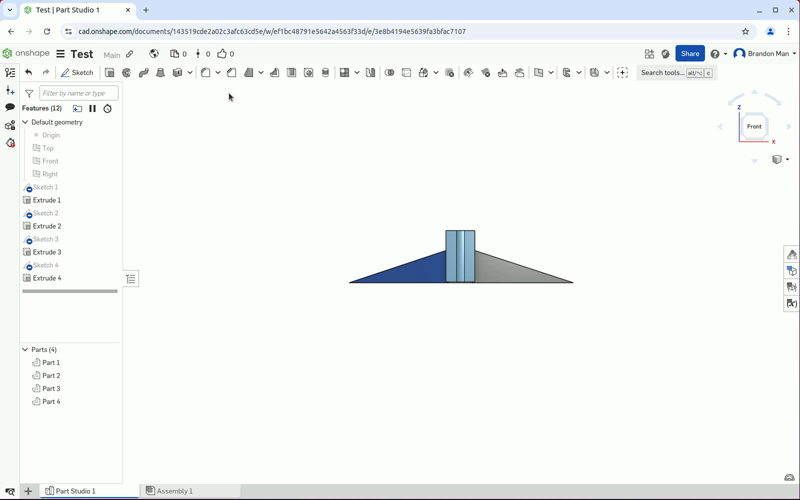
mouse_move(73, 352)
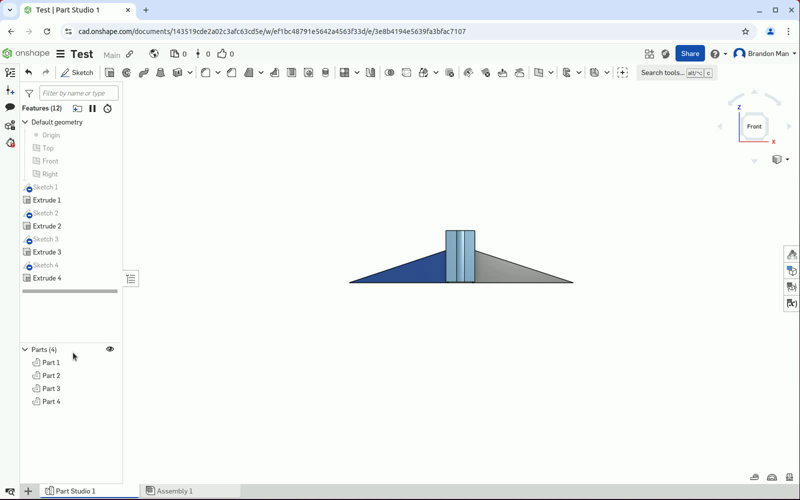
key(y)
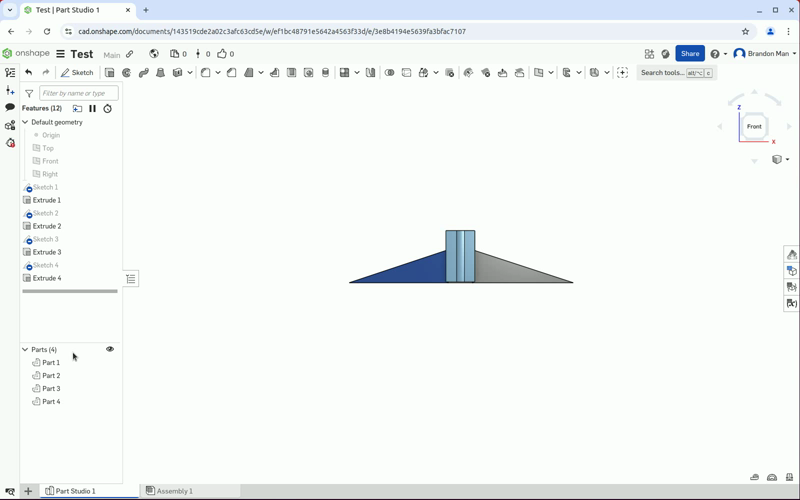
key(shift+p)
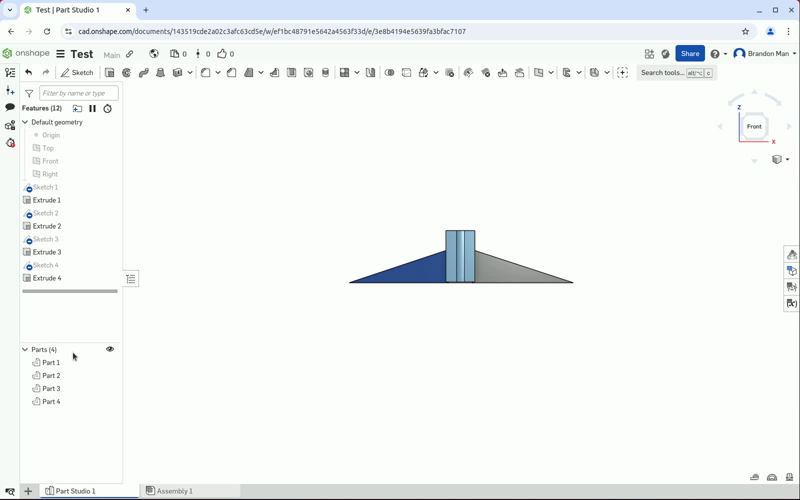
key(space)
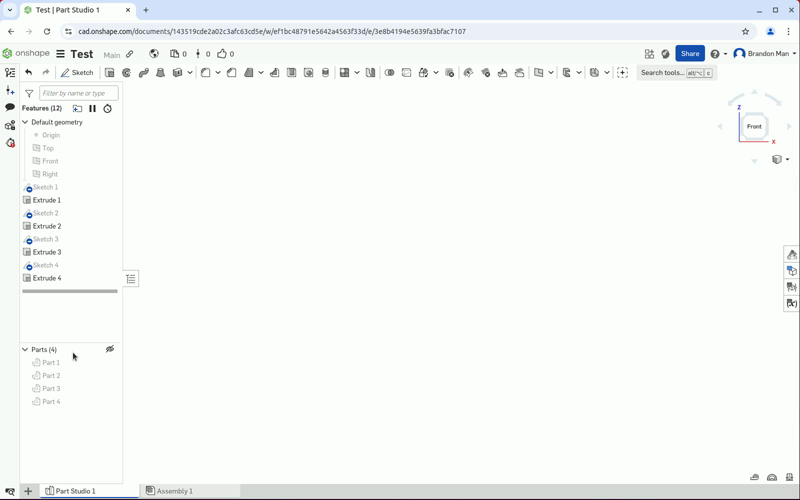
key_down(shift)
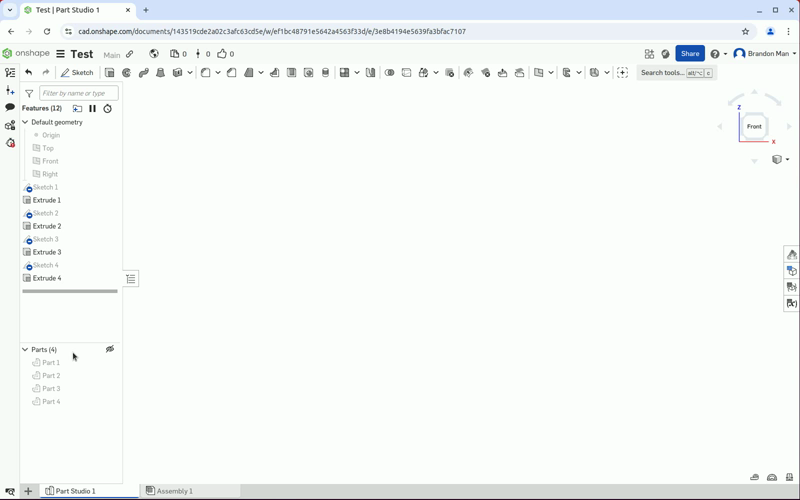
key(left)
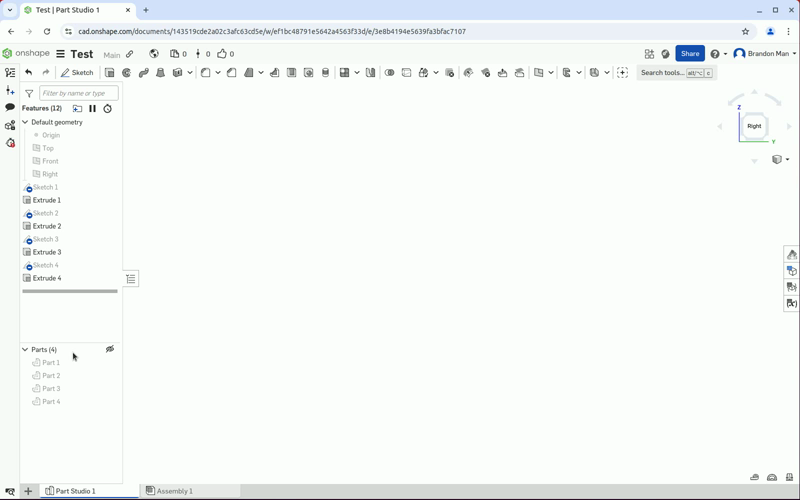
key_up(shift)
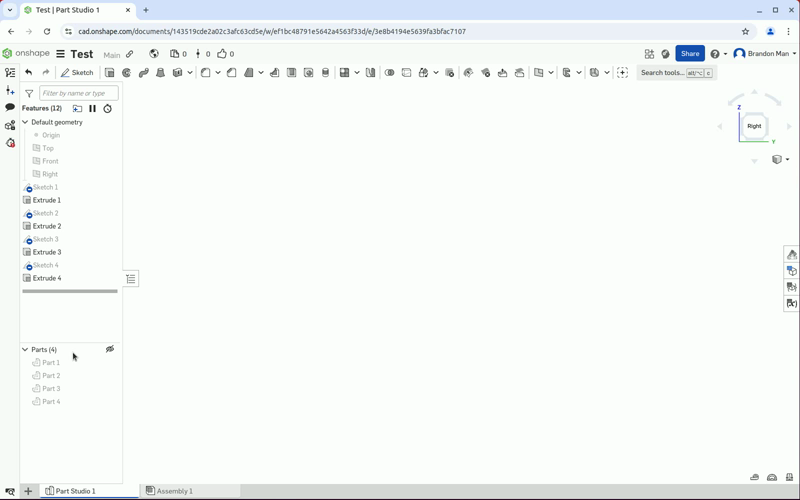
mouse_move(73, 352)
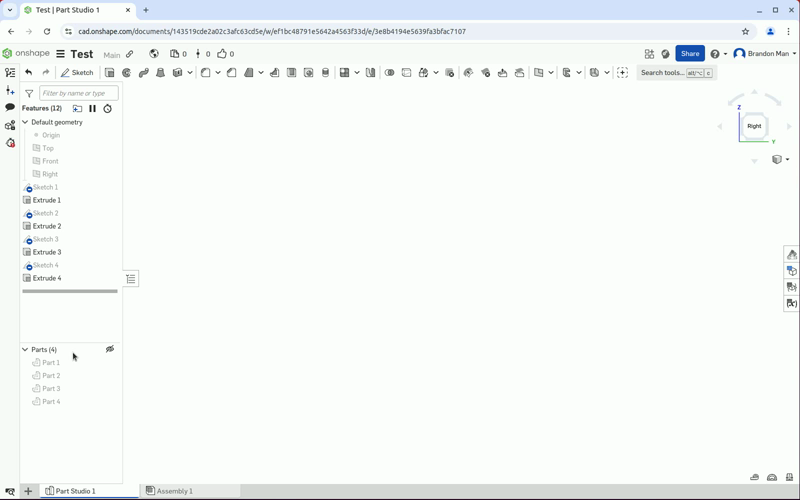
key(shift+y)
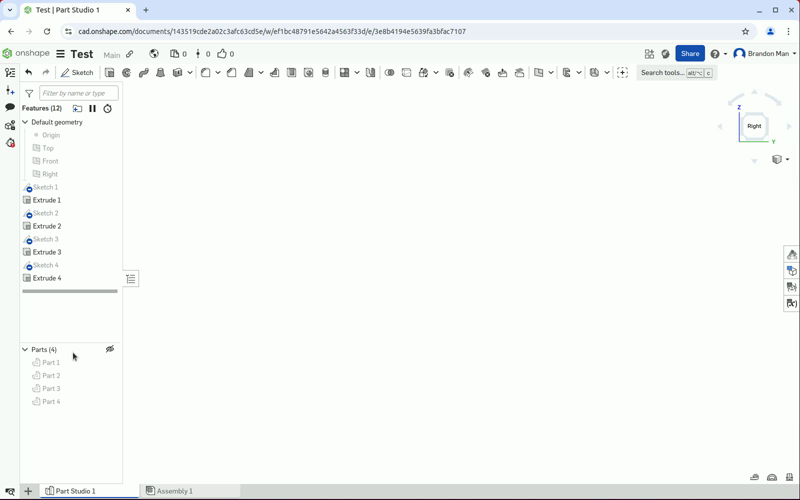
key(shift+s)
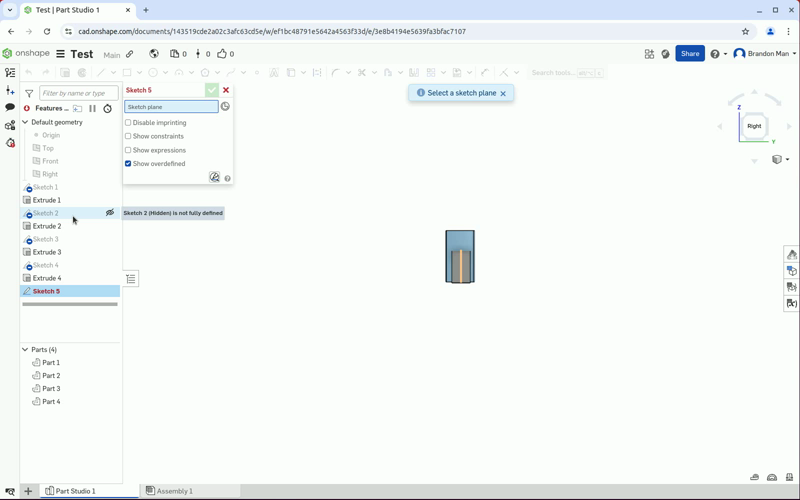
scroll(3)
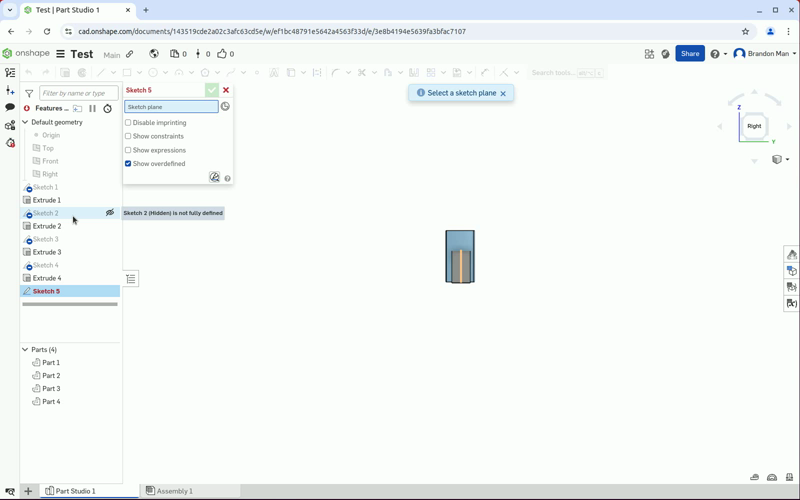
mouse_move(73, 176)
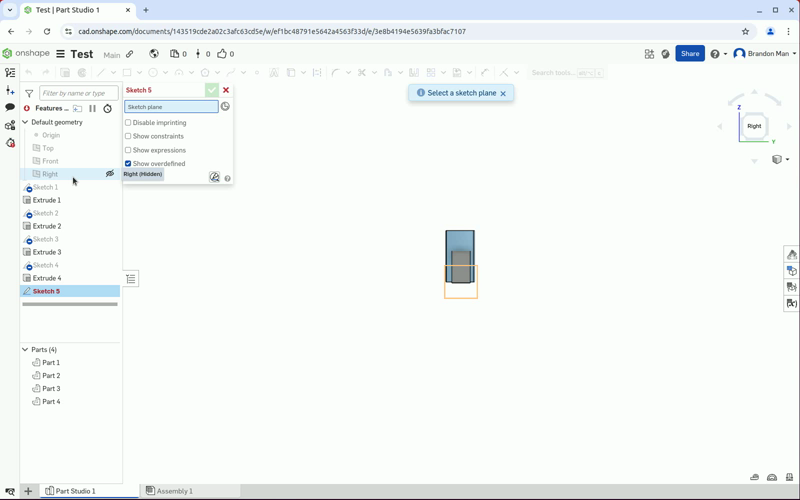
click(73, 176)
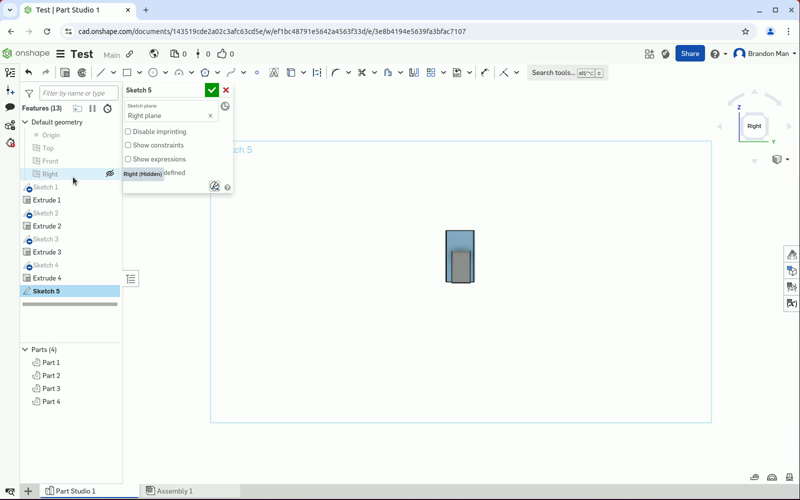
mouse_move(73, 352)
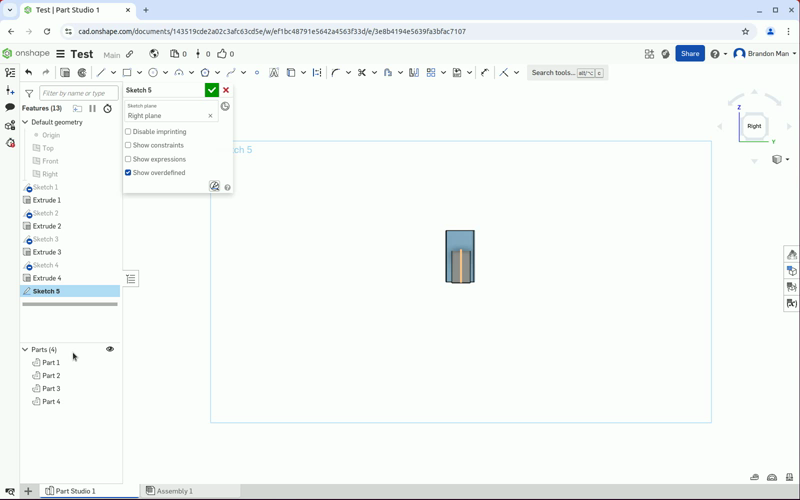
key(y)
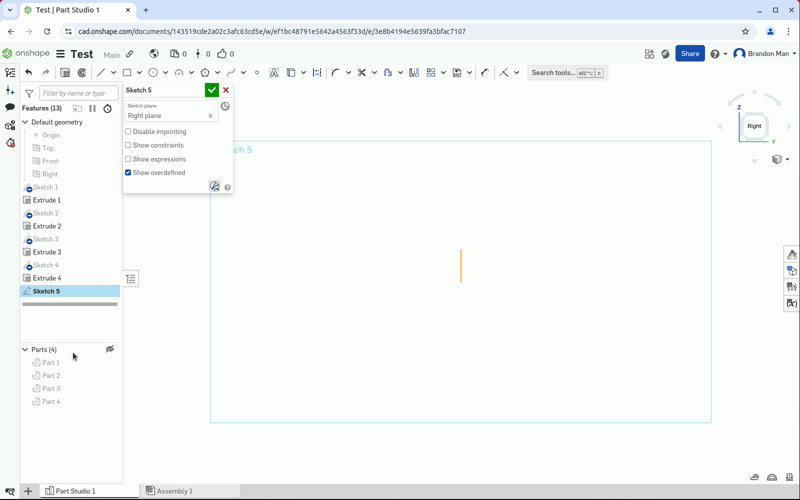
key(l)
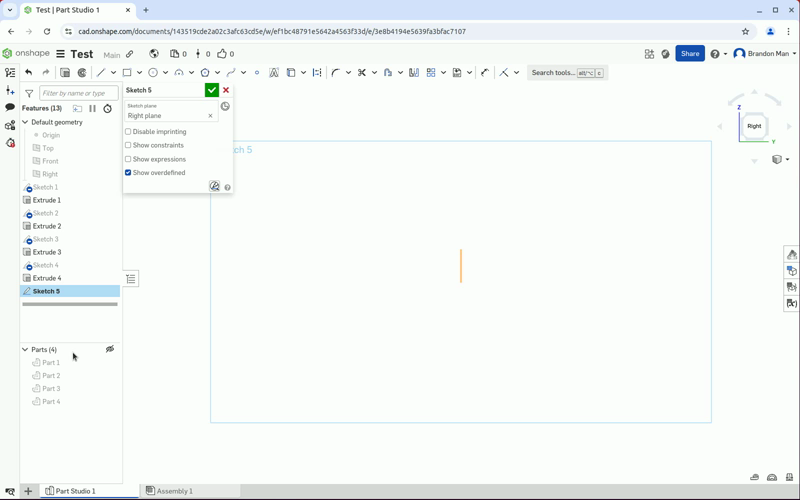
key_down(shift)
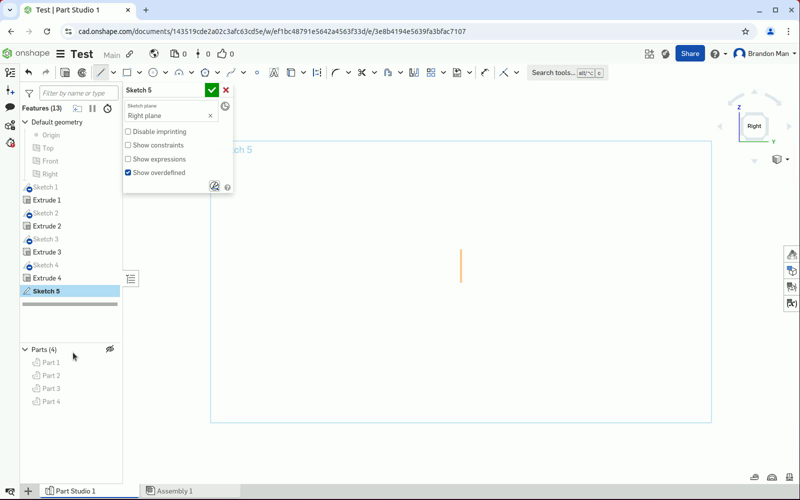
mouse_move(349, 282)
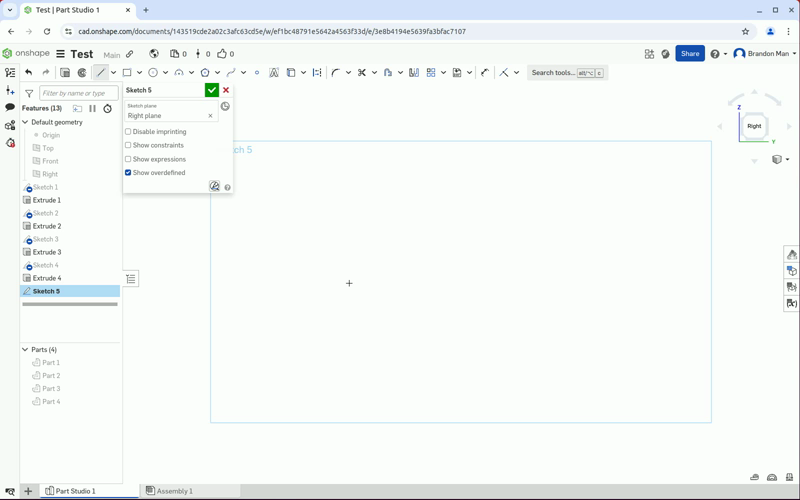
click(349, 282)
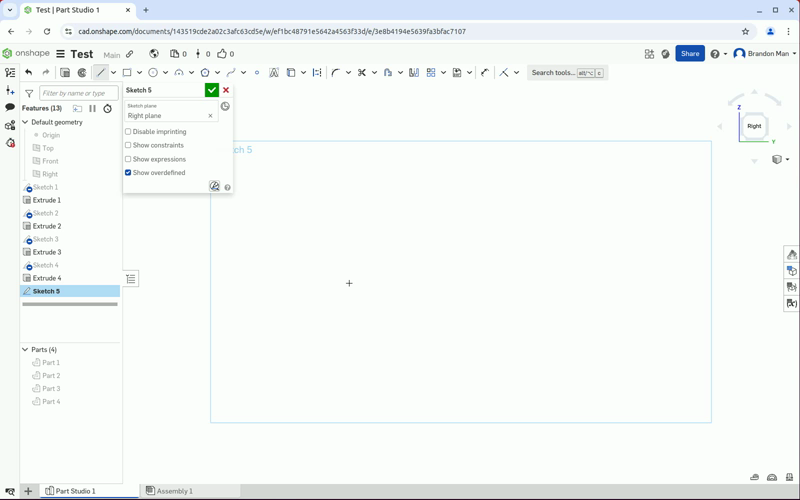
key_up(shift)
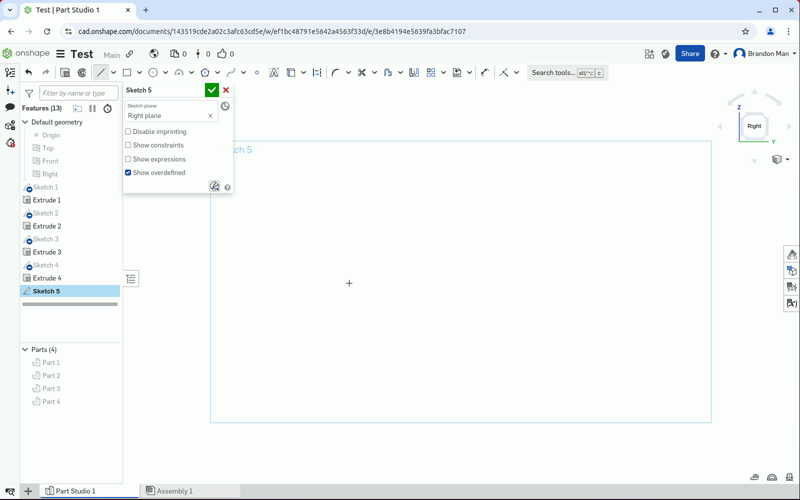
key_down(shift)
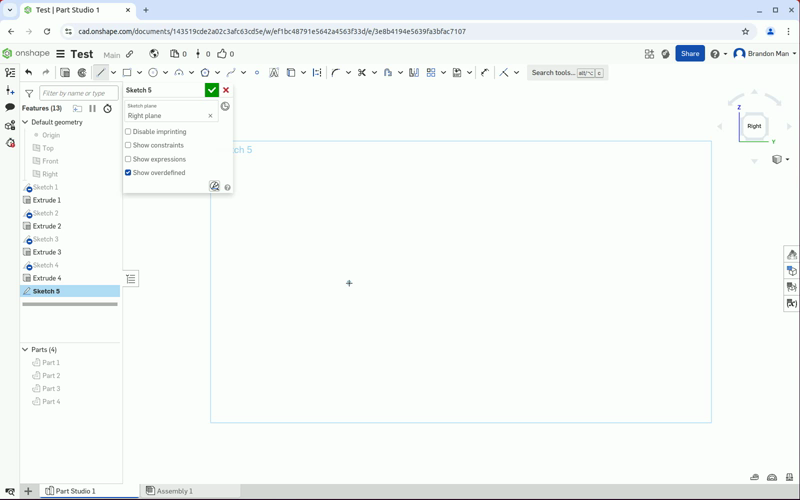
mouse_move(448, 282)
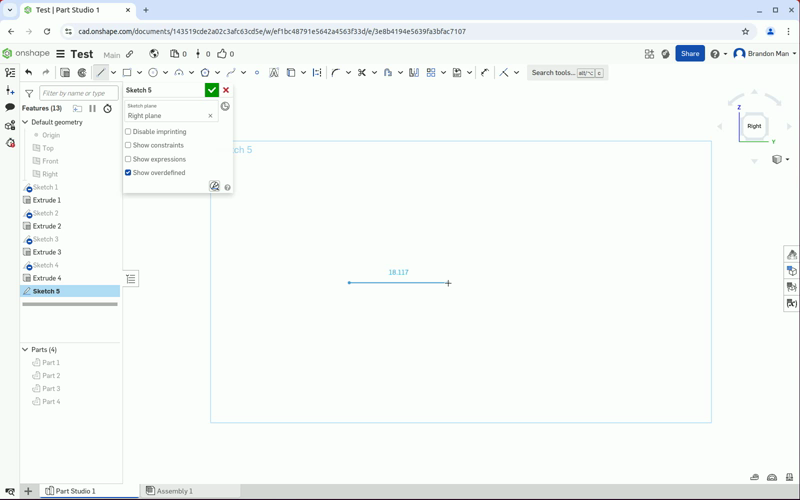
click(448, 282)
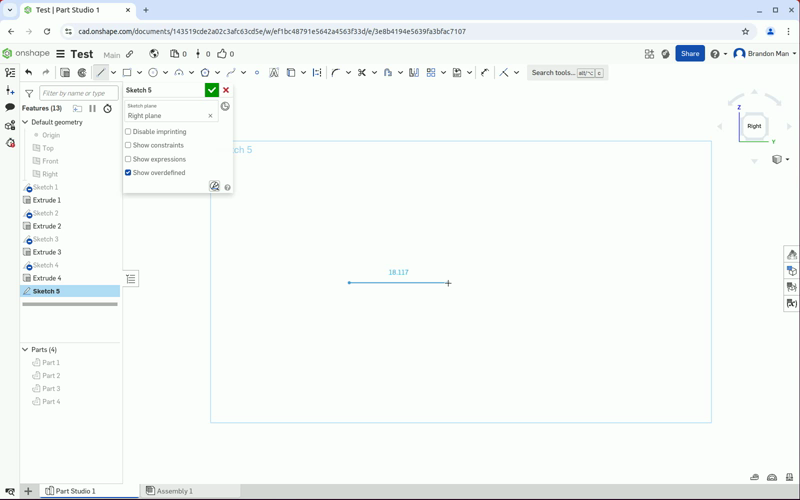
key_up(shift)
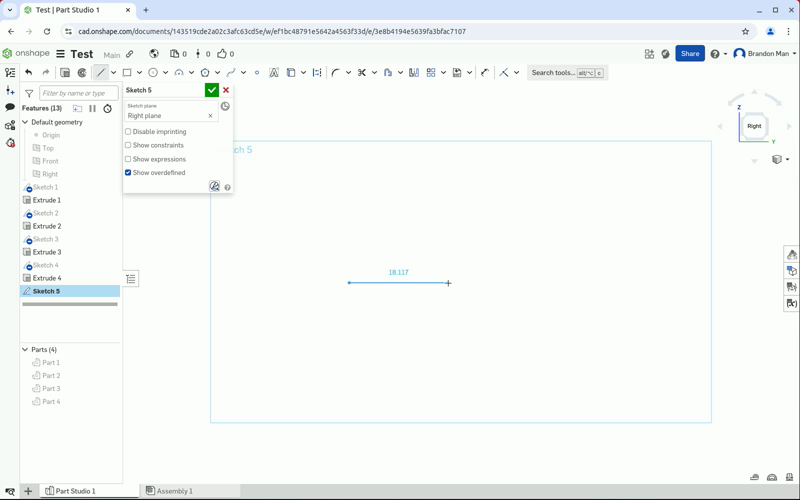
key_down(shift)
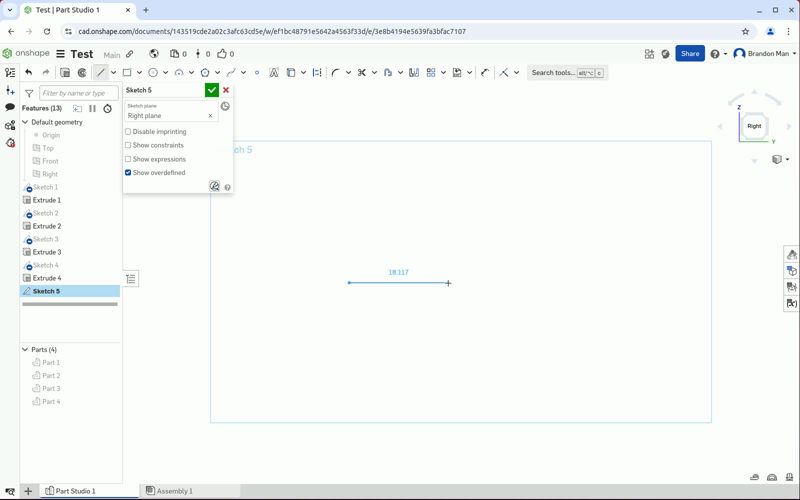
mouse_move(478, 282)
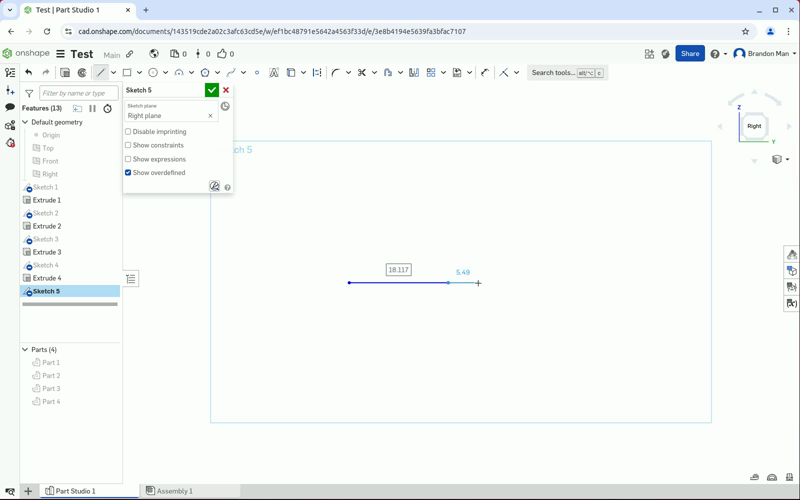
mouse_move(448, 249)
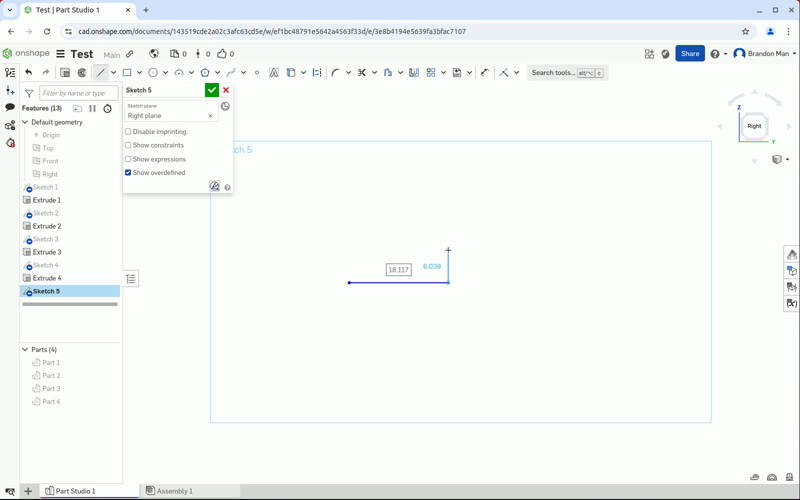
click(448, 249)
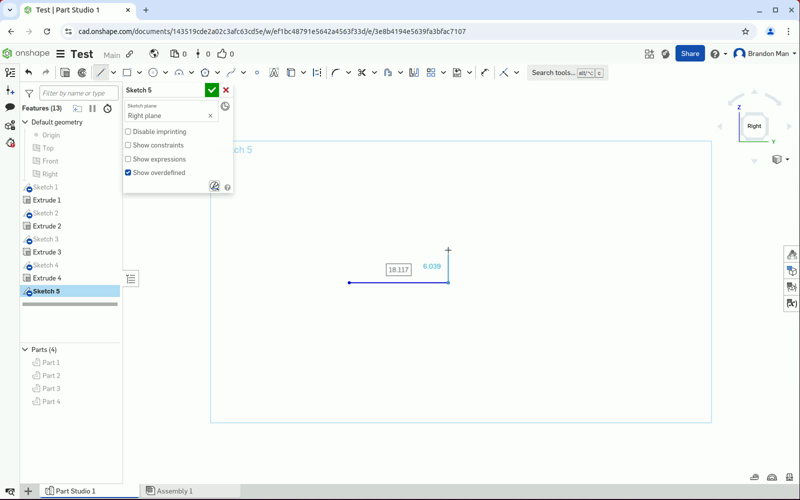
key_up(shift)
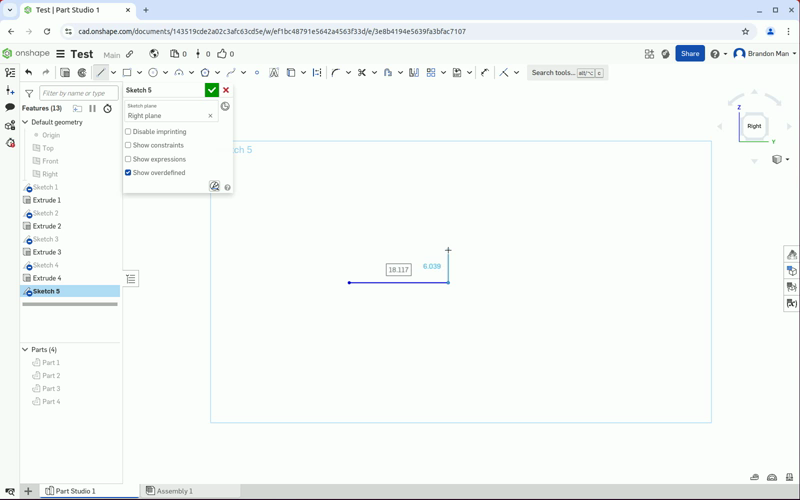
key_down(shift)
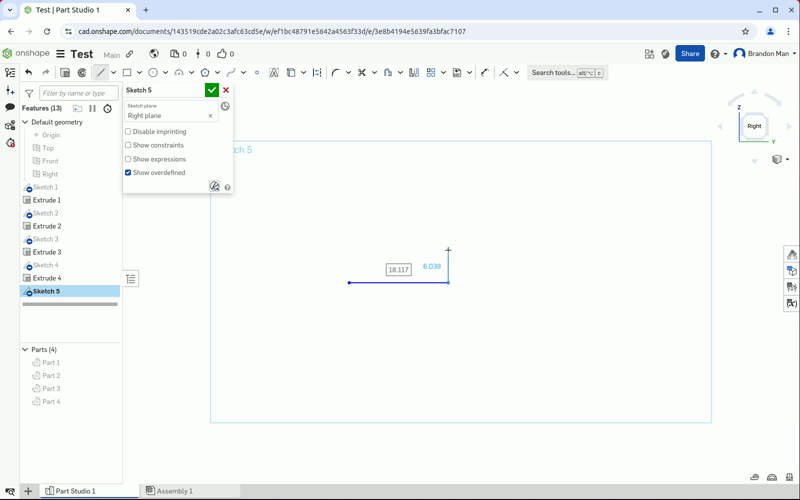
mouse_move(349, 282)
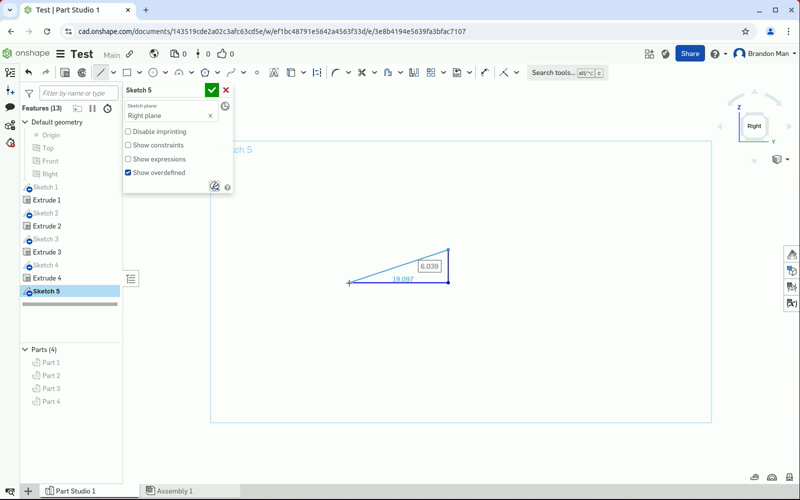
key_up(shift)
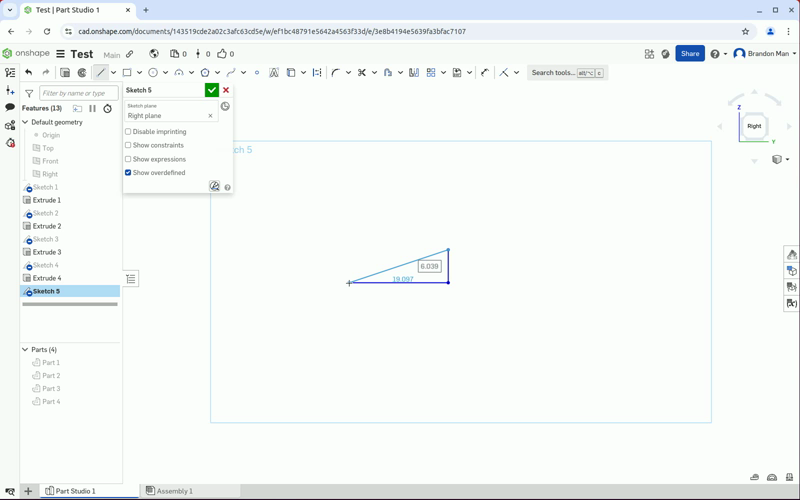
click(349, 282)
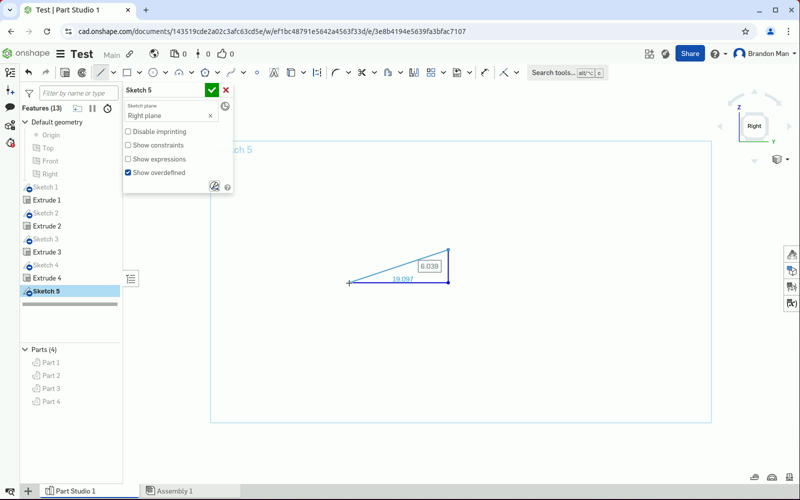
key(esc)
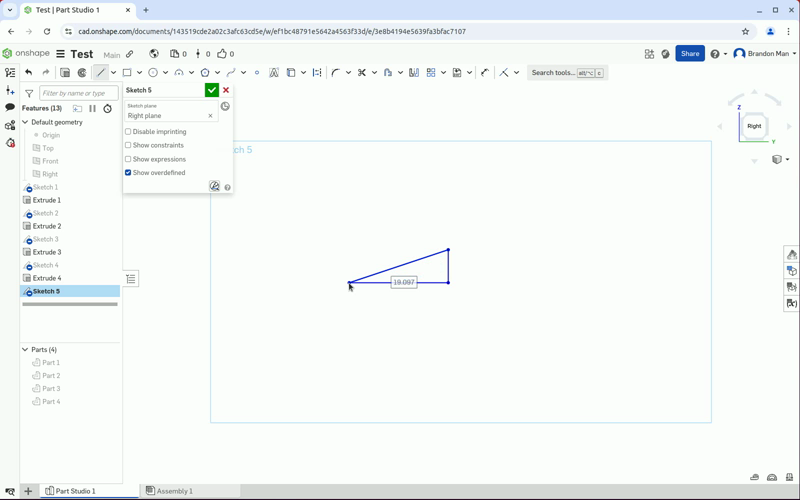
mouse_move(399, 278)
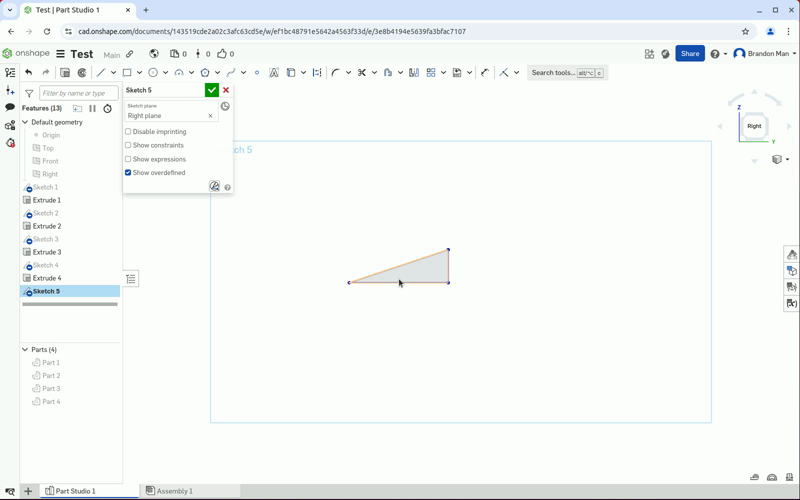
scroll(6)
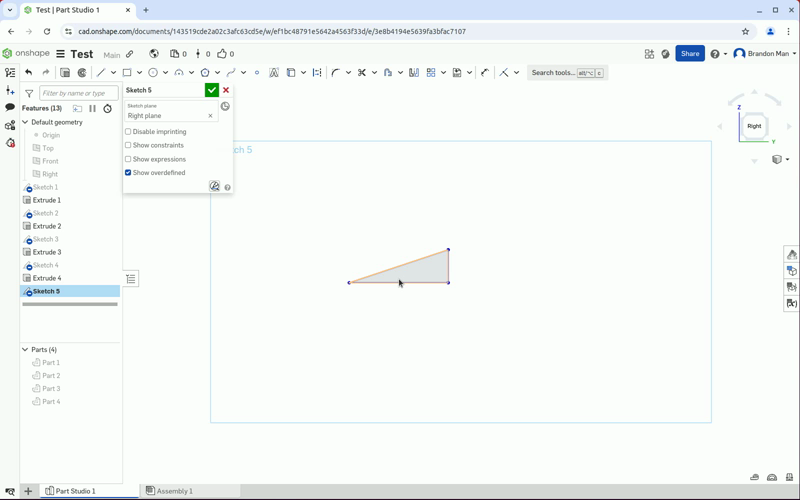
scroll(6)
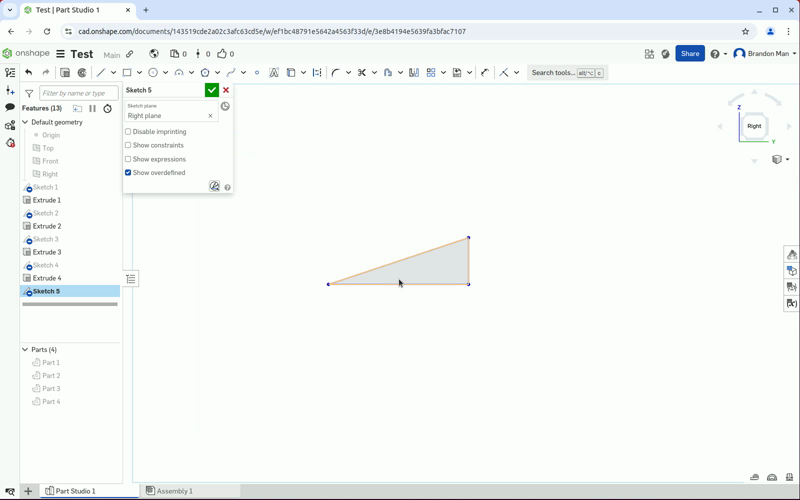
scroll(6)
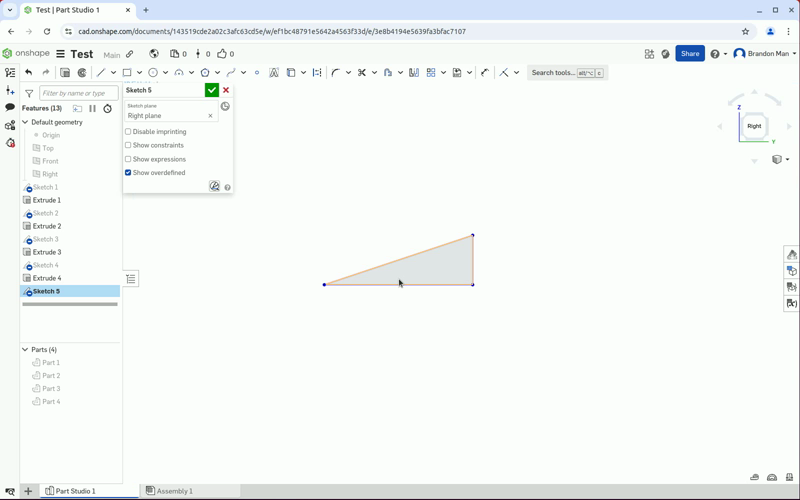
scroll(6)
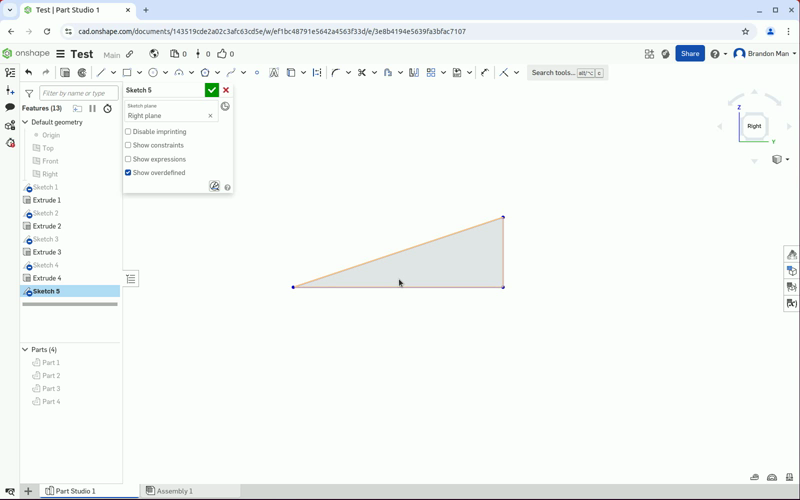
scroll(6)
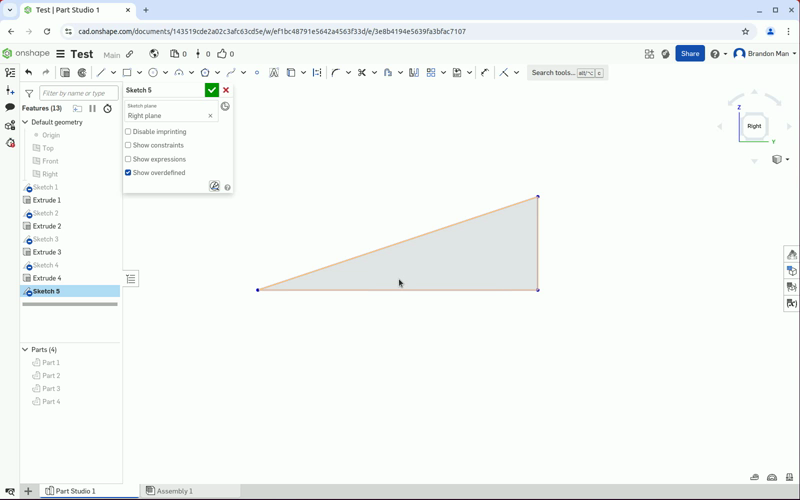
scroll(6)
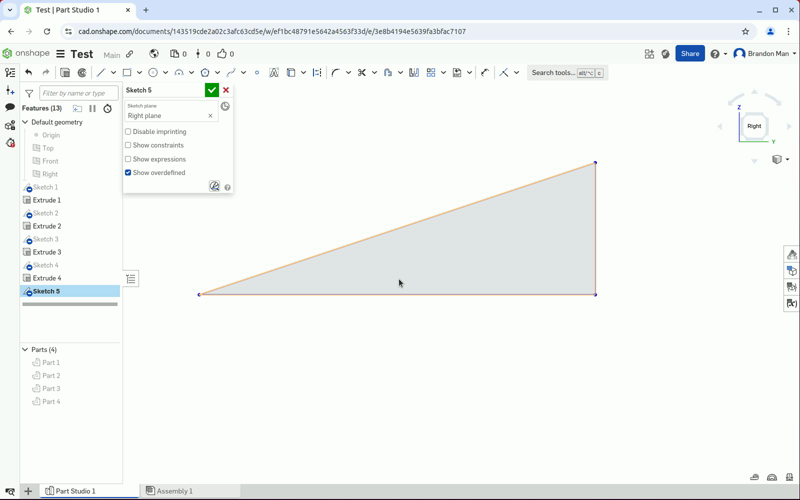
scroll(6)
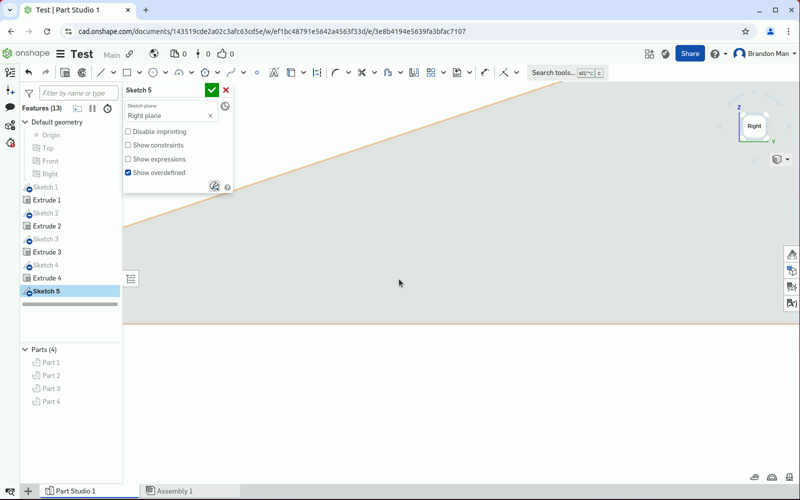
click(399, 278)
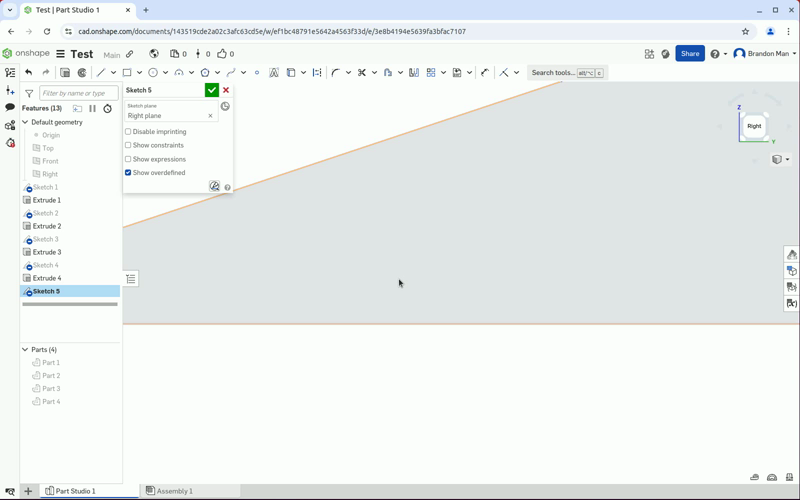
scroll(-6)
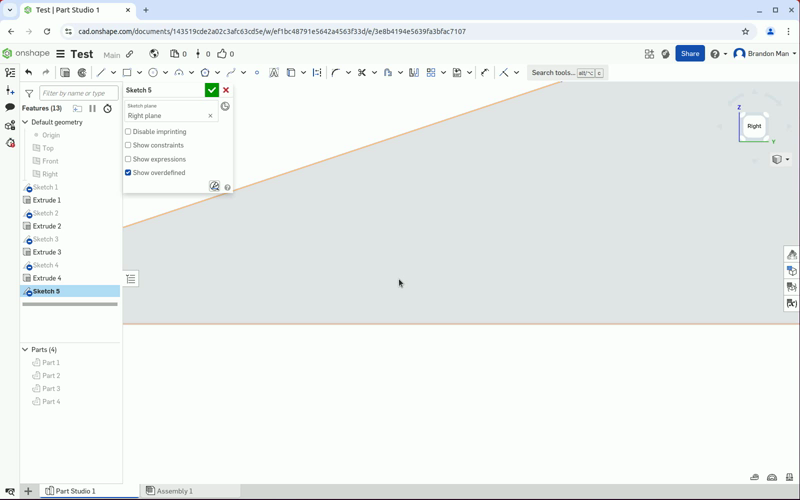
scroll(-6)
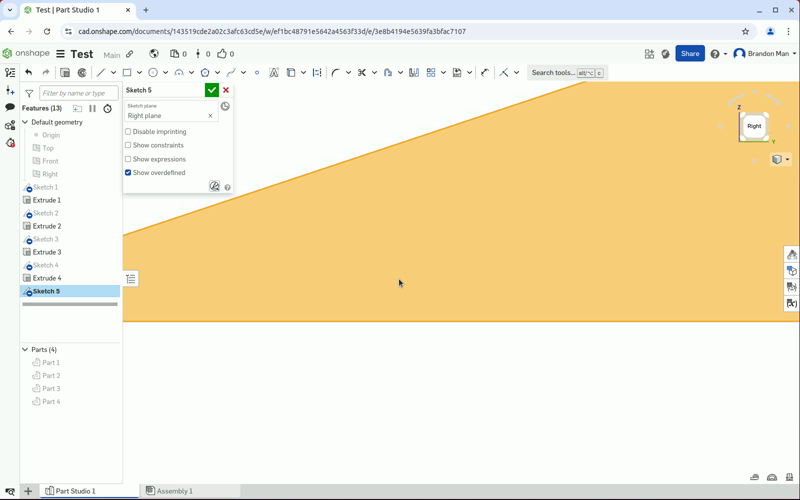
scroll(-6)
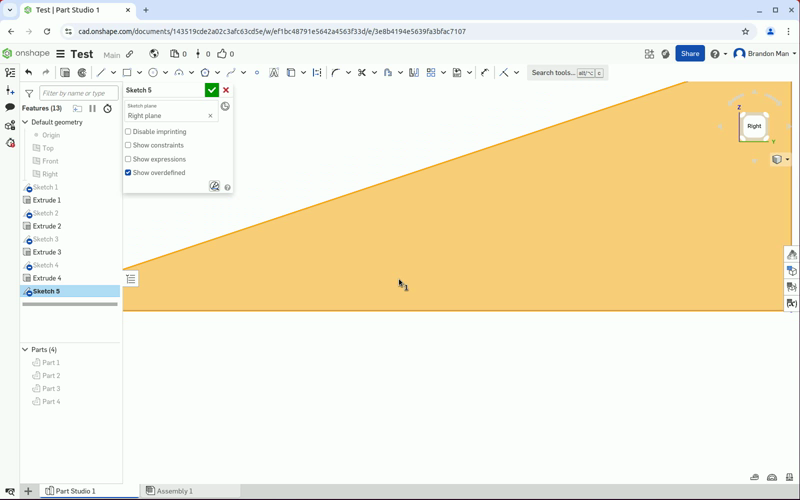
scroll(-6)
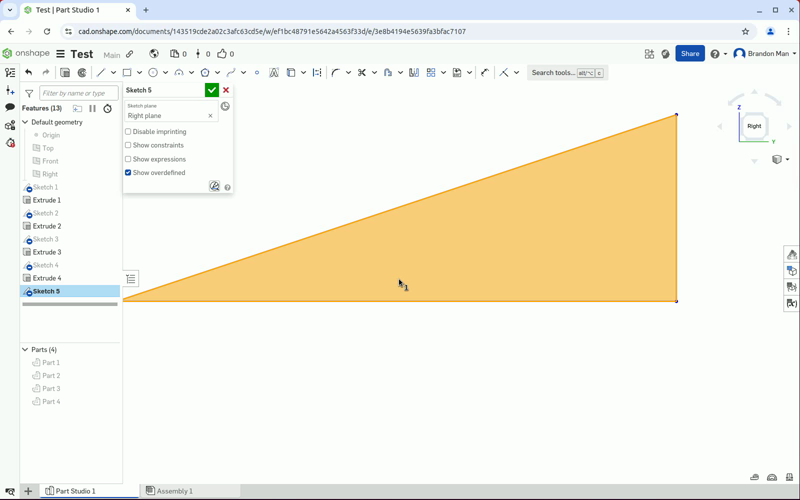
scroll(-6)
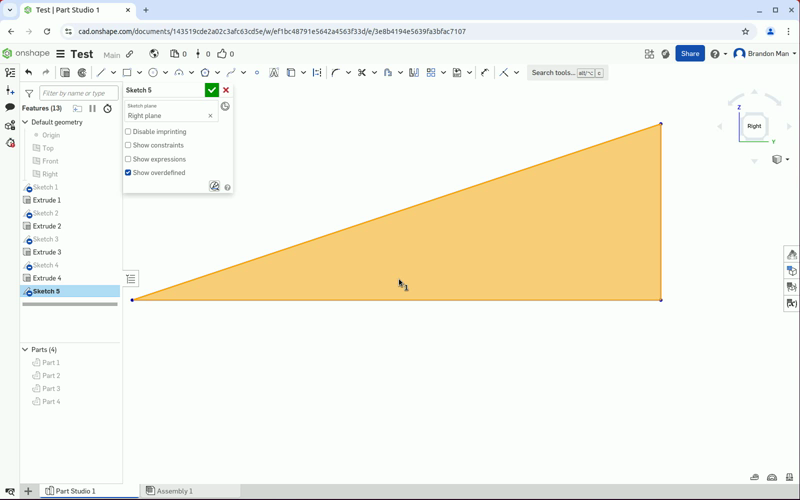
scroll(-6)
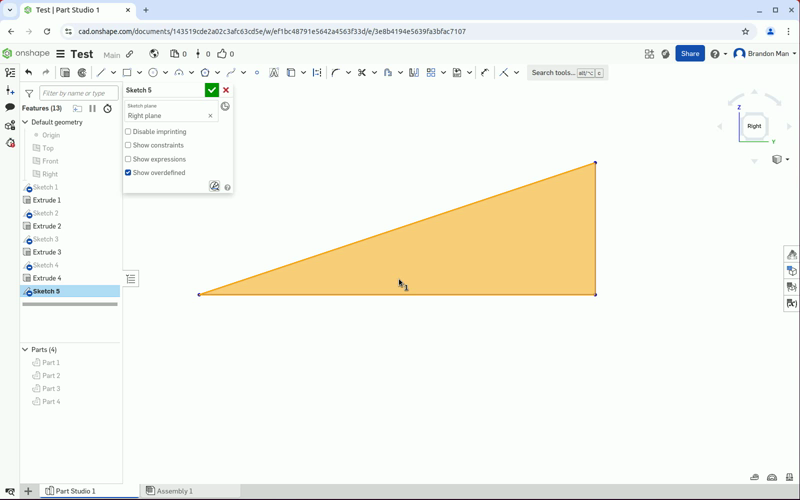
scroll(-6)
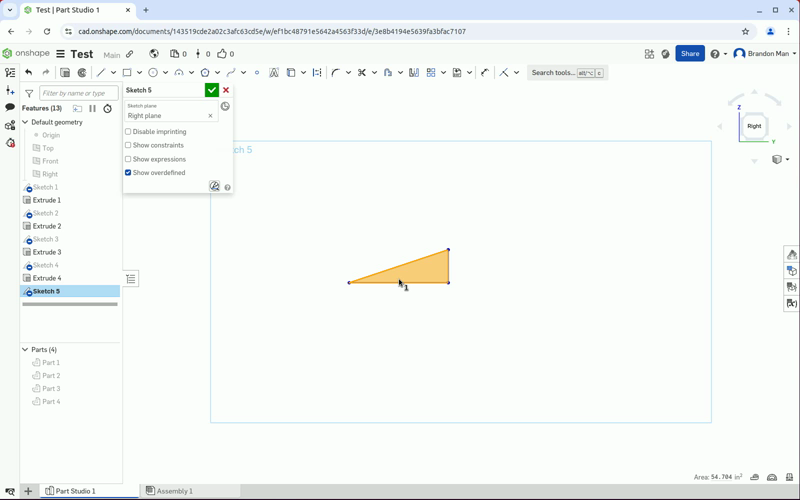
mouse_move(73, 352)
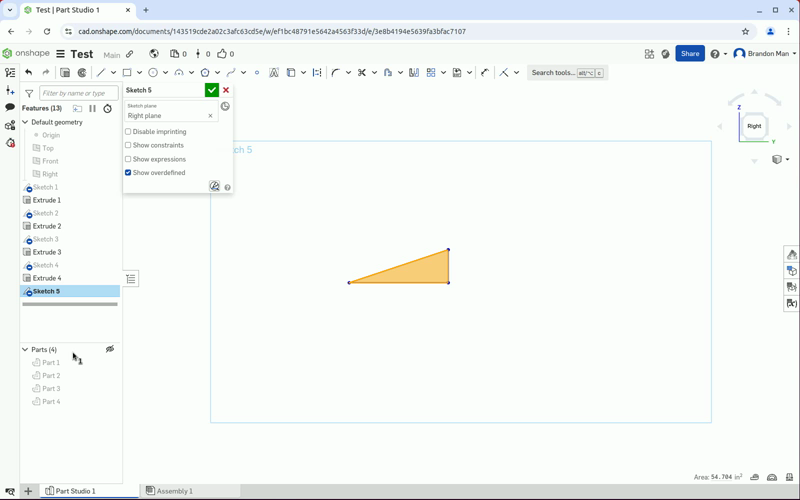
key(shift+y)
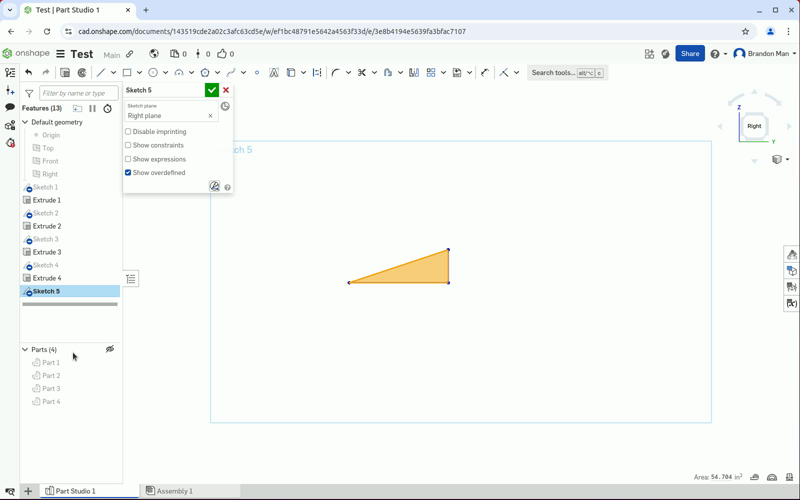
key(shift+e)
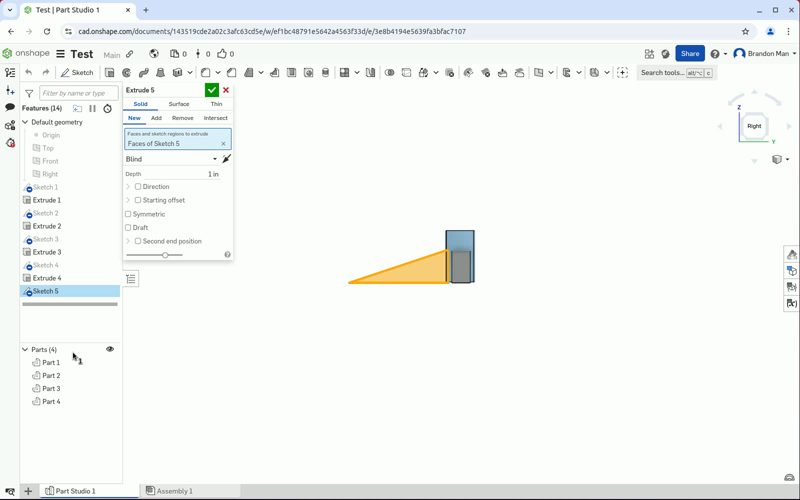
mouse_move(143, 106)
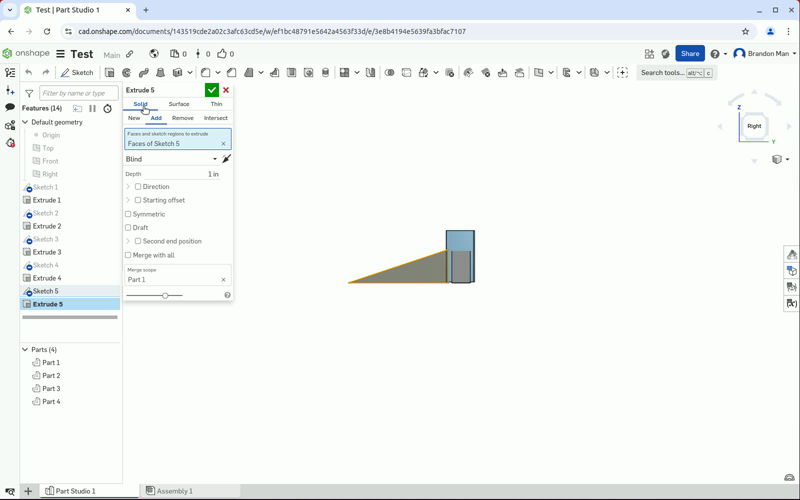
click(143, 106)
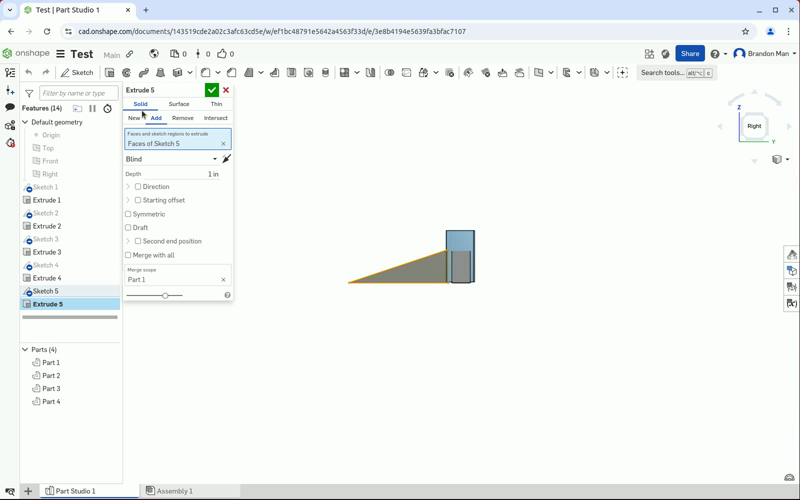
mouse_move(137, 120)
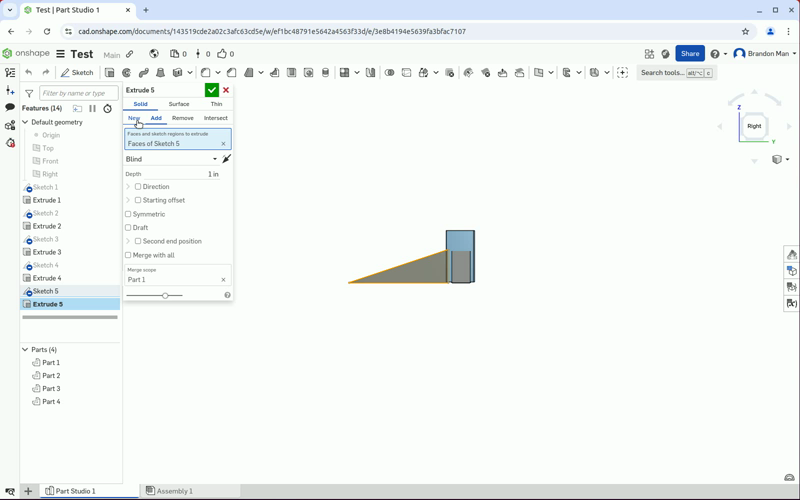
click(137, 120)
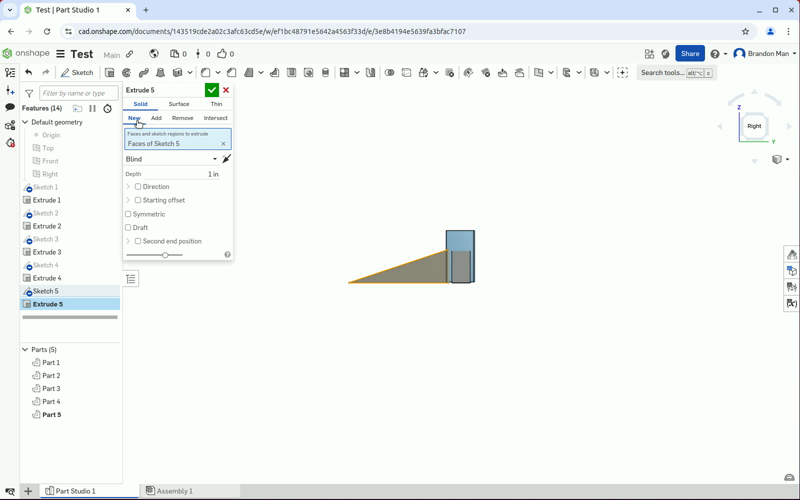
key(tab, 4)
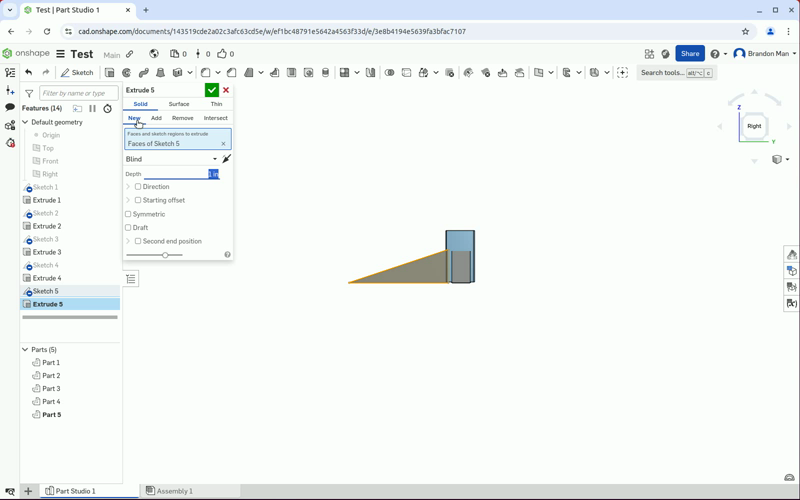
text(3.37)
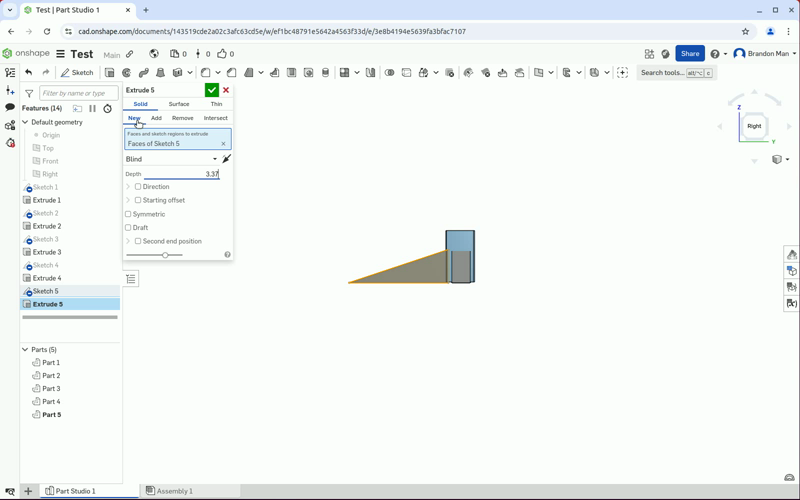
key(tab, 3)
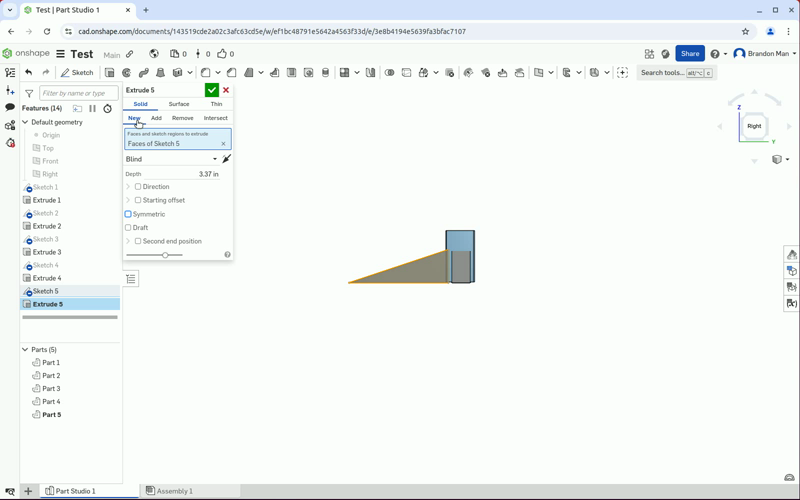
key(space)
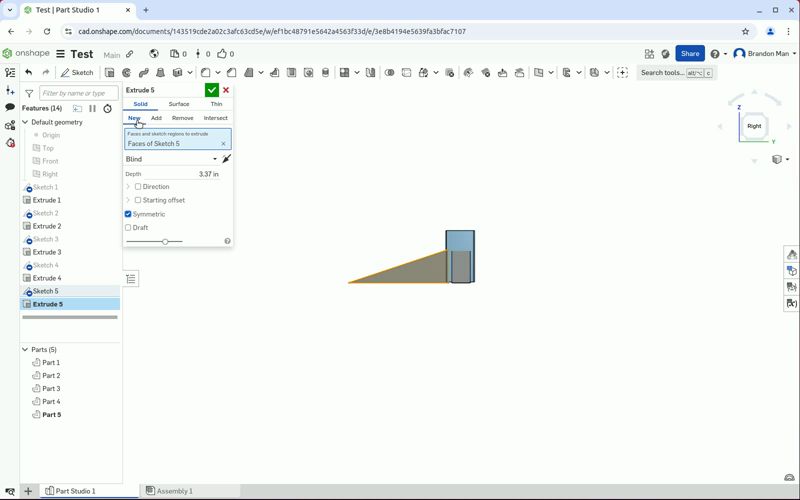
key(enter)
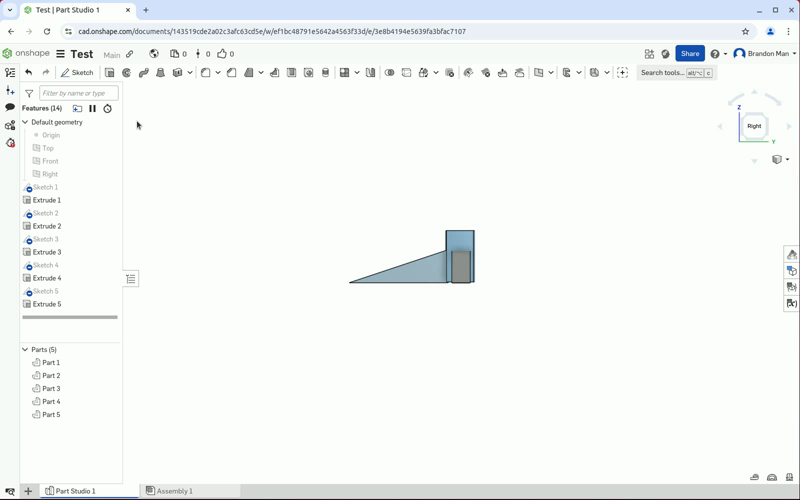
key(shift+h)
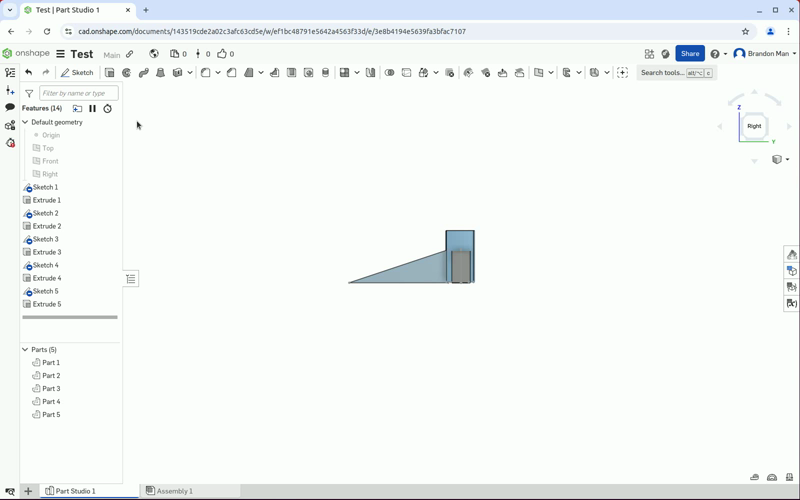
key(shift+h)
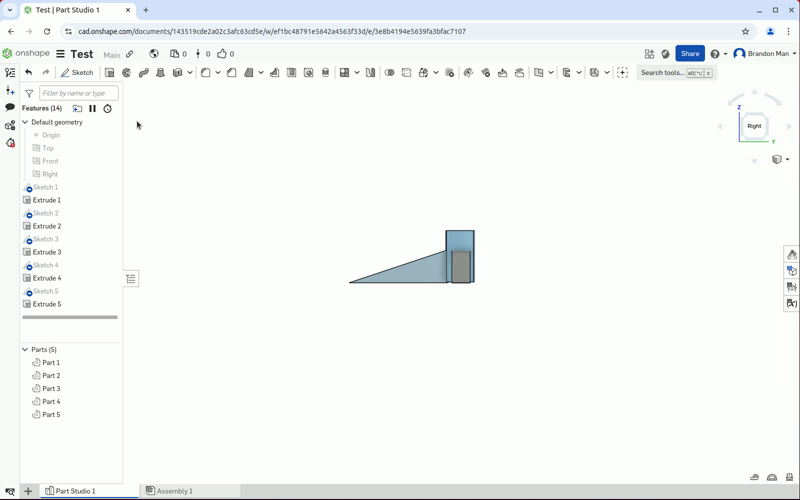
mouse_move(73, 189)
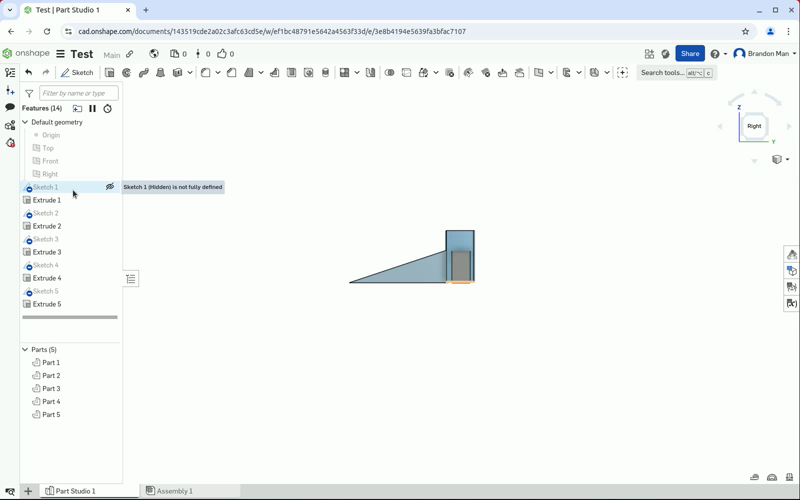
click(73, 189)
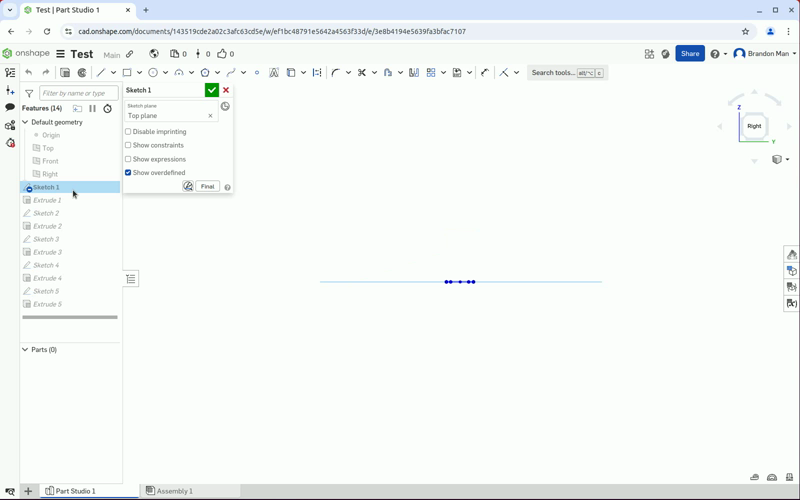
mouse_move(229, 92)
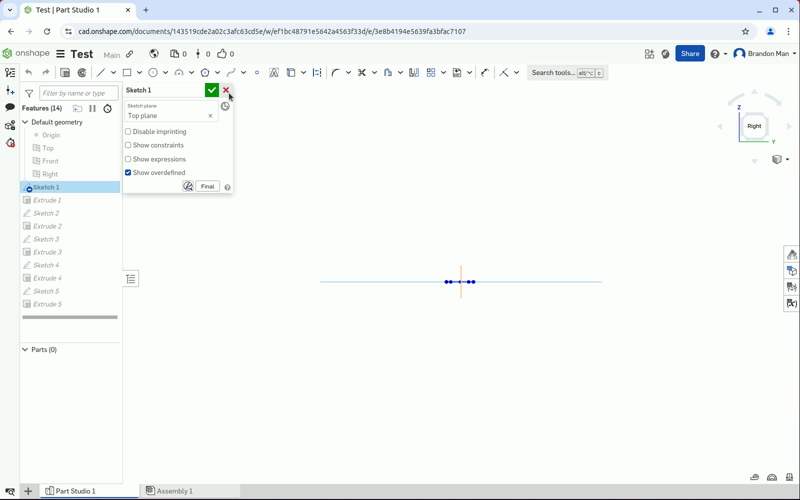
click(229, 92)
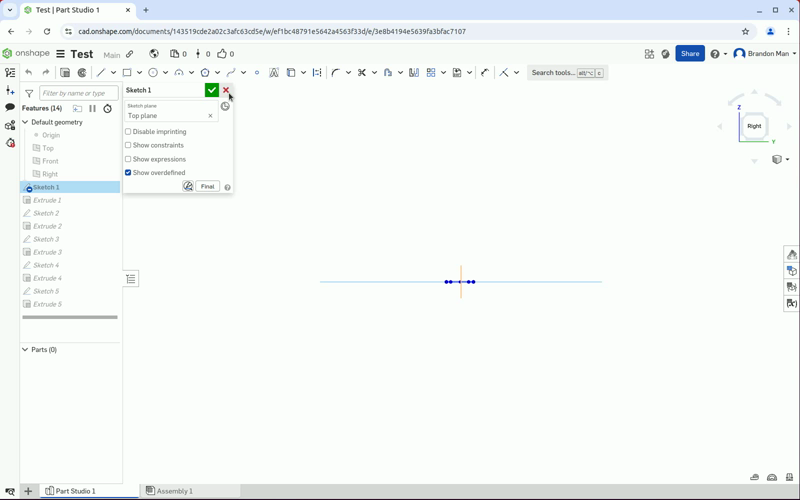
key(shift+s)
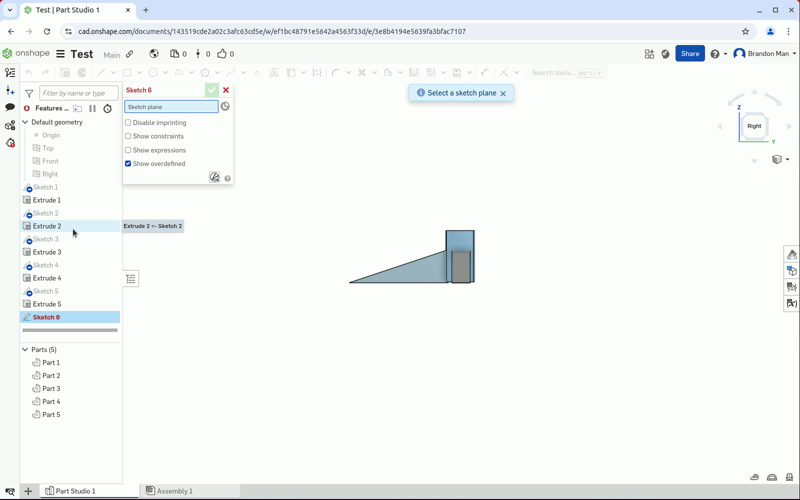
scroll(3)
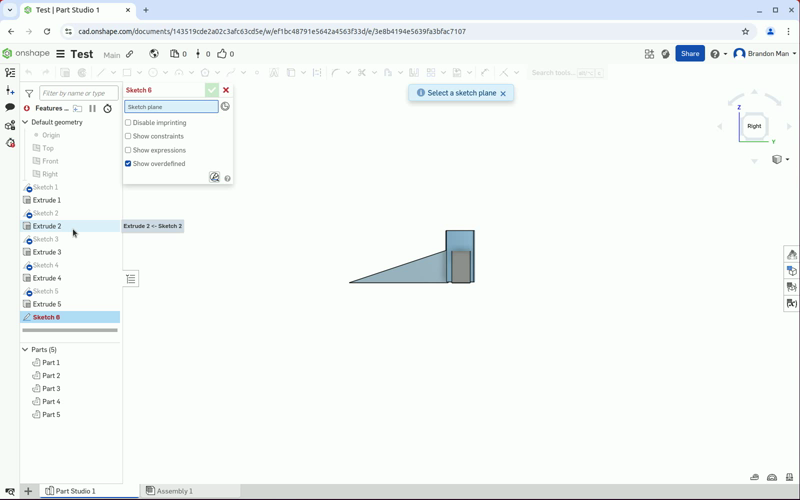
mouse_move(73, 176)
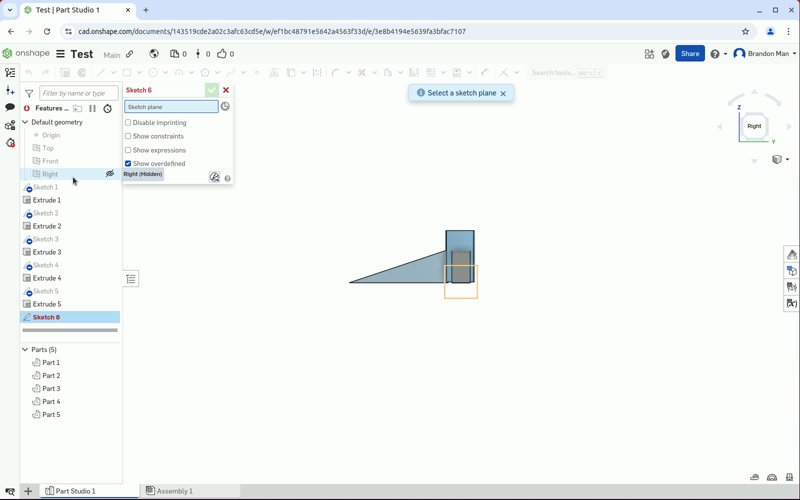
click(73, 176)
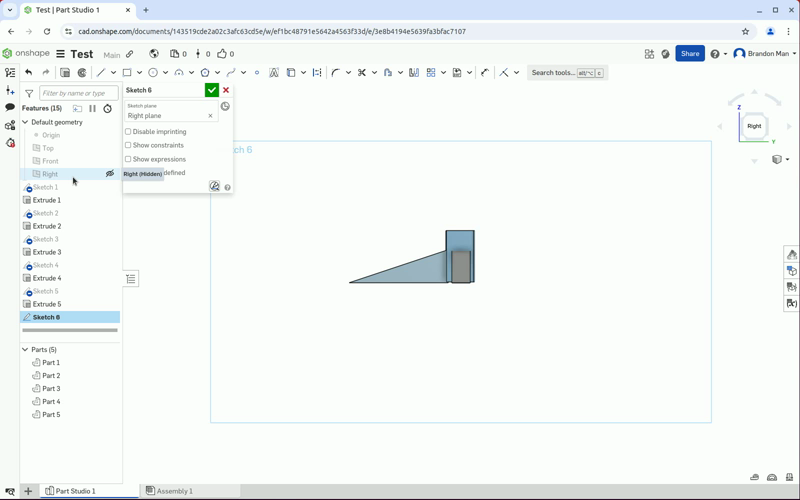
mouse_move(73, 352)
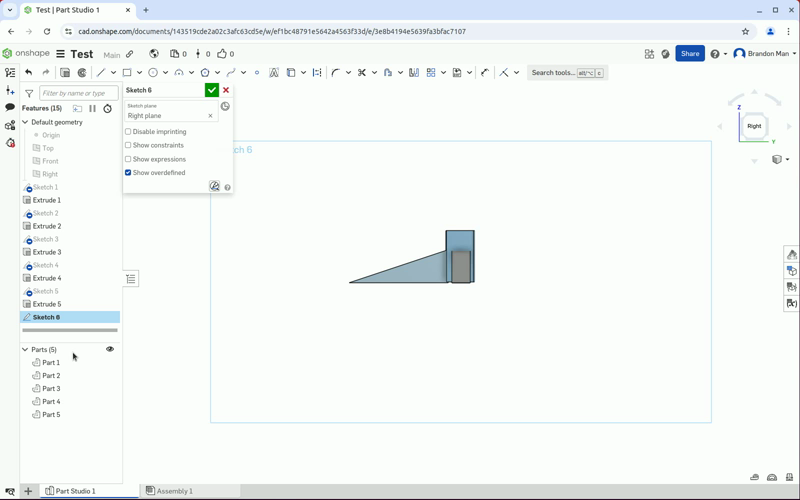
key(y)
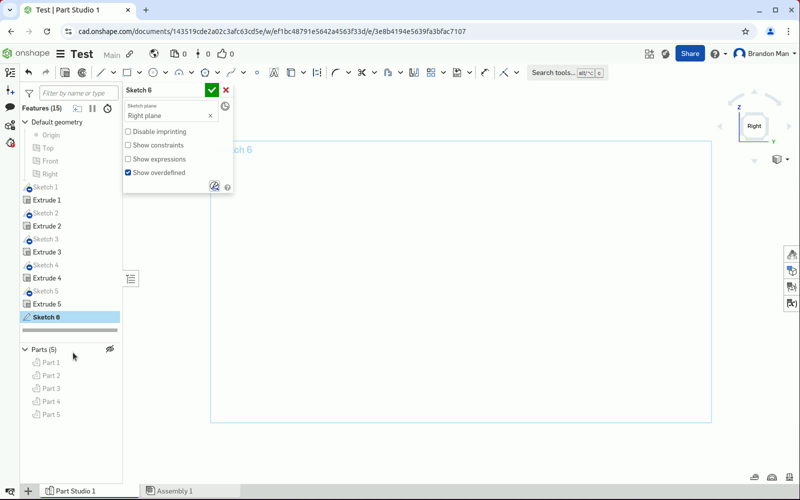
key(l)
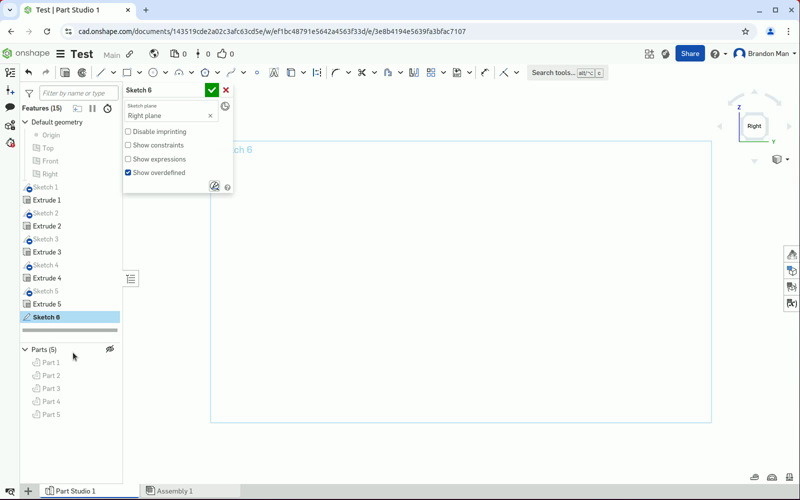
key_down(shift)
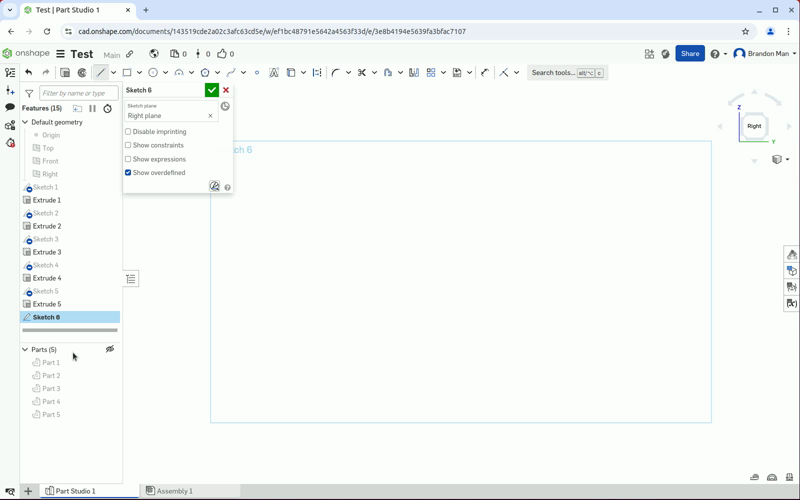
mouse_move(472, 282)
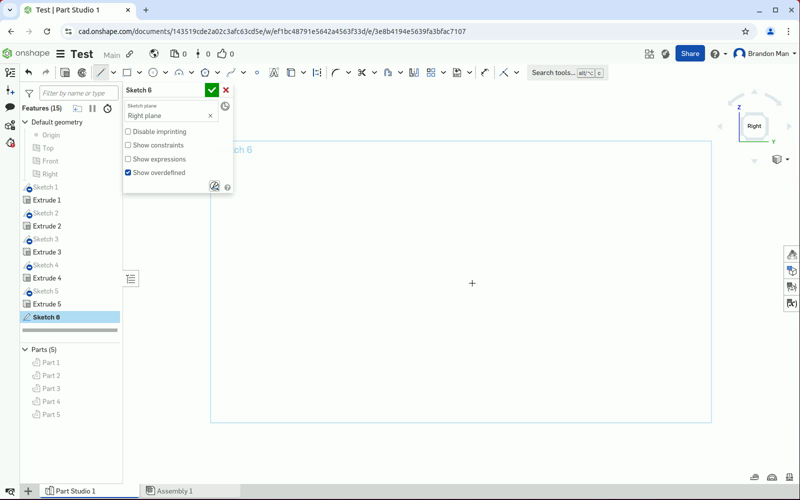
click(472, 282)
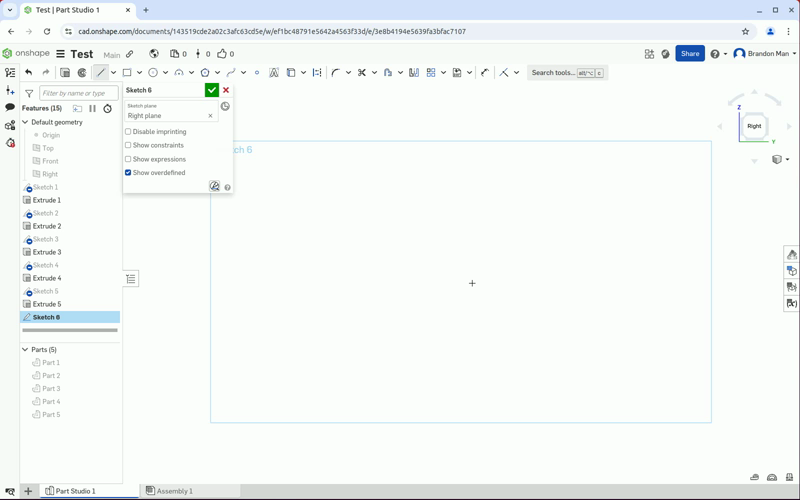
key_up(shift)
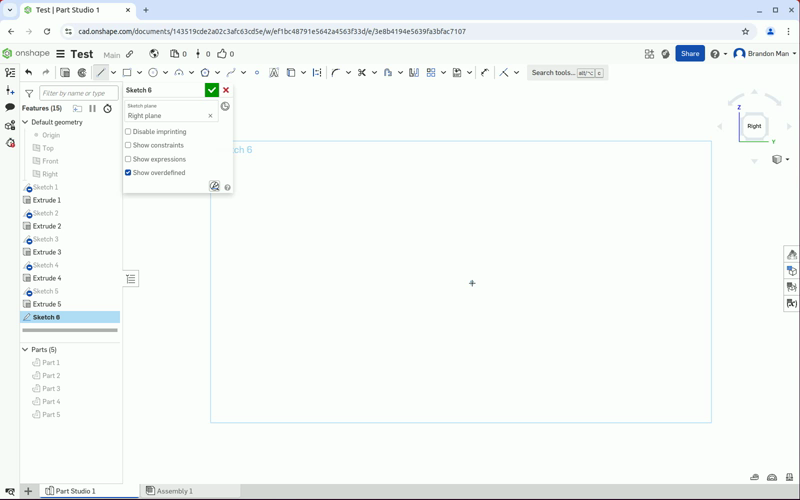
key_down(shift)
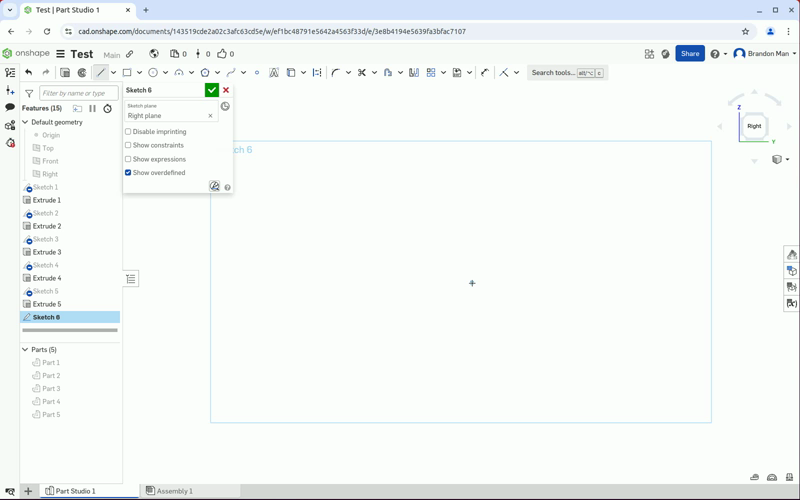
mouse_move(573, 282)
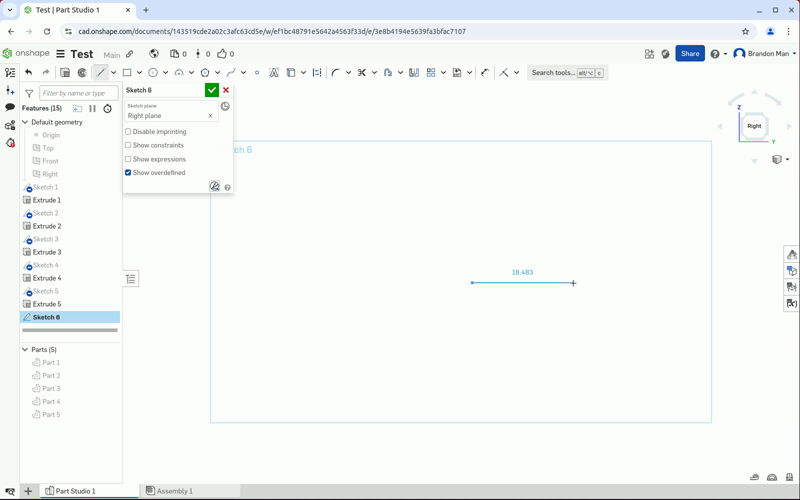
click(573, 282)
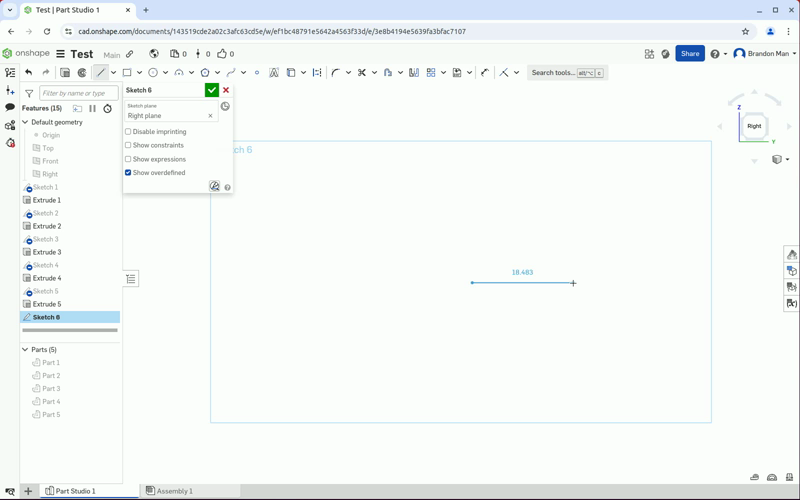
key_up(shift)
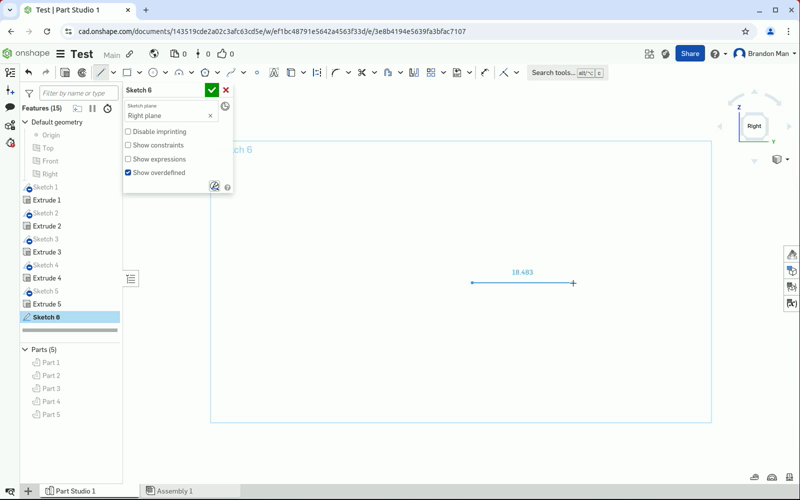
key_down(shift)
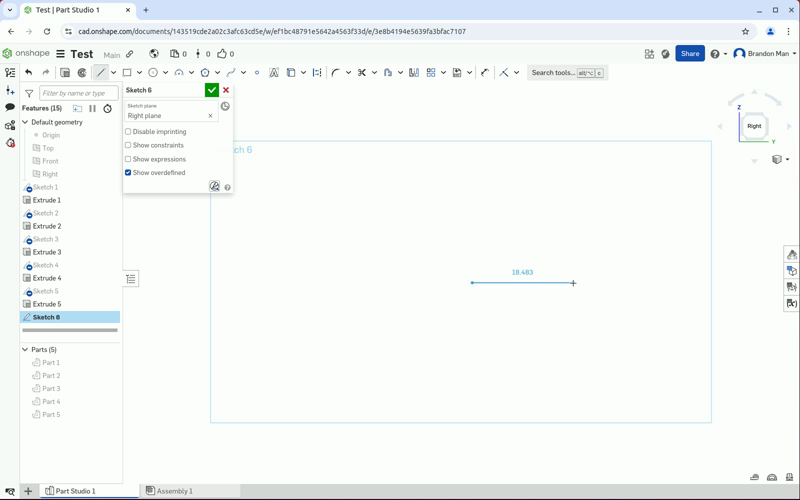
mouse_move(472, 249)
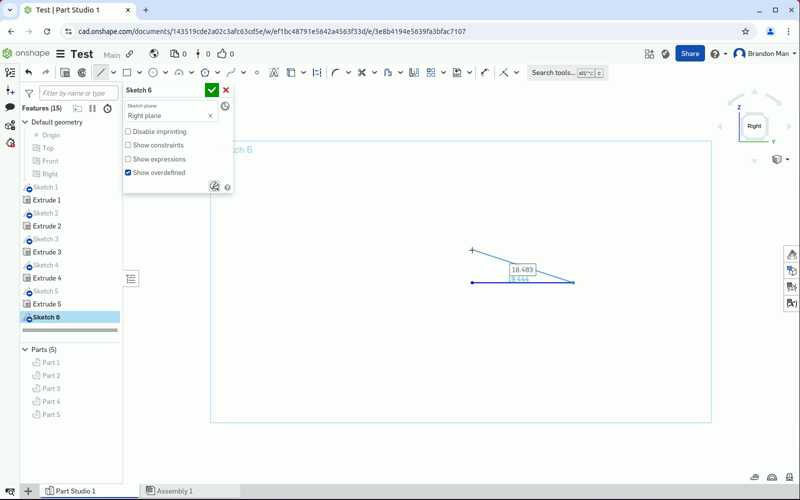
click(472, 249)
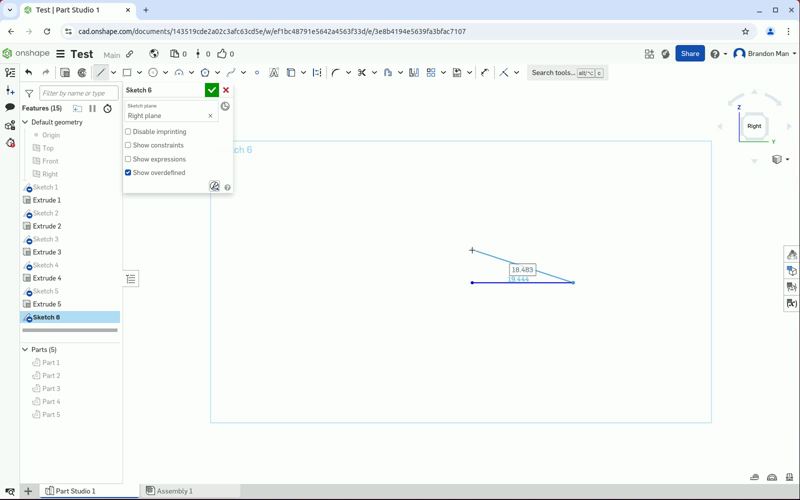
key_up(shift)
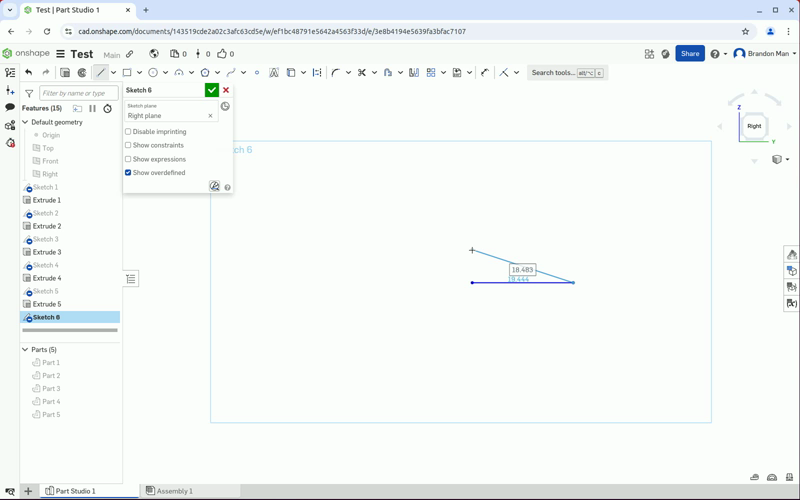
mouse_move(502, 249)
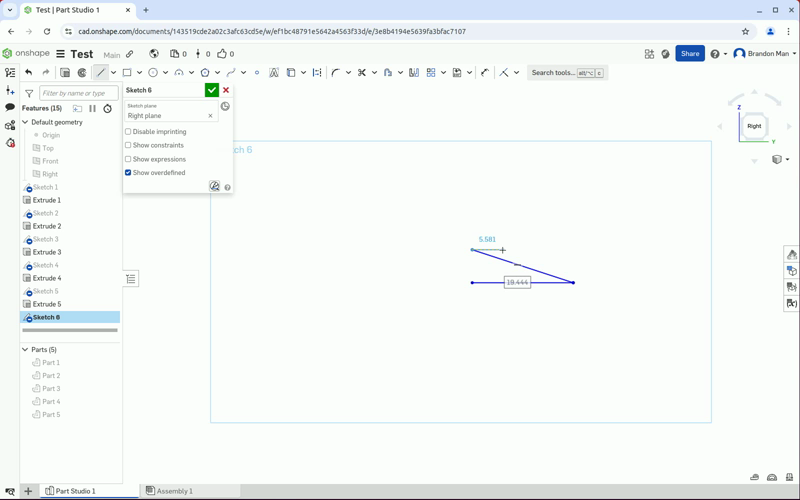
key_down(shift)
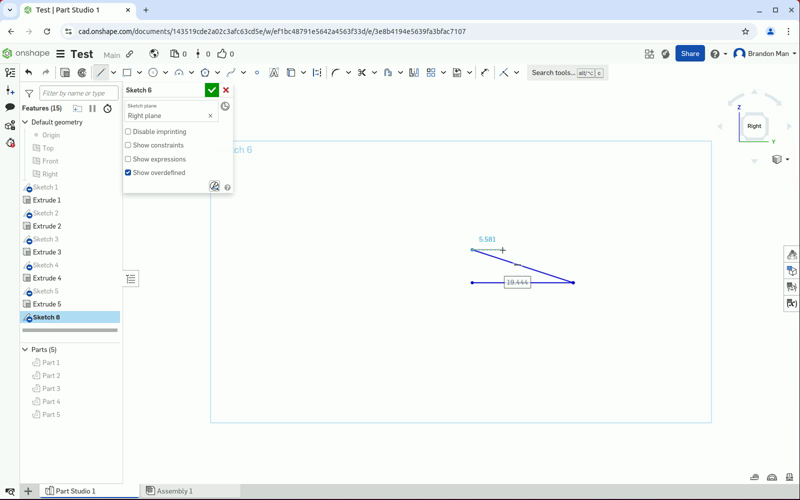
mouse_move(472, 282)
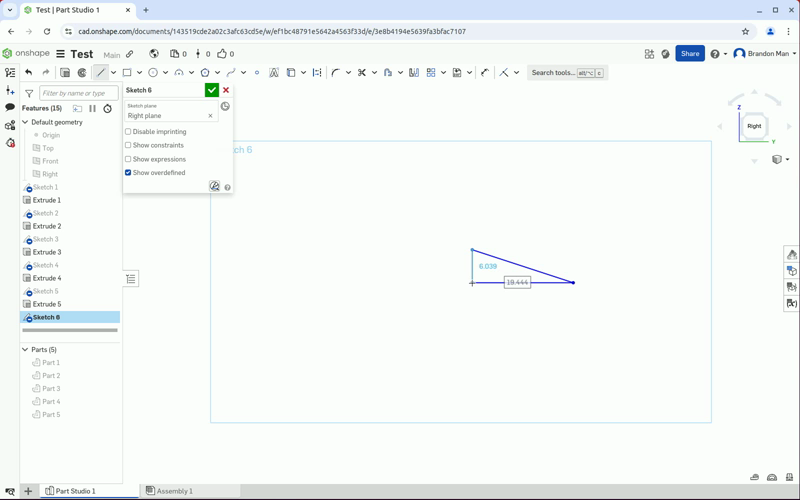
key_up(shift)
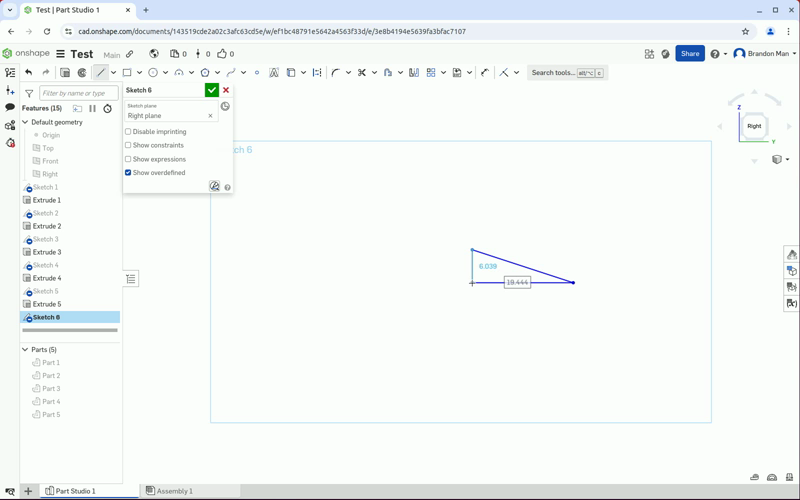
click(472, 282)
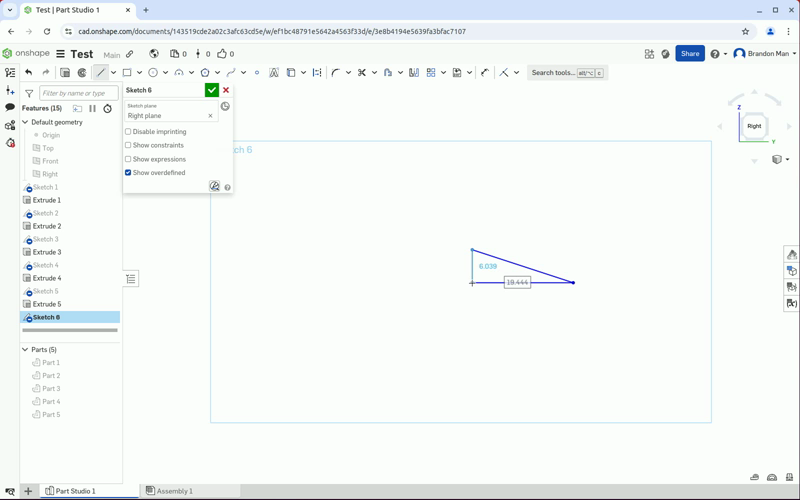
key(esc)
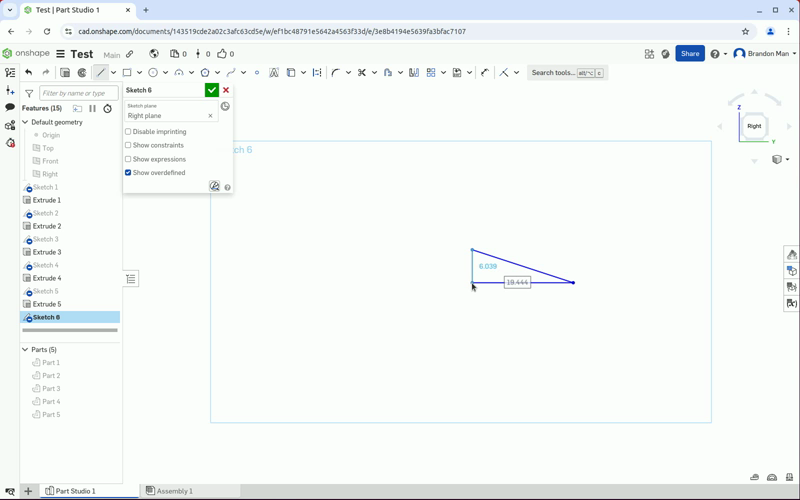
mouse_move(507, 266)
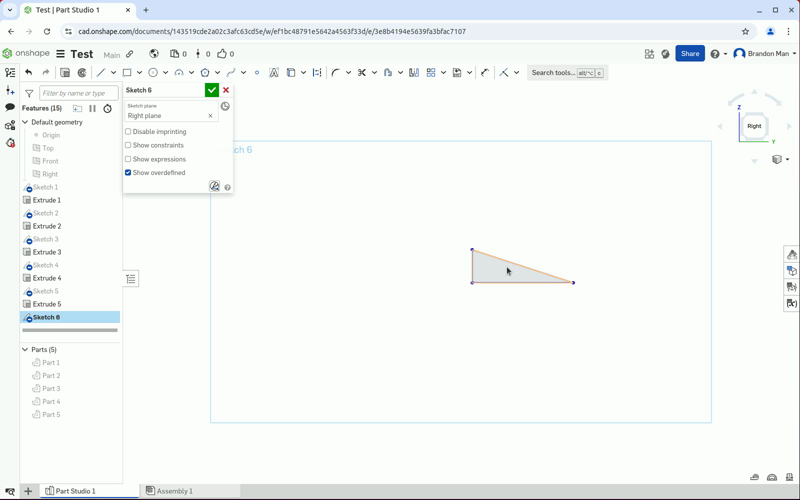
scroll(6)
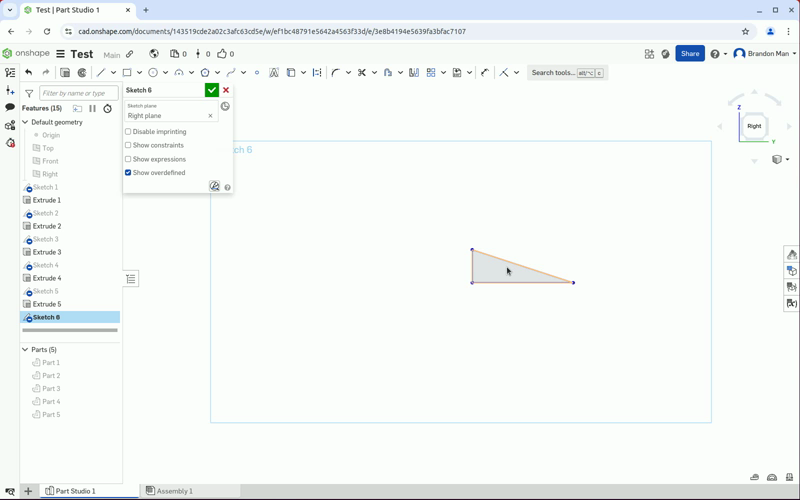
scroll(6)
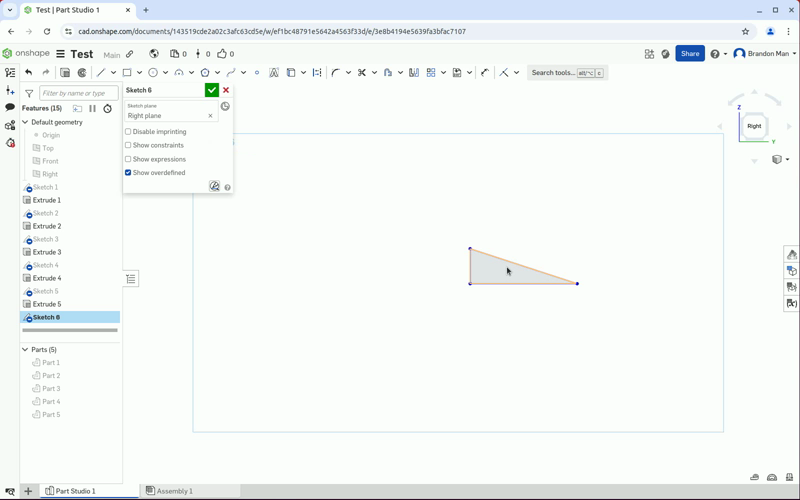
scroll(6)
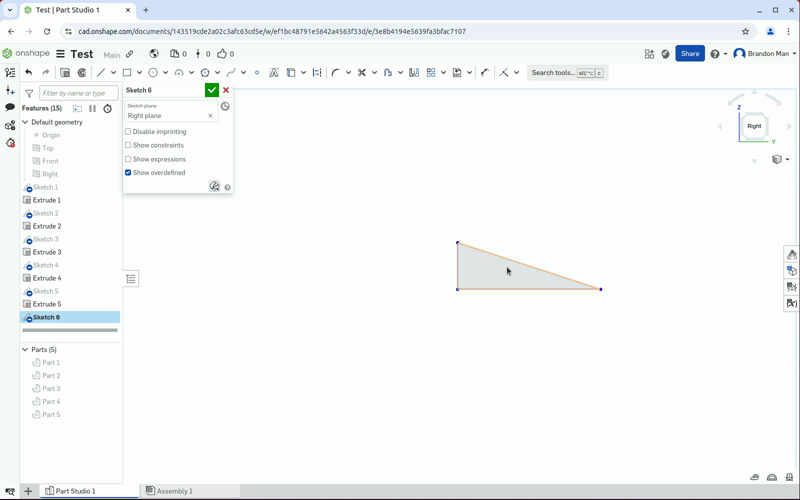
scroll(6)
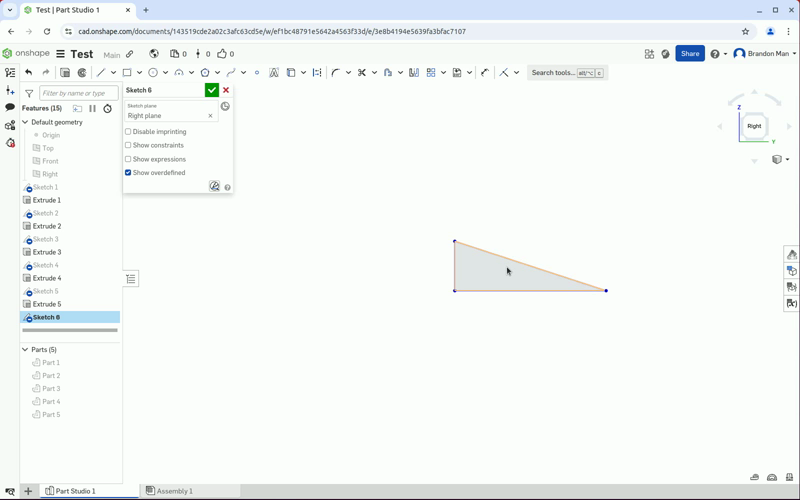
scroll(6)
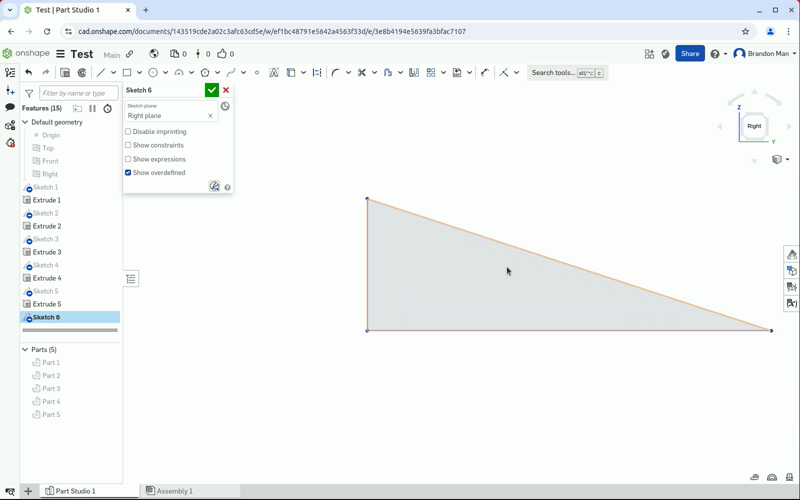
scroll(6)
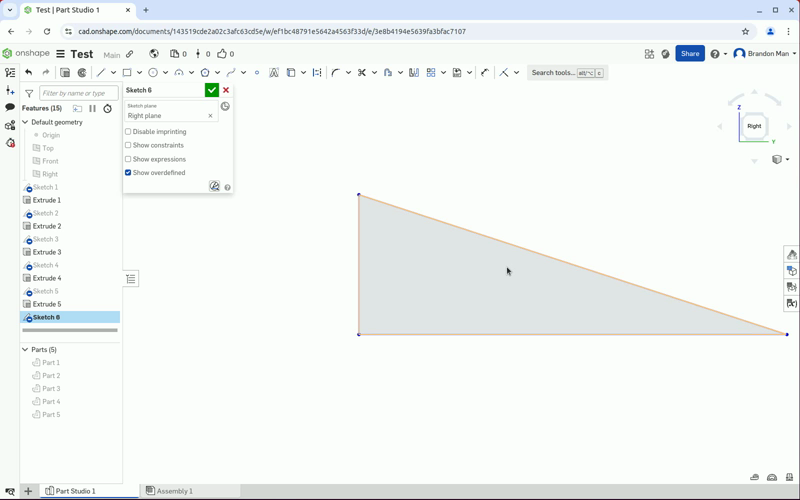
scroll(6)
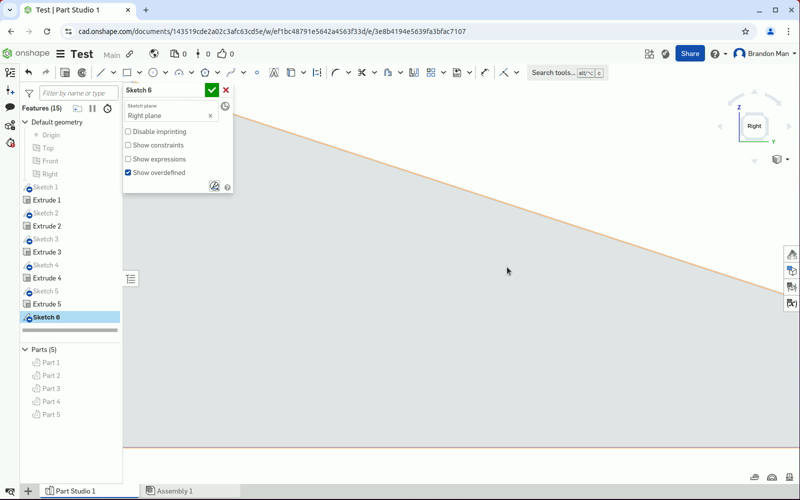
click(507, 266)
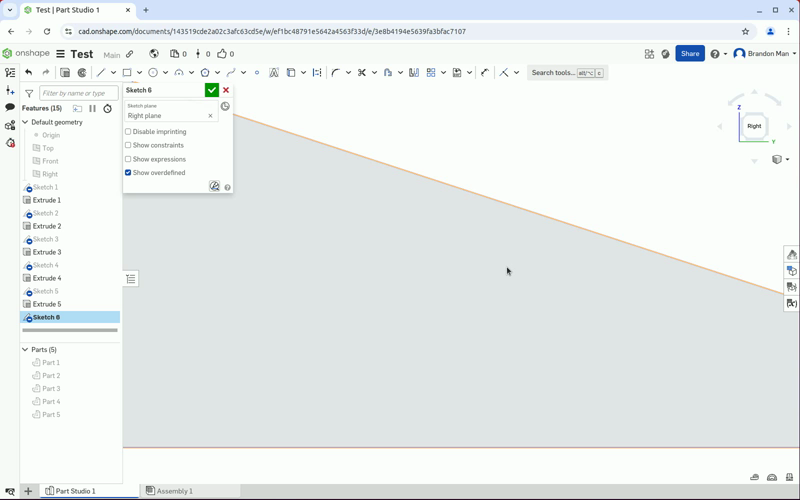
scroll(-6)
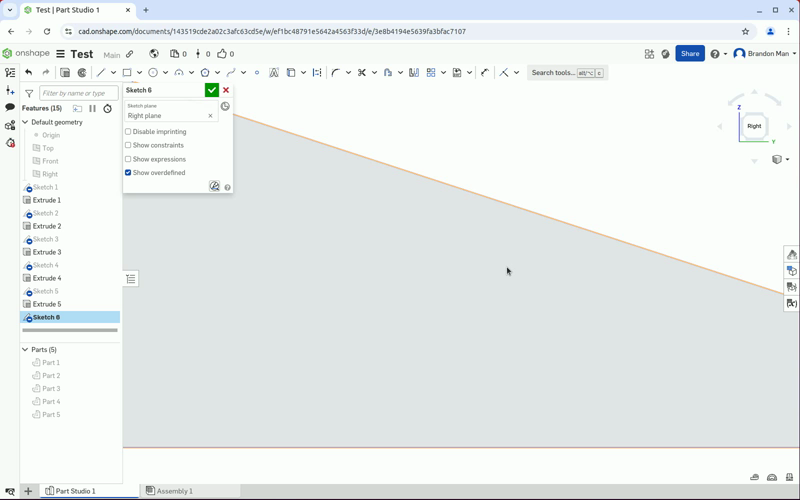
scroll(-6)
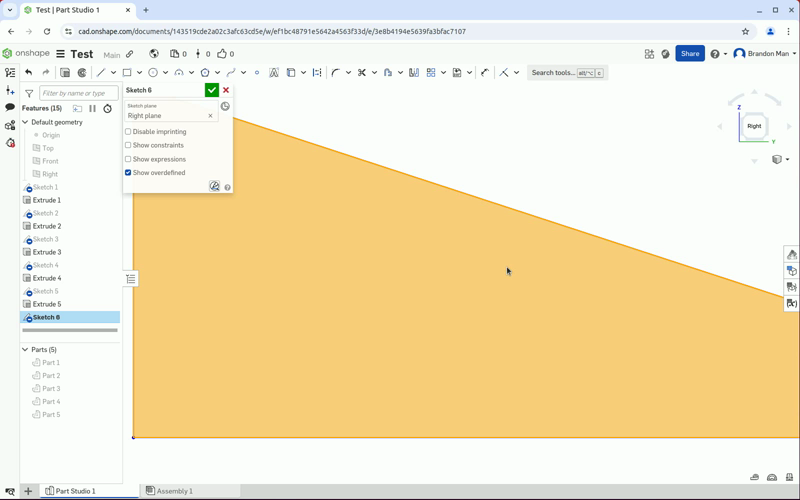
scroll(-6)
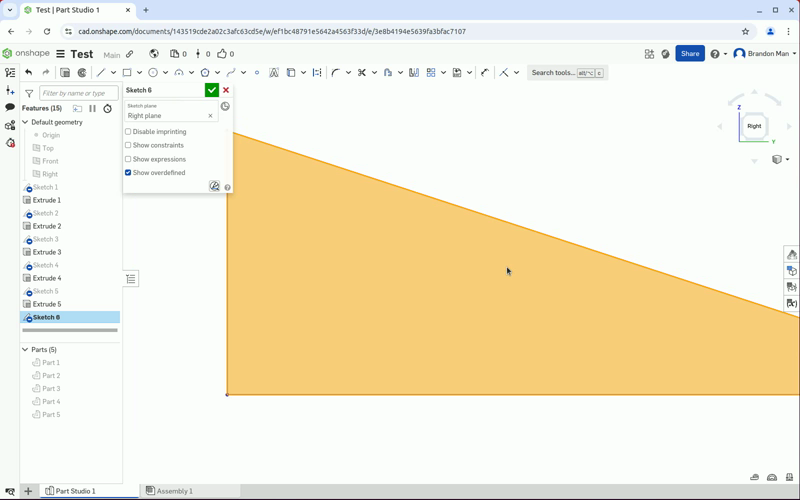
scroll(-6)
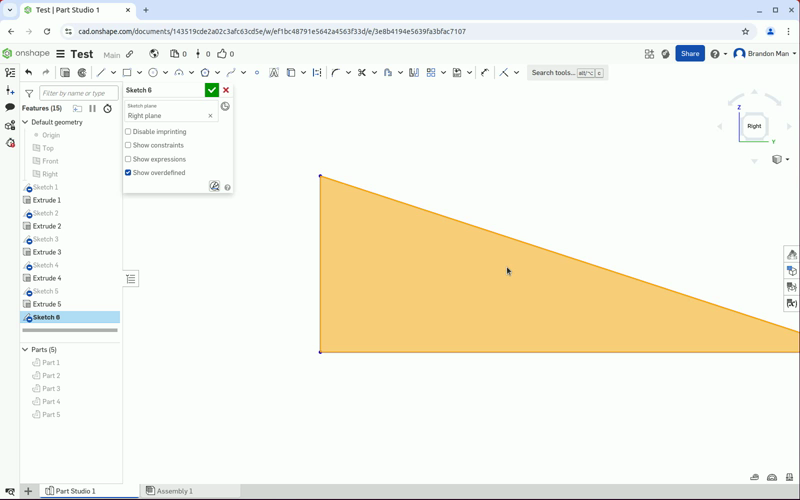
scroll(-6)
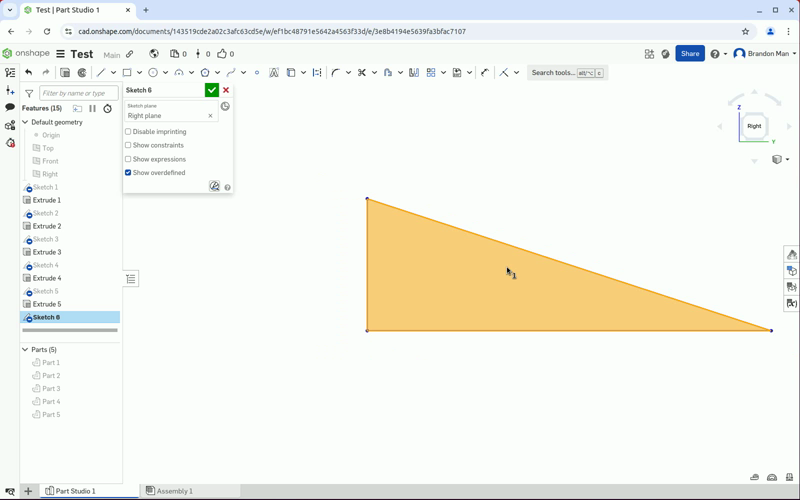
scroll(-6)
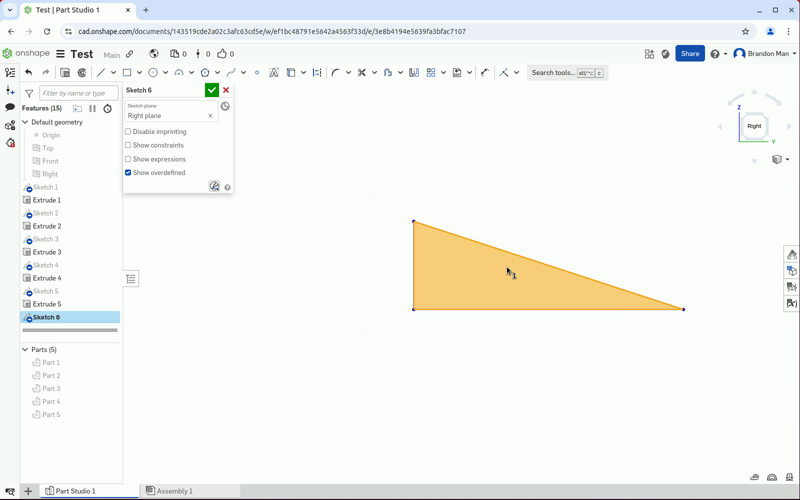
scroll(-6)
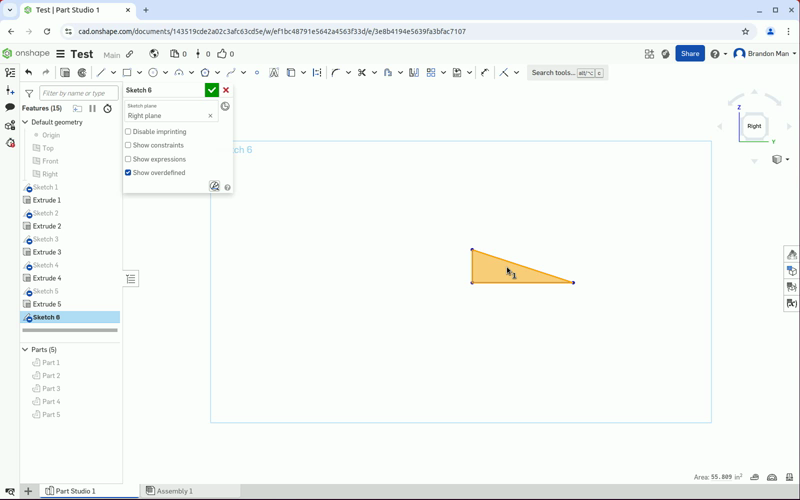
mouse_move(73, 352)
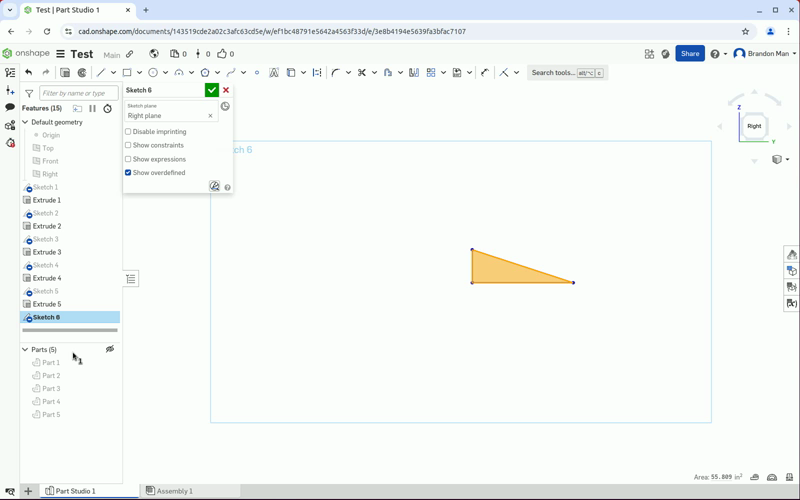
key(shift+y)
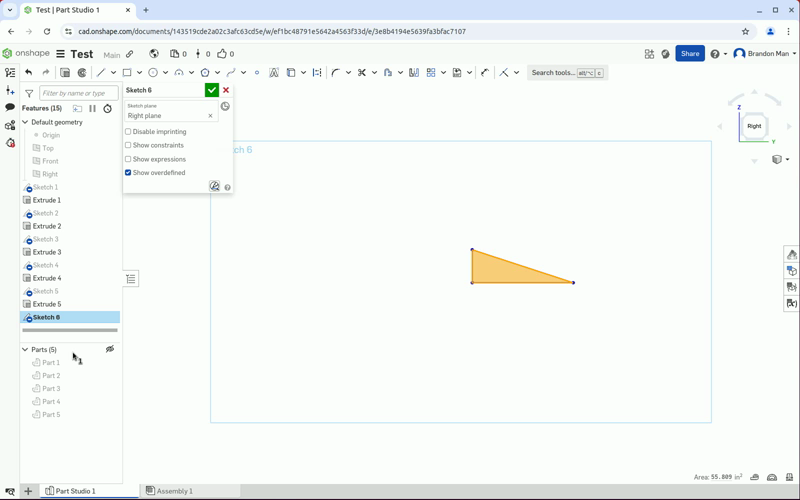
key(shift+e)
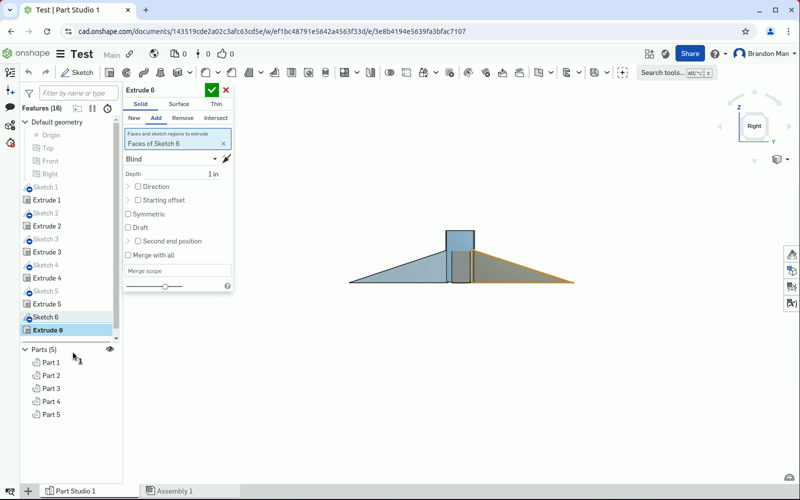
mouse_move(143, 106)
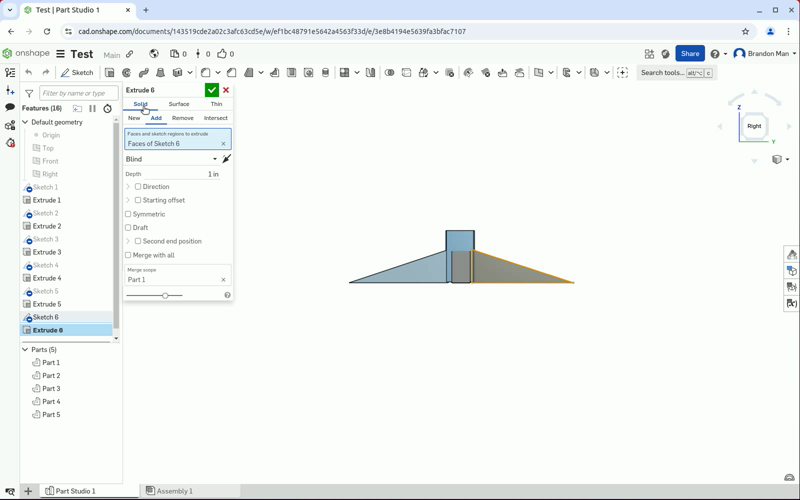
click(143, 106)
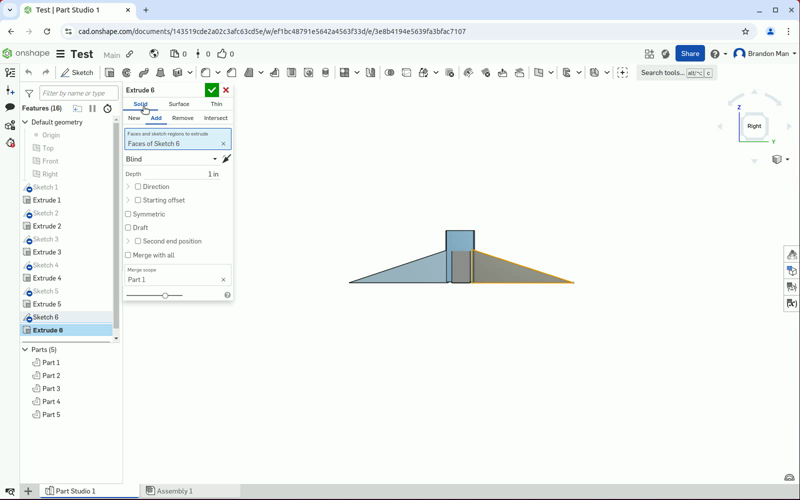
mouse_move(137, 120)
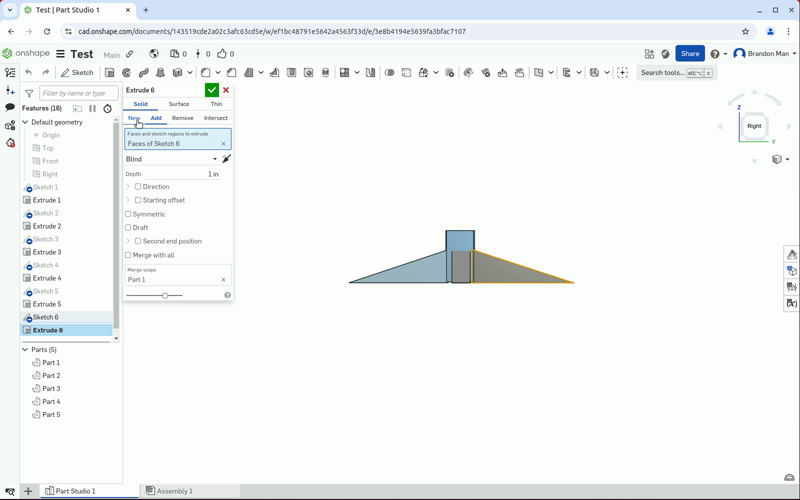
click(137, 120)
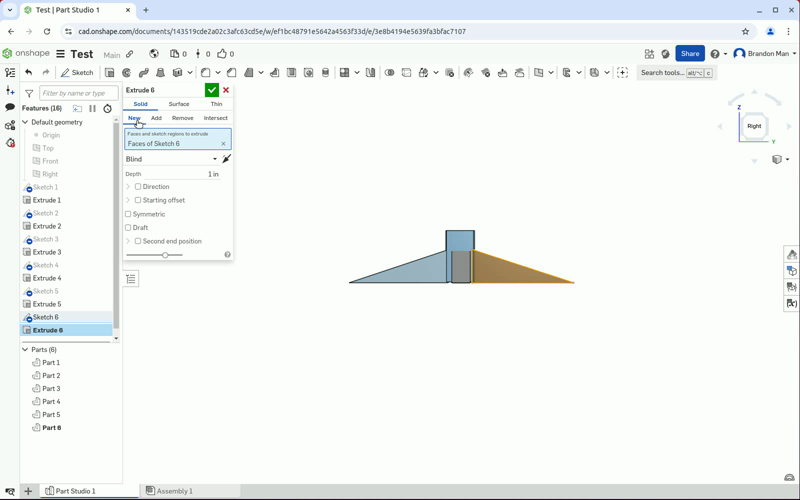
key(tab, 4)
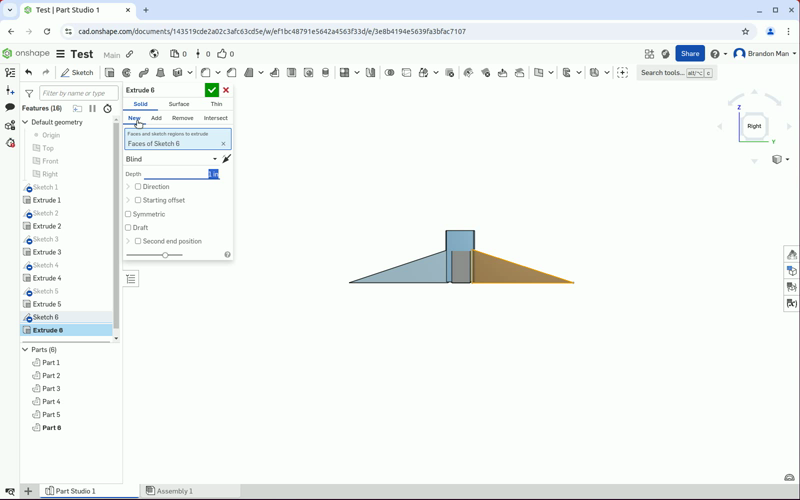
text(3.37)
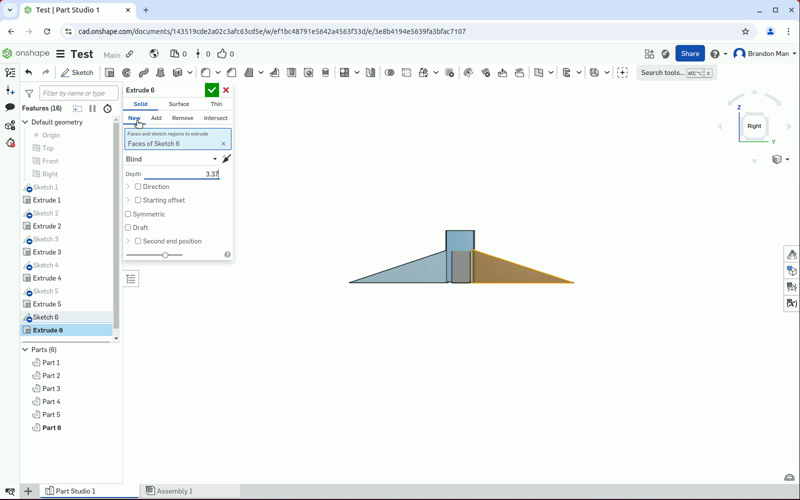
key(tab, 3)
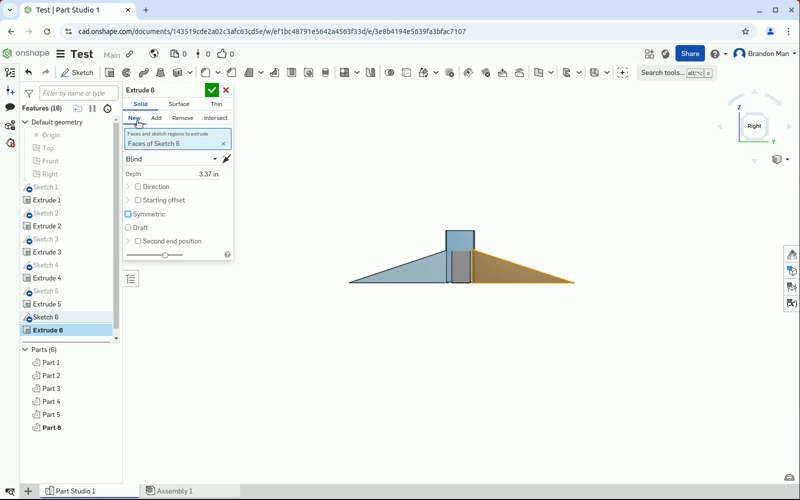
key(space)
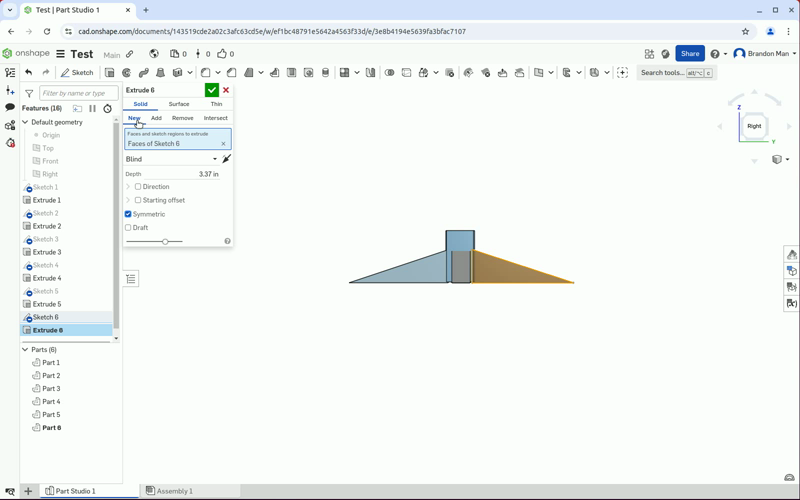
key(enter)
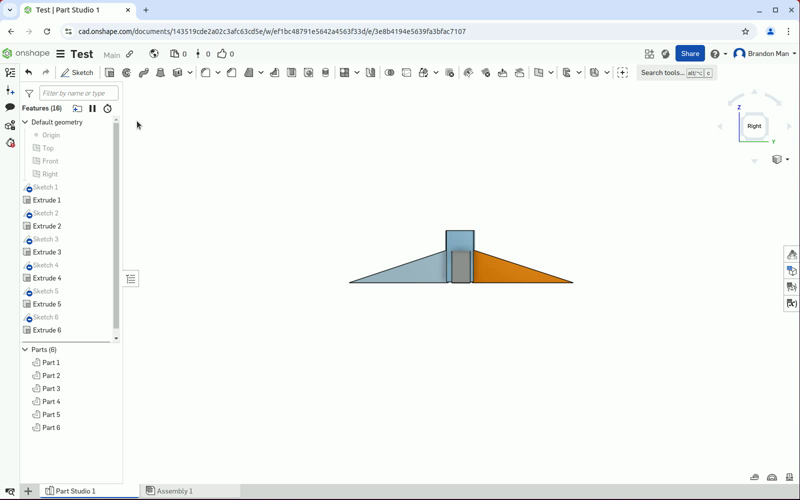
key(shift+h)
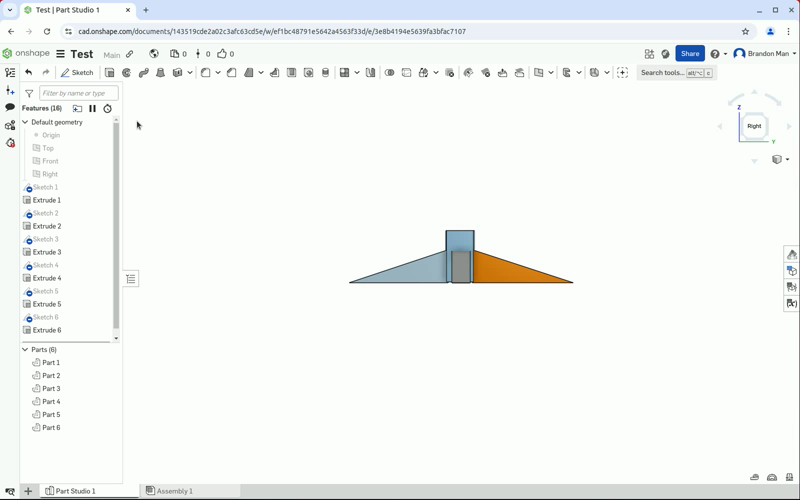
key(shift+h)
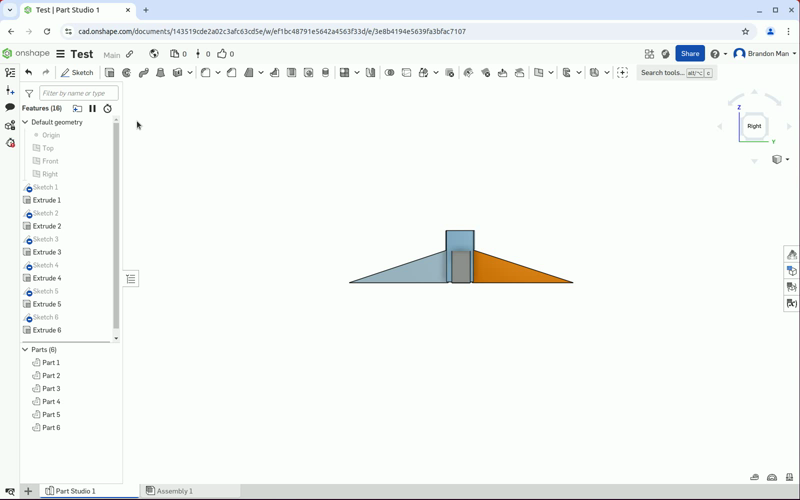
mouse_move(69, 189)
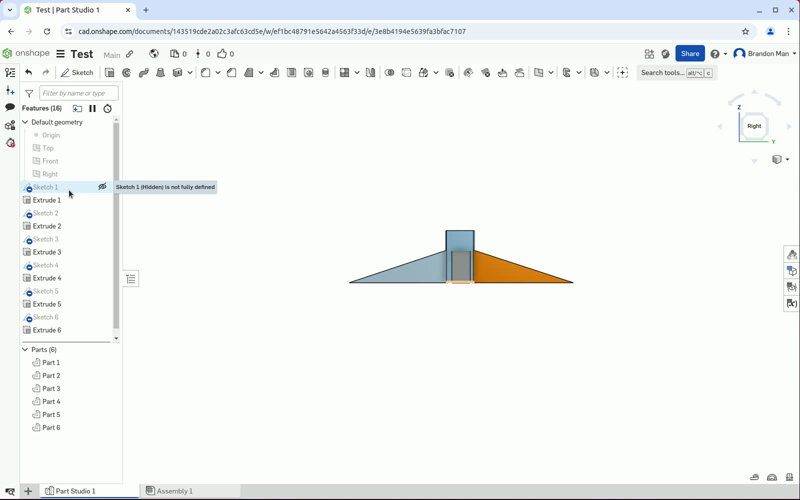
click(69, 189)
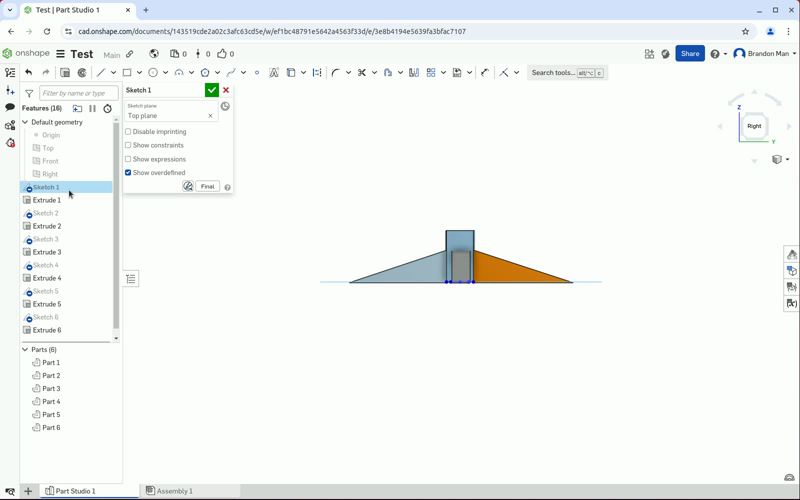
mouse_move(229, 92)
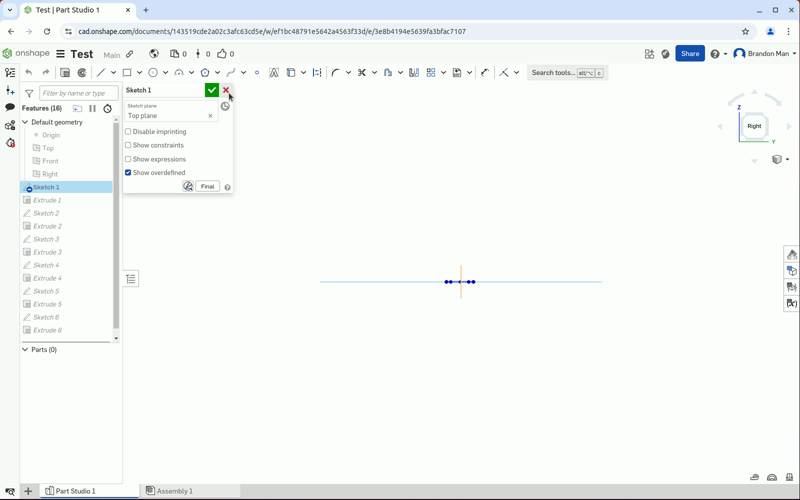
click(229, 92)
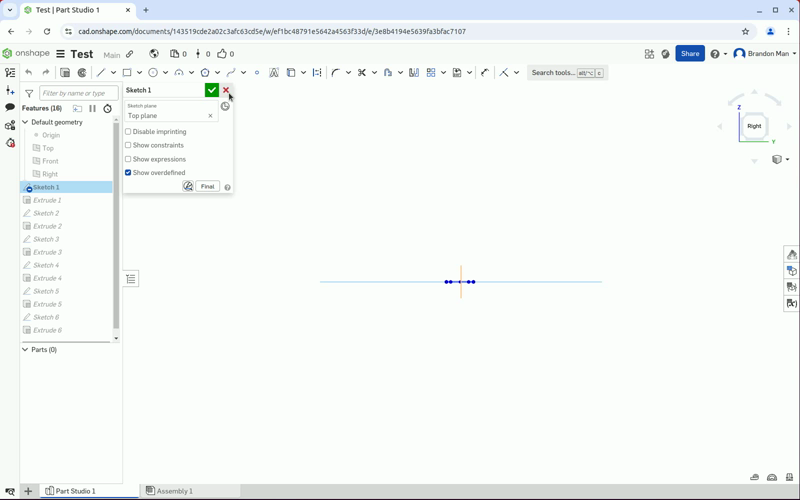
key(shift+s)
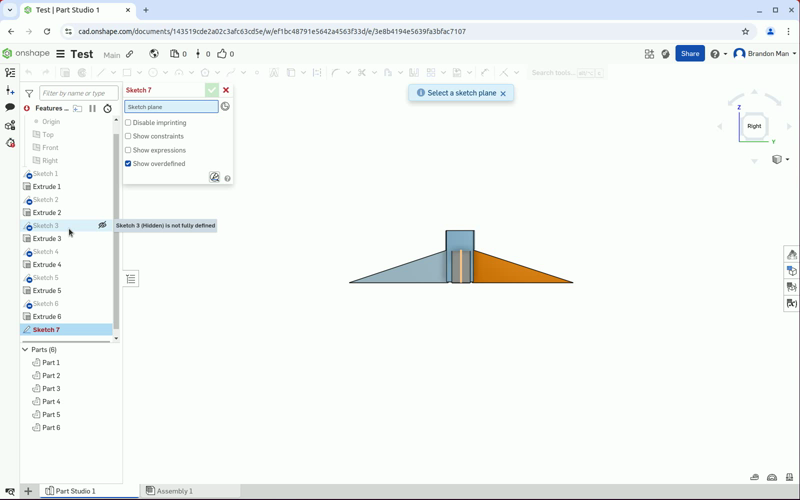
scroll(3)
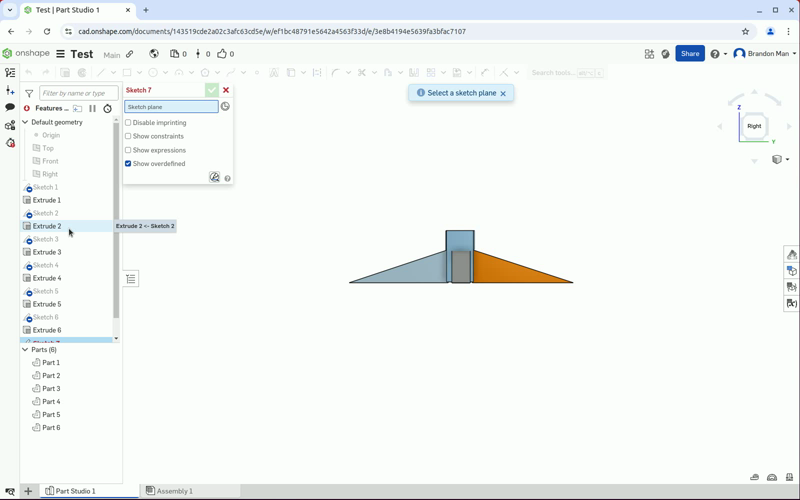
mouse_move(69, 176)
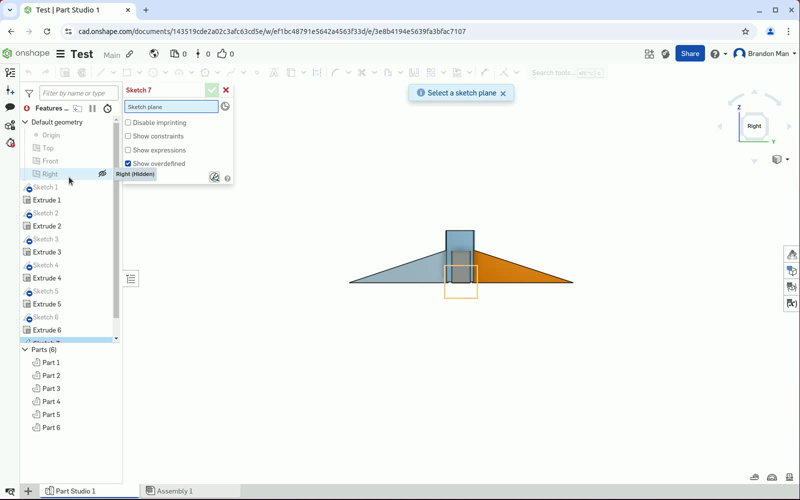
click(69, 176)
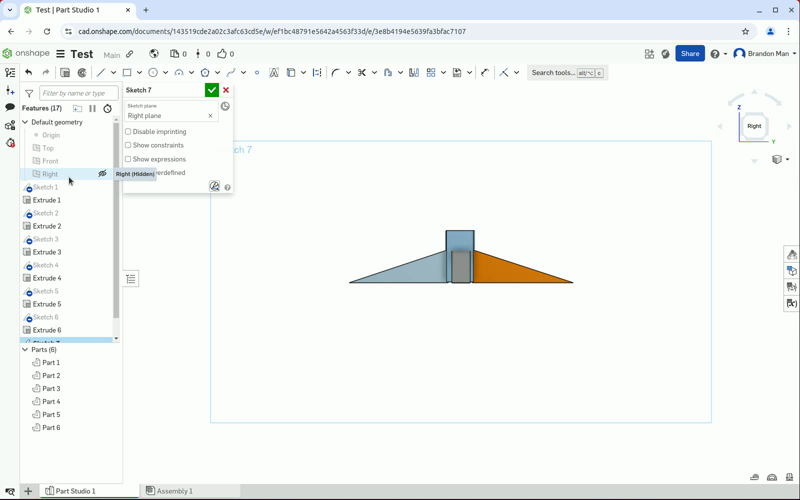
mouse_move(73, 352)
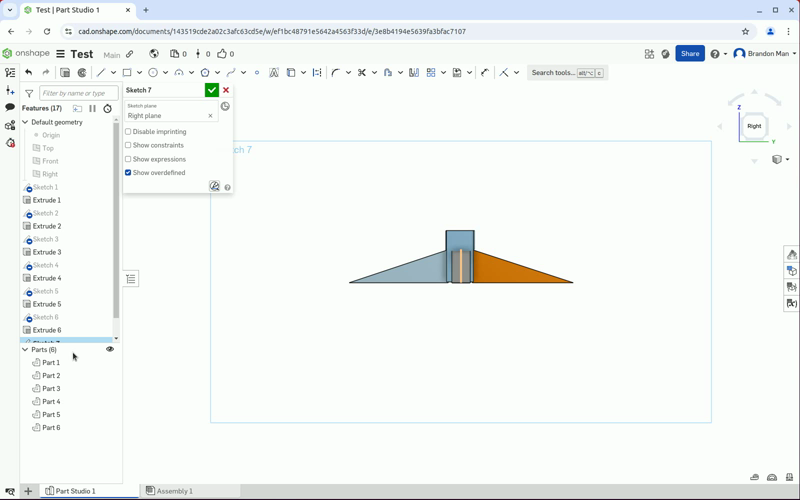
key(y)
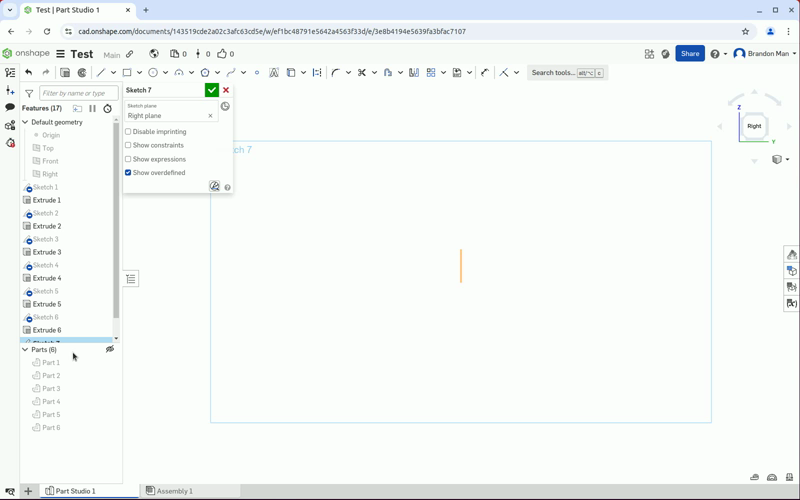
key(l)
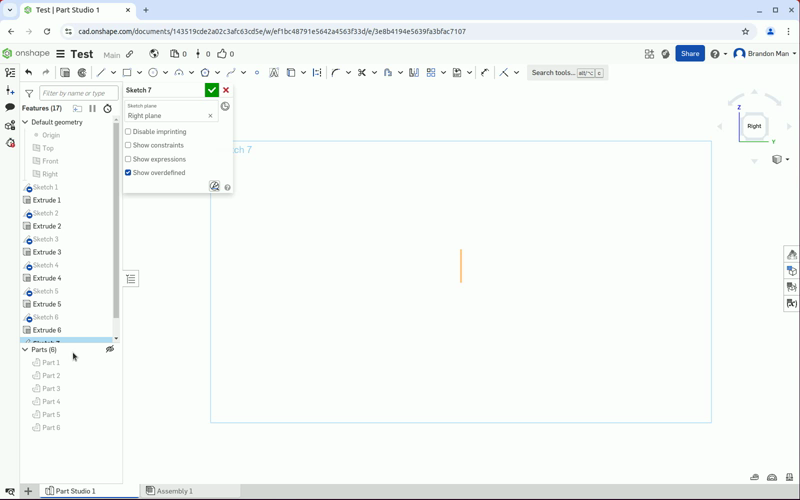
key_down(shift)
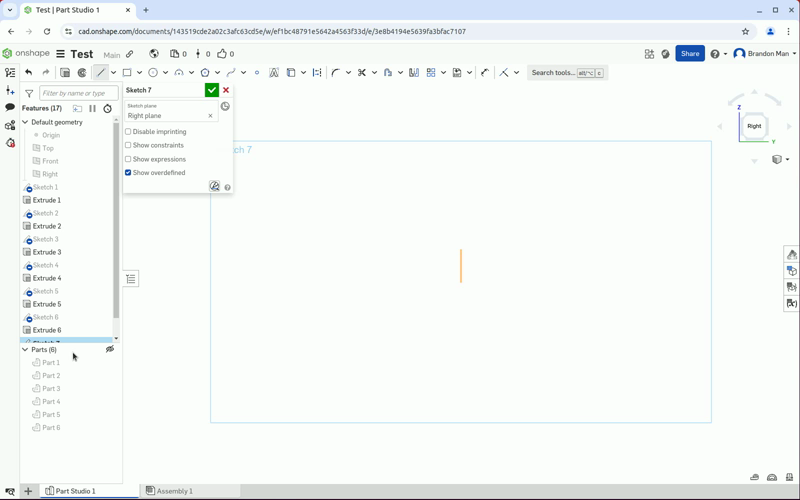
mouse_move(447, 282)
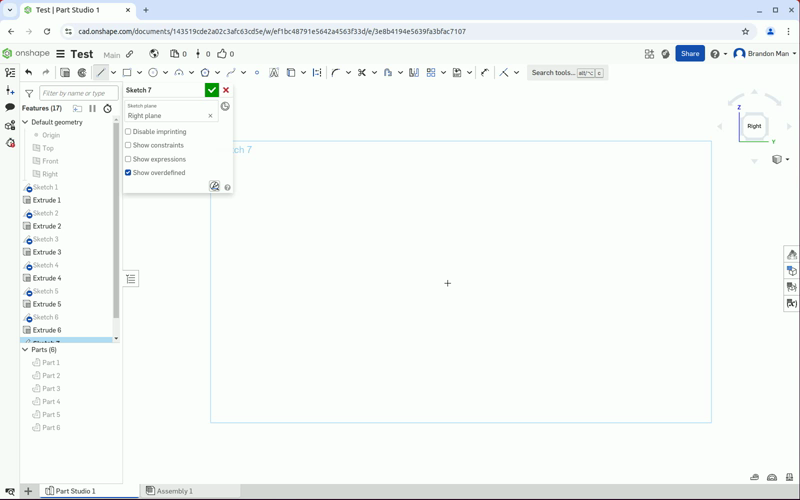
click(447, 282)
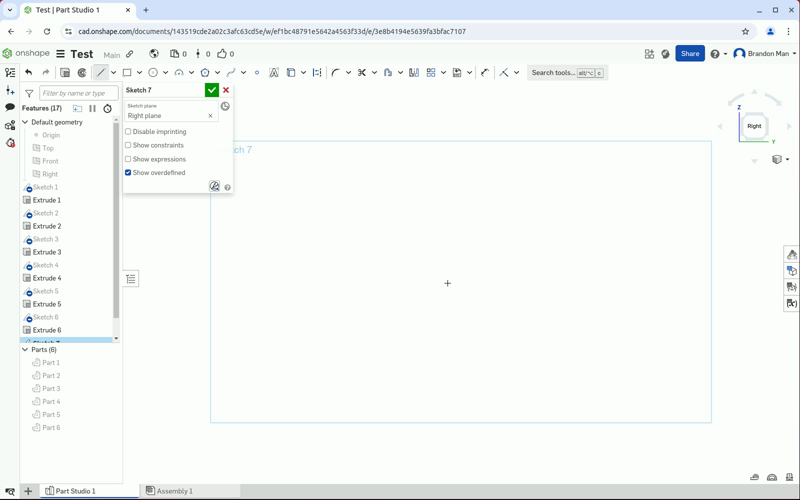
key_up(shift)
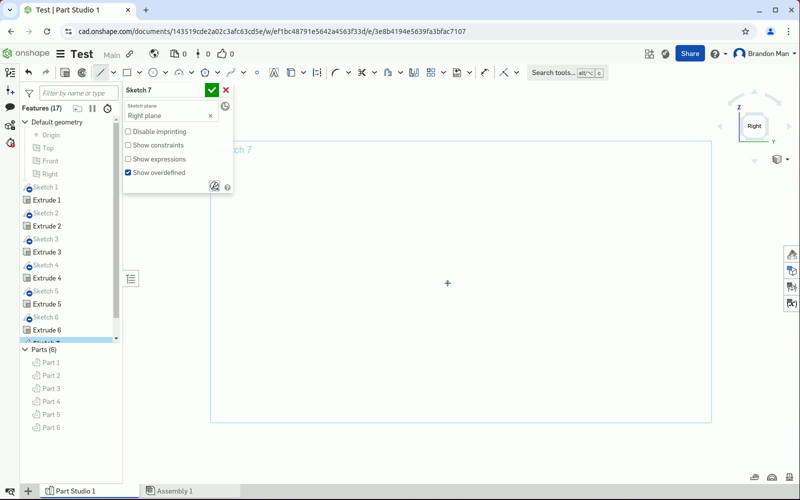
key_down(shift)
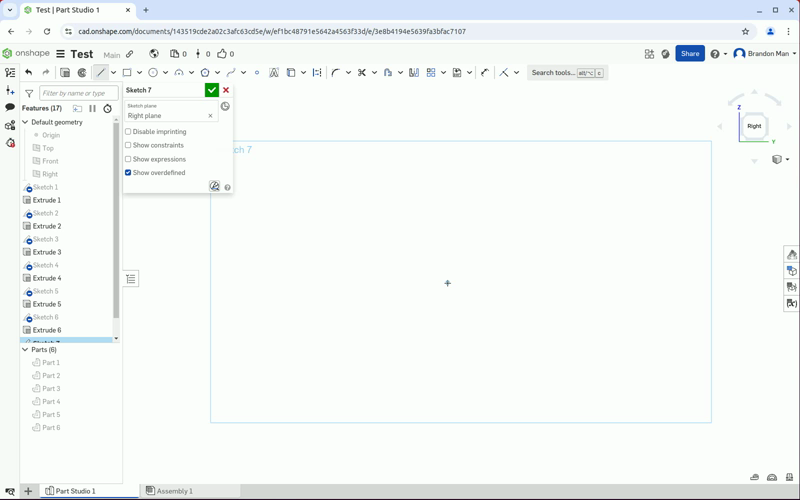
mouse_move(477, 282)
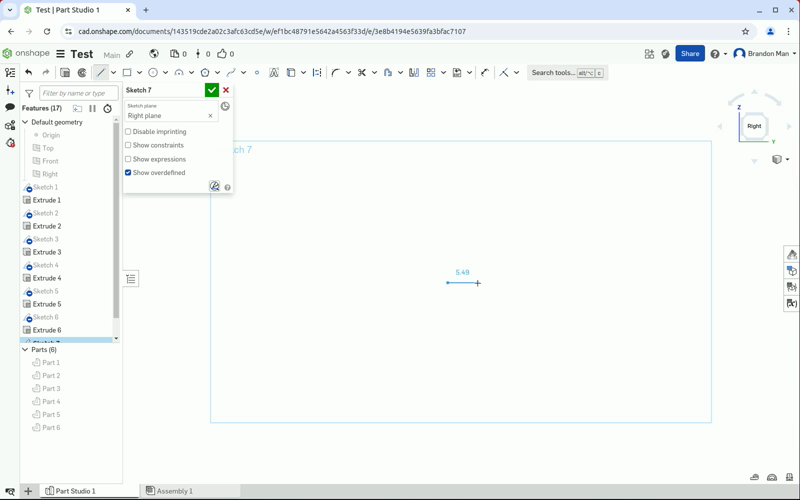
mouse_move(473, 282)
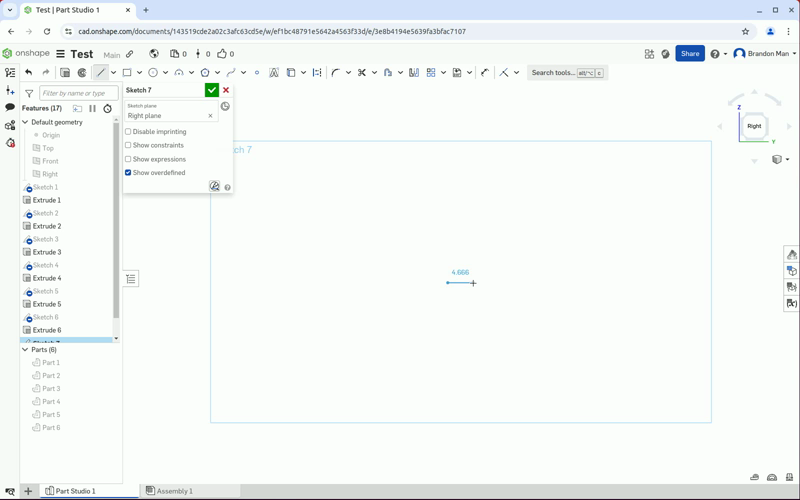
click(473, 282)
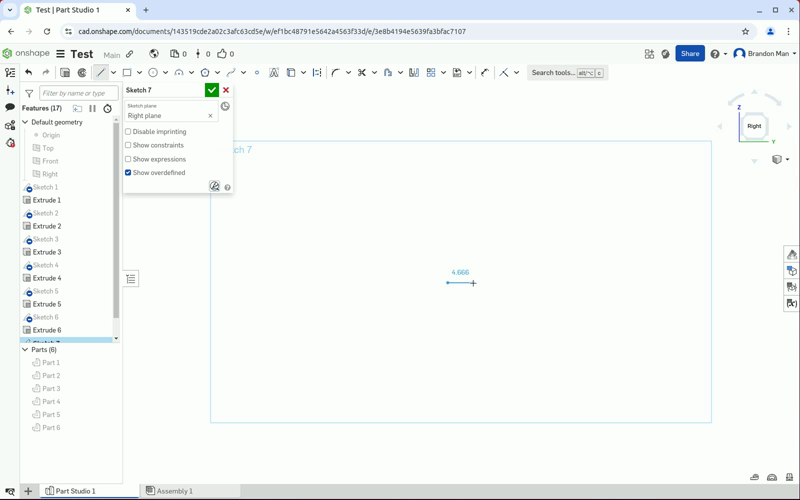
key_up(shift)
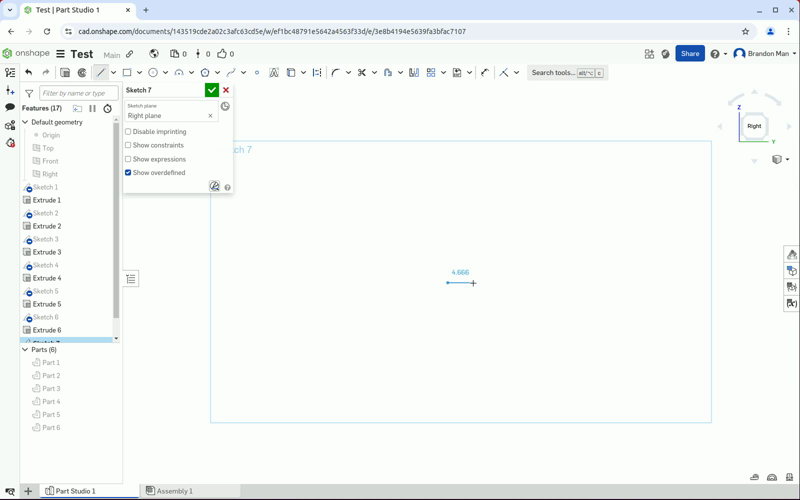
key_down(shift)
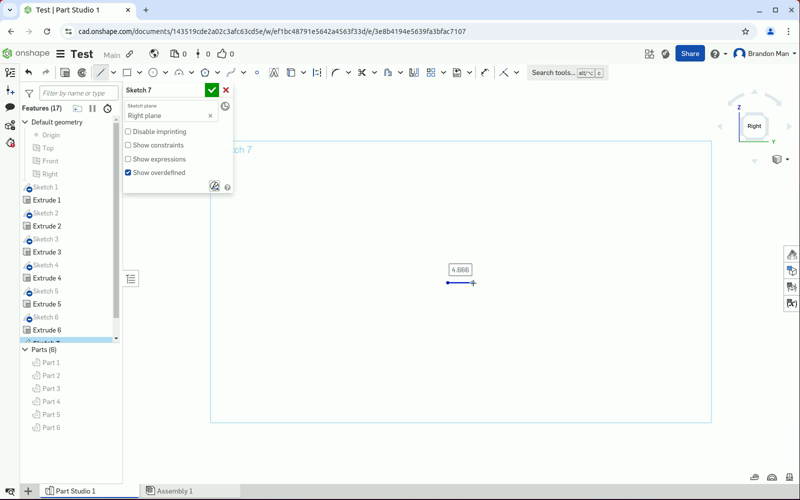
mouse_move(503, 282)
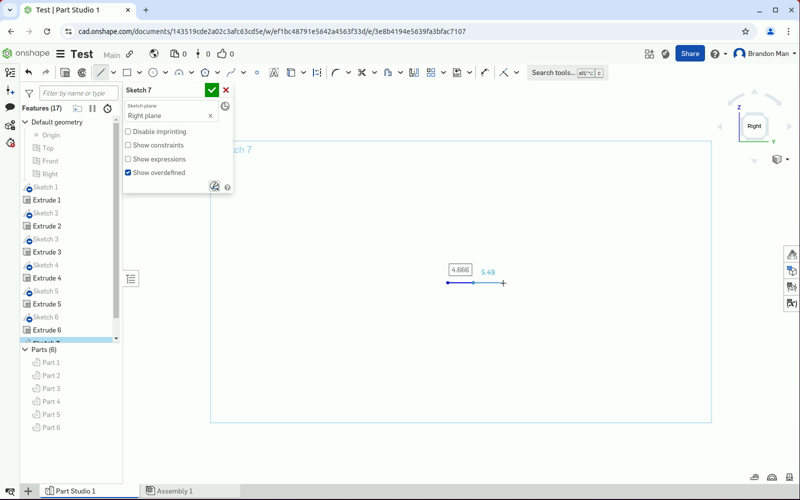
mouse_move(473, 249)
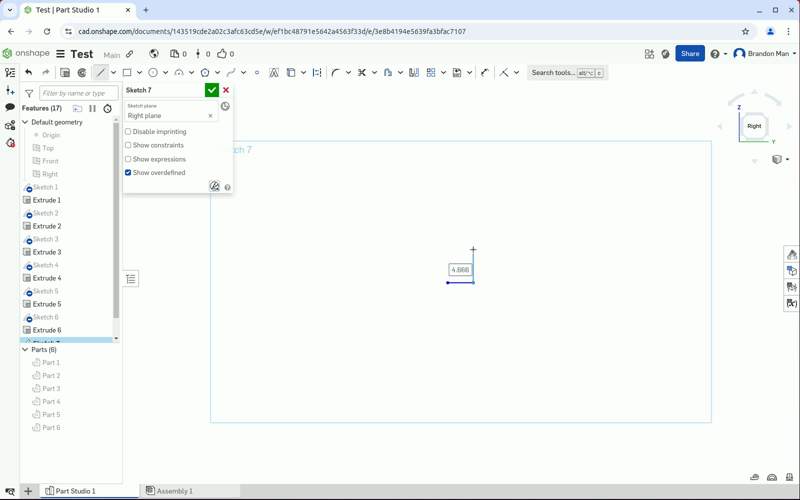
click(473, 249)
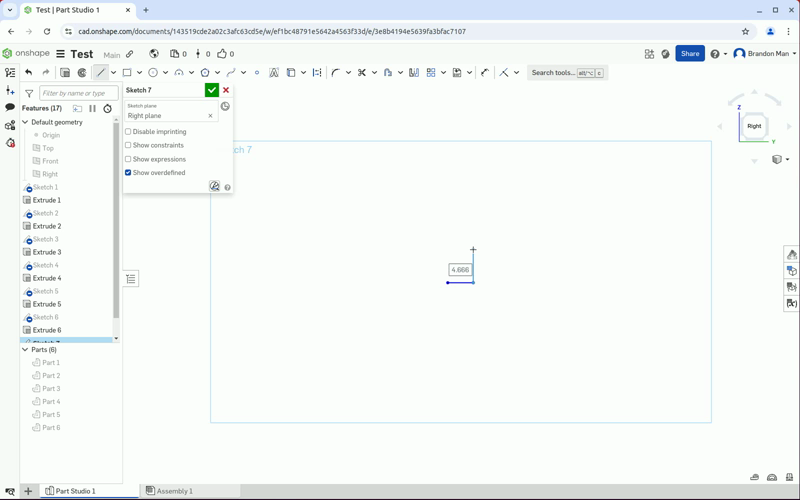
key_up(shift)
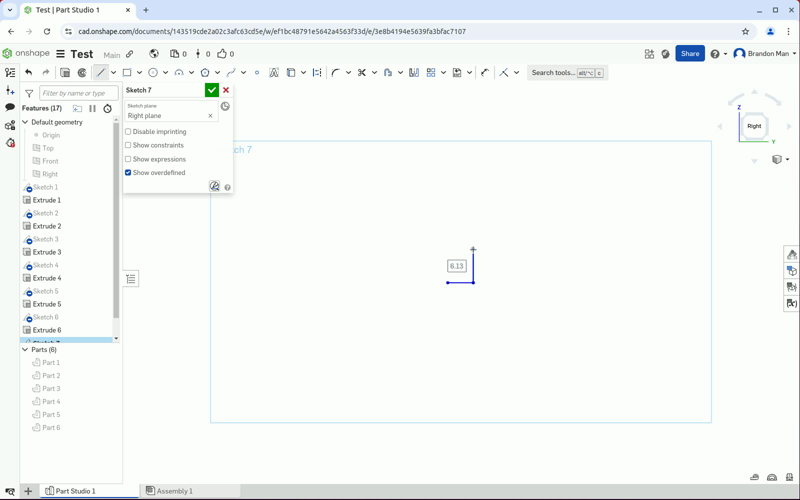
key_down(shift)
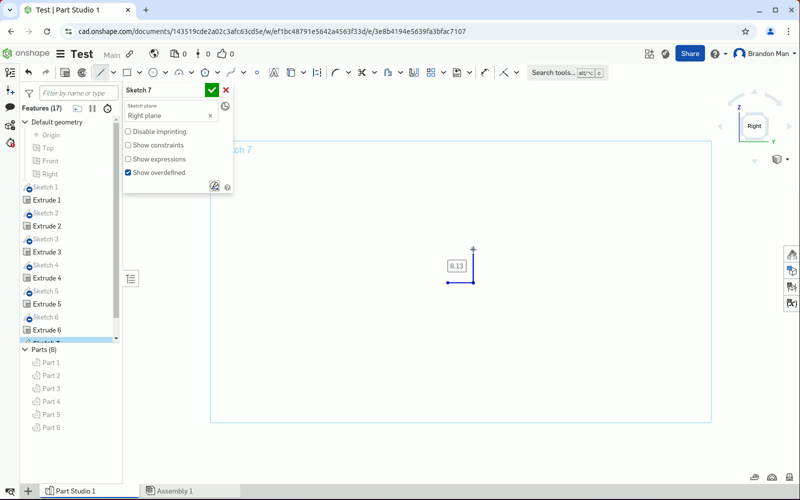
mouse_move(503, 249)
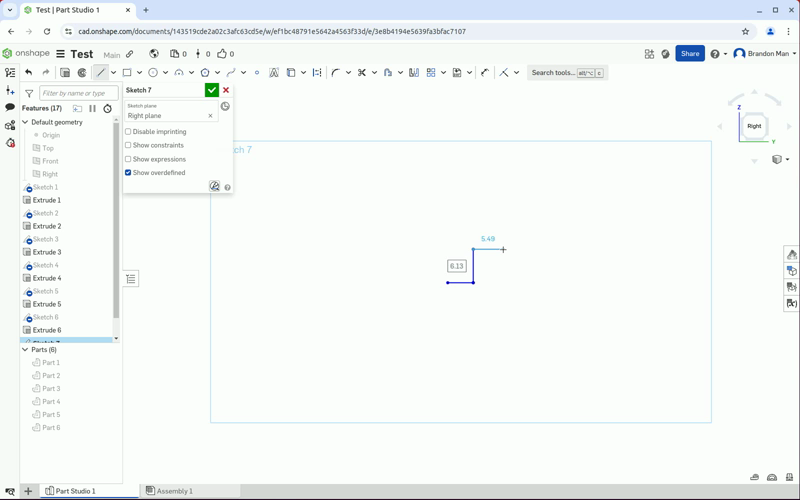
mouse_move(447, 249)
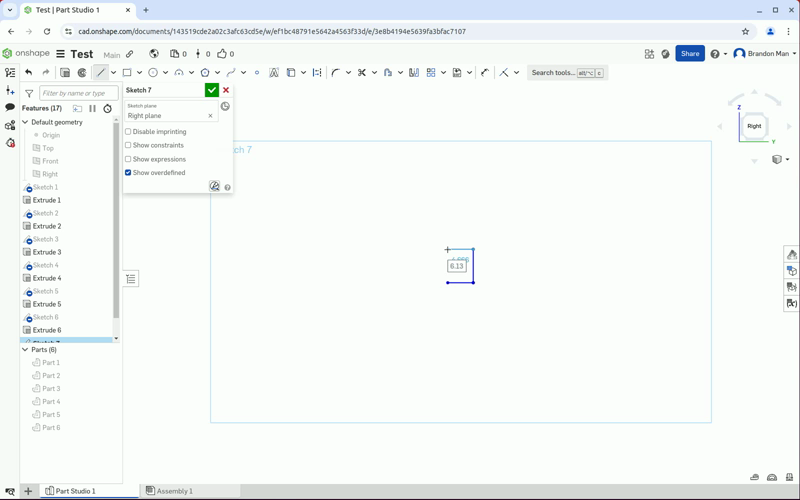
click(447, 249)
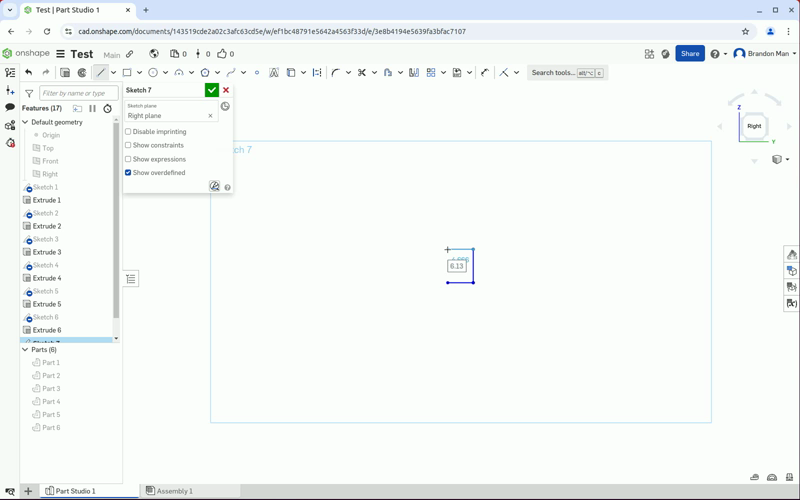
key_up(shift)
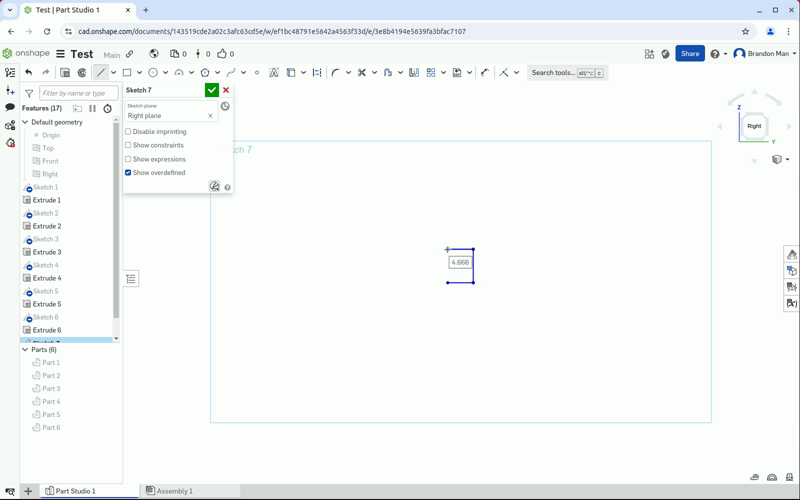
mouse_move(477, 249)
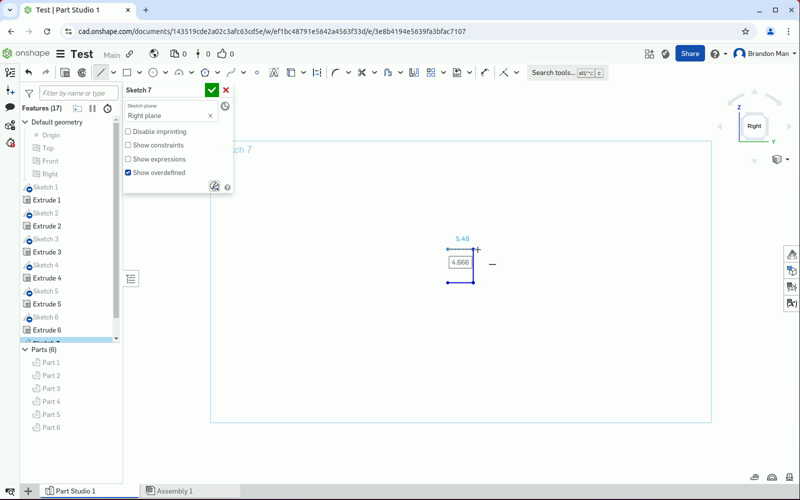
key_down(shift)
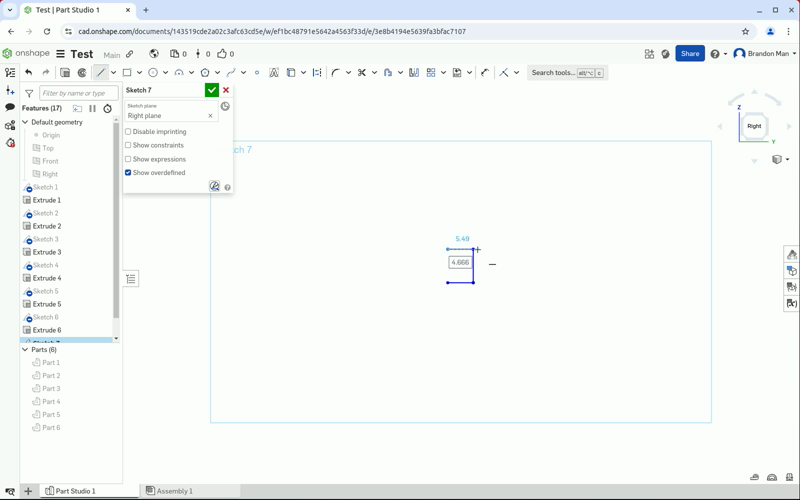
mouse_move(447, 282)
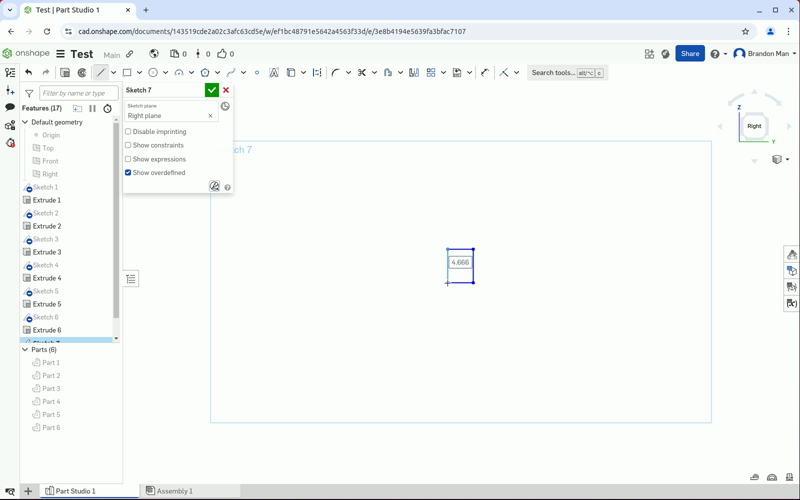
key_up(shift)
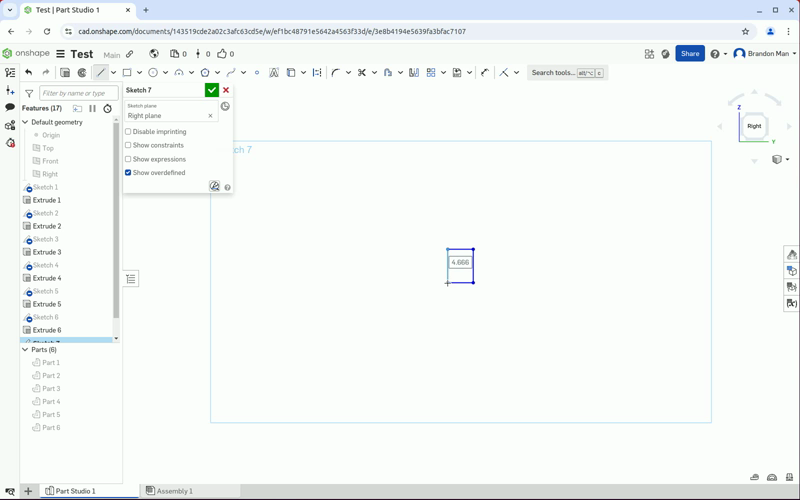
click(447, 282)
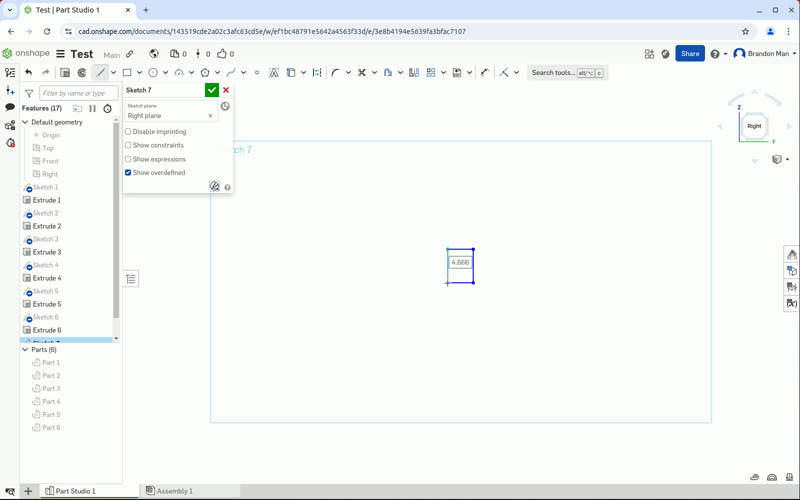
key(esc)
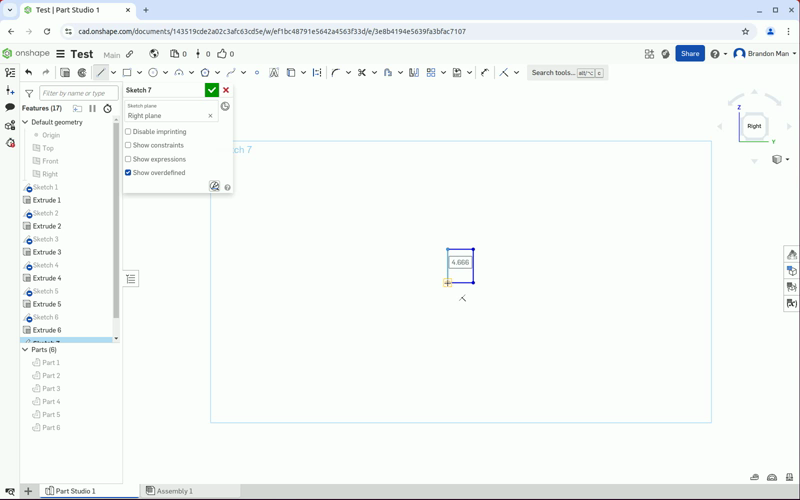
mouse_move(471, 264)
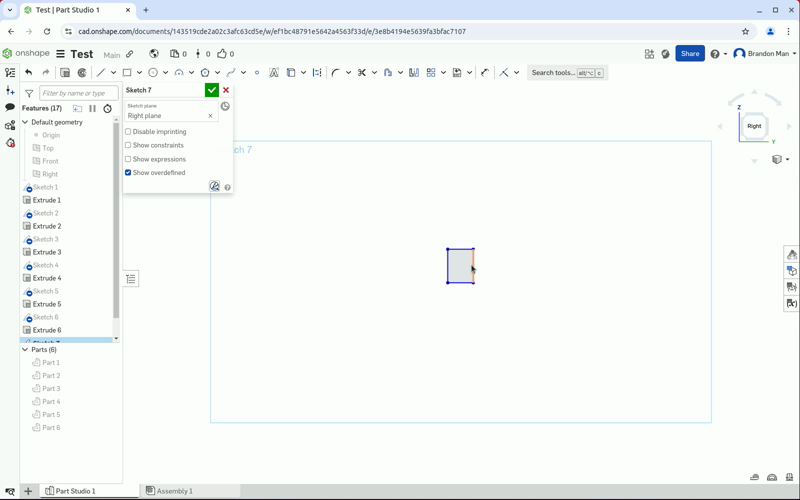
scroll(6)
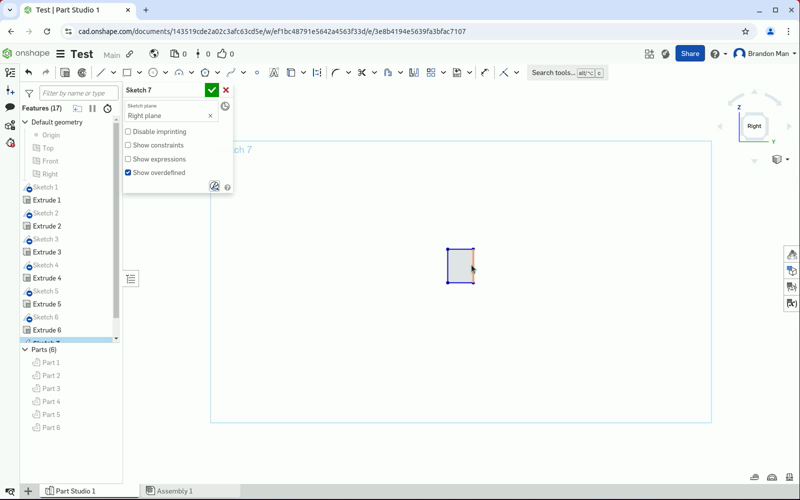
scroll(6)
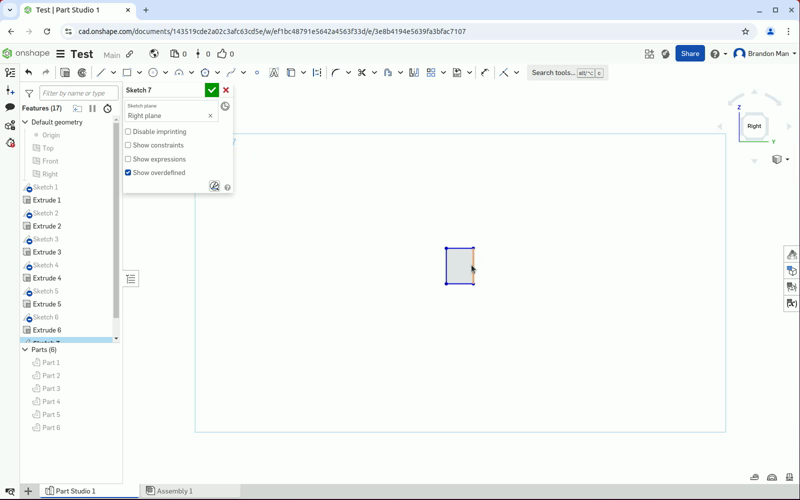
scroll(6)
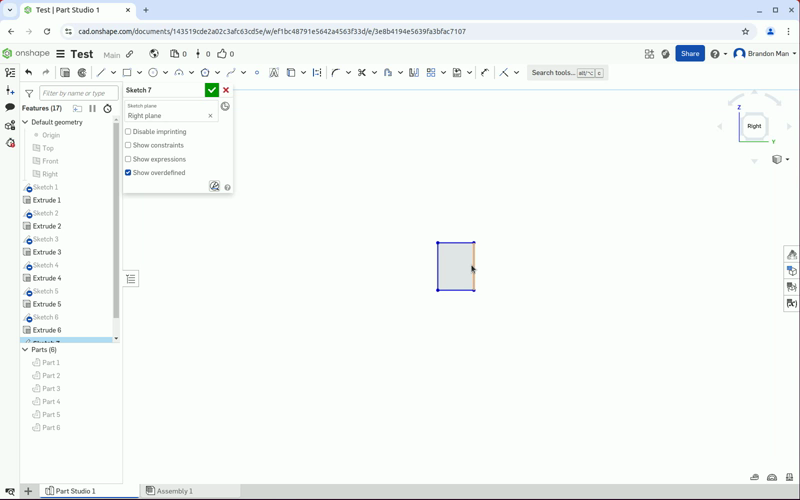
scroll(6)
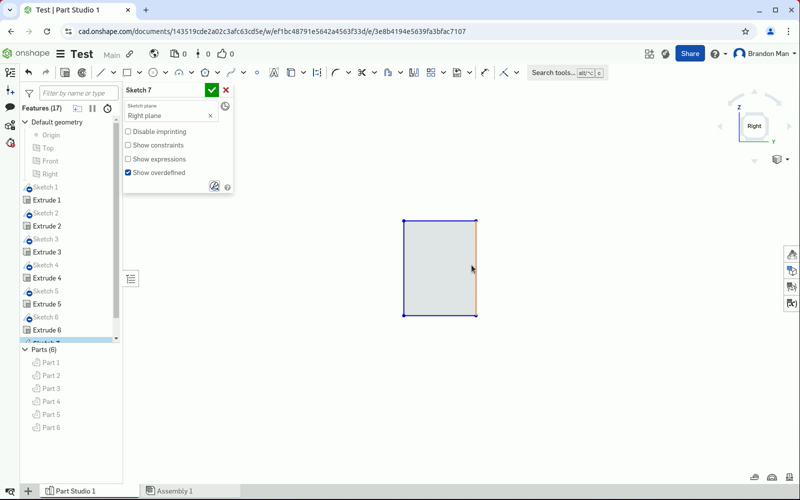
scroll(6)
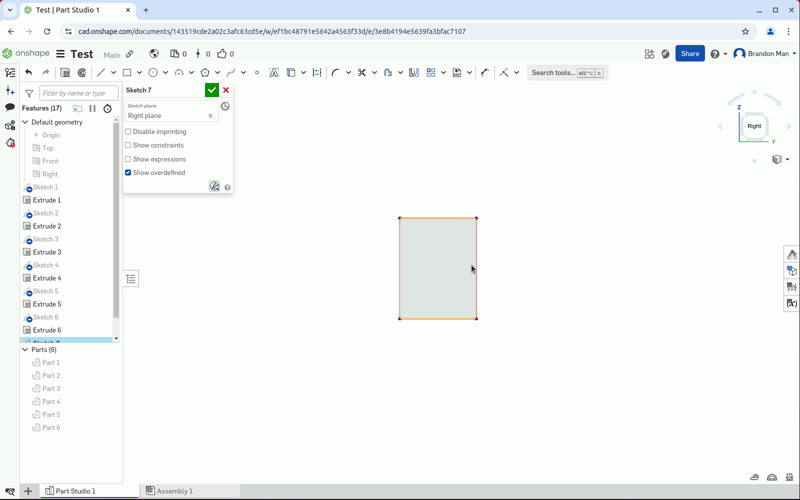
scroll(6)
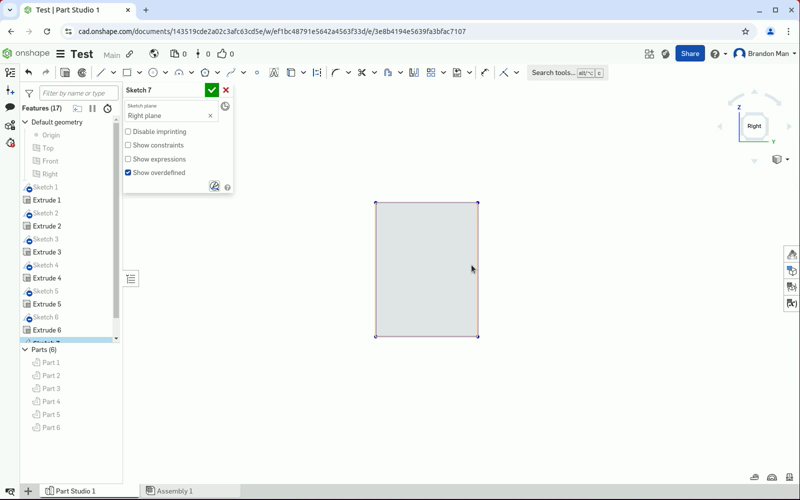
scroll(6)
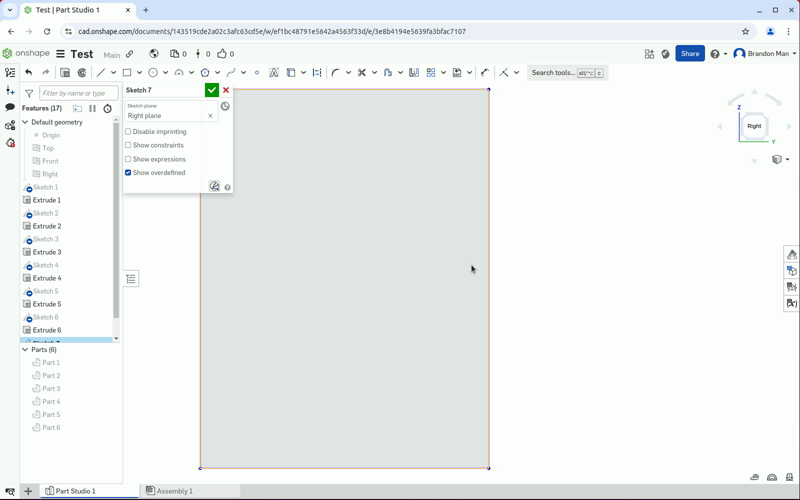
click(471, 264)
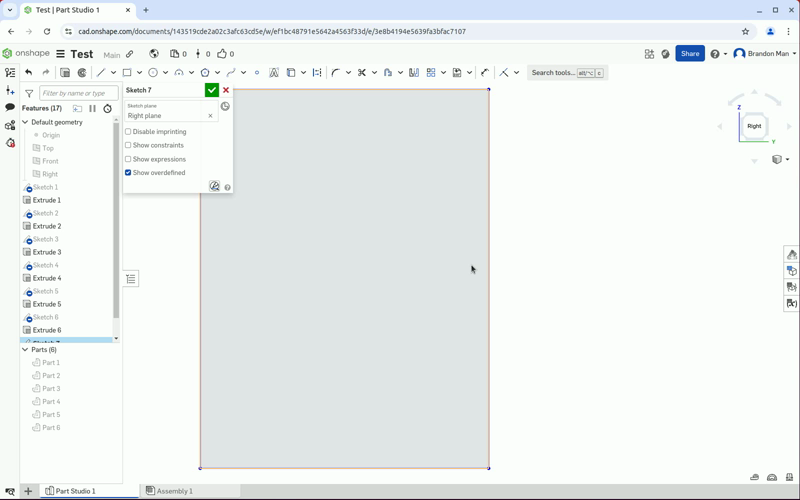
scroll(-6)
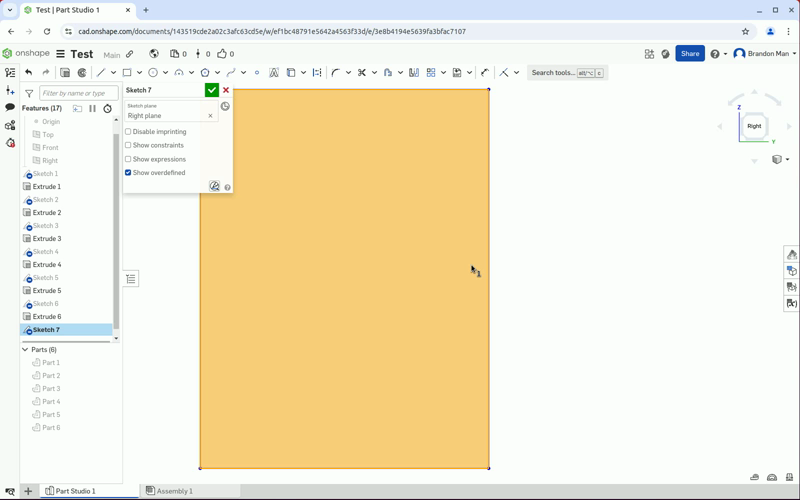
scroll(-6)
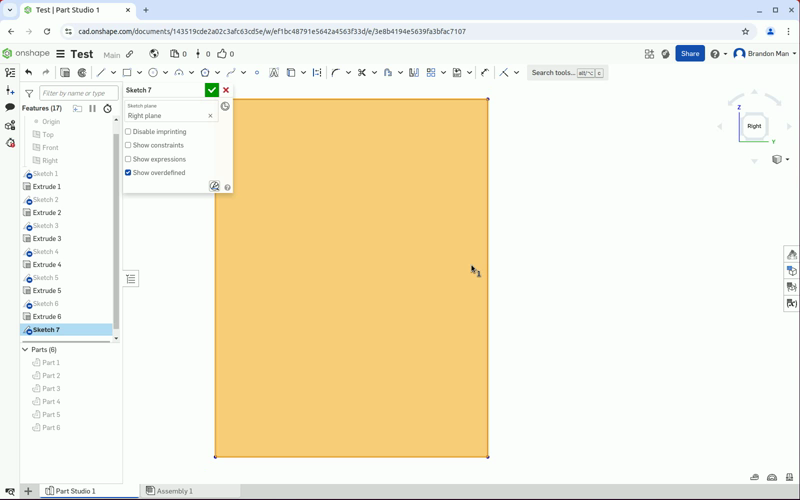
scroll(-6)
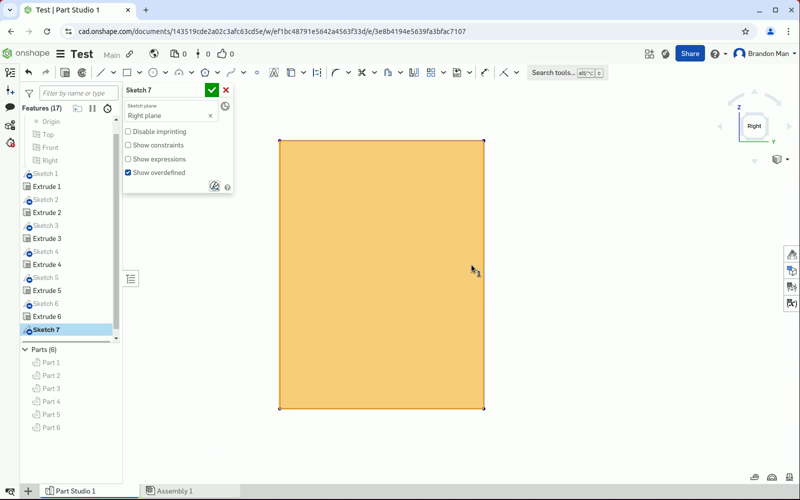
scroll(-6)
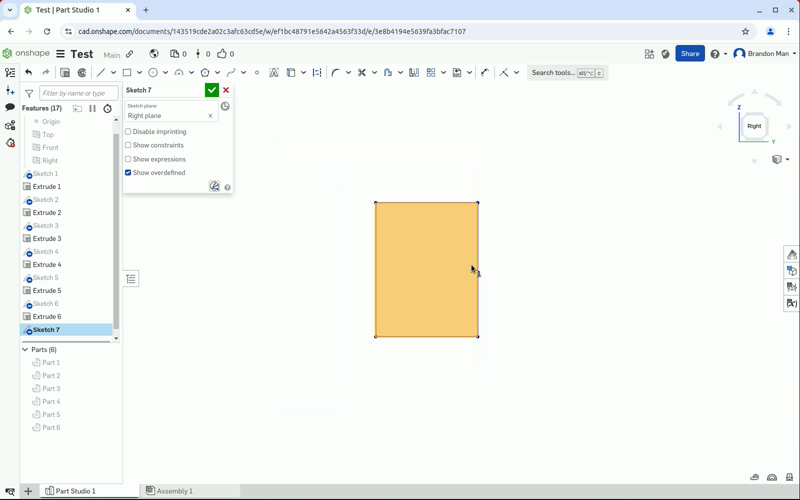
scroll(-6)
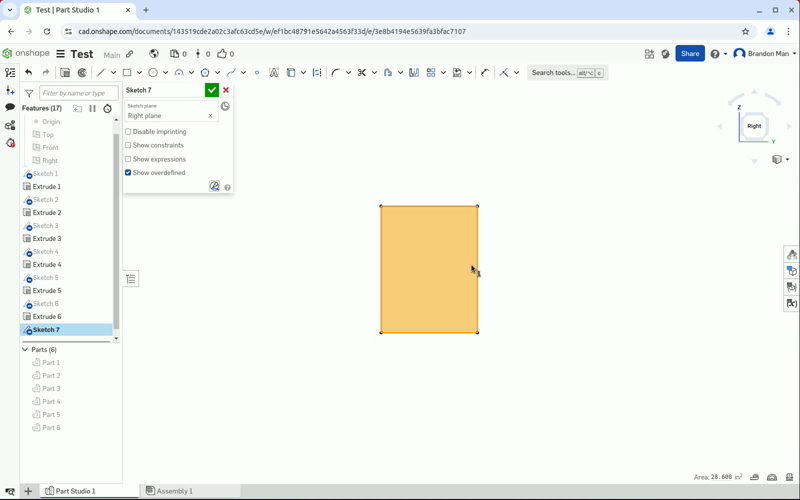
scroll(-6)
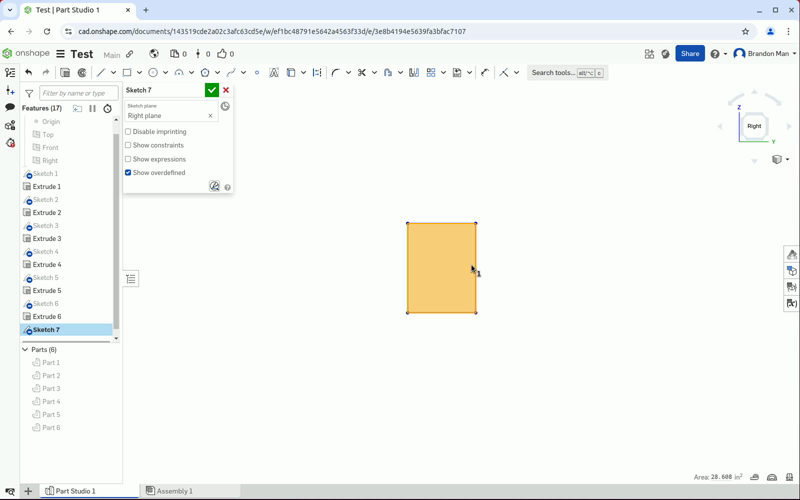
scroll(-6)
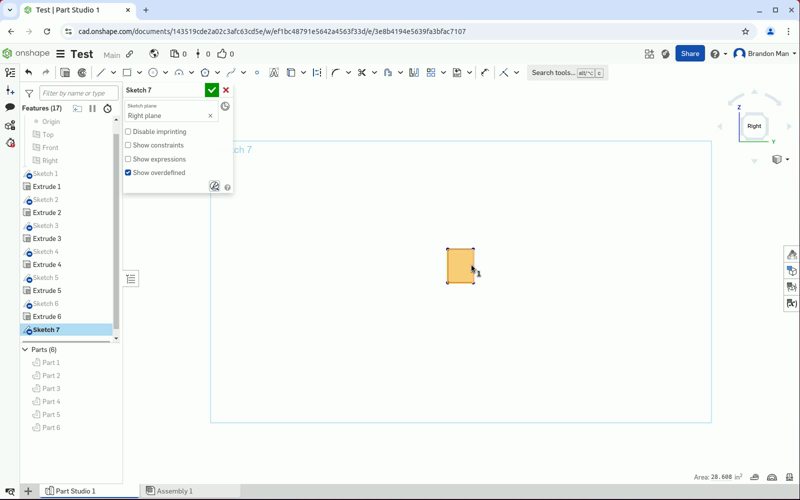
mouse_move(73, 352)
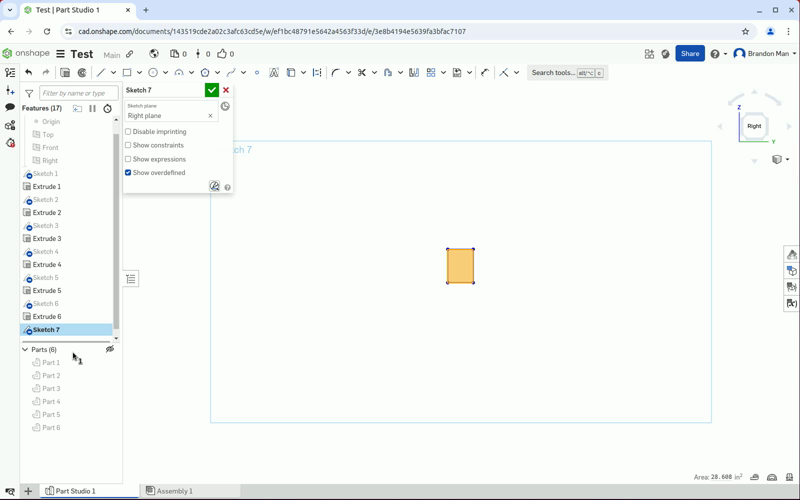
key(shift+y)
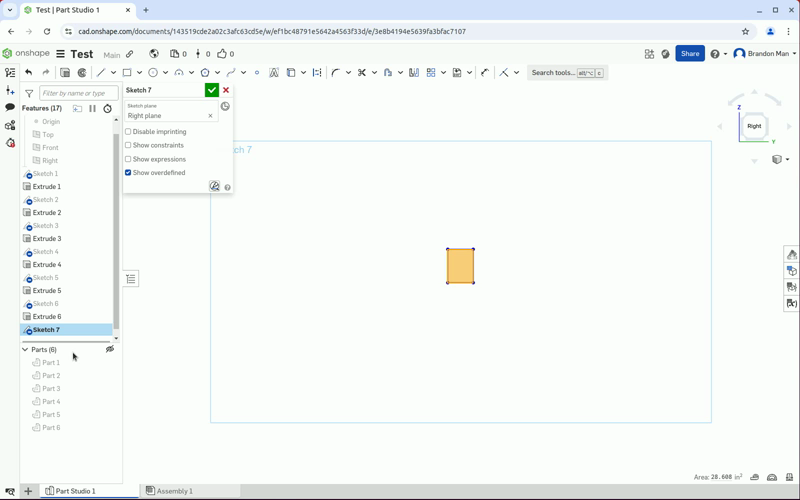
key(shift+e)
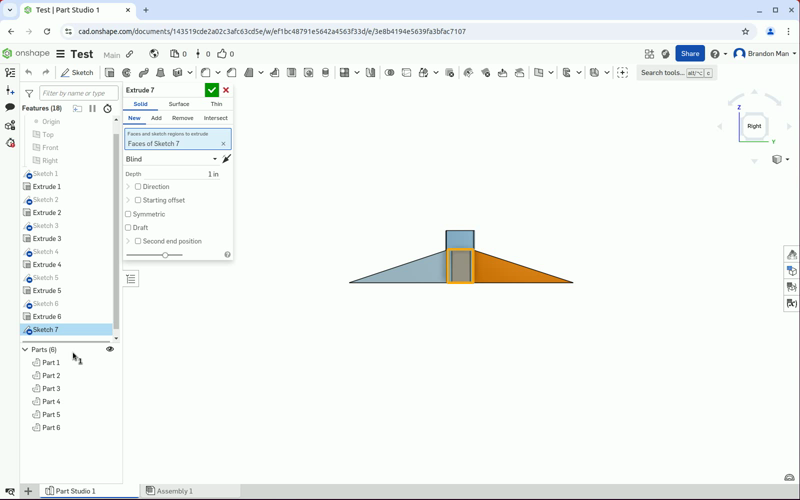
mouse_move(143, 106)
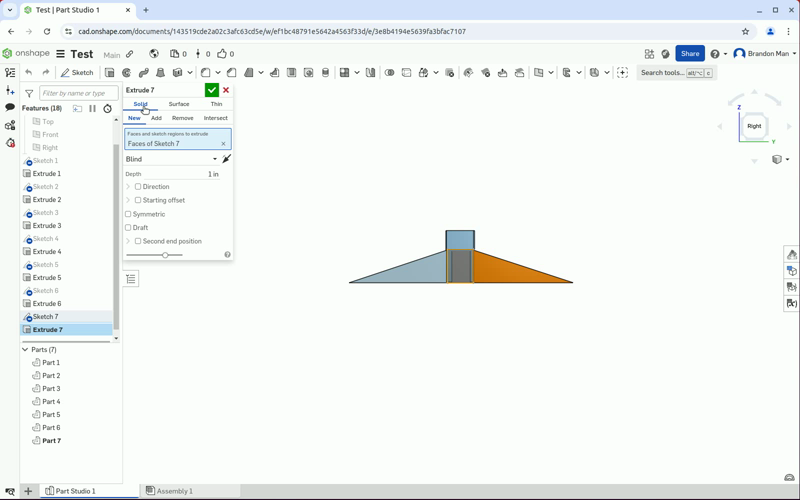
click(143, 106)
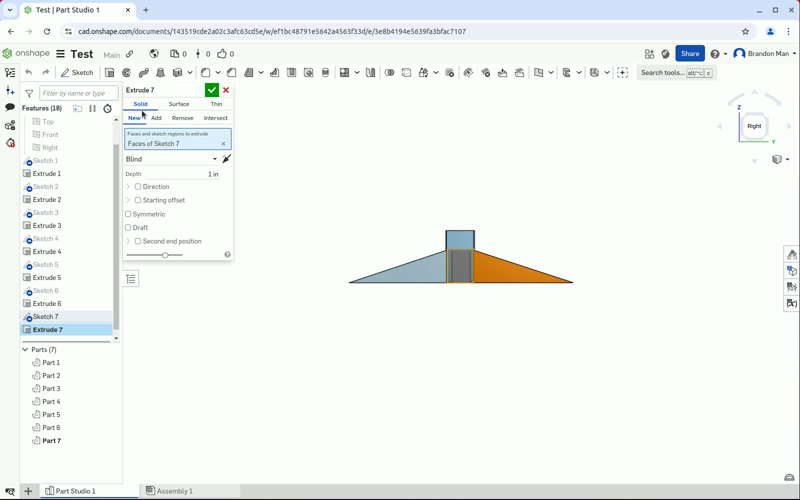
mouse_move(137, 120)
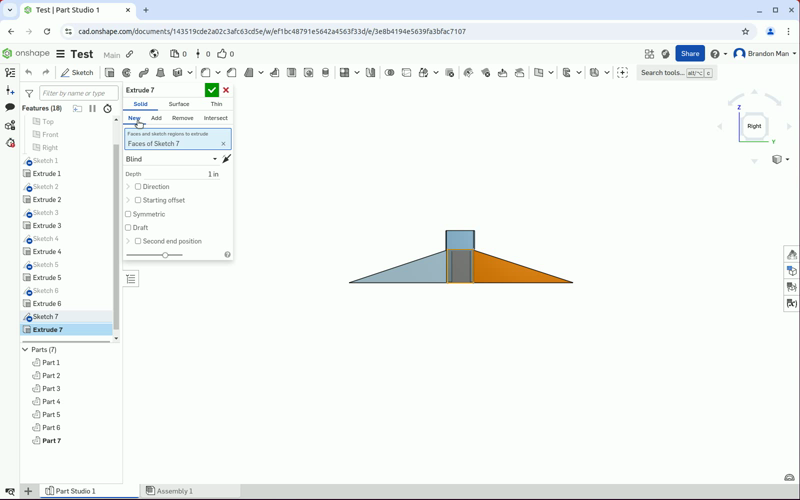
click(137, 120)
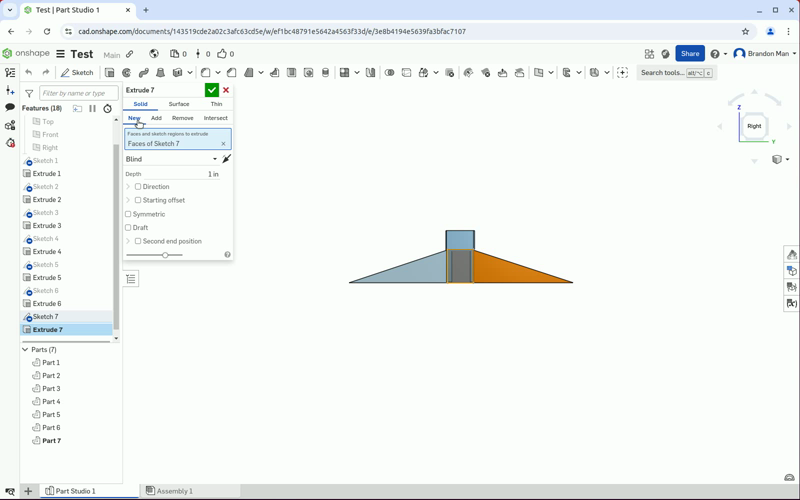
key(tab, 4)
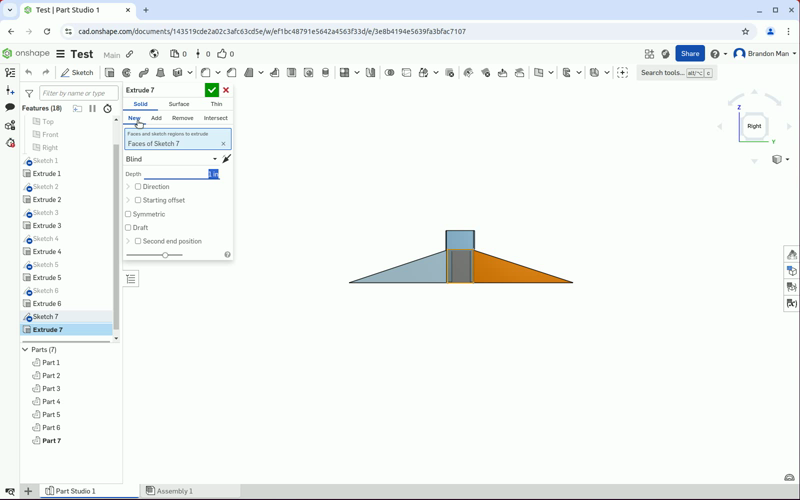
text(3.37)
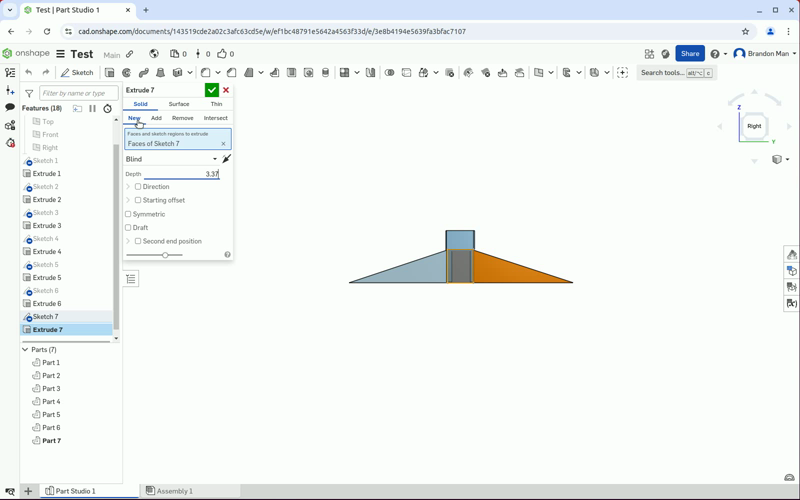
key(tab, 3)
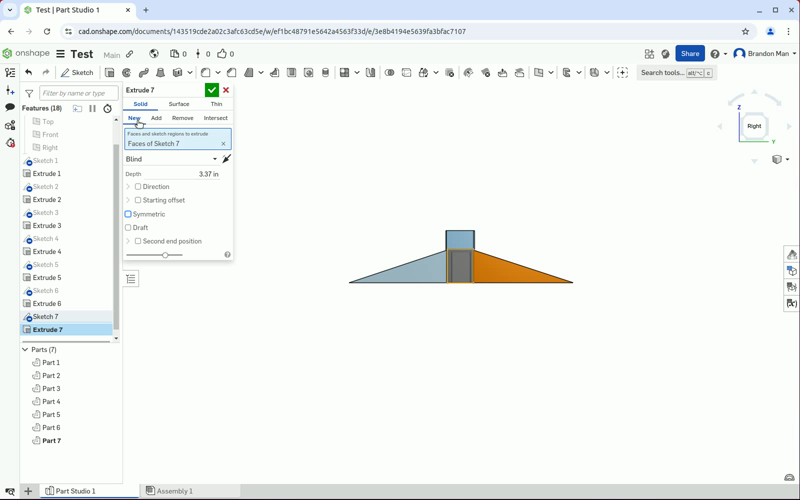
key(space)
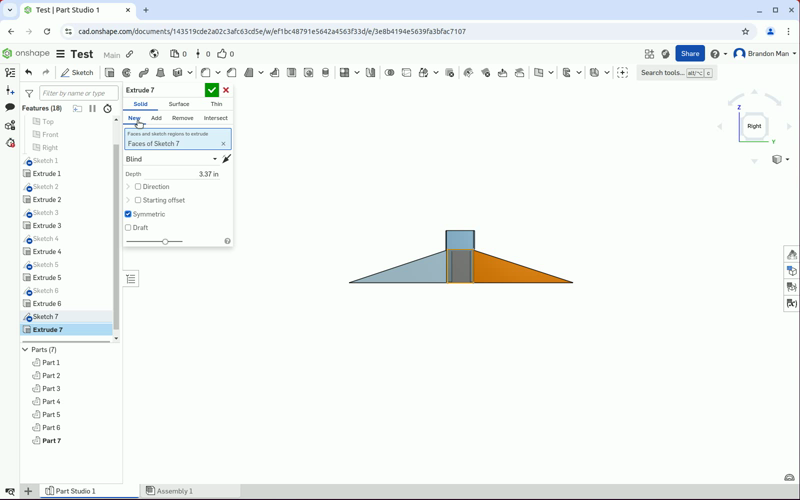
key(enter)
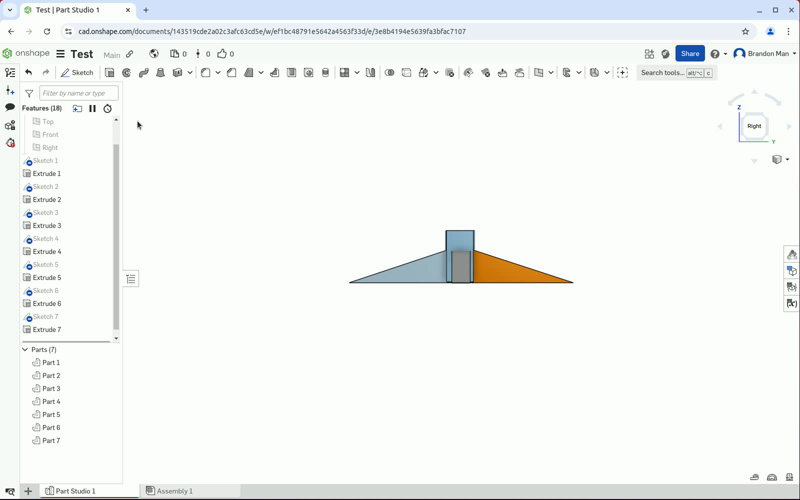
key(shift+h)
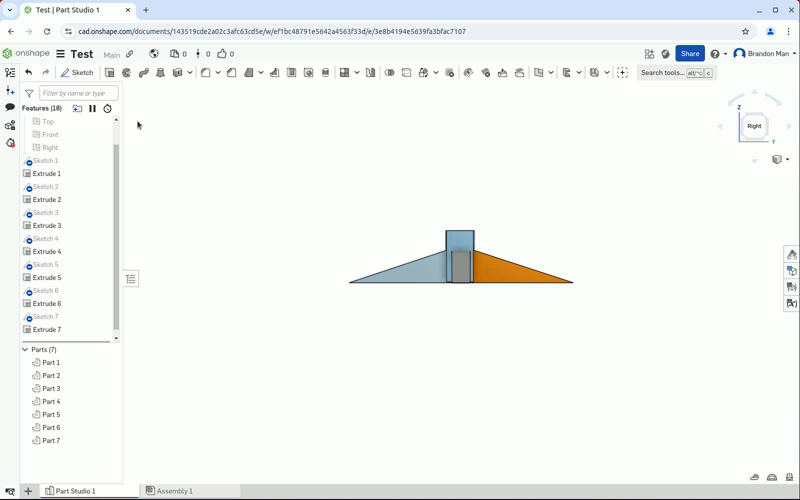
key(shift+h)
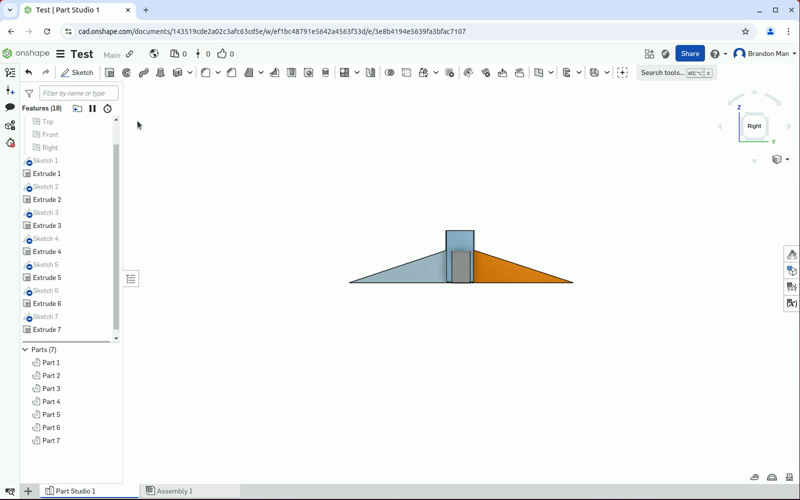
mouse_move(69, 163)
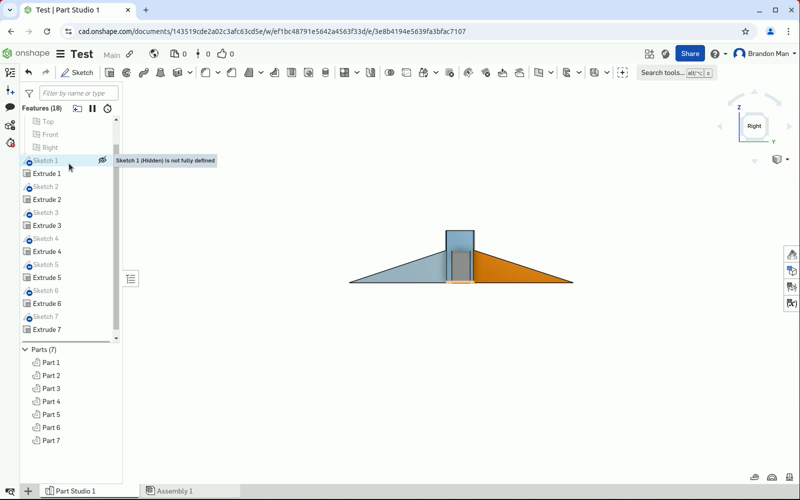
click(69, 163)
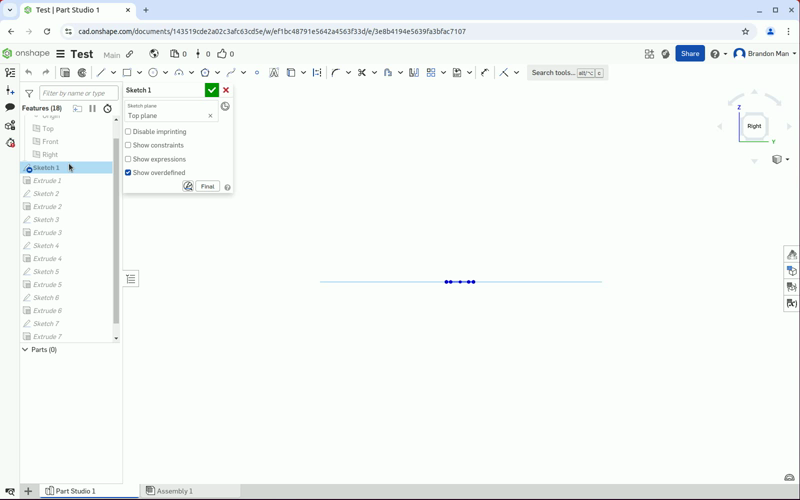
mouse_move(229, 92)
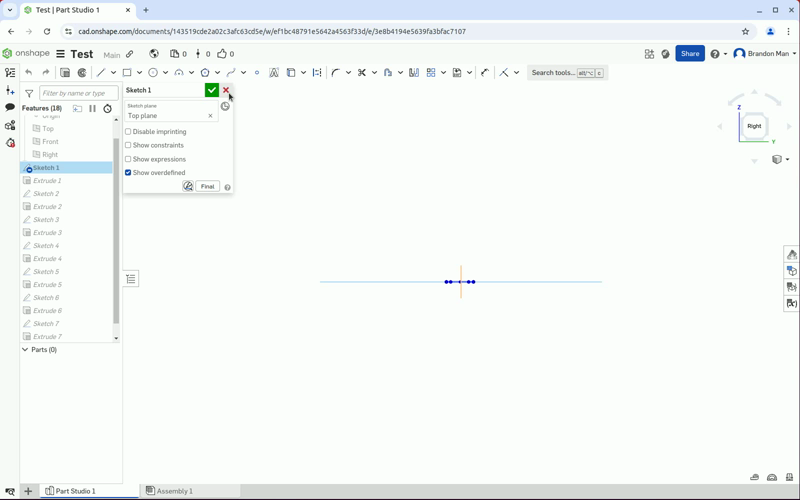
click(229, 92)
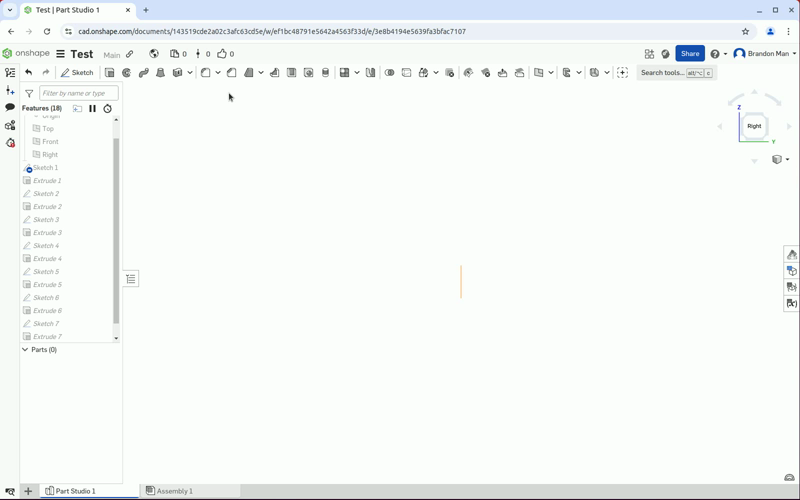
mouse_move(73, 352)
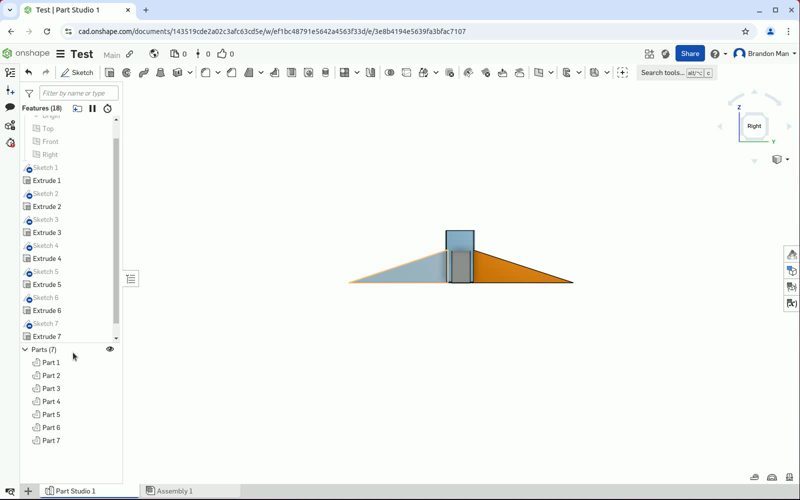
key(y)
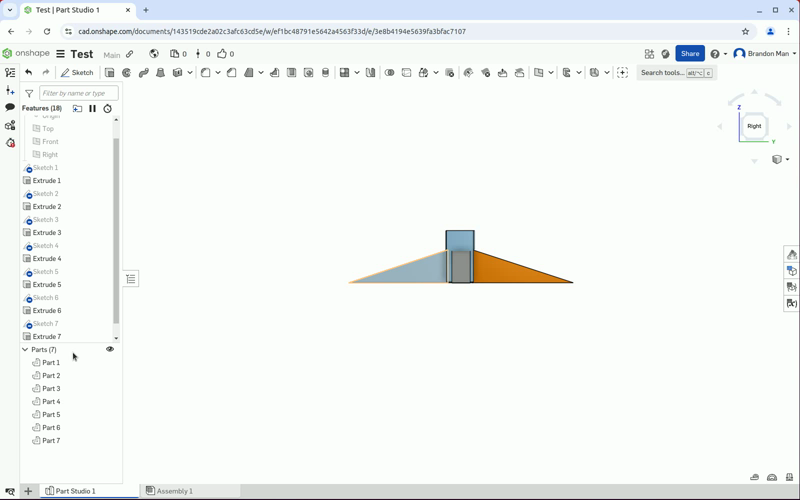
key(shift+p)
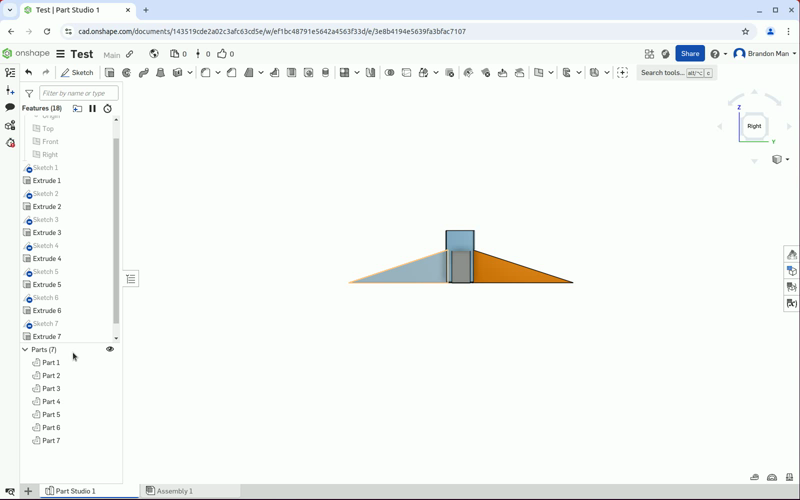
key(space)
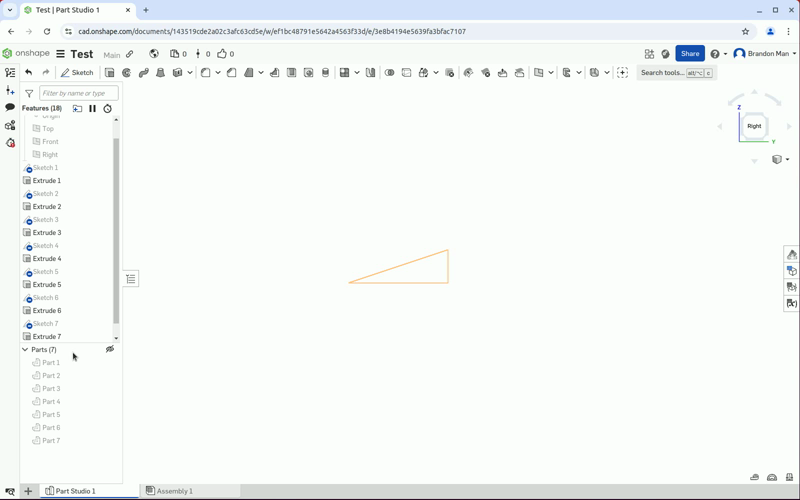
key_down(shift)
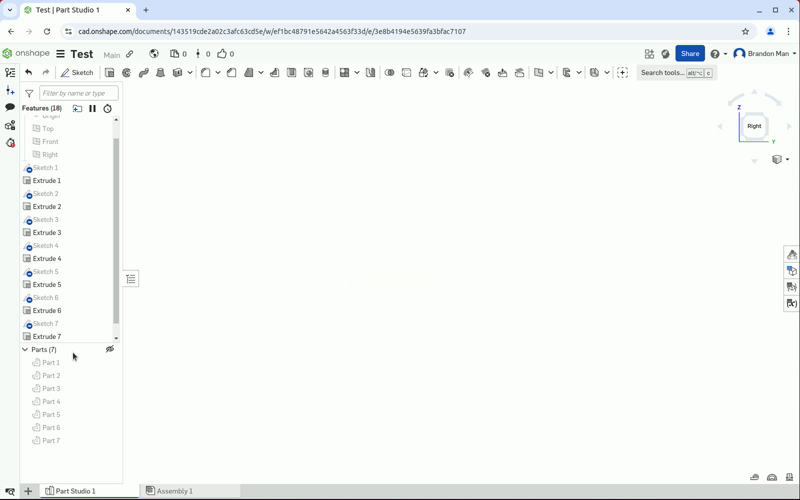
key(right)
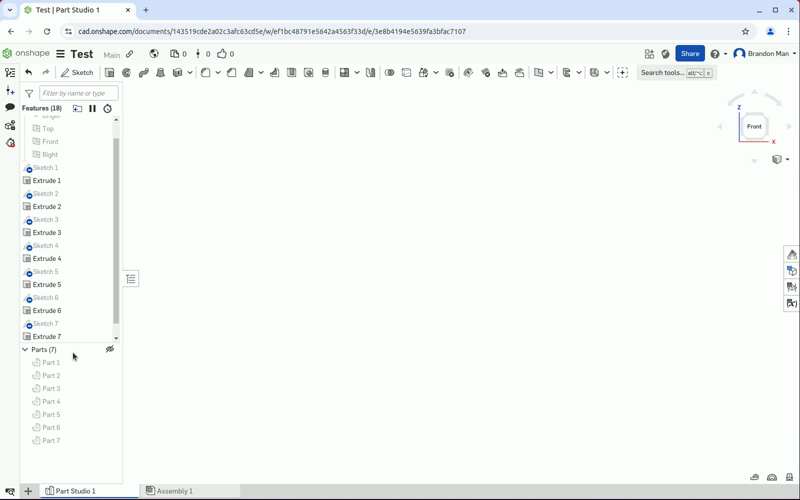
key_up(shift)
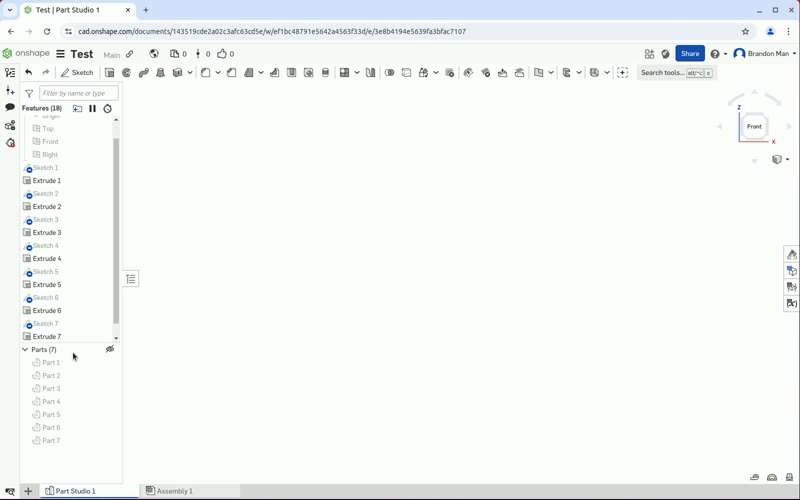
key(space)
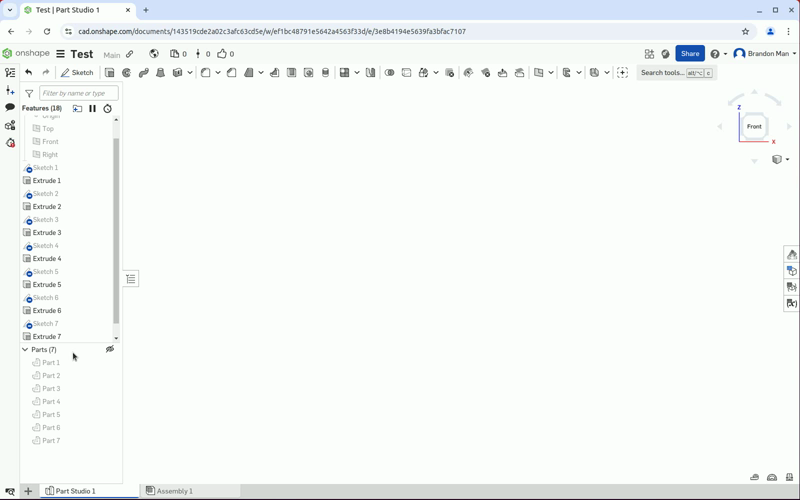
key_down(shift)
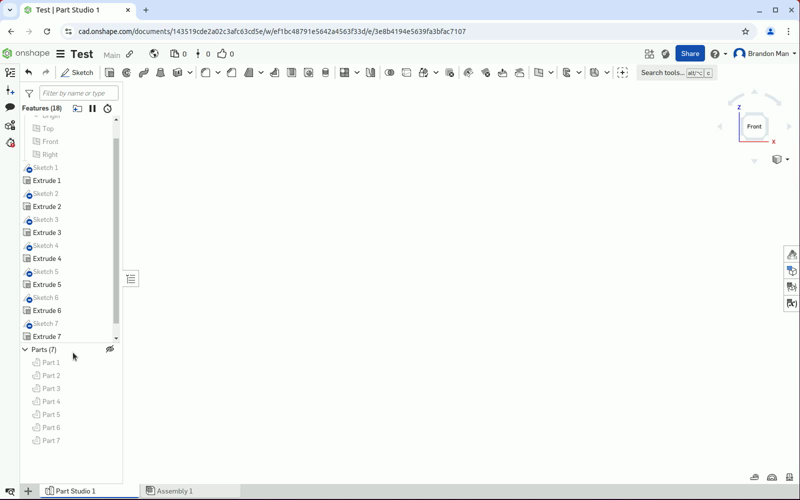
key(down)
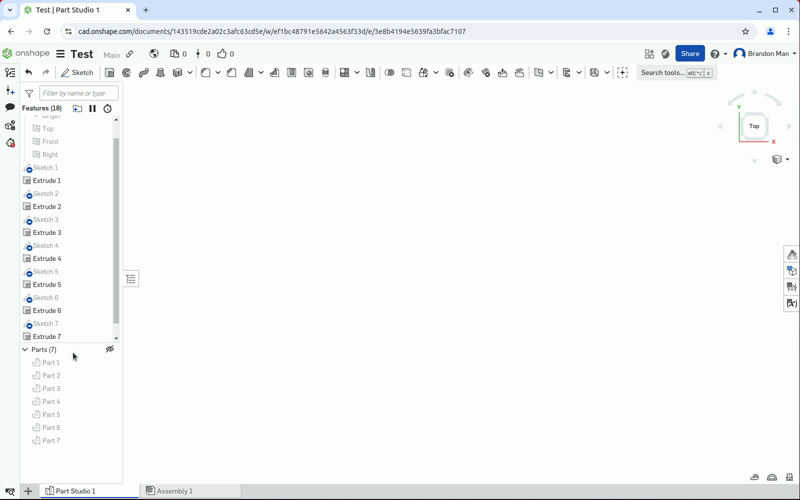
key_up(shift)
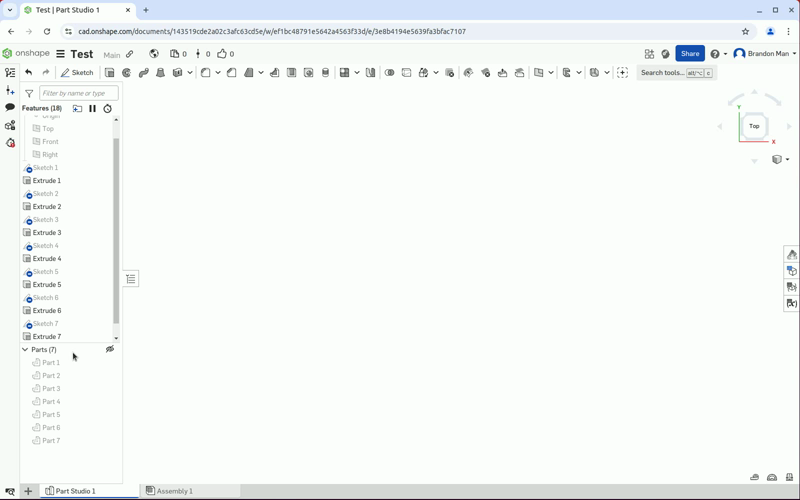
mouse_move(73, 352)
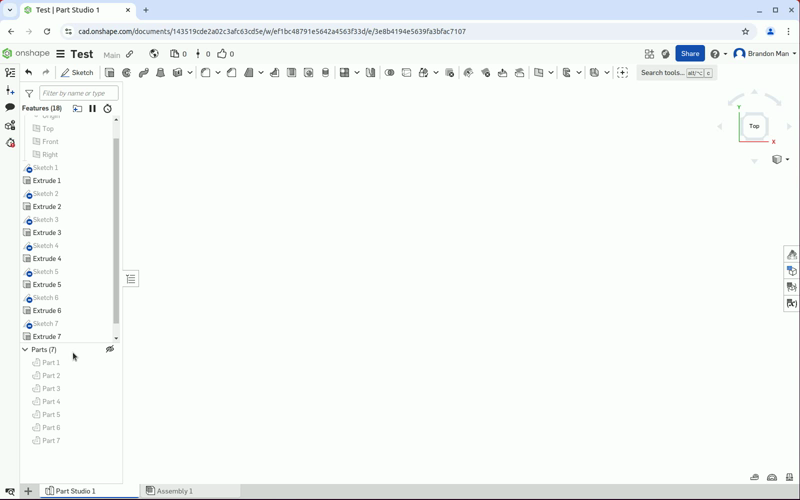
key(shift+y)
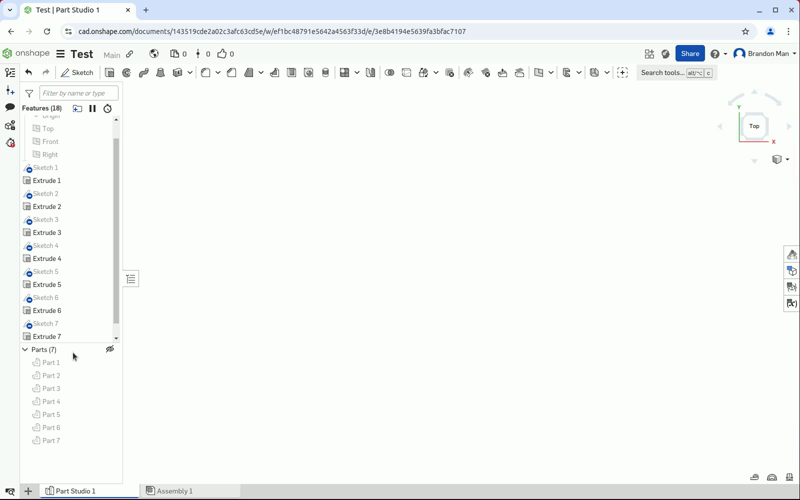
key(shift+s)
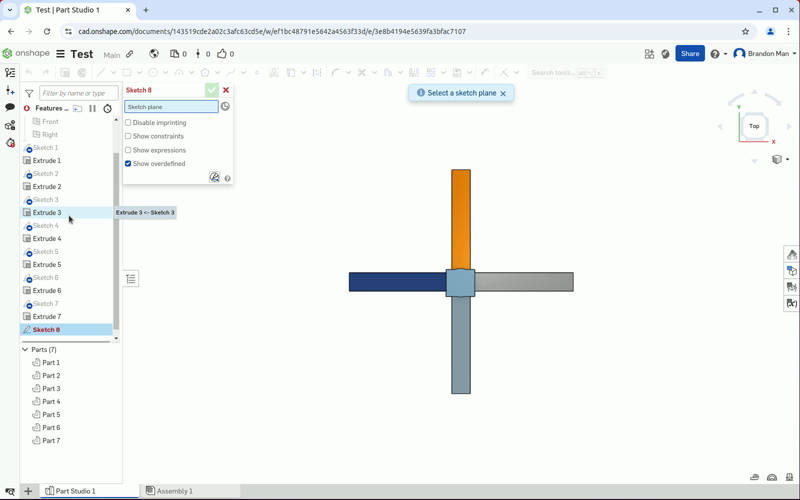
scroll(3)
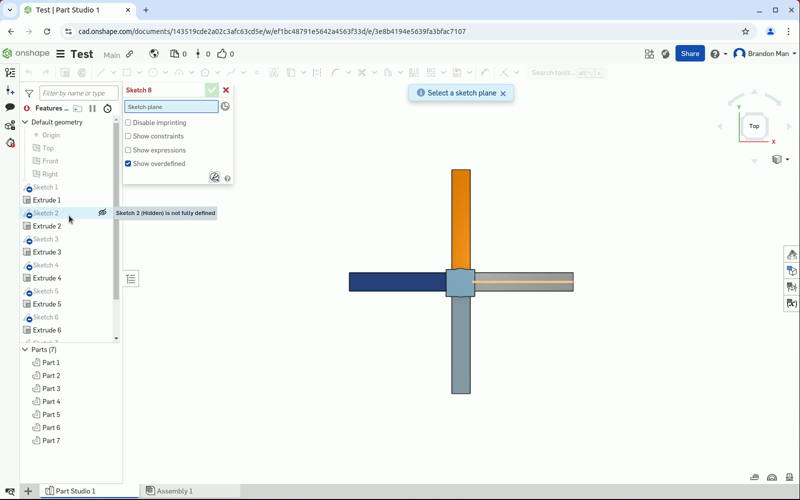
mouse_move(69, 150)
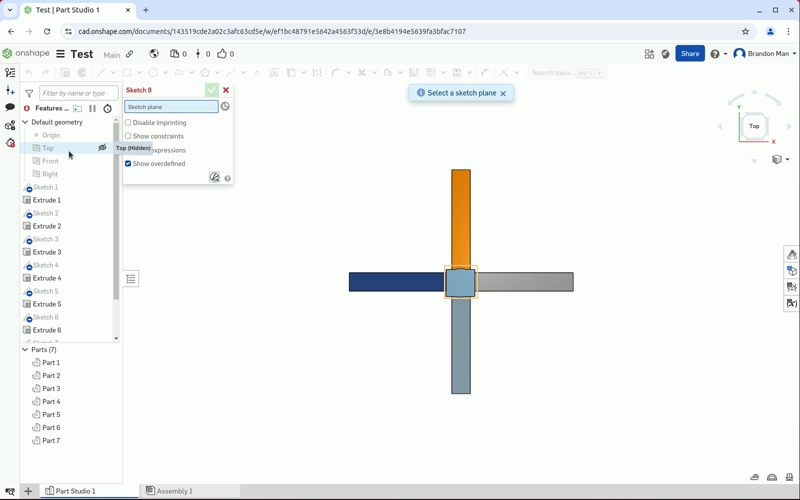
click(69, 150)
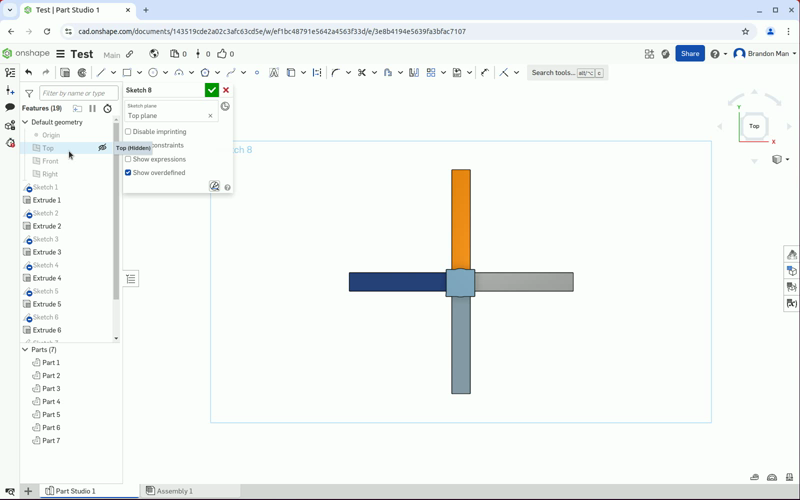
mouse_move(73, 352)
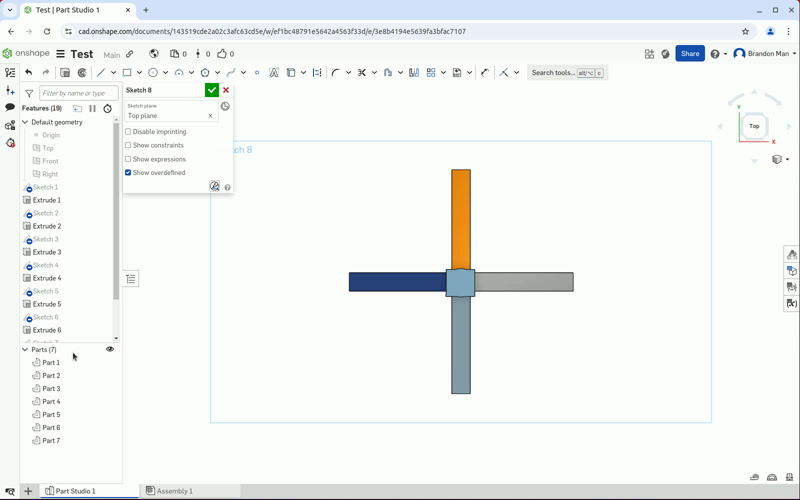
key(y)
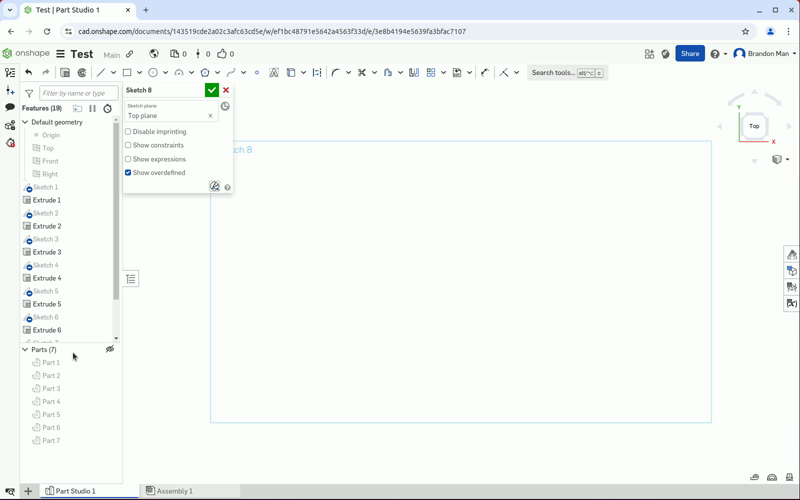
key(c)
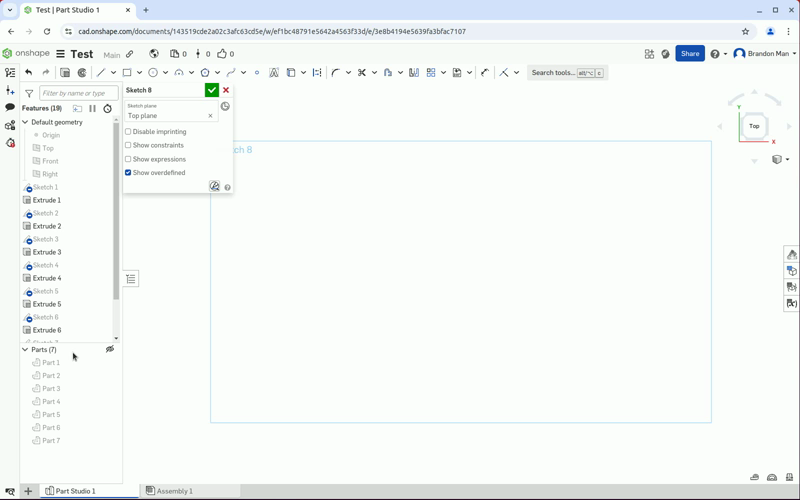
key_down(shift)
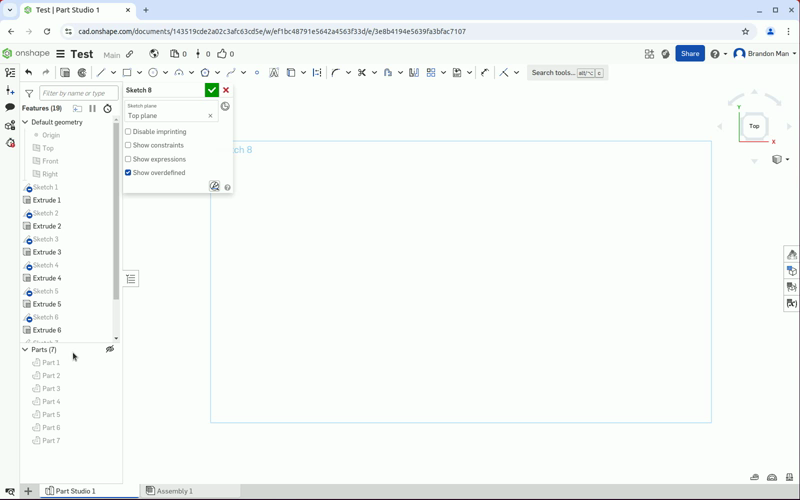
mouse_move(461, 282)
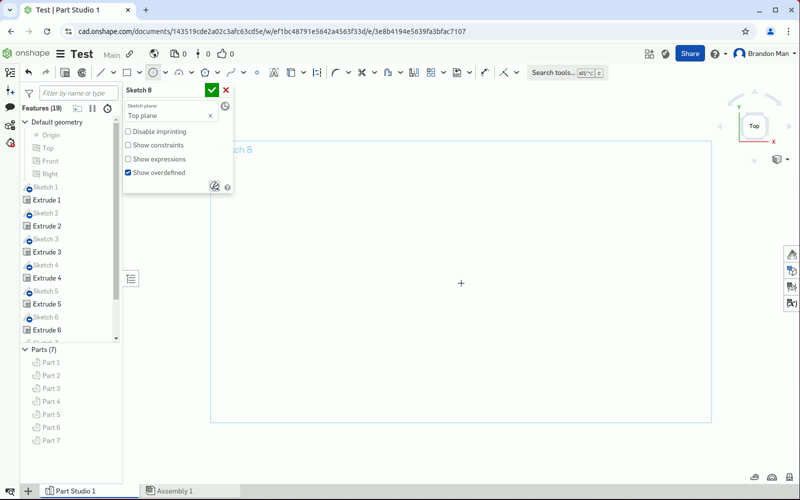
click(461, 282)
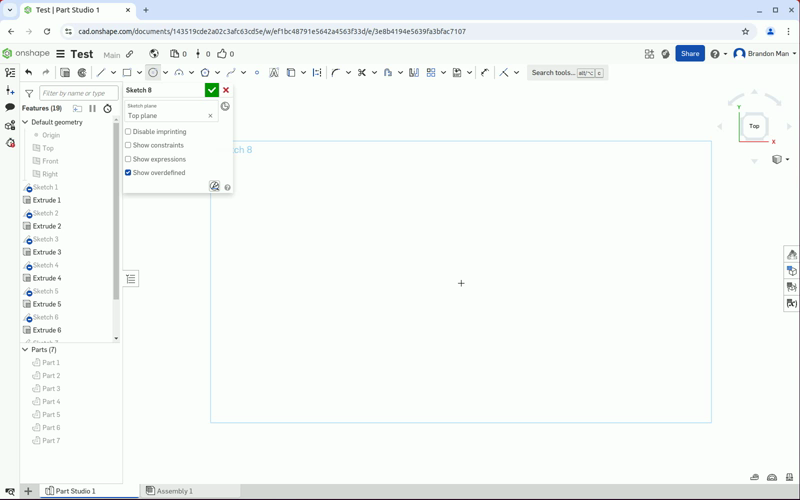
key_up(shift)
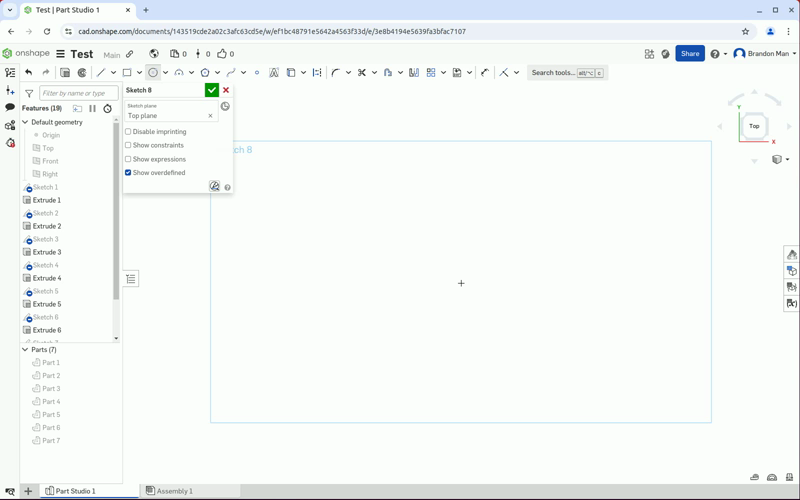
mouse_move(472, 282)
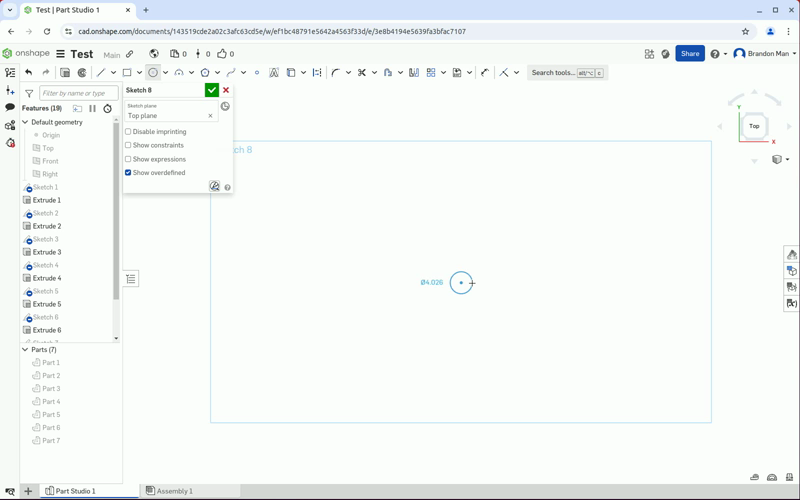
click(472, 282)
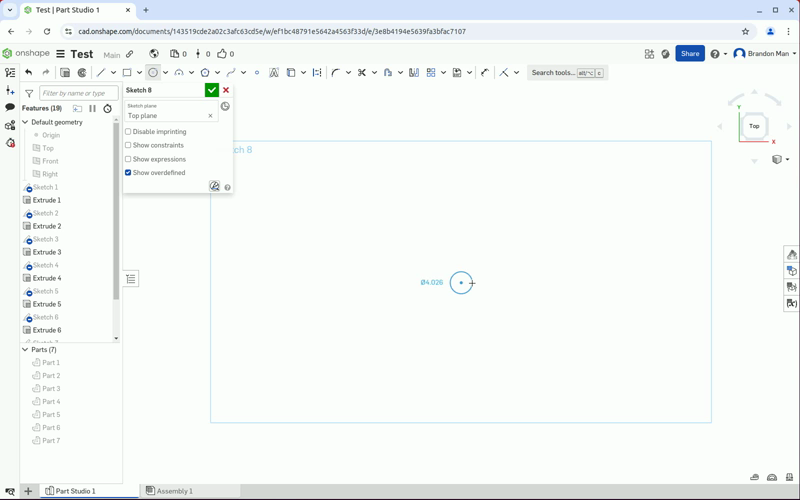
key(esc)
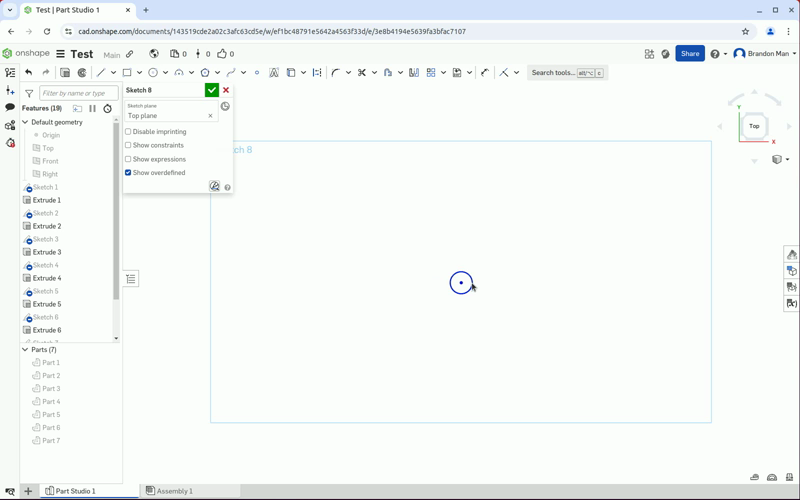
mouse_move(461, 287)
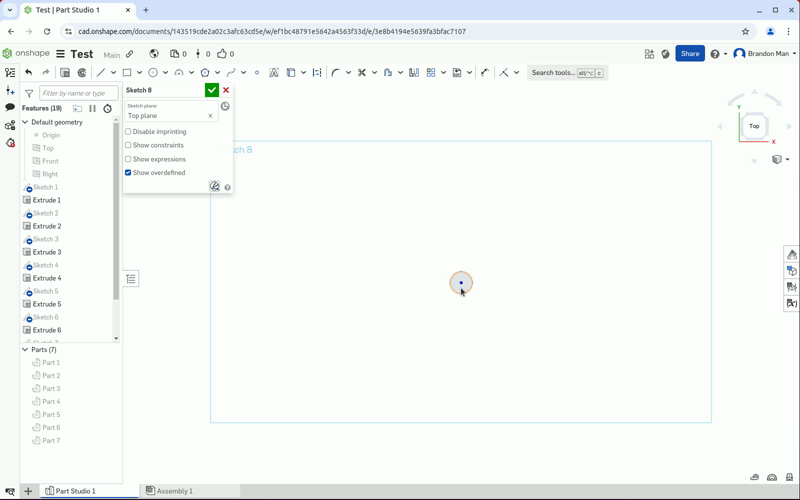
scroll(6)
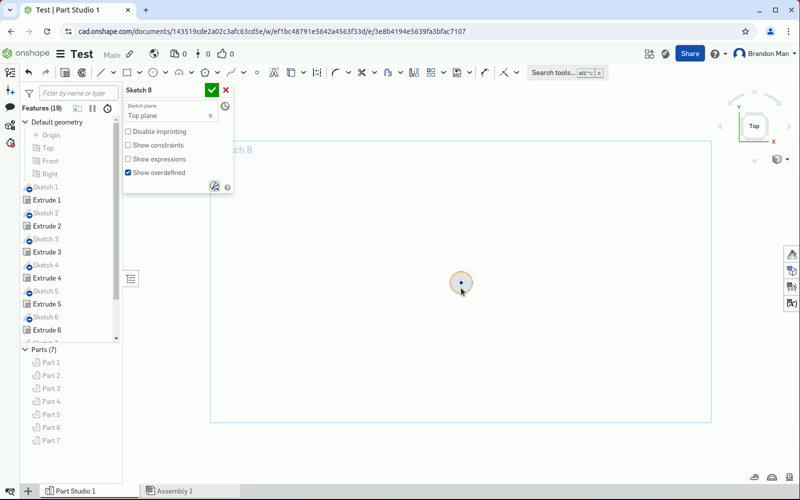
scroll(6)
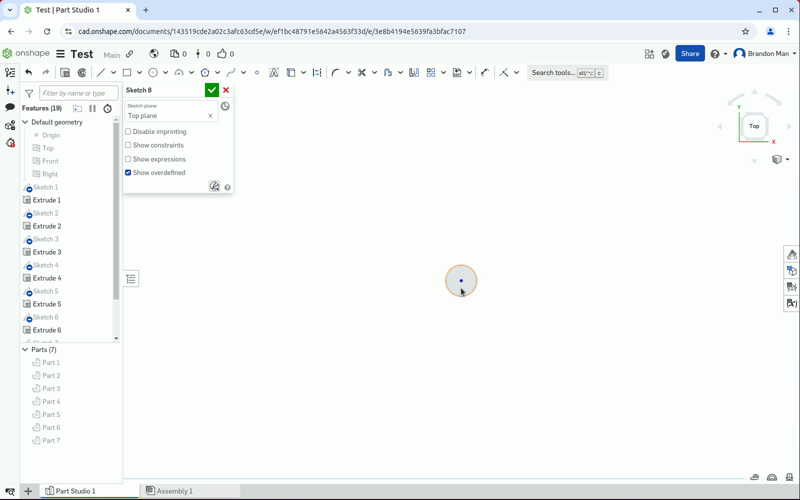
scroll(6)
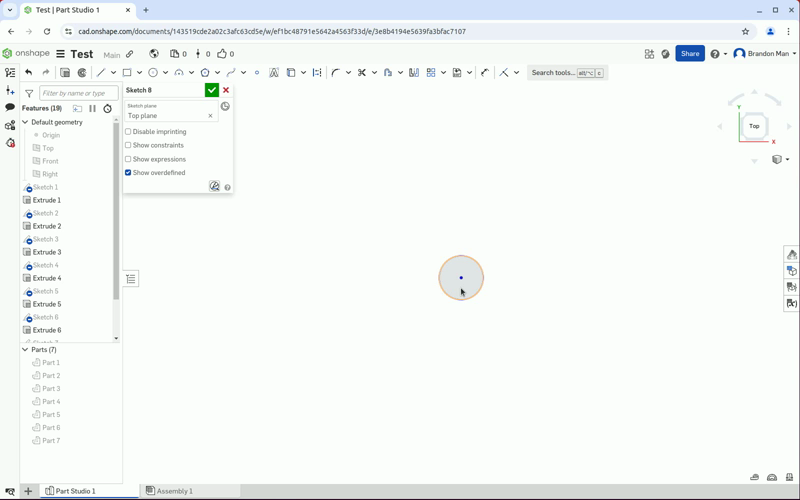
scroll(6)
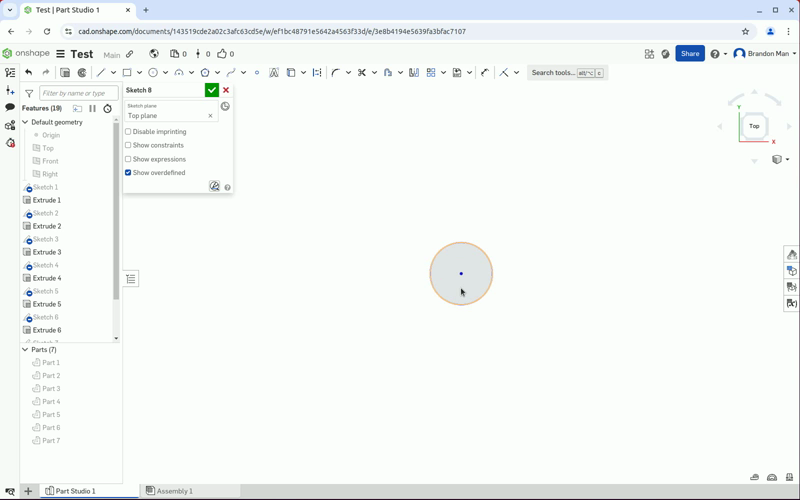
scroll(6)
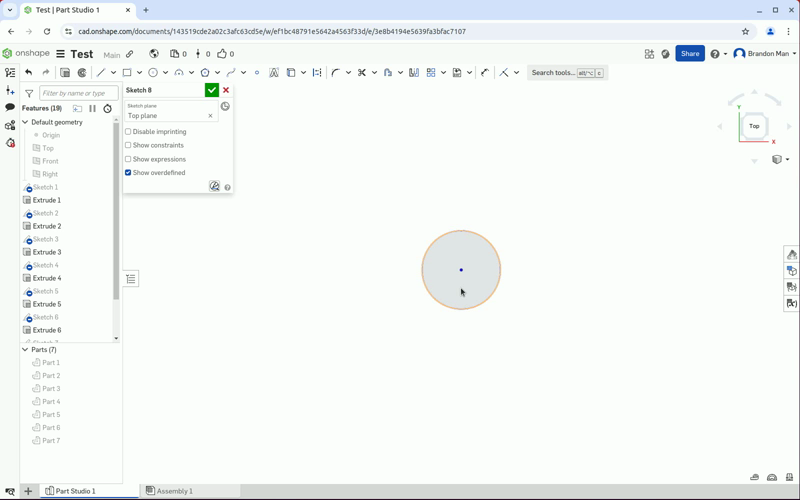
scroll(6)
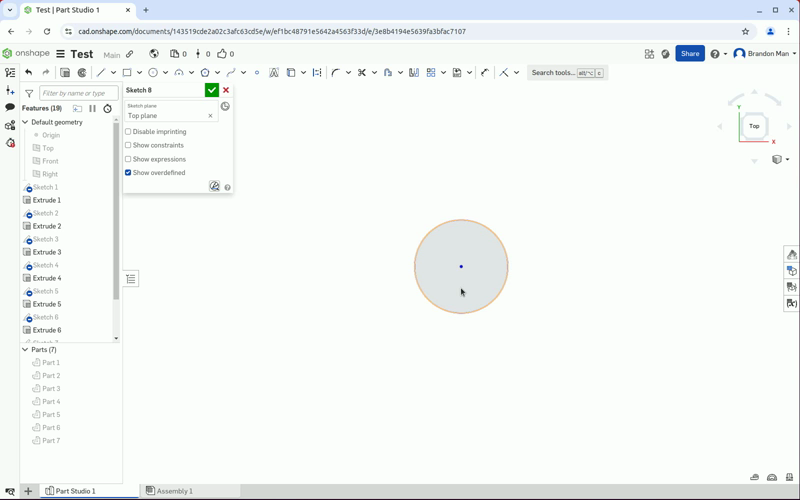
scroll(6)
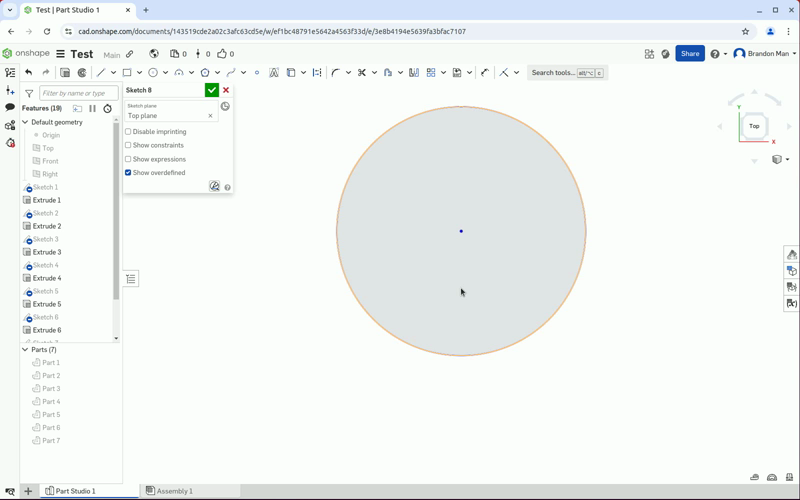
click(461, 287)
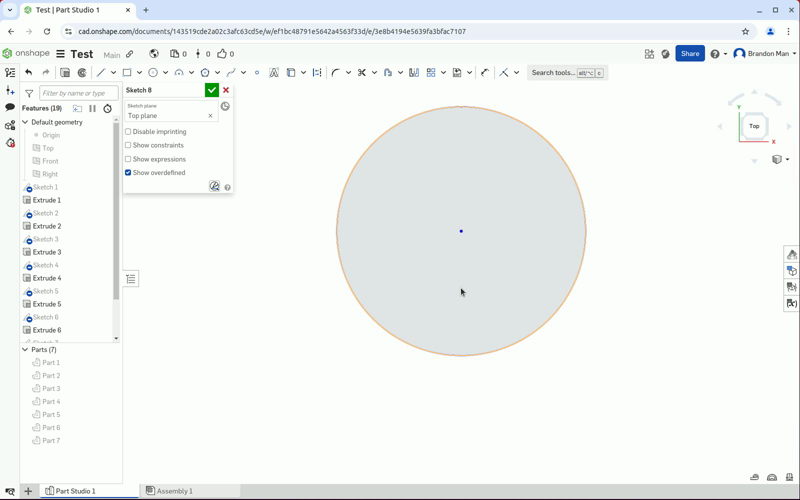
scroll(-6)
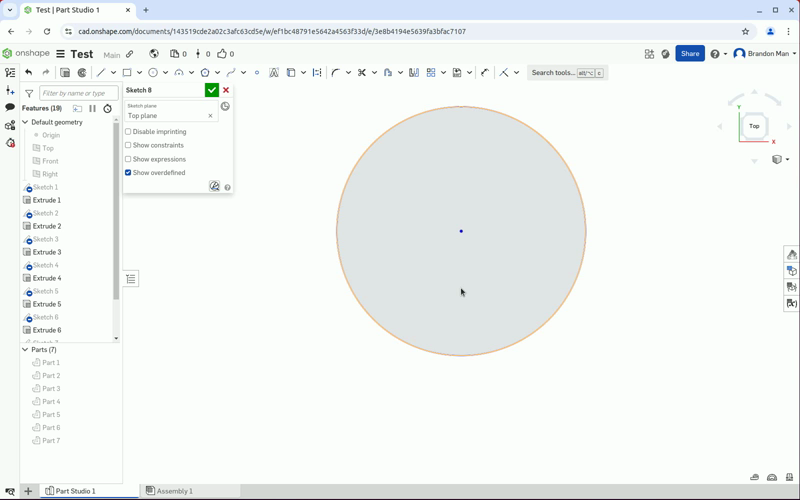
scroll(-6)
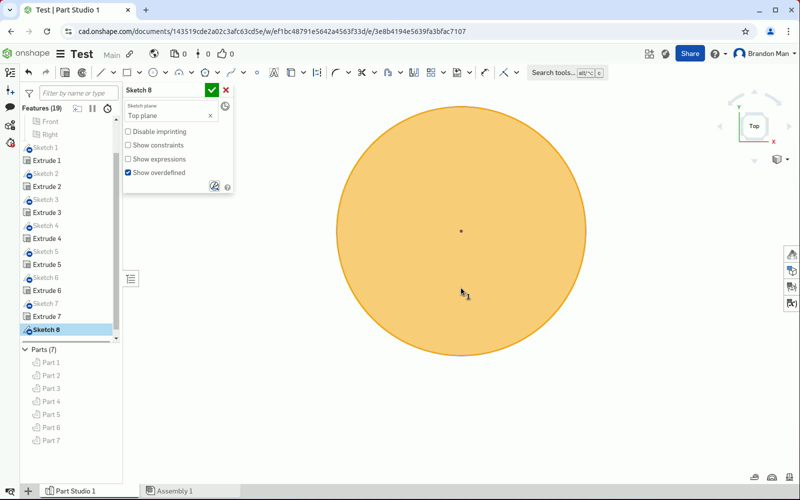
scroll(-6)
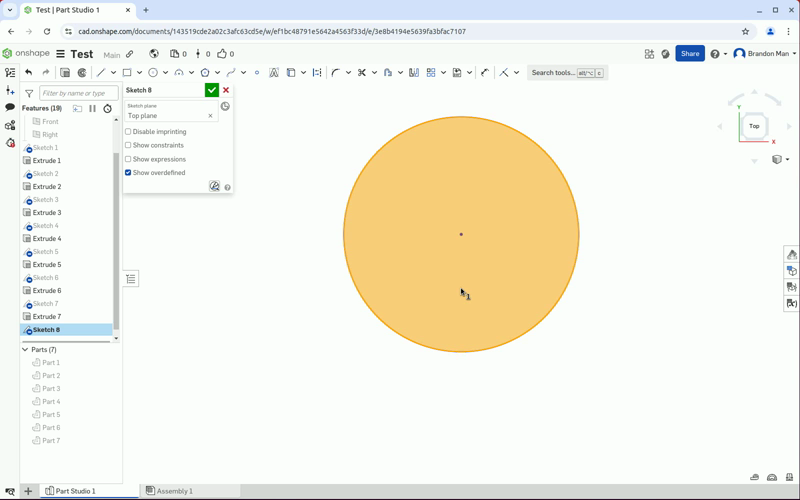
scroll(-6)
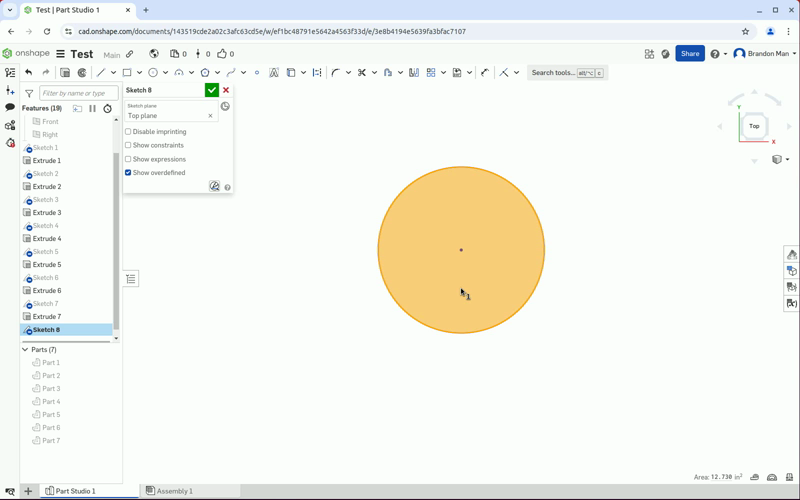
scroll(-6)
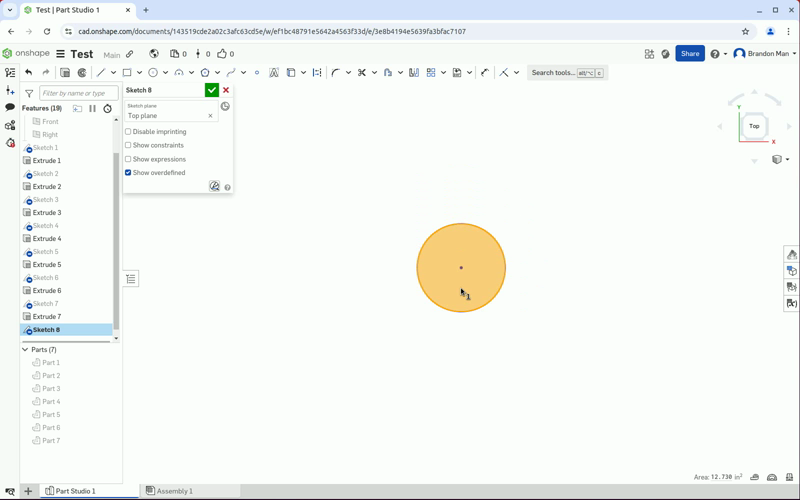
scroll(-6)
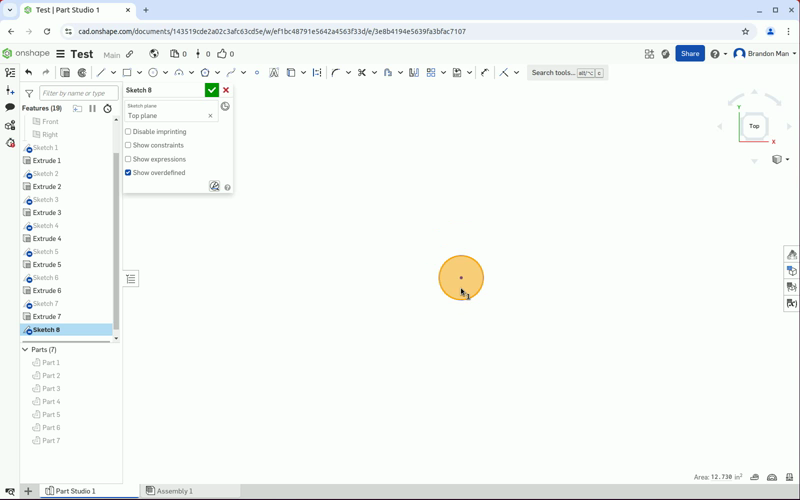
scroll(-6)
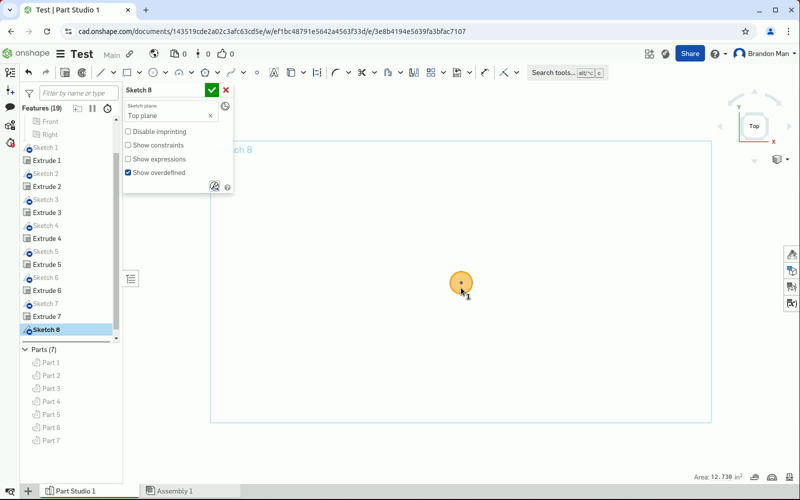
mouse_move(73, 352)
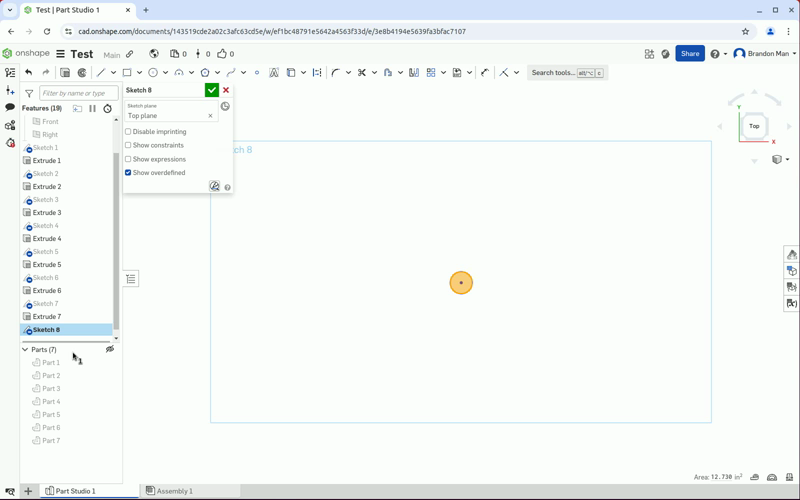
key(shift+y)
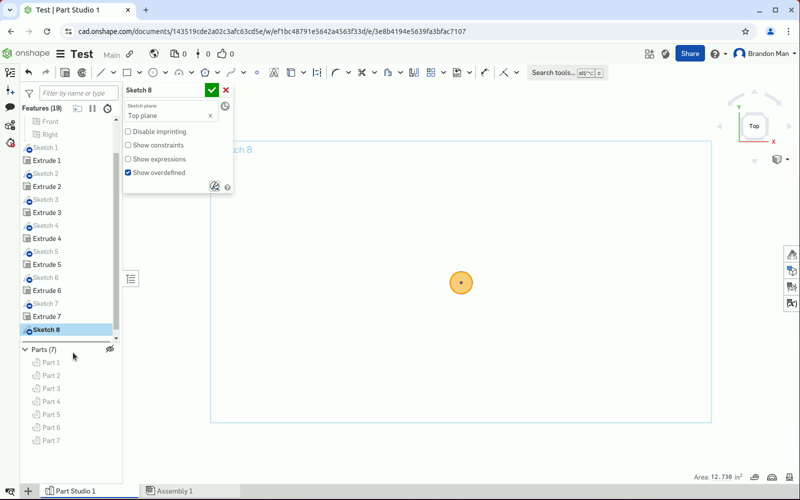
key(shift+e)
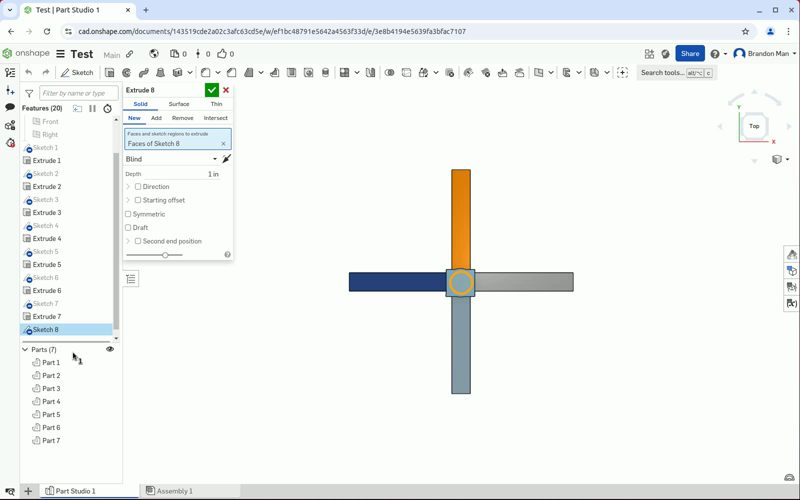
mouse_move(143, 106)
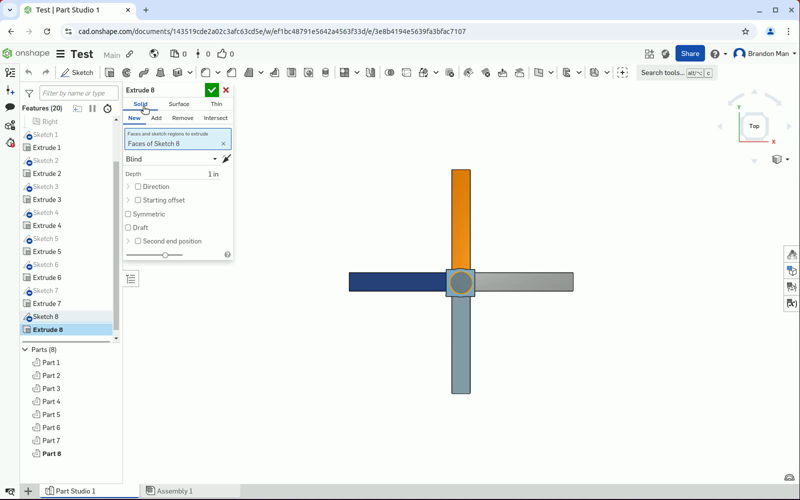
click(143, 106)
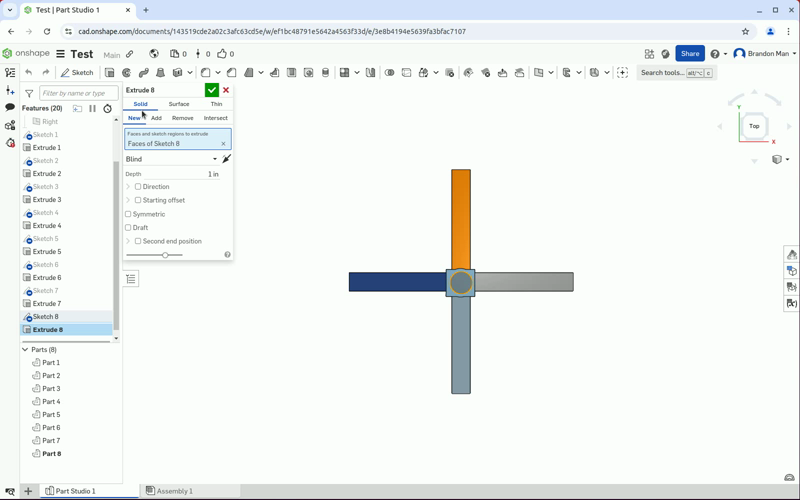
mouse_move(137, 120)
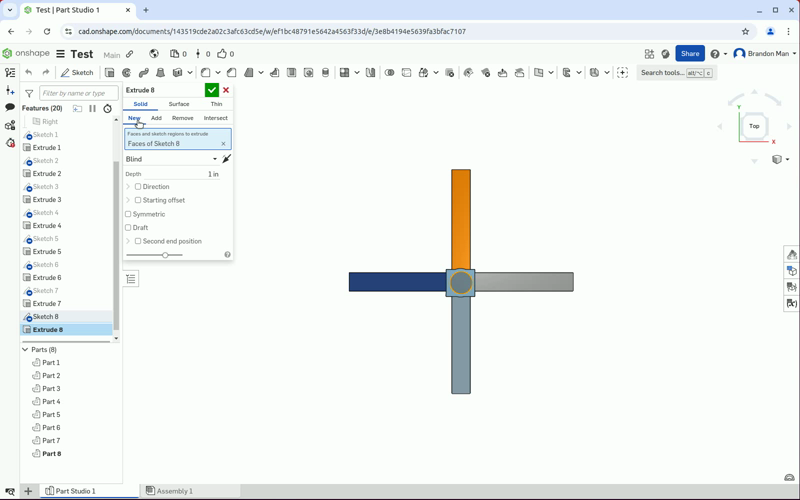
click(137, 120)
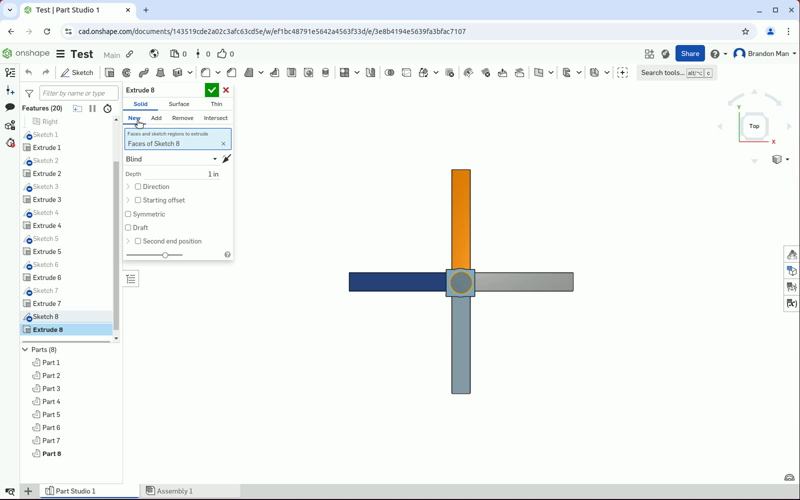
key(tab, 4)
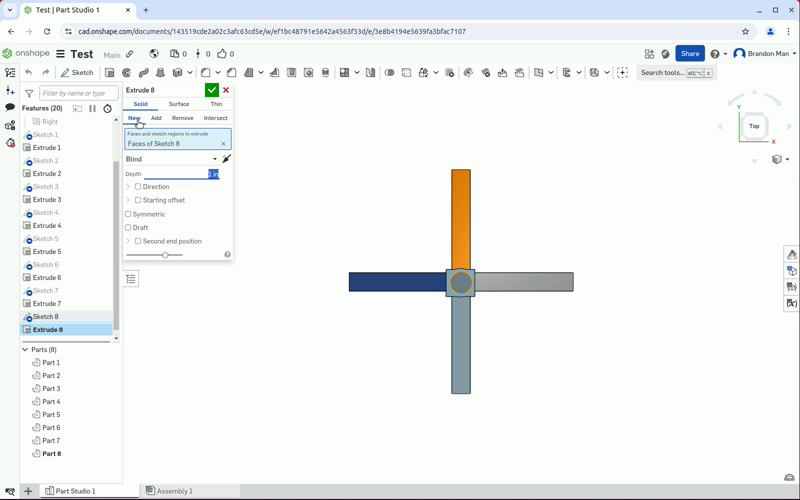
text(16.368)
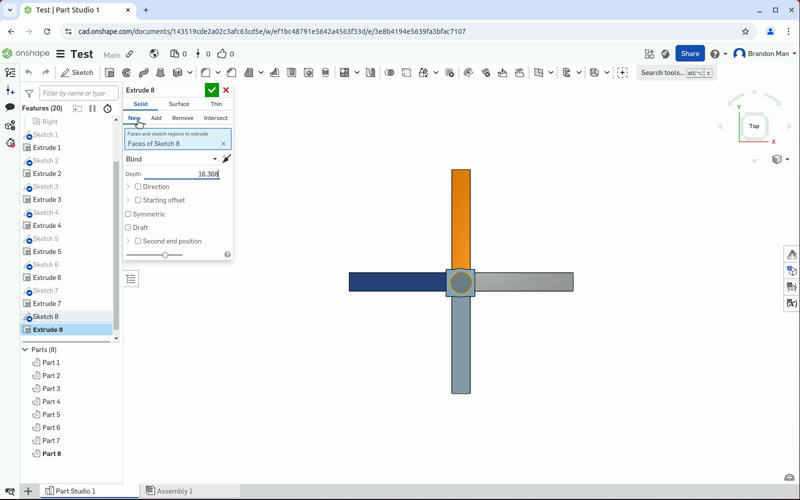
key(enter)
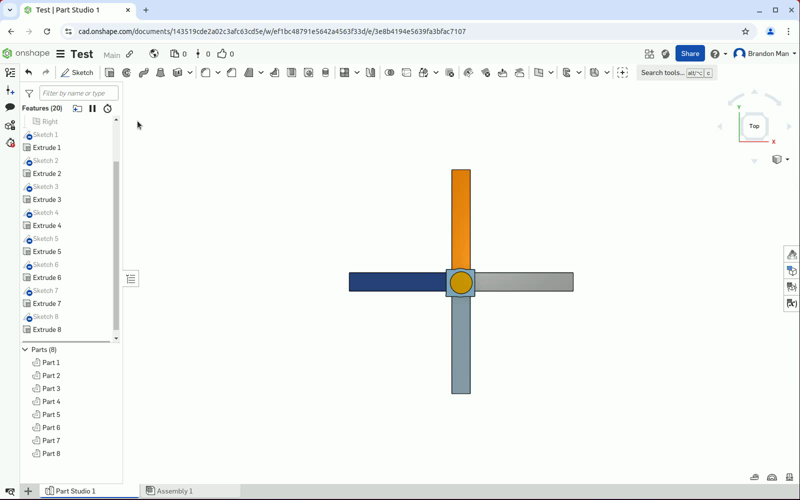
key(shift+h)
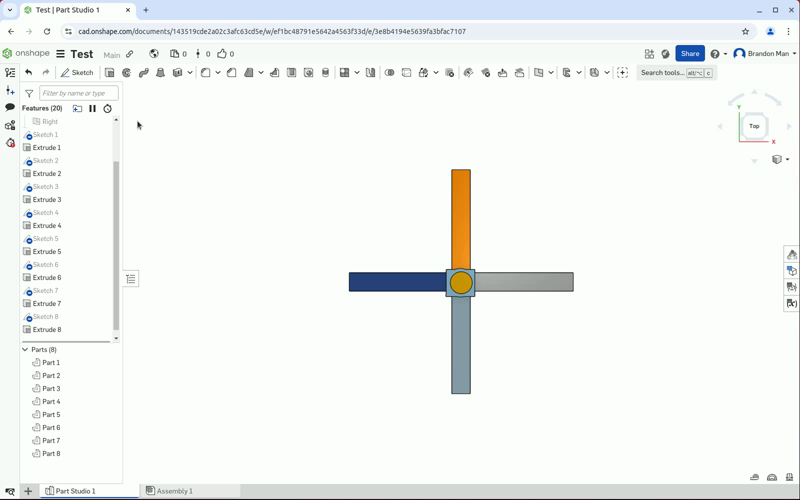
key(shift+h)
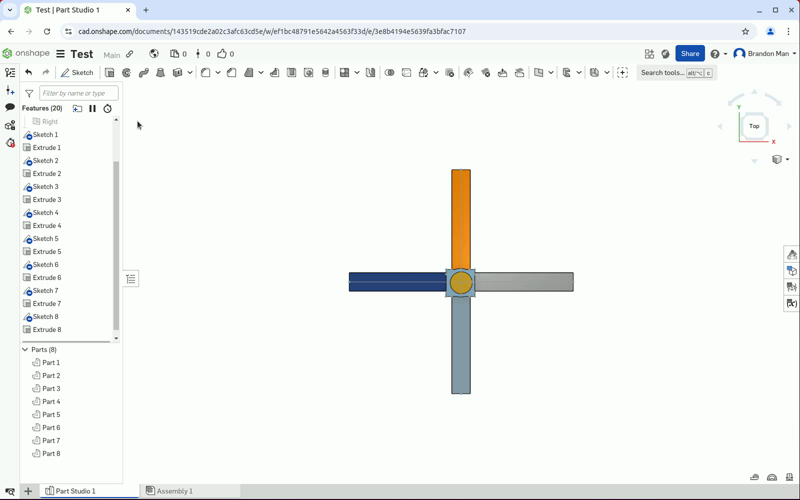
key(shift+7)
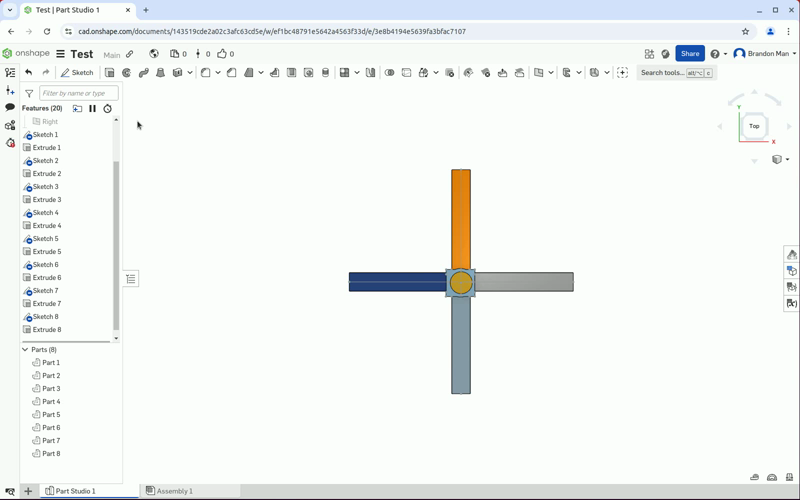
key(up, 3)
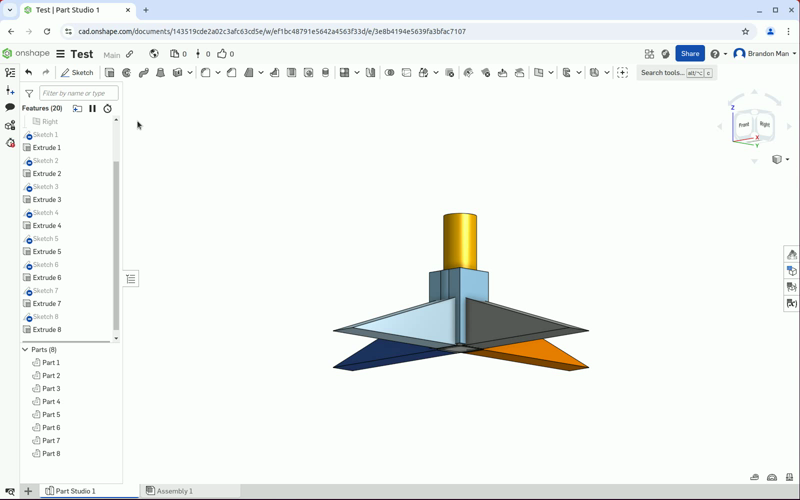
key(left, 3)
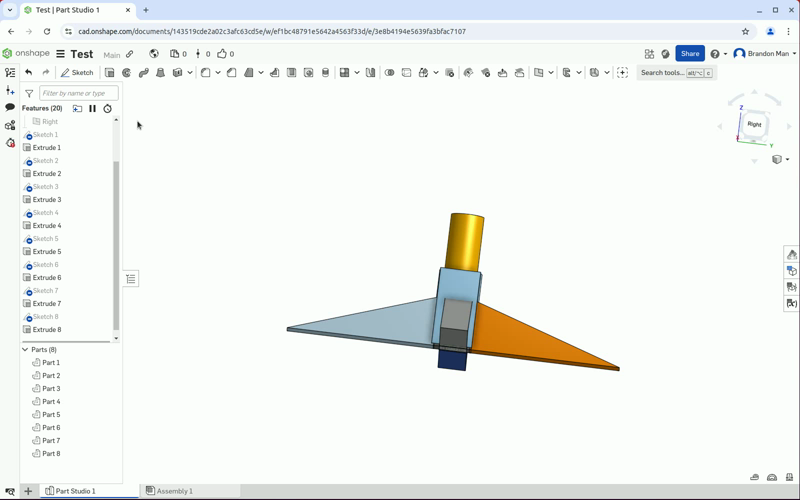
key(right, 3)
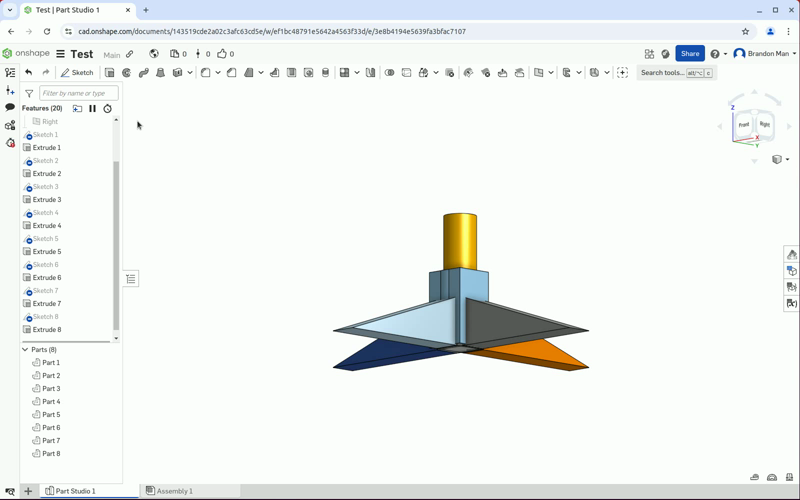
key(down, 3)
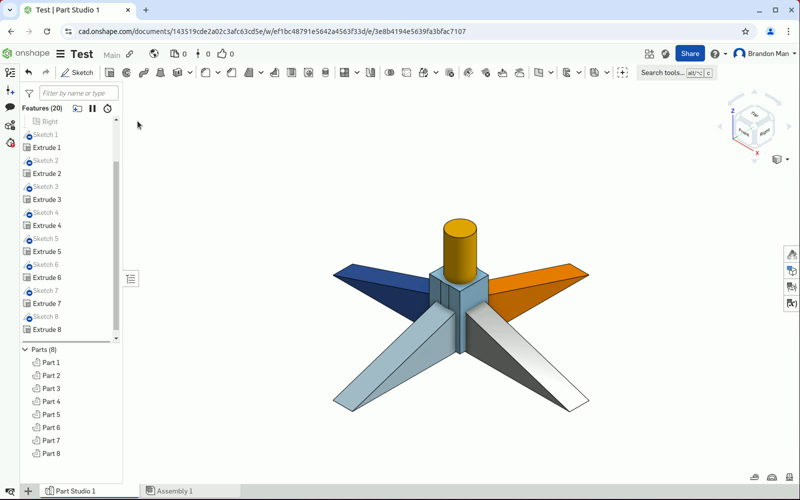
mouse_move(69, 137)
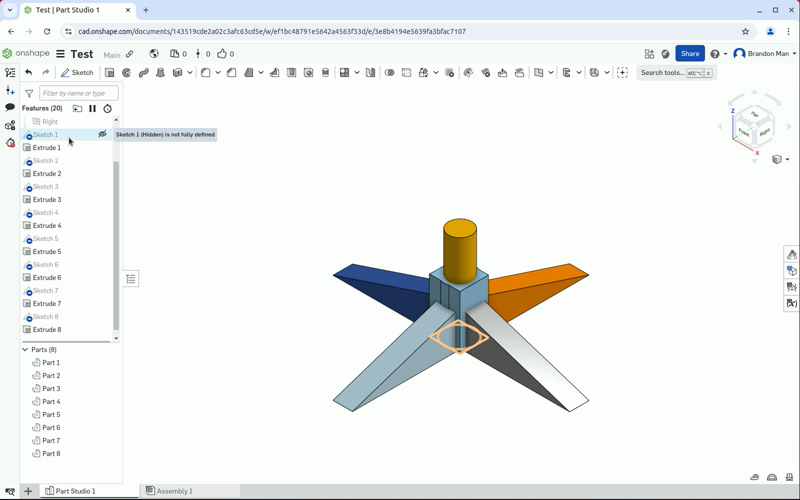
click(69, 137)